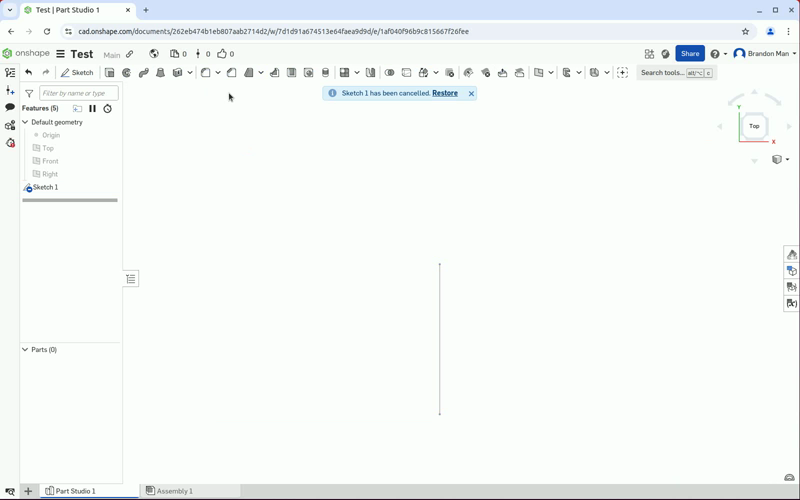
key(shift+h)
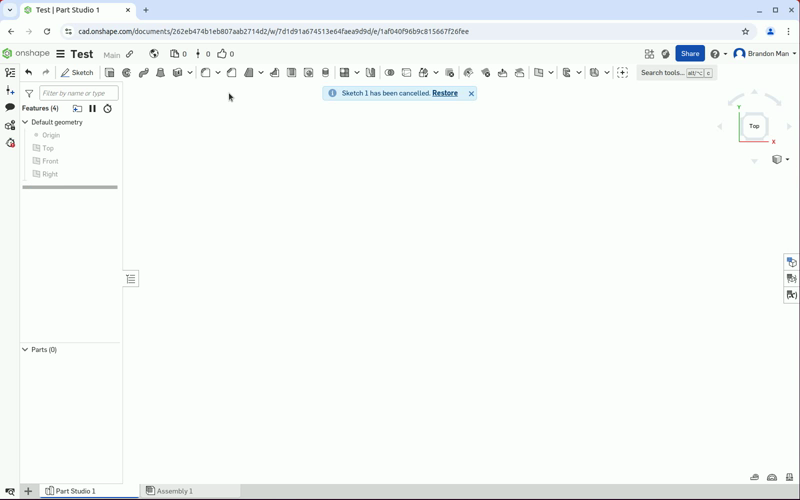
mouse_move(73, 352)
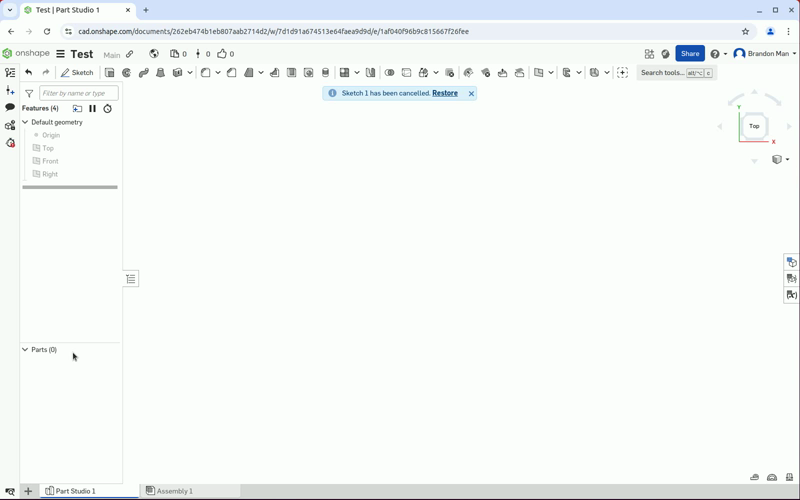
key(y)
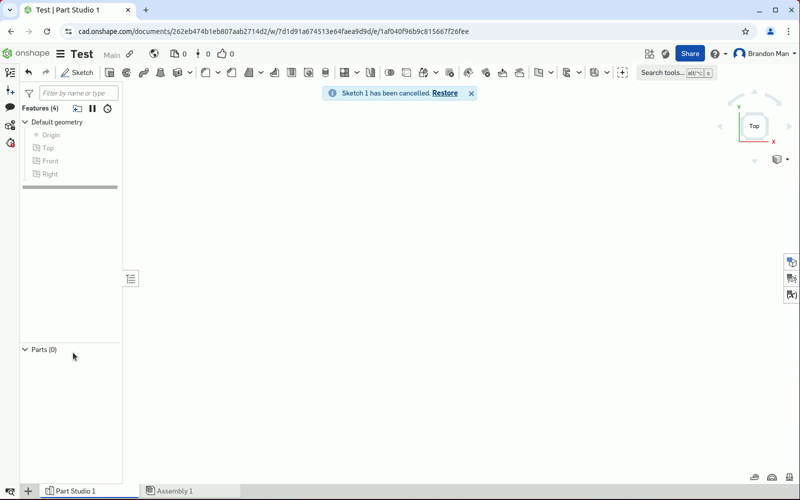
key(shift+p)
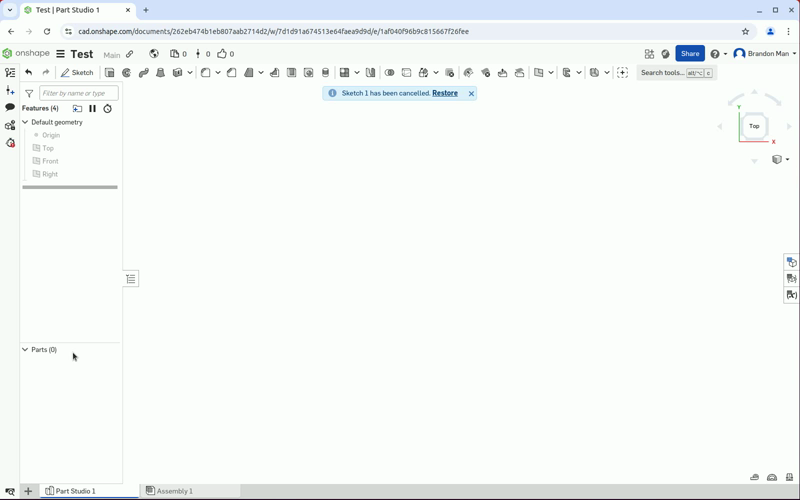
key(space)
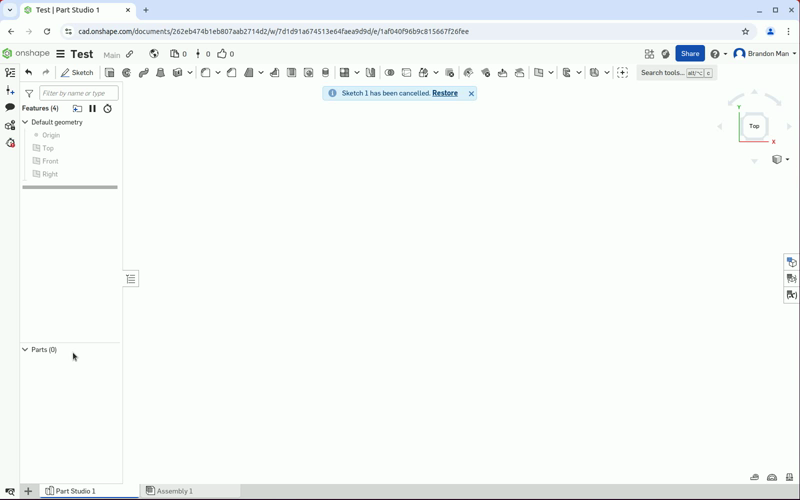
key_down(shift)
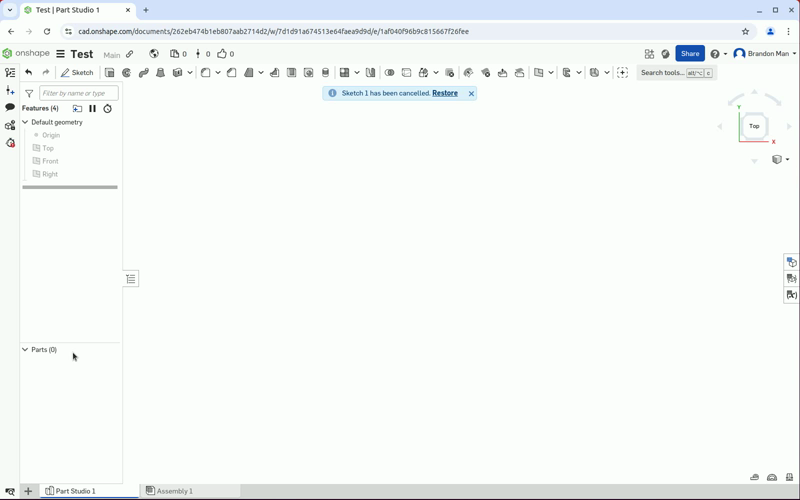
key(up)
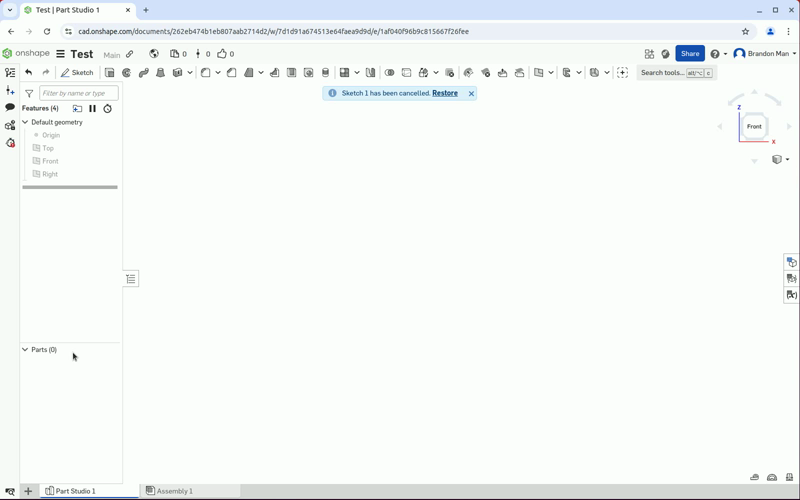
key_up(shift)
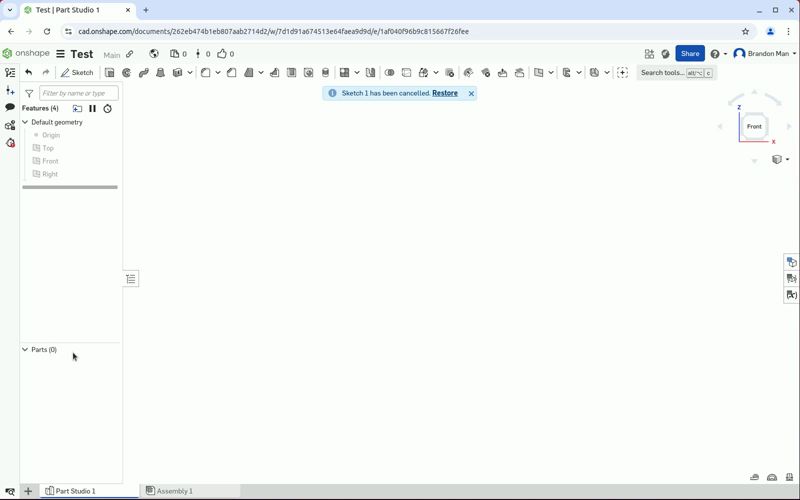
key(space)
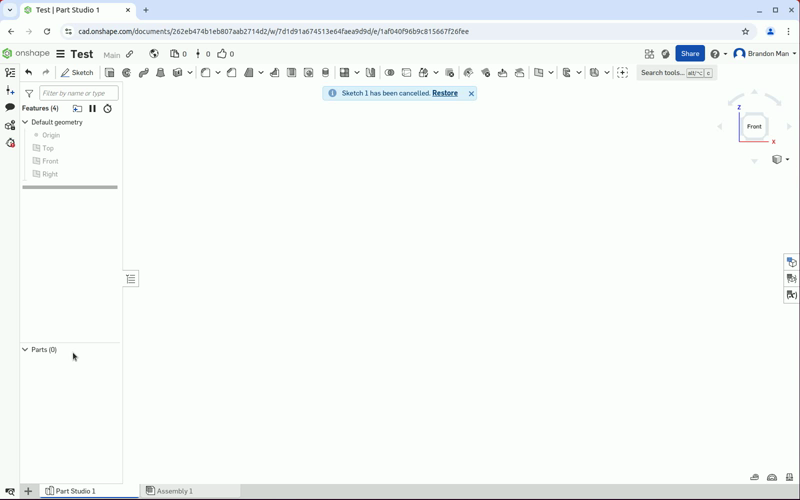
key_down(shift)
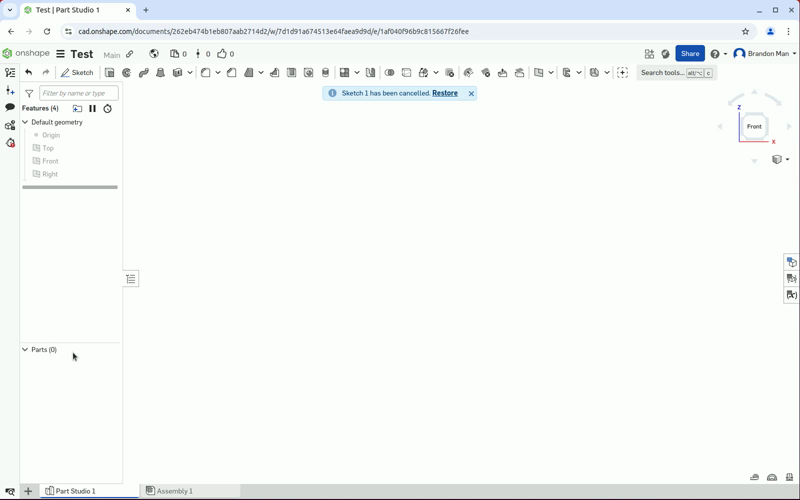
key(left)
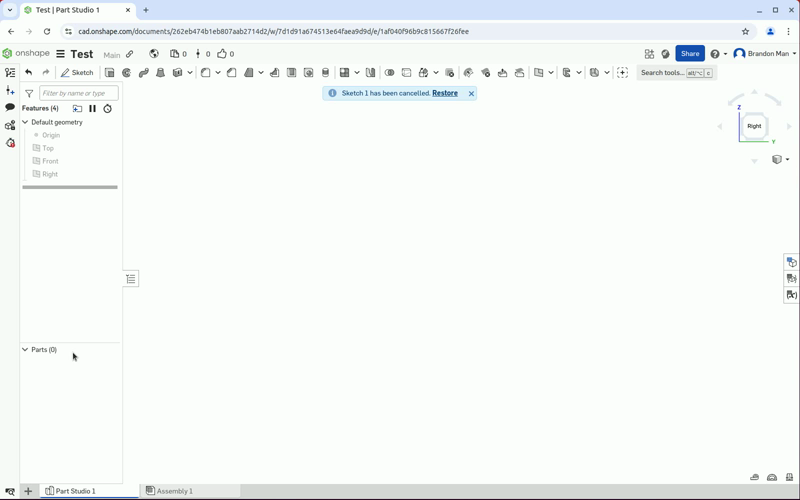
key_up(shift)
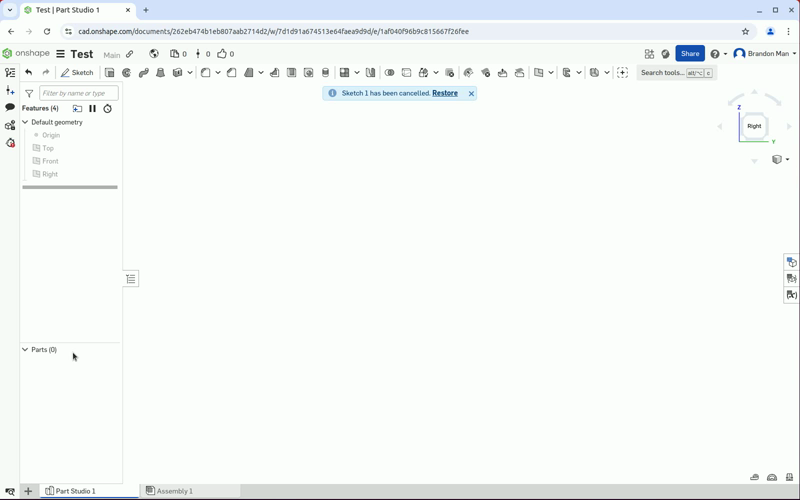
mouse_move(73, 352)
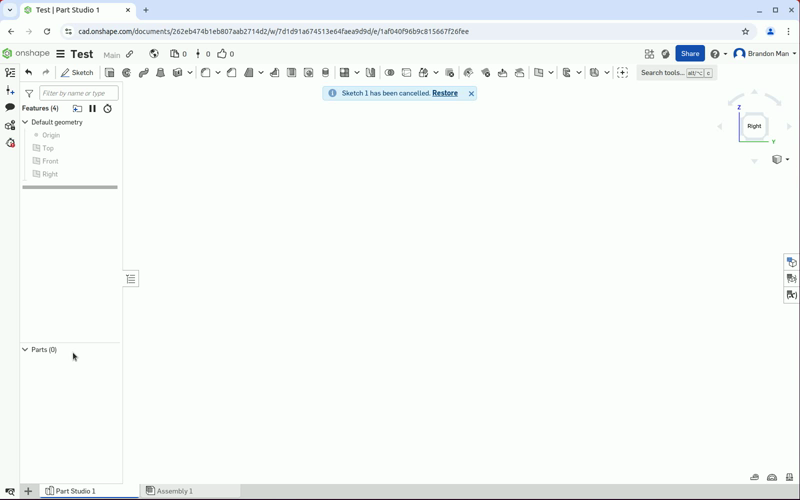
key(shift+y)
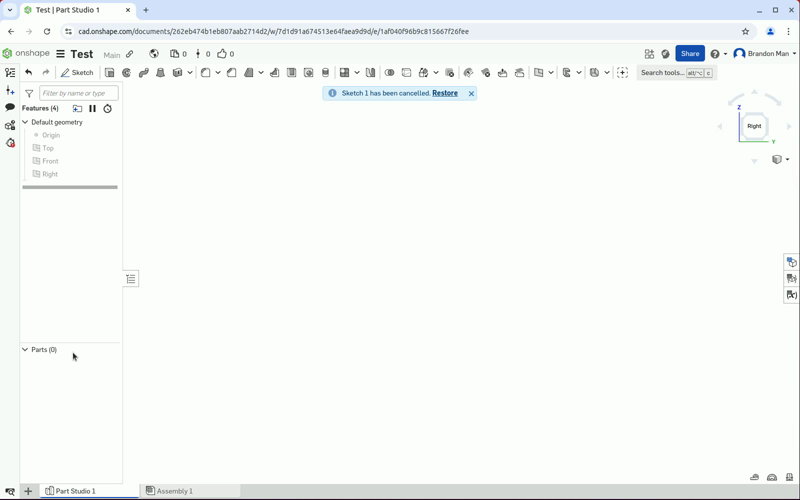
key(shift+s)
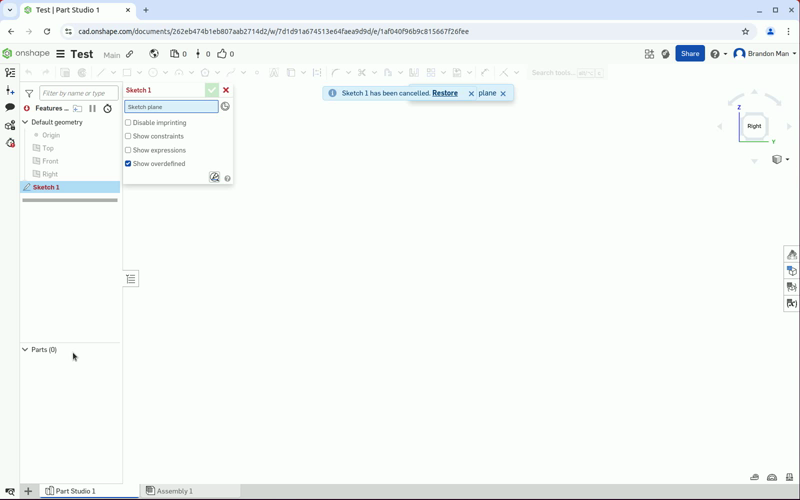
mouse_move(73, 176)
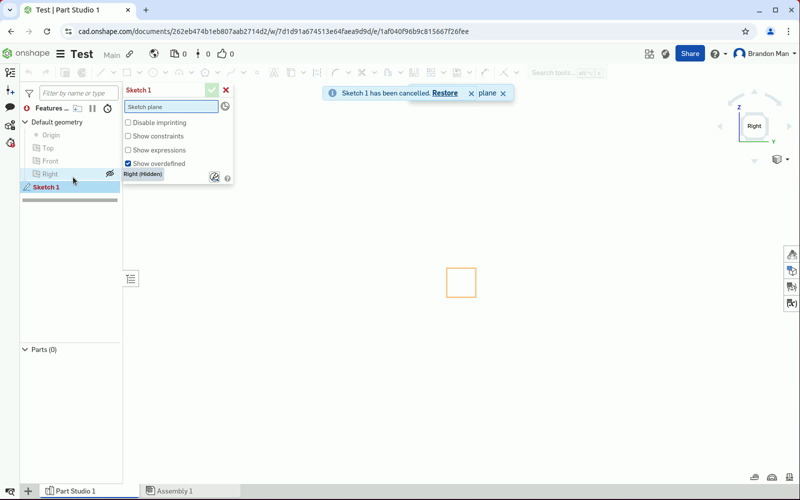
click(73, 176)
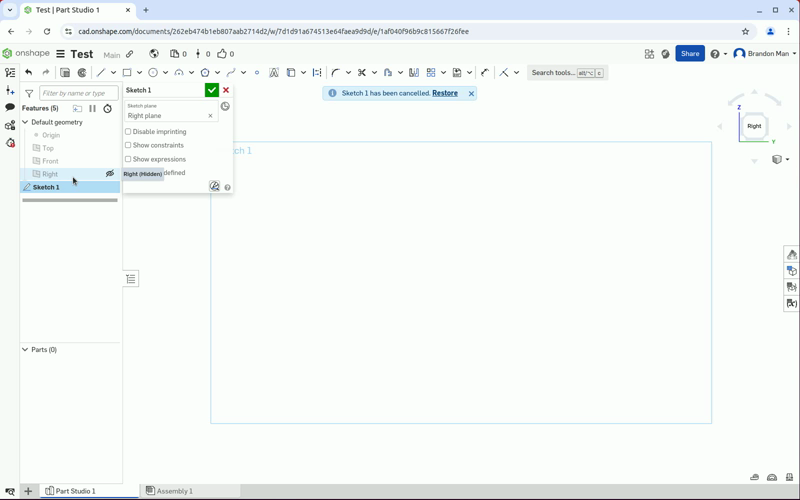
mouse_move(73, 352)
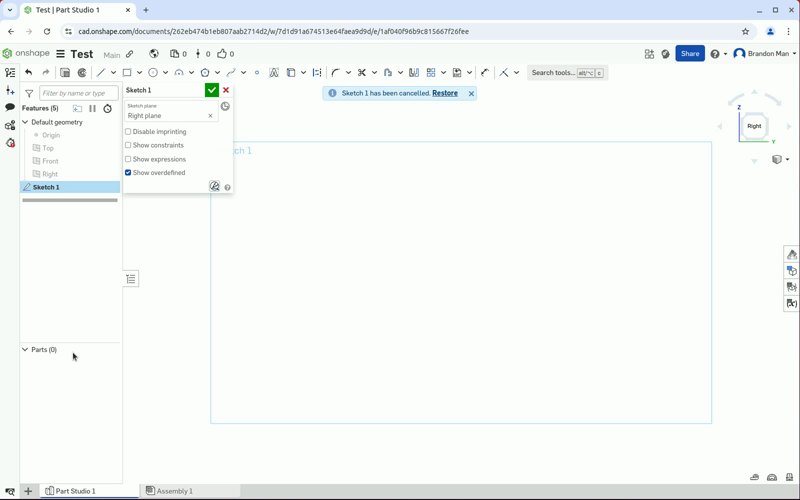
key(y)
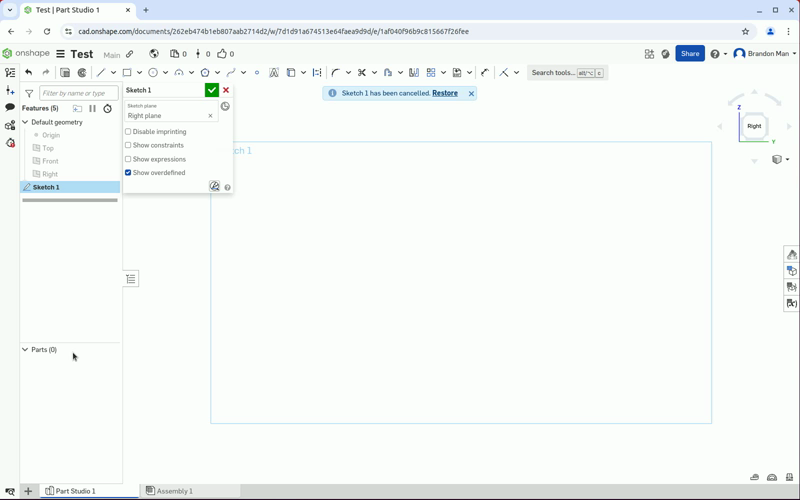
key(a)
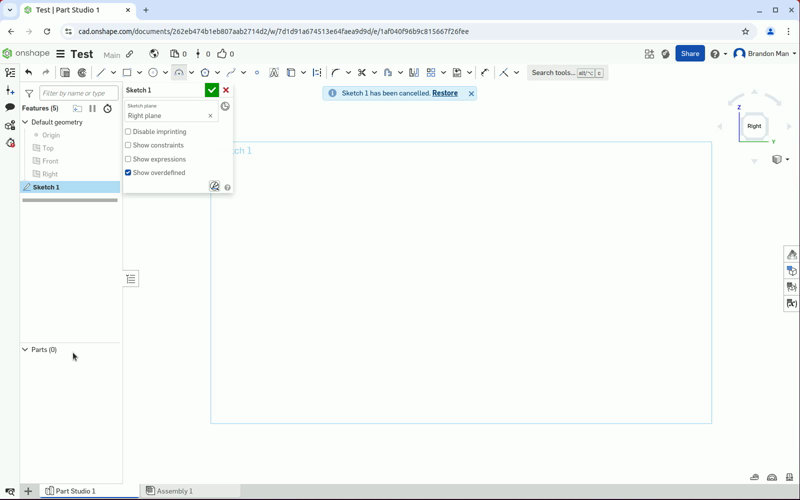
key_down(shift)
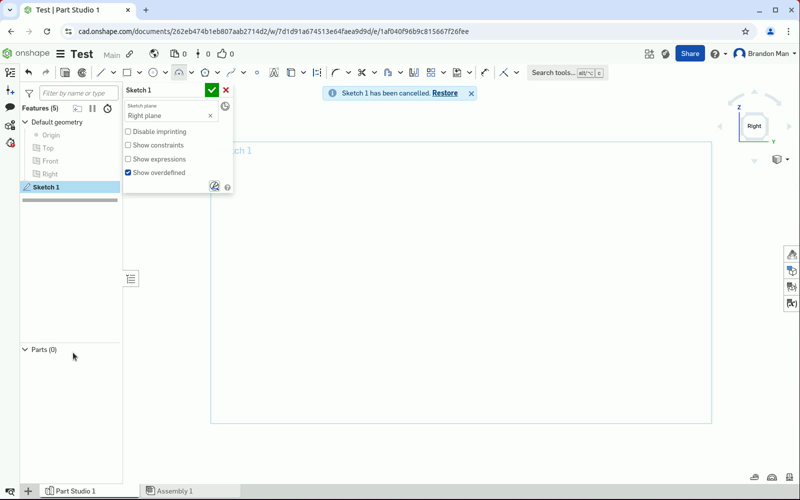
mouse_move(452, 282)
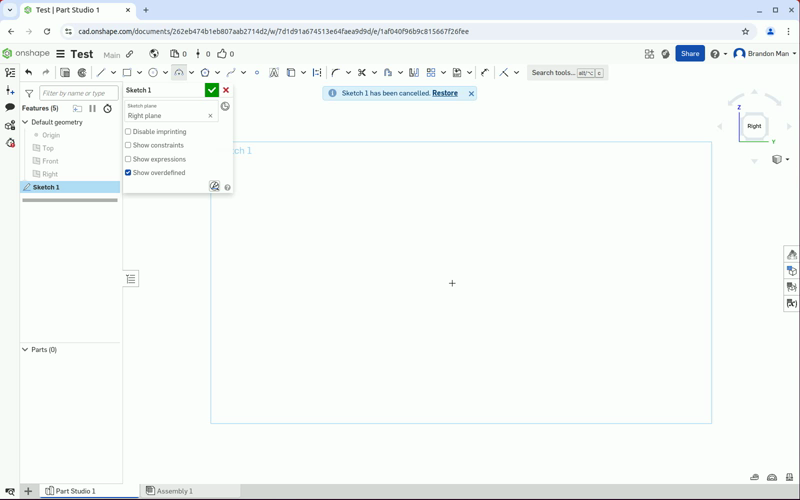
click(452, 282)
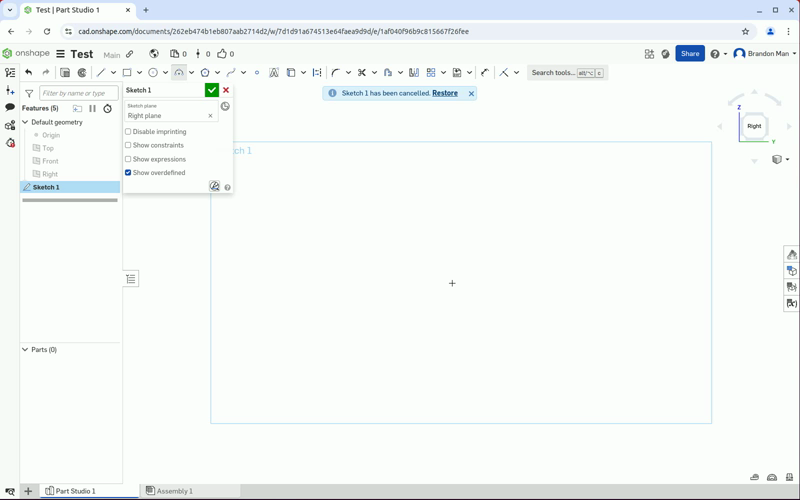
key_up(shift)
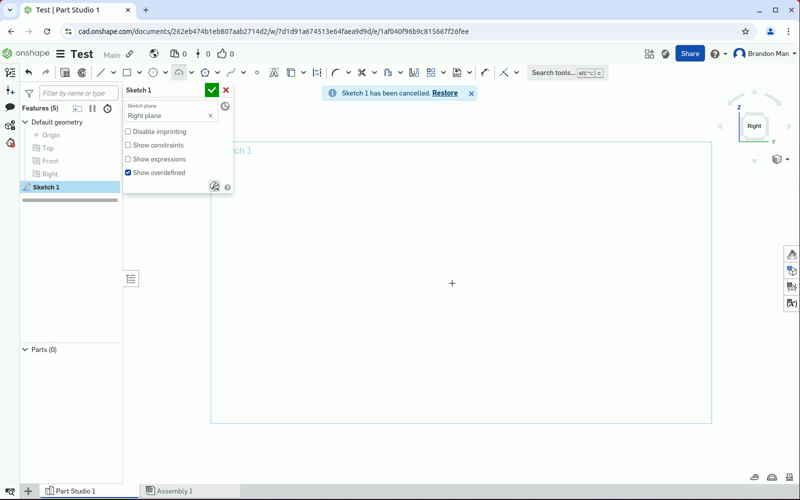
key_down(shift)
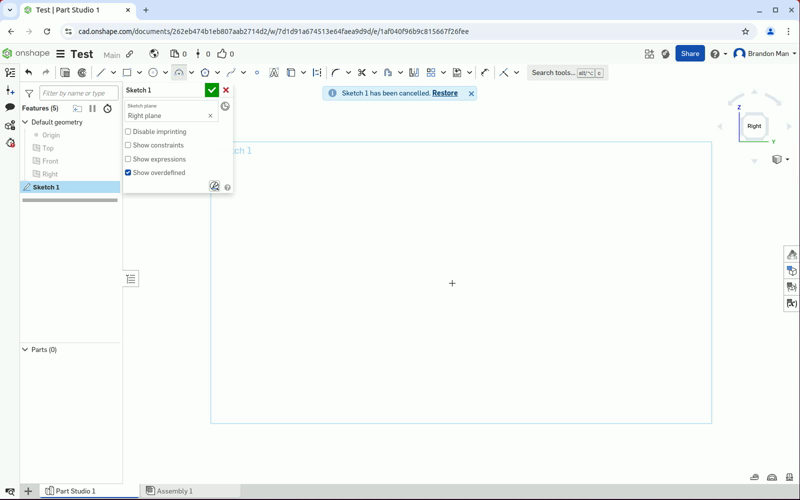
mouse_move(455, 276)
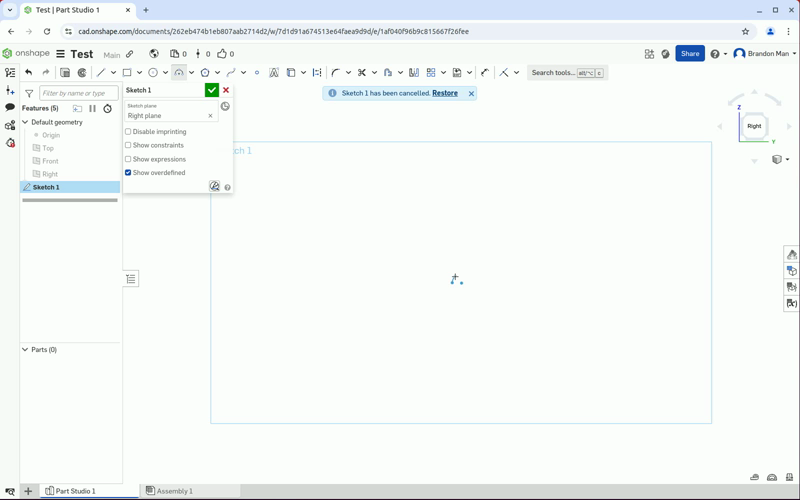
scroll(6)
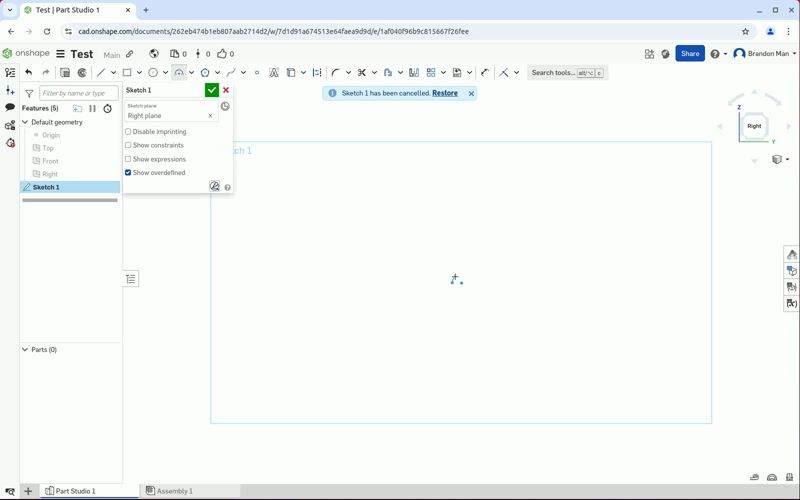
scroll(6)
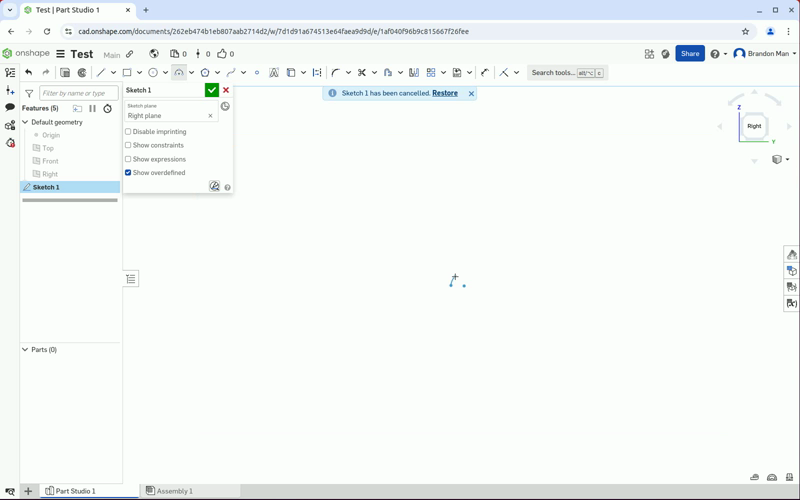
scroll(6)
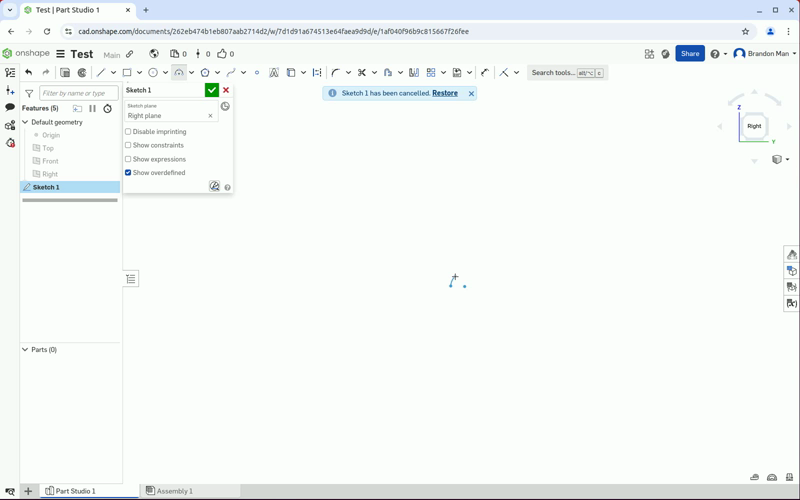
scroll(6)
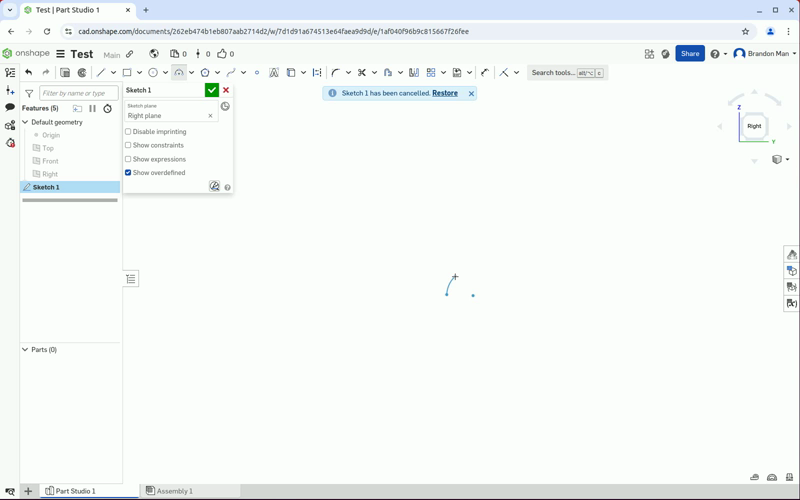
scroll(6)
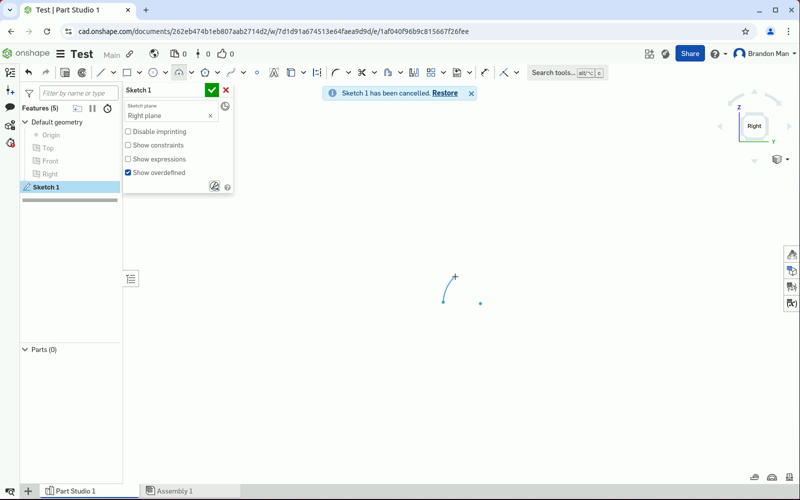
scroll(6)
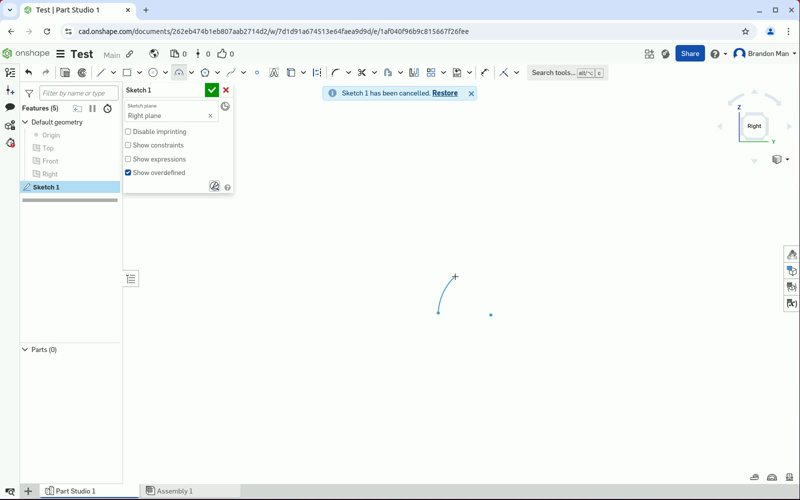
scroll(6)
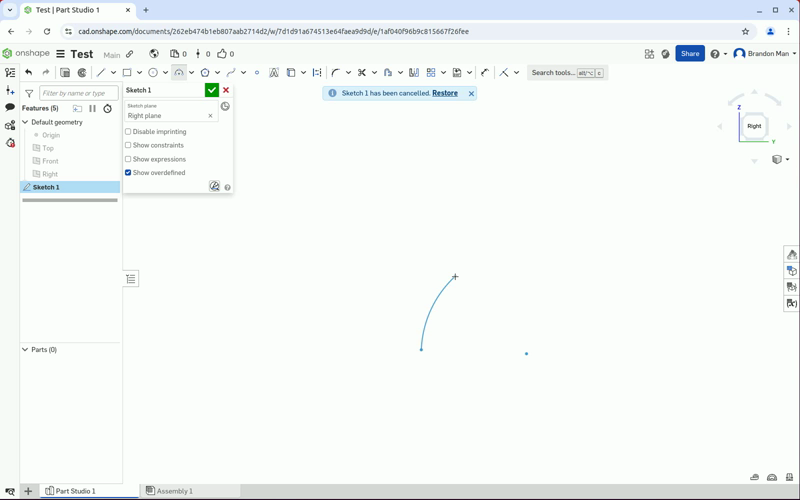
click(455, 276)
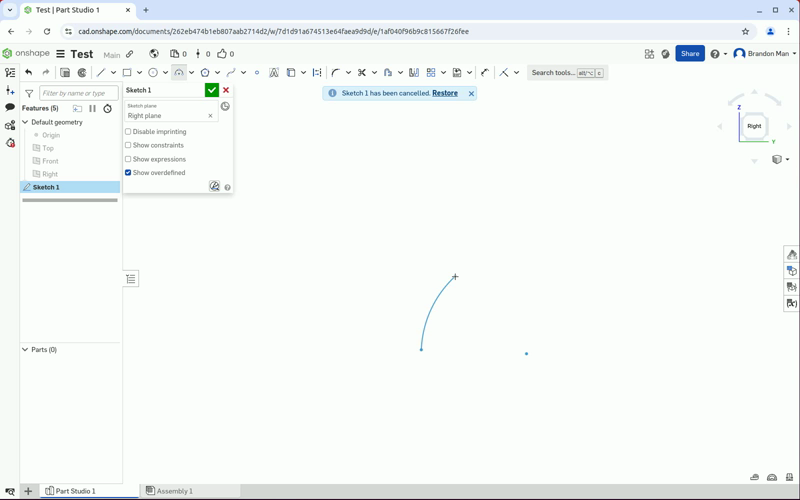
scroll(-6)
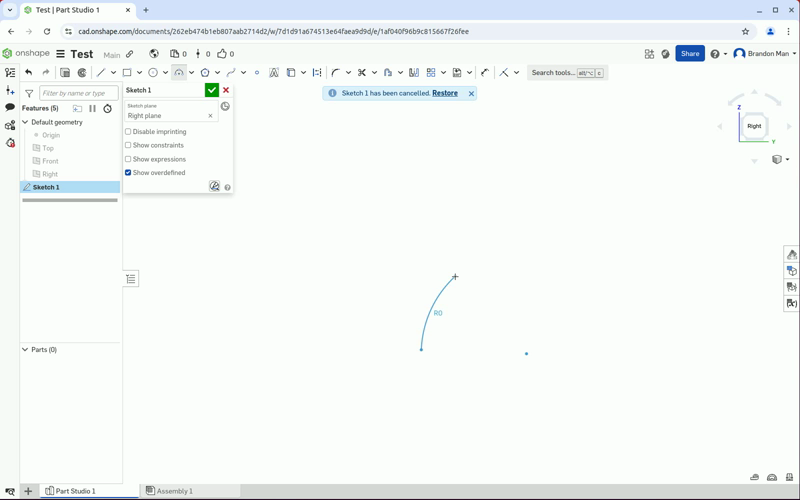
scroll(-6)
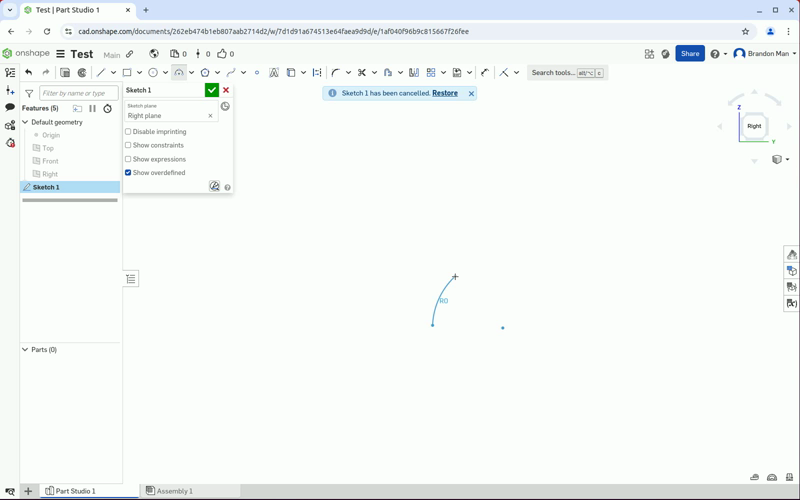
scroll(-6)
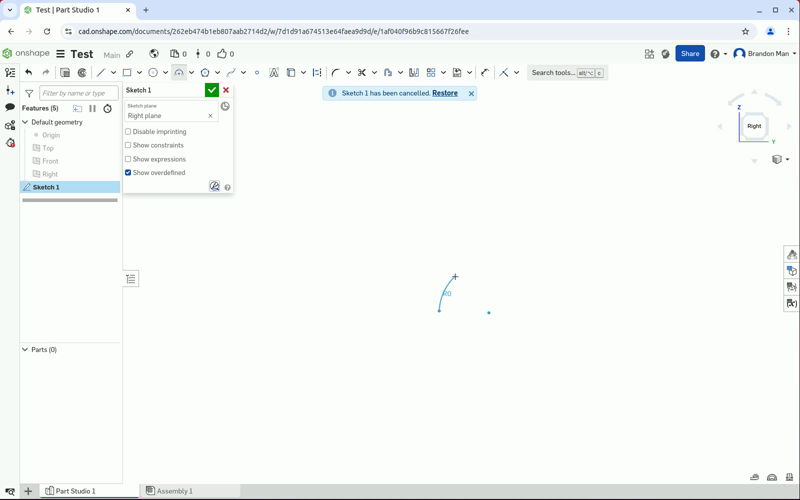
scroll(-6)
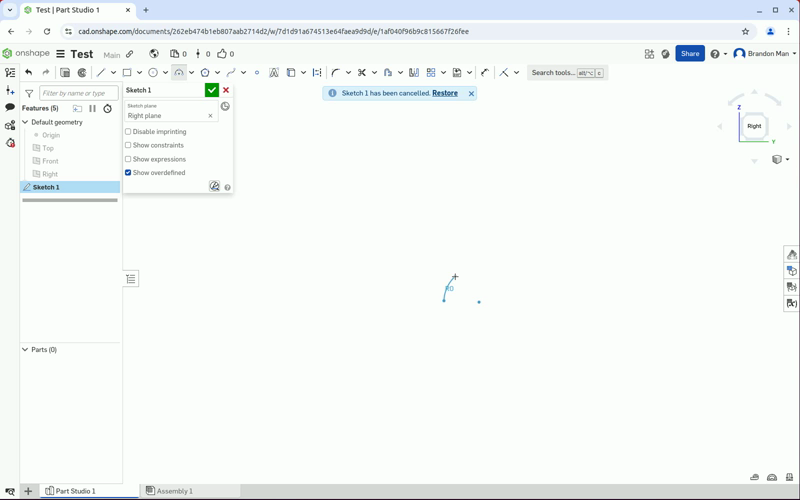
scroll(-6)
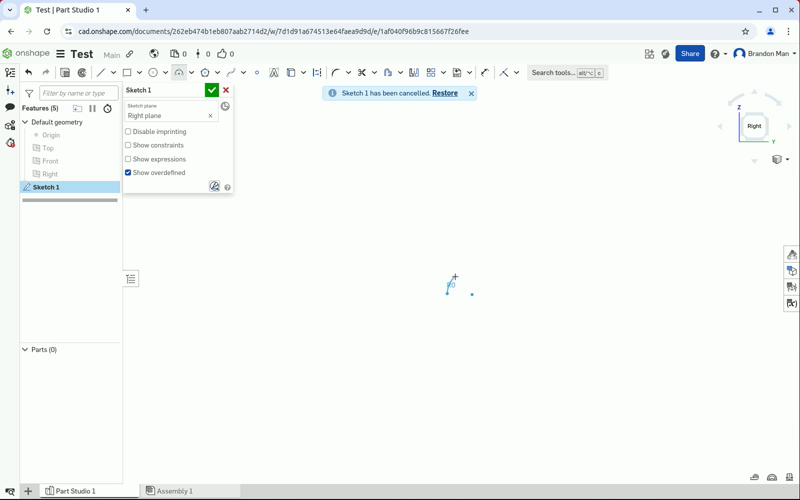
scroll(-6)
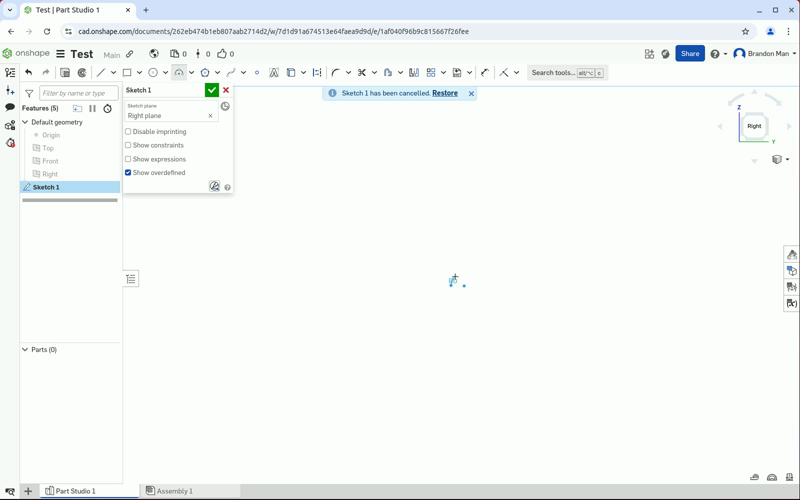
scroll(-6)
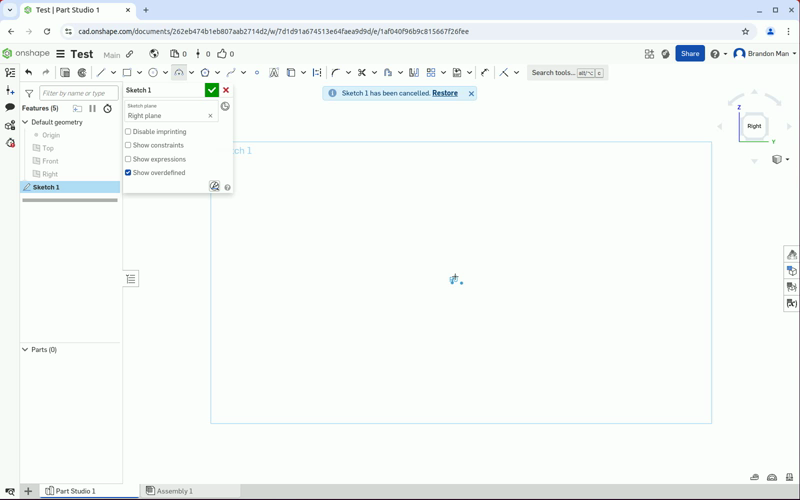
mouse_move(470, 286)
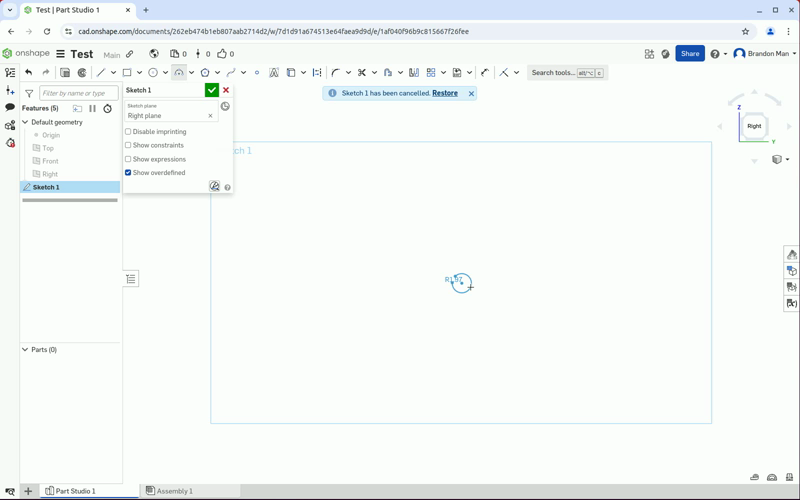
scroll(6)
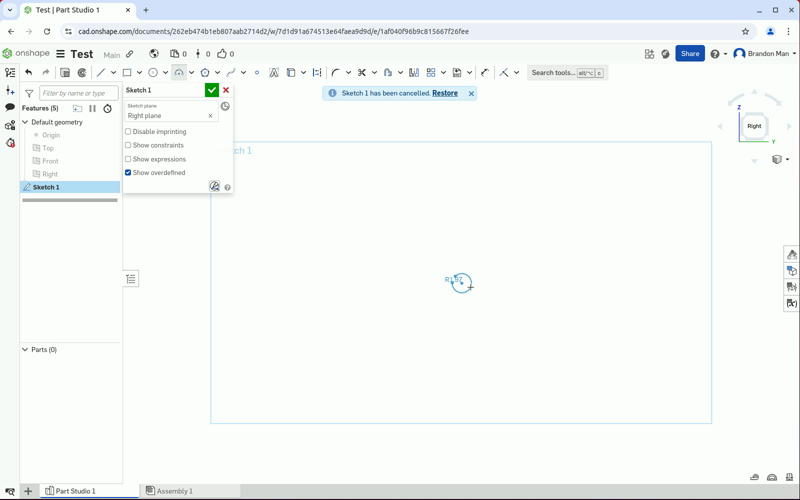
scroll(6)
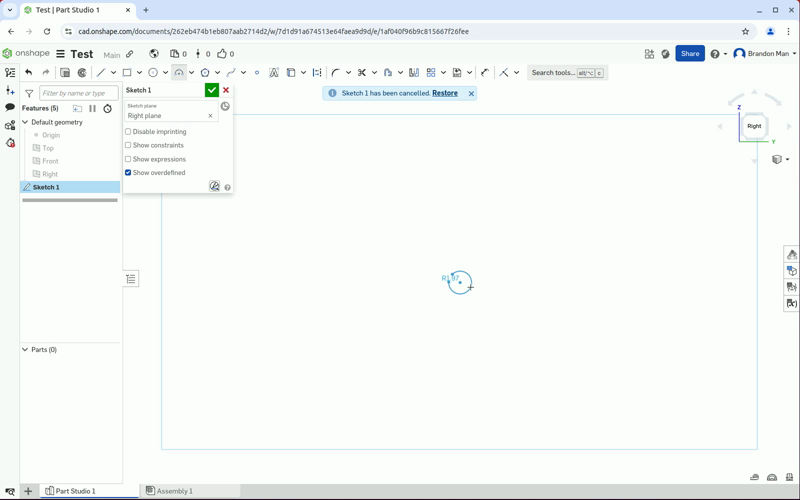
scroll(6)
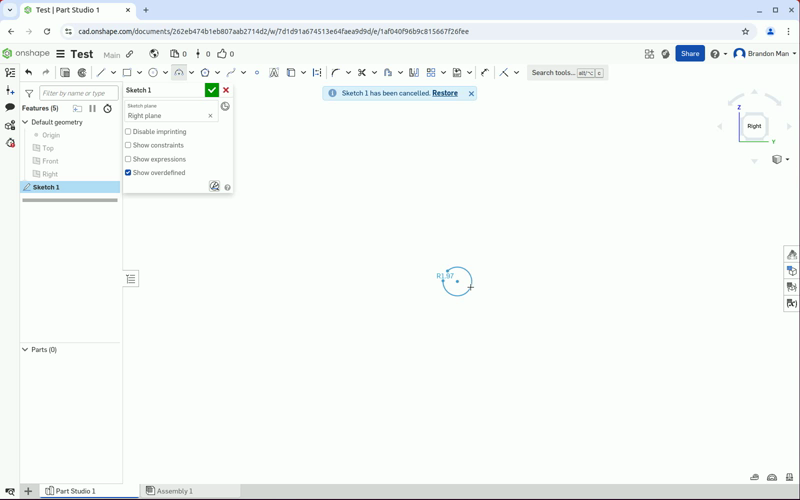
scroll(6)
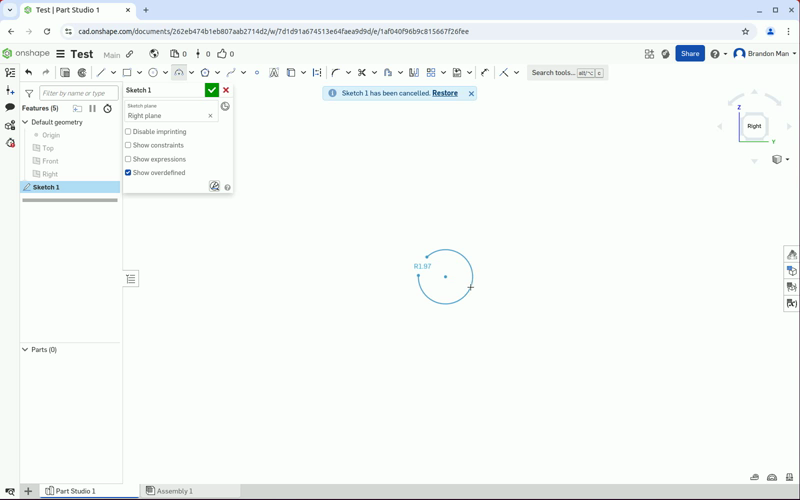
scroll(6)
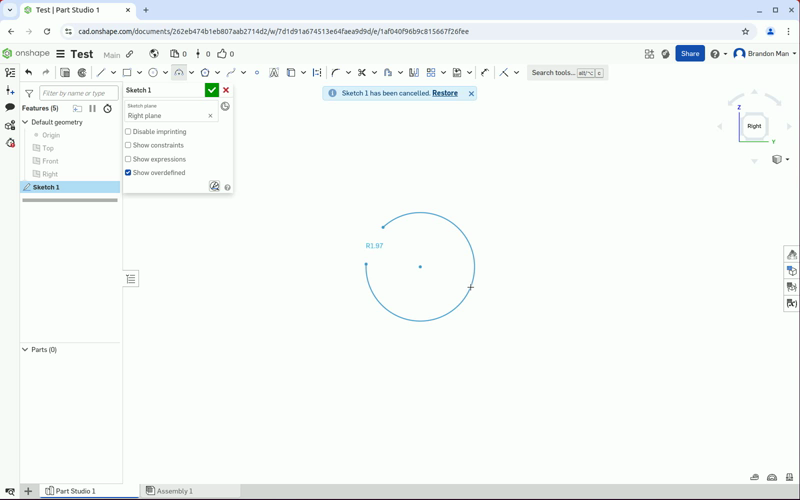
scroll(6)
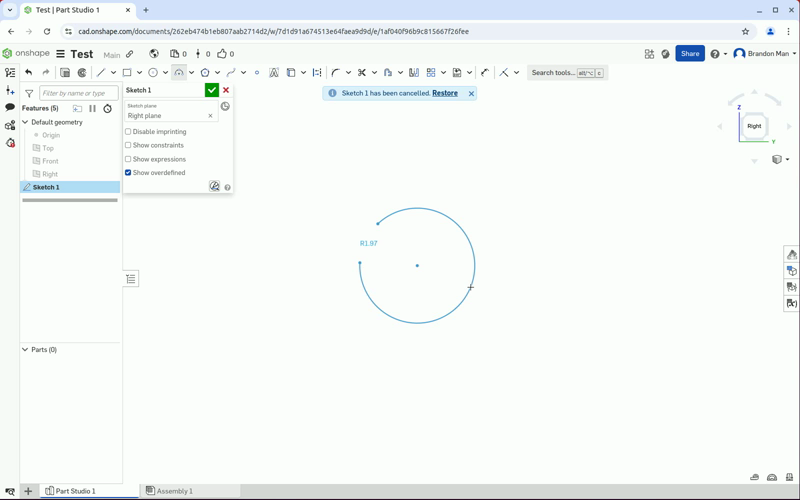
scroll(6)
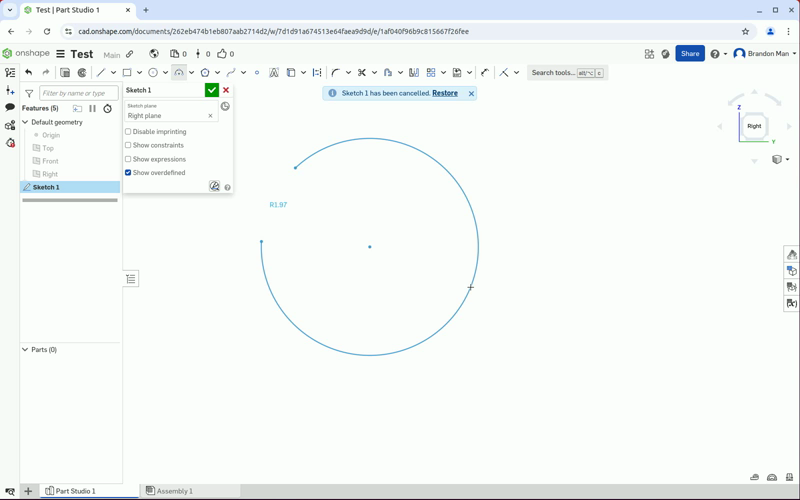
click(470, 286)
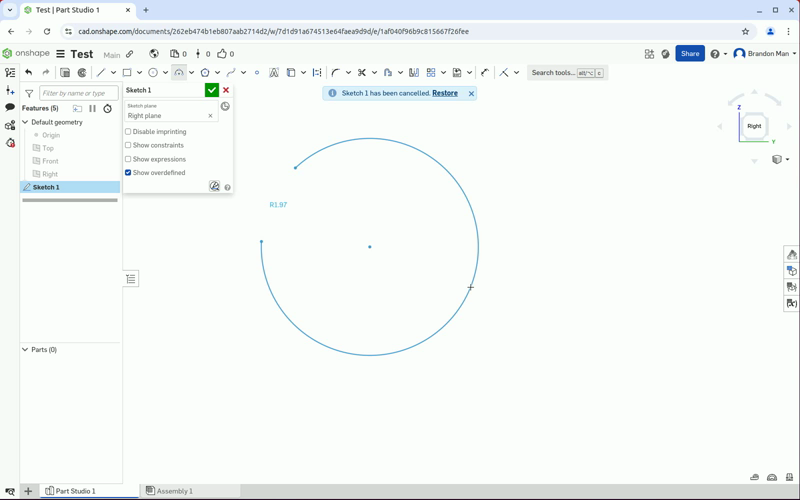
scroll(-6)
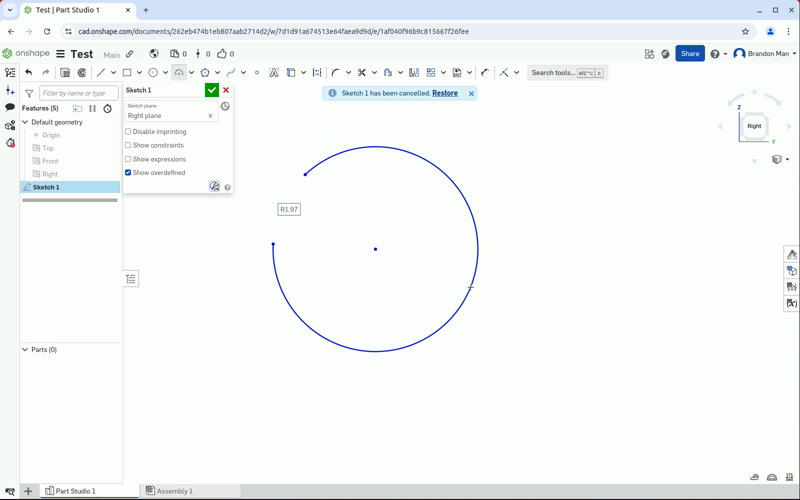
scroll(-6)
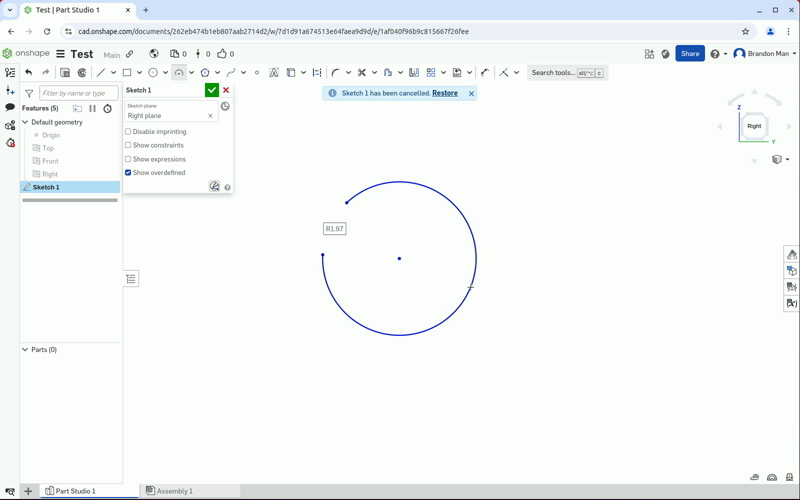
scroll(-6)
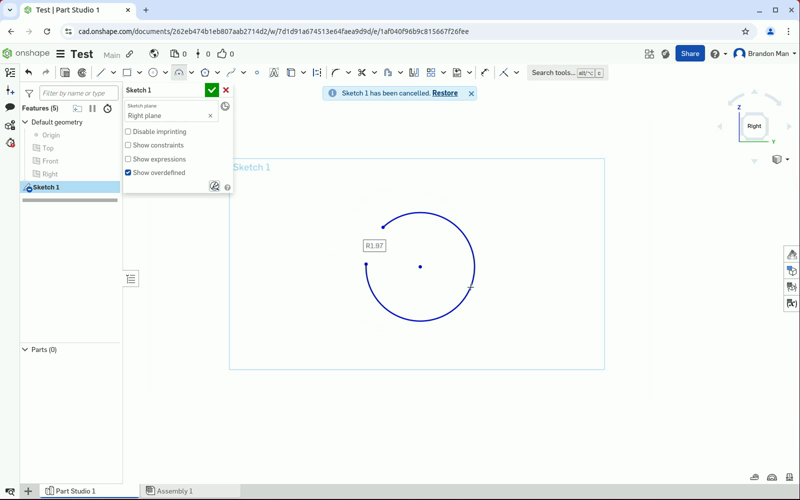
scroll(-6)
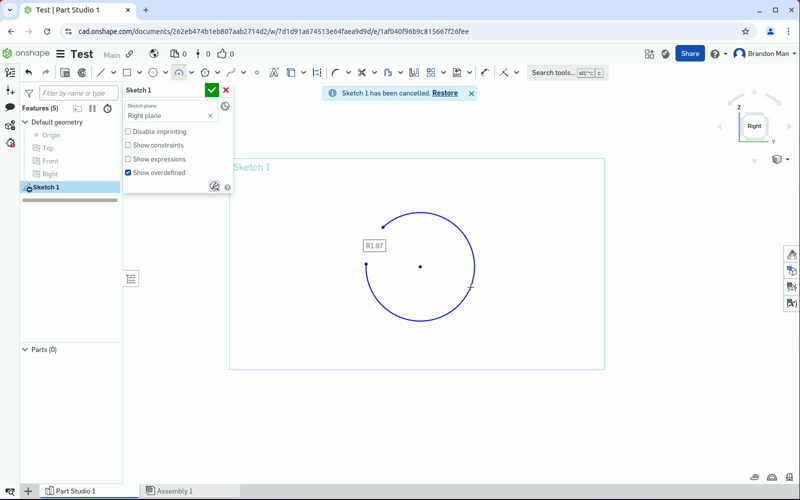
scroll(-6)
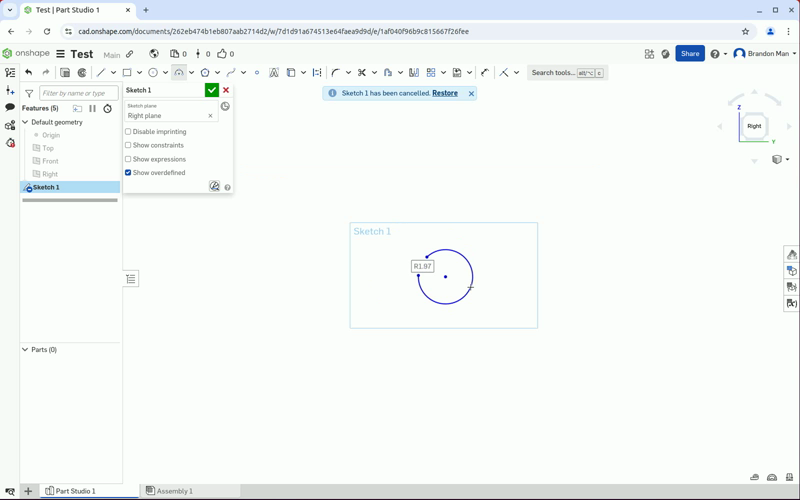
scroll(-6)
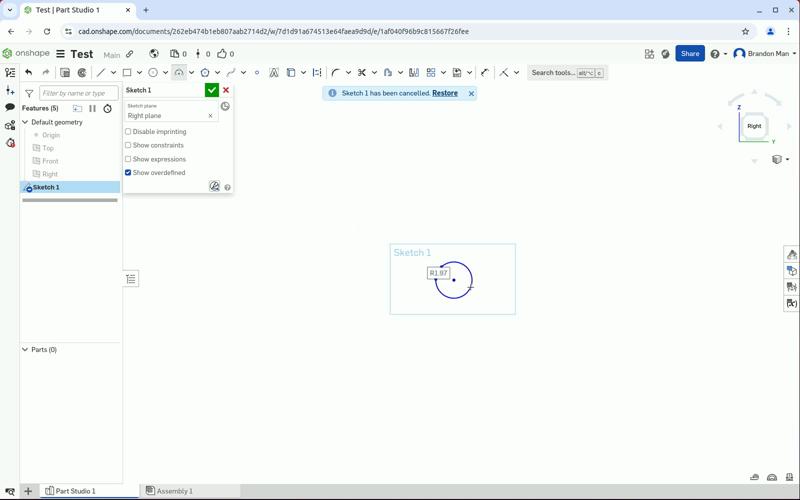
scroll(-6)
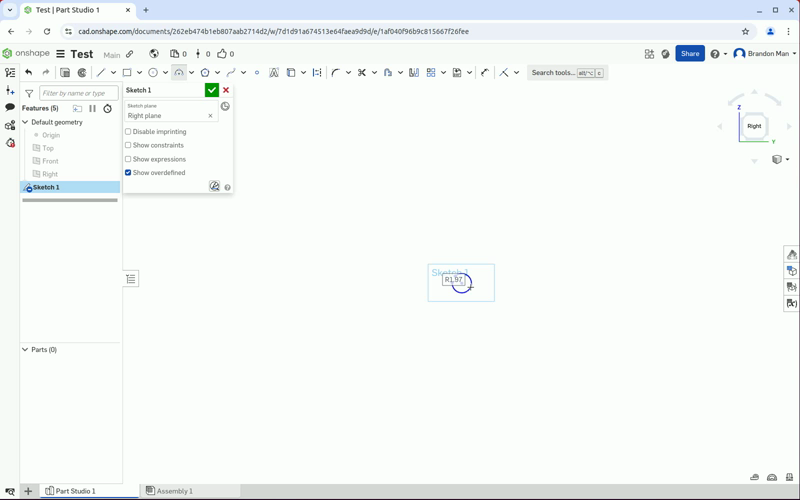
key_up(shift)
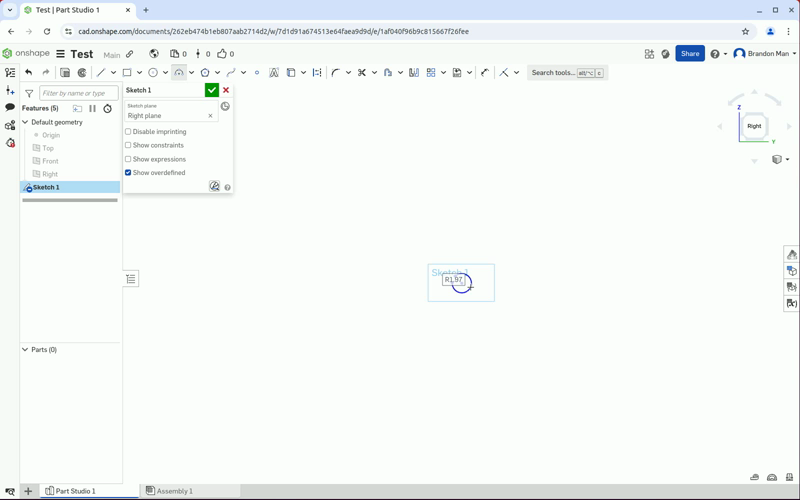
key(esc)
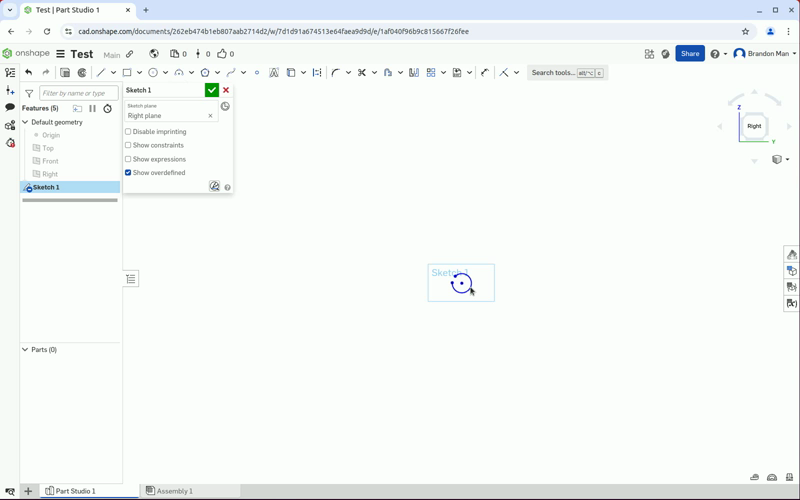
key(l)
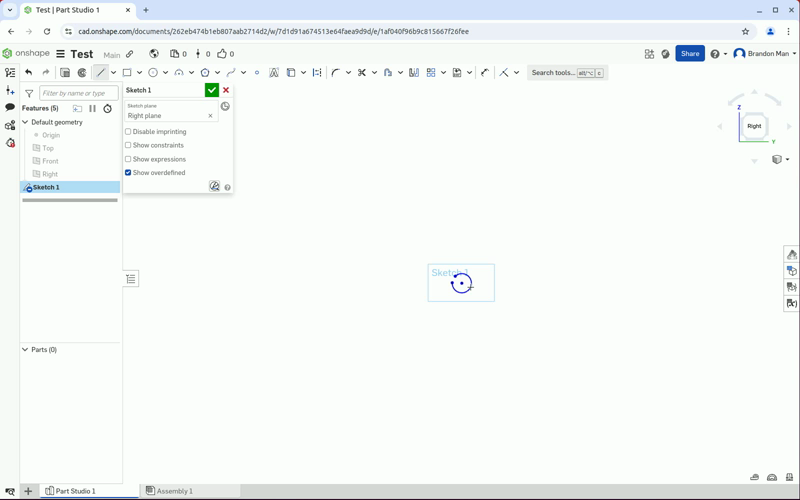
mouse_move(455, 276)
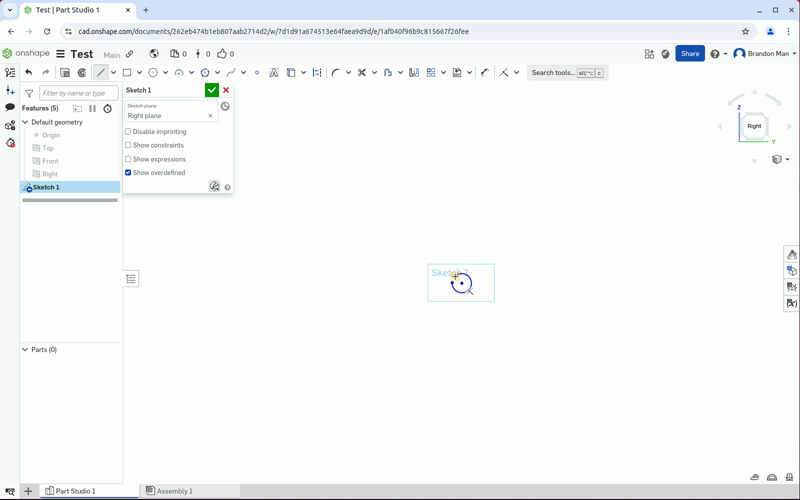
click(455, 276)
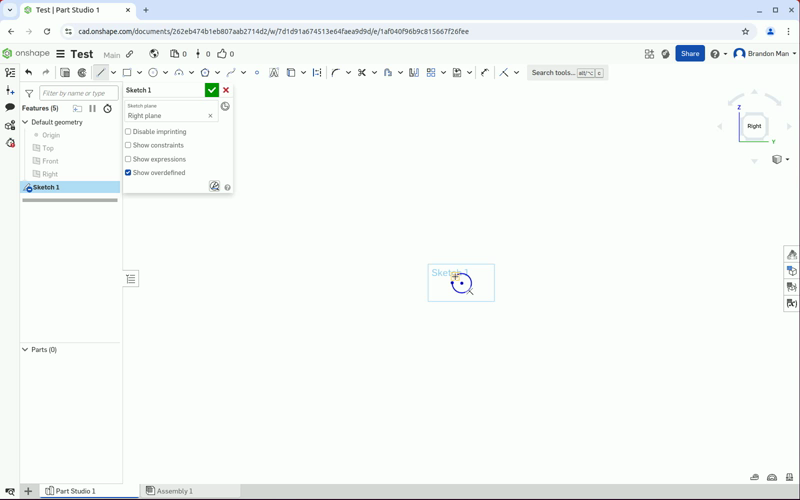
key_down(shift)
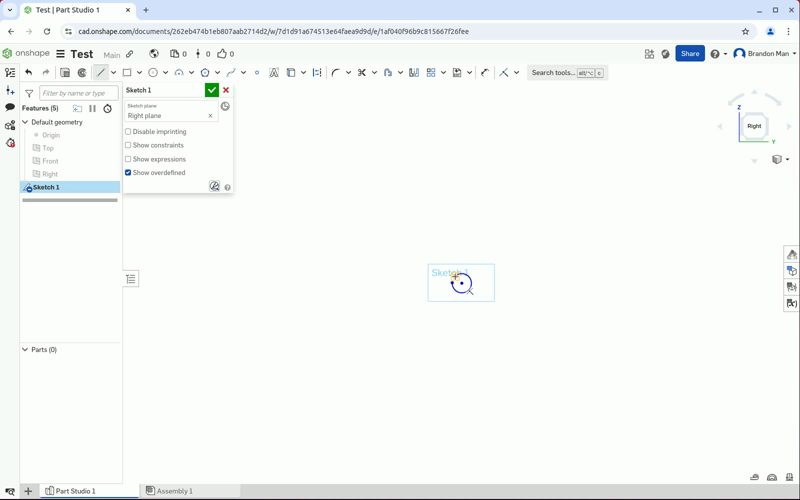
mouse_move(485, 276)
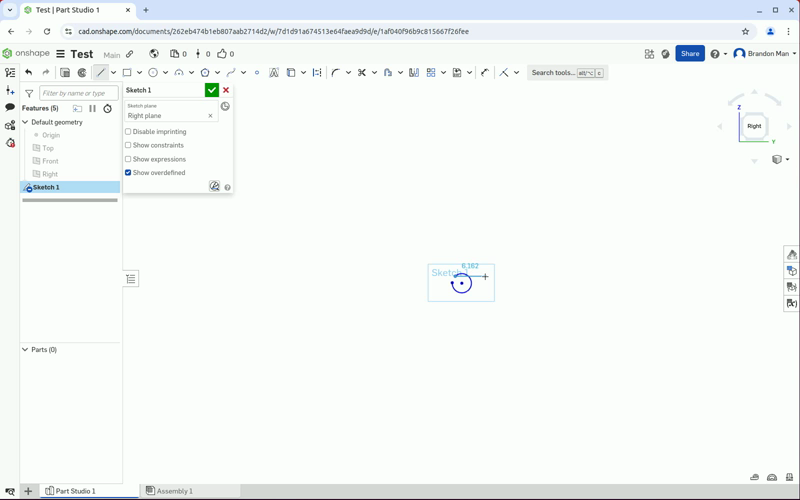
mouse_move(455, 282)
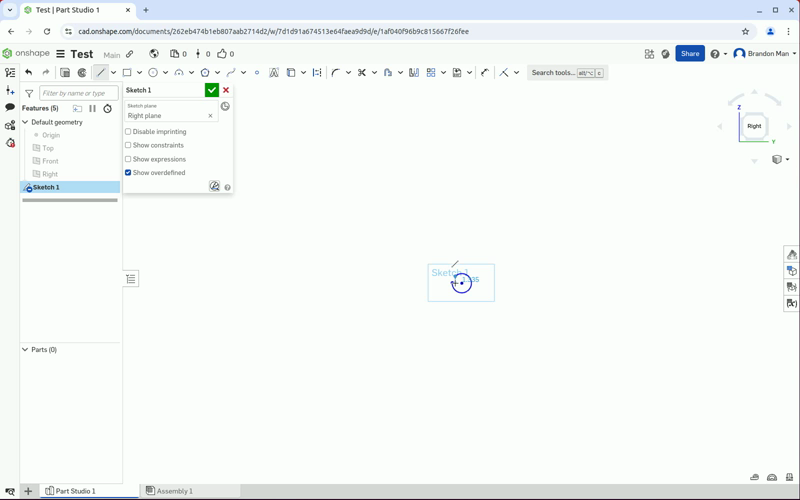
scroll(6)
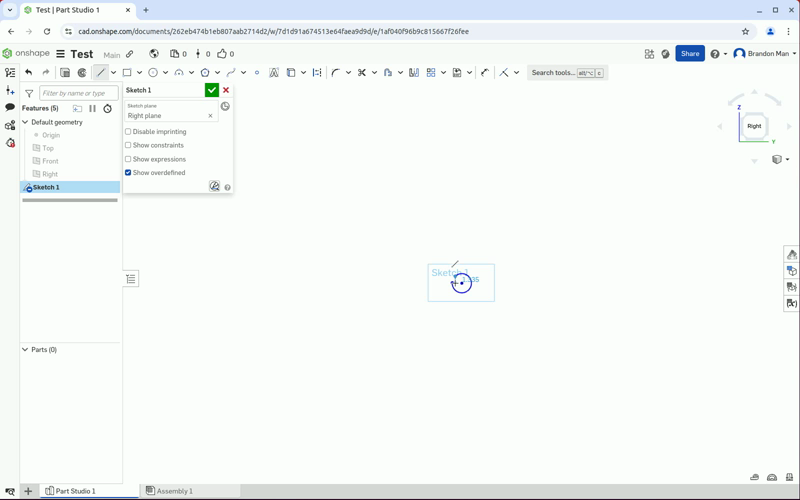
scroll(6)
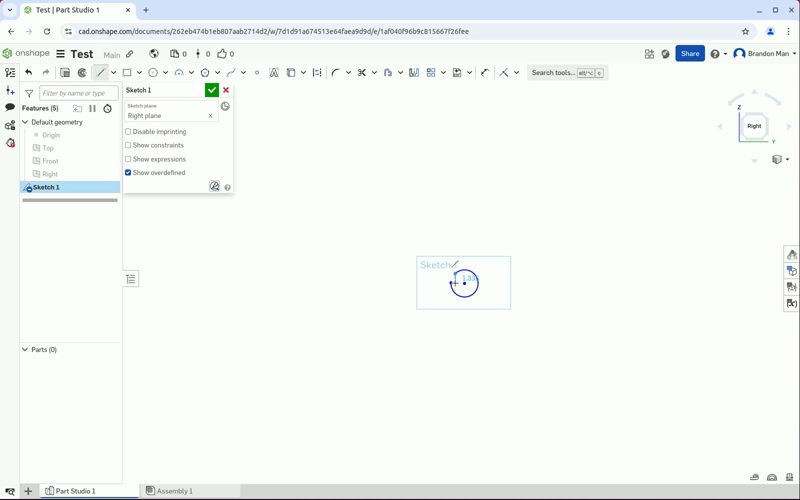
scroll(6)
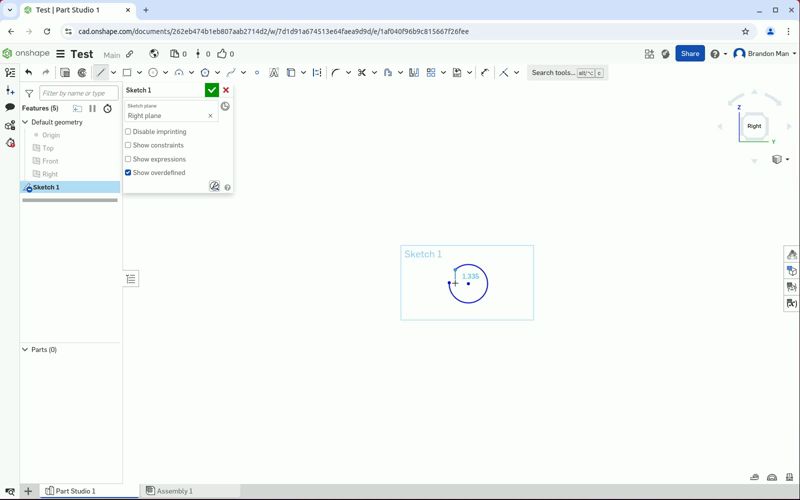
scroll(6)
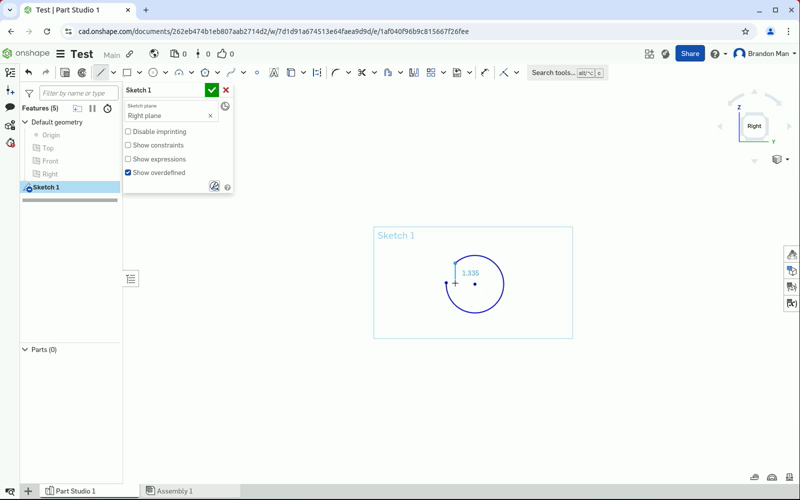
scroll(6)
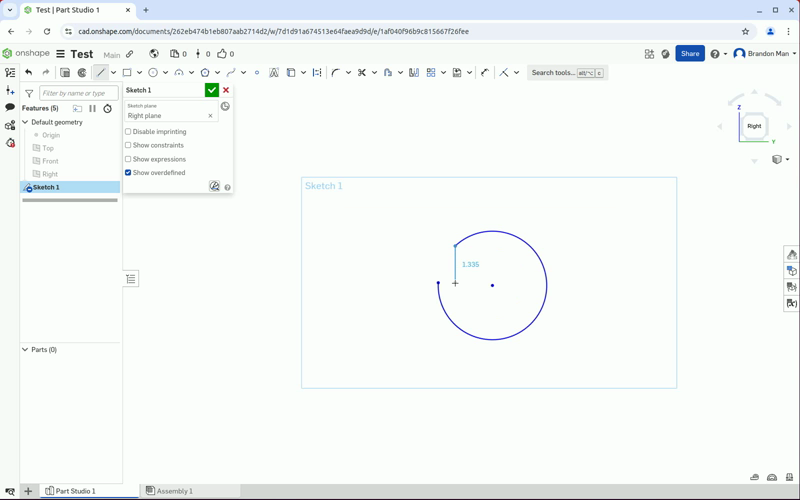
scroll(6)
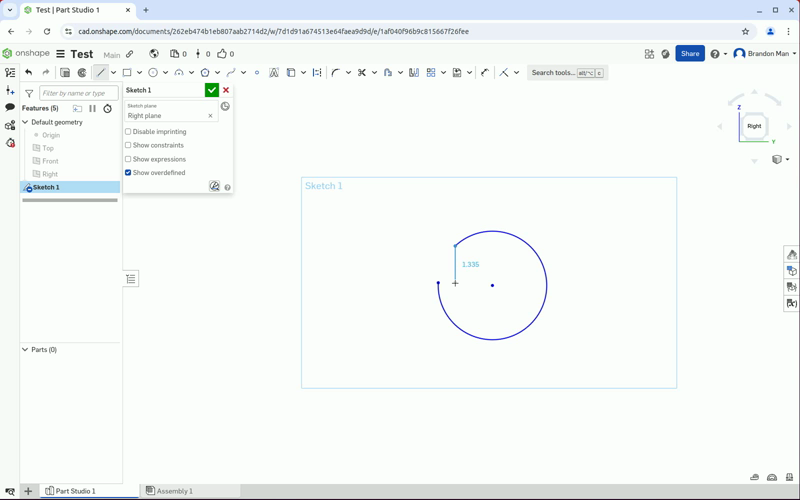
scroll(6)
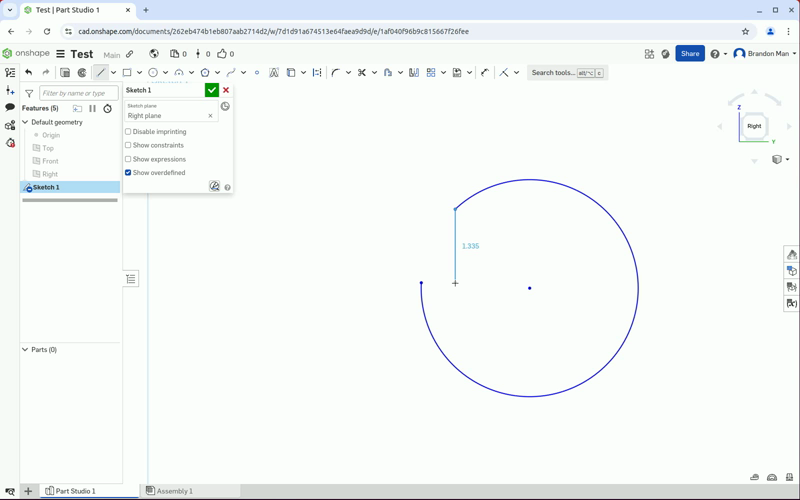
click(455, 282)
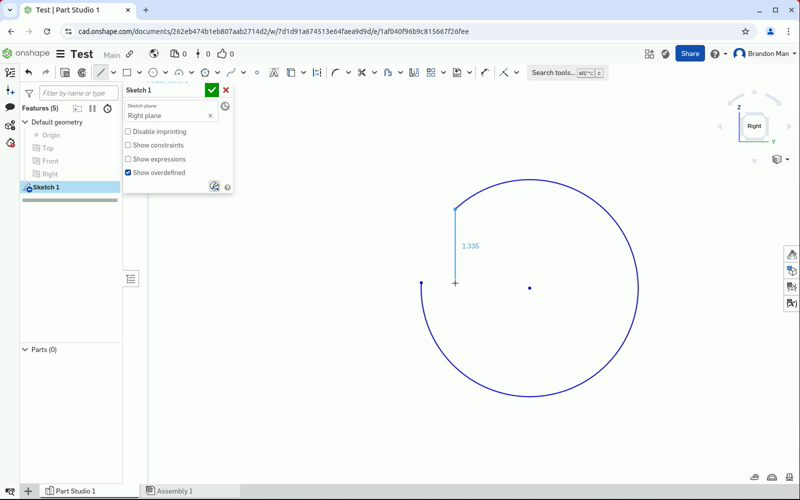
scroll(-6)
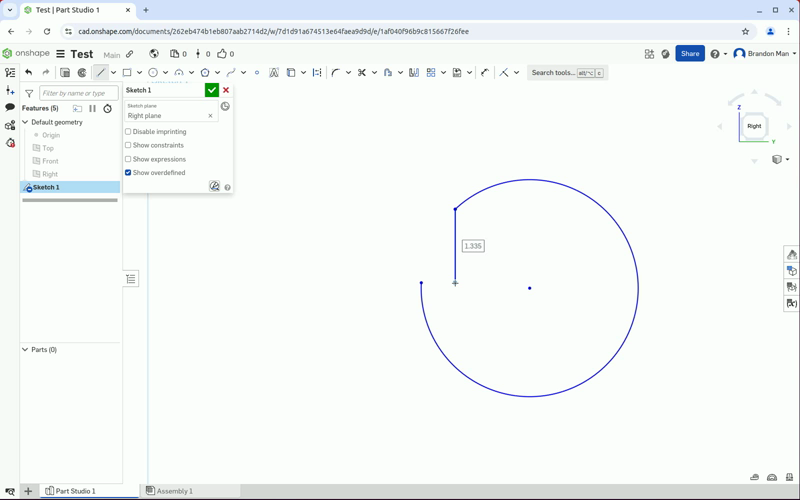
scroll(-6)
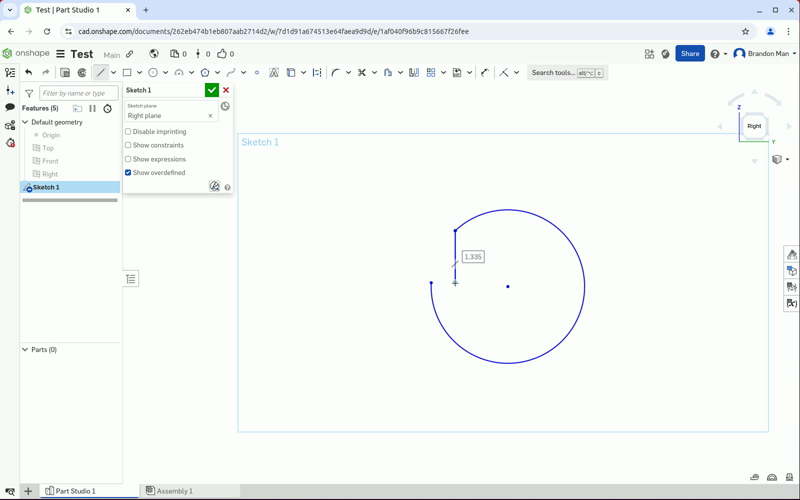
scroll(-6)
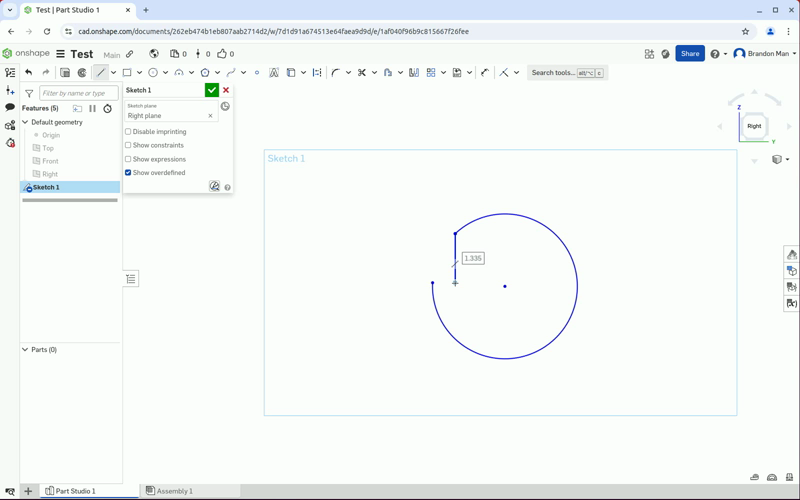
scroll(-6)
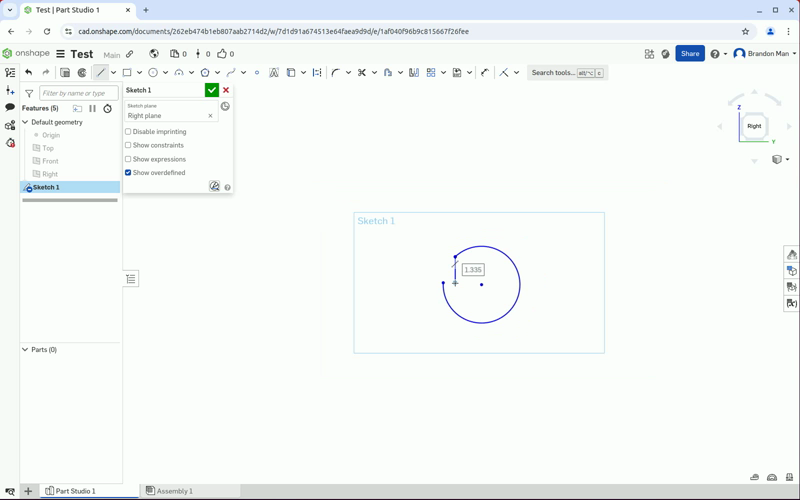
scroll(-6)
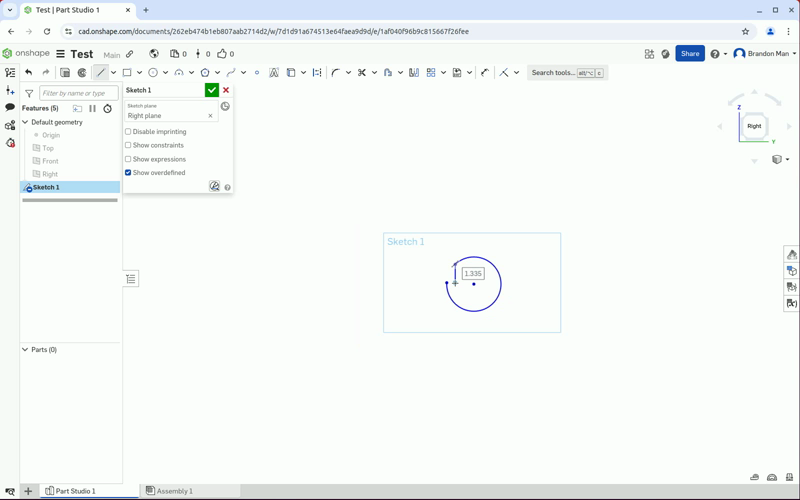
scroll(-6)
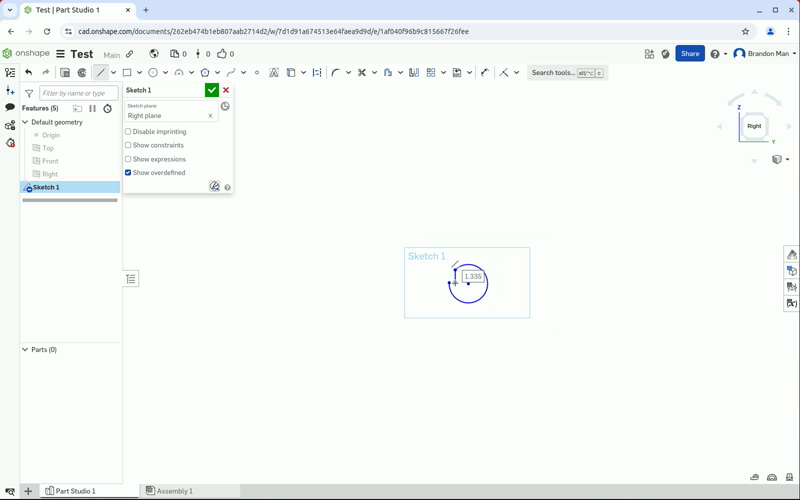
scroll(-6)
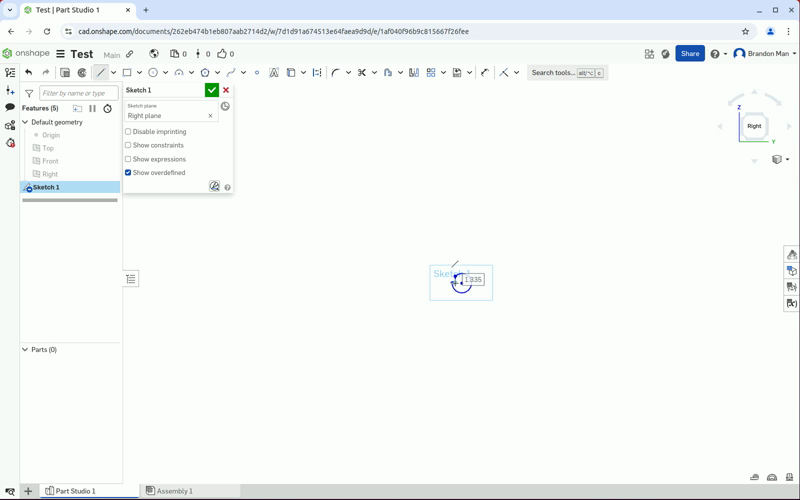
key_up(shift)
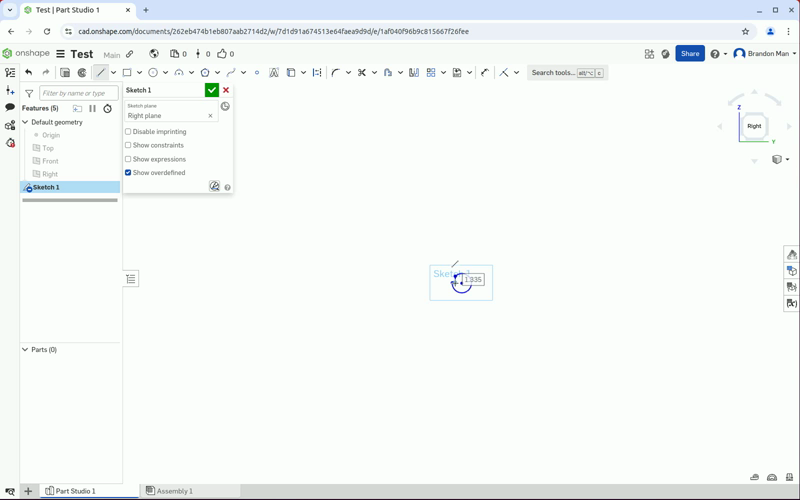
mouse_move(485, 282)
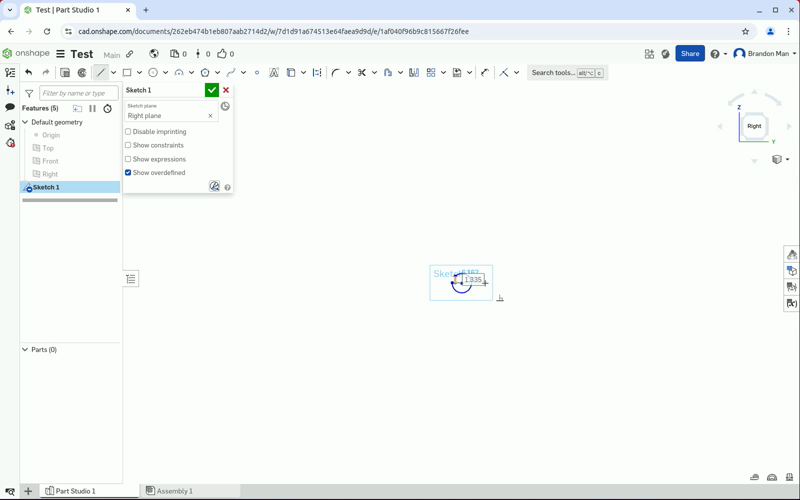
key_down(shift)
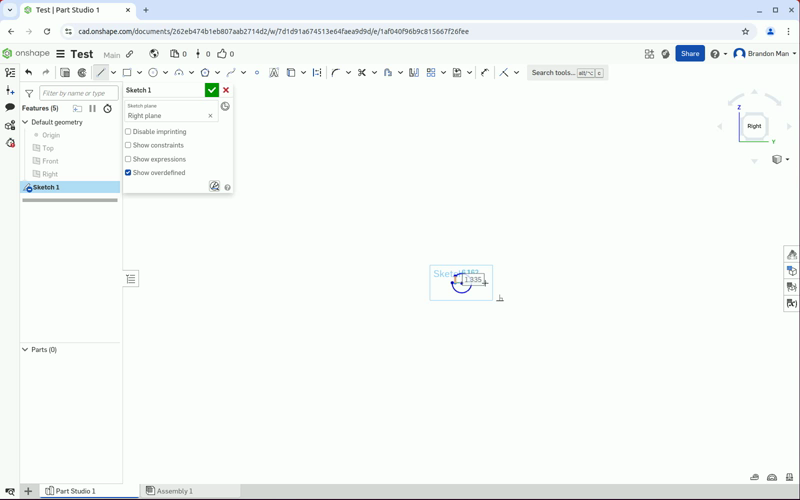
mouse_move(452, 282)
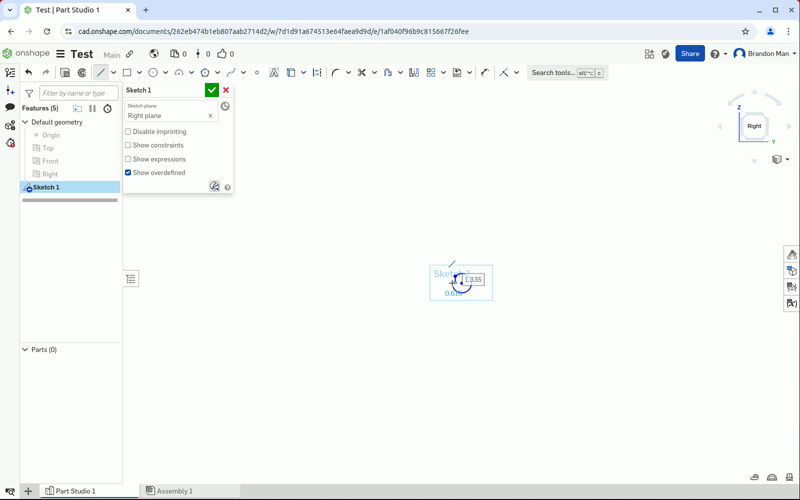
scroll(6)
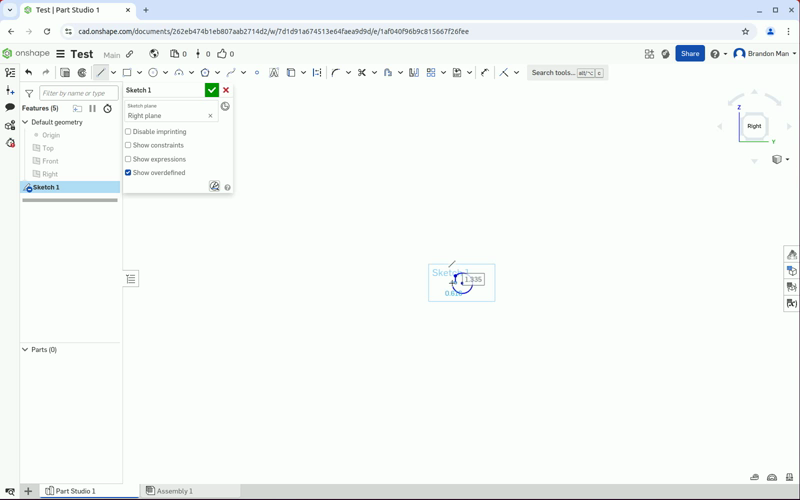
scroll(6)
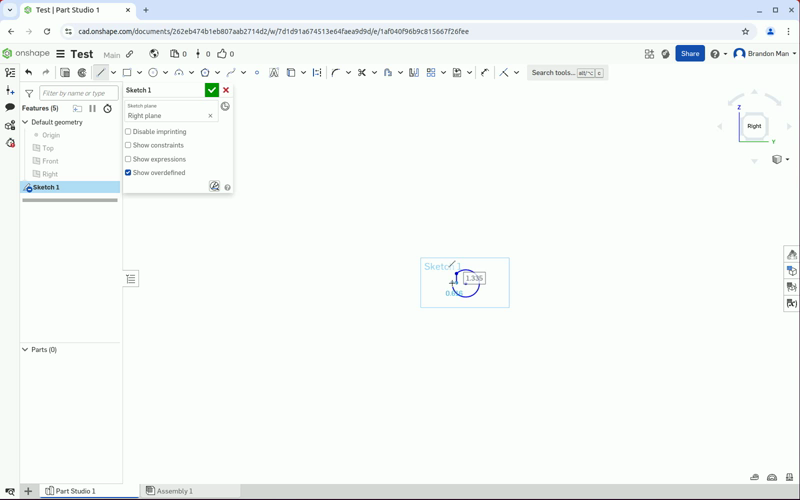
scroll(6)
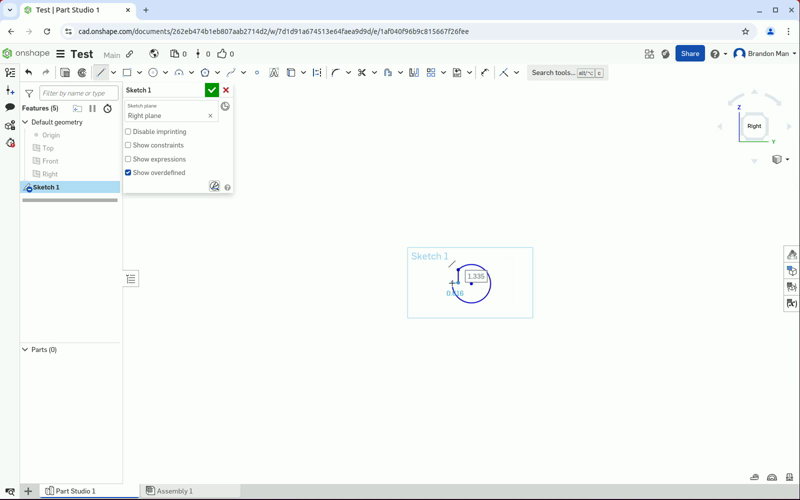
scroll(6)
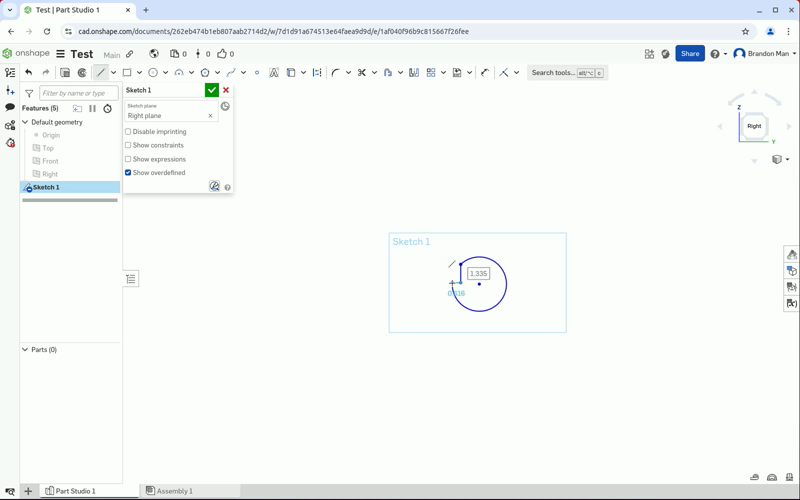
scroll(6)
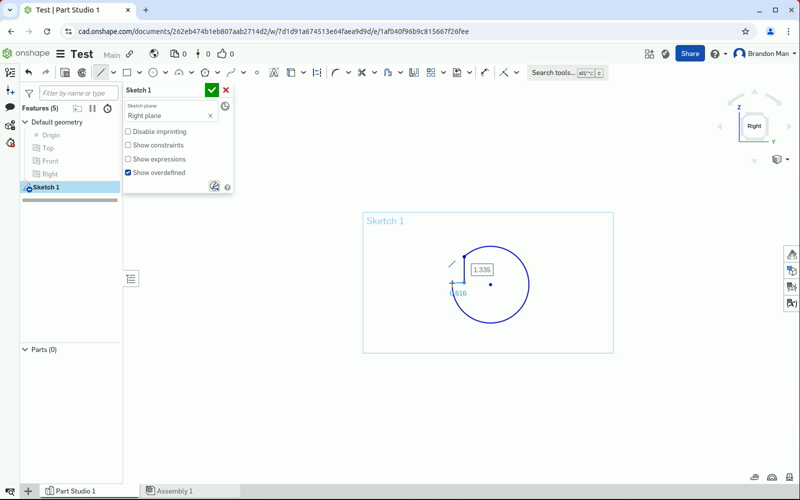
scroll(6)
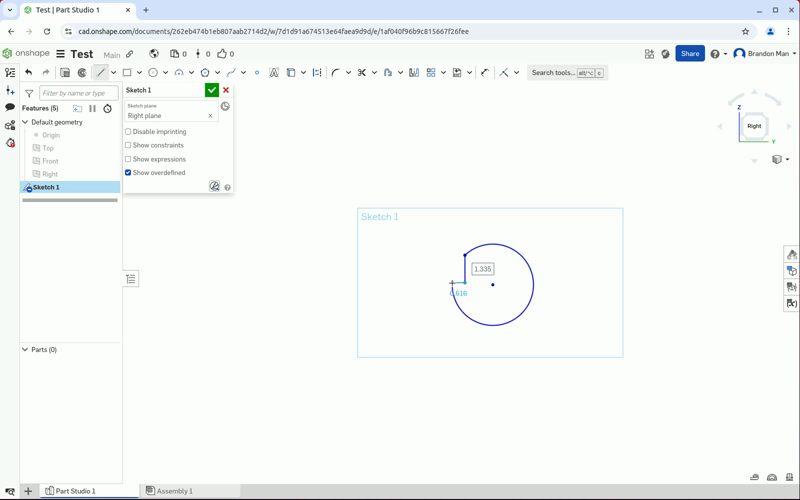
scroll(6)
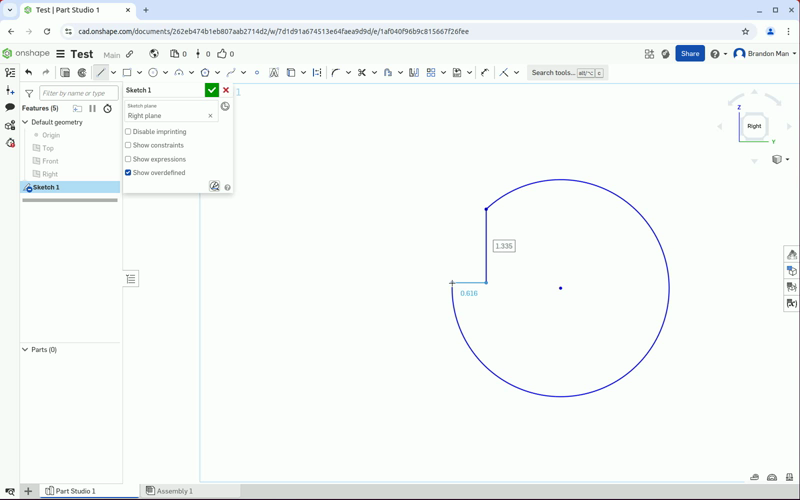
key_up(shift)
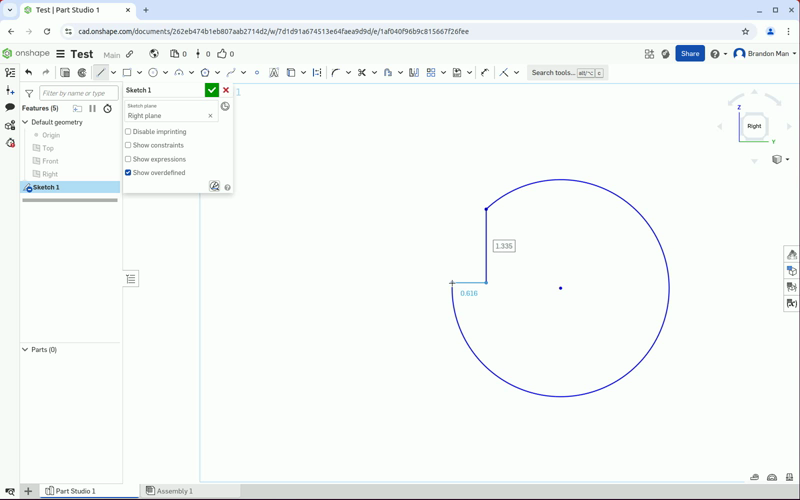
click(452, 282)
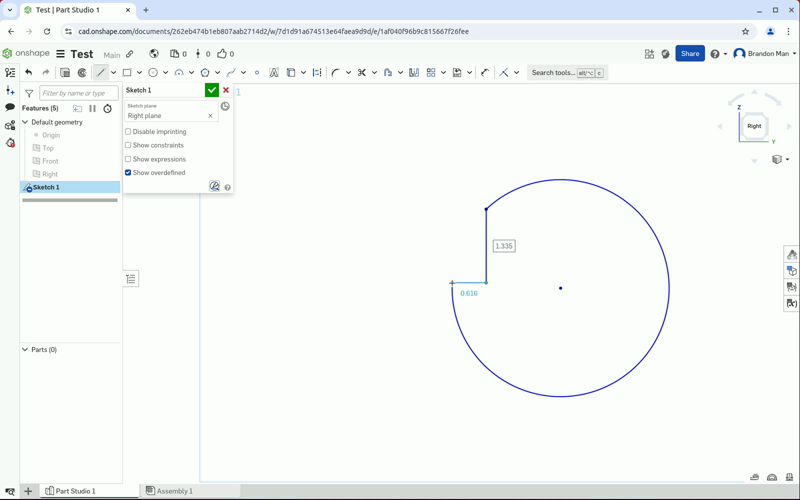
scroll(-6)
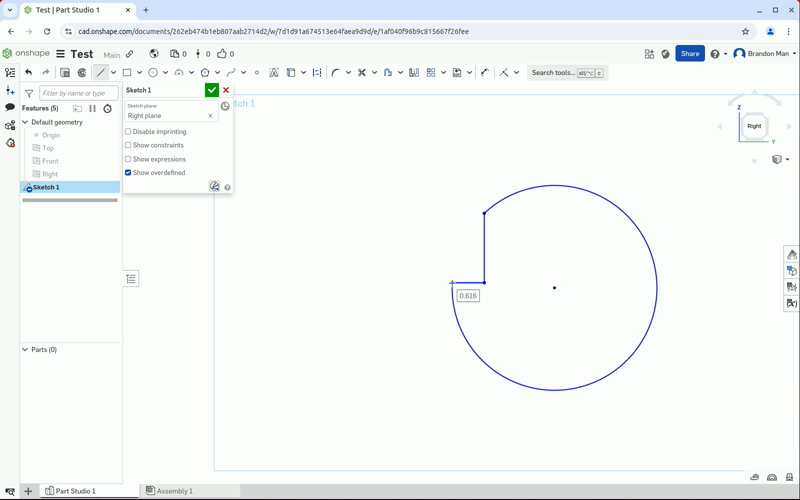
scroll(-6)
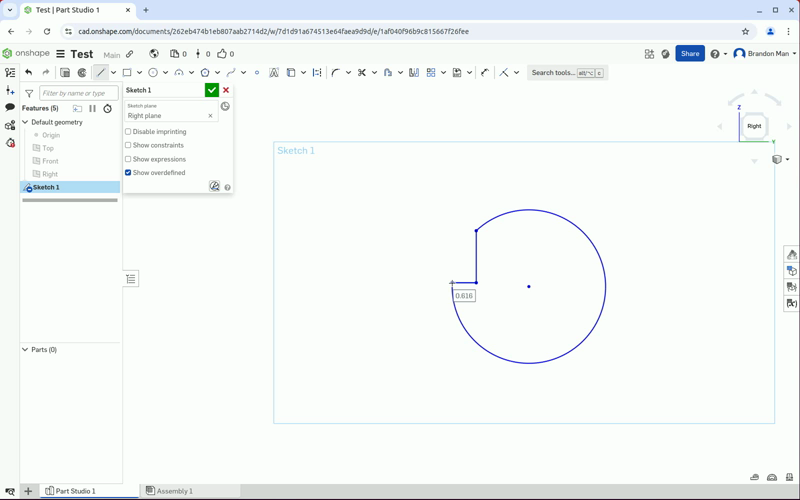
scroll(-6)
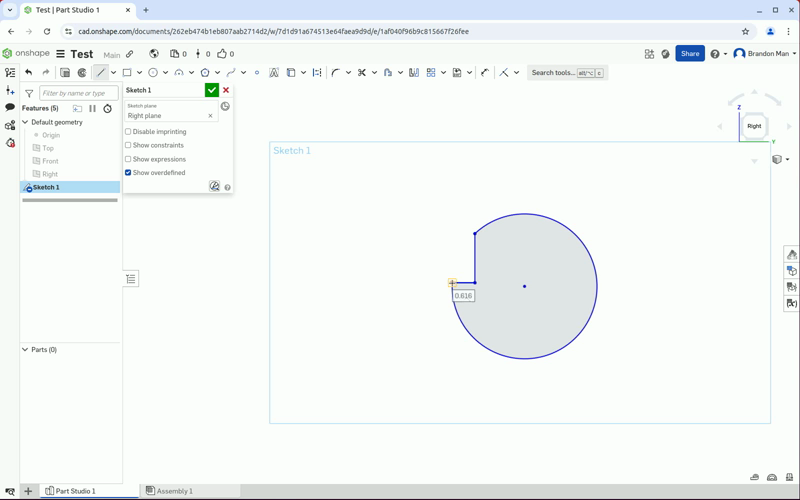
scroll(-6)
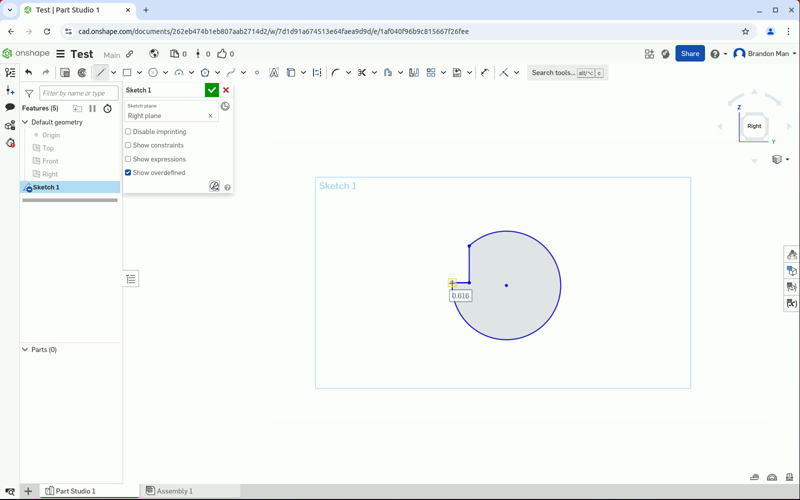
scroll(-6)
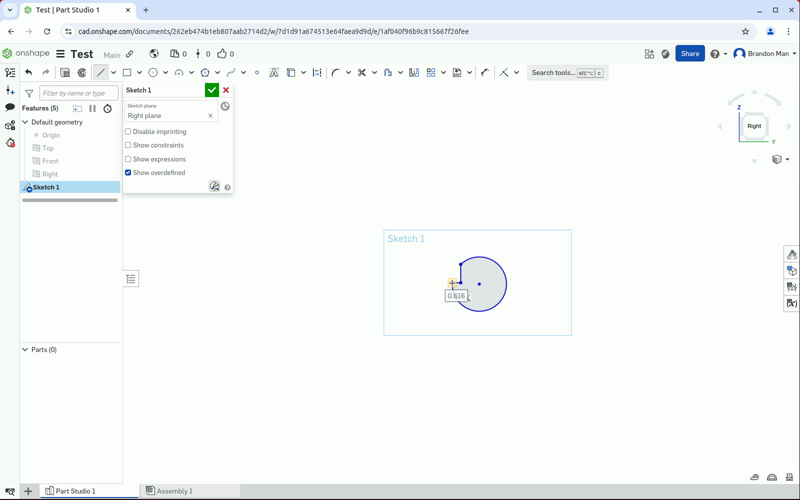
scroll(-6)
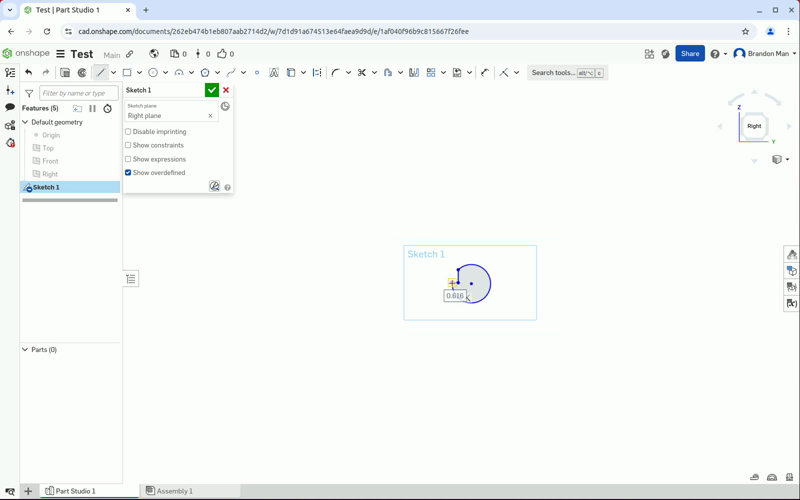
scroll(-6)
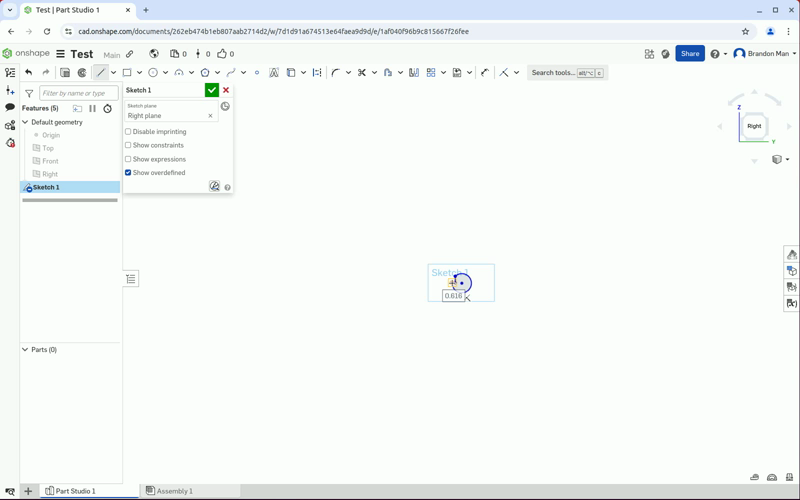
key(esc)
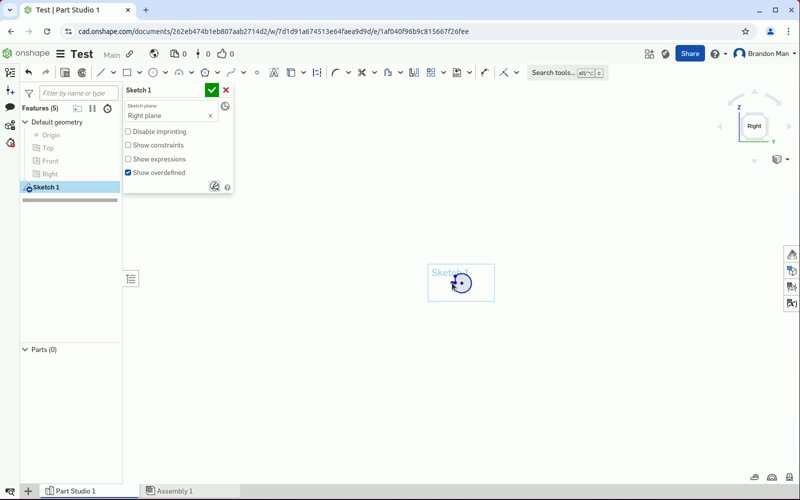
mouse_move(456, 286)
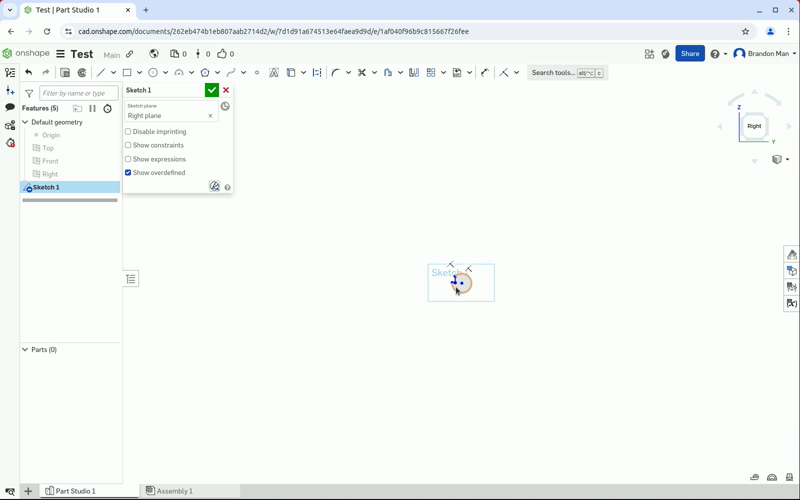
scroll(6)
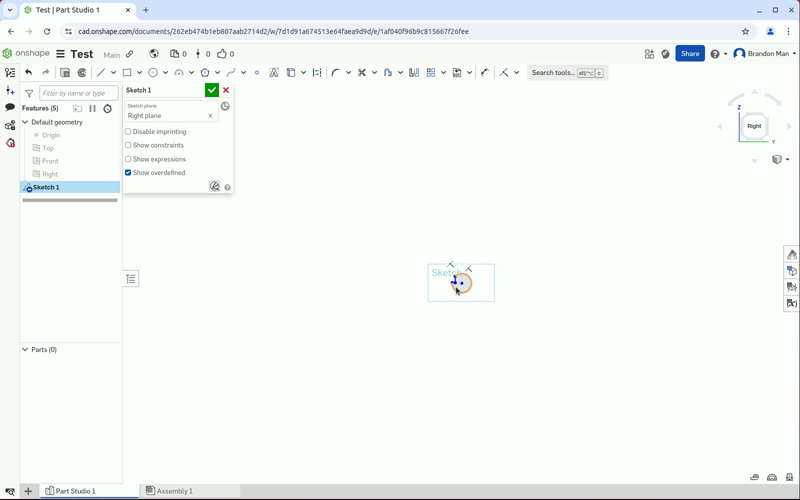
scroll(6)
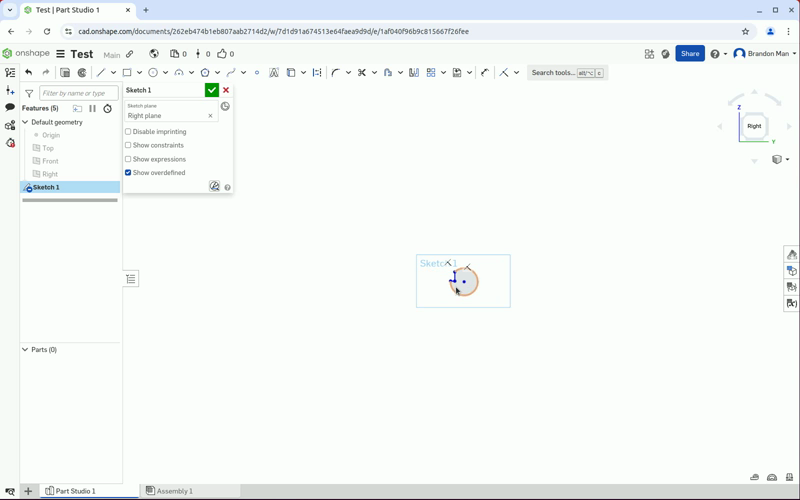
scroll(6)
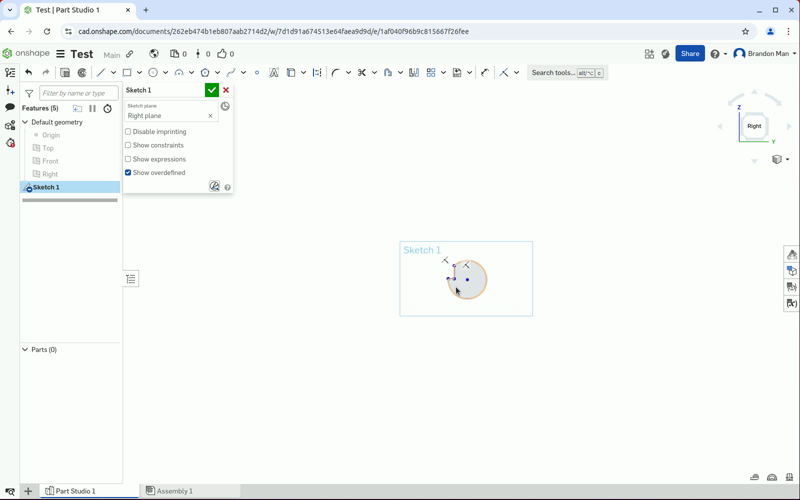
scroll(6)
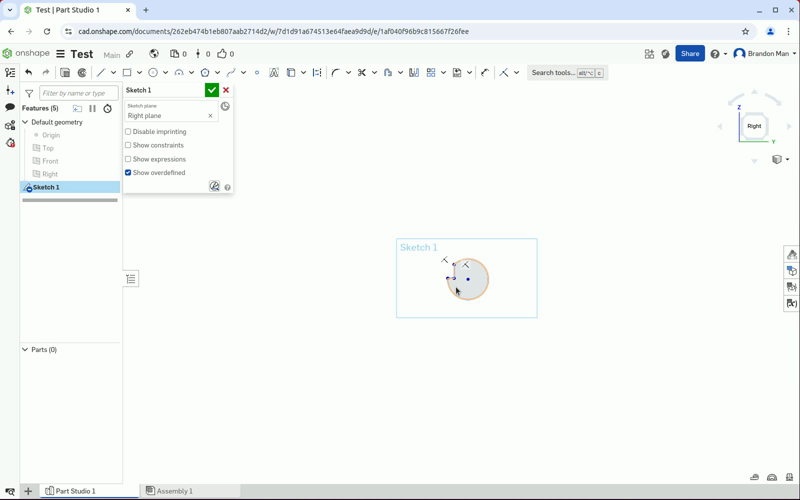
scroll(6)
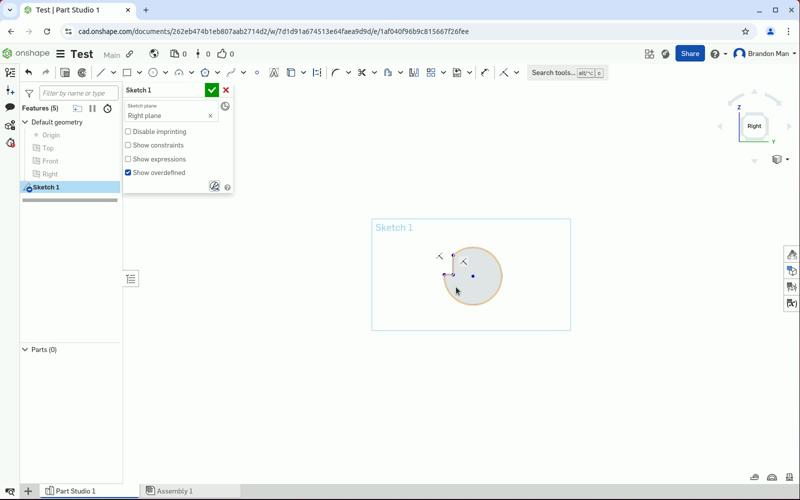
scroll(6)
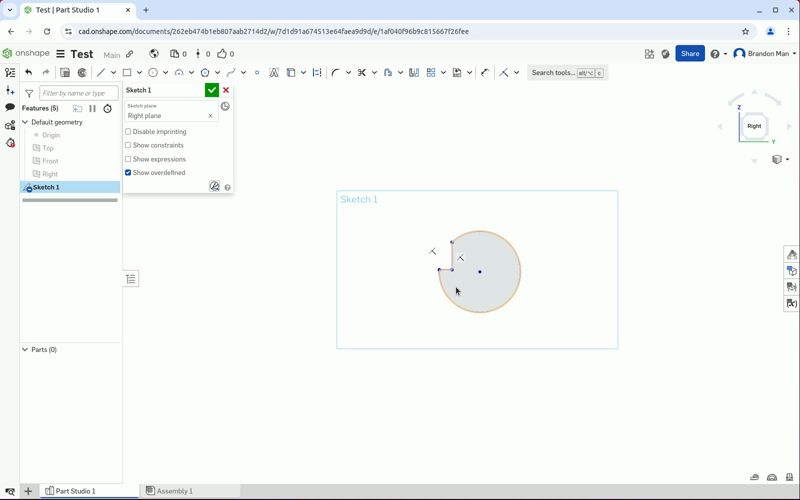
scroll(6)
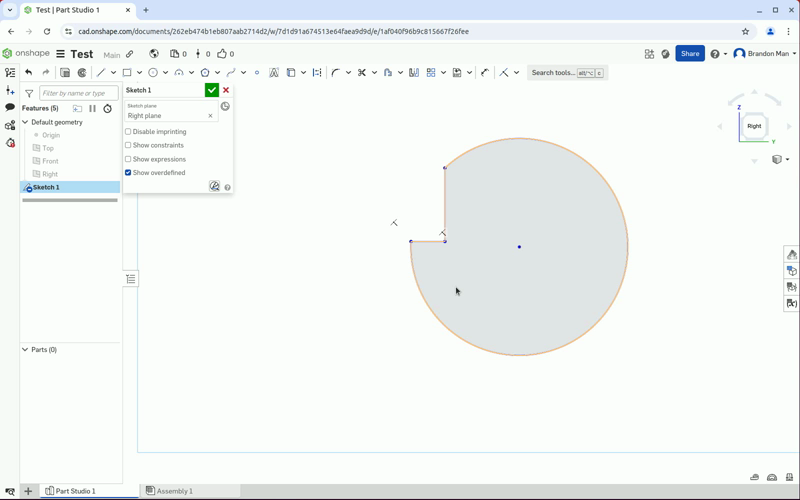
click(456, 286)
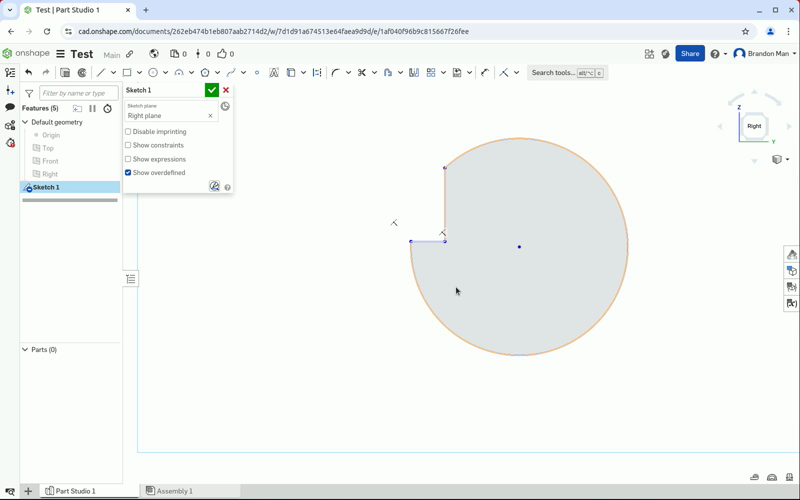
scroll(-6)
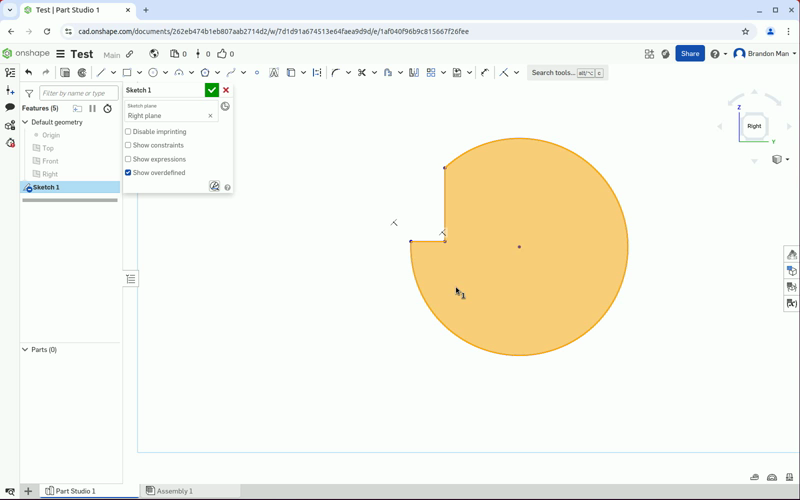
scroll(-6)
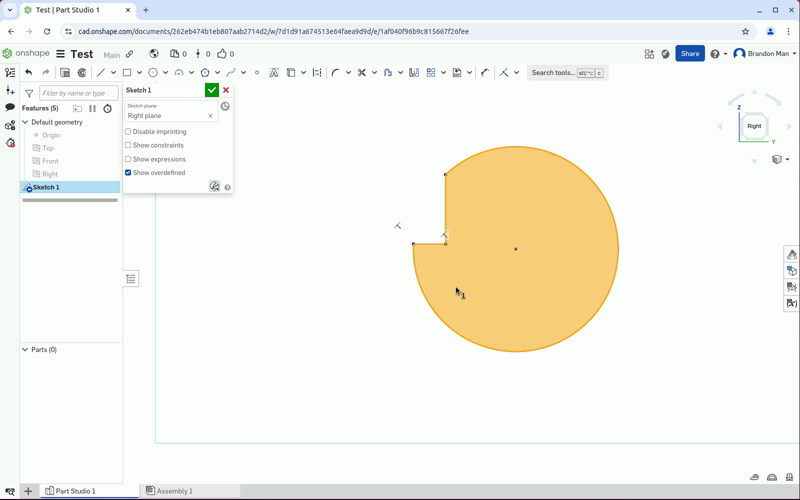
scroll(-6)
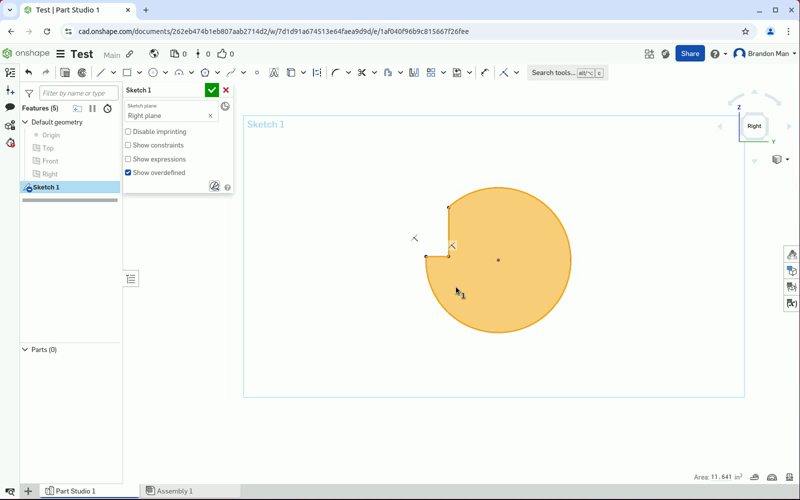
scroll(-6)
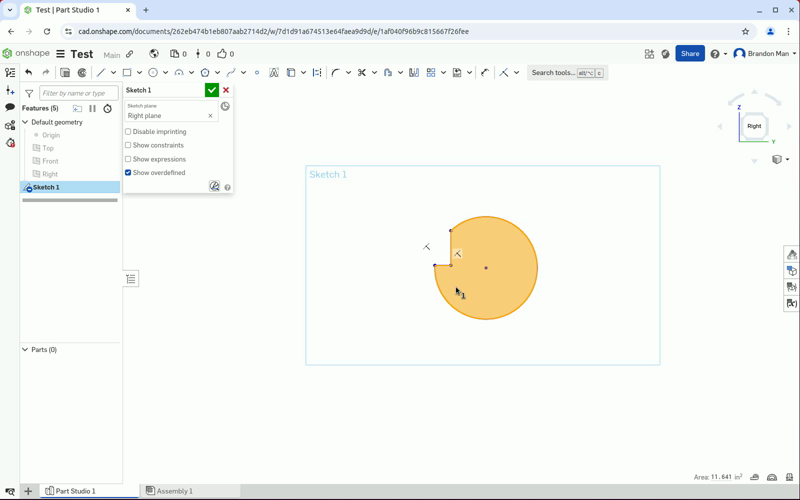
scroll(-6)
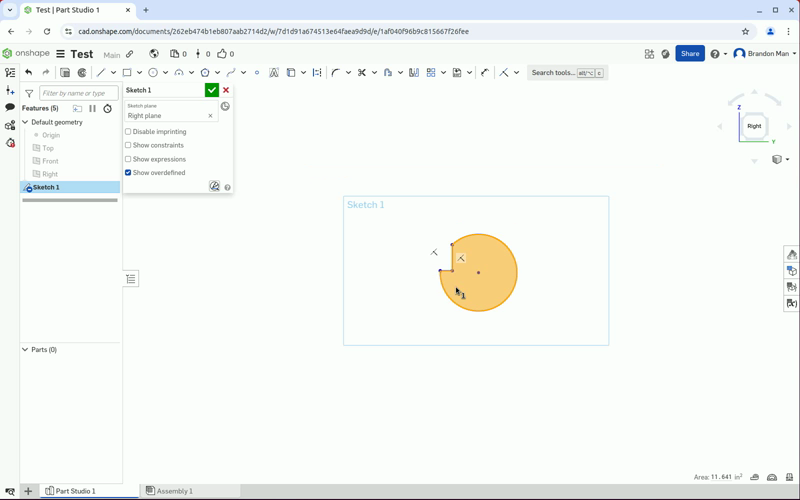
scroll(-6)
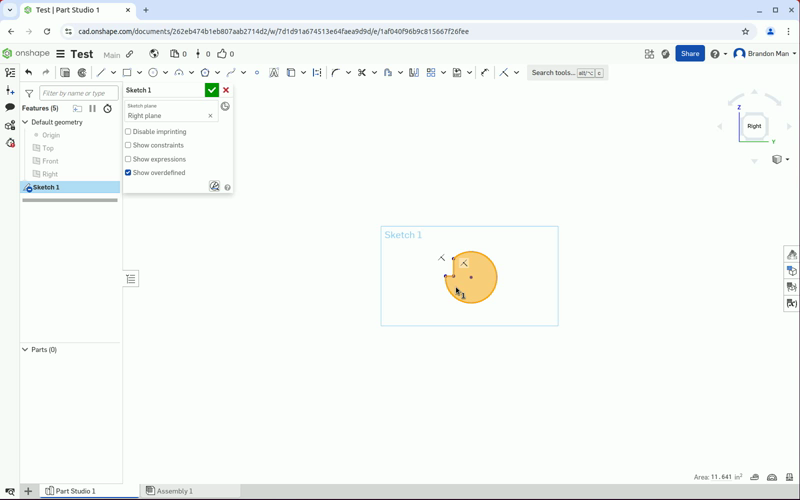
scroll(-6)
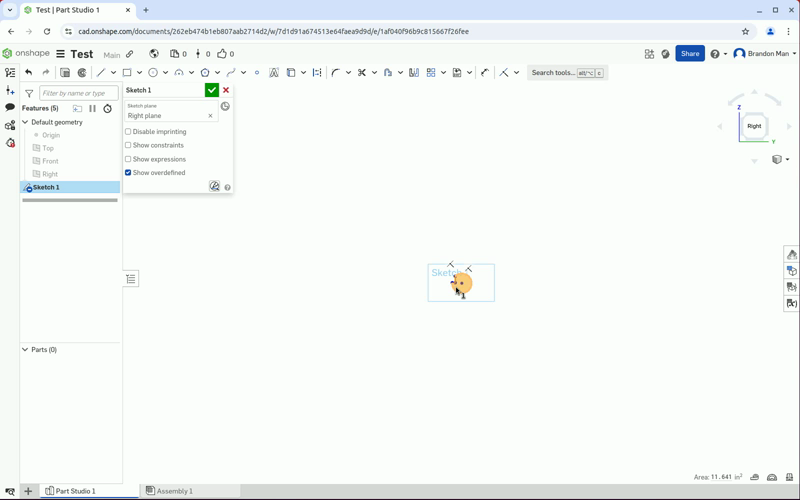
mouse_move(73, 352)
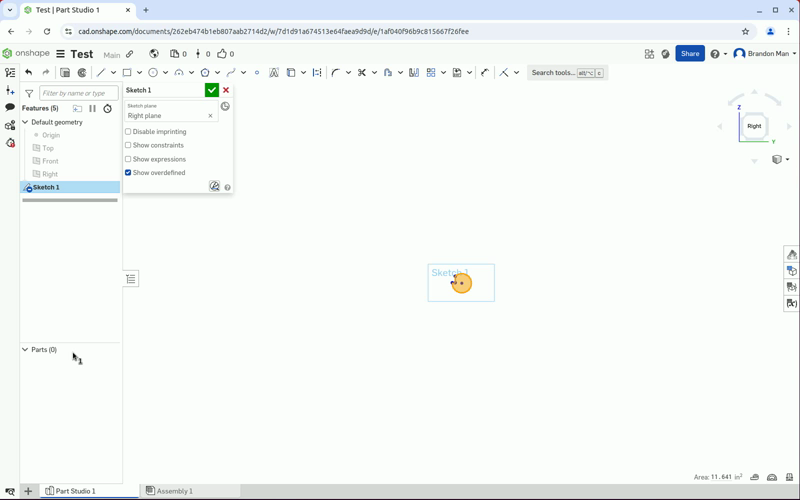
key(shift+y)
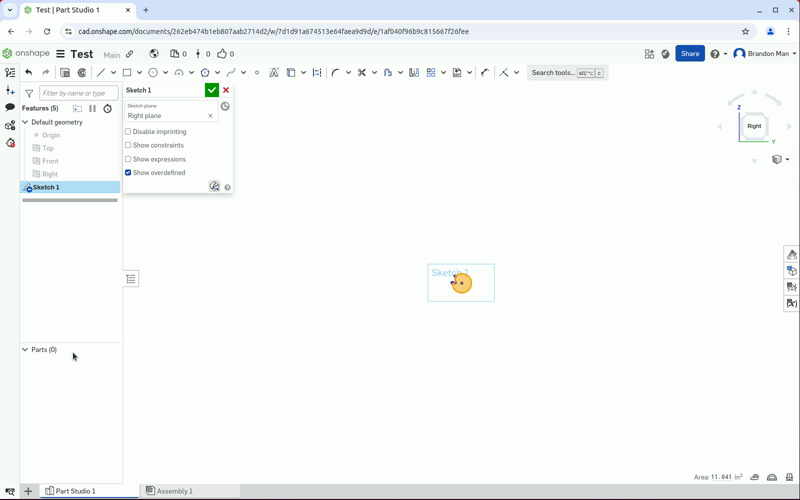
key(shift+e)
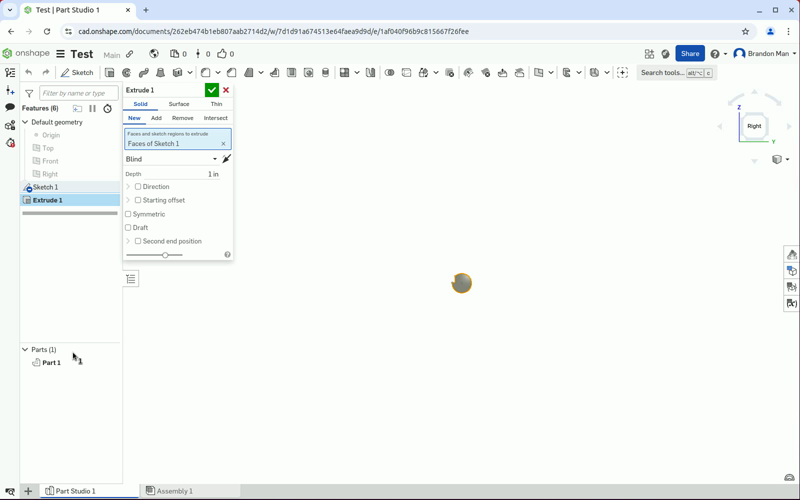
mouse_move(143, 106)
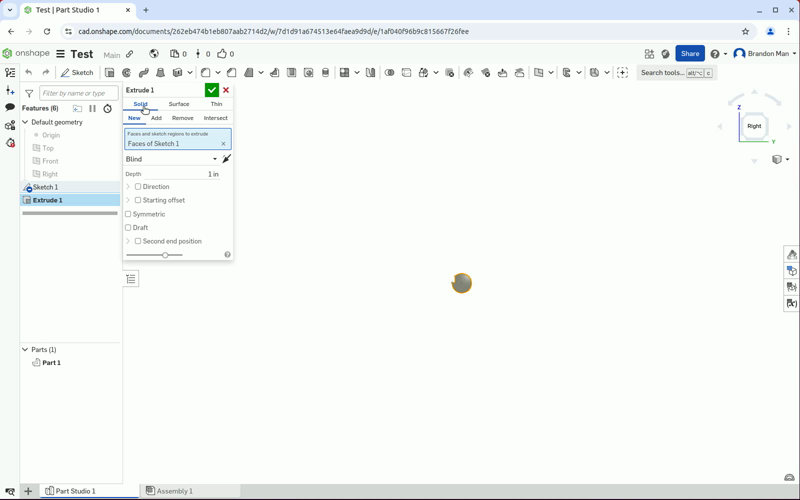
click(143, 106)
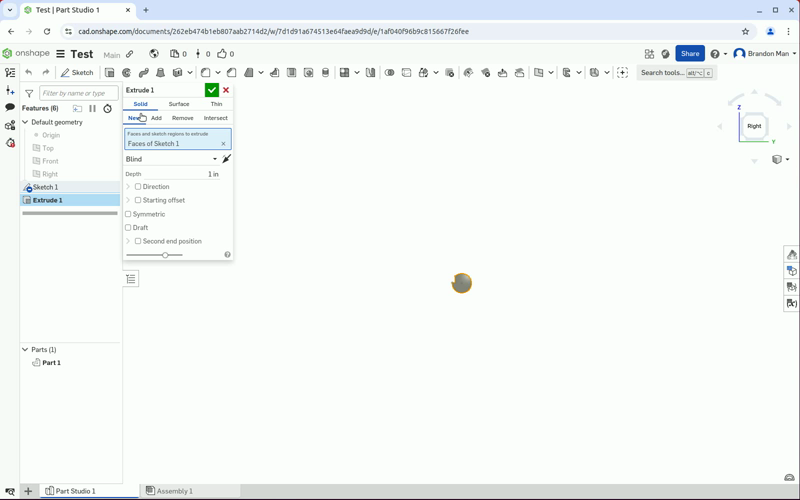
mouse_move(137, 120)
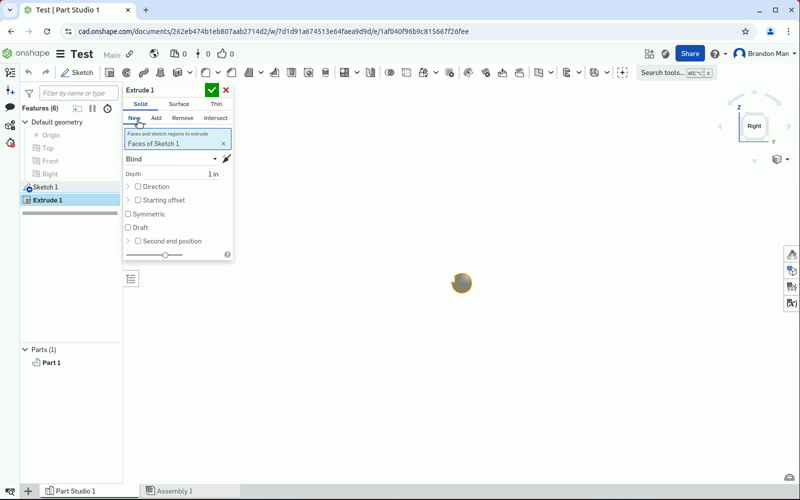
click(137, 120)
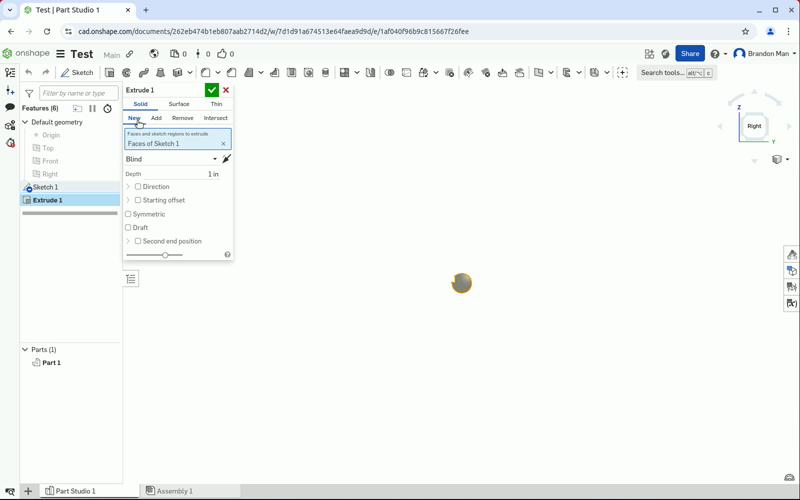
key(tab, 4)
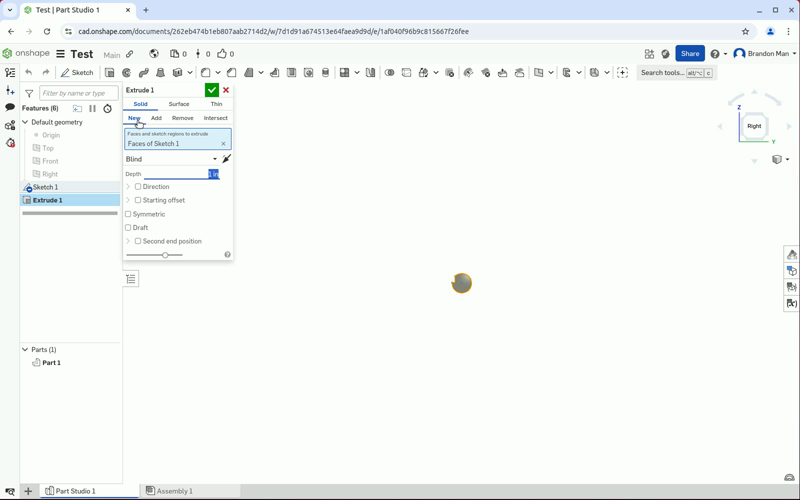
text(9.147)
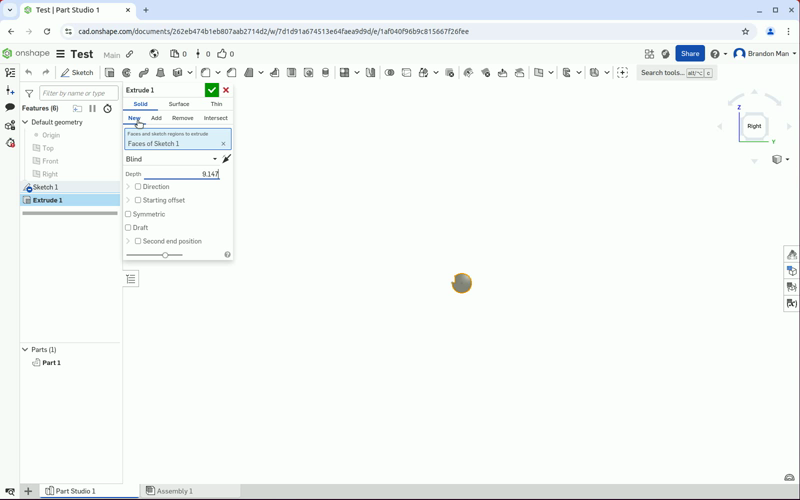
key(enter)
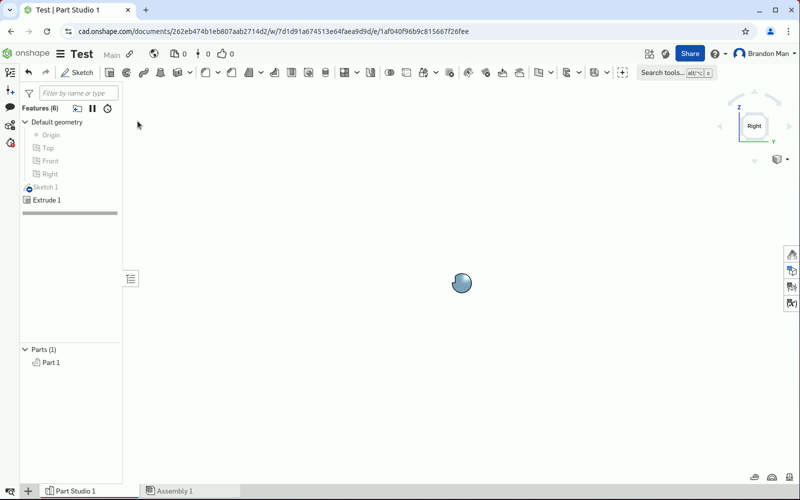
key(shift+h)
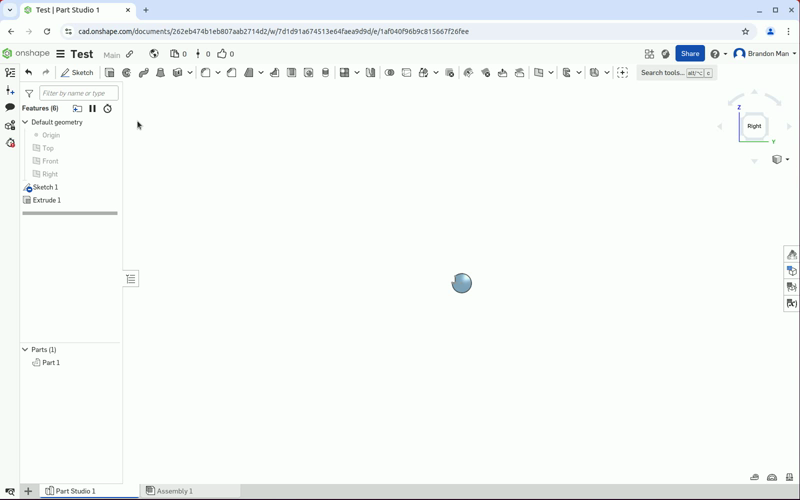
key(shift+h)
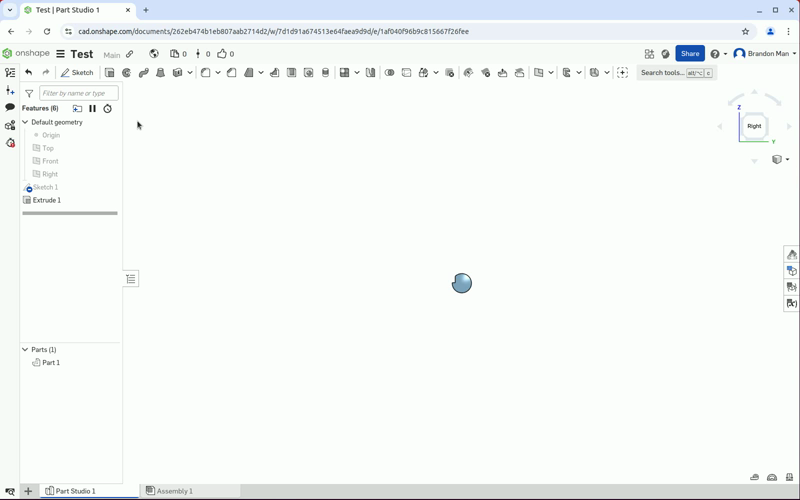
mouse_move(73, 189)
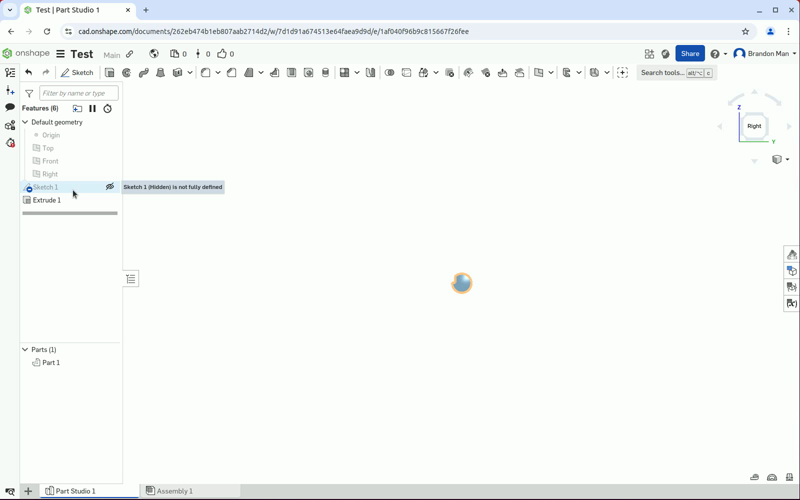
click(73, 189)
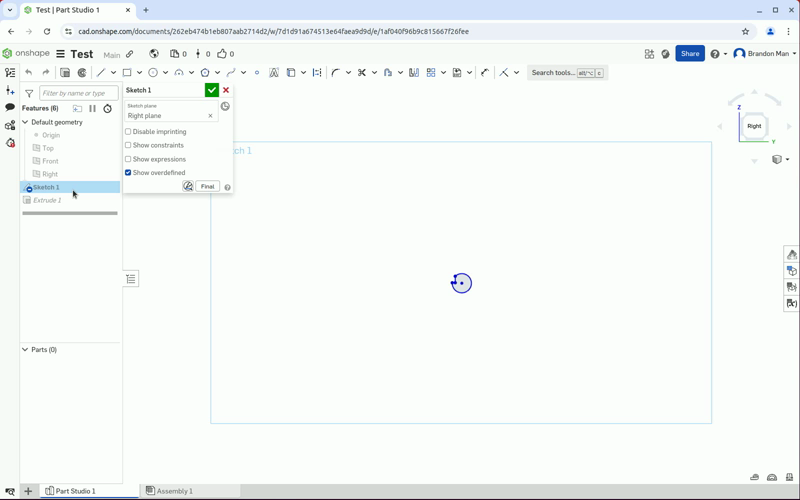
mouse_move(229, 92)
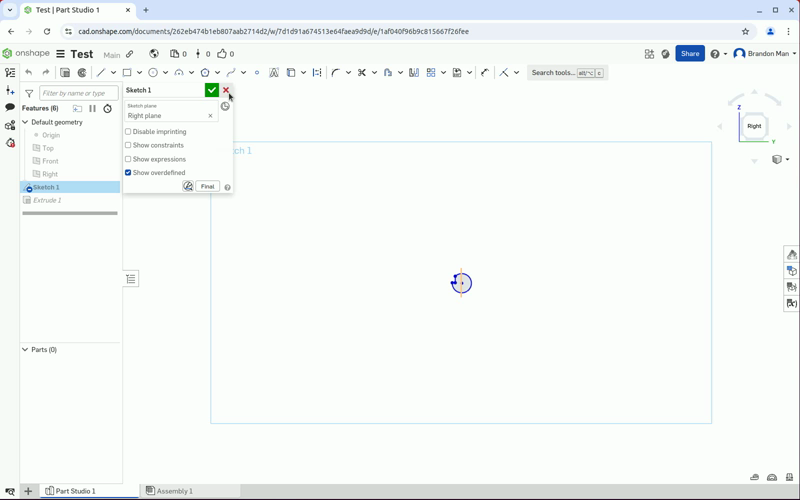
click(229, 92)
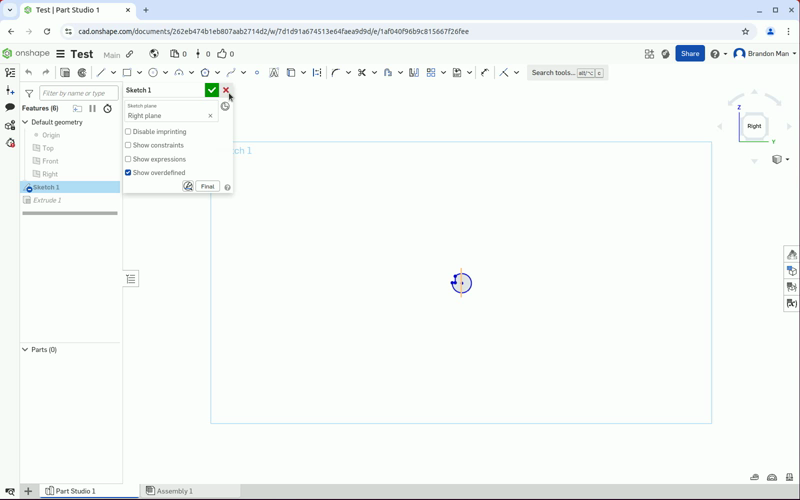
key(shift+s)
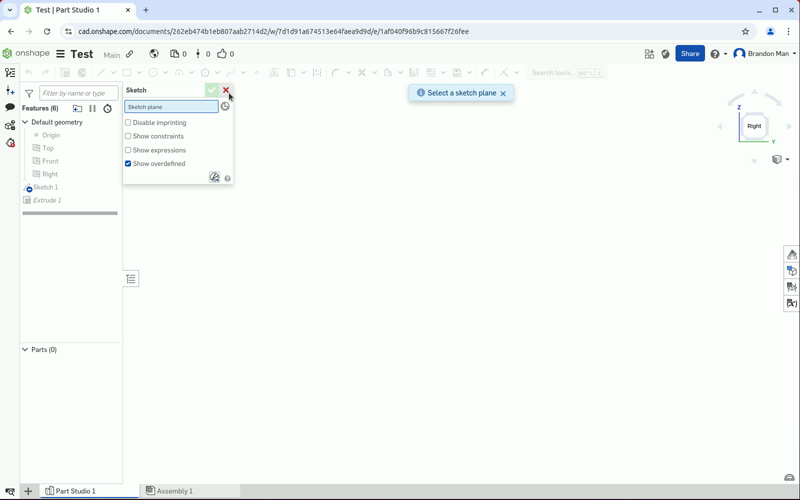
mouse_move(73, 176)
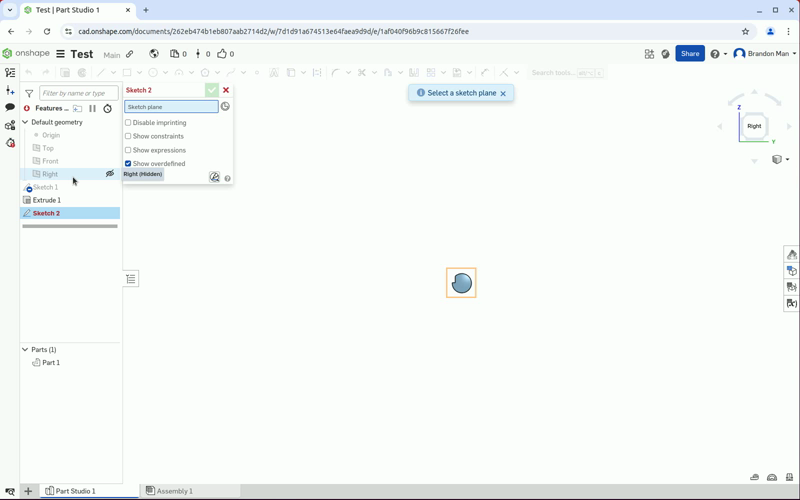
click(73, 176)
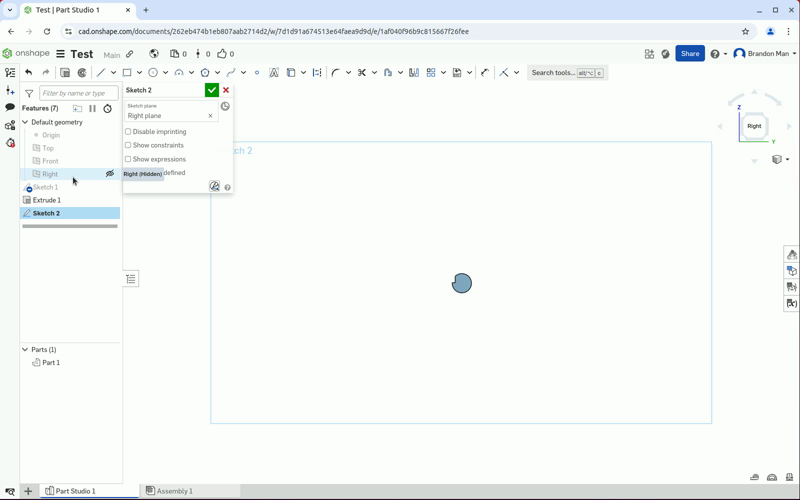
mouse_move(73, 352)
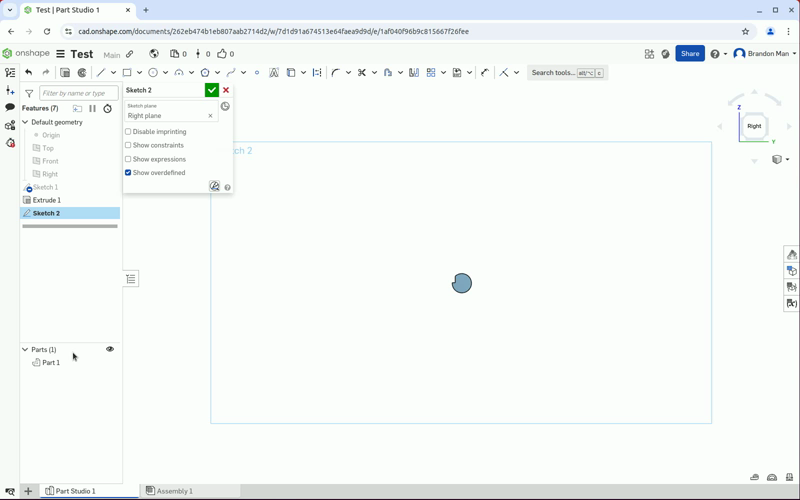
key(y)
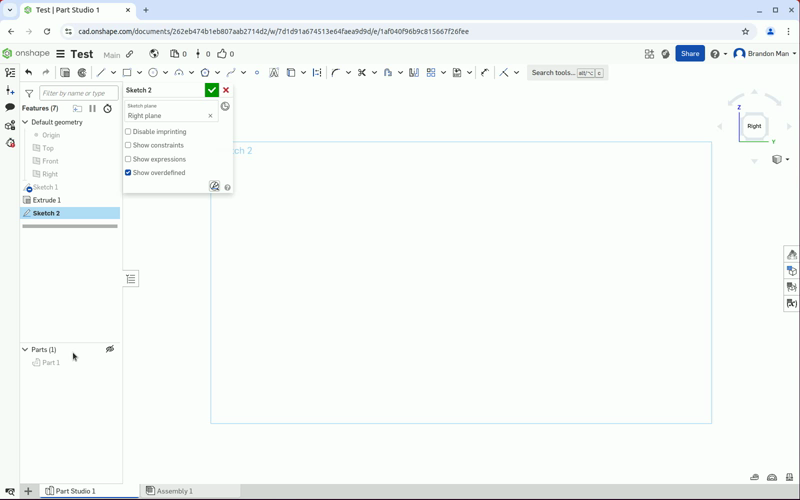
key(l)
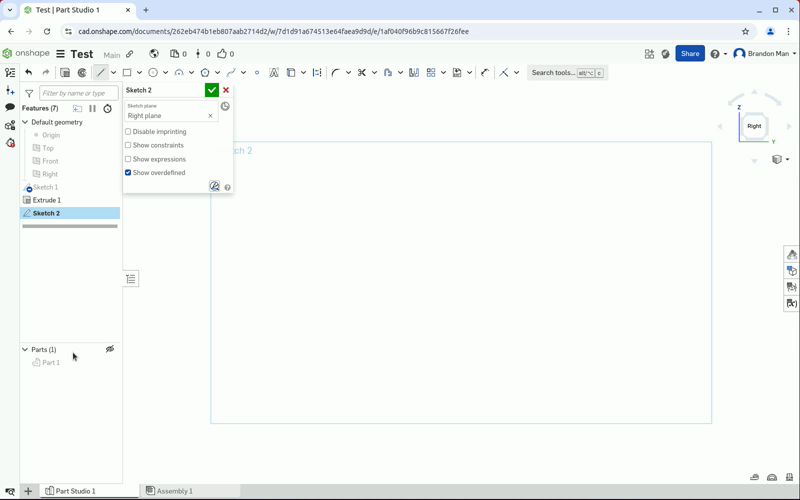
key_down(shift)
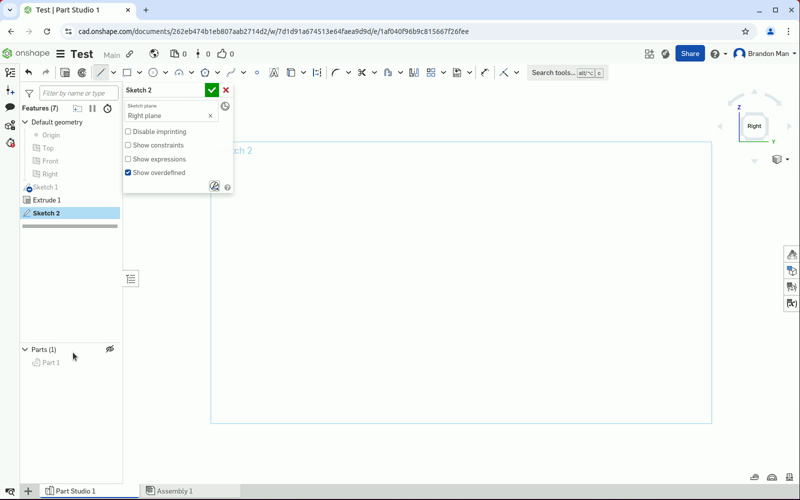
mouse_move(452, 282)
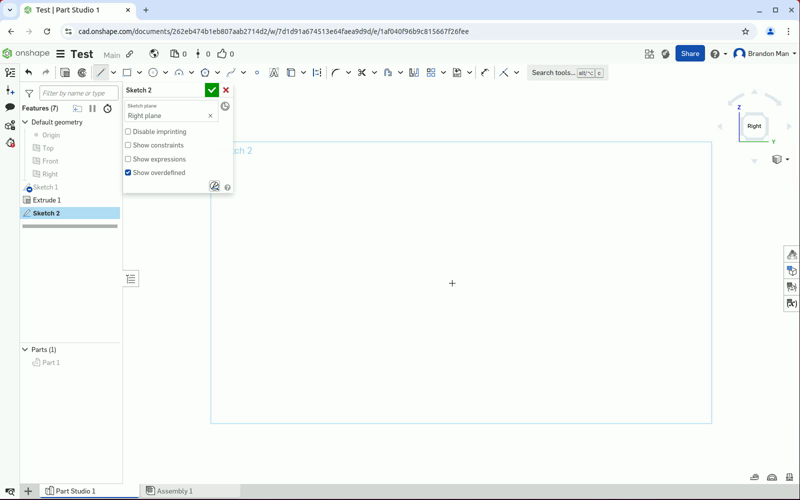
click(452, 282)
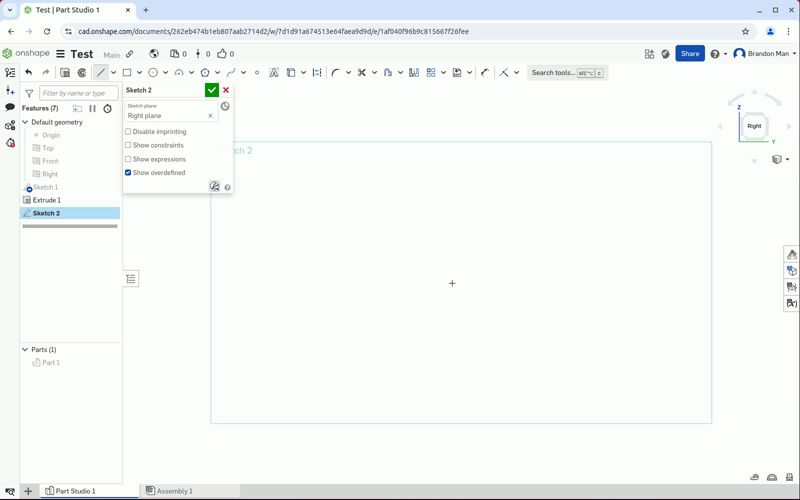
key_up(shift)
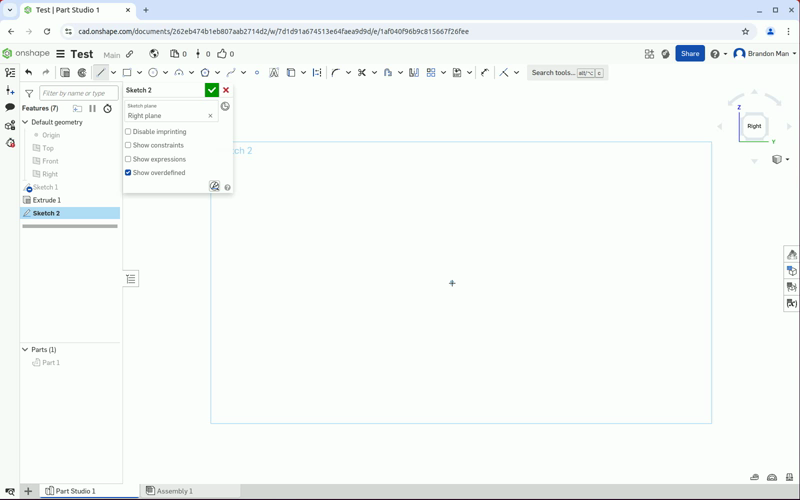
key_down(shift)
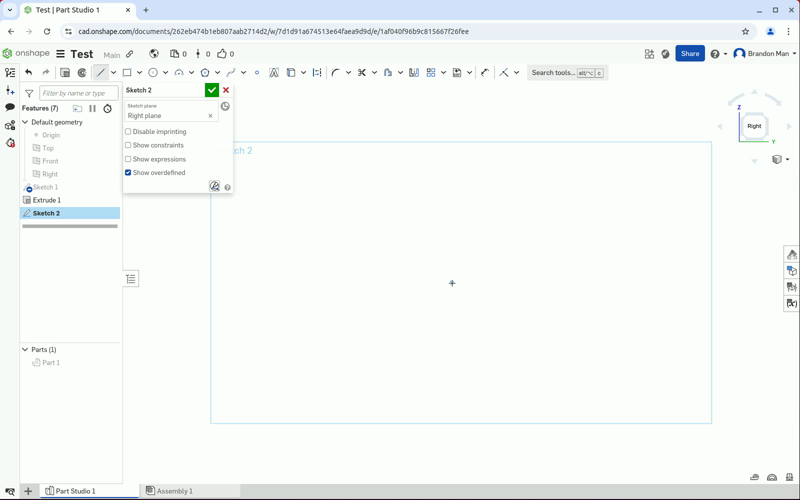
mouse_move(482, 282)
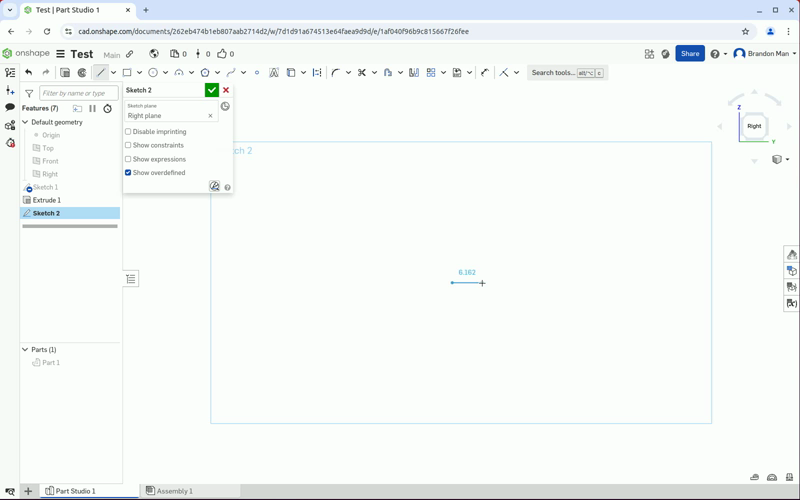
mouse_move(455, 282)
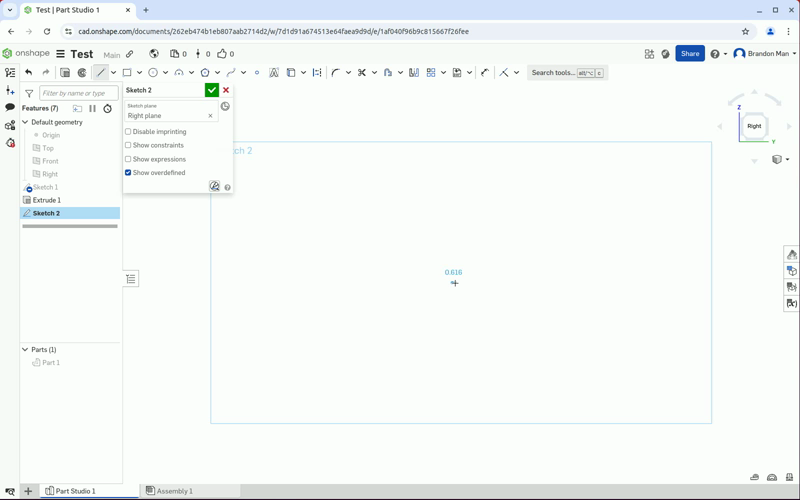
scroll(6)
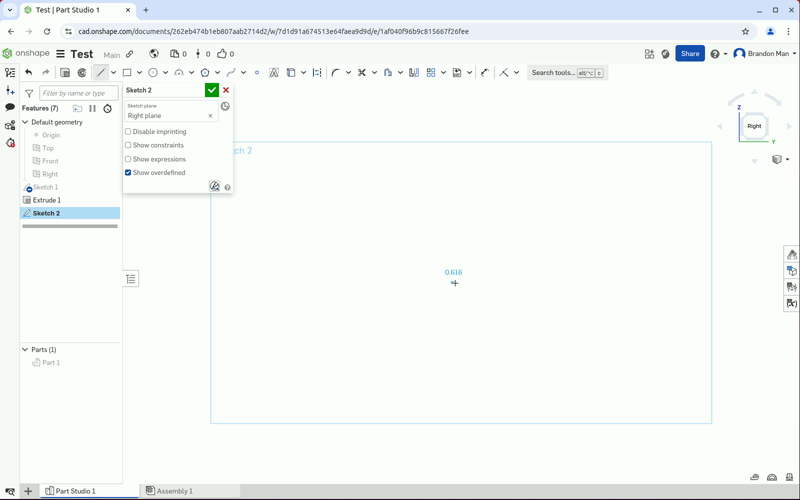
scroll(6)
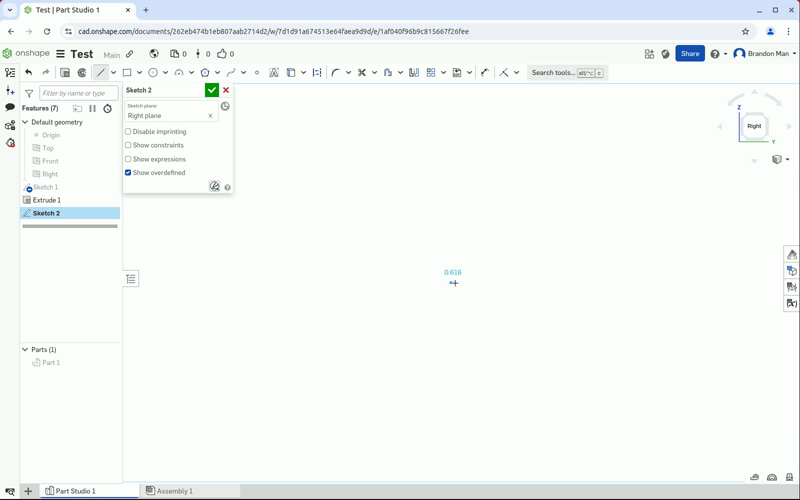
scroll(6)
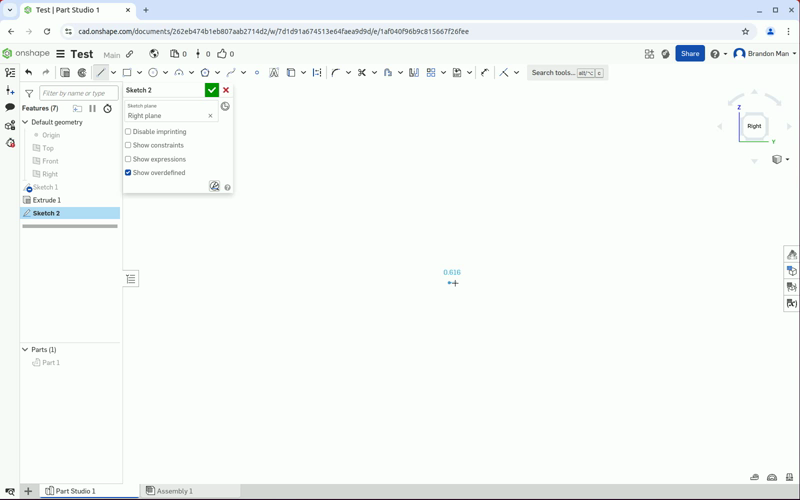
scroll(6)
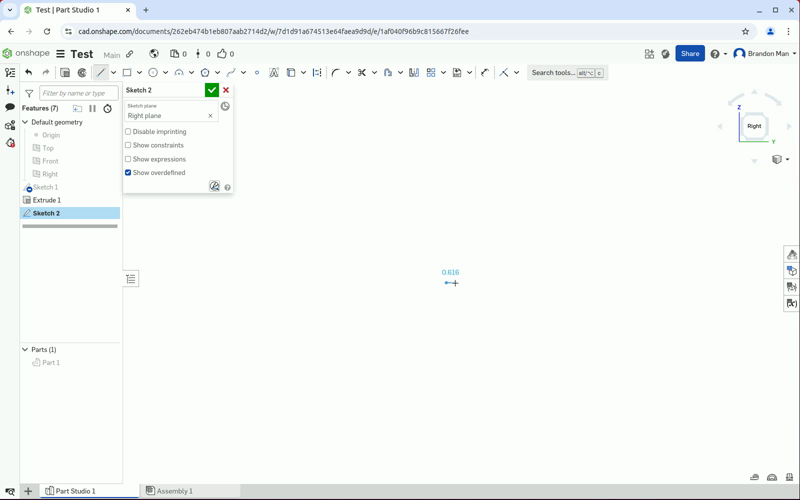
scroll(6)
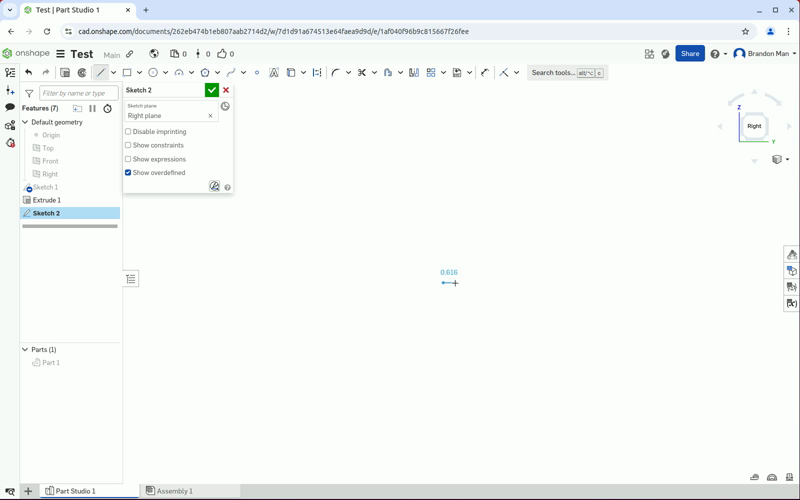
scroll(6)
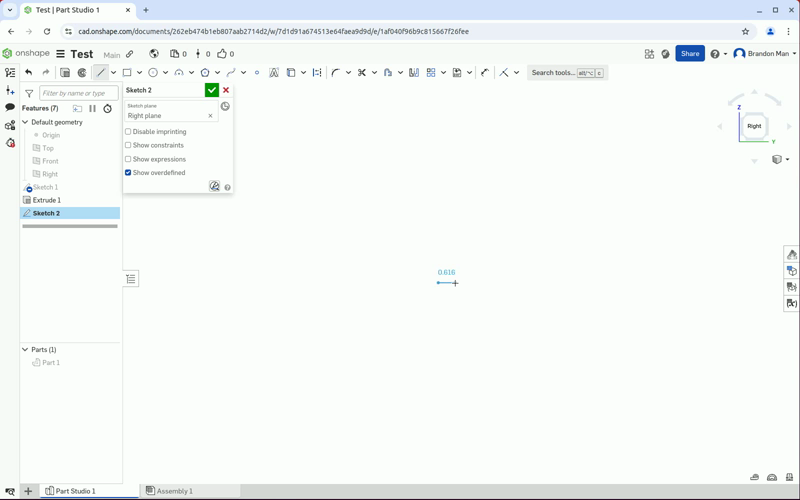
scroll(6)
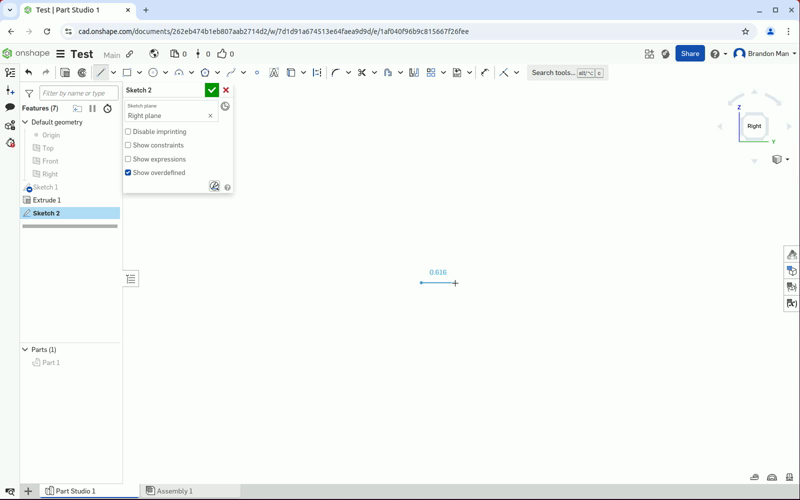
click(455, 282)
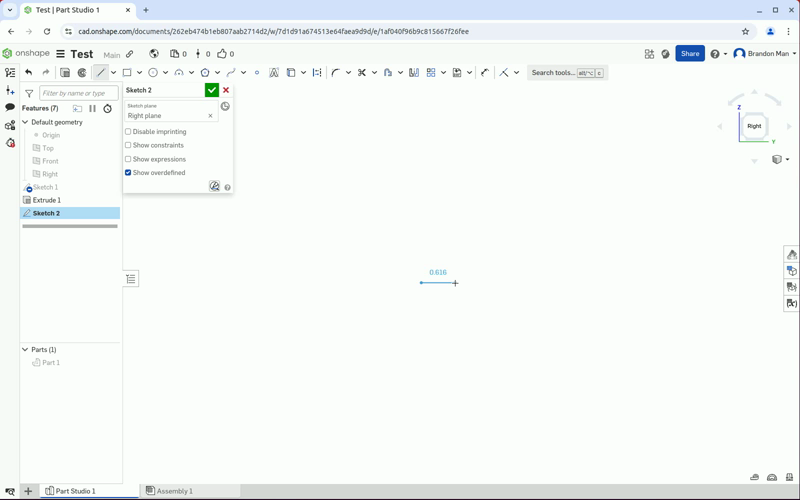
scroll(-6)
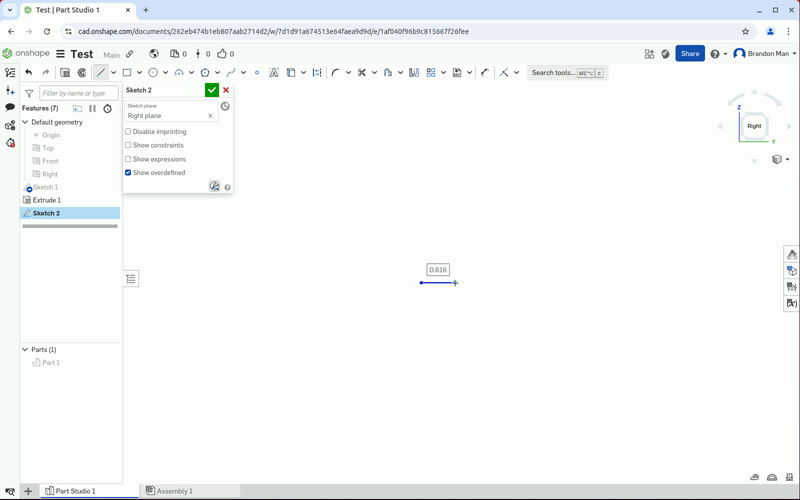
scroll(-6)
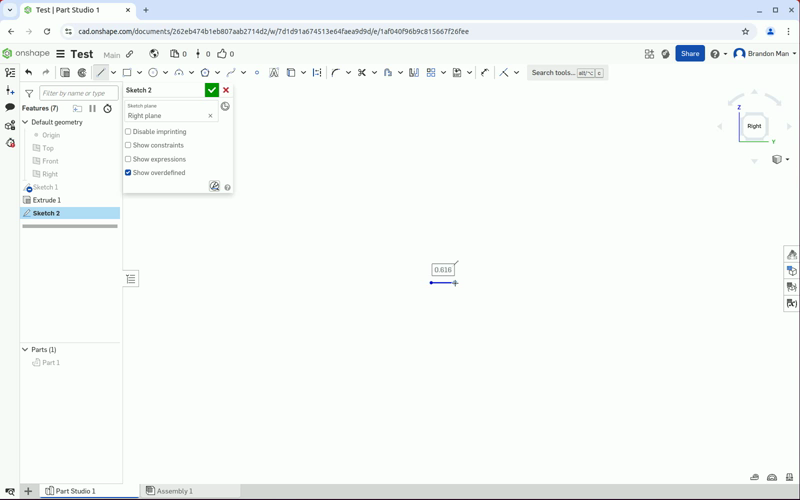
scroll(-6)
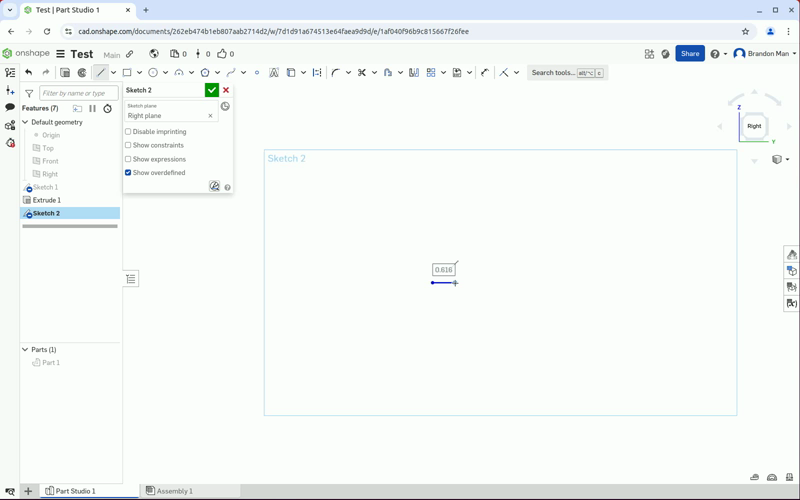
scroll(-6)
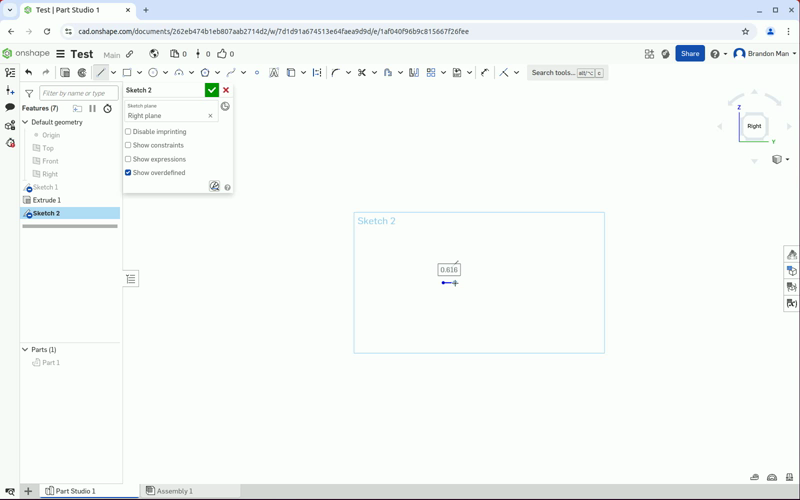
scroll(-6)
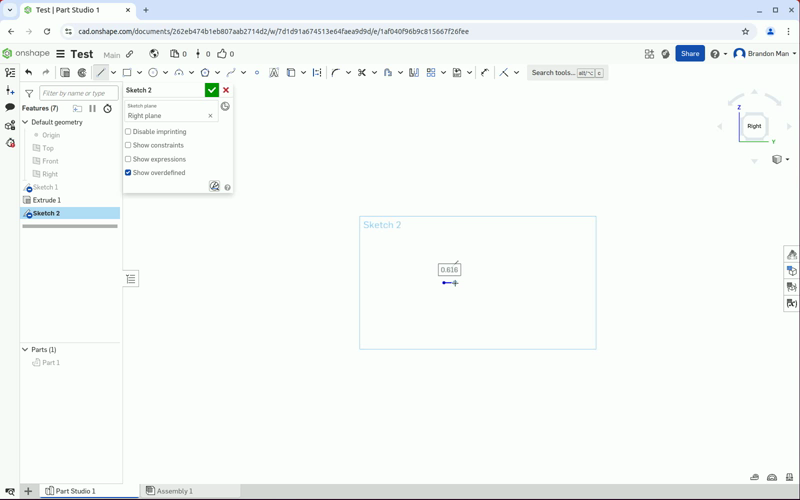
scroll(-6)
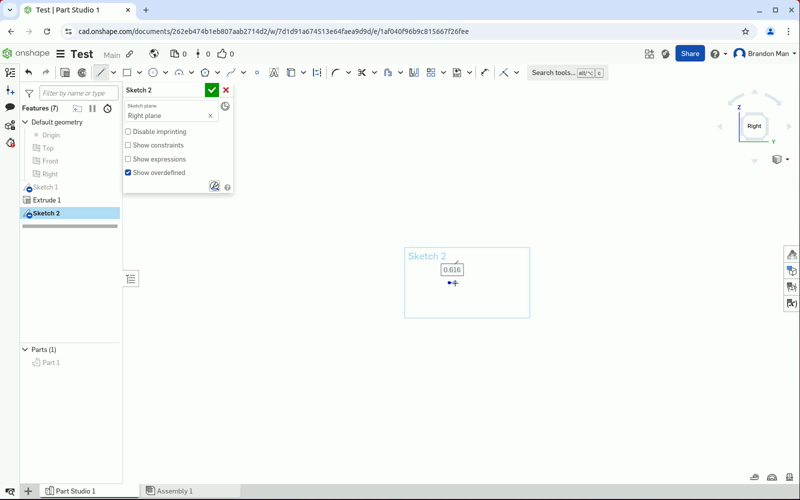
scroll(-6)
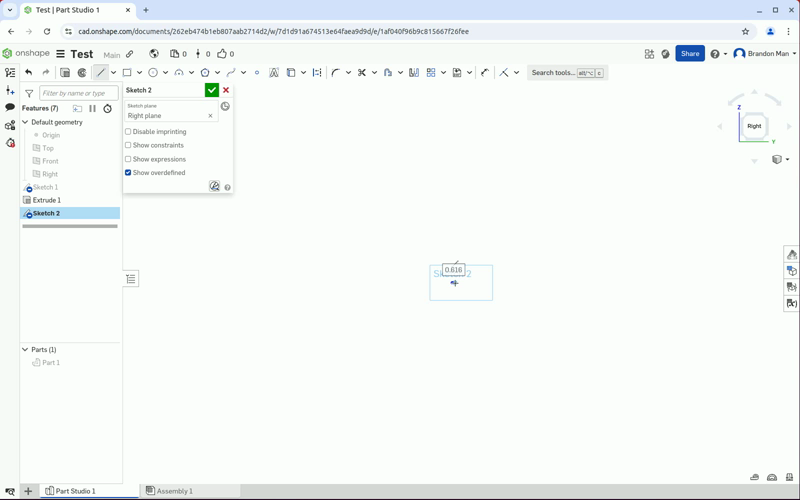
key_up(shift)
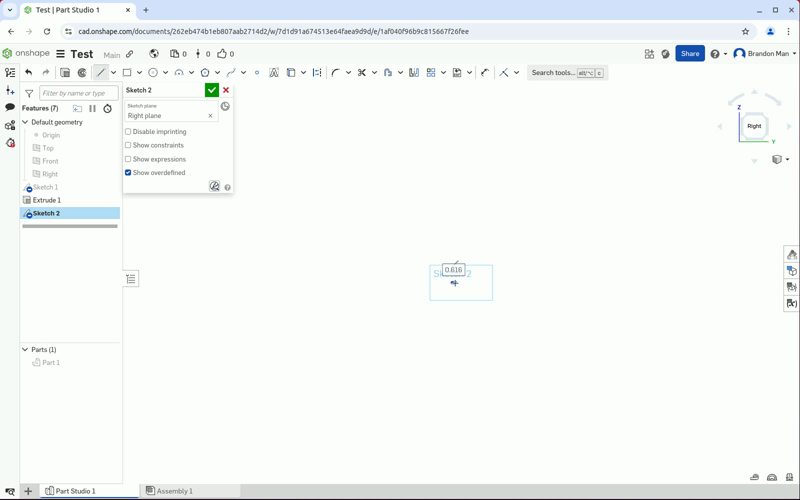
key_down(shift)
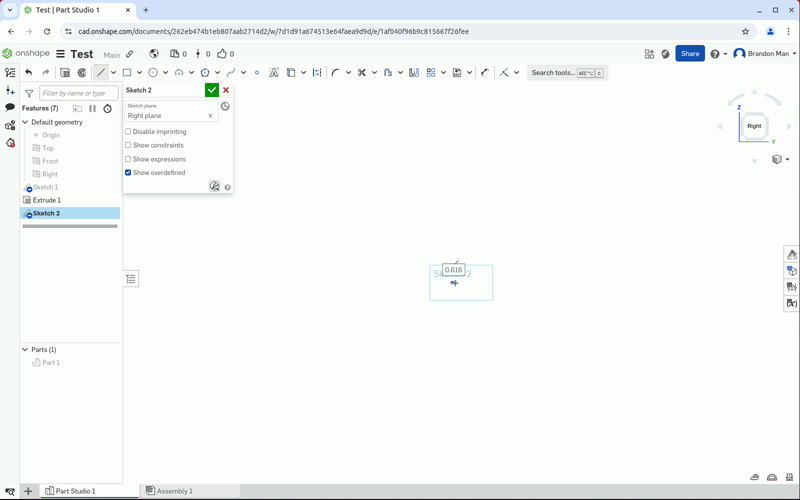
mouse_move(485, 282)
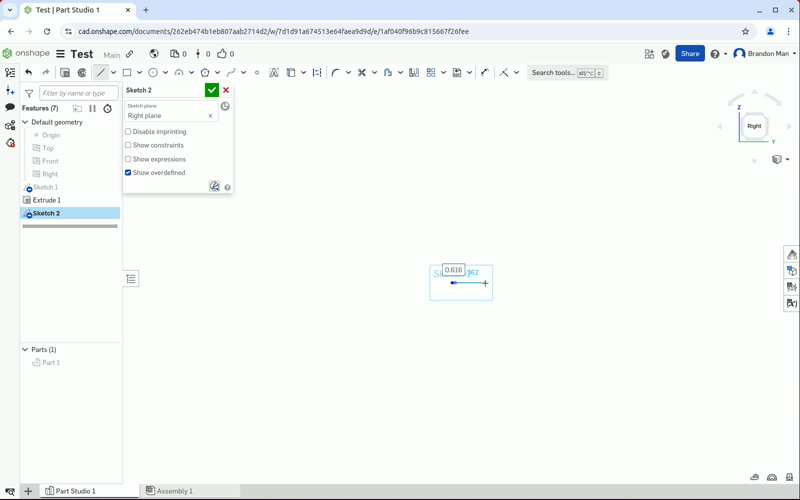
mouse_move(455, 276)
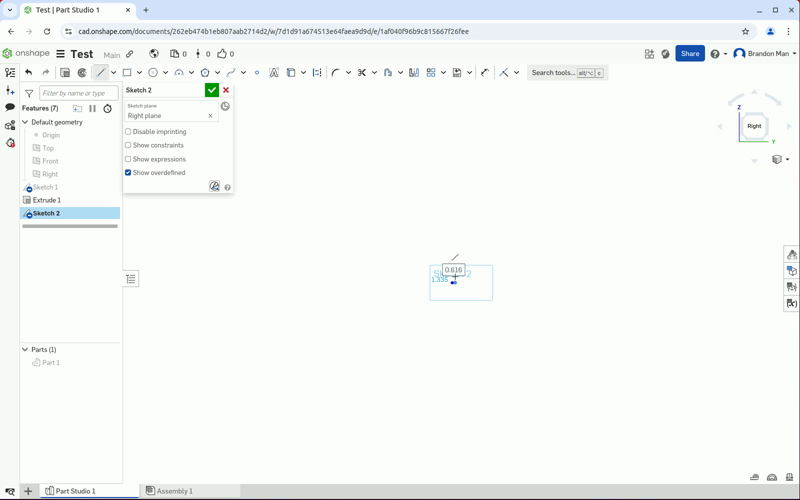
scroll(6)
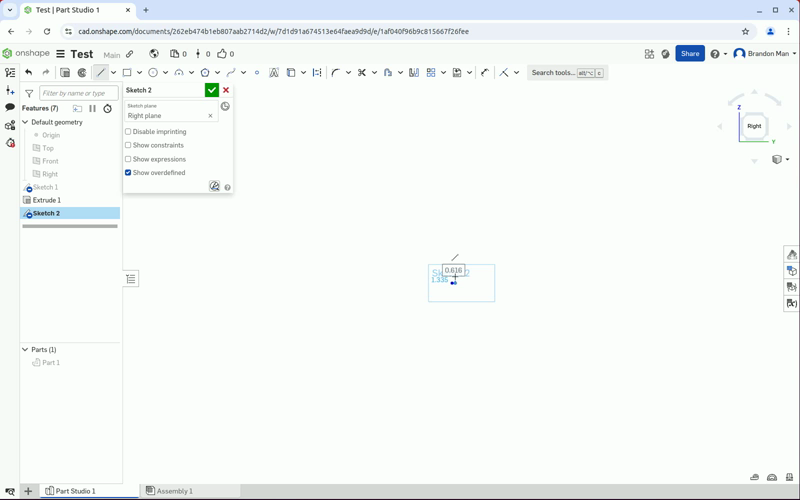
scroll(6)
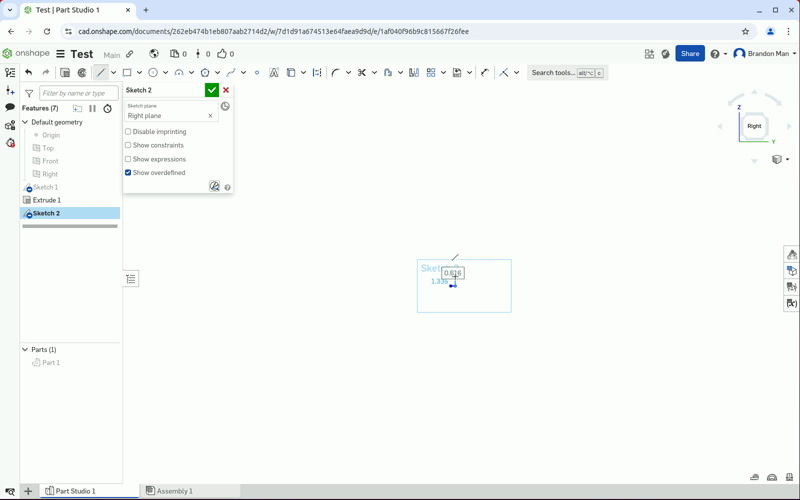
scroll(6)
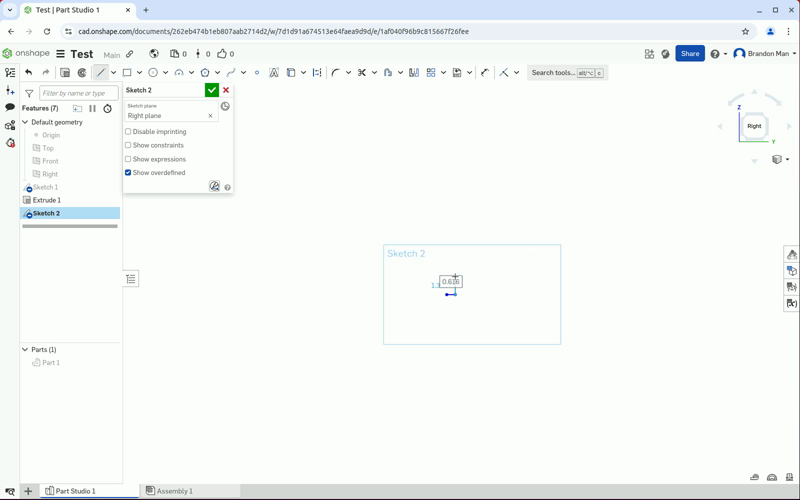
scroll(6)
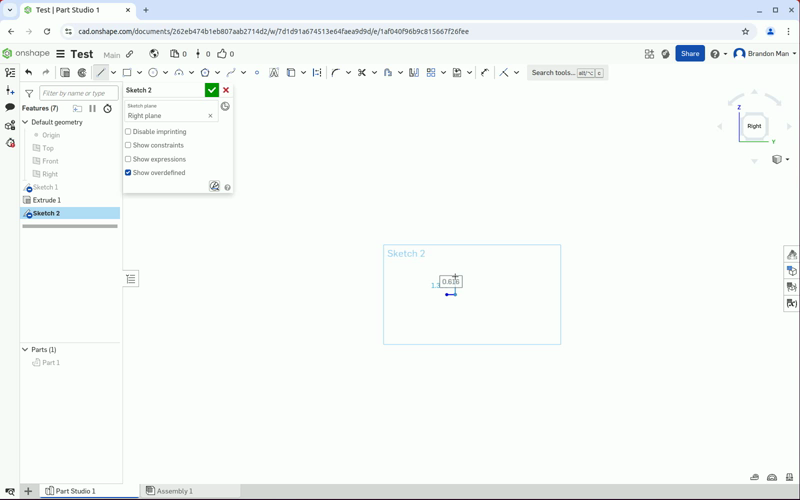
scroll(6)
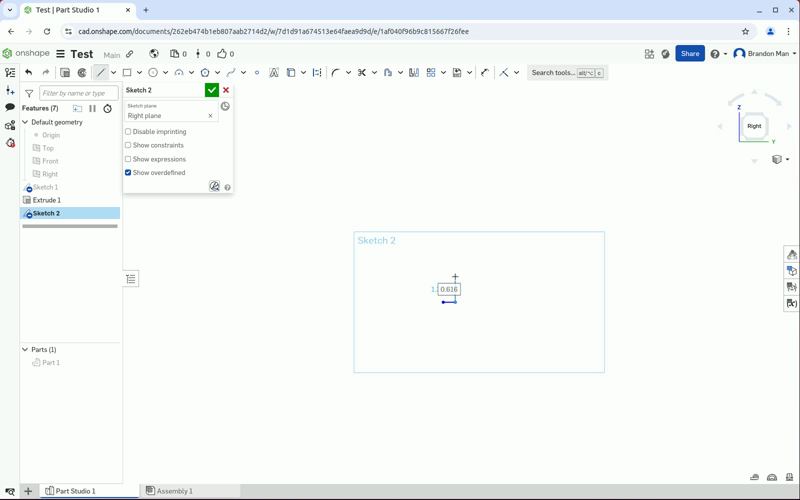
scroll(6)
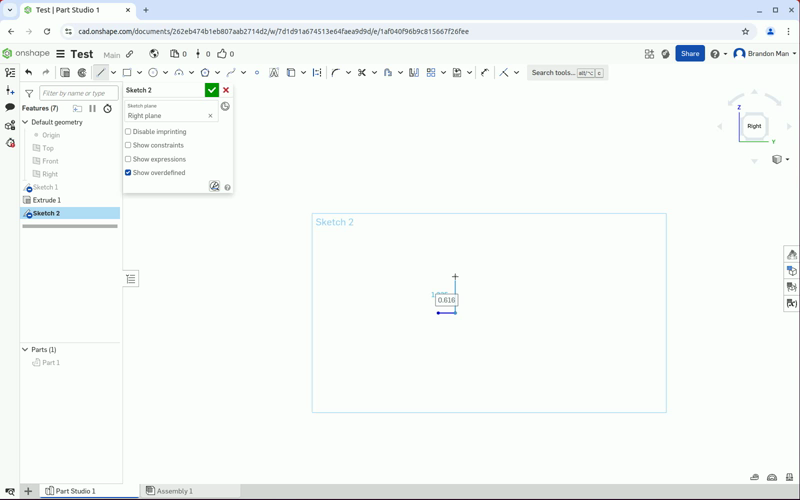
scroll(6)
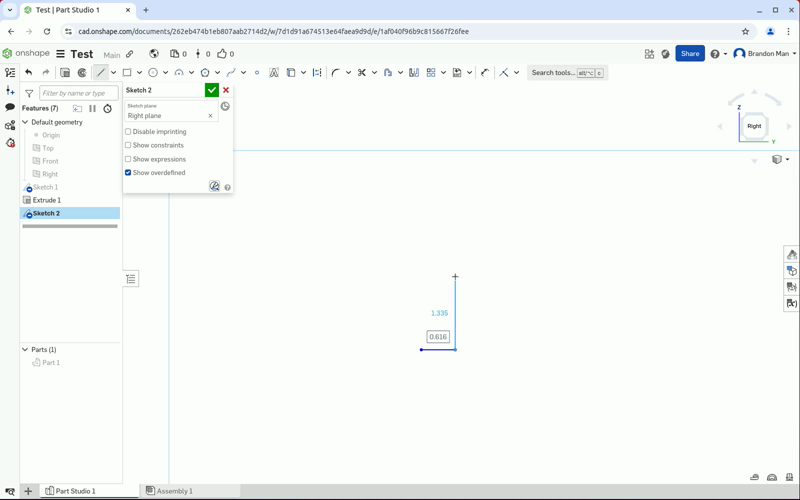
click(455, 276)
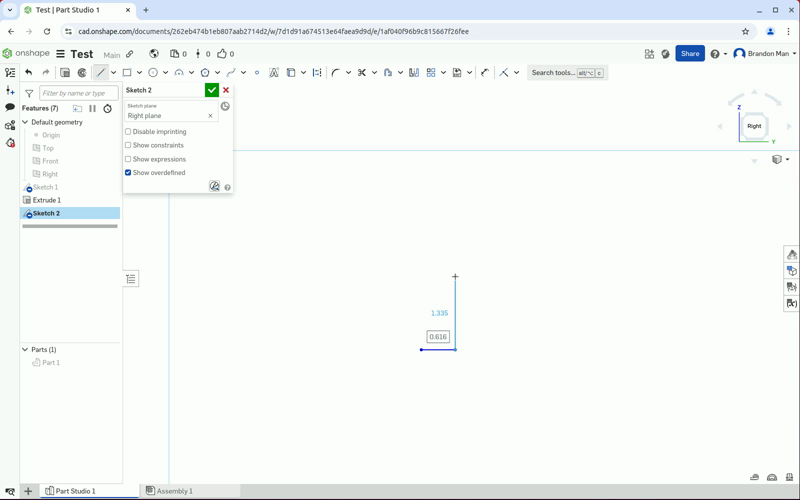
scroll(-6)
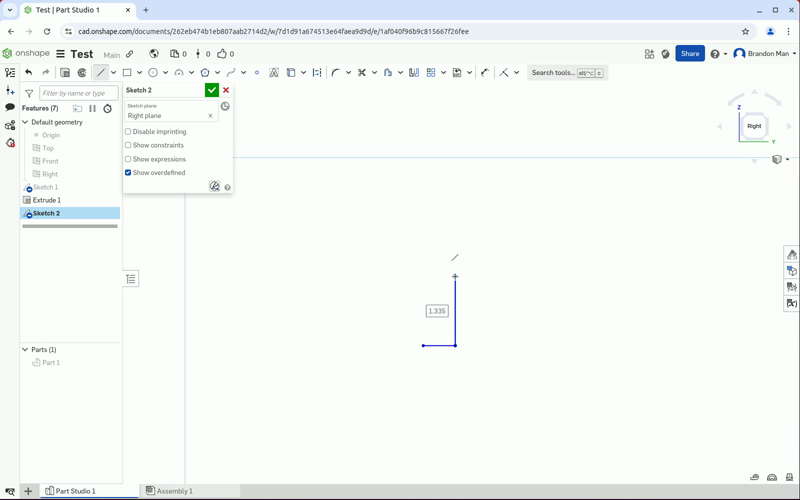
scroll(-6)
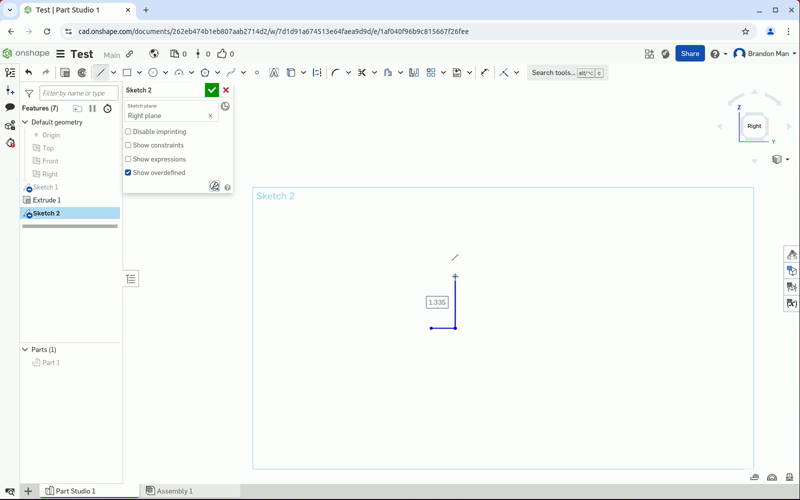
scroll(-6)
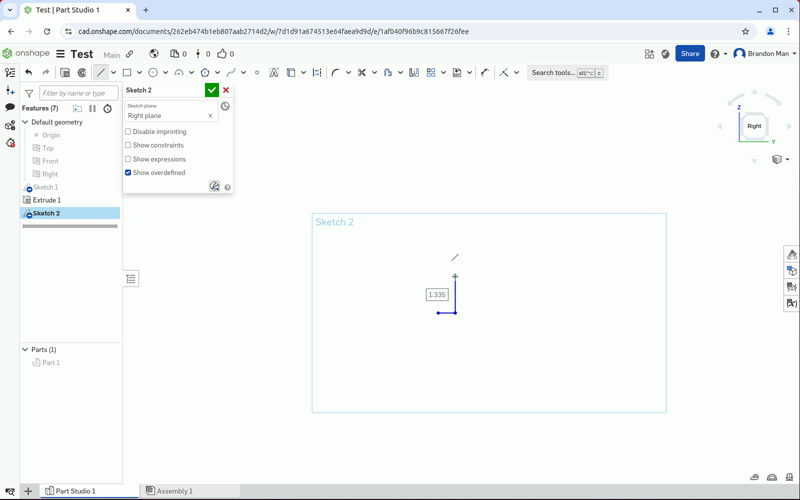
scroll(-6)
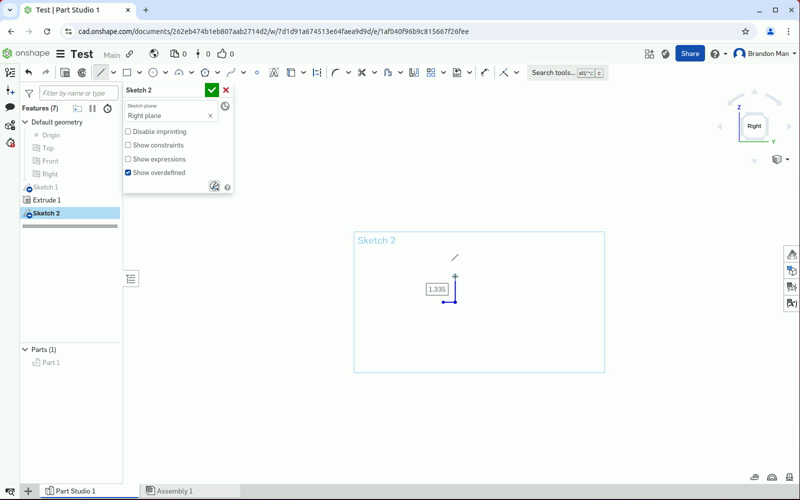
scroll(-6)
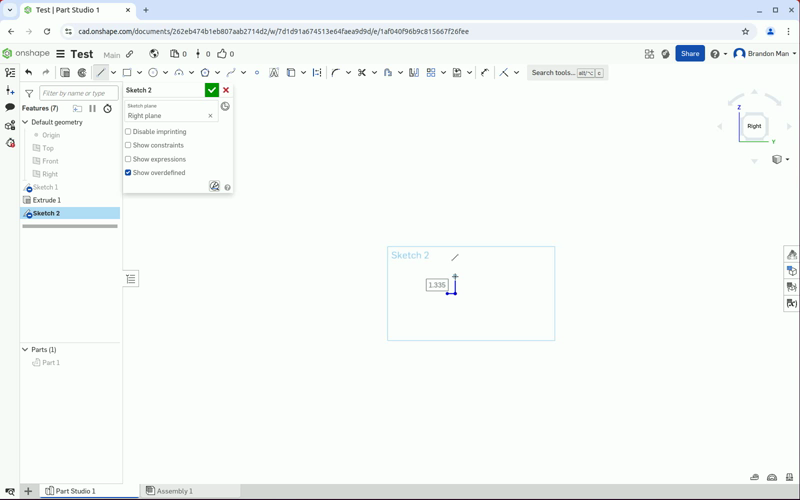
scroll(-6)
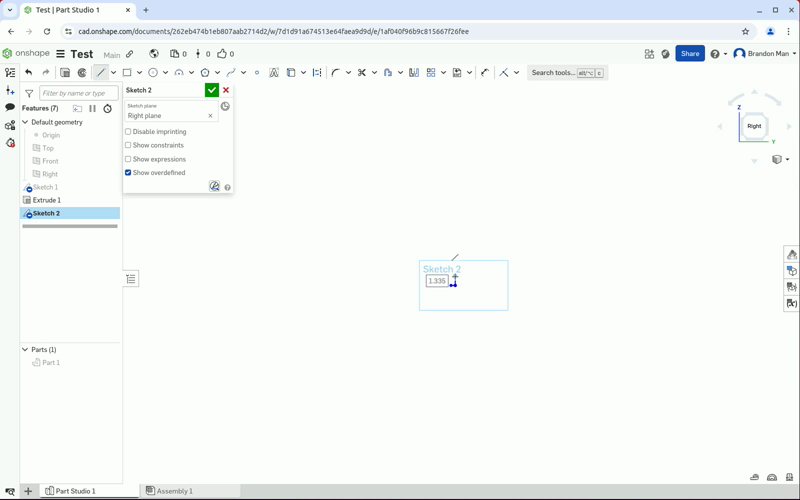
scroll(-6)
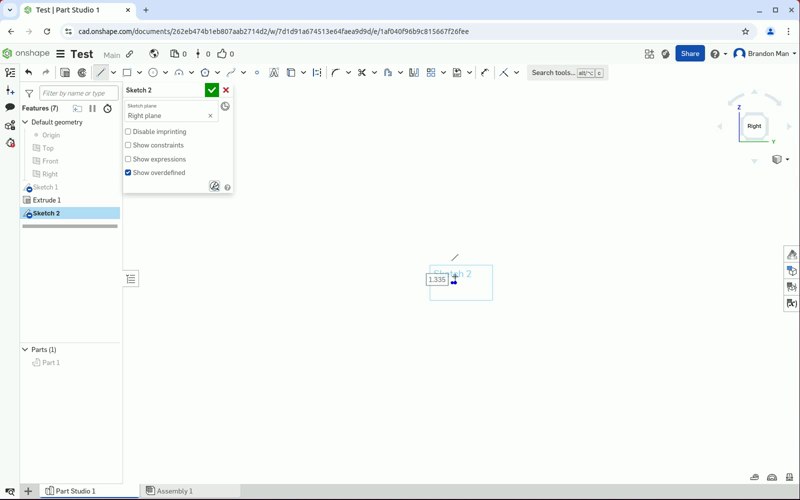
key_up(shift)
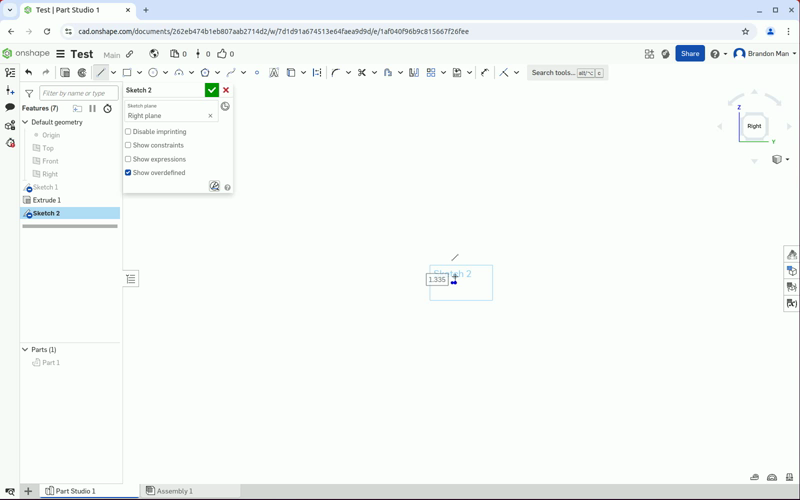
key(esc)
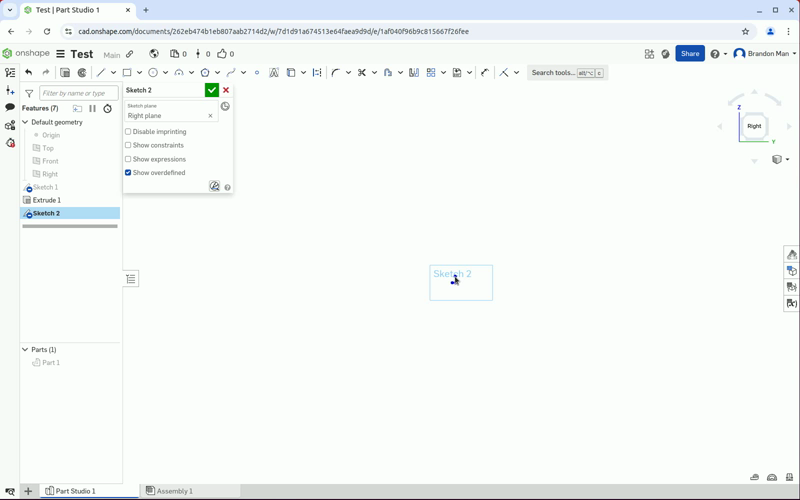
key(a)
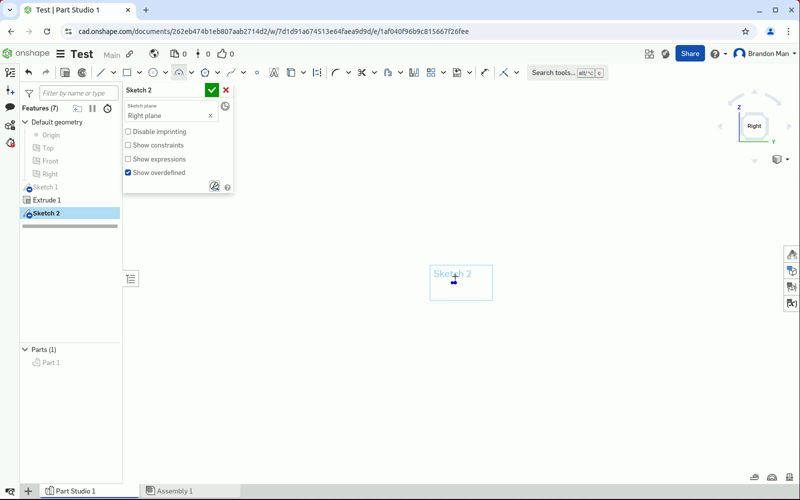
mouse_move(455, 276)
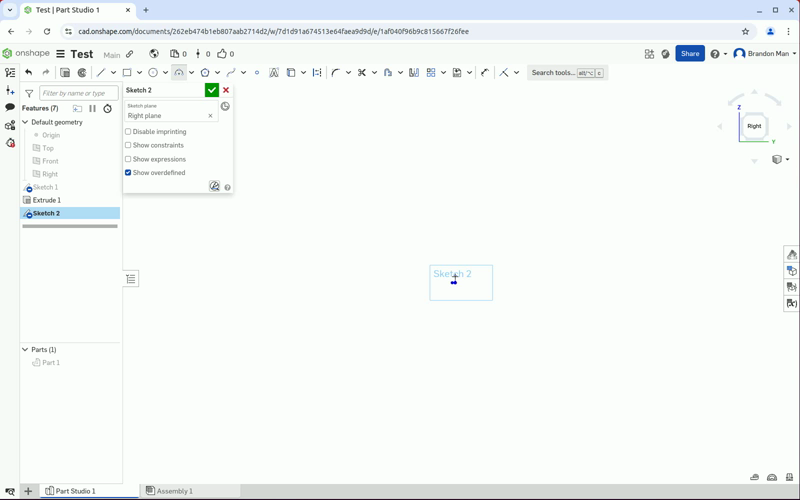
click(455, 276)
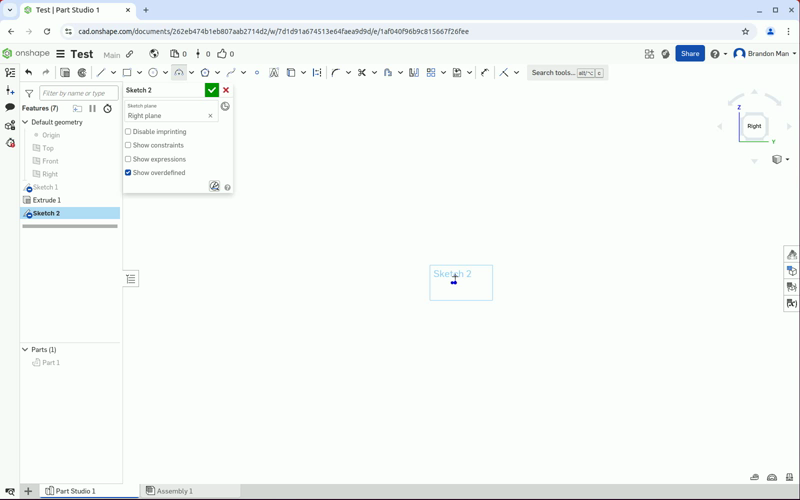
mouse_move(452, 282)
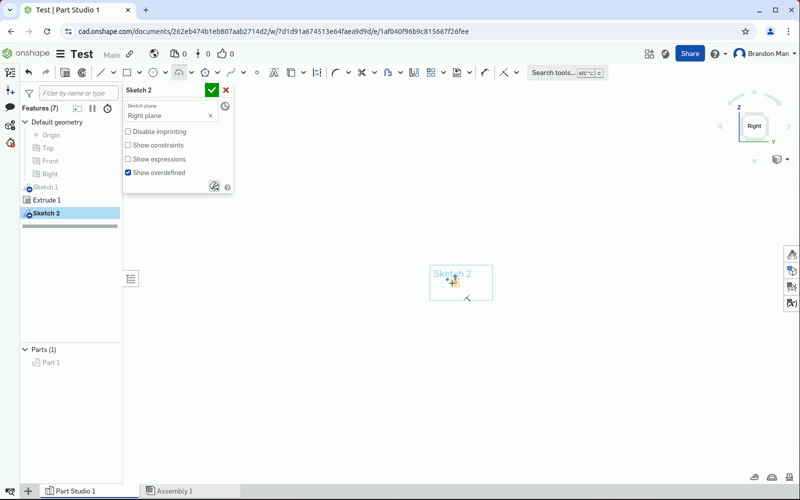
scroll(6)
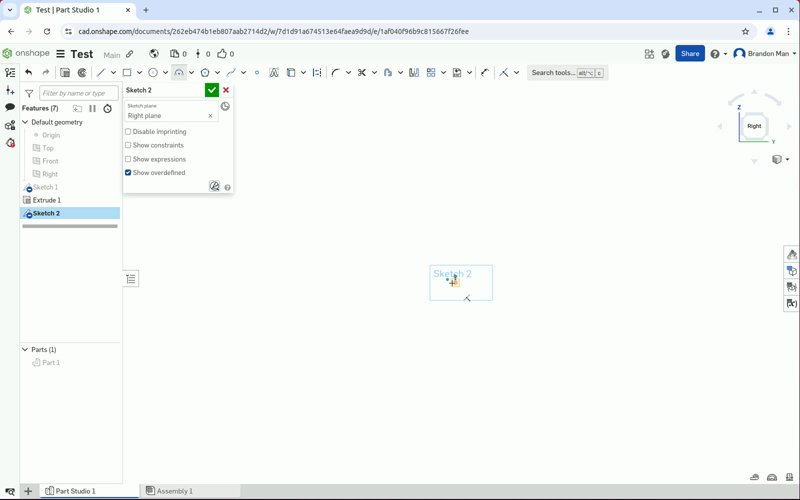
scroll(6)
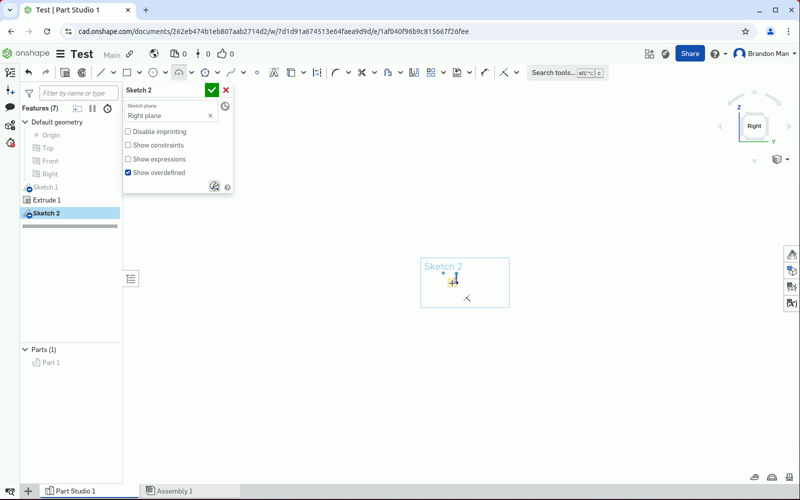
scroll(6)
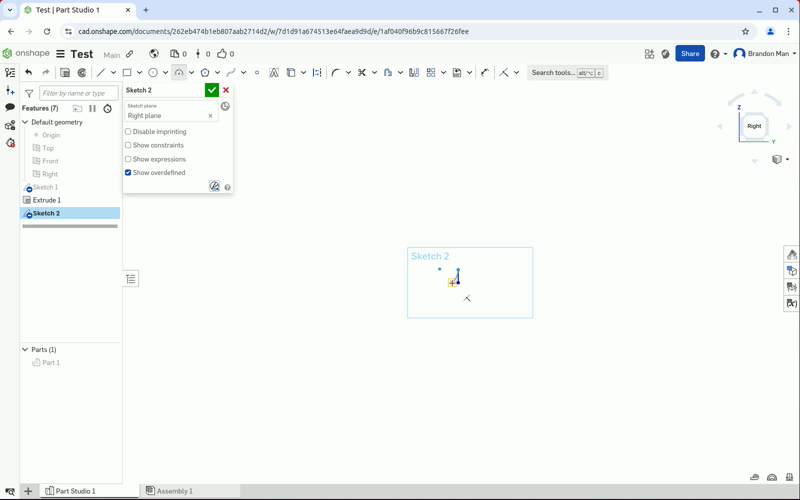
scroll(6)
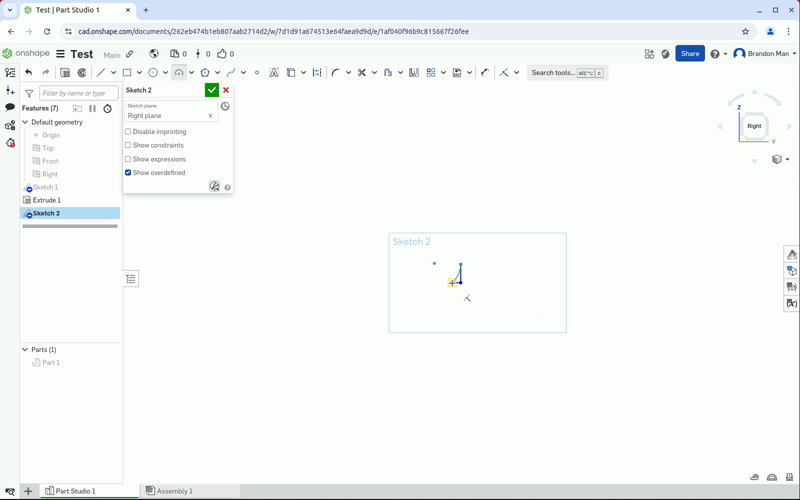
scroll(6)
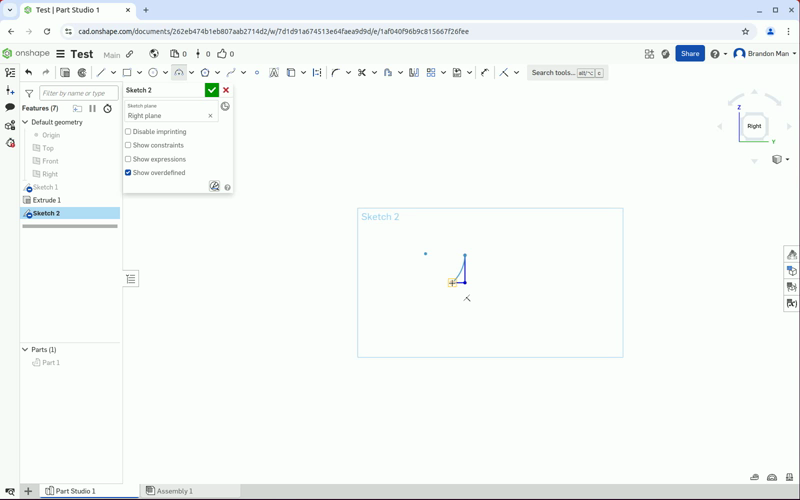
scroll(6)
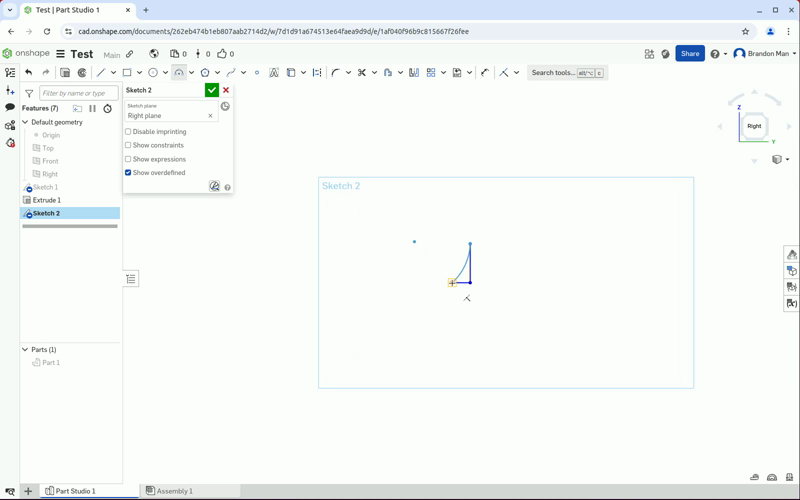
scroll(6)
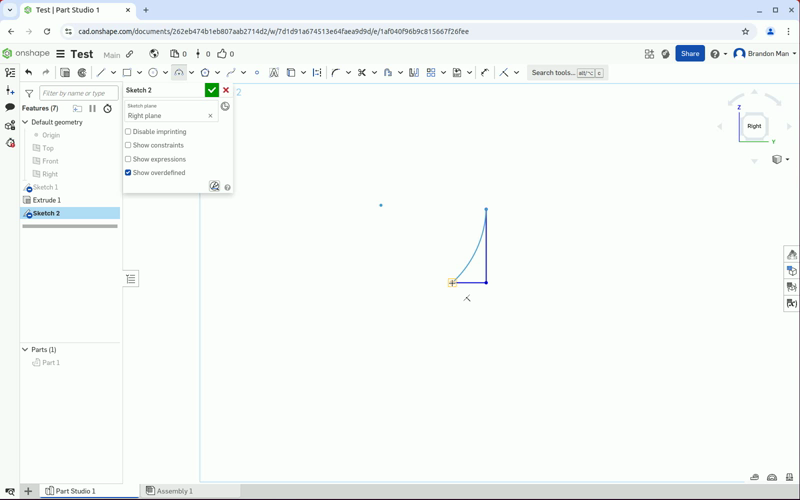
click(452, 282)
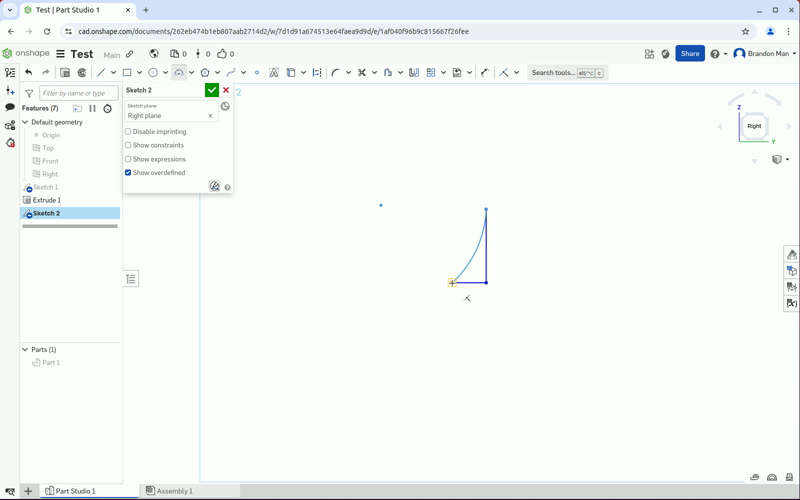
scroll(-6)
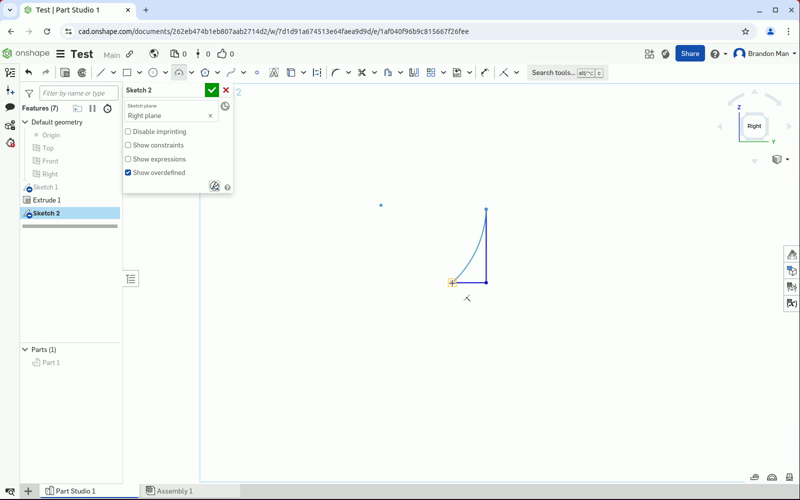
scroll(-6)
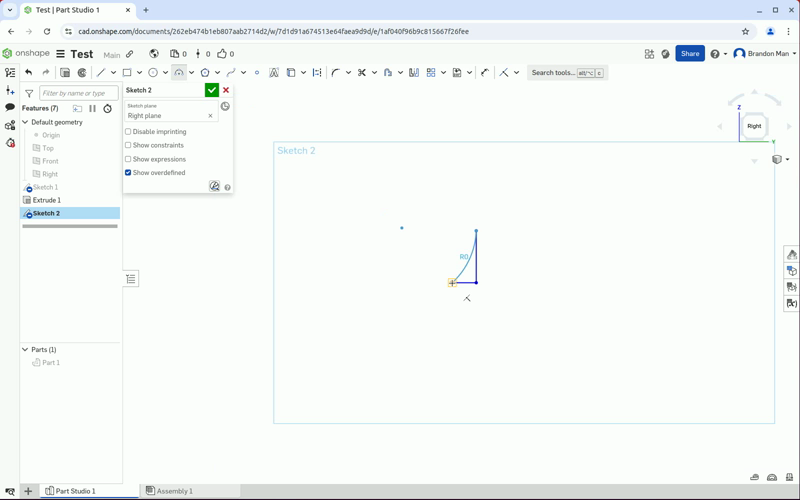
scroll(-6)
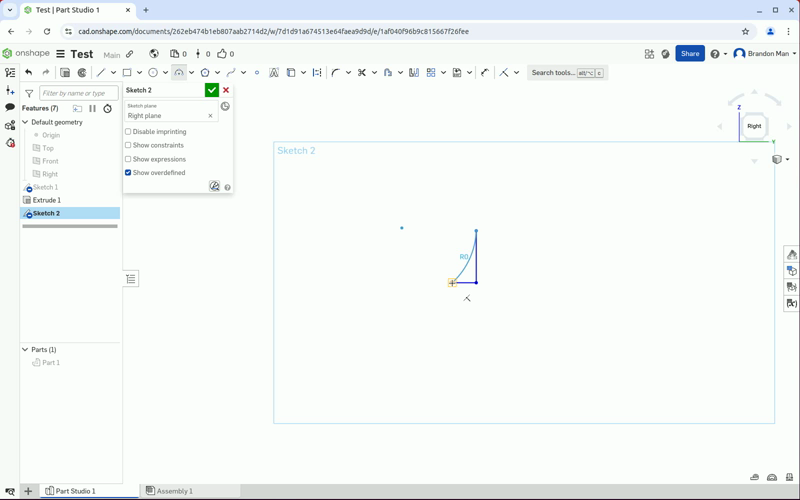
scroll(-6)
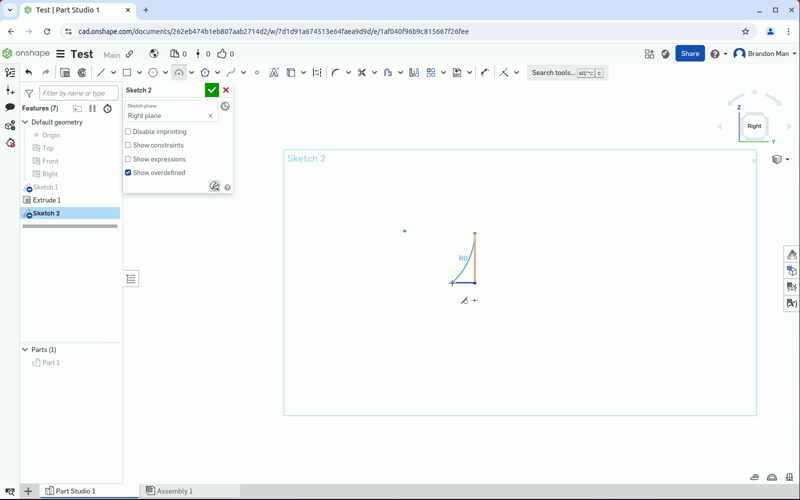
scroll(-6)
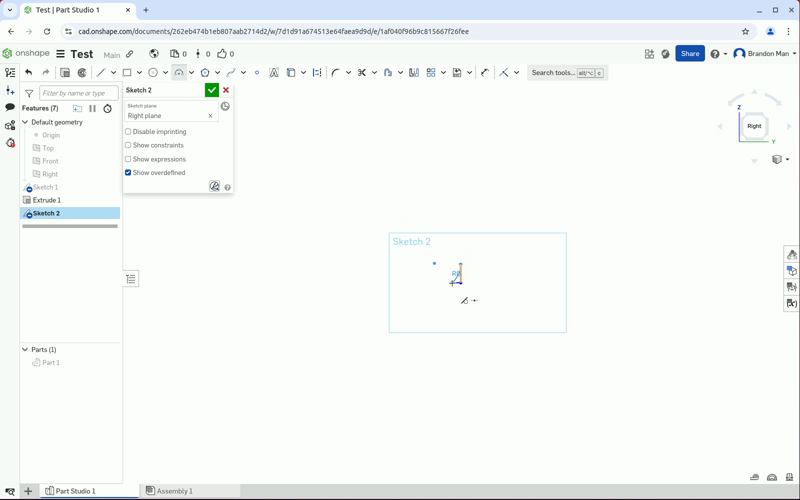
scroll(-6)
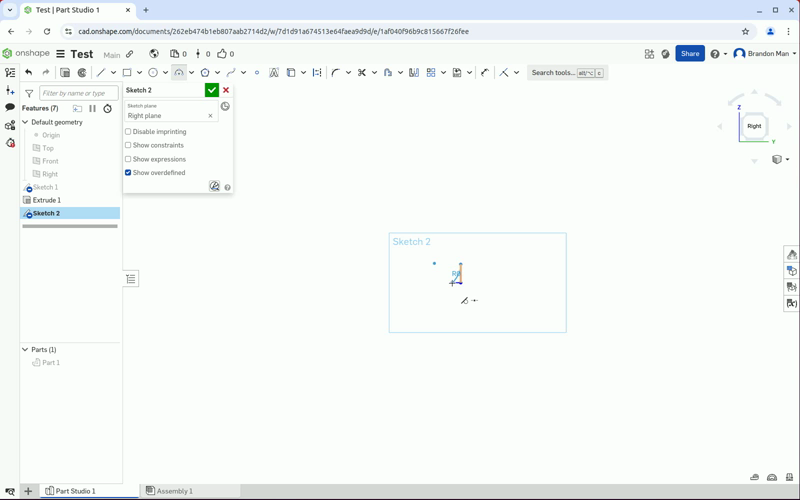
scroll(-6)
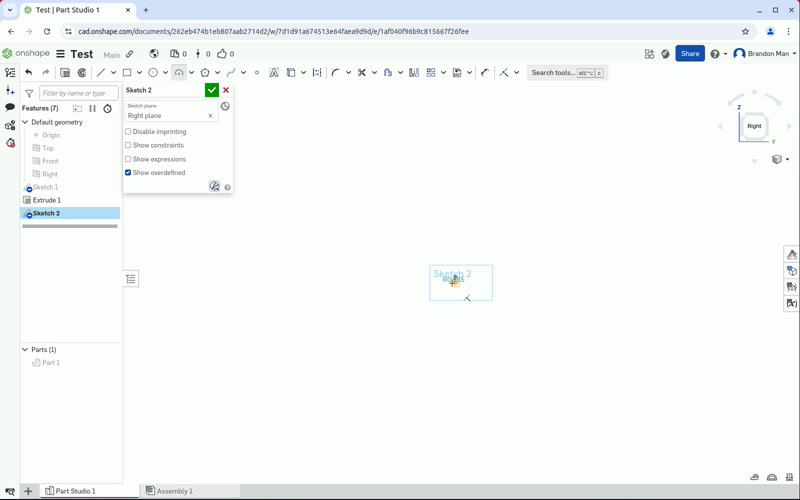
key_down(shift)
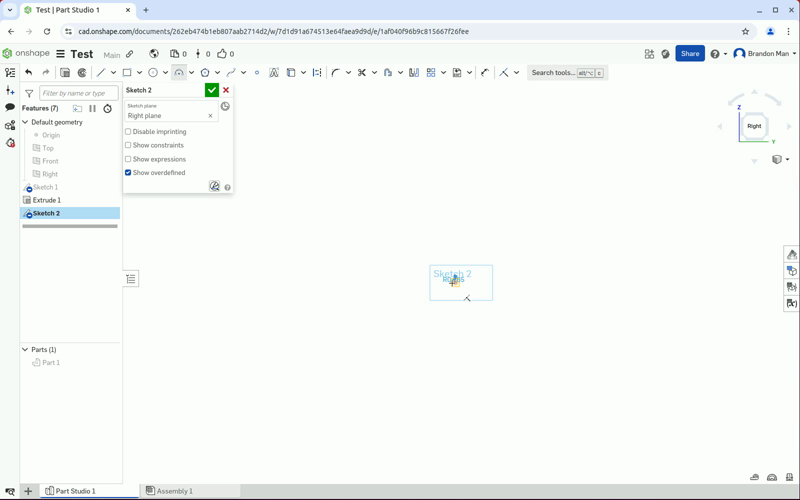
mouse_move(453, 279)
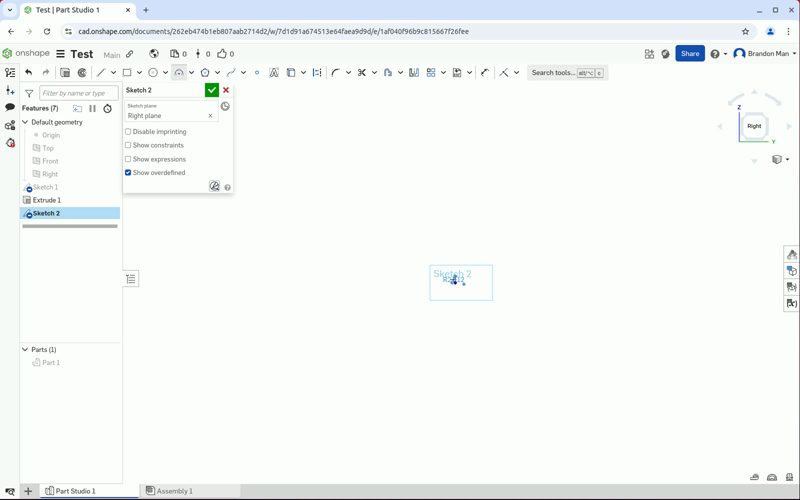
scroll(6)
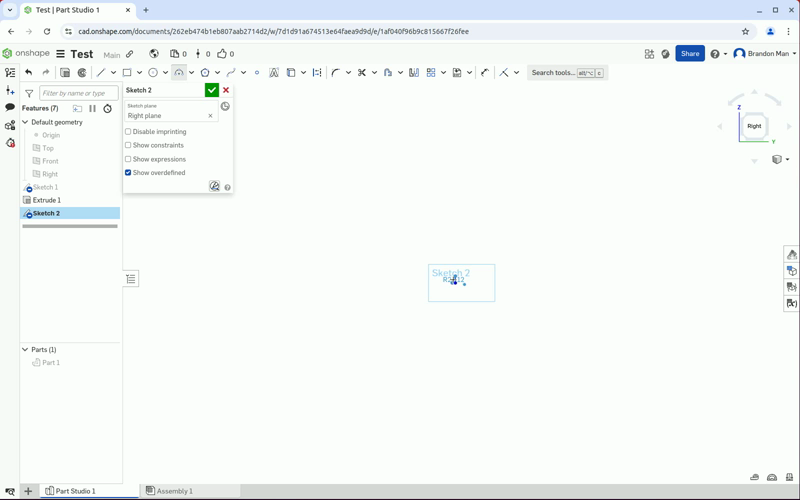
scroll(6)
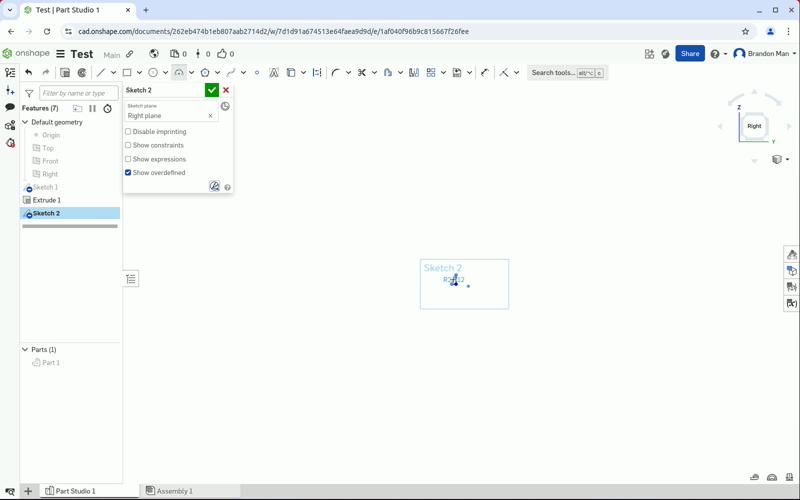
scroll(6)
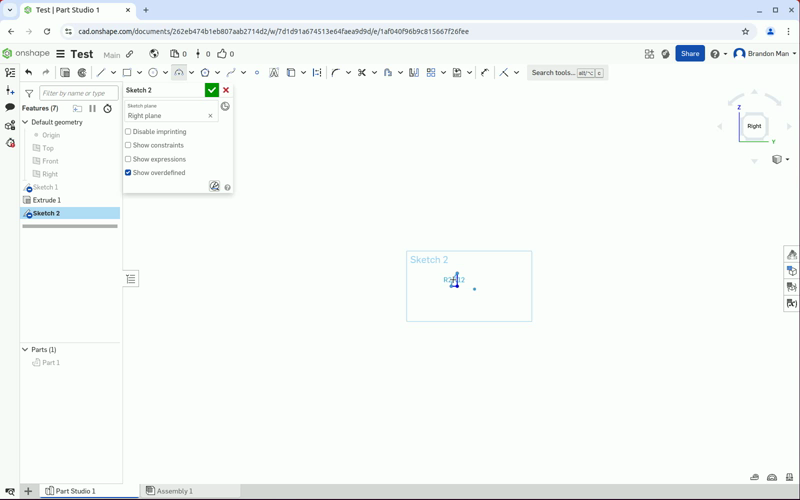
scroll(6)
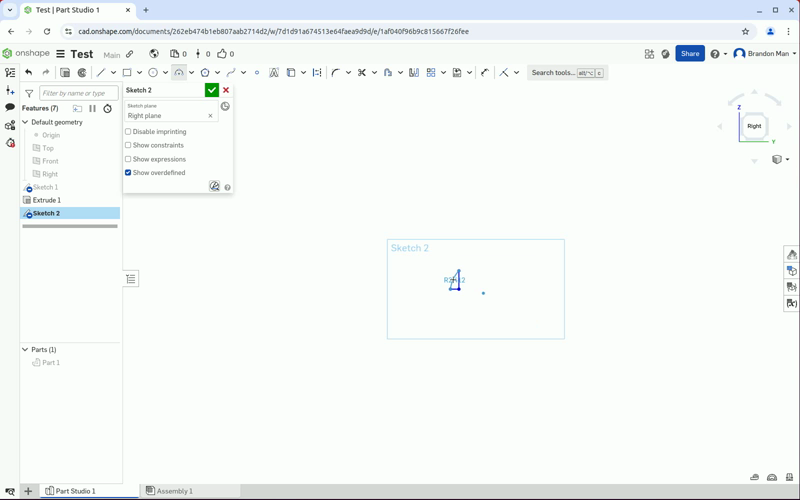
scroll(6)
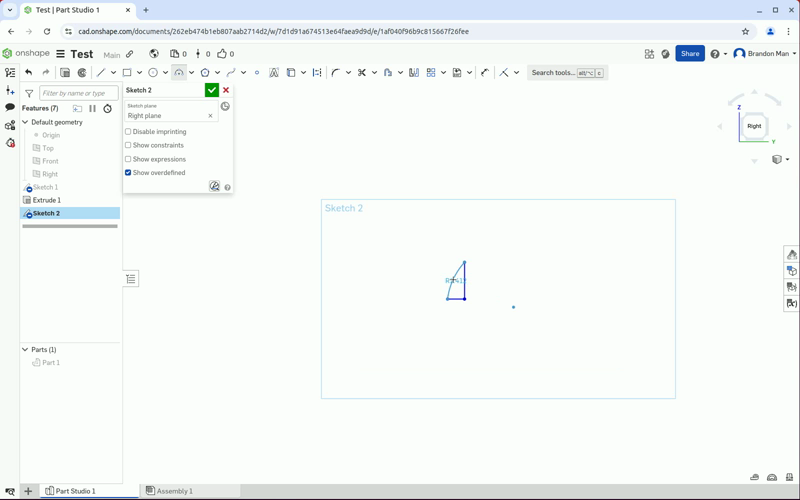
scroll(6)
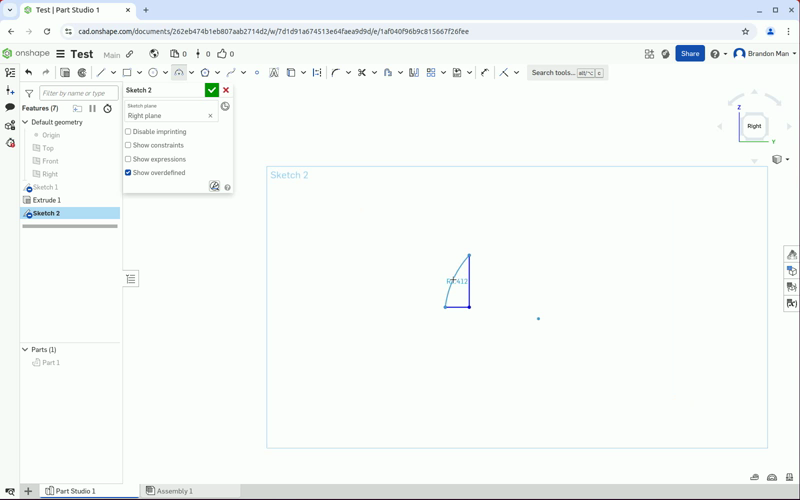
scroll(6)
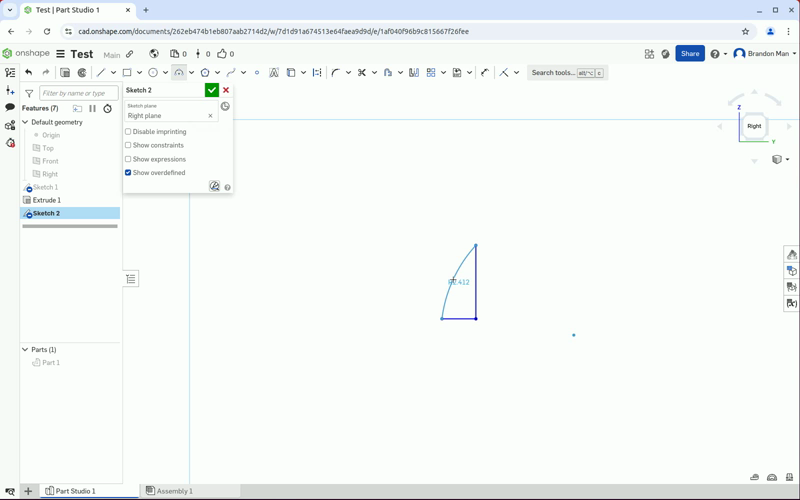
click(453, 279)
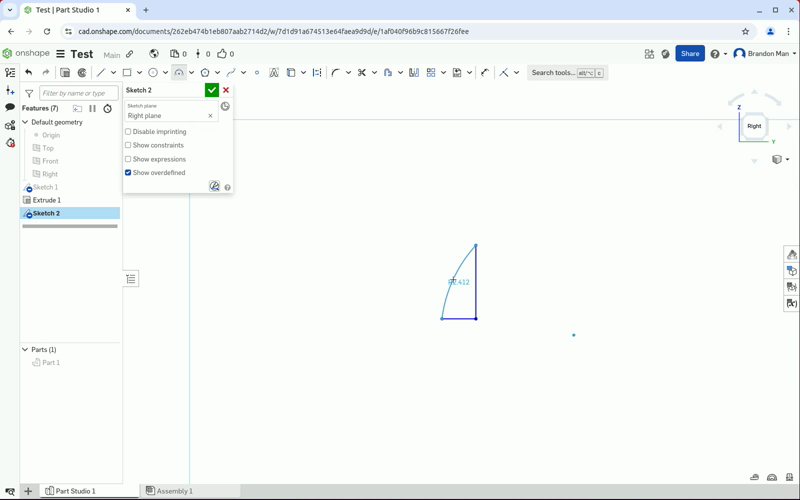
scroll(-6)
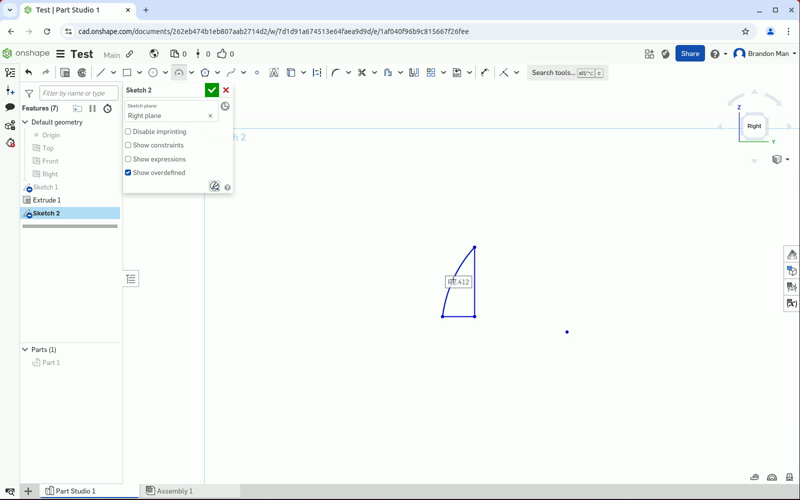
scroll(-6)
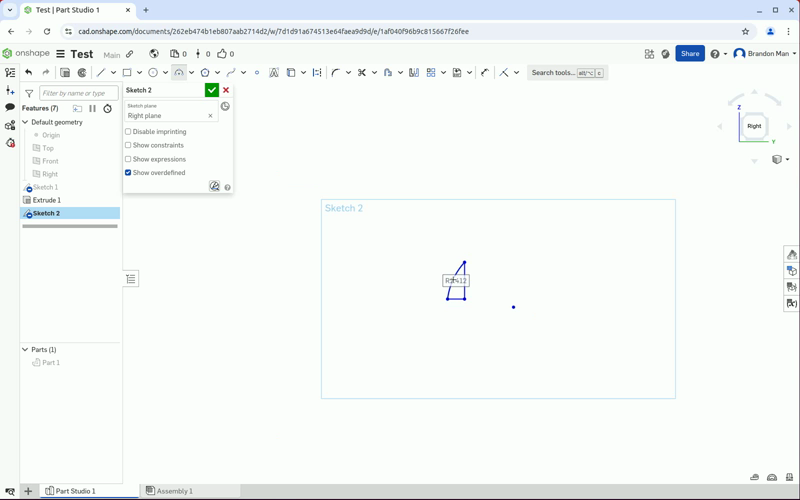
scroll(-6)
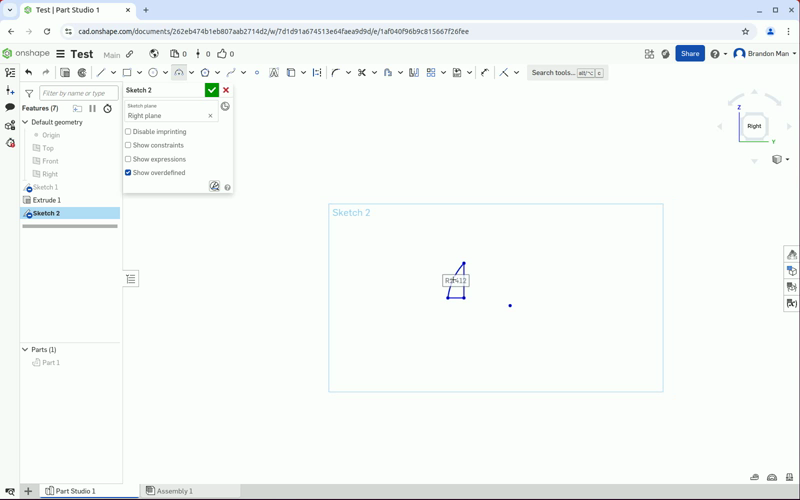
scroll(-6)
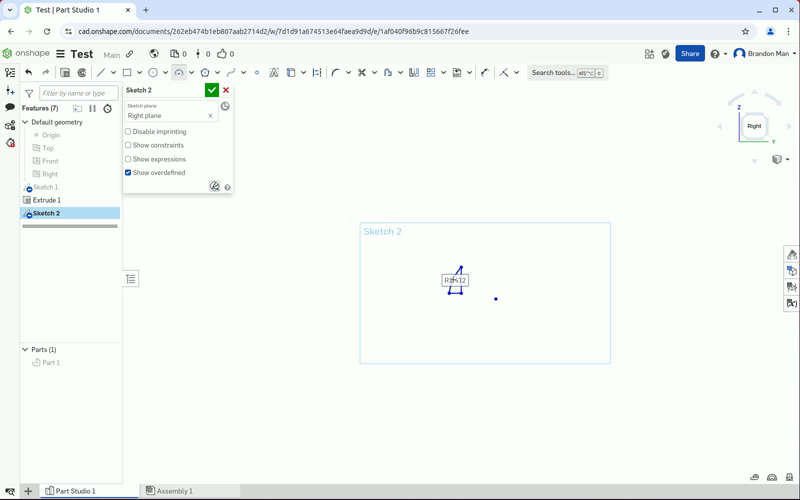
scroll(-6)
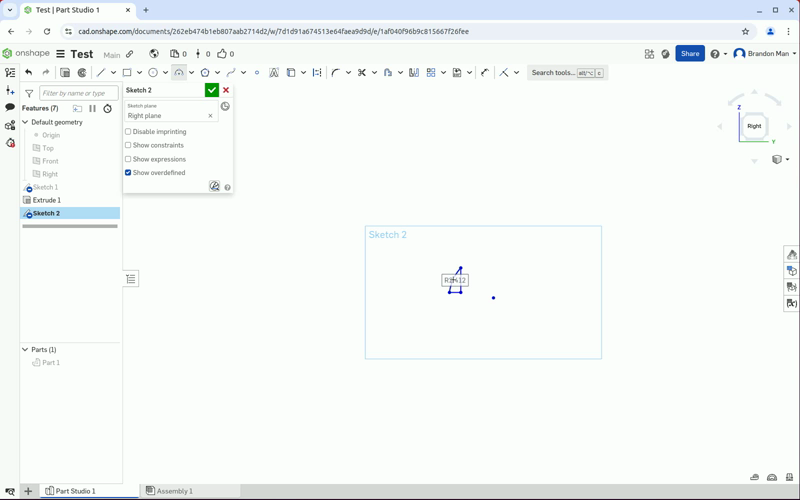
scroll(-6)
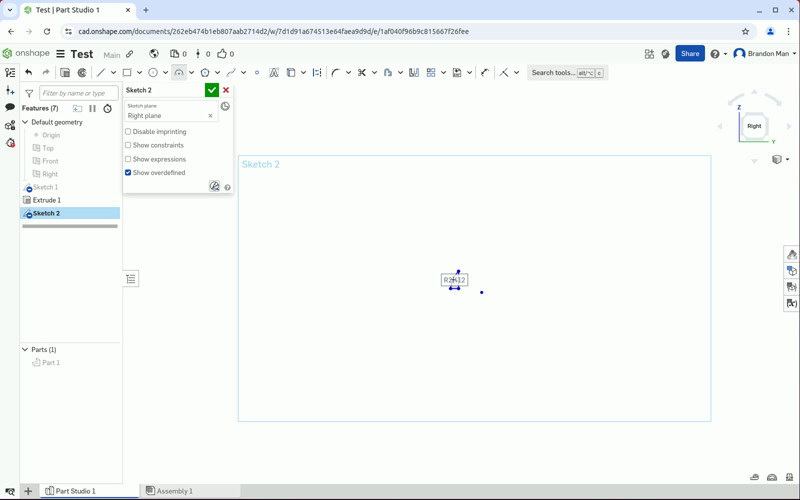
scroll(-6)
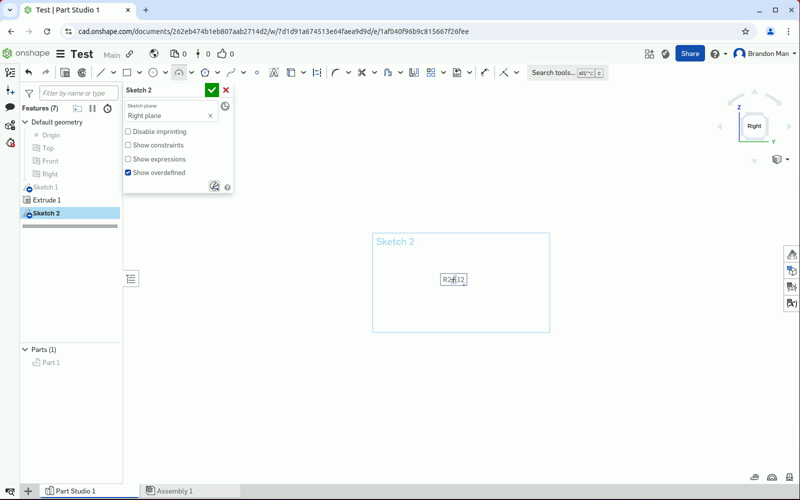
key_up(shift)
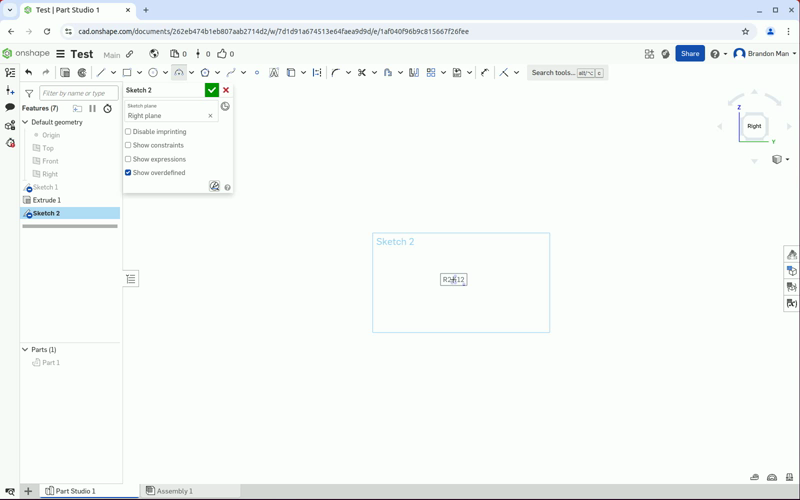
key(esc)
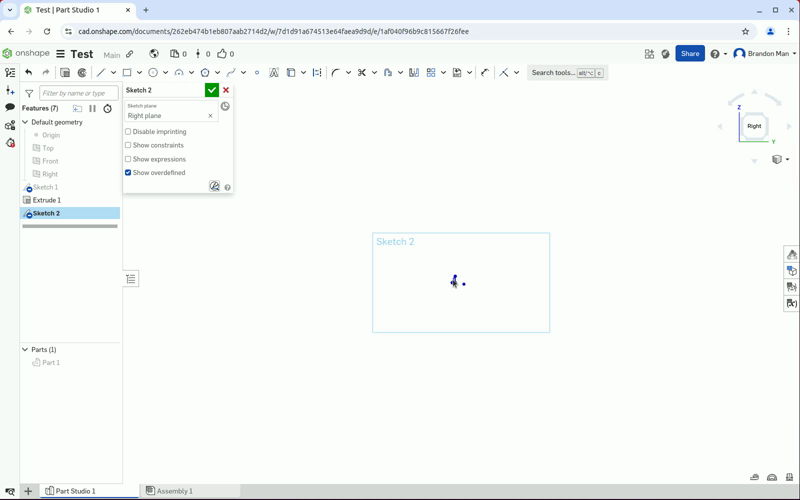
mouse_move(453, 280)
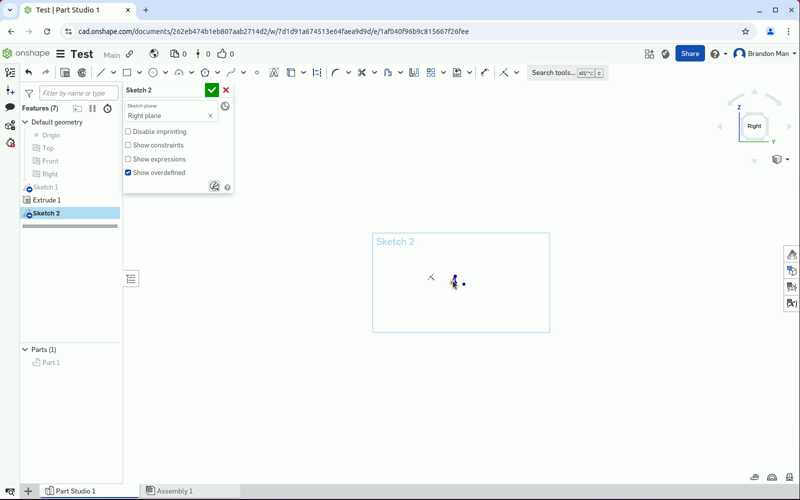
scroll(6)
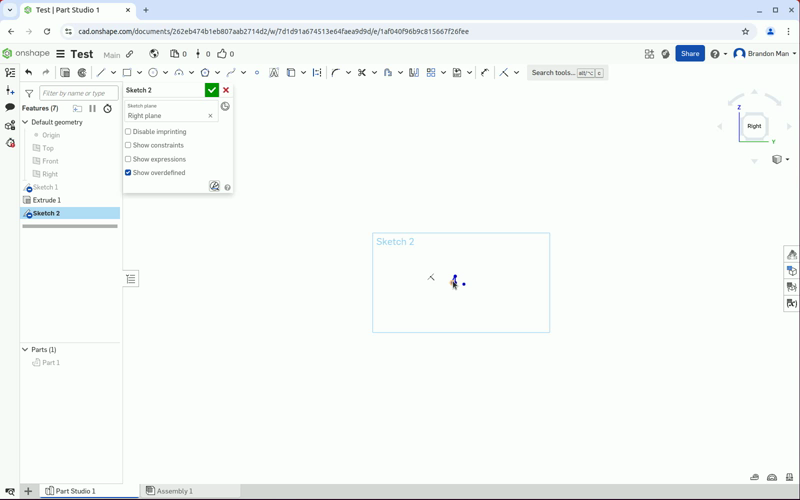
scroll(6)
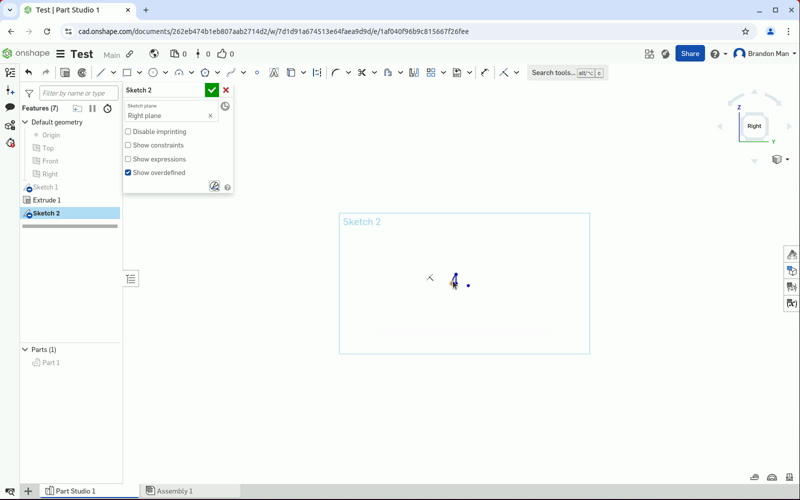
scroll(6)
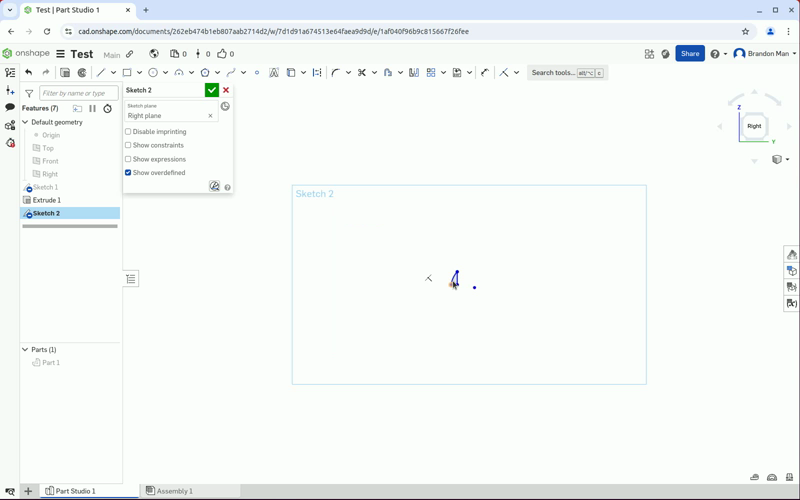
scroll(6)
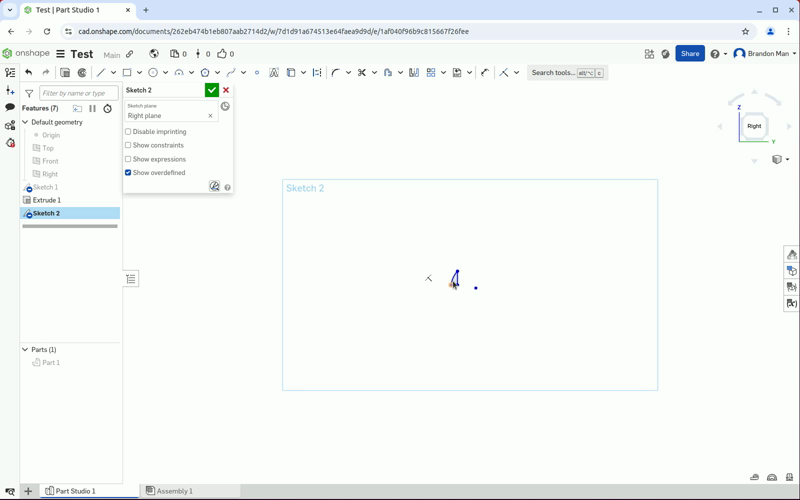
scroll(6)
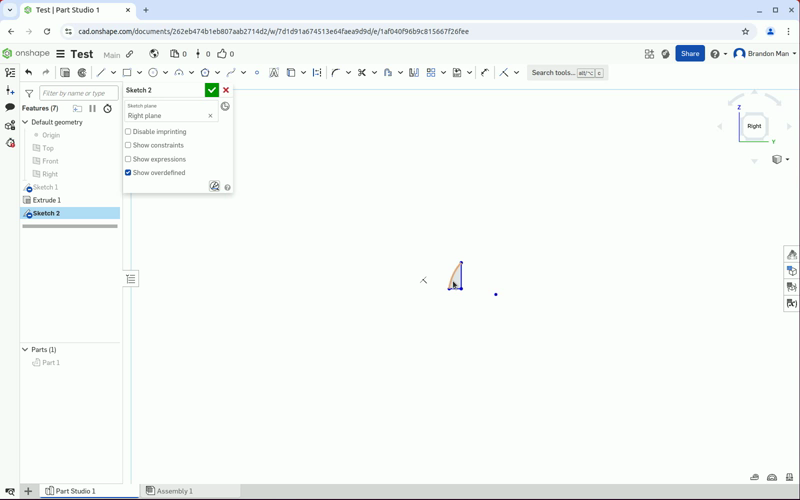
scroll(6)
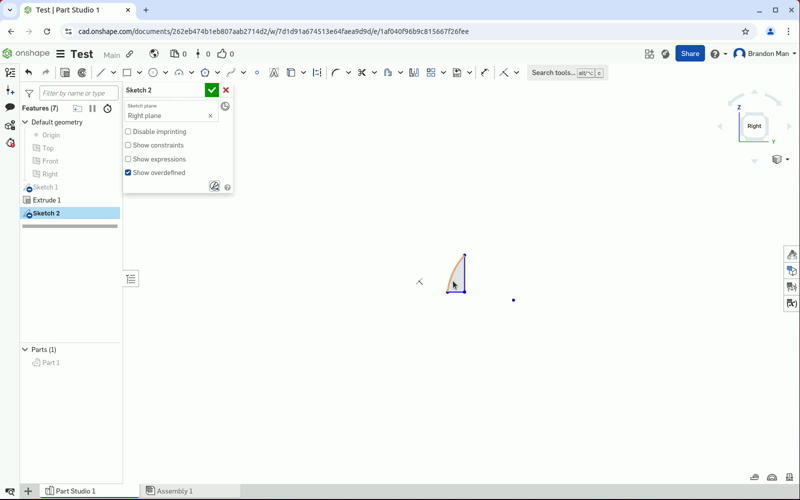
scroll(6)
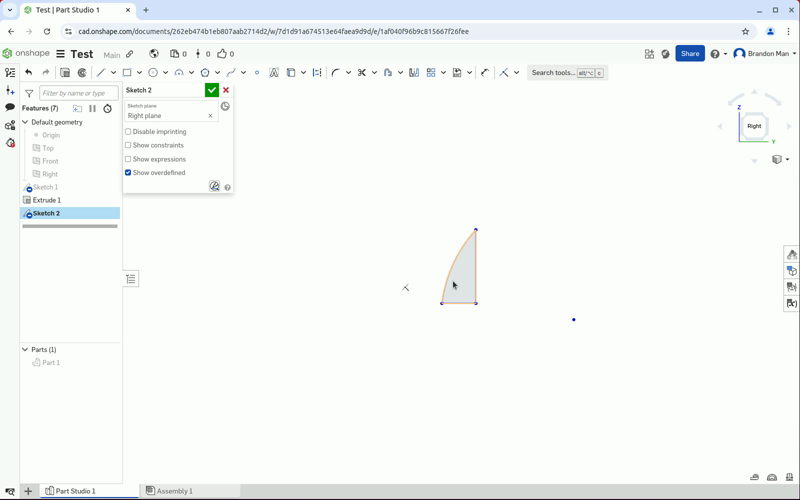
click(453, 280)
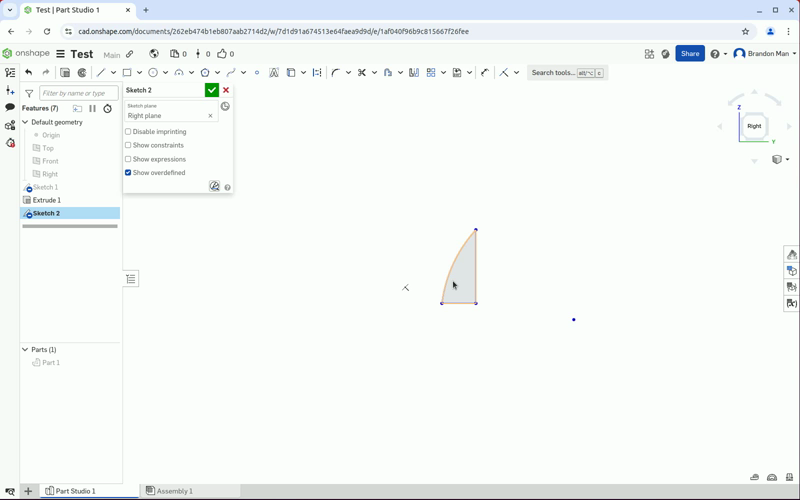
scroll(-6)
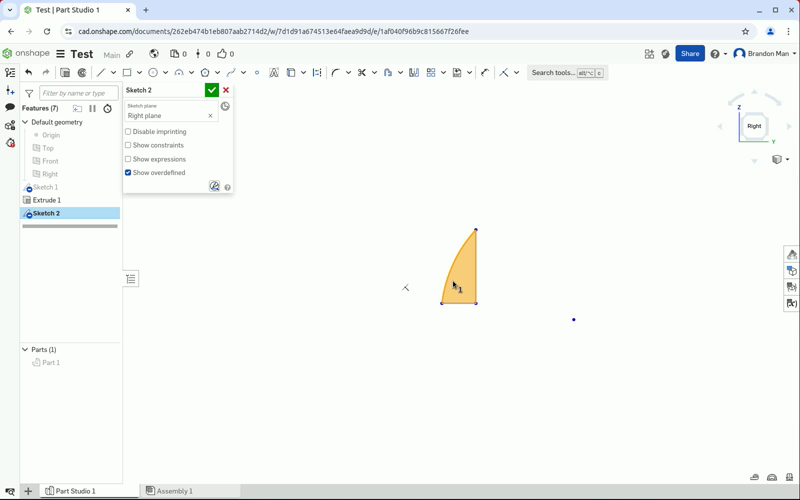
scroll(-6)
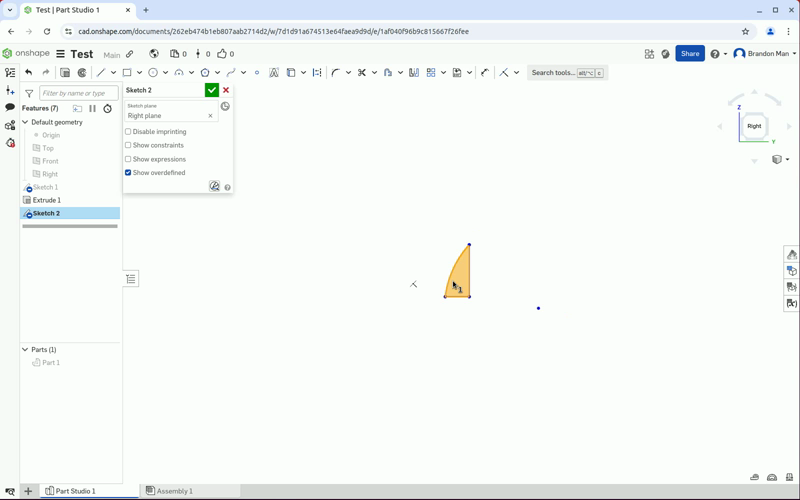
scroll(-6)
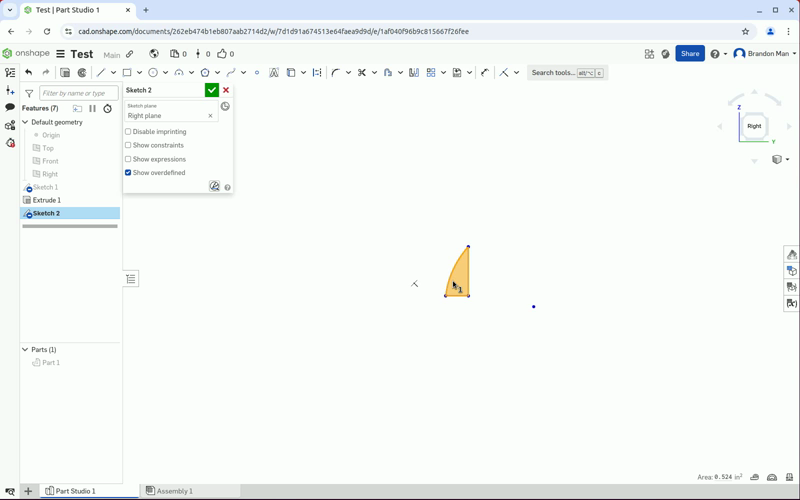
scroll(-6)
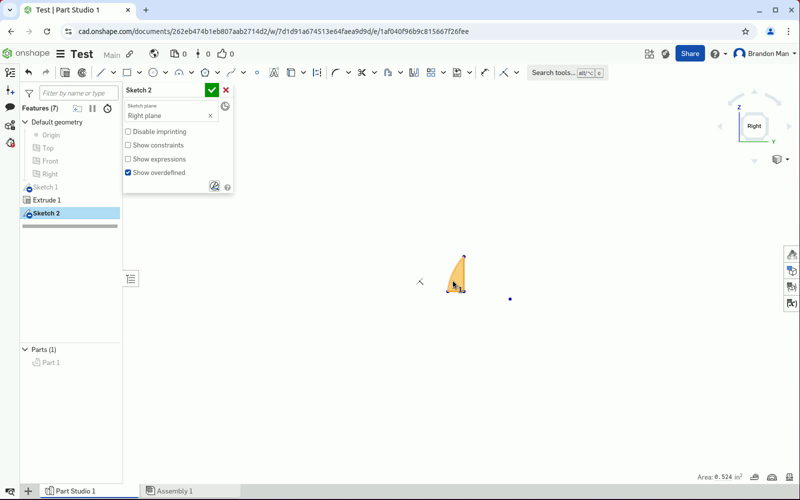
scroll(-6)
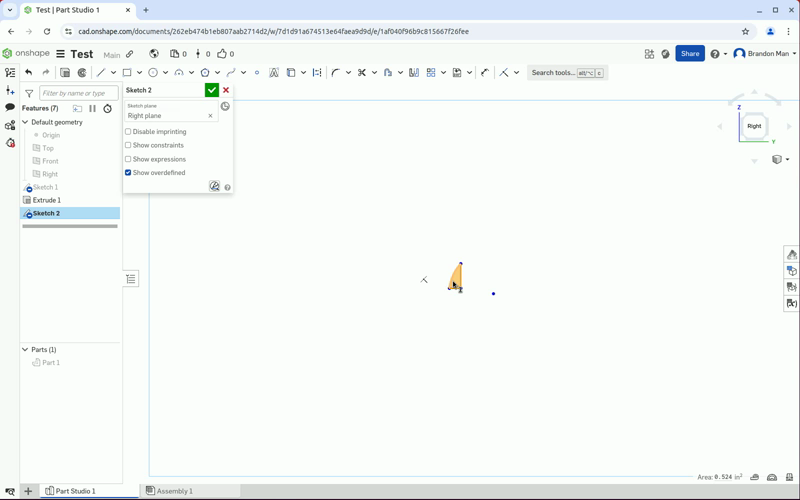
scroll(-6)
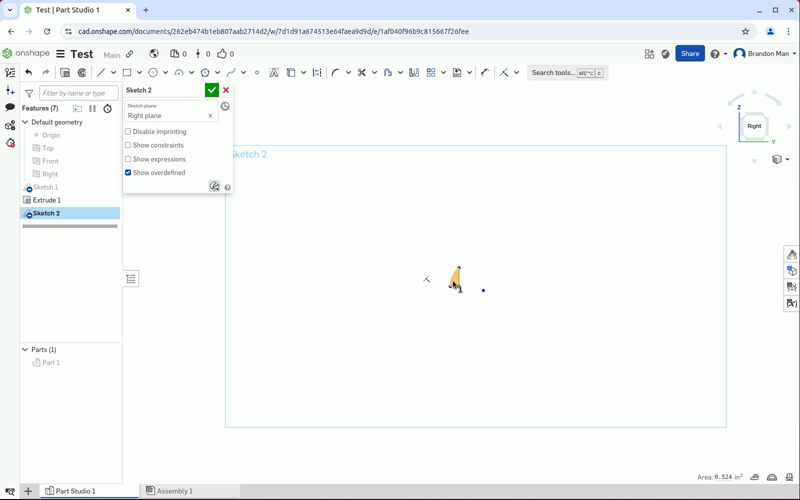
scroll(-6)
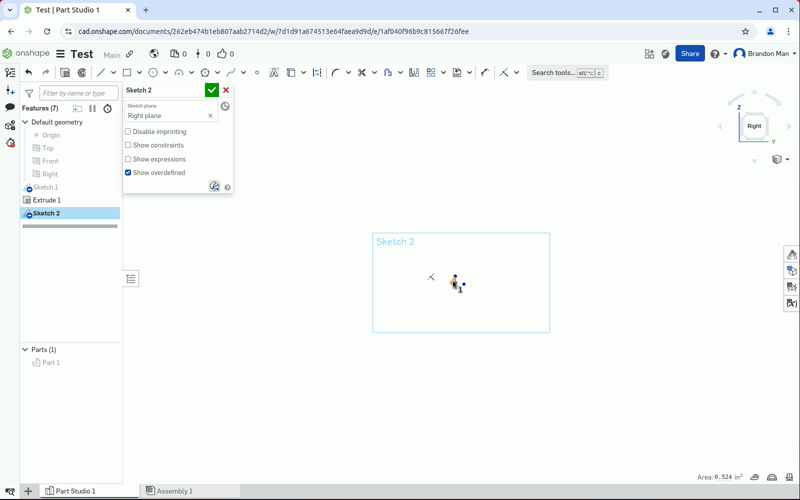
mouse_move(73, 352)
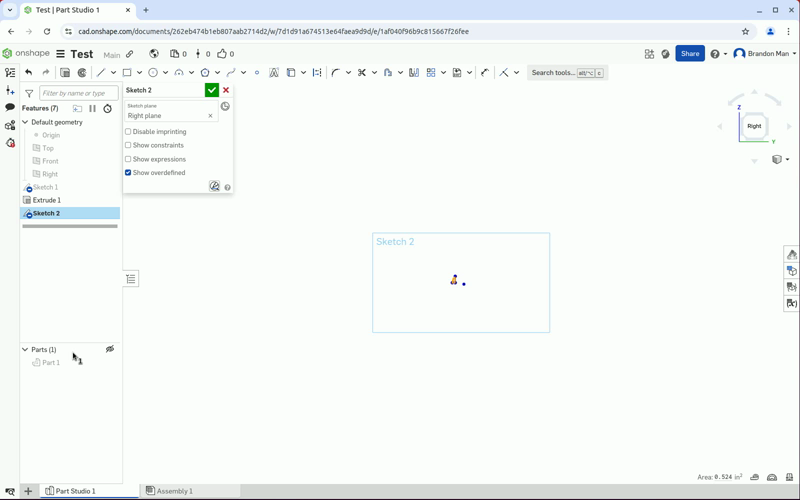
key(shift+y)
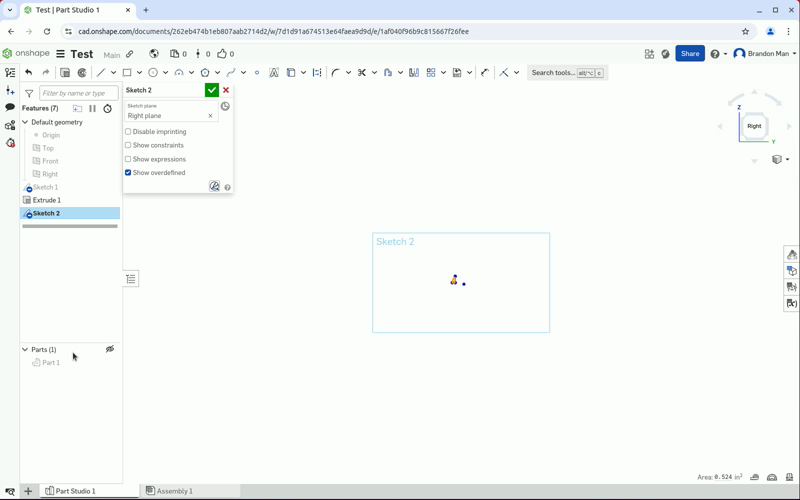
key(shift+e)
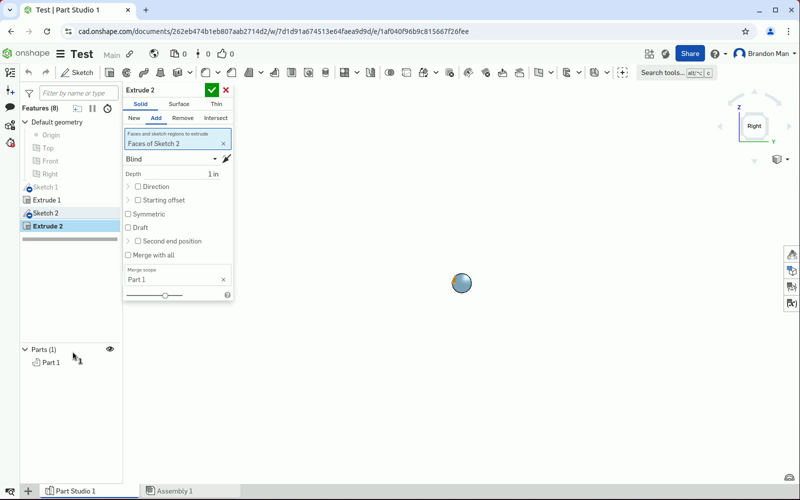
mouse_move(143, 106)
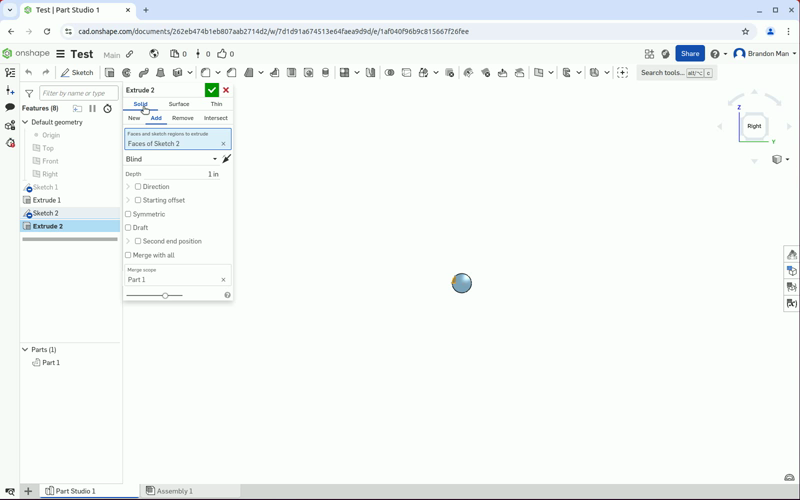
click(143, 106)
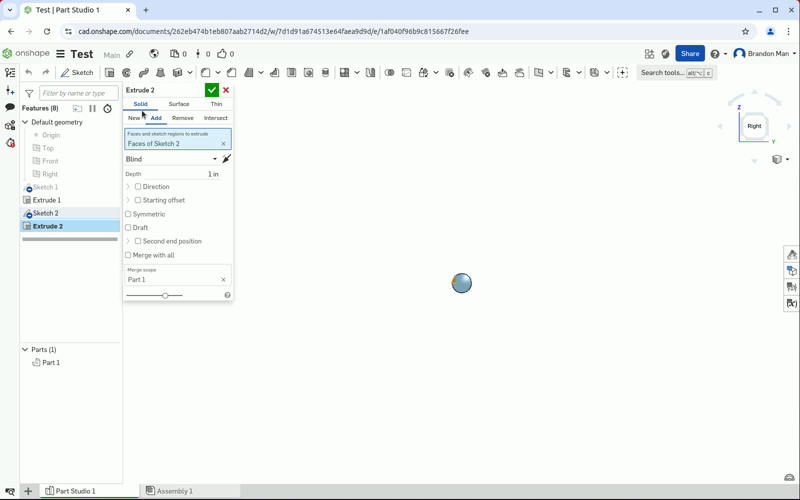
mouse_move(137, 120)
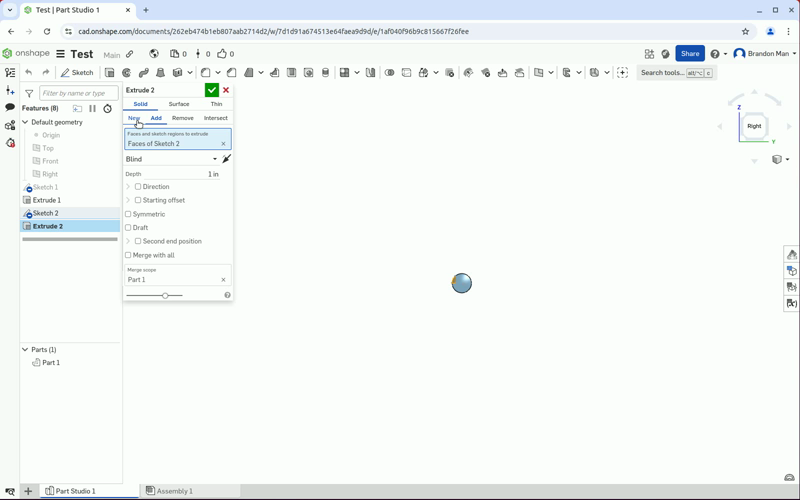
click(137, 120)
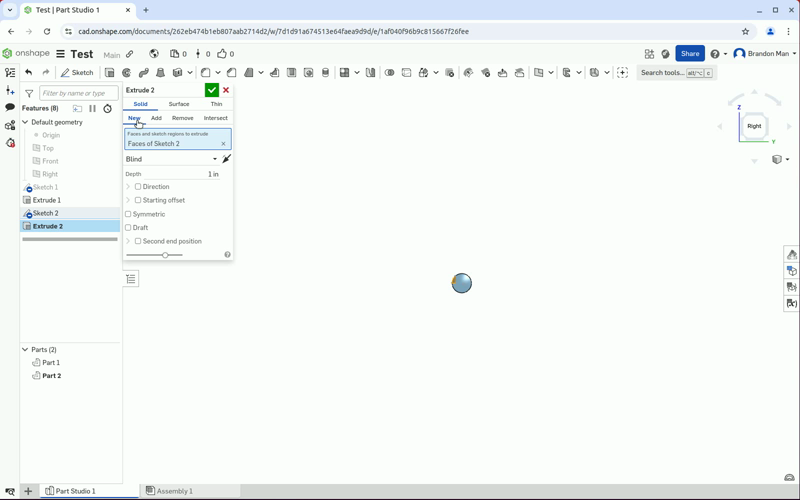
key(tab, 4)
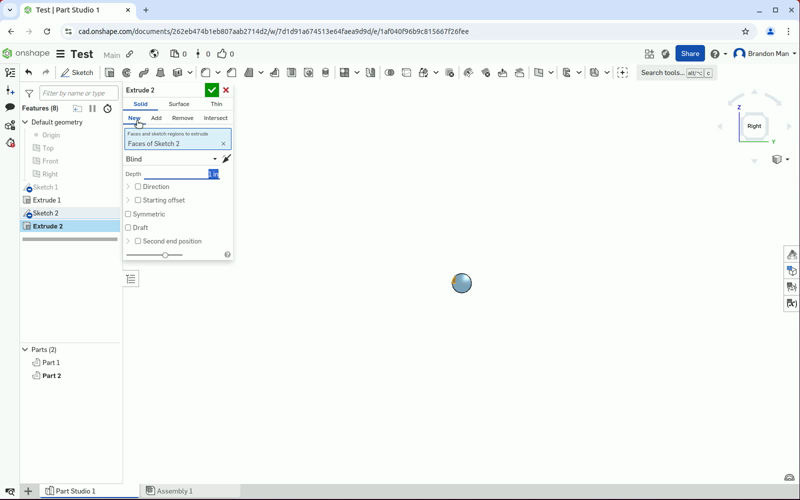
text(9.147)
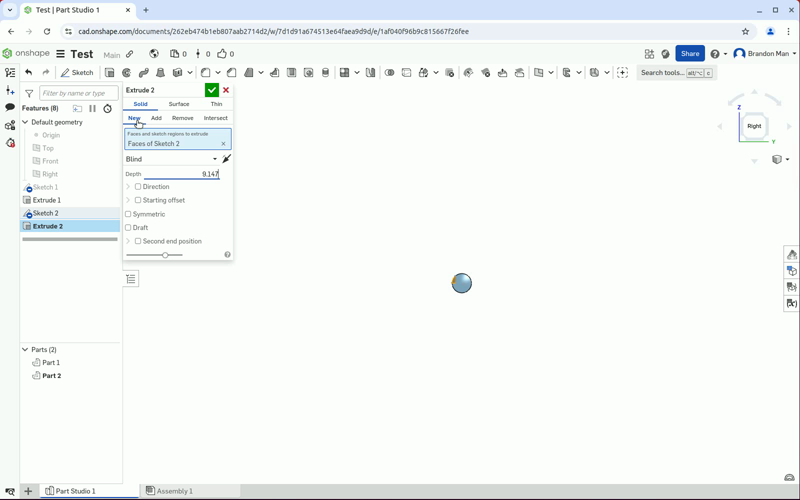
key(enter)
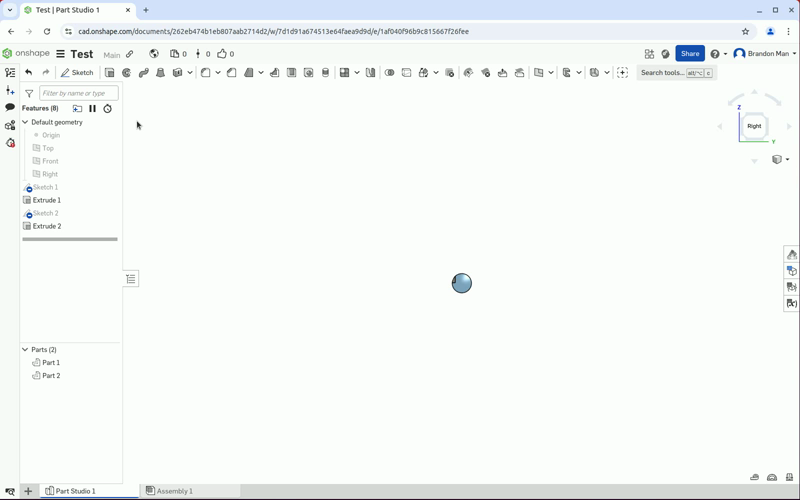
key(shift+h)
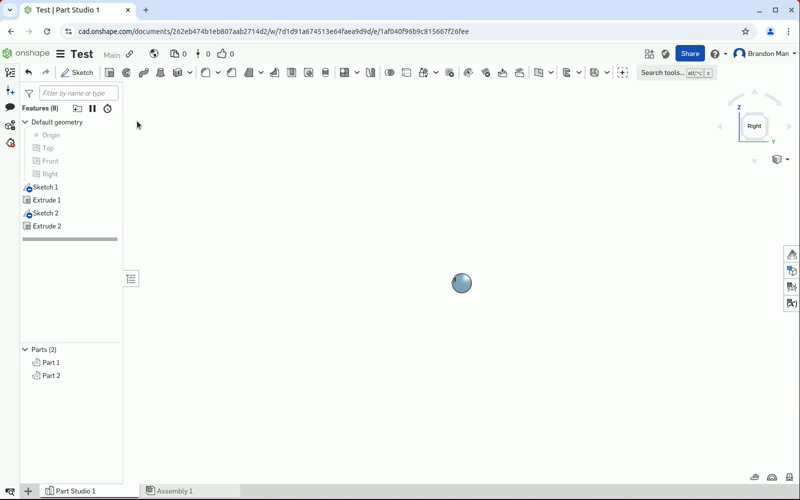
key(shift+h)
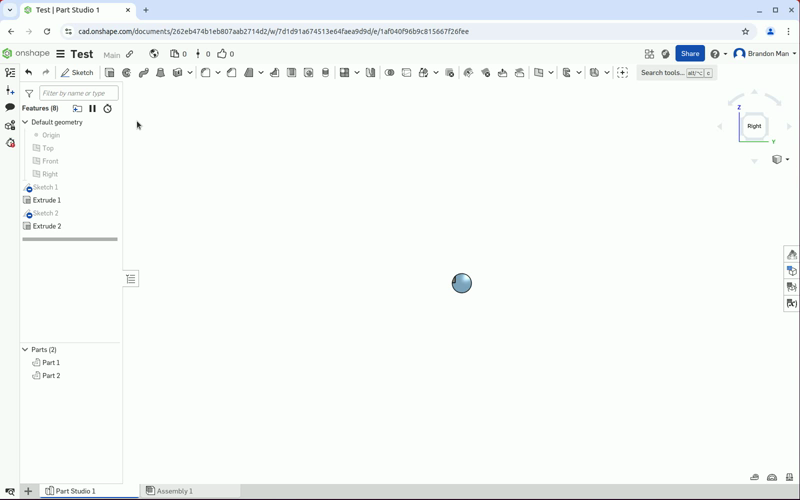
mouse_move(73, 189)
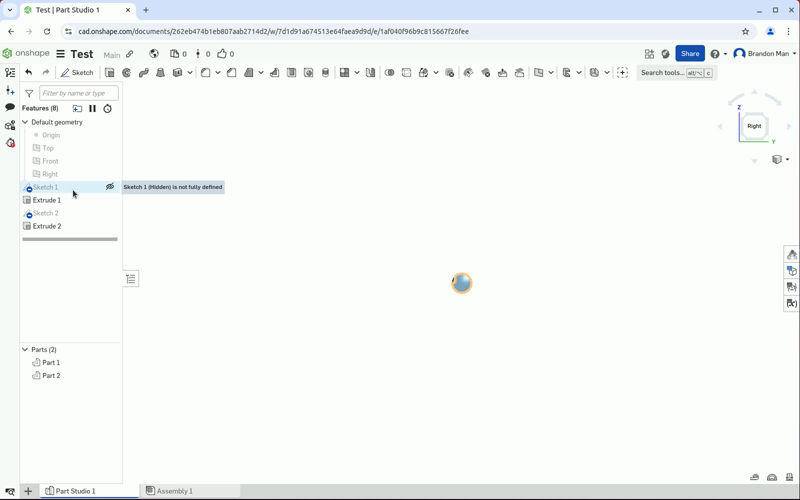
click(73, 189)
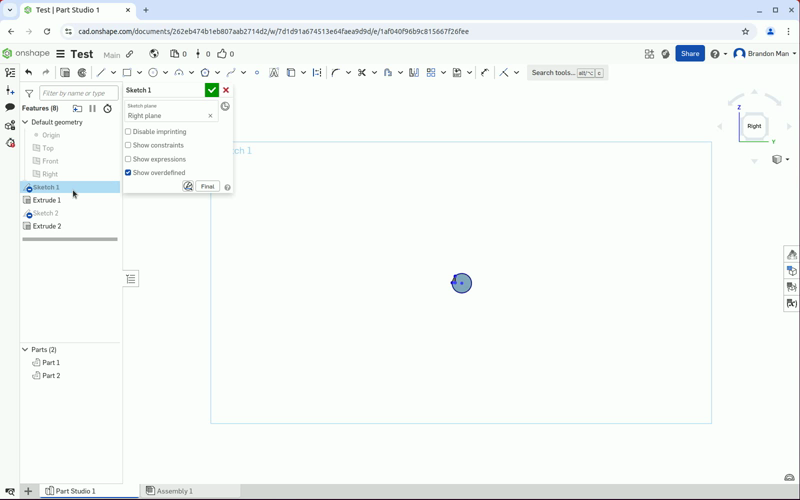
mouse_move(229, 92)
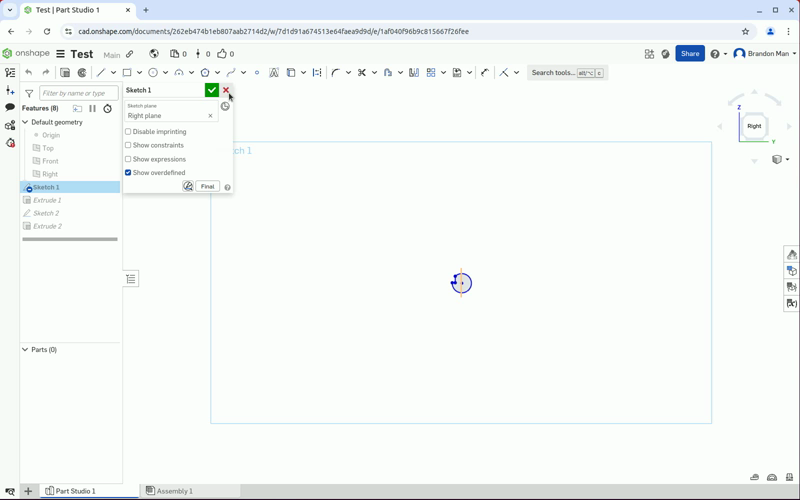
click(229, 92)
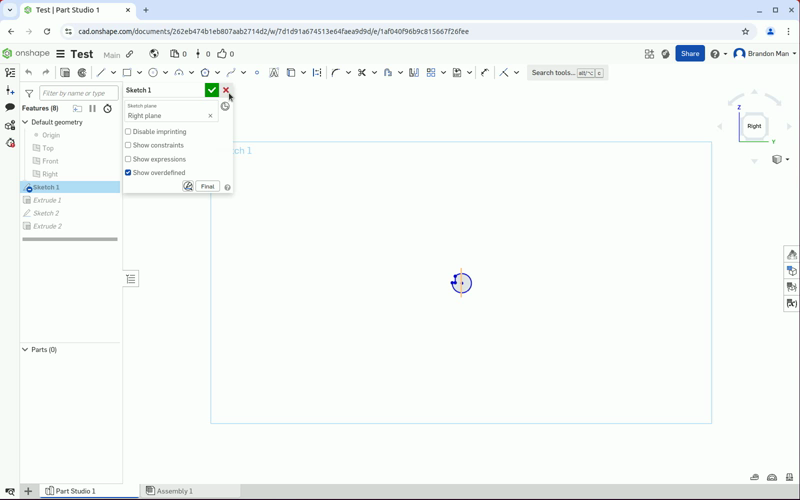
key(shift+s)
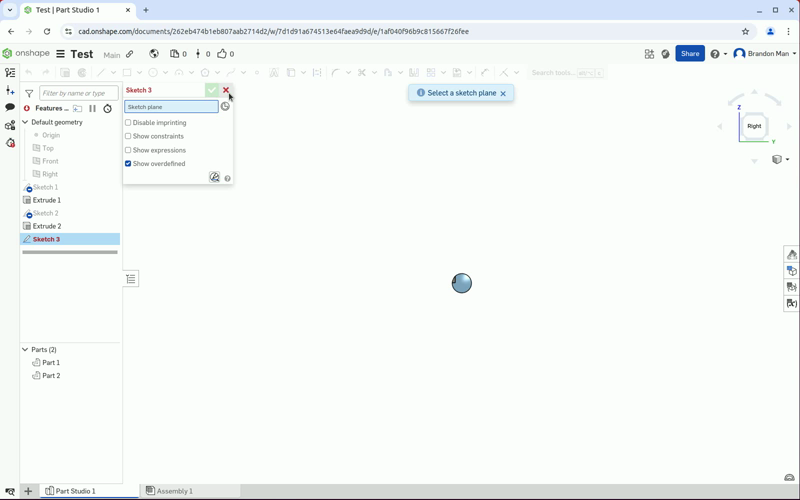
mouse_move(73, 176)
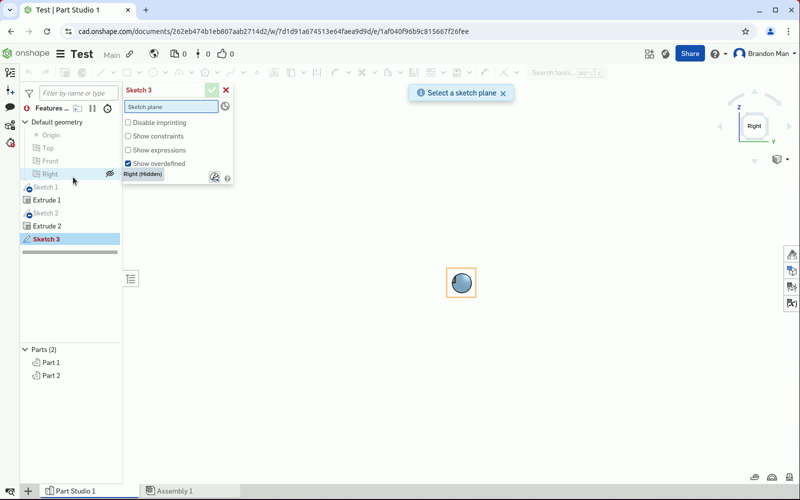
click(73, 176)
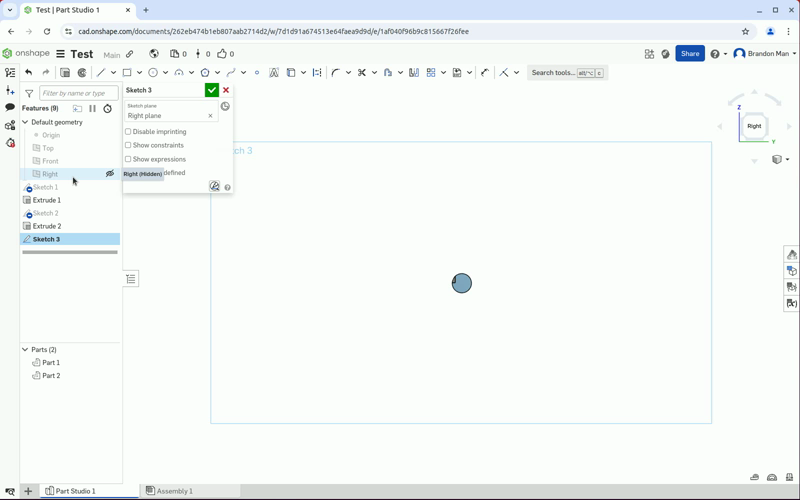
mouse_move(73, 352)
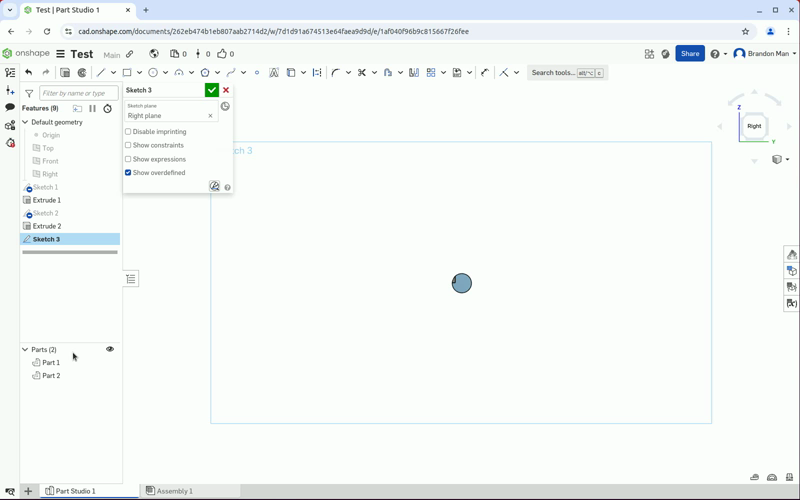
key(y)
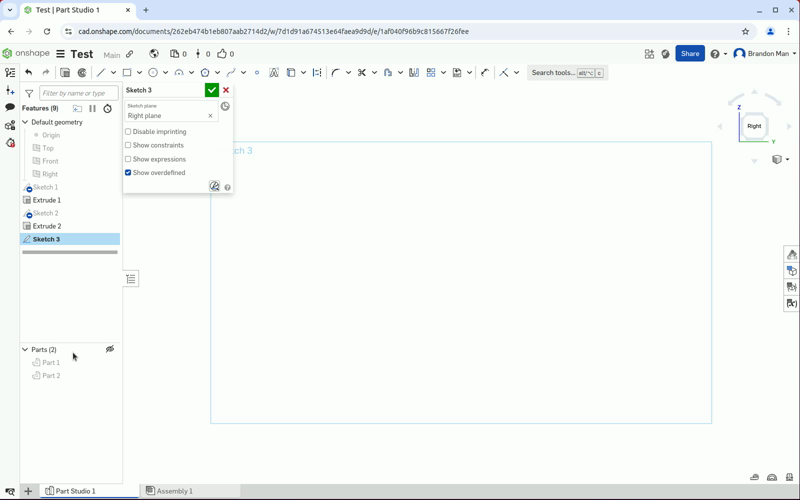
key(l)
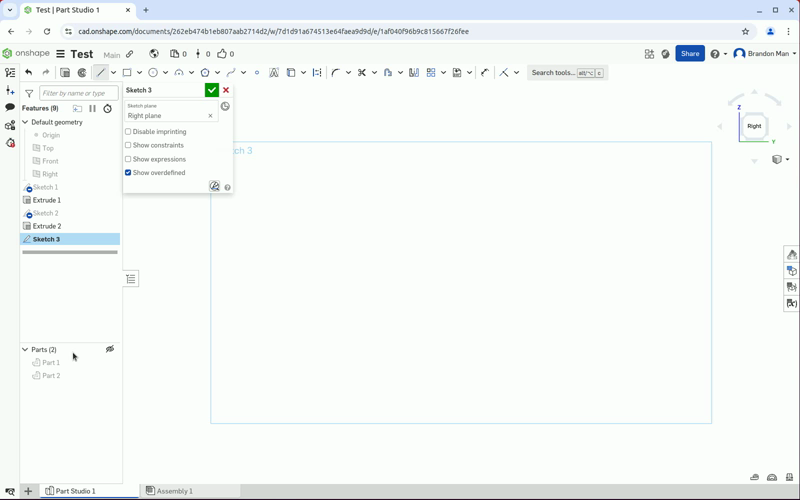
key_down(shift)
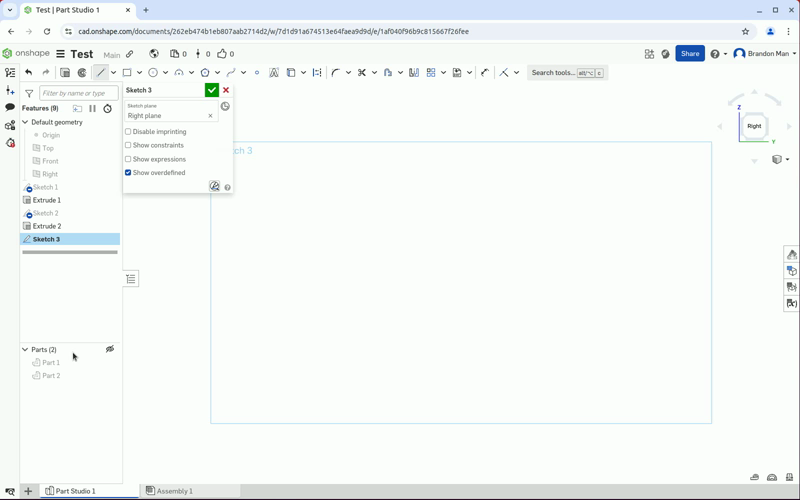
mouse_move(452, 282)
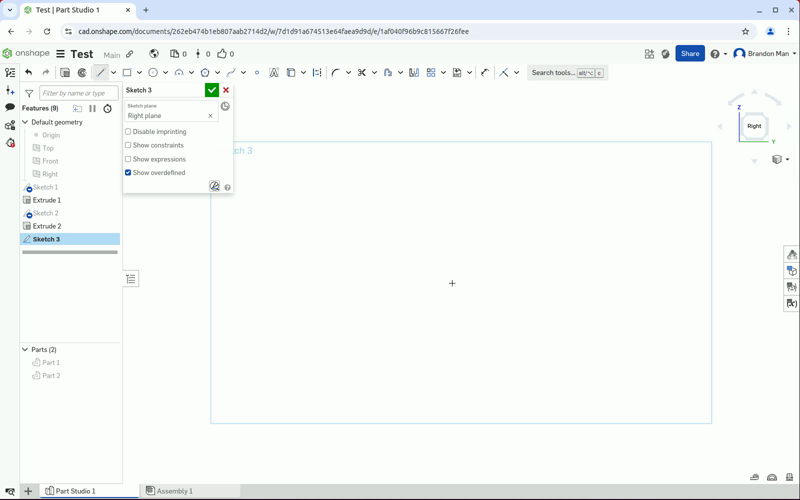
click(452, 282)
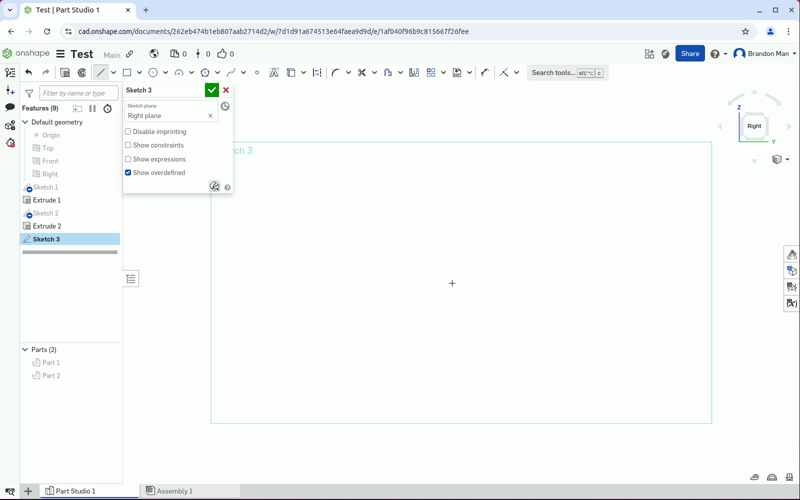
key_up(shift)
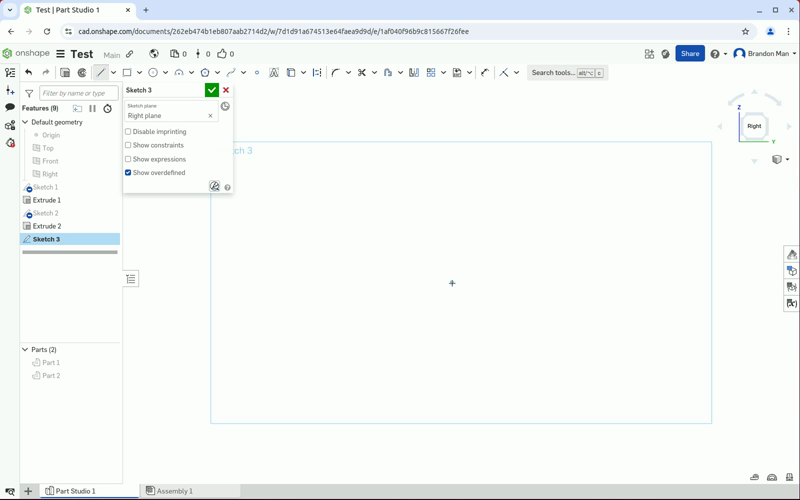
key_down(shift)
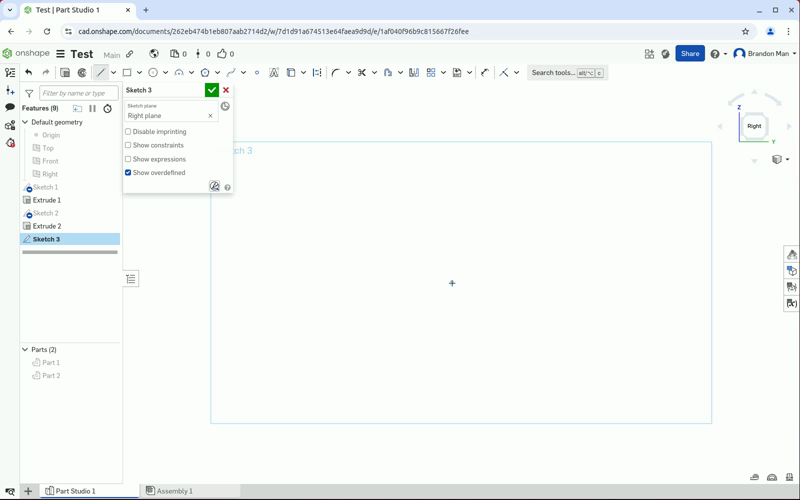
mouse_move(482, 282)
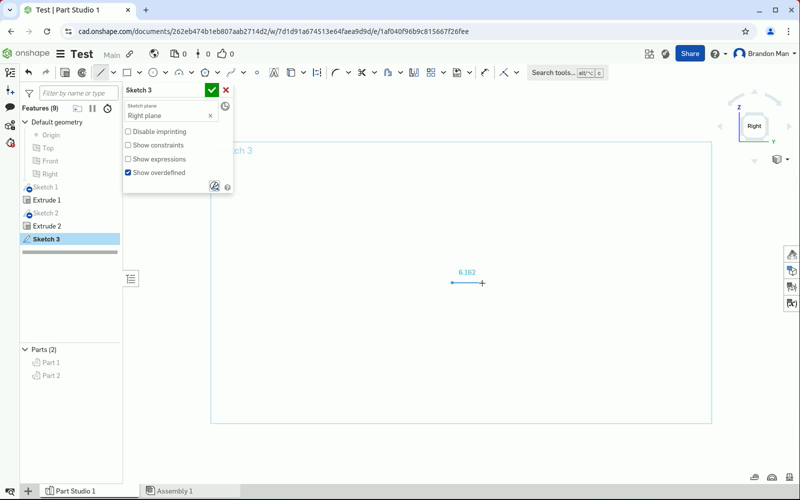
mouse_move(455, 282)
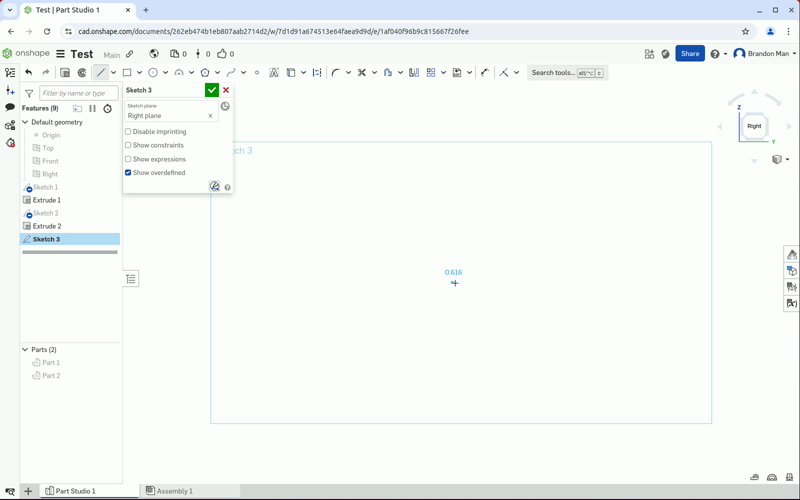
scroll(6)
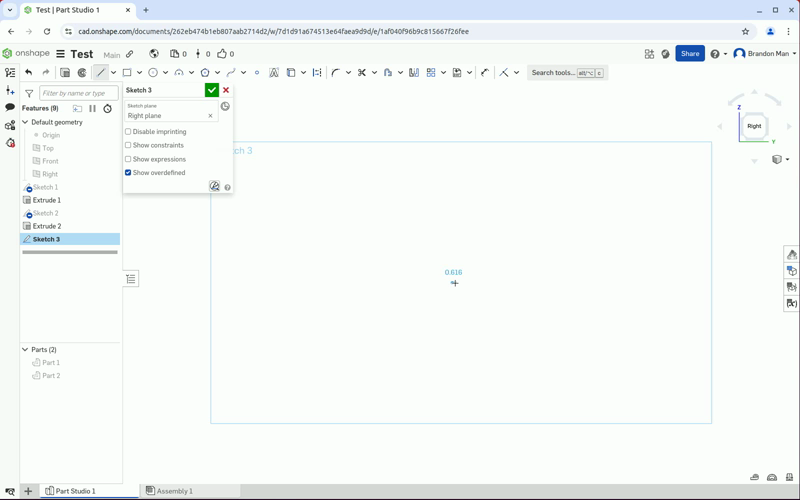
scroll(6)
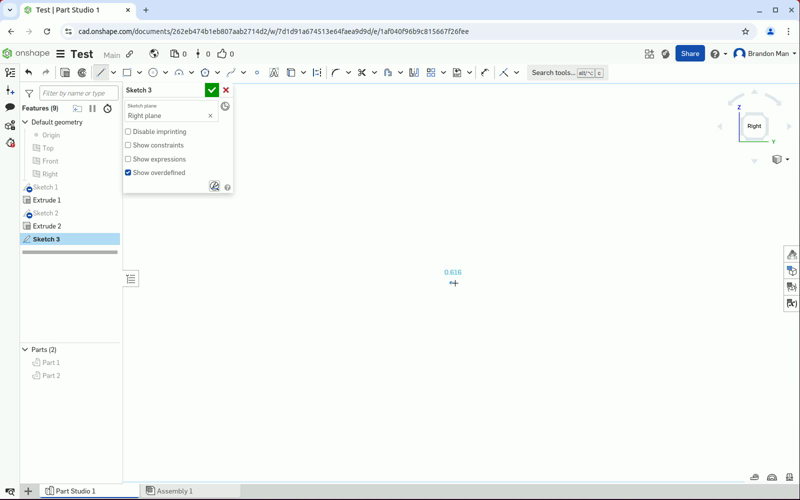
scroll(6)
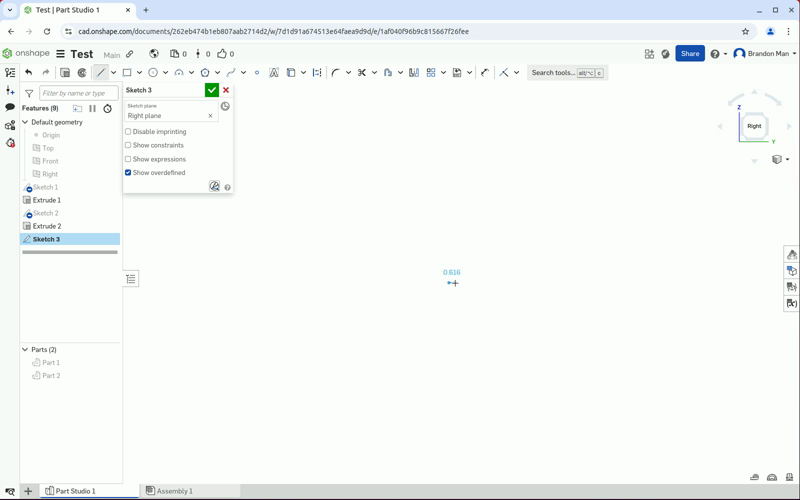
scroll(6)
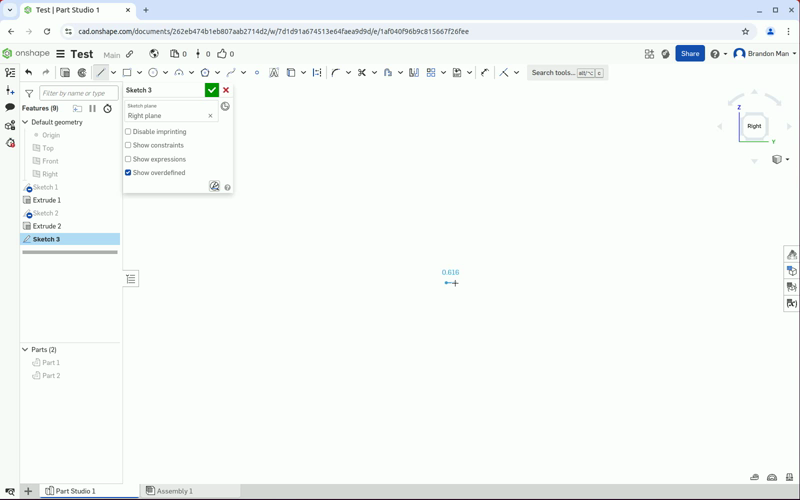
scroll(6)
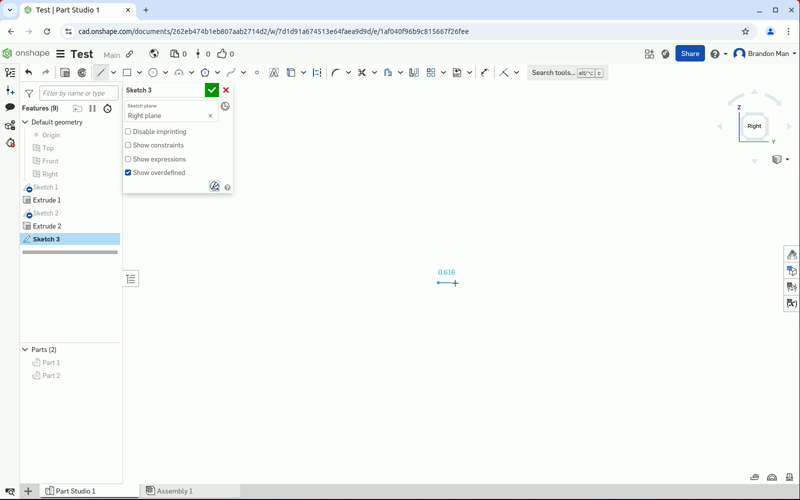
scroll(6)
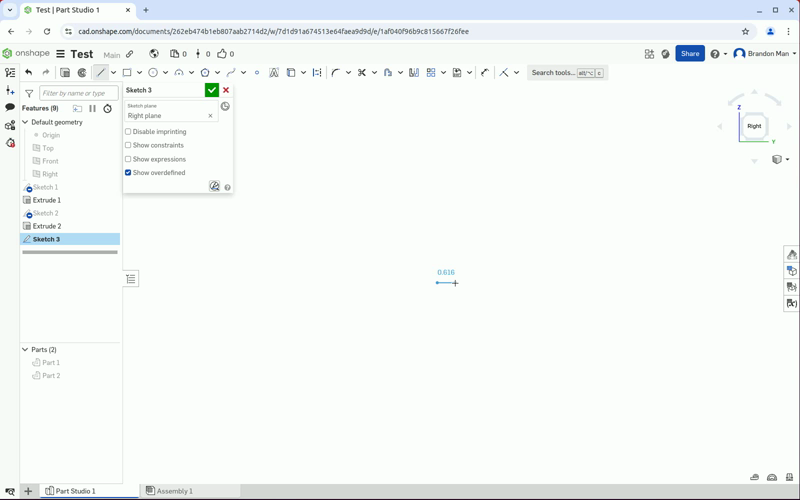
scroll(6)
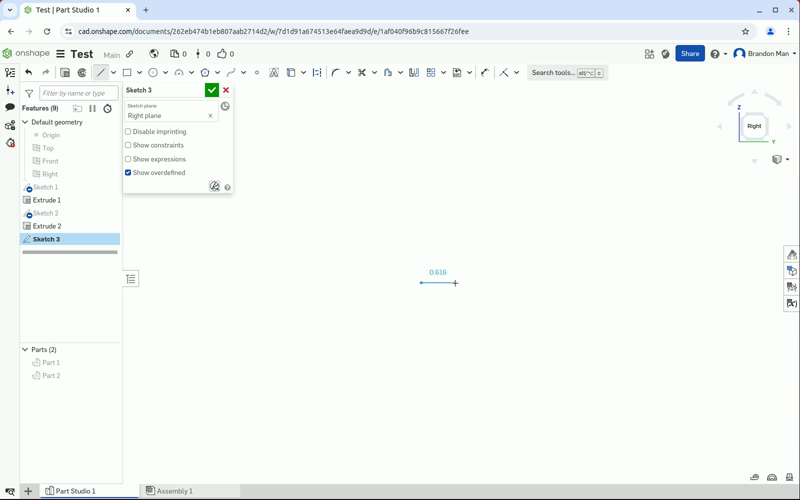
click(455, 282)
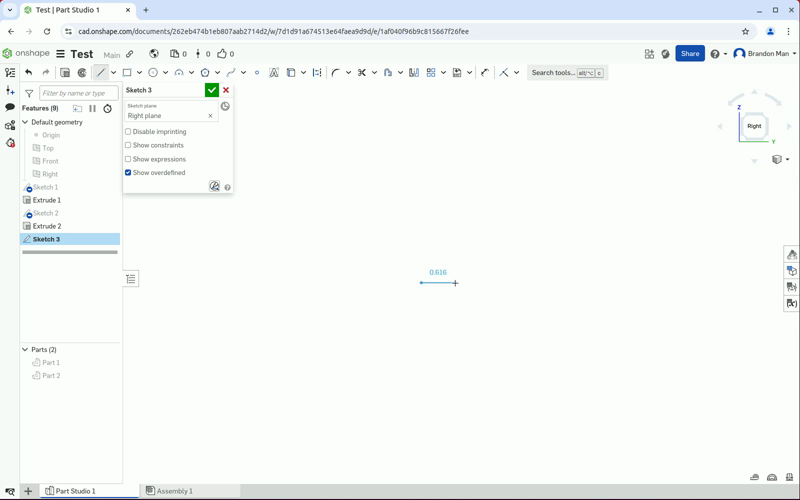
scroll(-6)
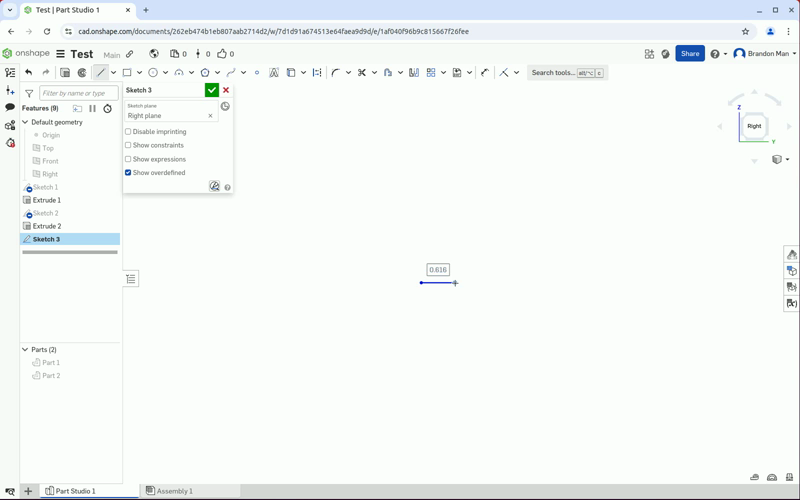
scroll(-6)
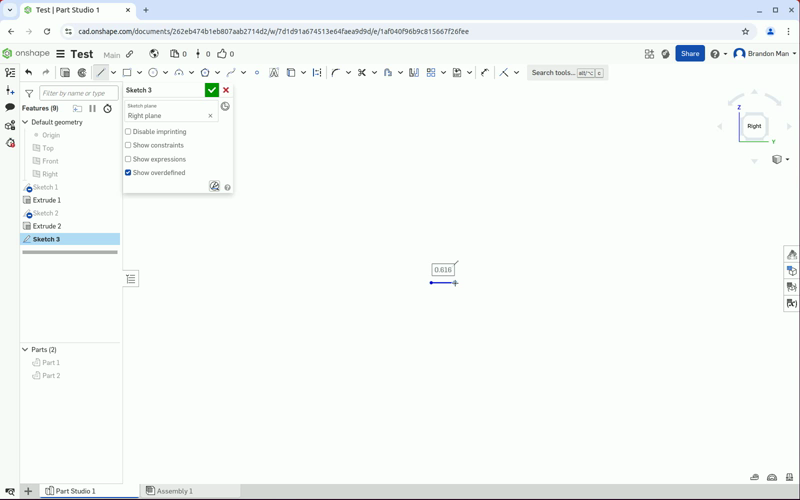
scroll(-6)
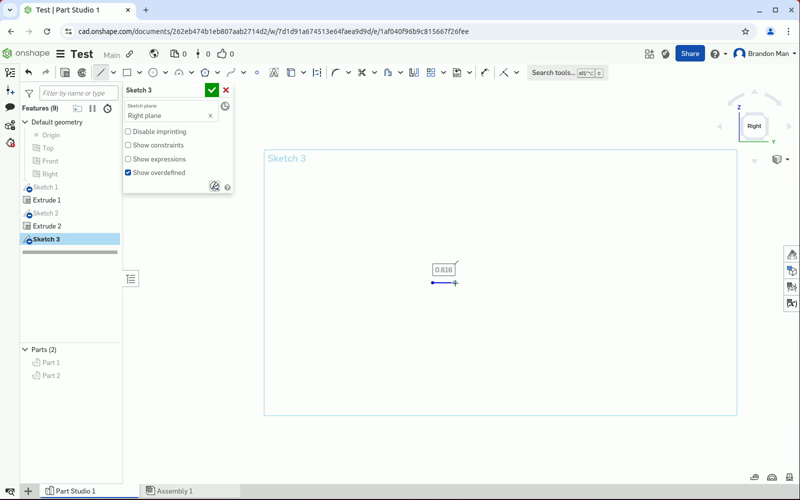
scroll(-6)
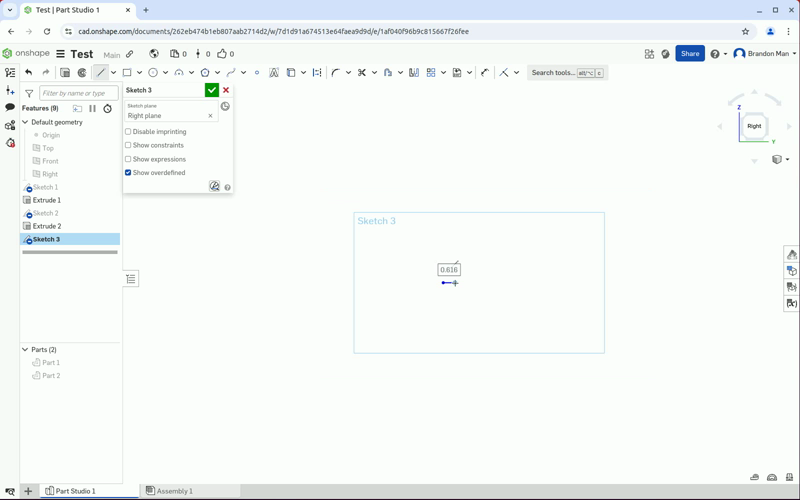
scroll(-6)
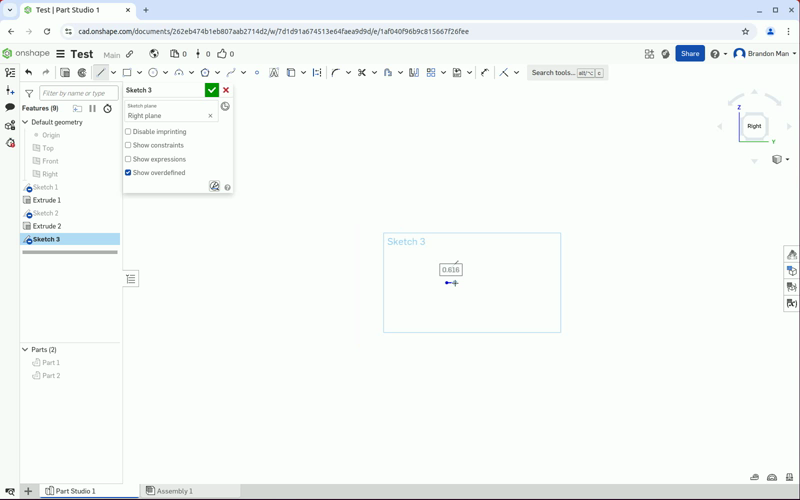
scroll(-6)
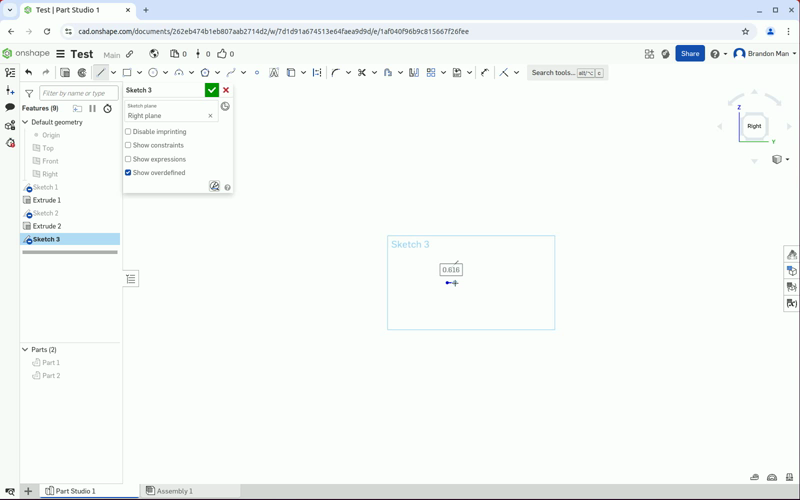
scroll(-6)
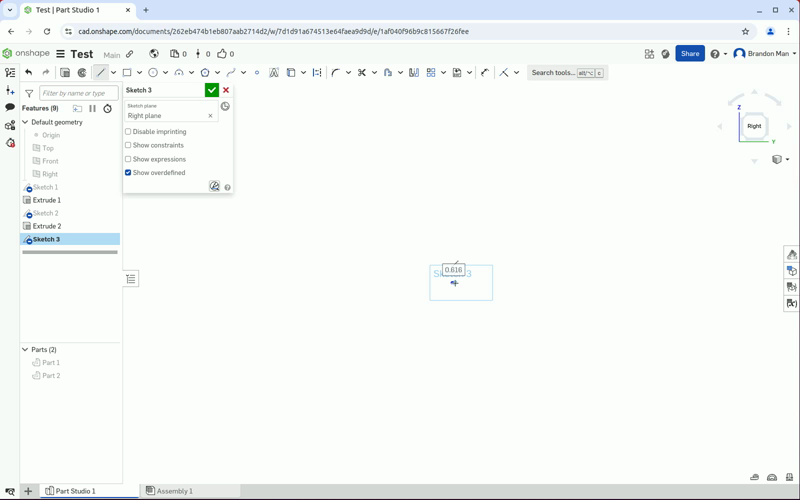
key_up(shift)
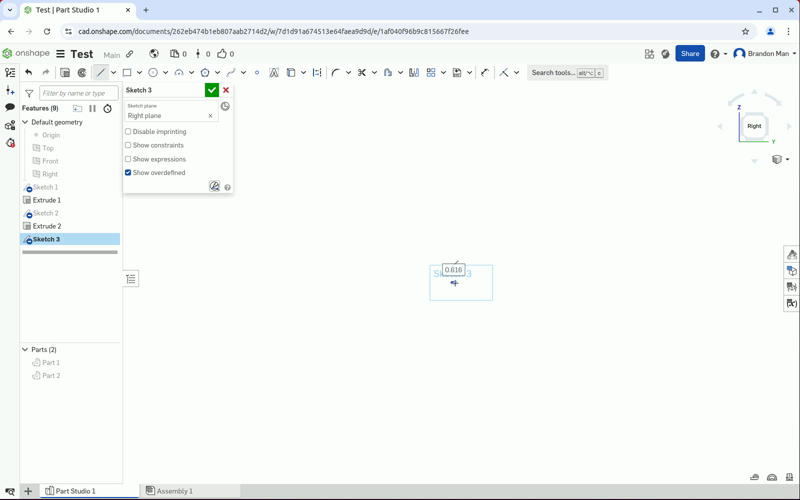
key_down(shift)
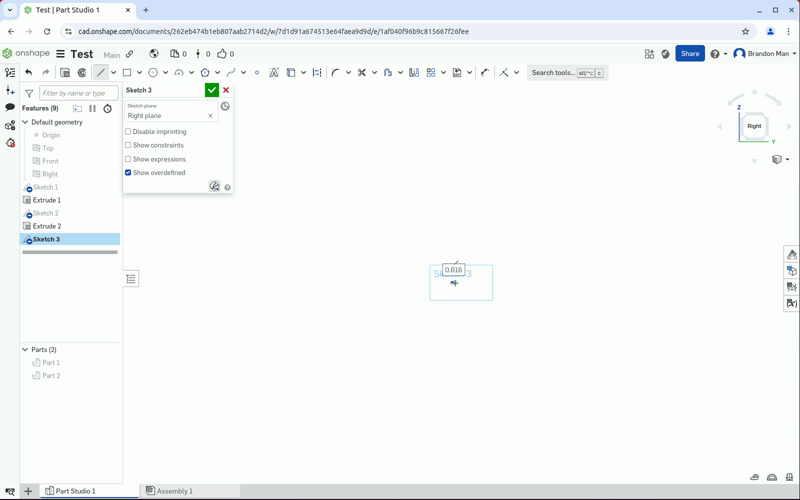
mouse_move(485, 282)
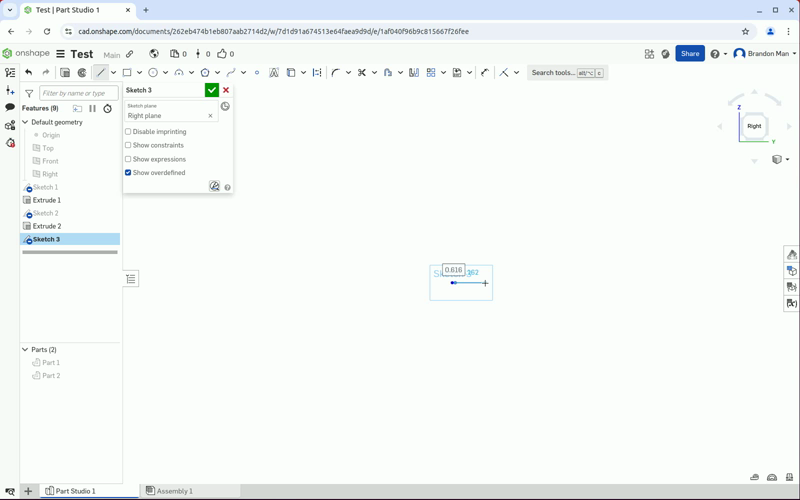
mouse_move(455, 276)
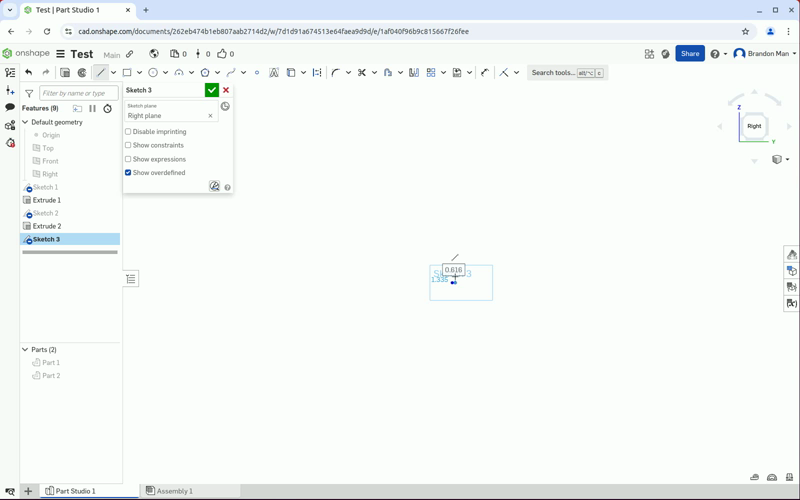
scroll(6)
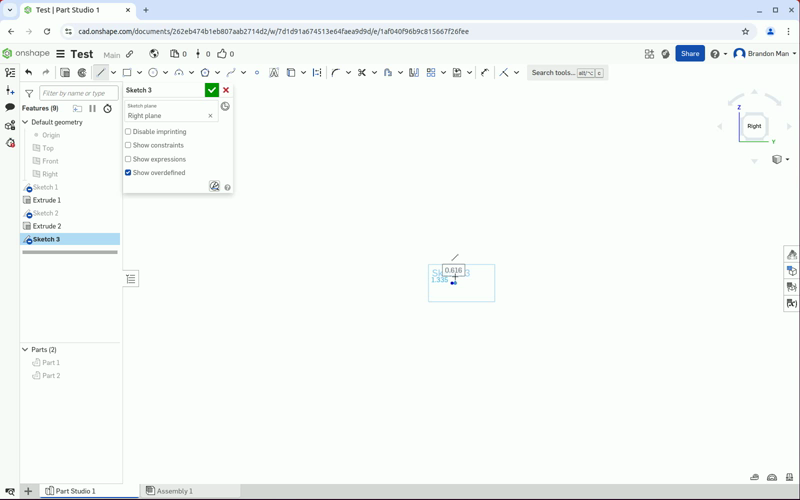
scroll(6)
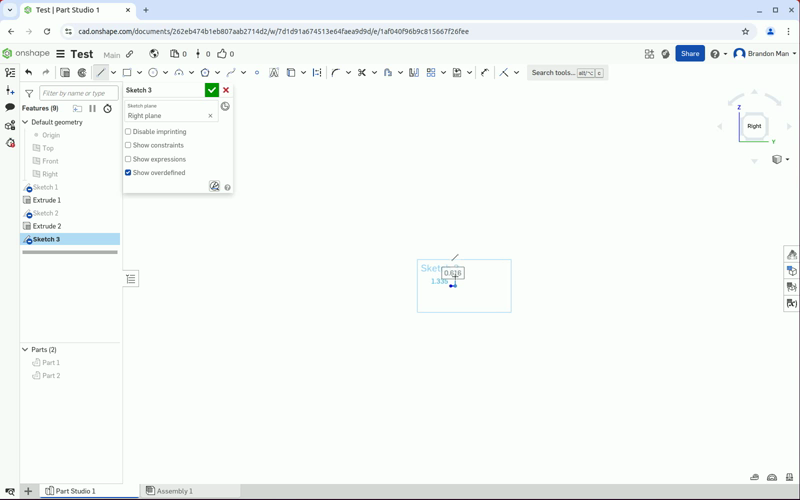
scroll(6)
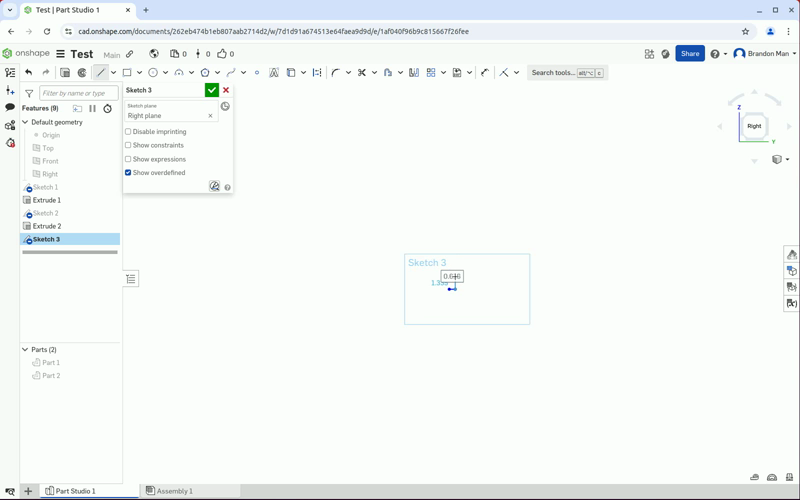
scroll(6)
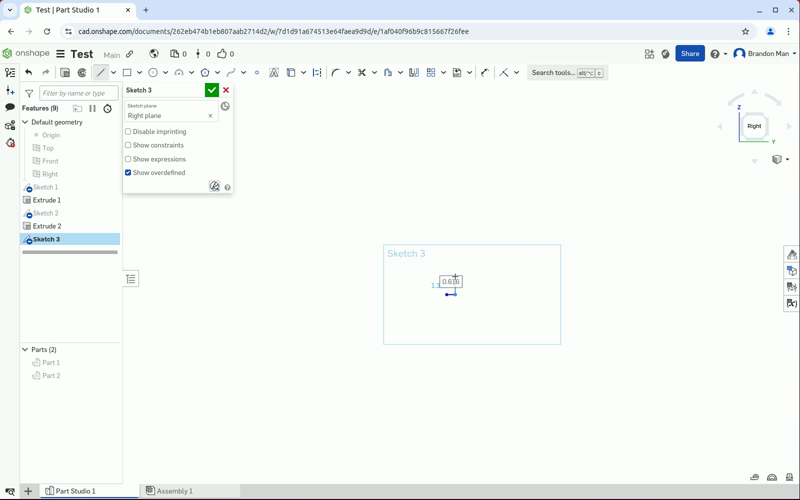
scroll(6)
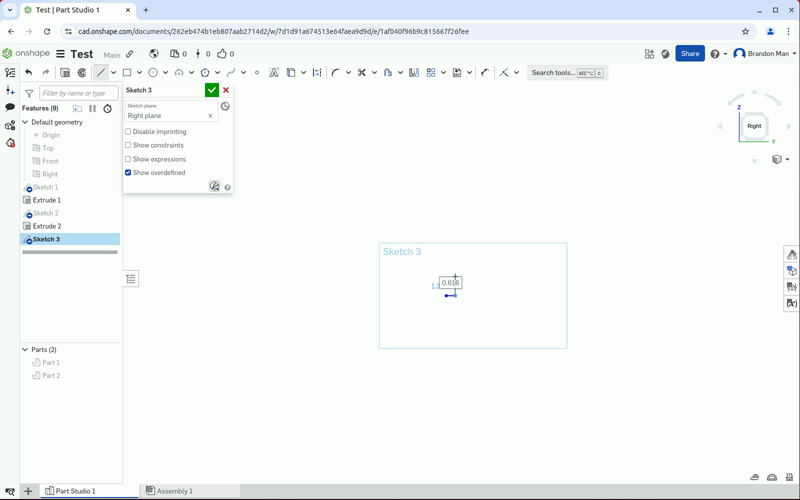
scroll(6)
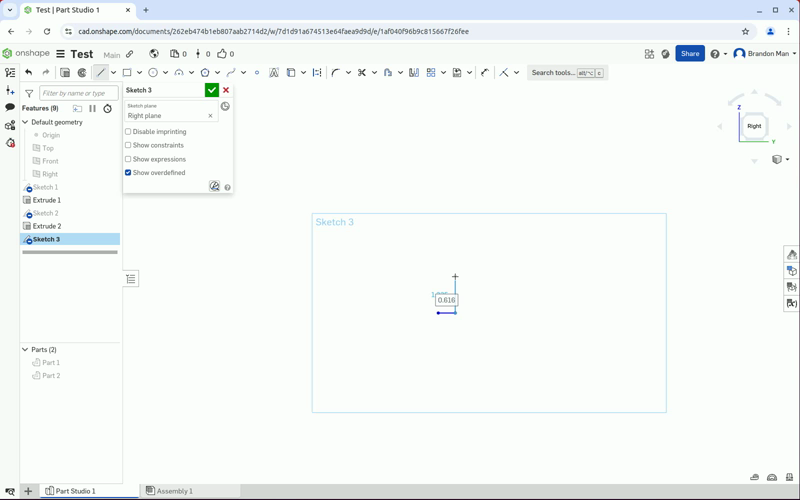
scroll(6)
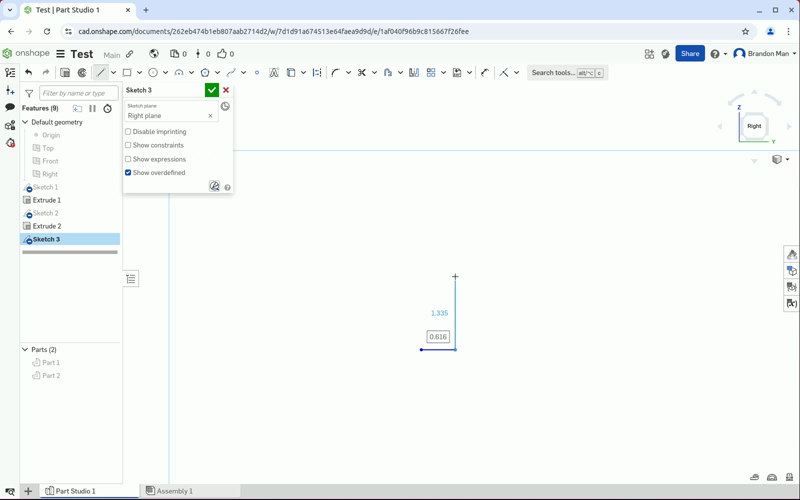
click(455, 276)
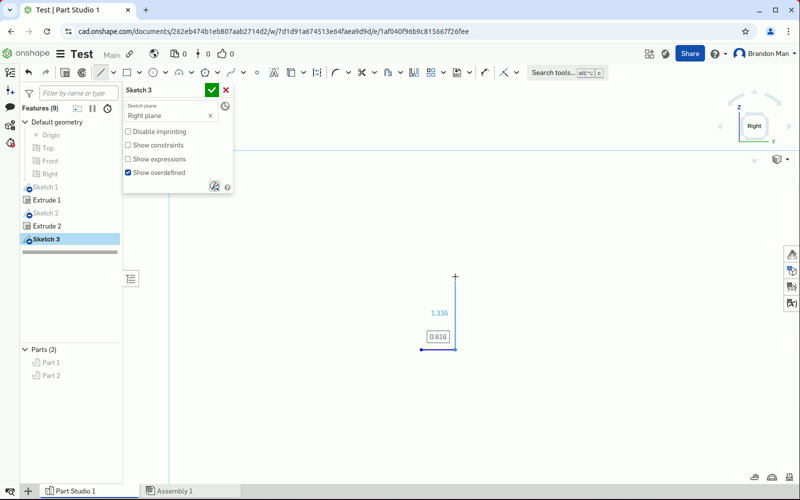
scroll(-6)
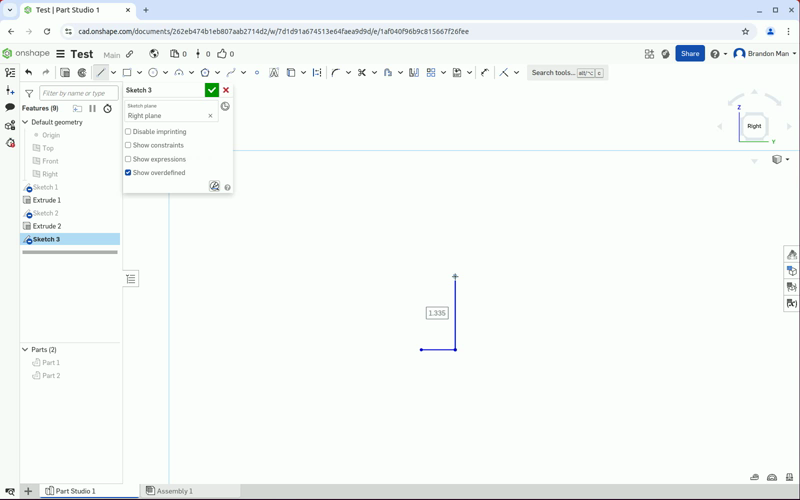
scroll(-6)
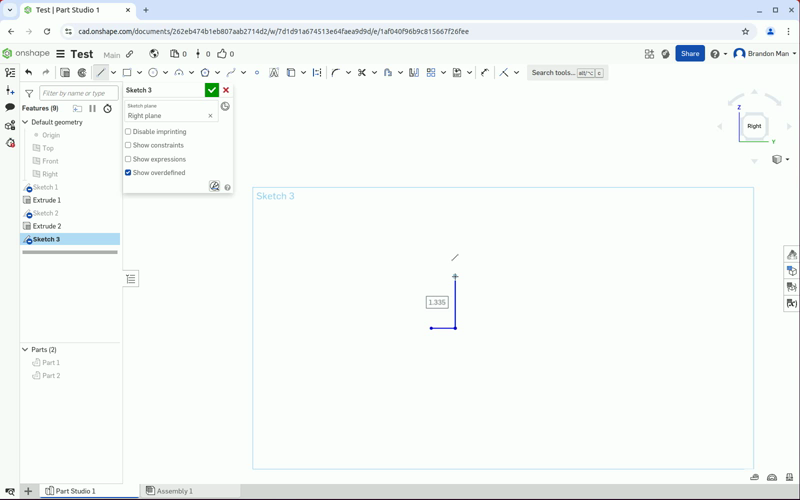
scroll(-6)
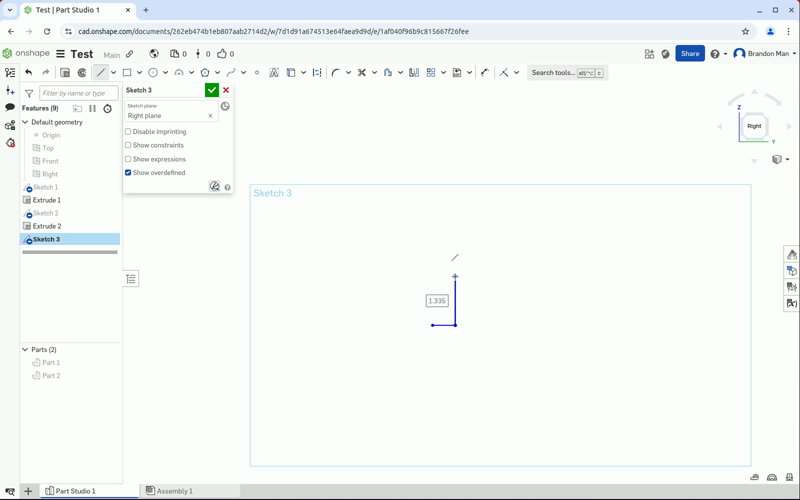
scroll(-6)
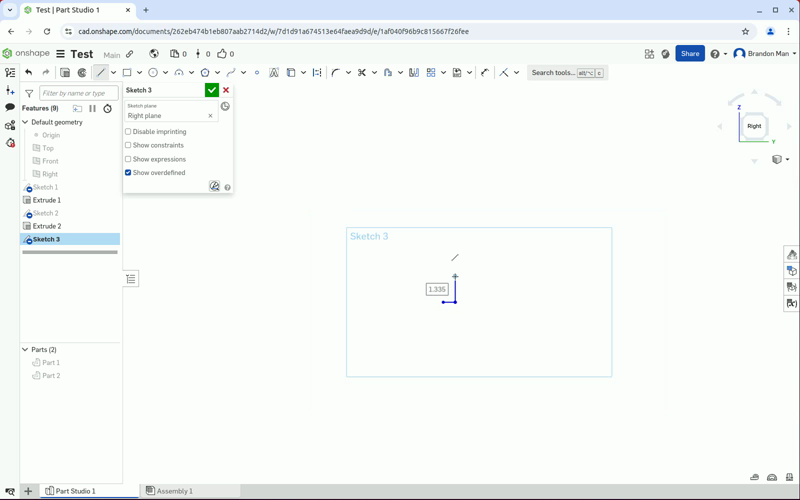
scroll(-6)
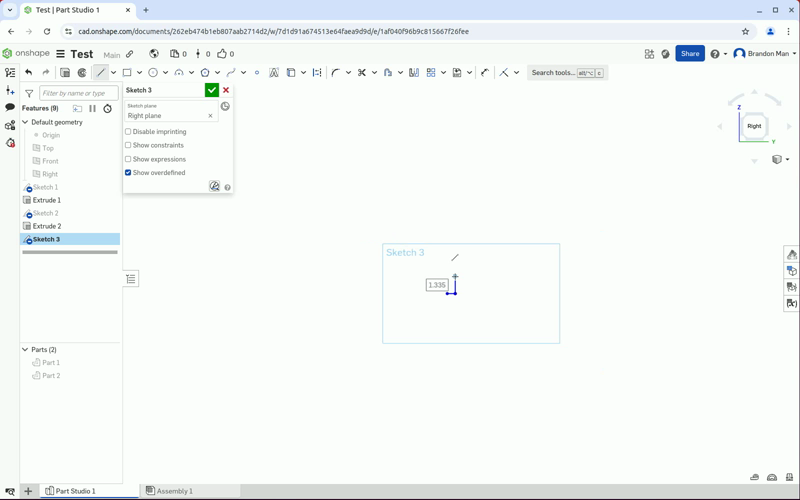
scroll(-6)
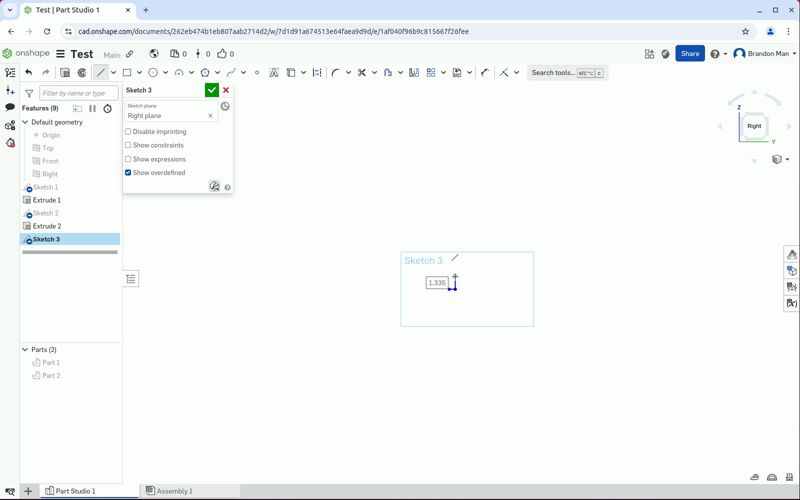
scroll(-6)
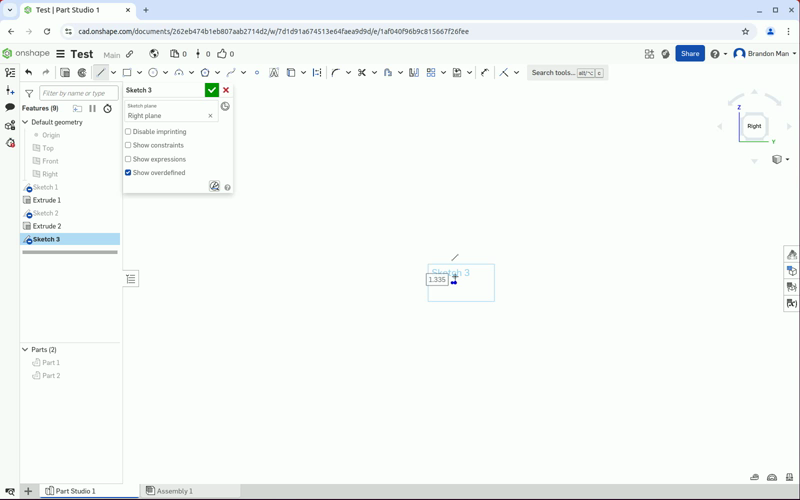
key_up(shift)
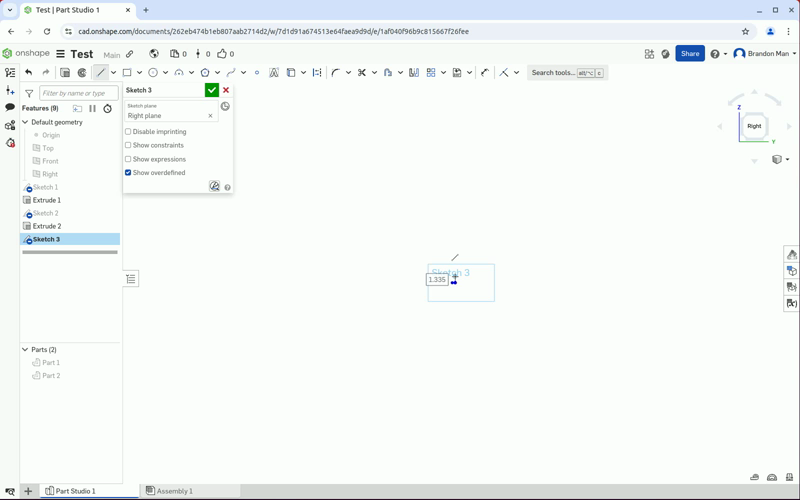
key(esc)
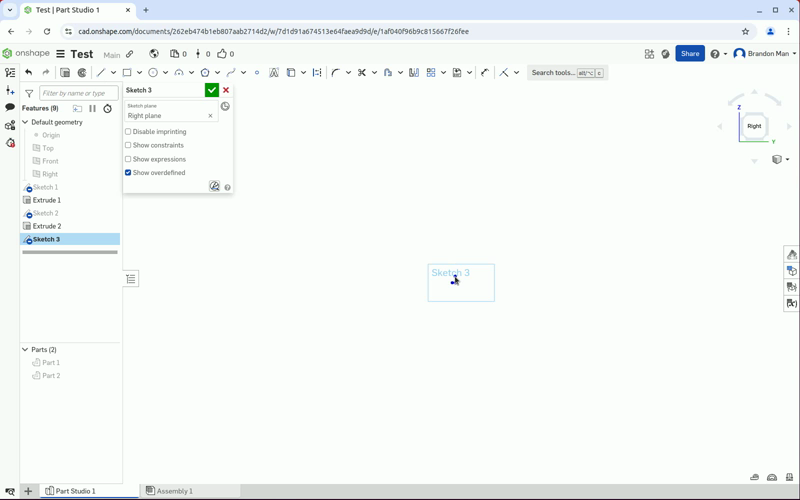
key(a)
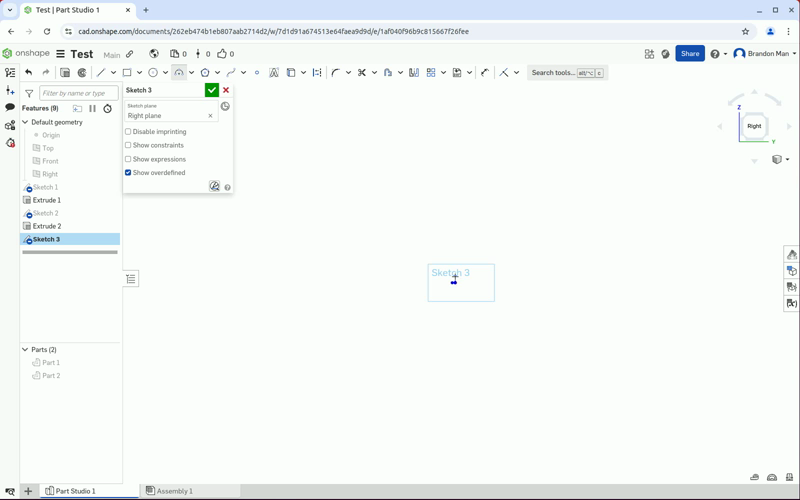
mouse_move(455, 276)
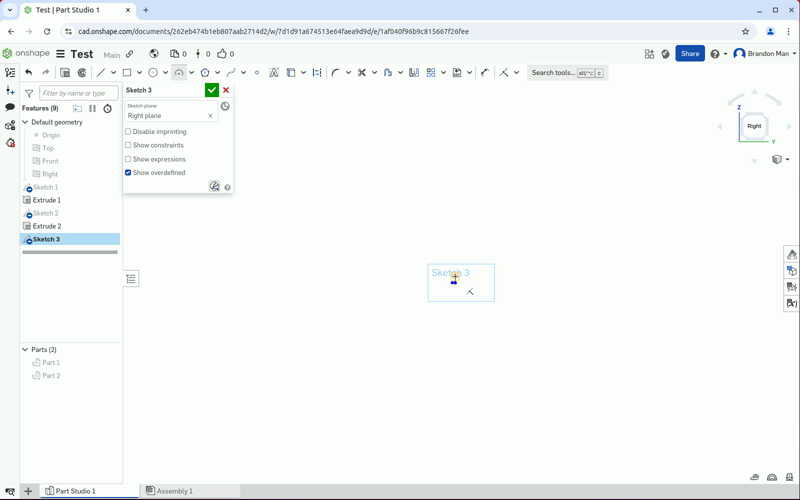
click(455, 276)
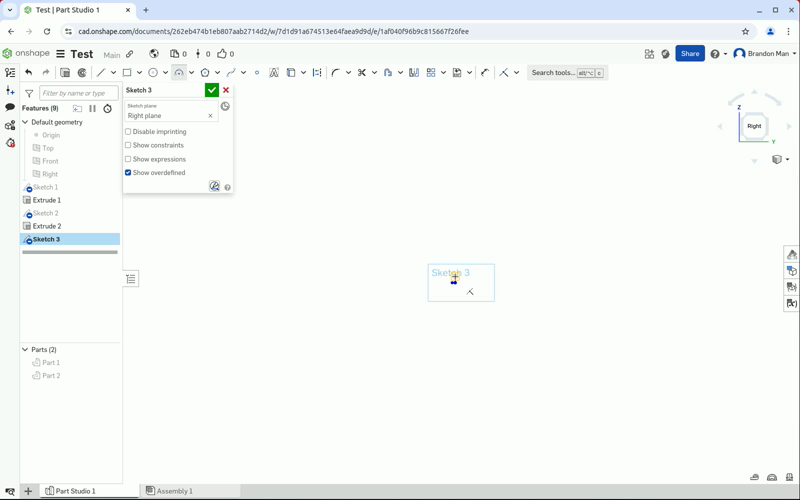
mouse_move(452, 282)
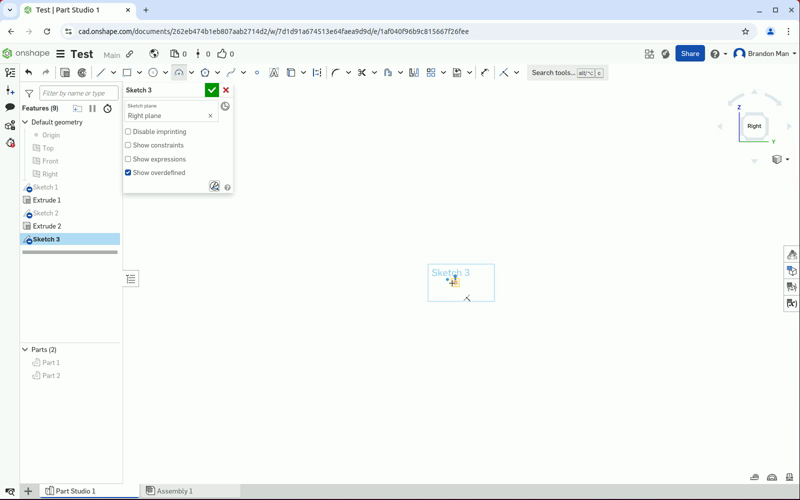
scroll(6)
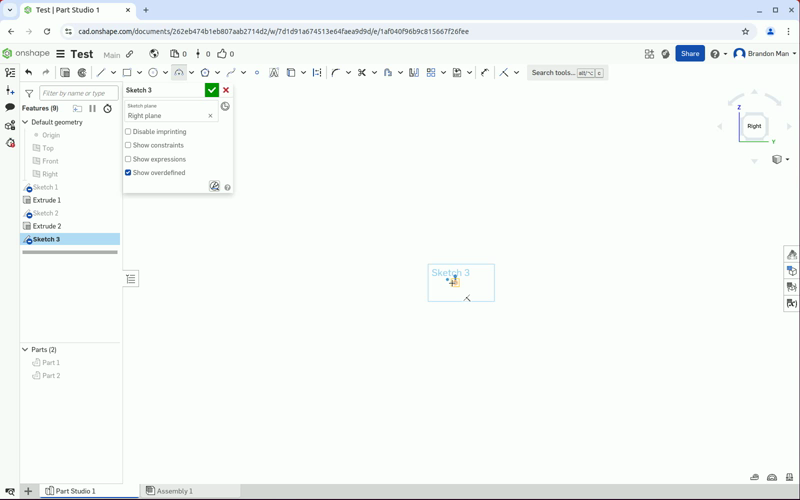
scroll(6)
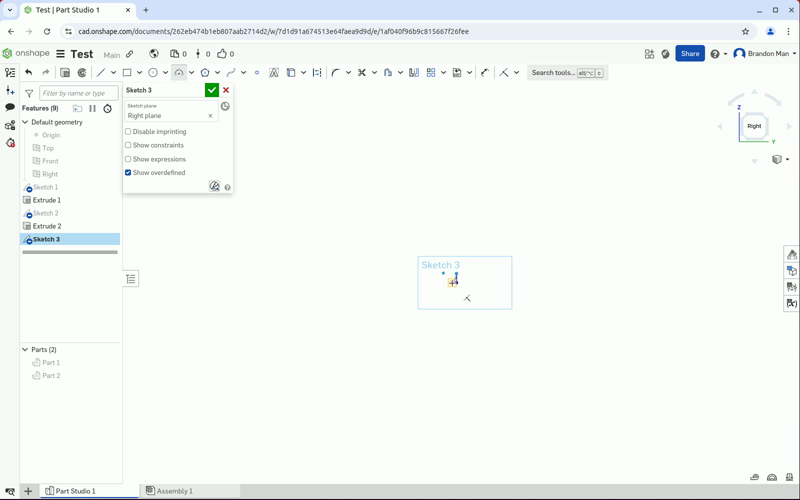
scroll(6)
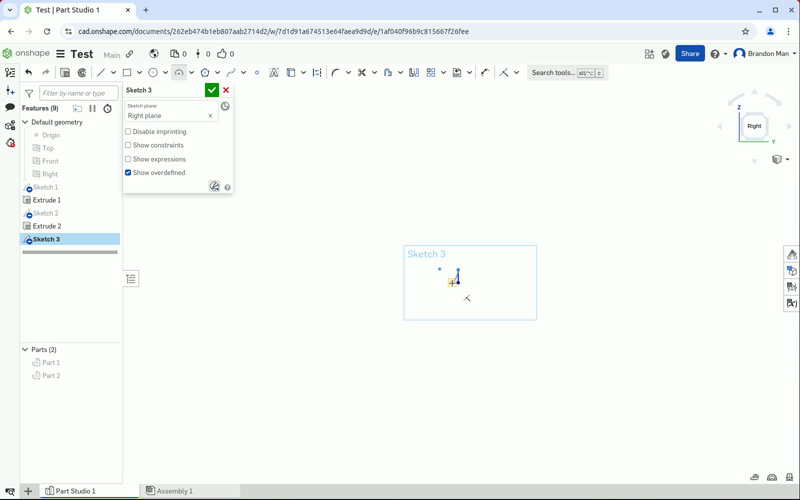
scroll(6)
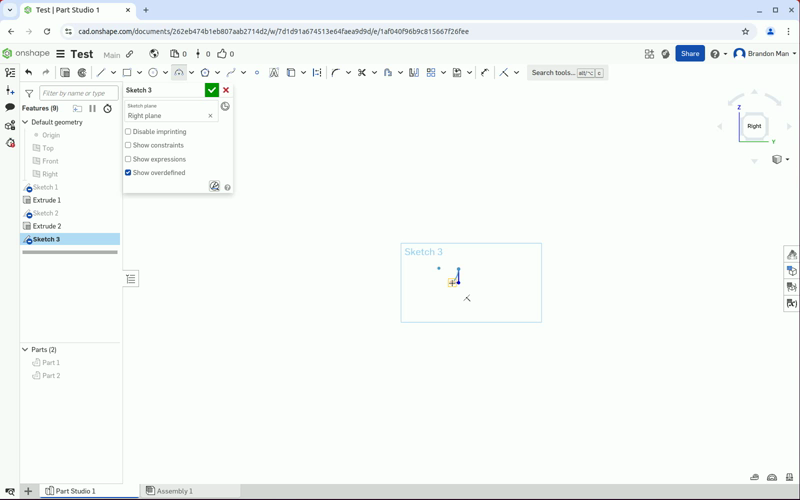
scroll(6)
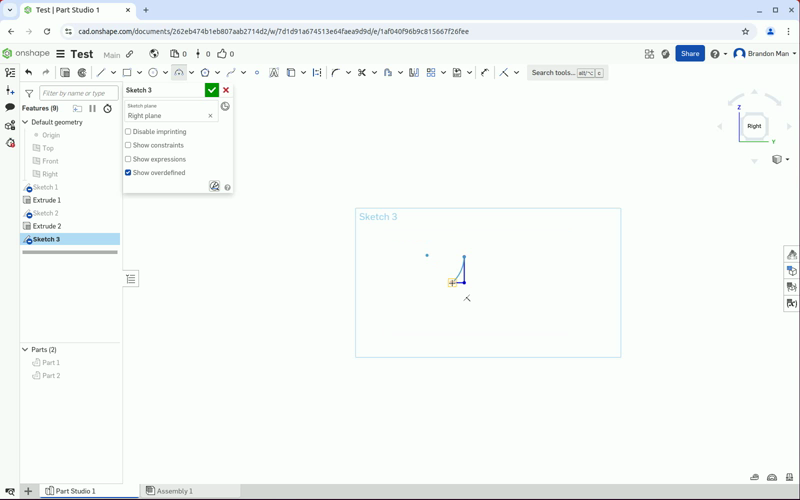
scroll(6)
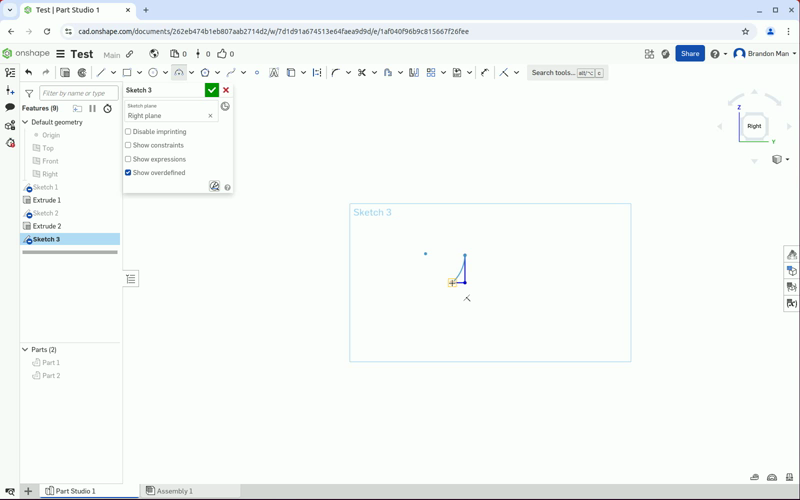
scroll(6)
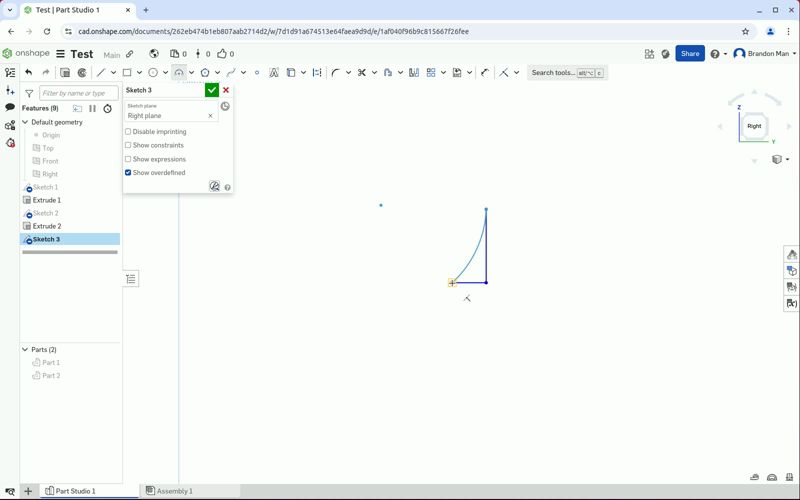
click(452, 282)
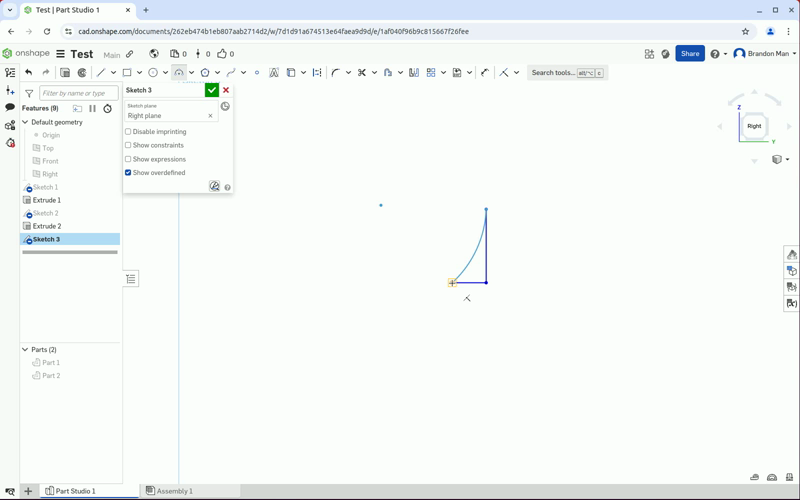
scroll(-6)
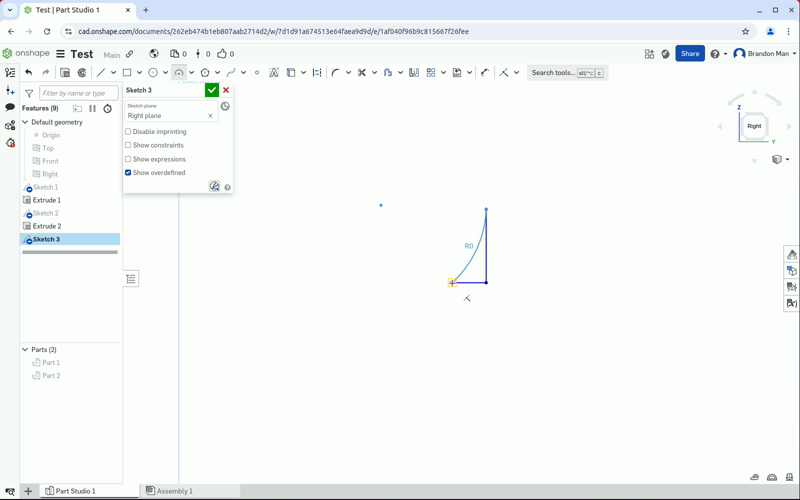
scroll(-6)
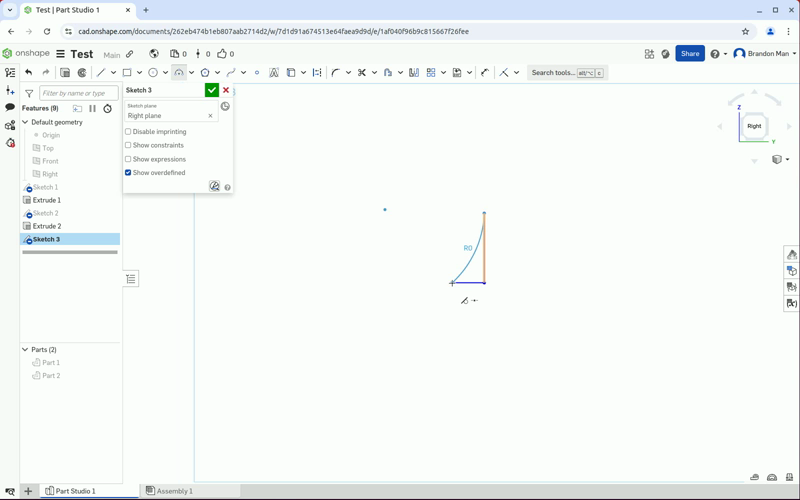
scroll(-6)
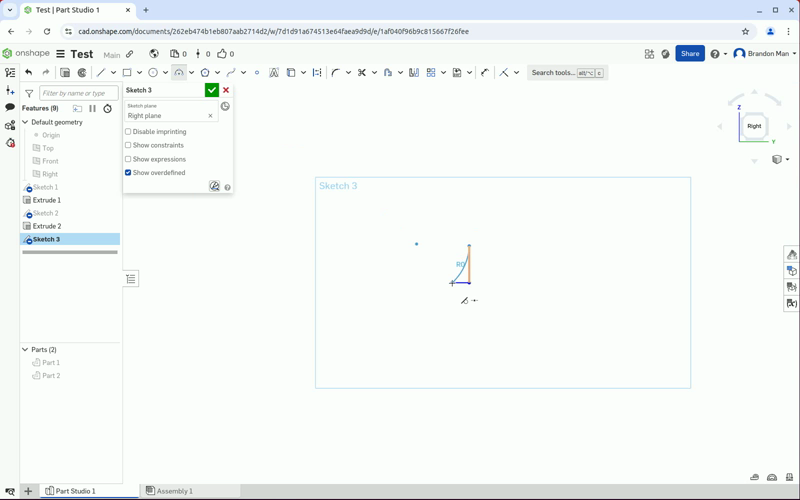
scroll(-6)
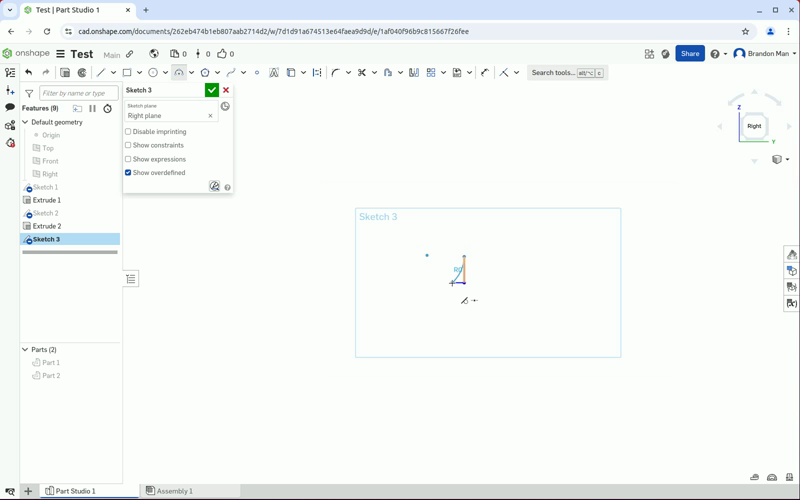
scroll(-6)
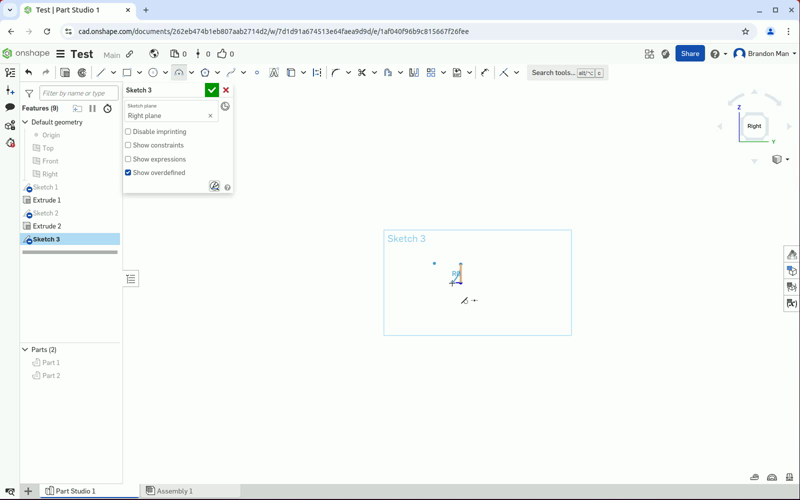
scroll(-6)
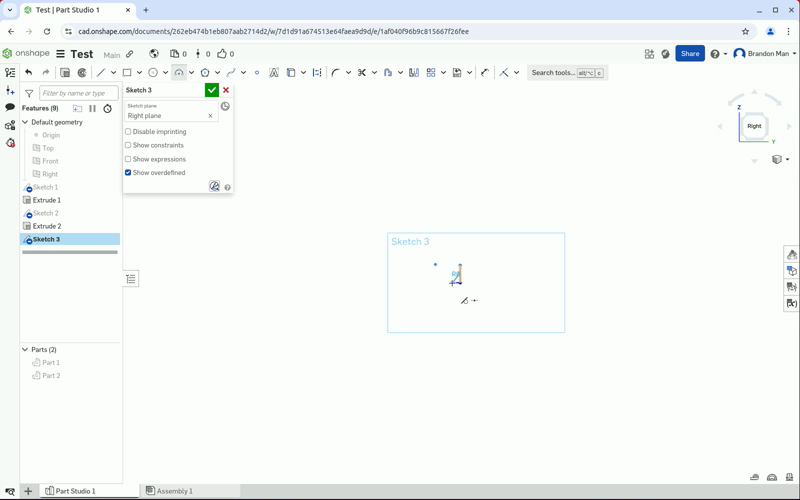
scroll(-6)
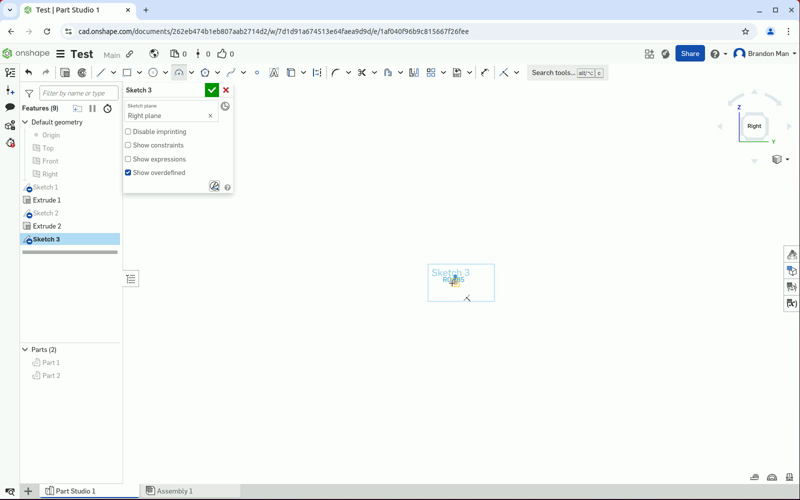
key_down(shift)
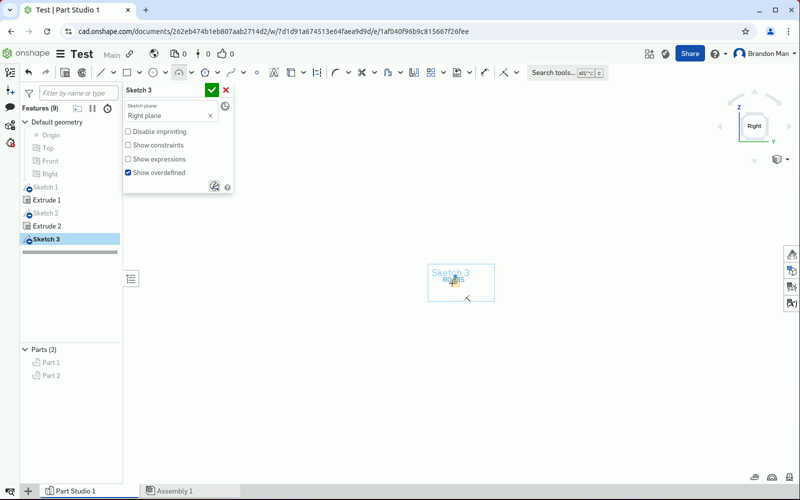
mouse_move(453, 279)
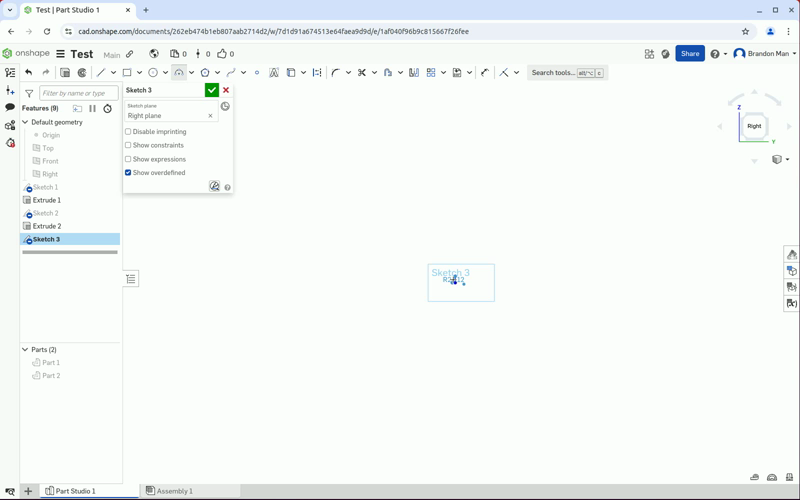
scroll(6)
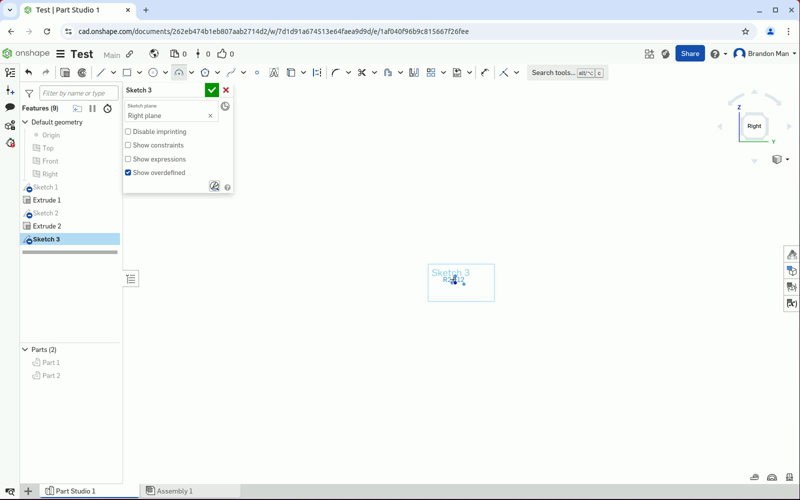
scroll(6)
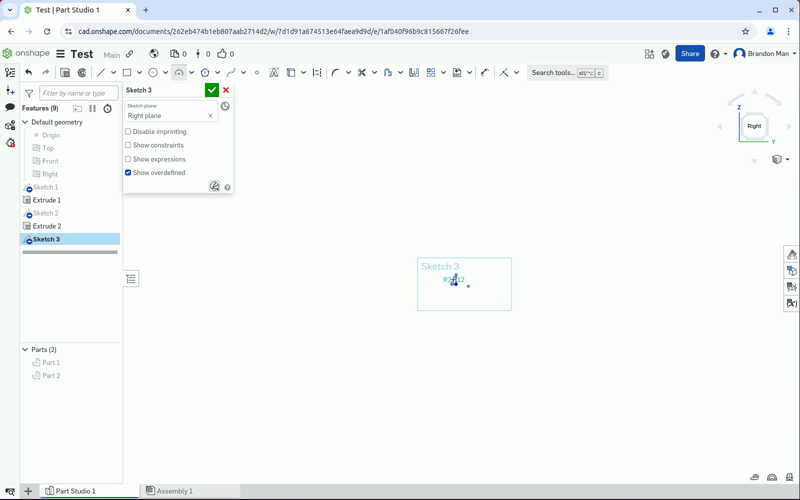
scroll(6)
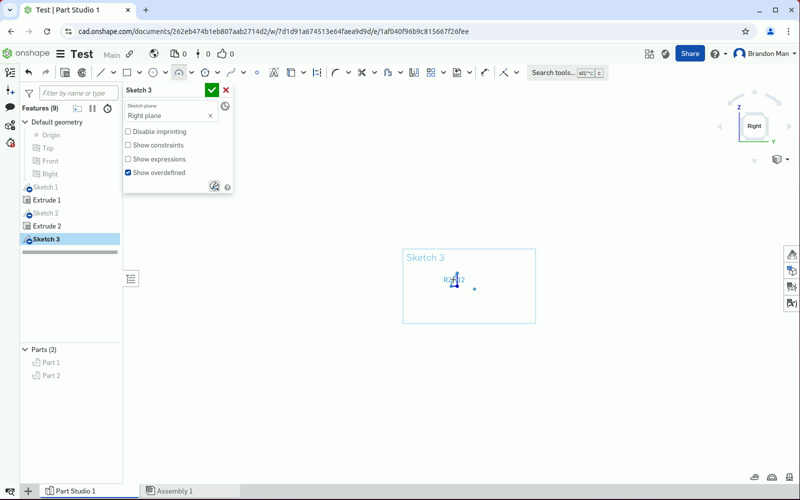
scroll(6)
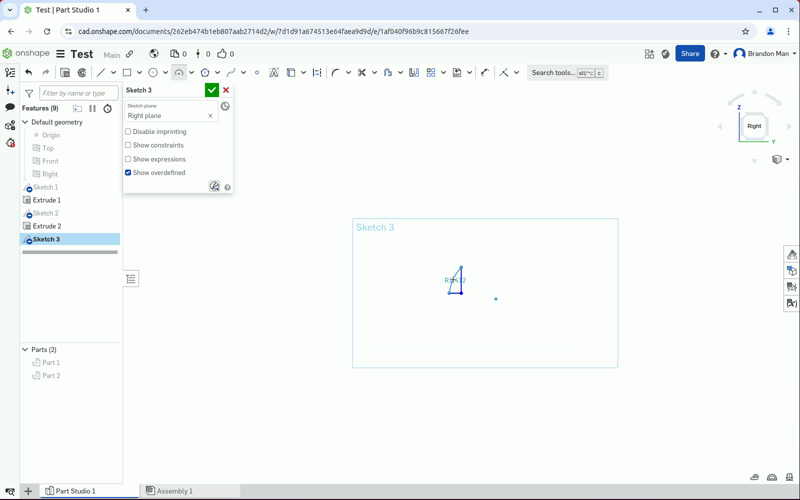
scroll(6)
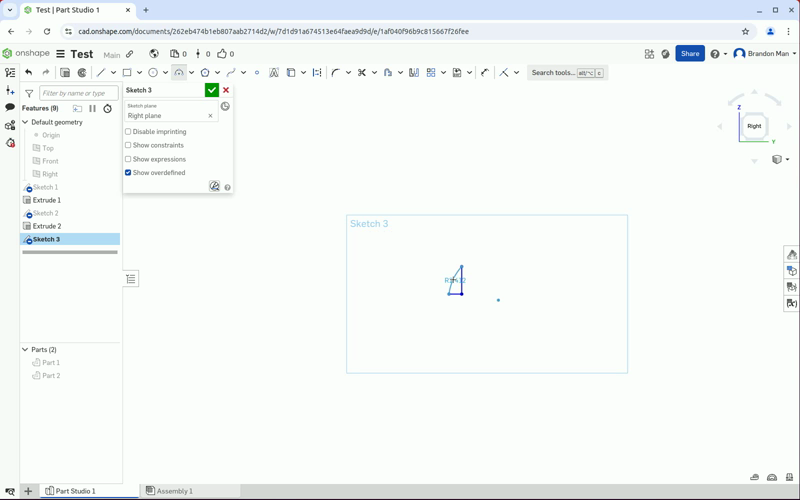
scroll(6)
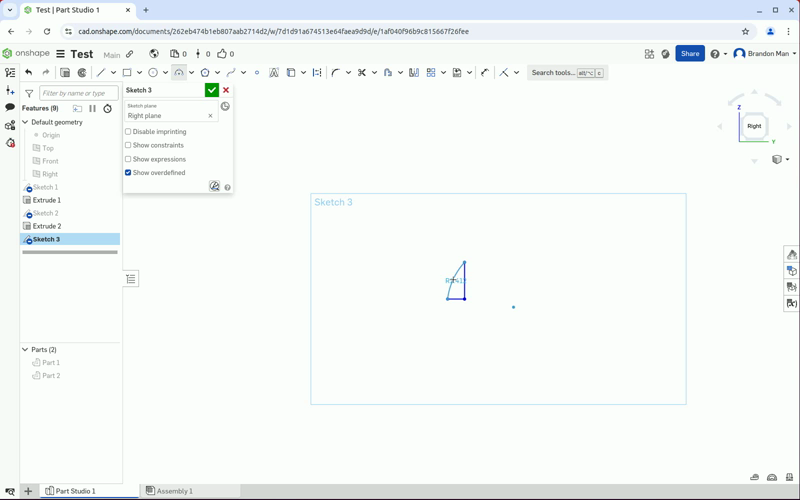
scroll(6)
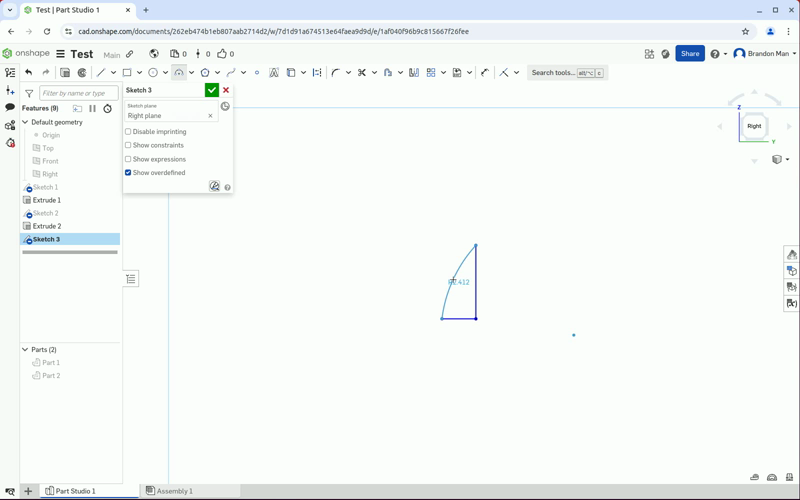
click(453, 279)
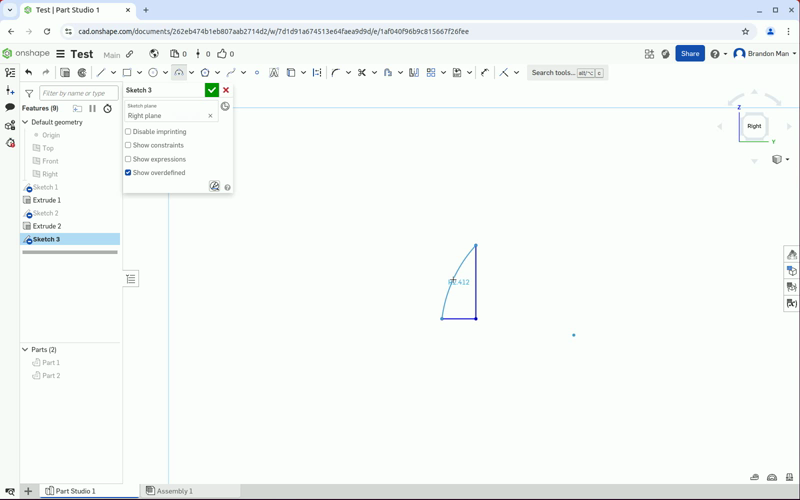
scroll(-6)
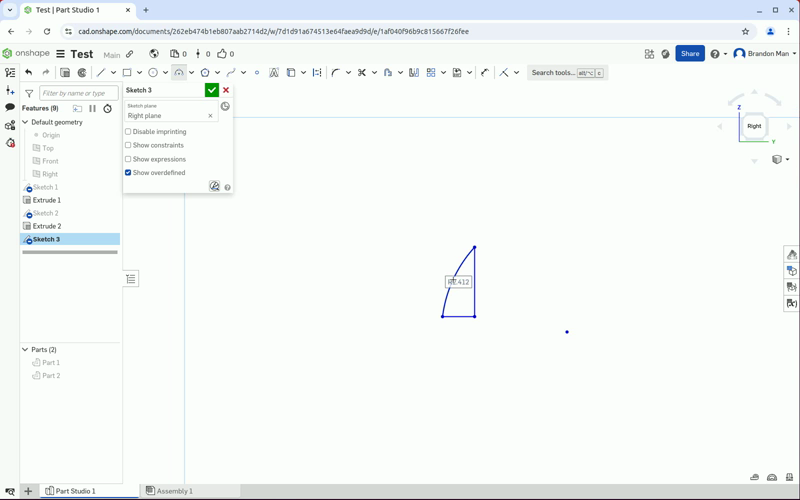
scroll(-6)
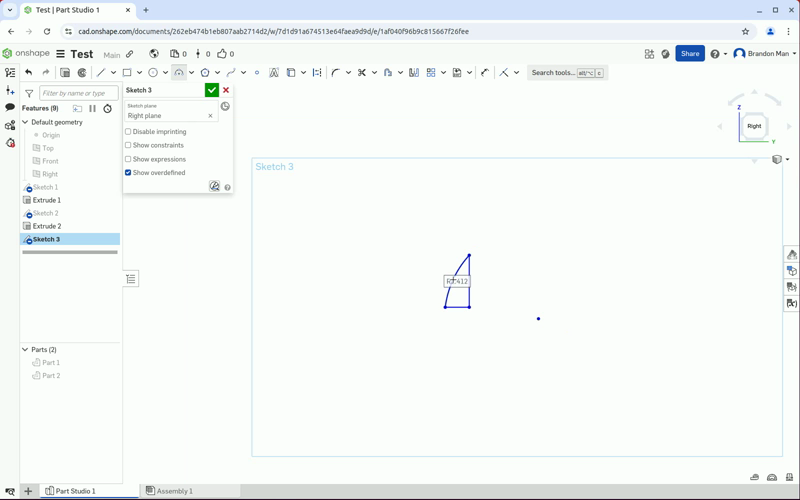
scroll(-6)
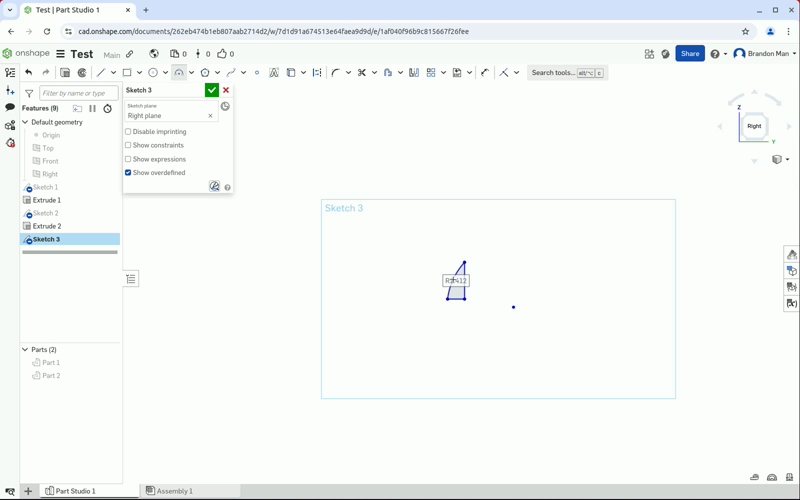
scroll(-6)
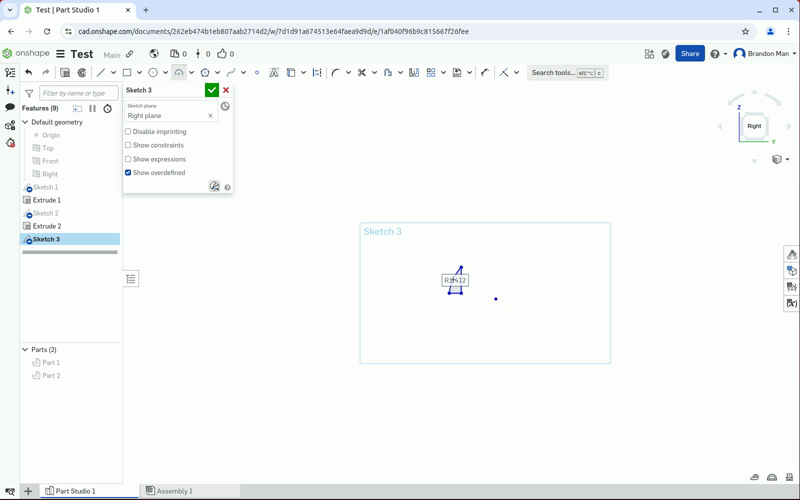
scroll(-6)
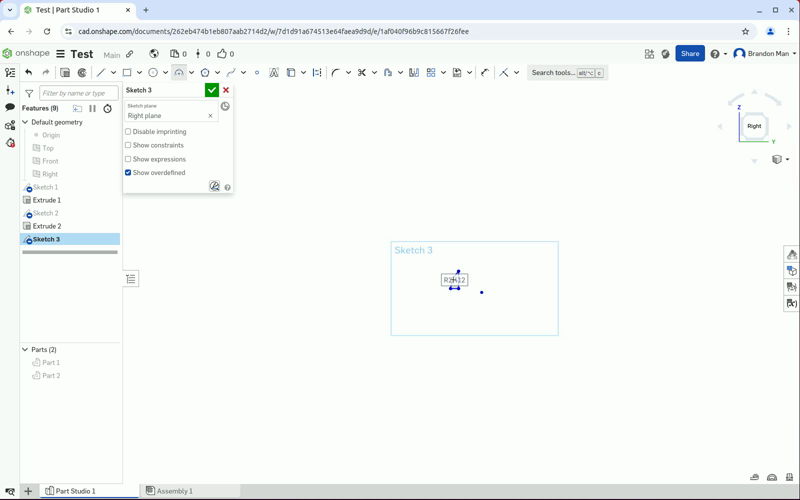
scroll(-6)
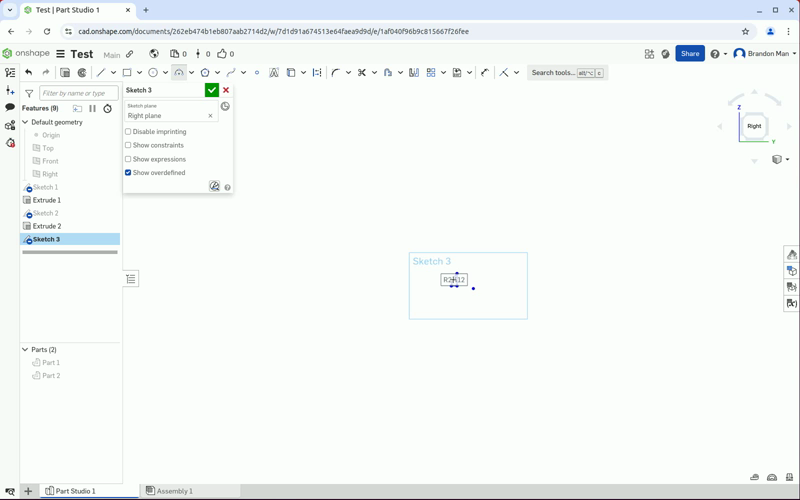
scroll(-6)
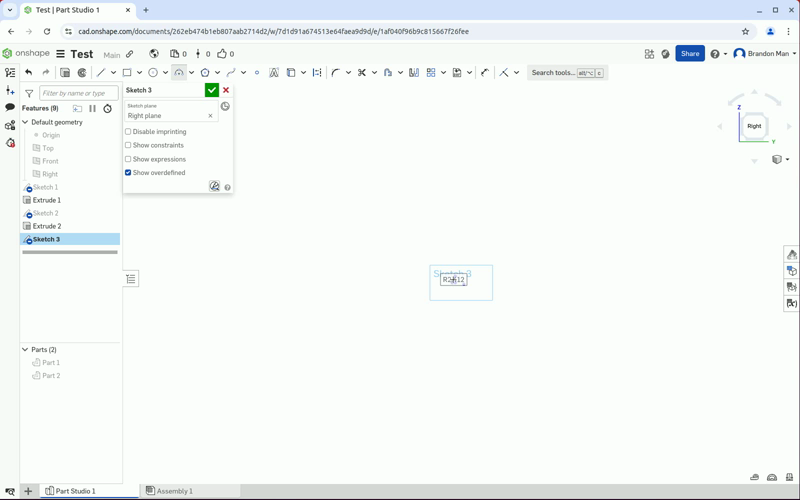
key_up(shift)
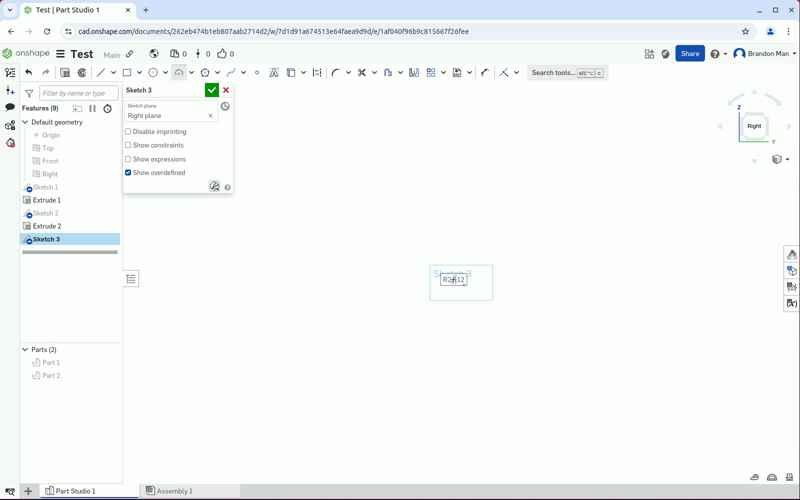
key(esc)
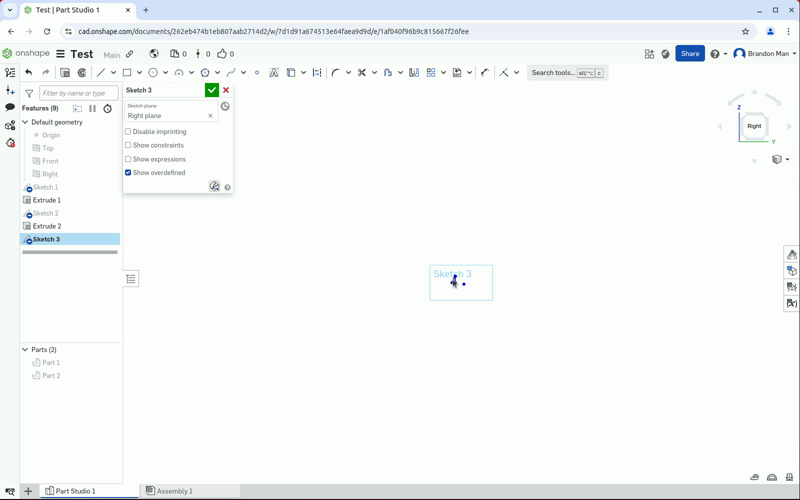
mouse_move(454, 281)
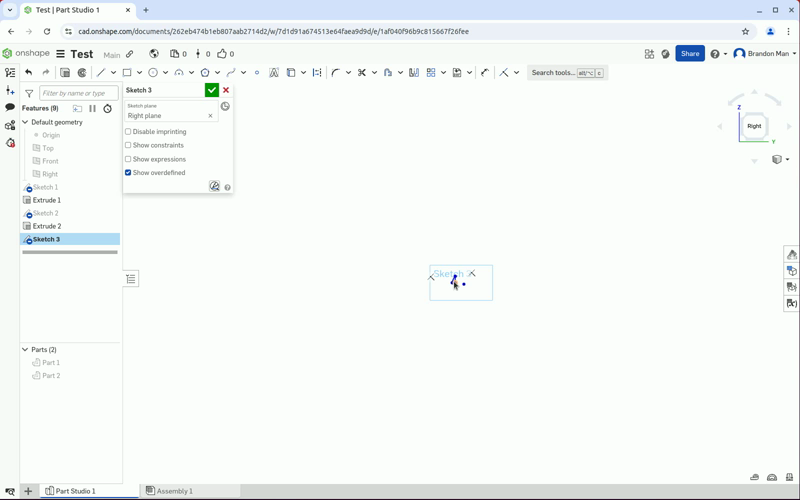
scroll(6)
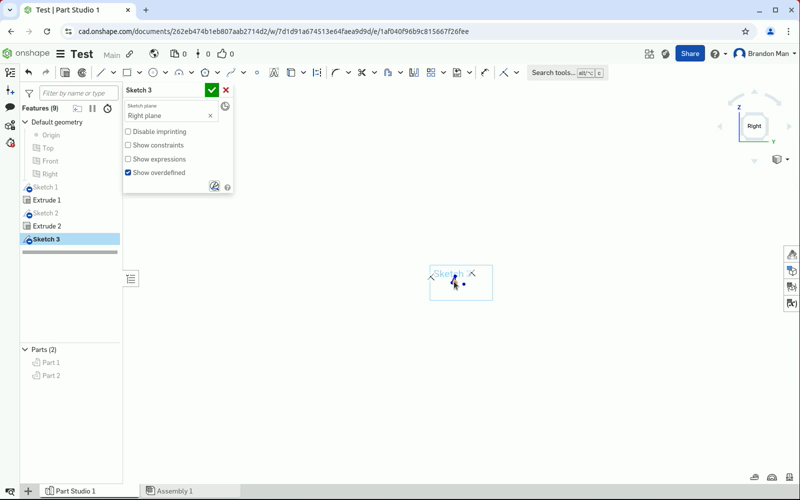
scroll(6)
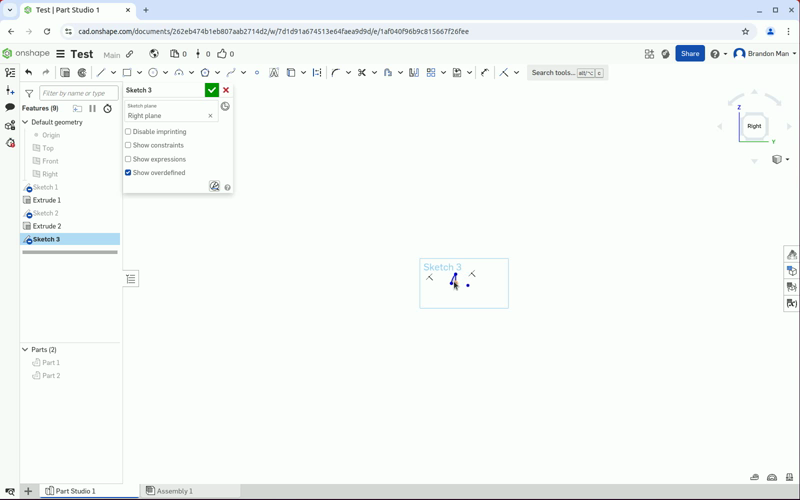
scroll(6)
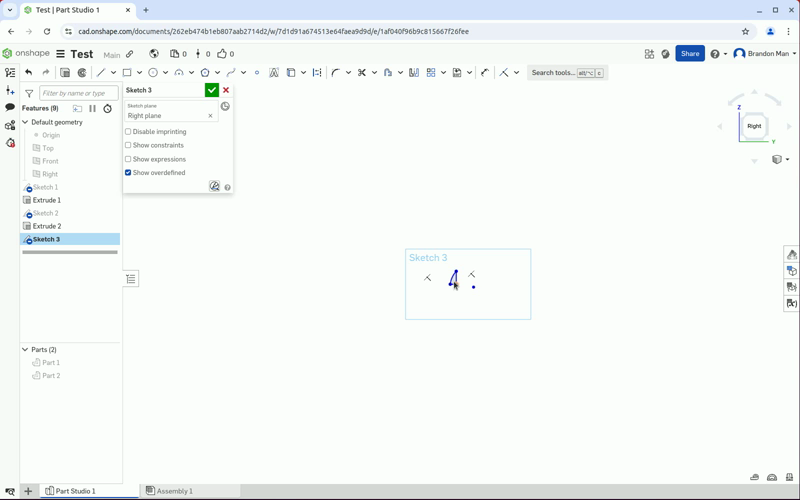
scroll(6)
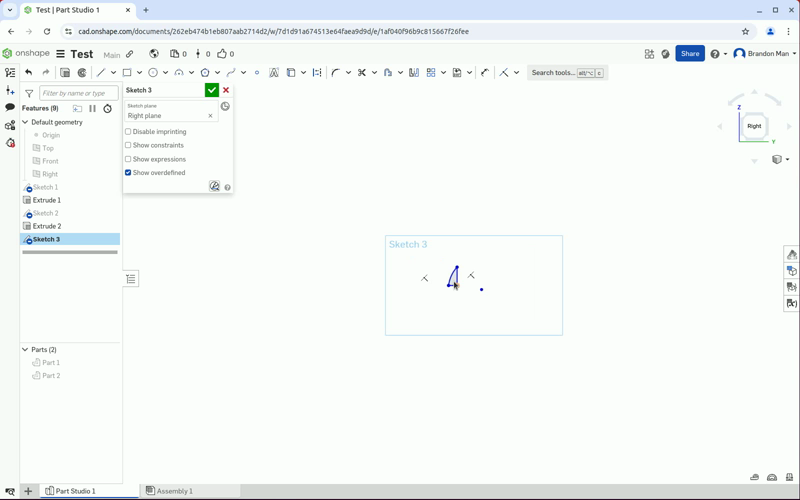
scroll(6)
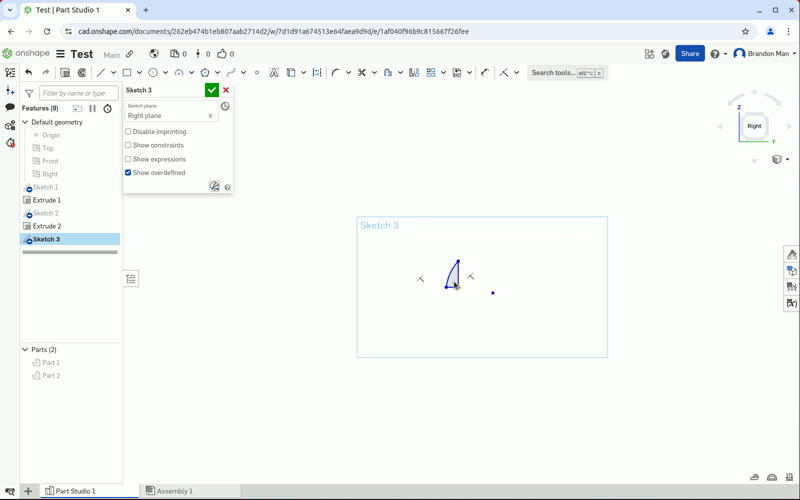
scroll(6)
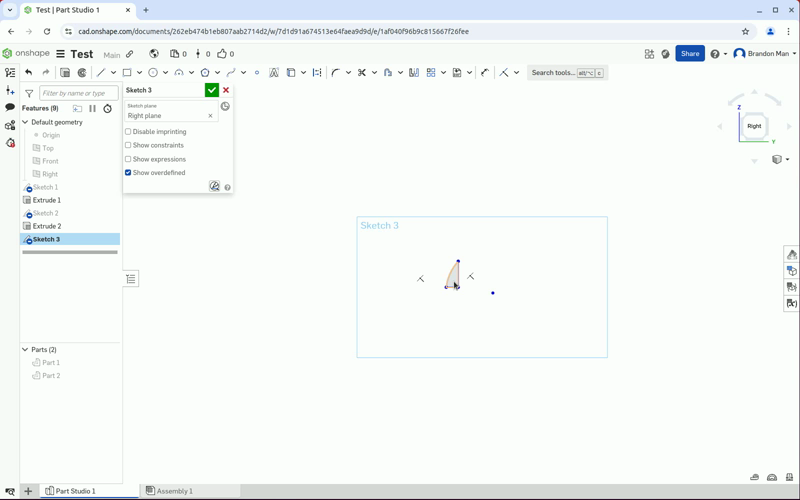
scroll(6)
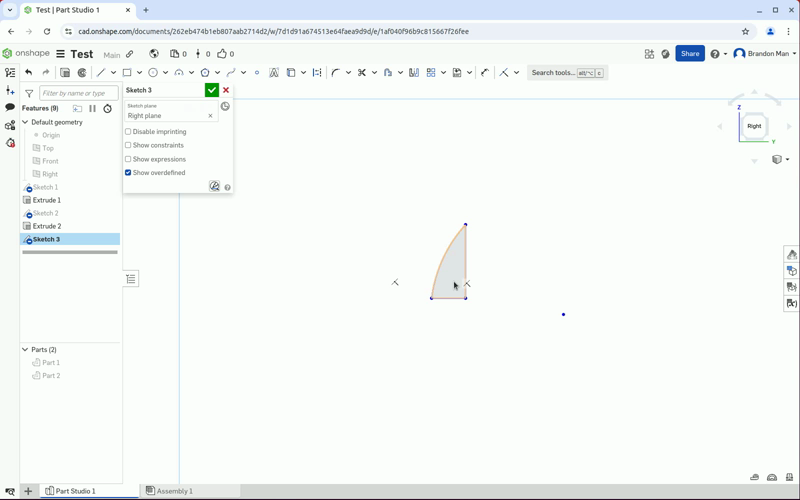
click(454, 281)
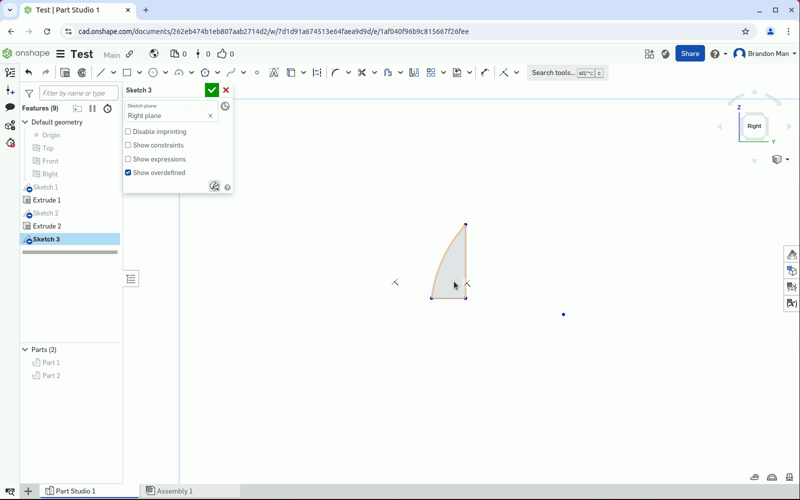
scroll(-6)
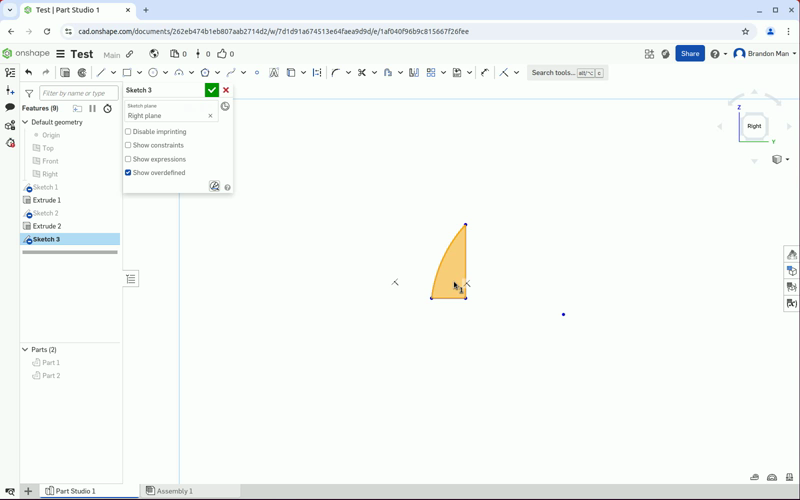
scroll(-6)
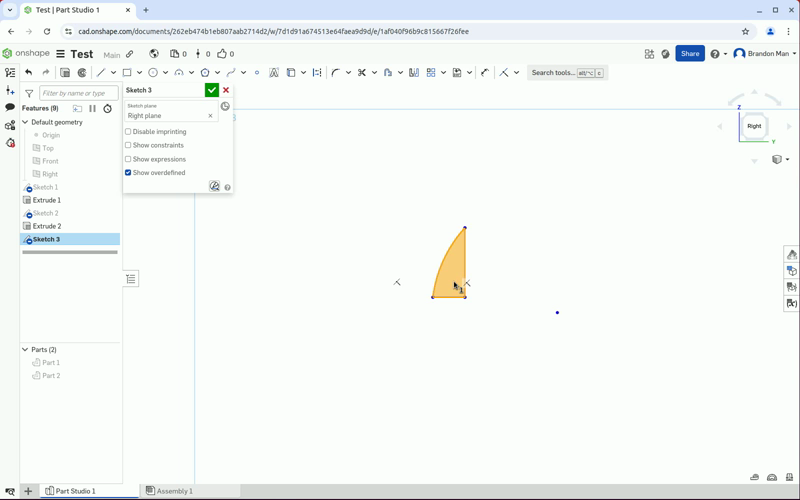
scroll(-6)
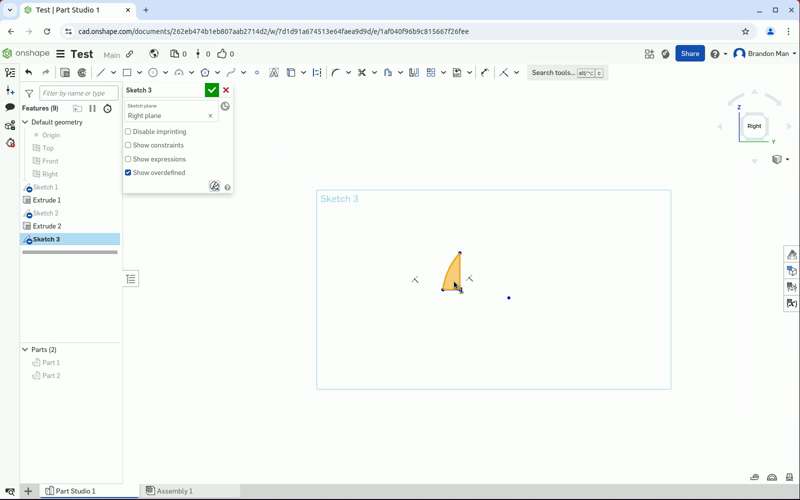
scroll(-6)
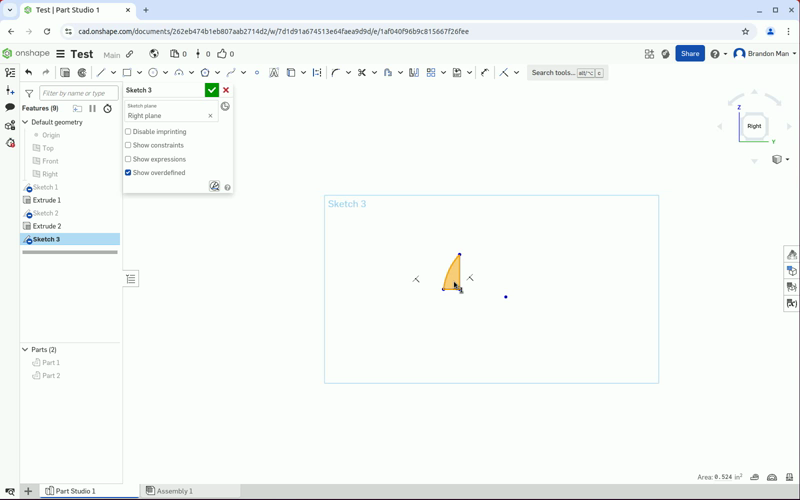
scroll(-6)
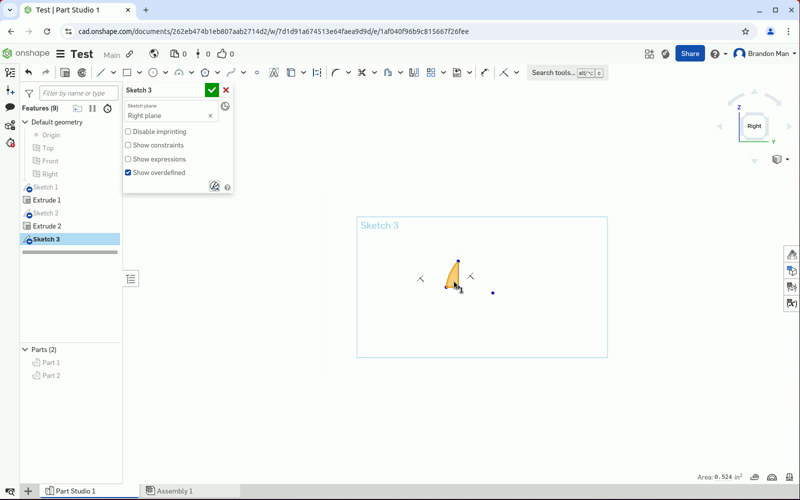
scroll(-6)
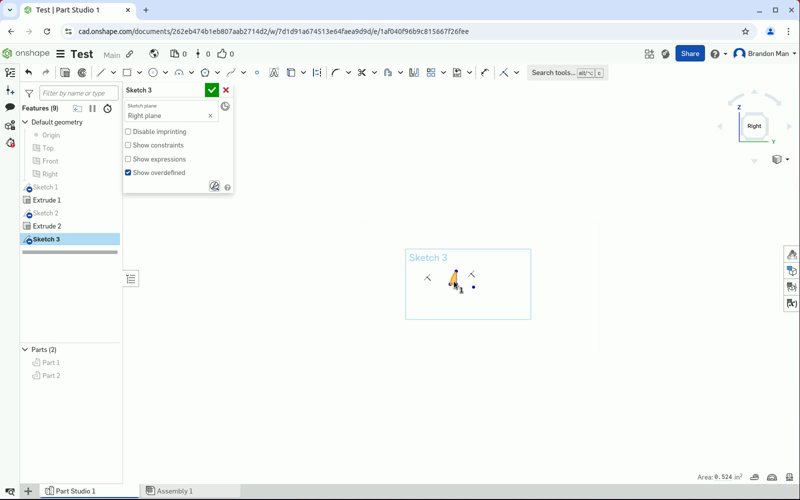
scroll(-6)
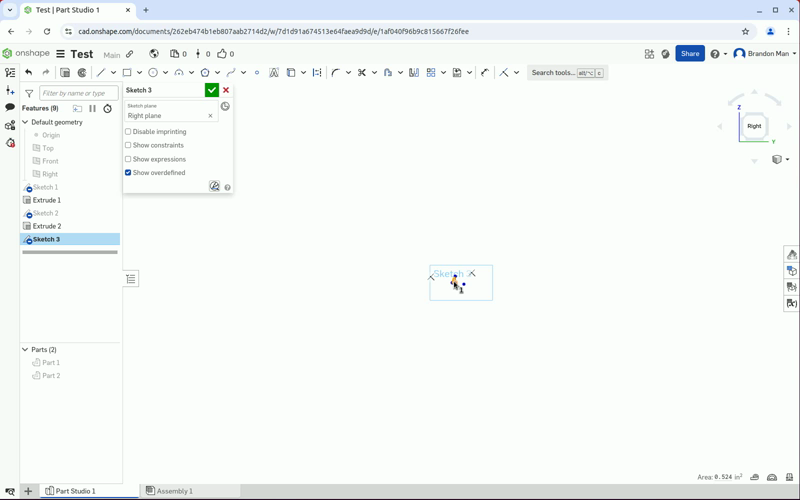
mouse_move(73, 352)
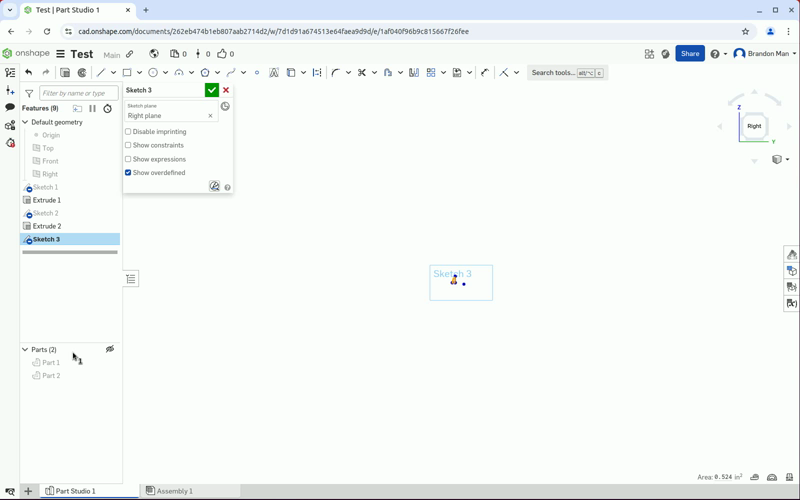
key(shift+y)
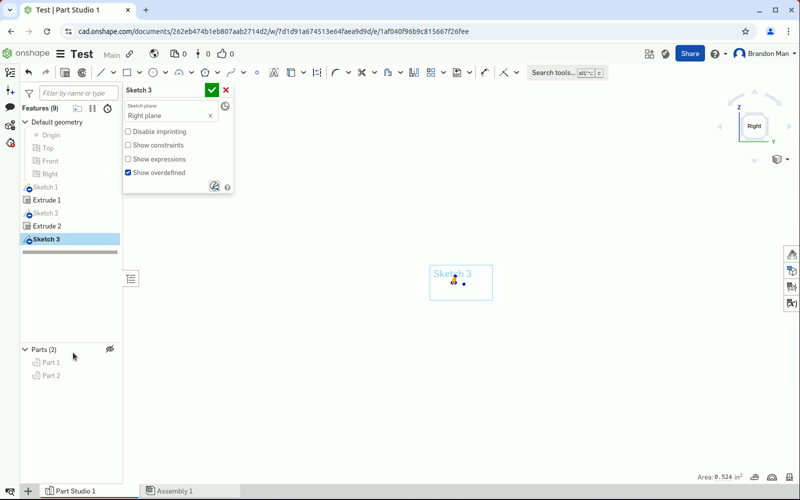
key(shift+e)
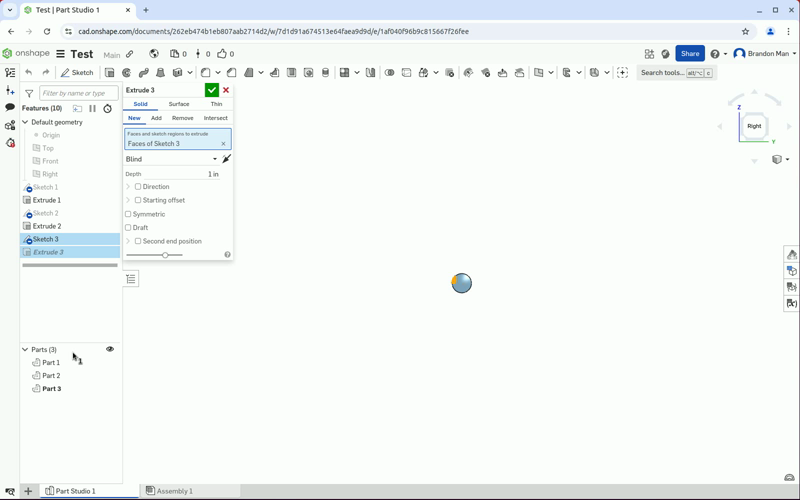
mouse_move(143, 106)
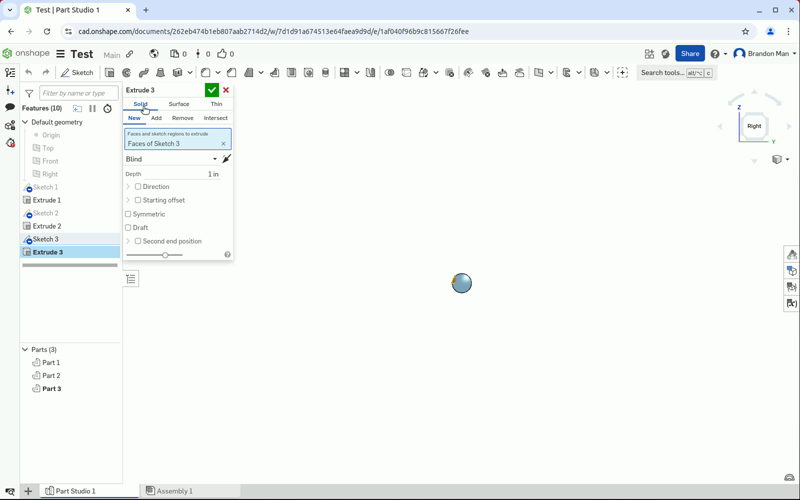
click(143, 106)
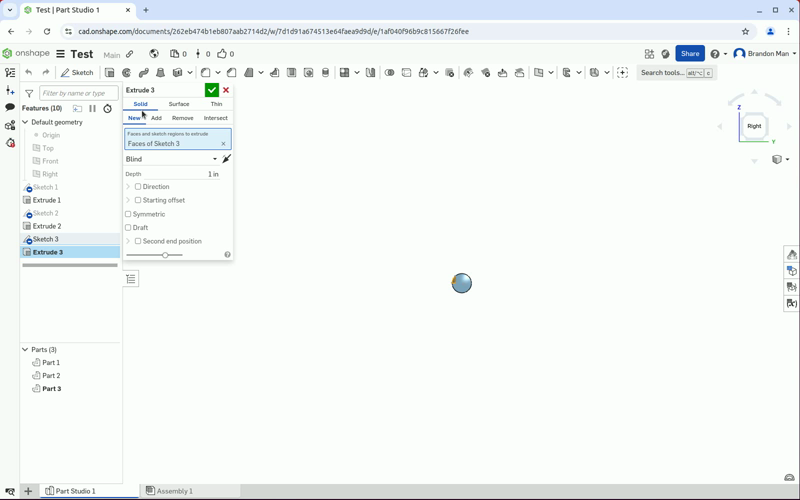
mouse_move(137, 120)
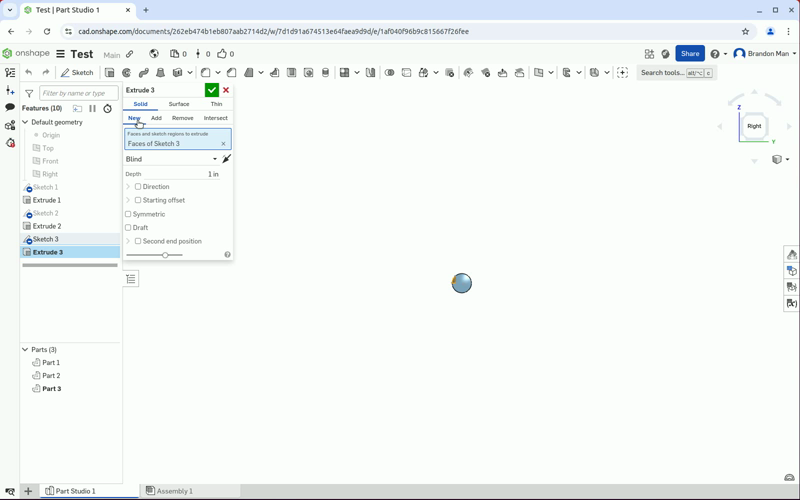
click(137, 120)
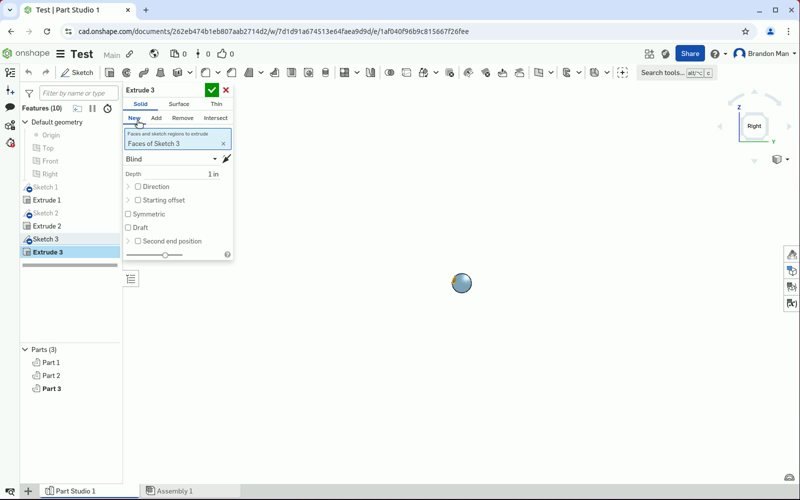
key(tab, 4)
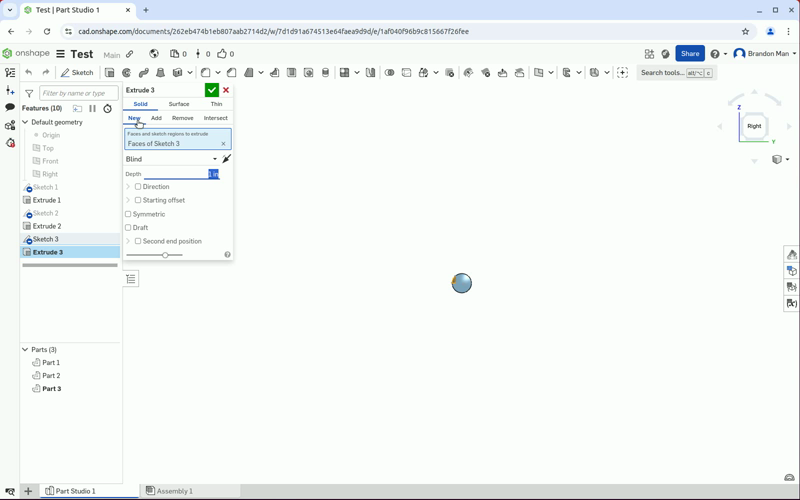
text(5.536)
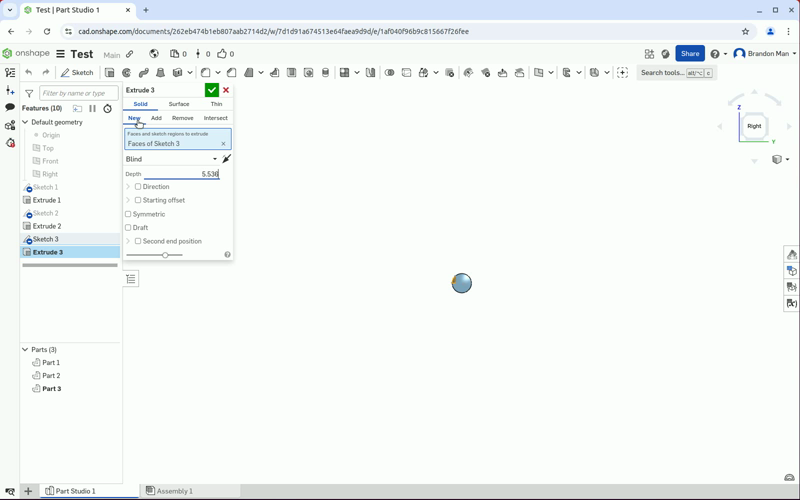
key(tab, 3)
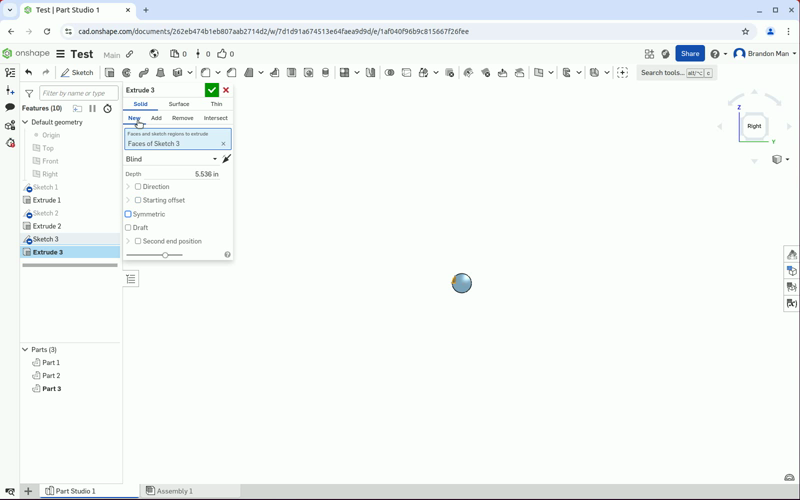
key(tab, 2)
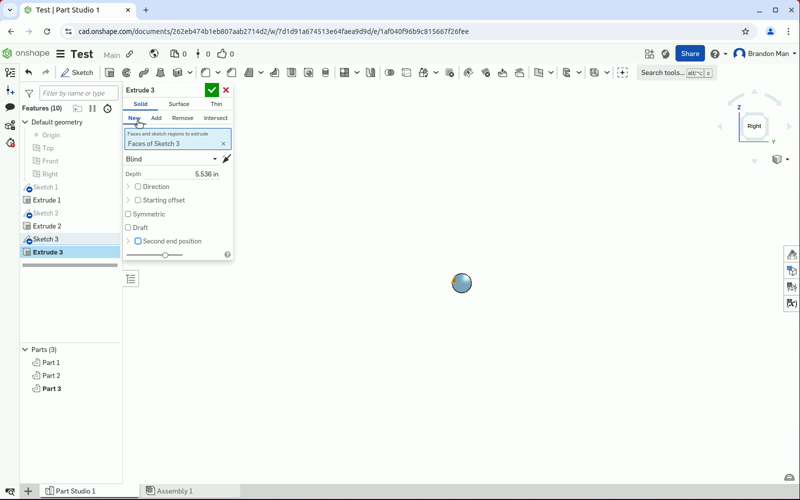
key(space)
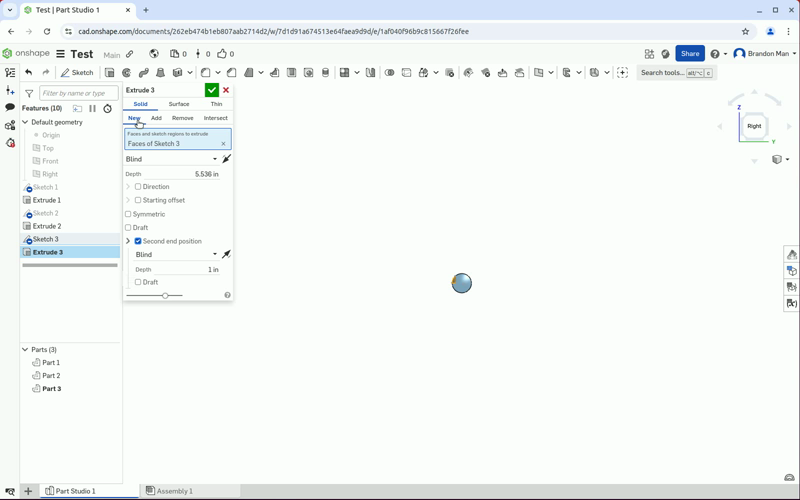
key(tab, 3)
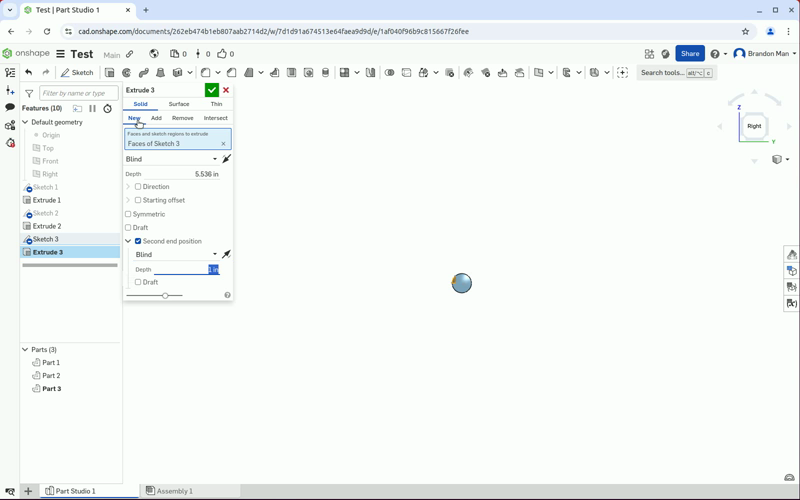
text(3.37)
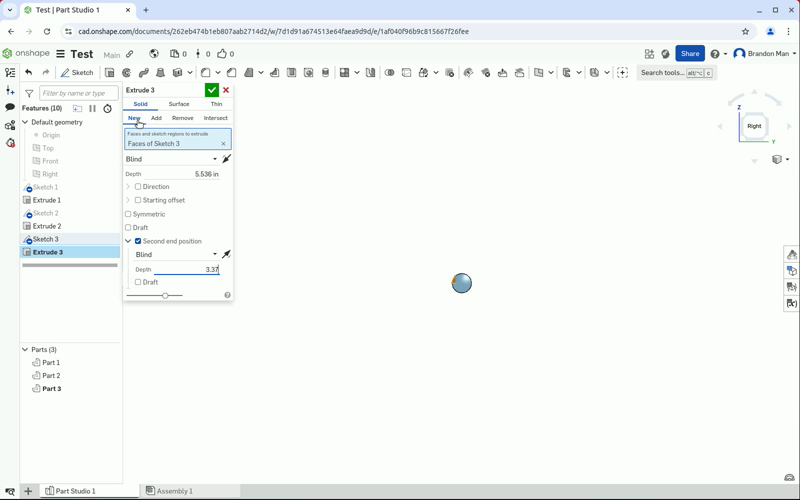
key(enter)
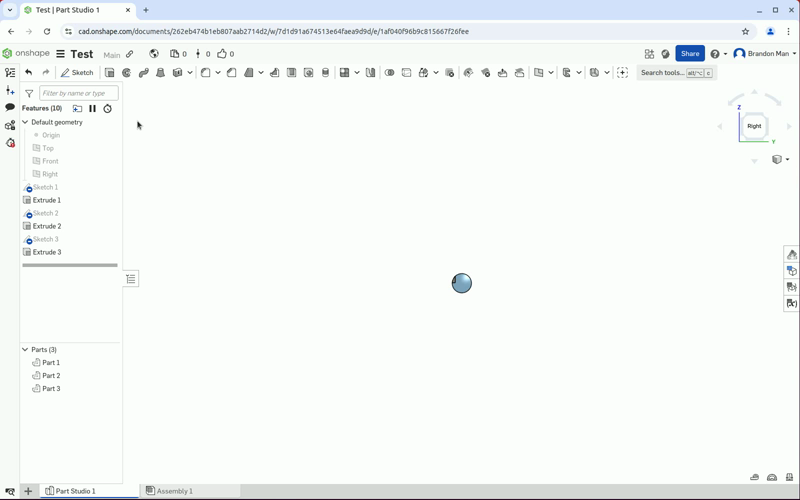
key(shift+h)
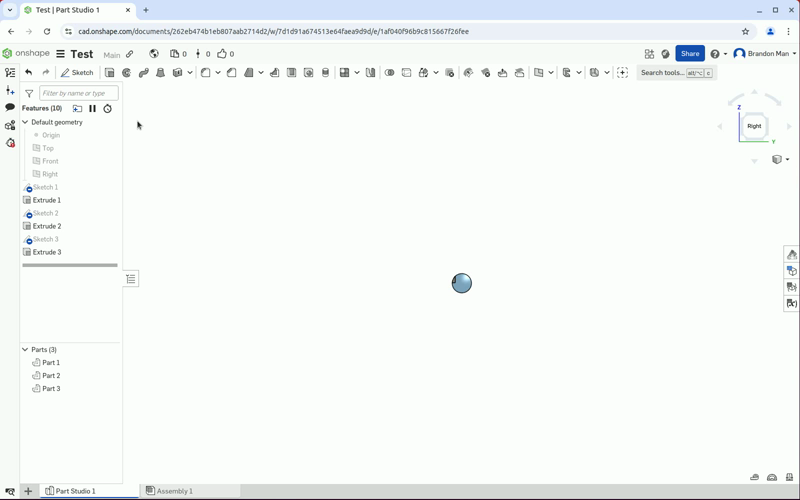
key(shift+h)
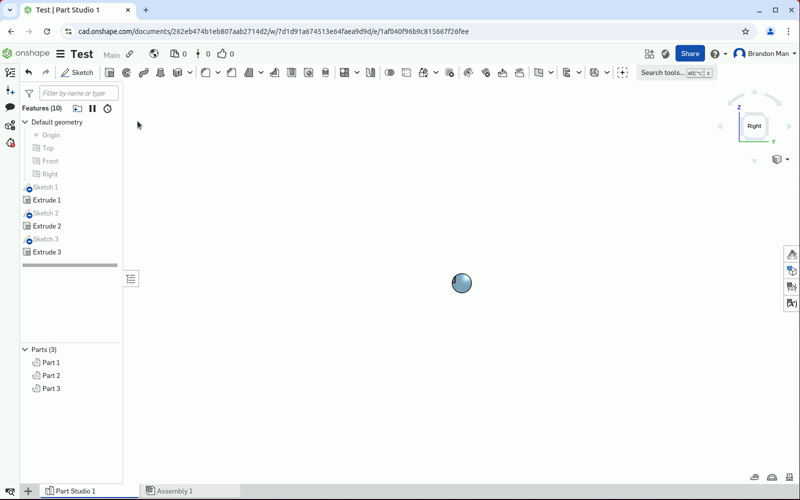
mouse_move(73, 189)
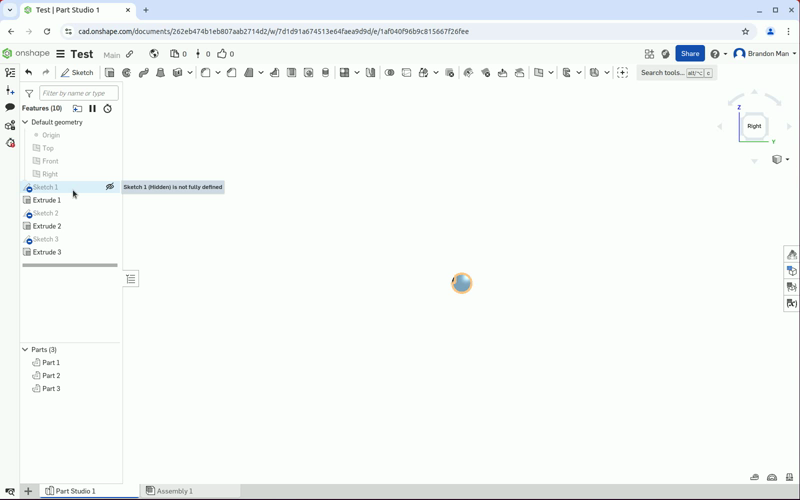
click(73, 189)
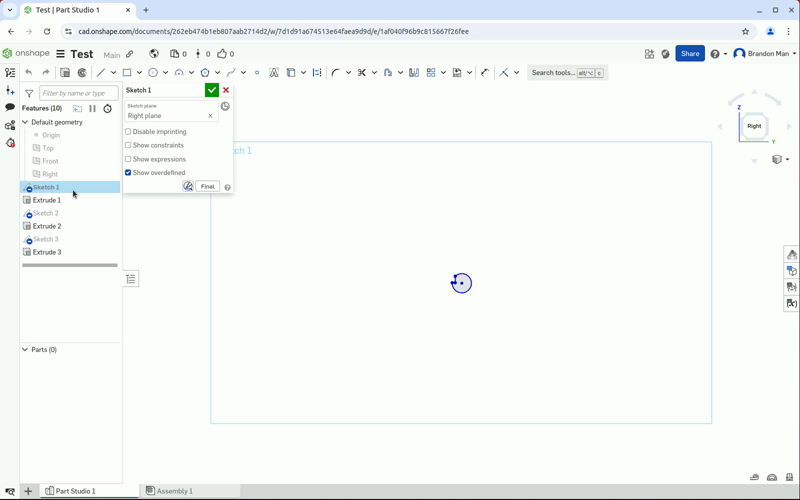
mouse_move(229, 92)
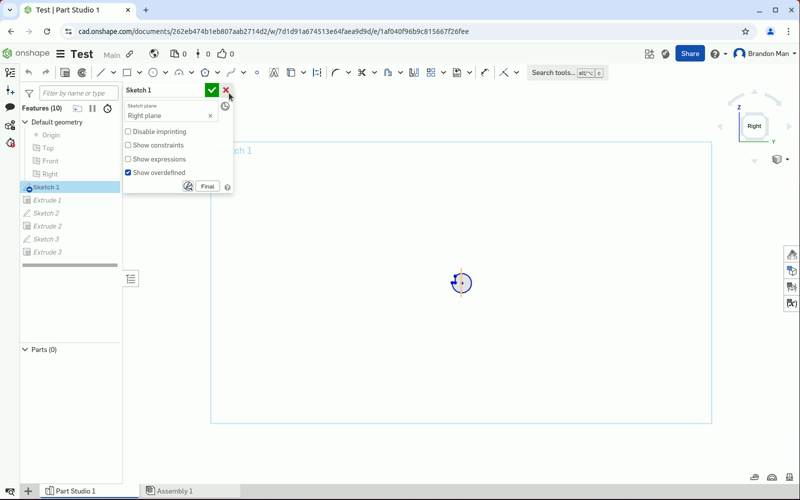
click(229, 92)
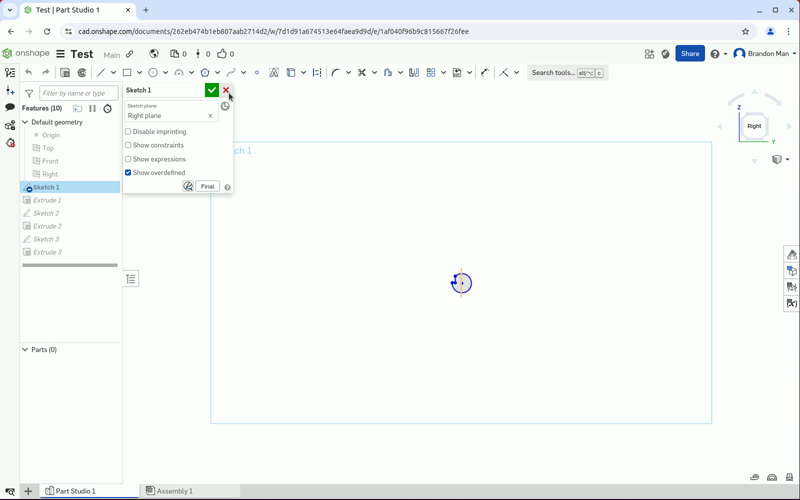
key(shift+s)
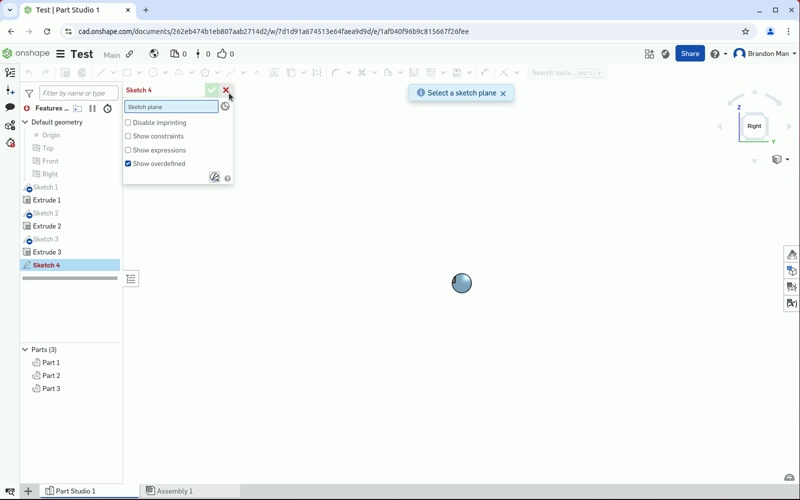
mouse_move(73, 176)
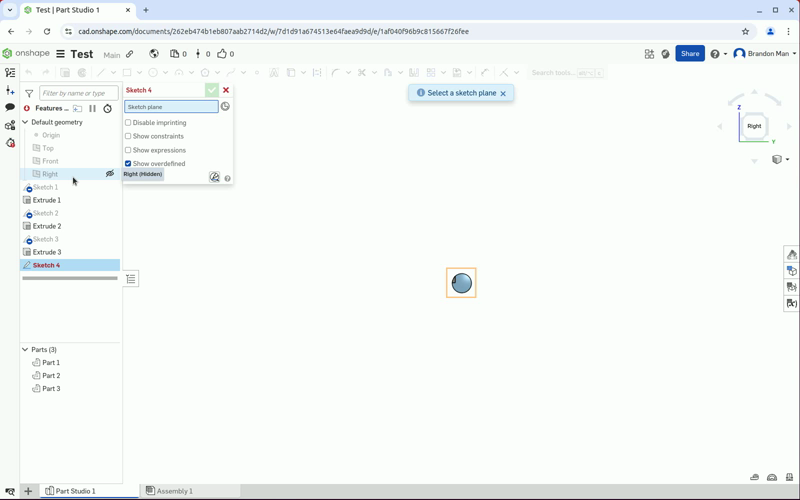
click(73, 176)
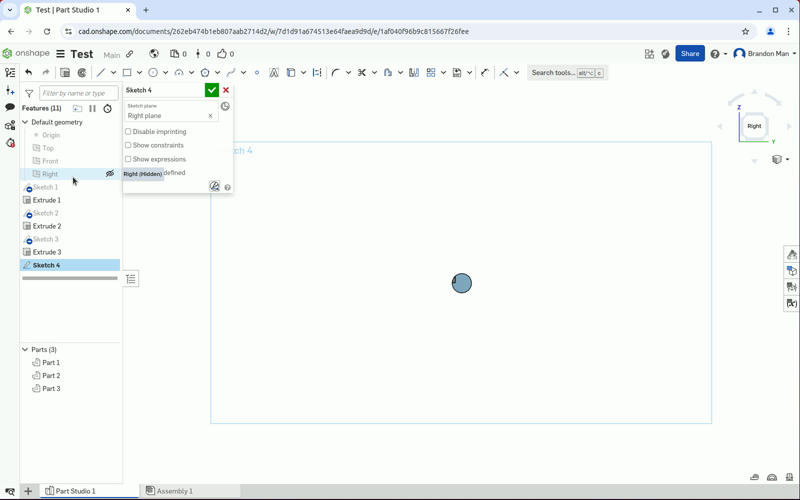
mouse_move(73, 352)
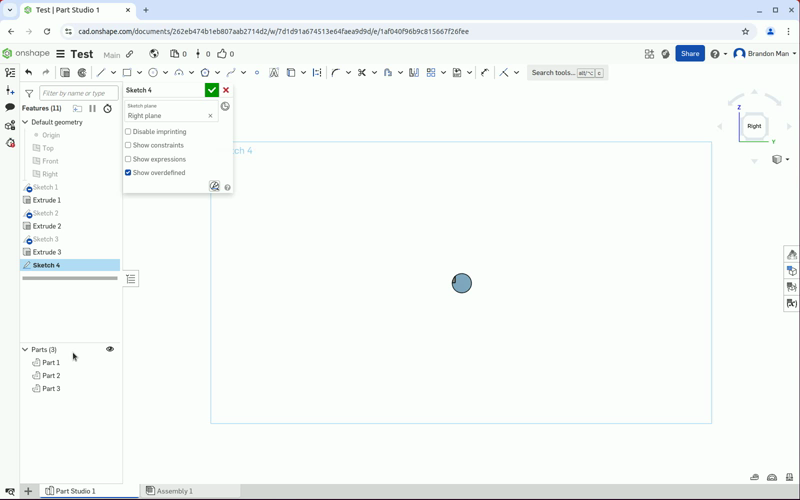
key(y)
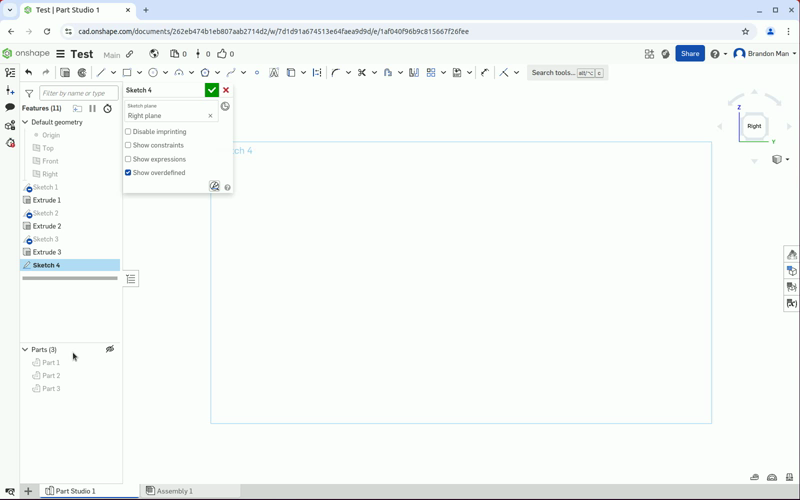
key(a)
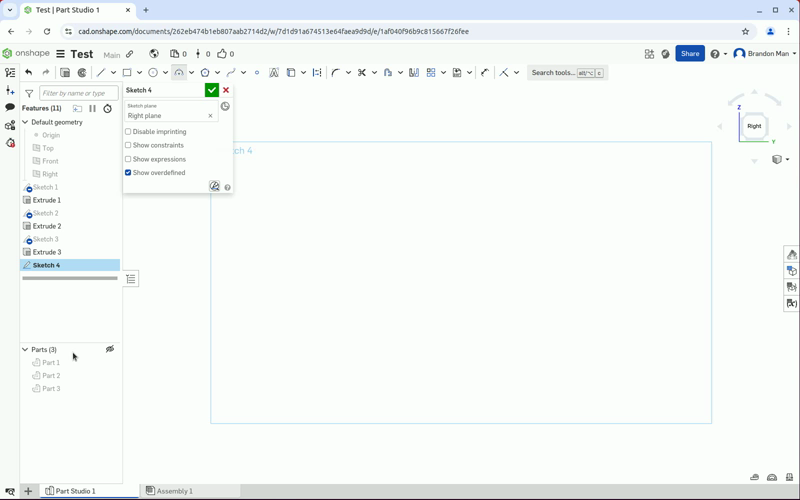
key_down(shift)
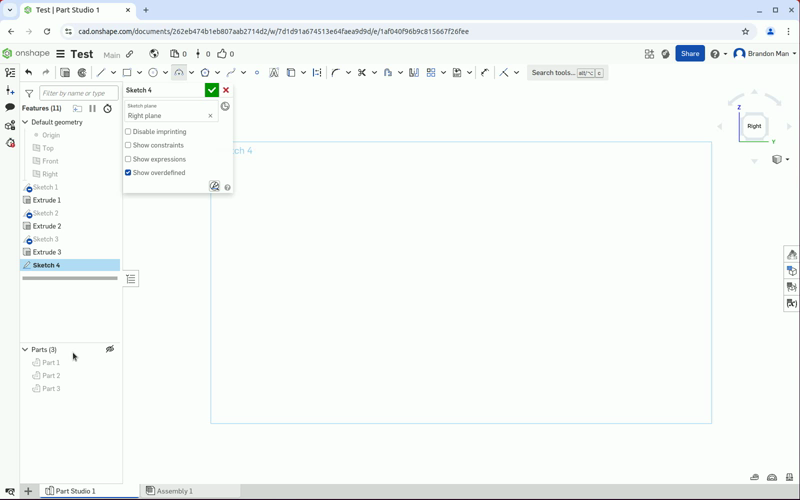
mouse_move(452, 282)
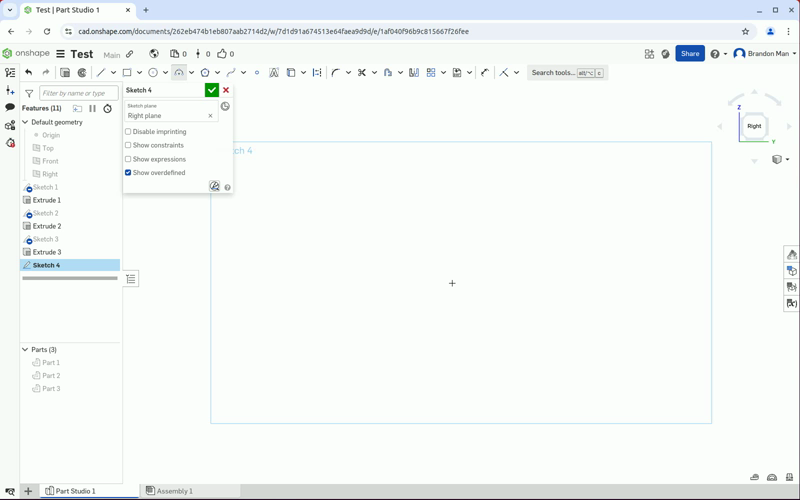
click(452, 282)
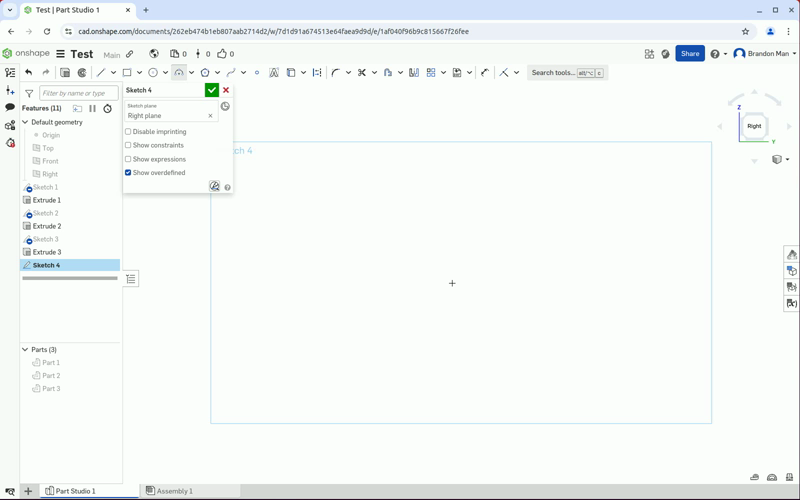
key_up(shift)
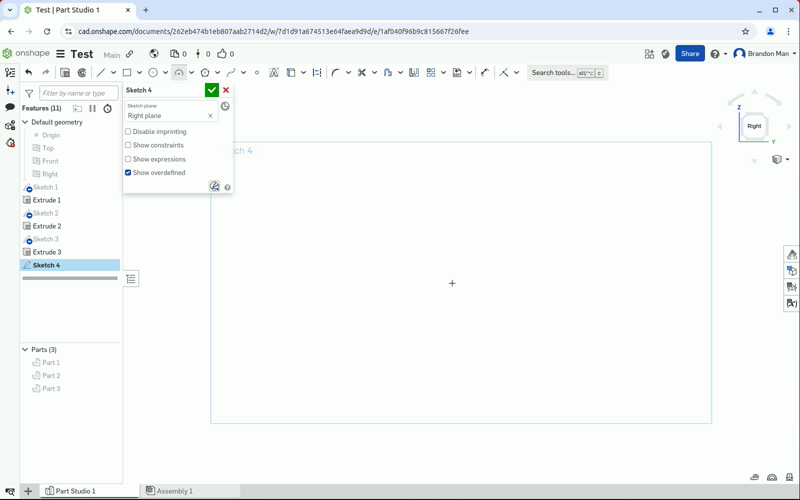
key_down(shift)
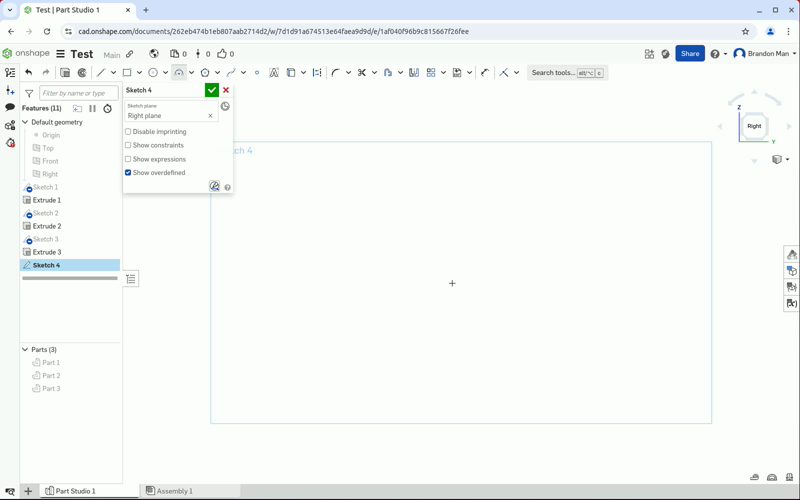
mouse_move(455, 276)
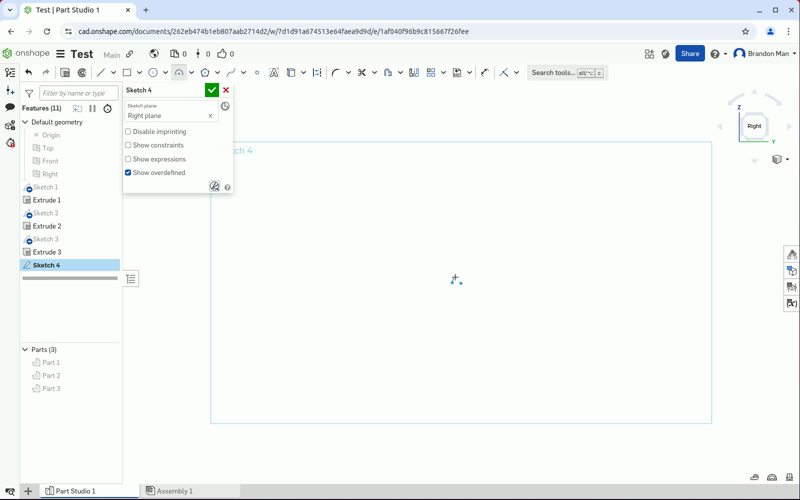
scroll(6)
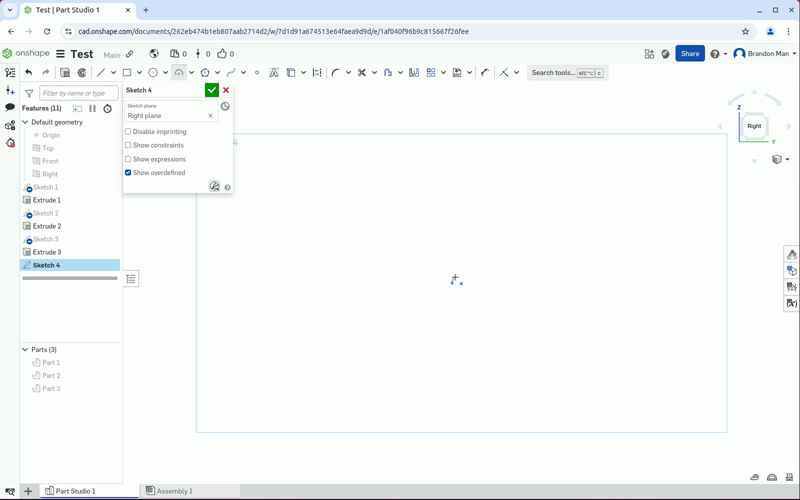
scroll(6)
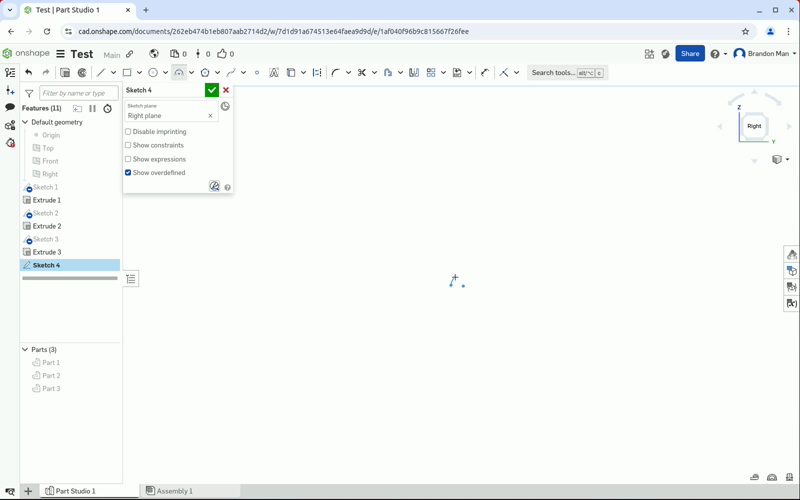
scroll(6)
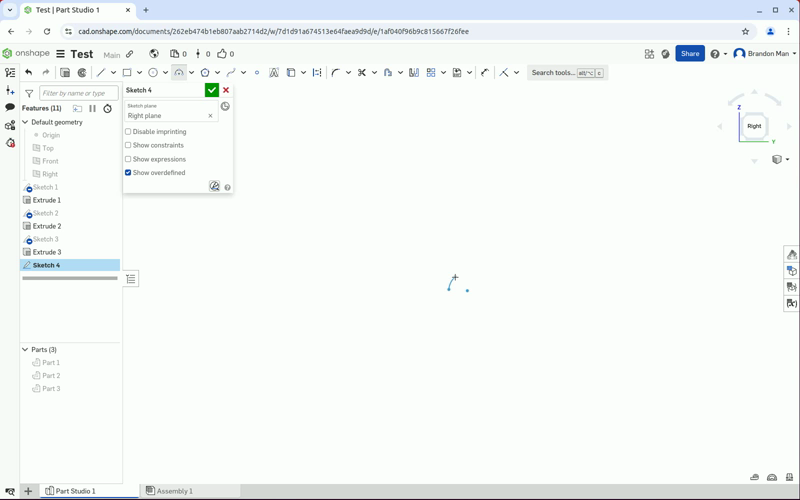
scroll(6)
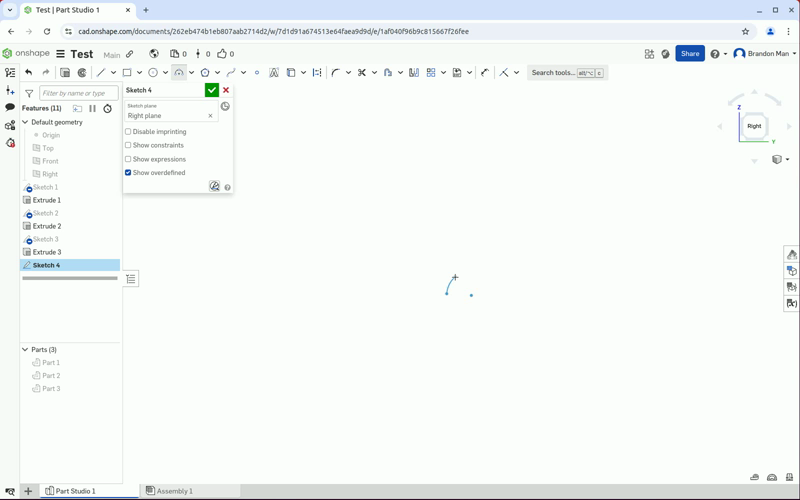
scroll(6)
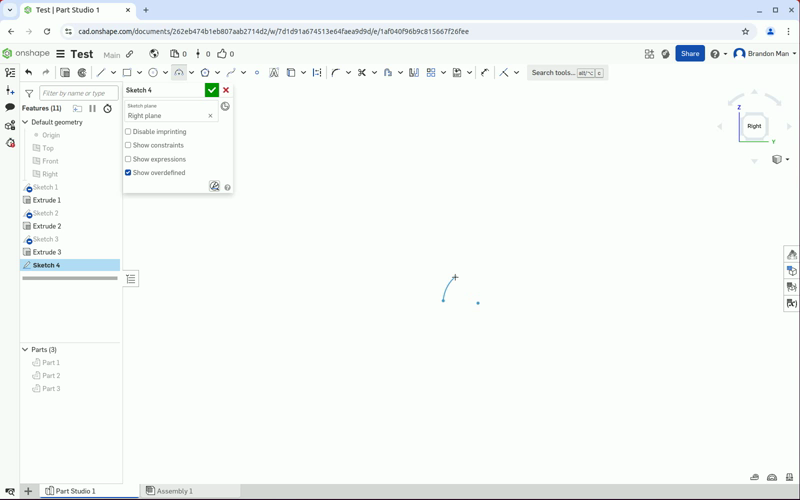
scroll(6)
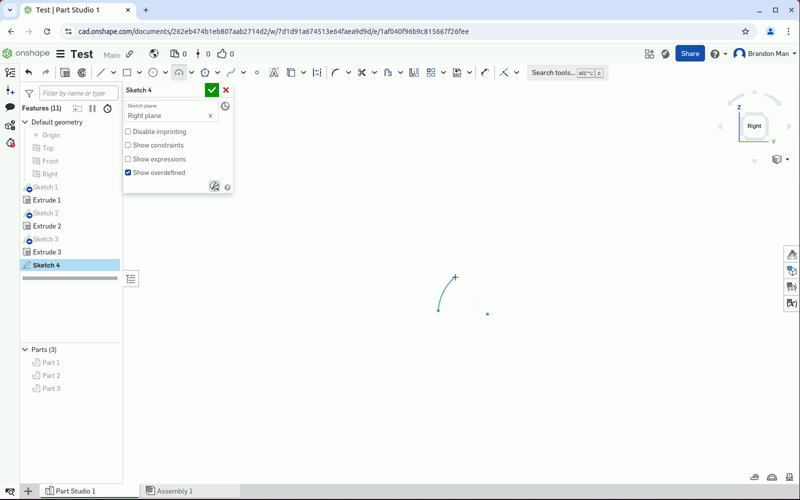
scroll(6)
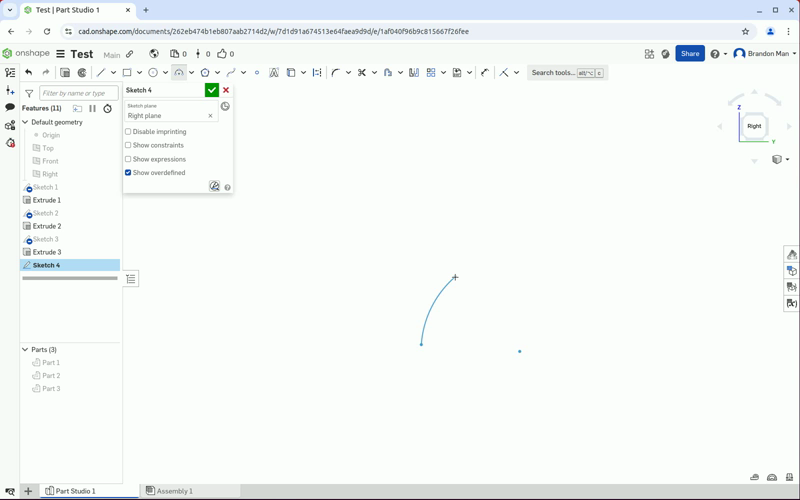
click(455, 276)
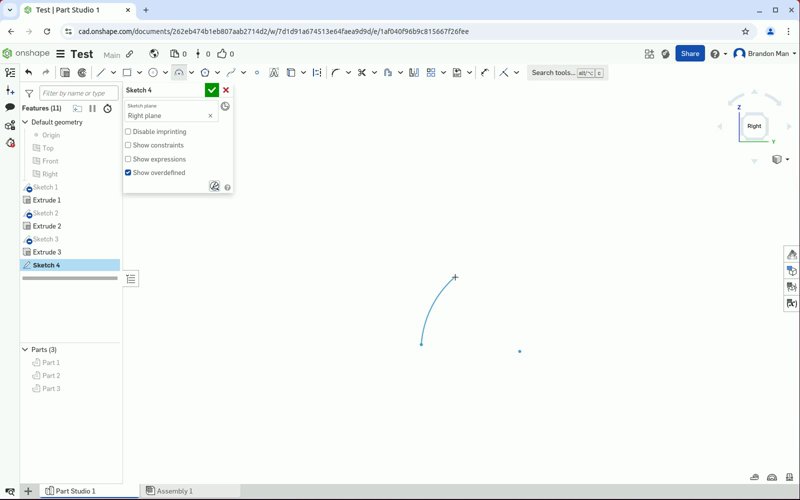
scroll(-6)
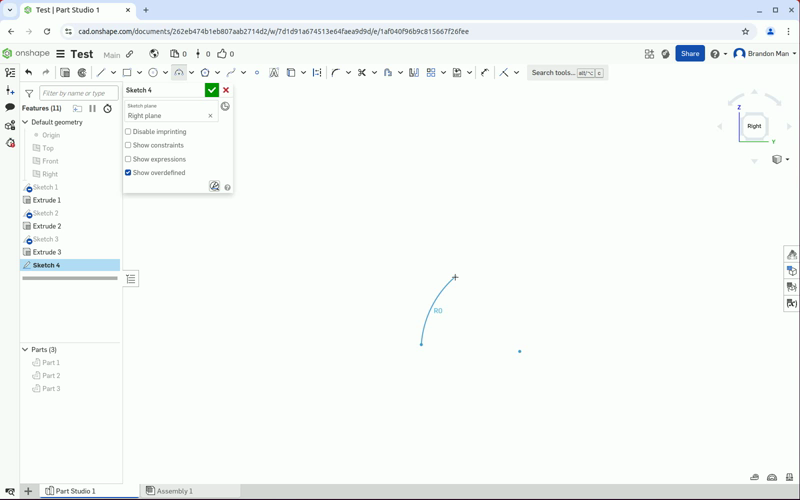
scroll(-6)
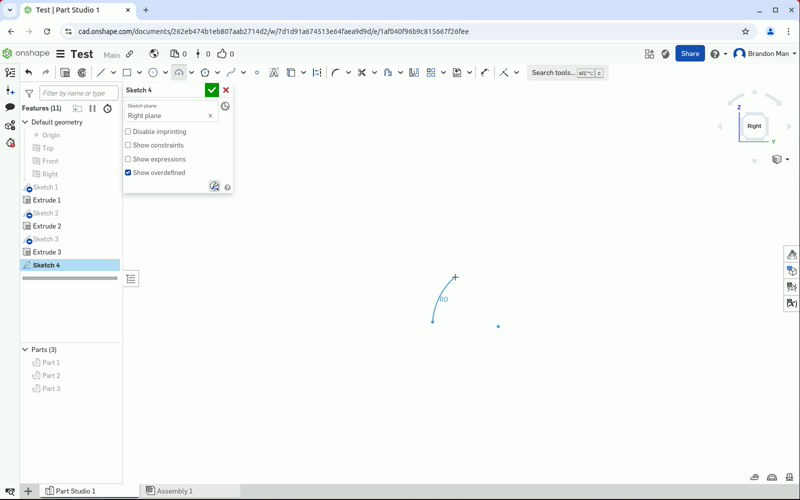
scroll(-6)
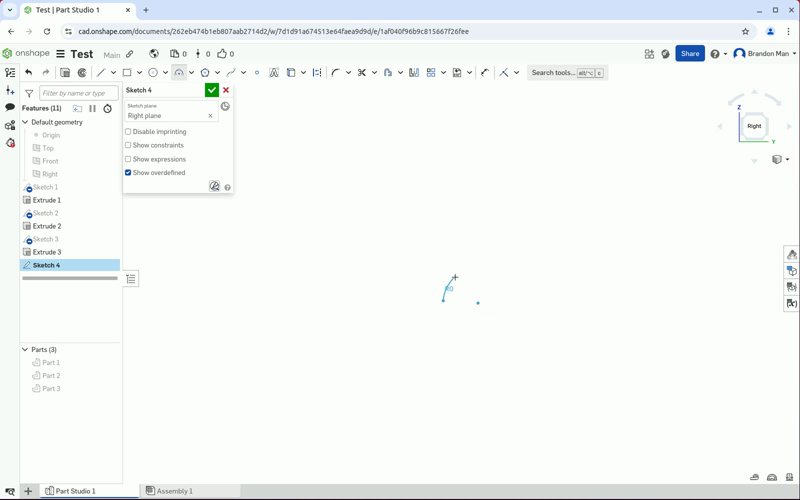
scroll(-6)
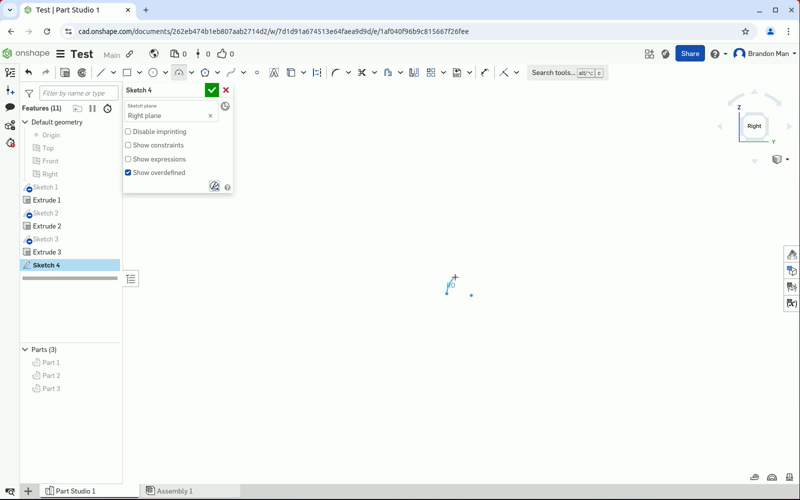
scroll(-6)
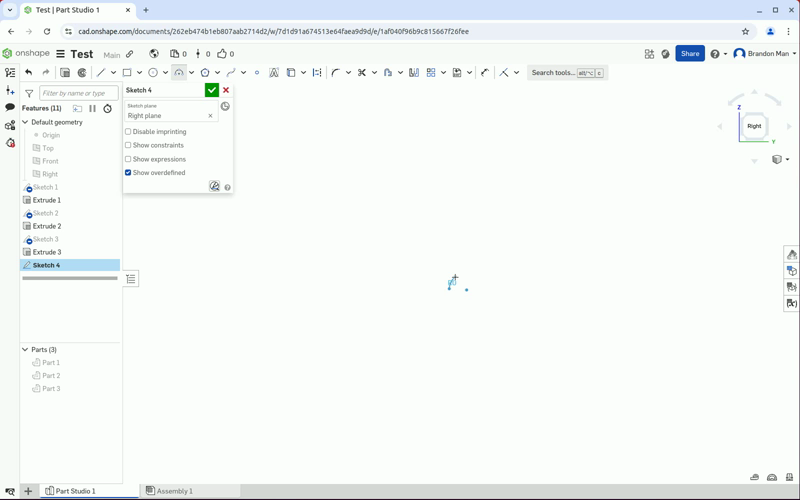
scroll(-6)
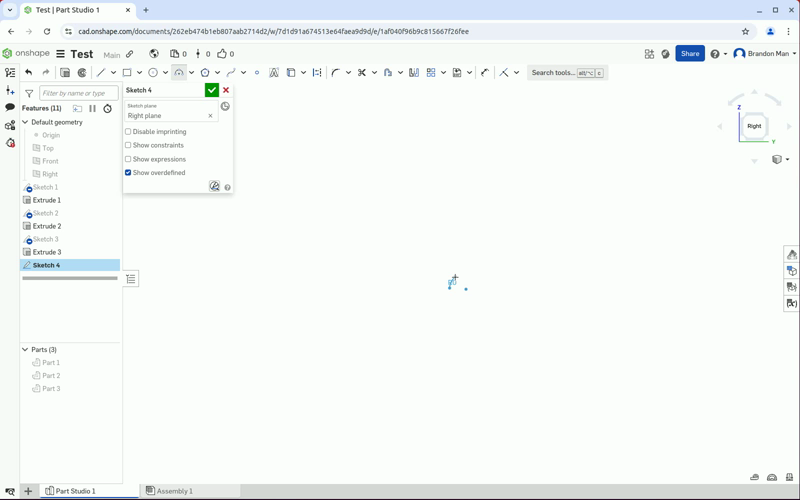
scroll(-6)
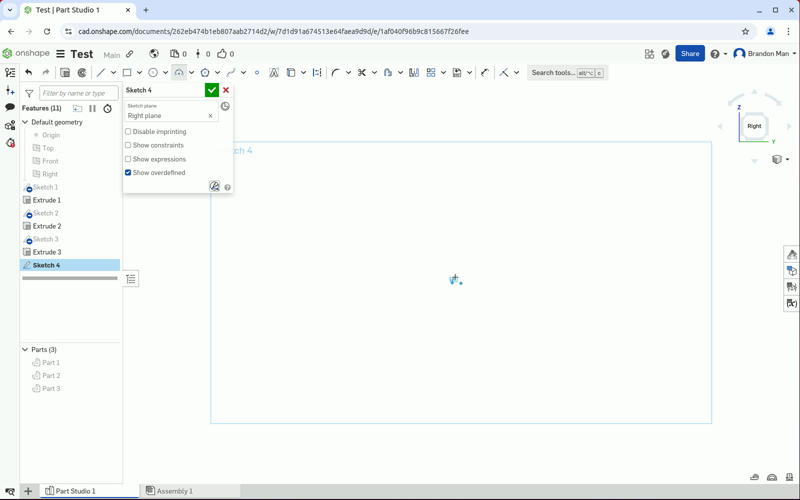
mouse_move(453, 279)
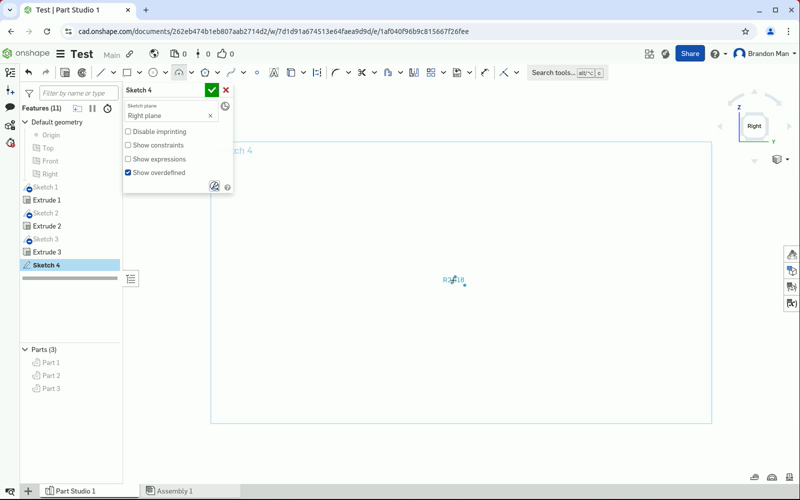
scroll(6)
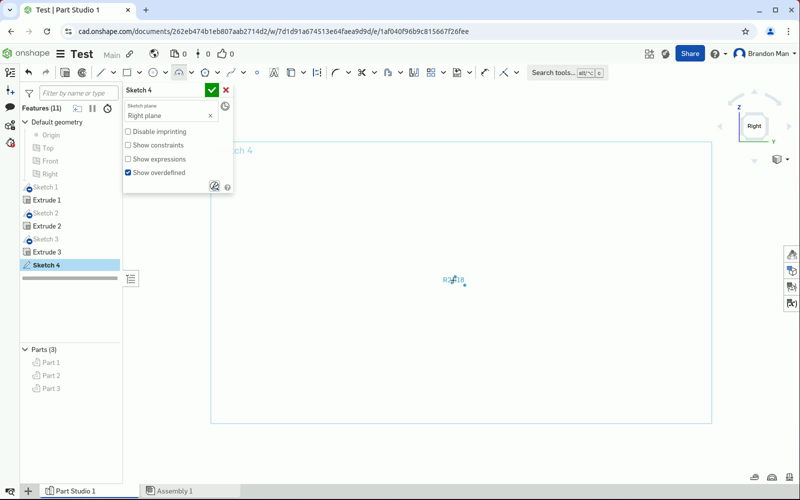
scroll(6)
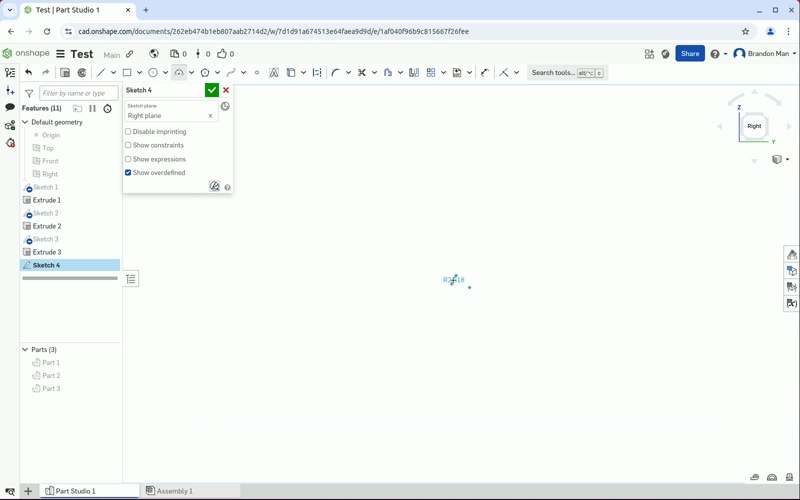
scroll(6)
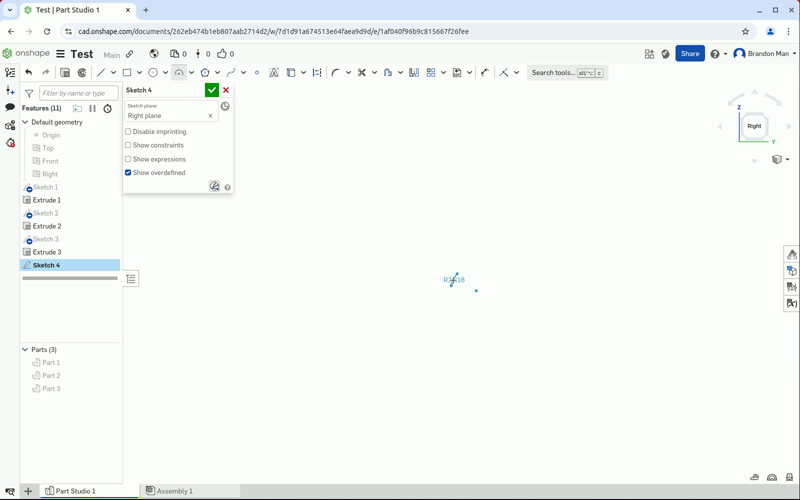
scroll(6)
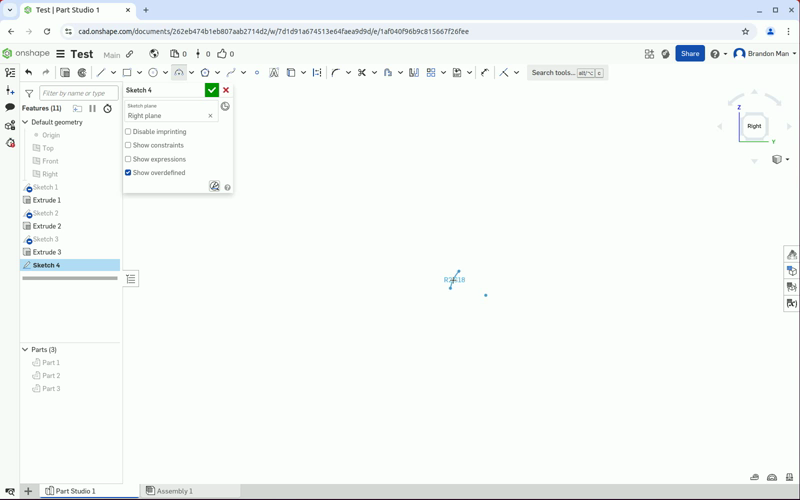
scroll(6)
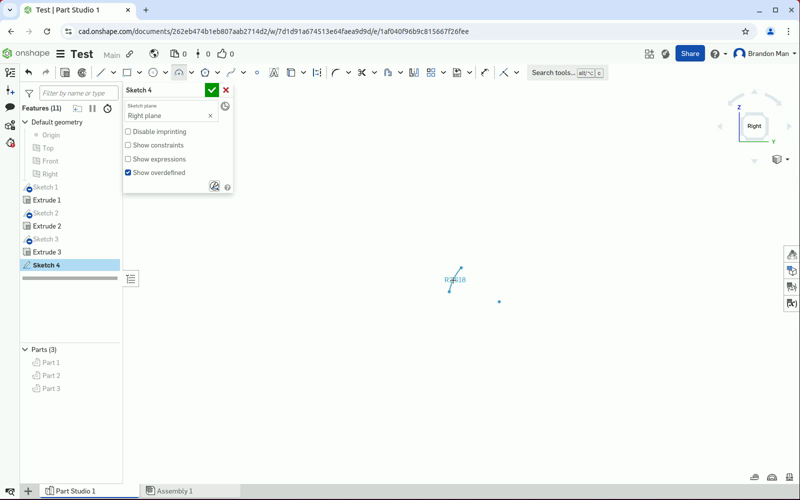
scroll(6)
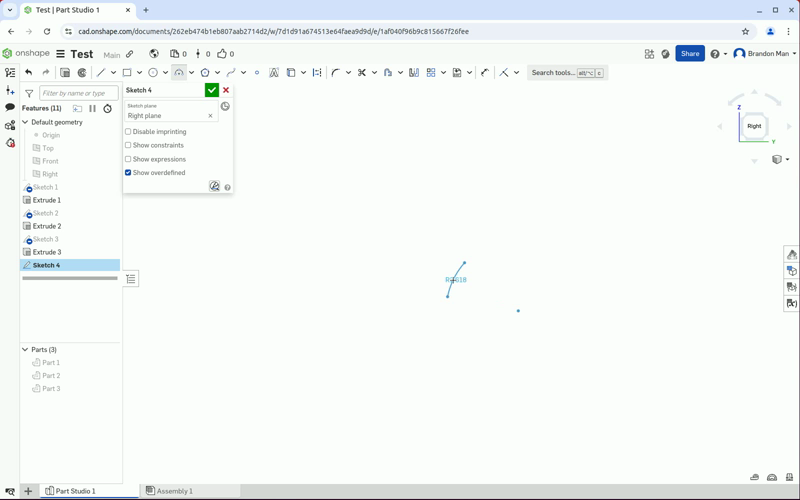
scroll(6)
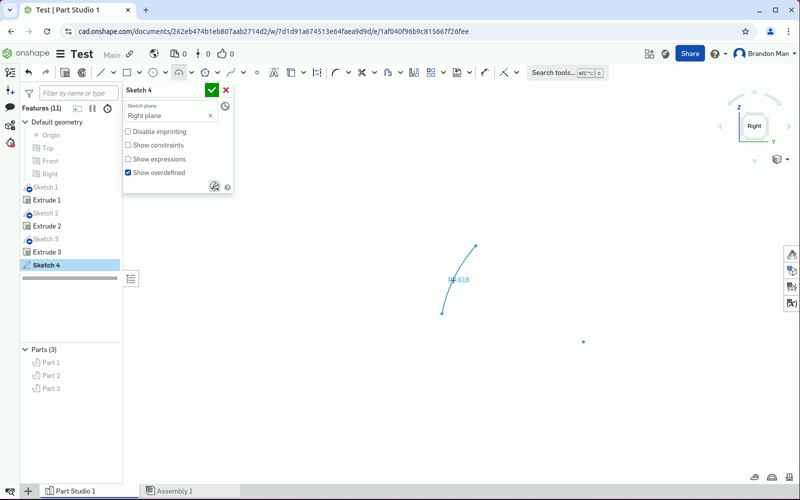
click(453, 279)
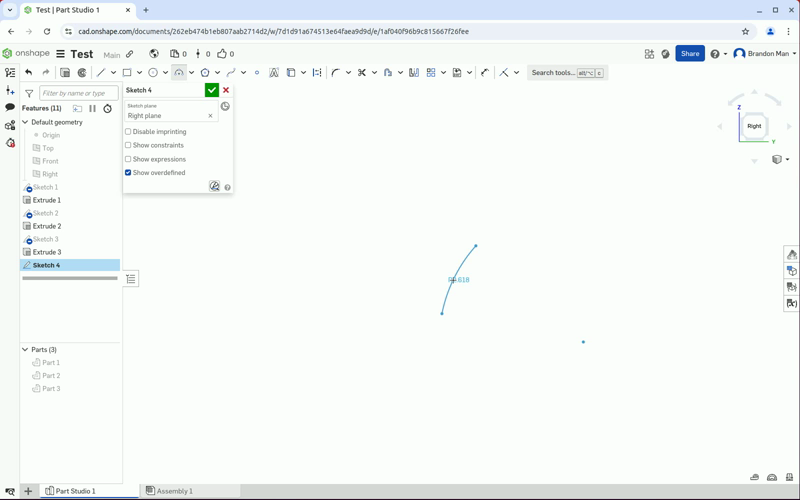
scroll(-6)
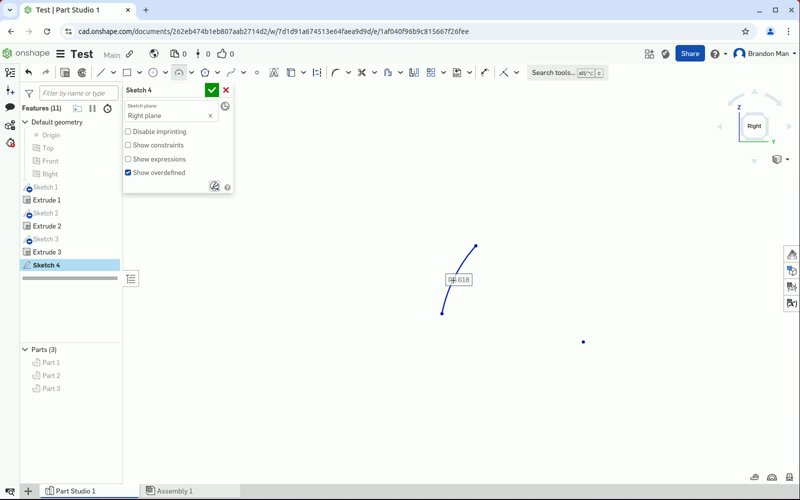
scroll(-6)
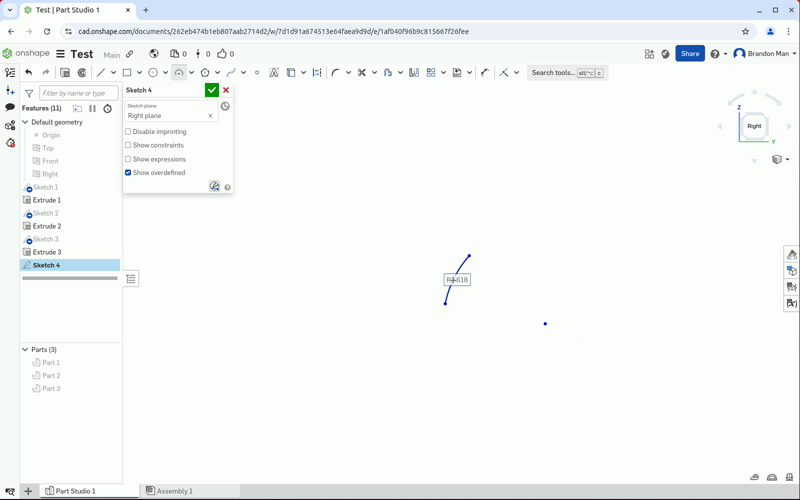
scroll(-6)
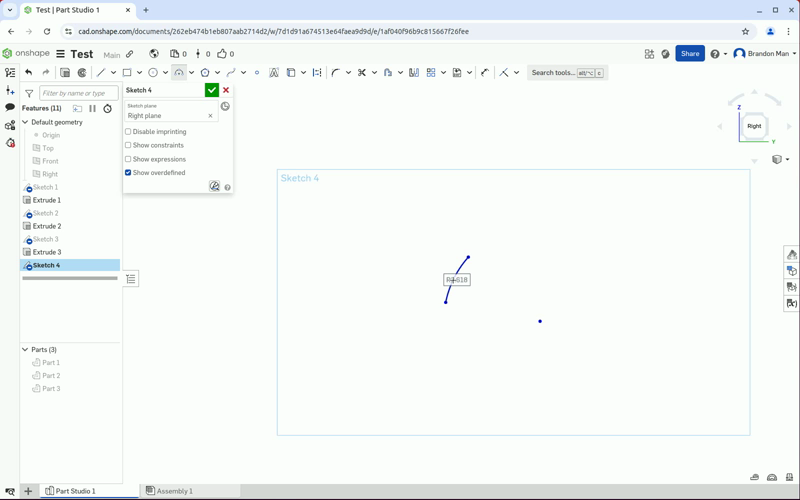
scroll(-6)
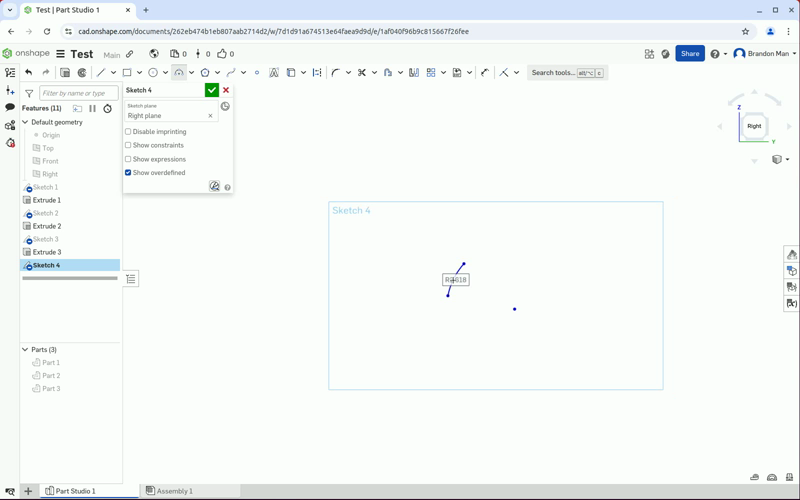
scroll(-6)
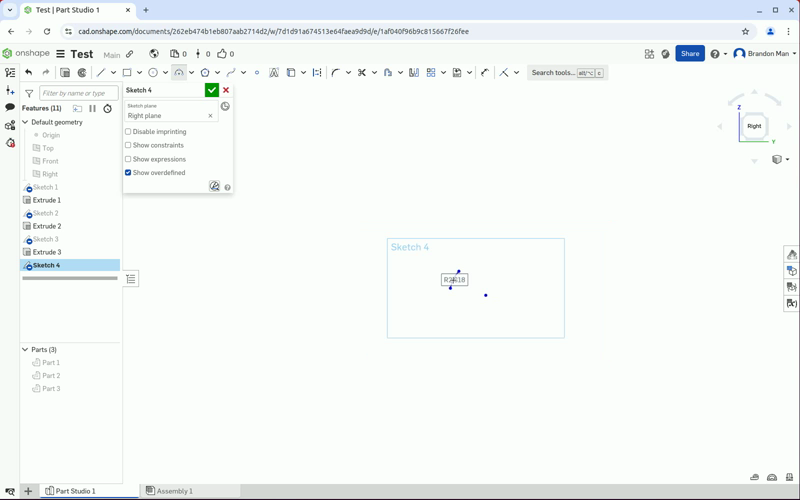
scroll(-6)
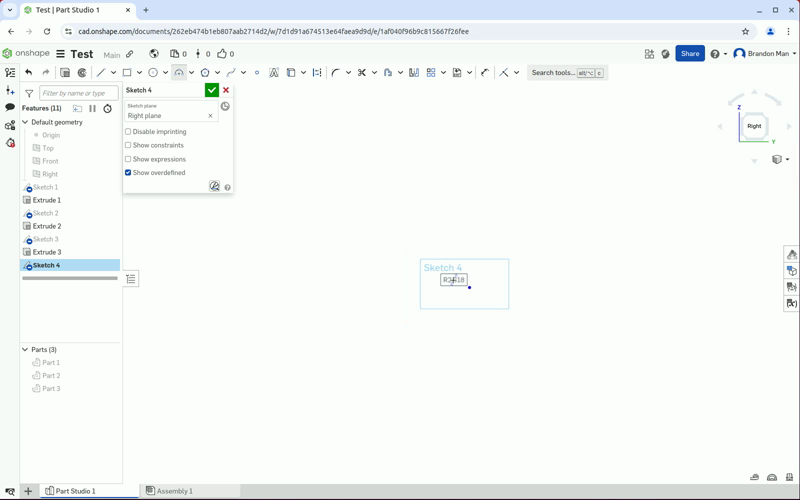
scroll(-6)
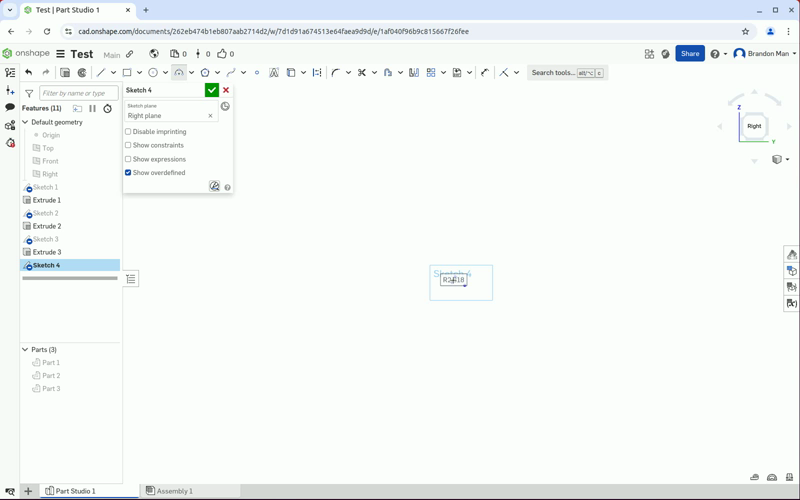
key_up(shift)
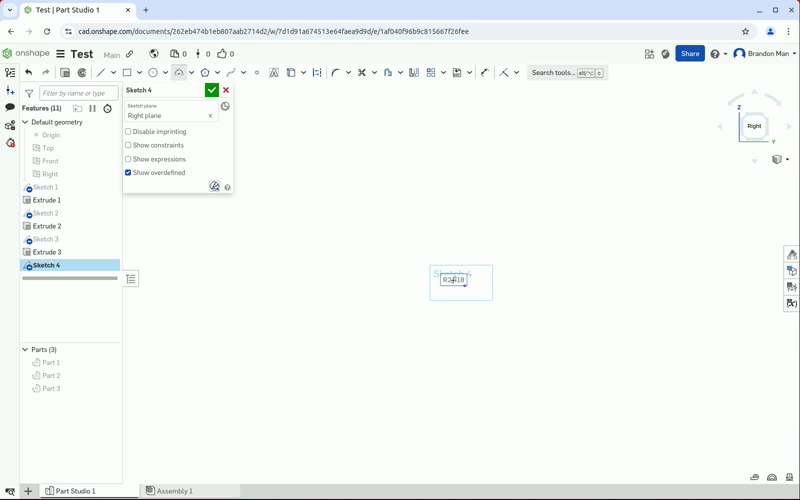
key(esc)
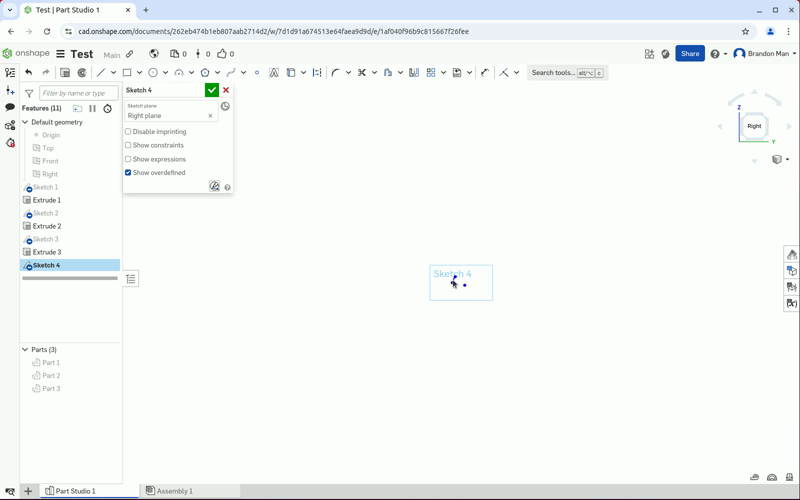
key(l)
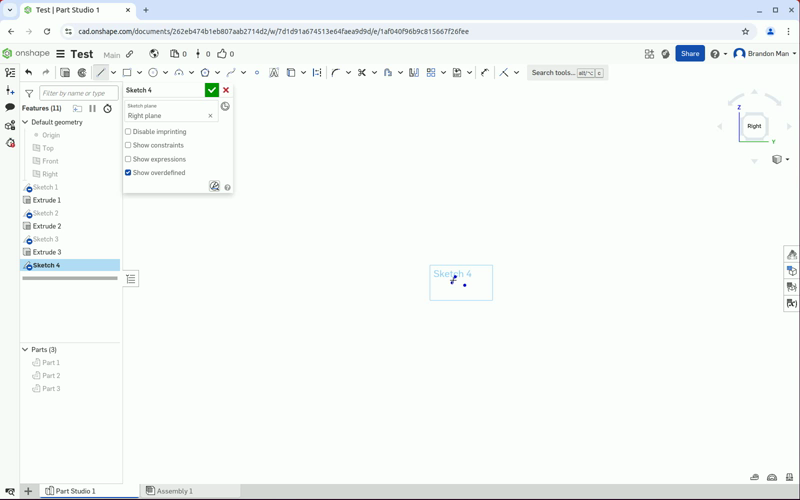
mouse_move(455, 276)
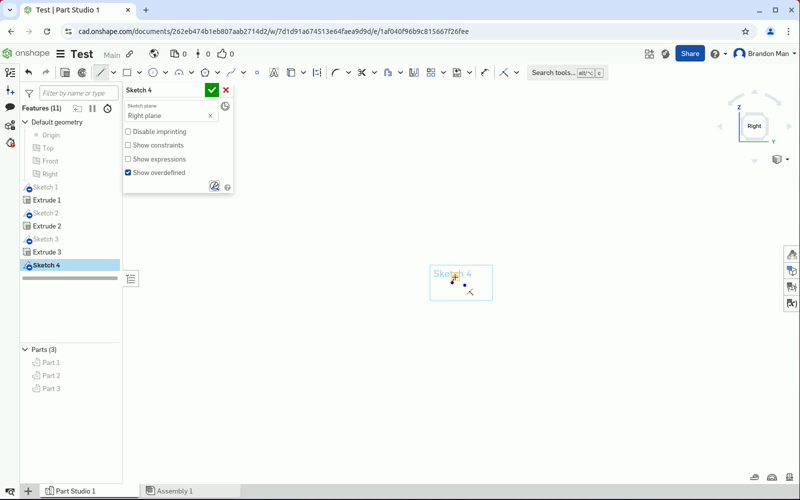
scroll(6)
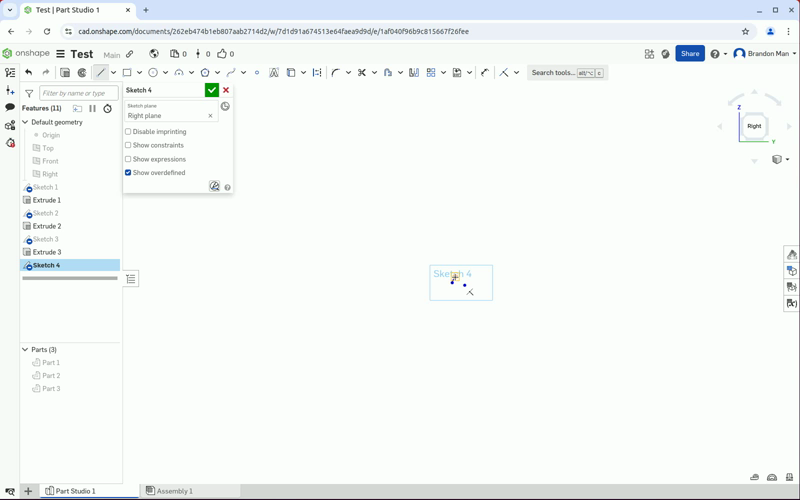
scroll(6)
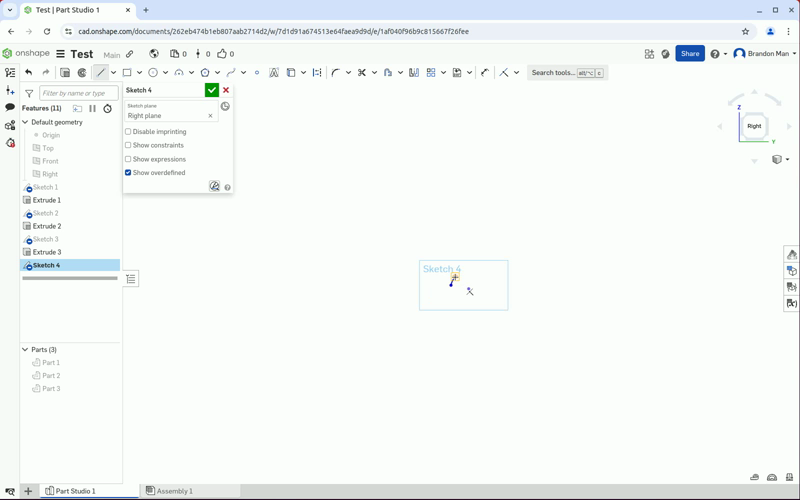
scroll(6)
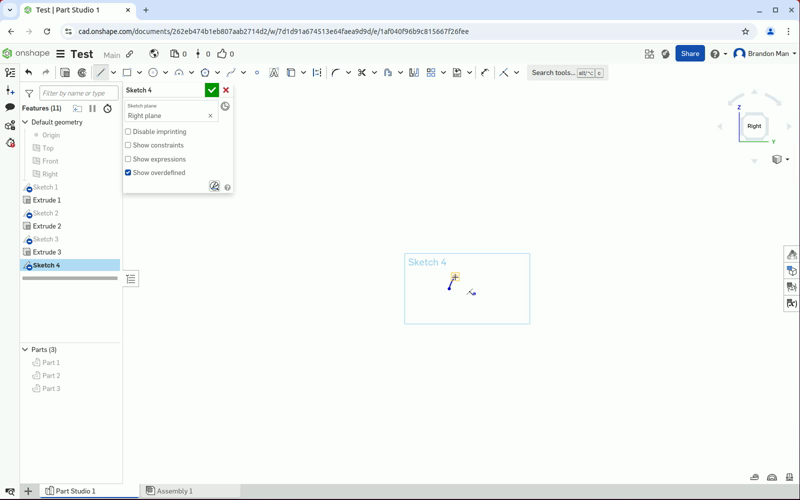
scroll(6)
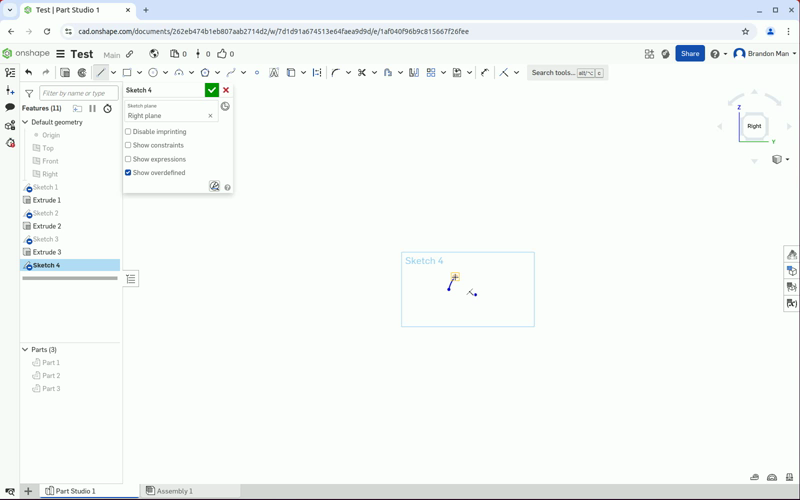
scroll(6)
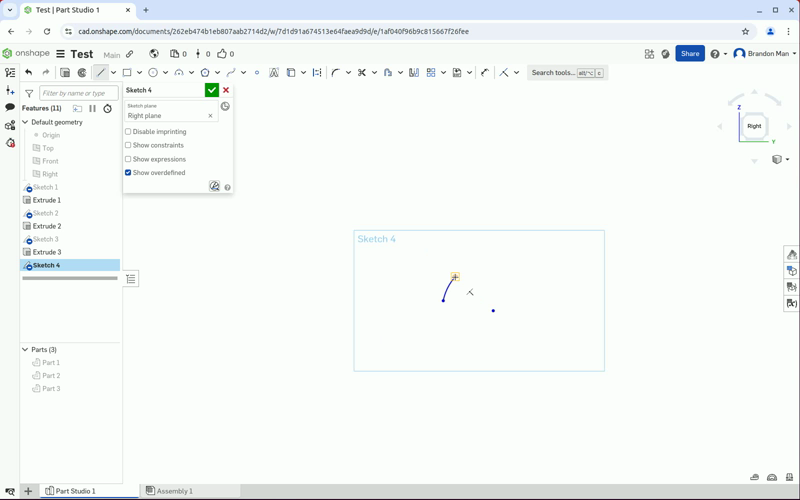
scroll(6)
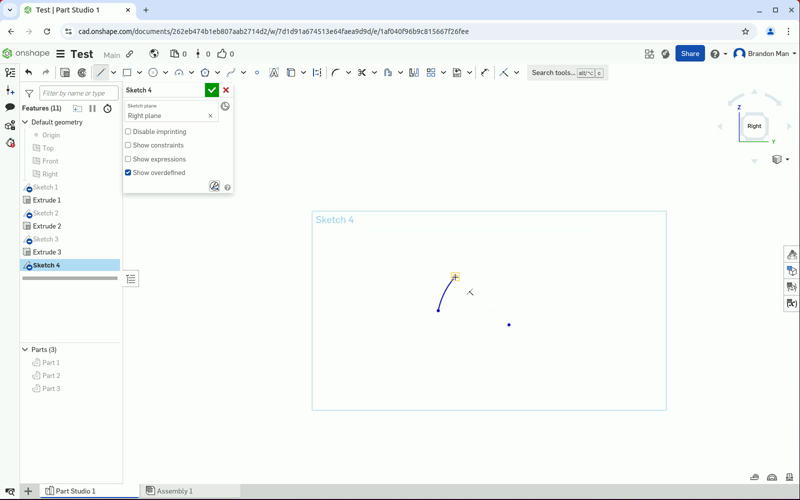
scroll(6)
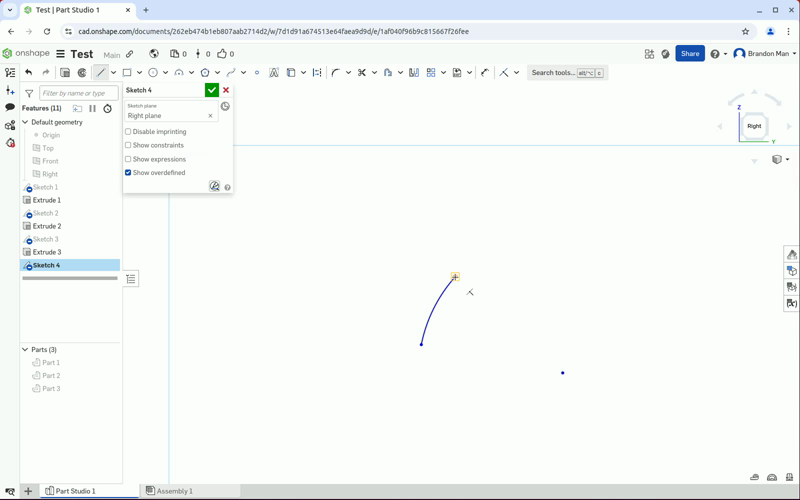
click(455, 276)
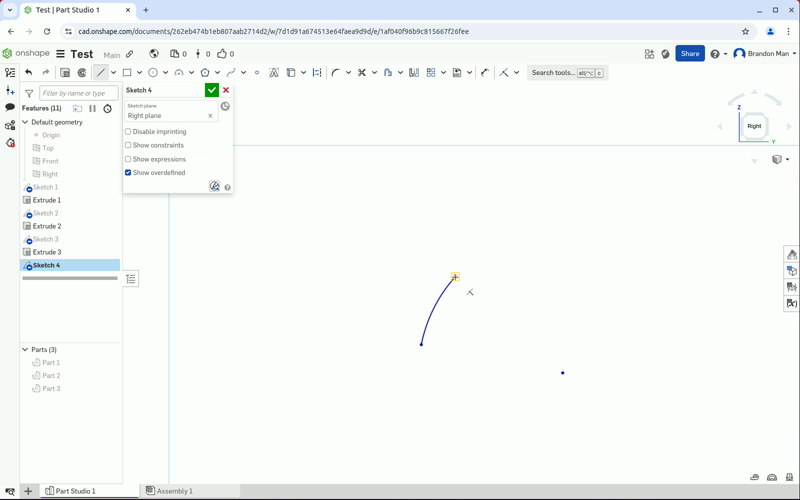
scroll(-6)
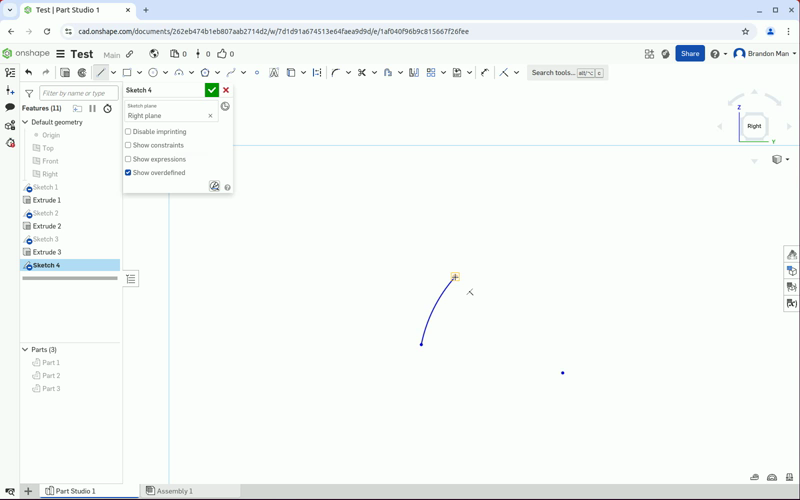
scroll(-6)
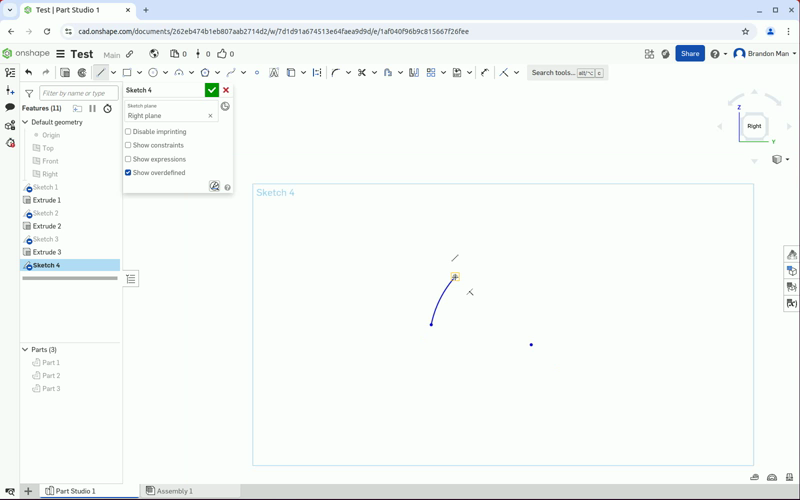
scroll(-6)
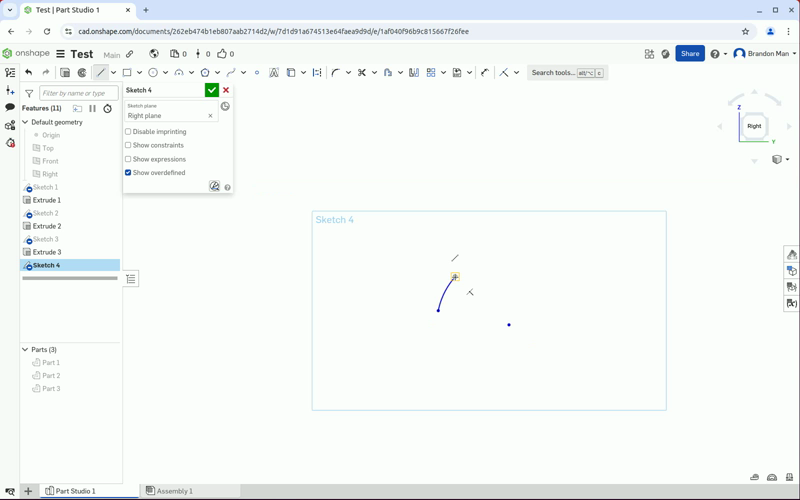
scroll(-6)
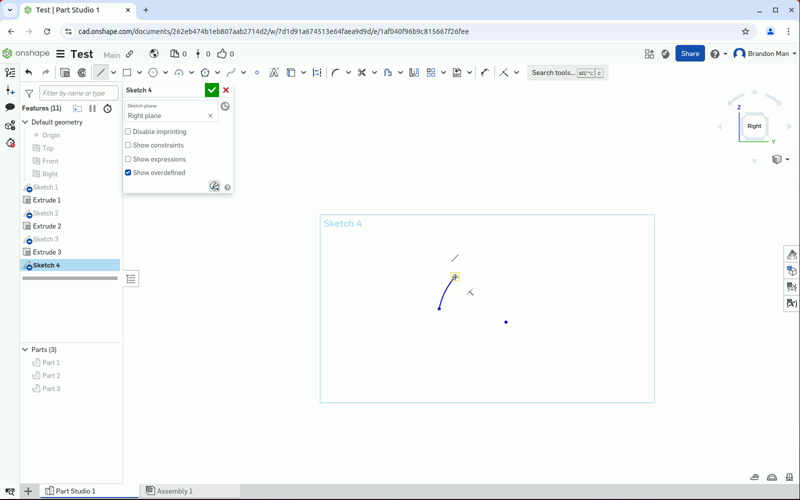
scroll(-6)
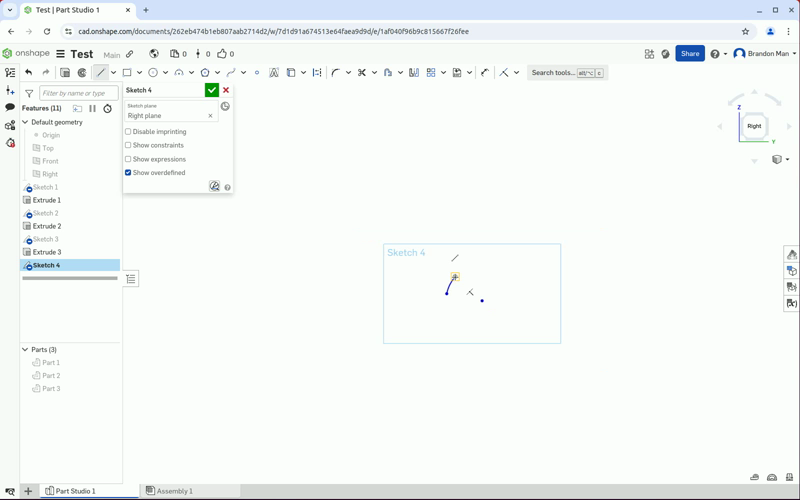
scroll(-6)
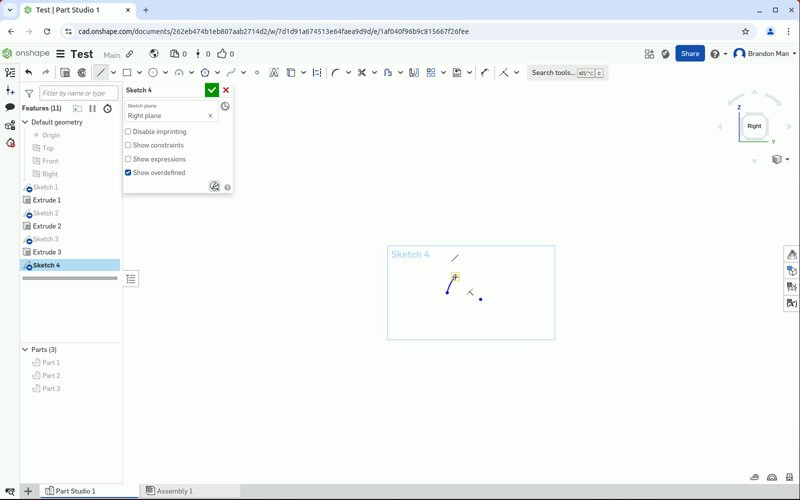
scroll(-6)
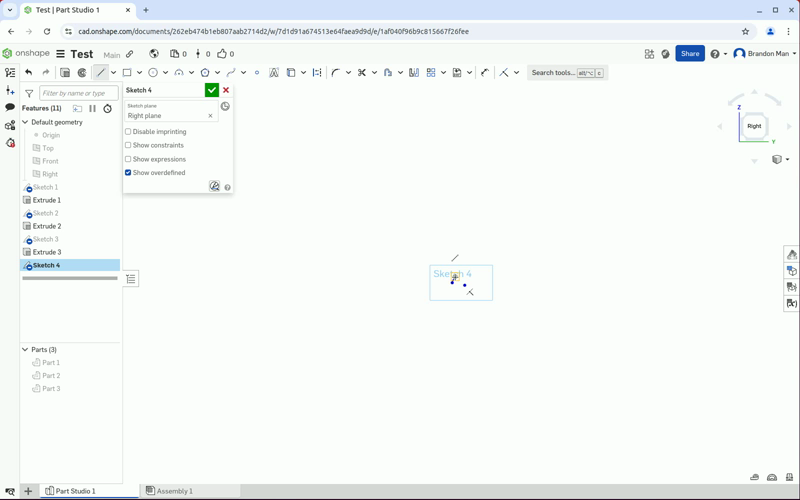
key_down(shift)
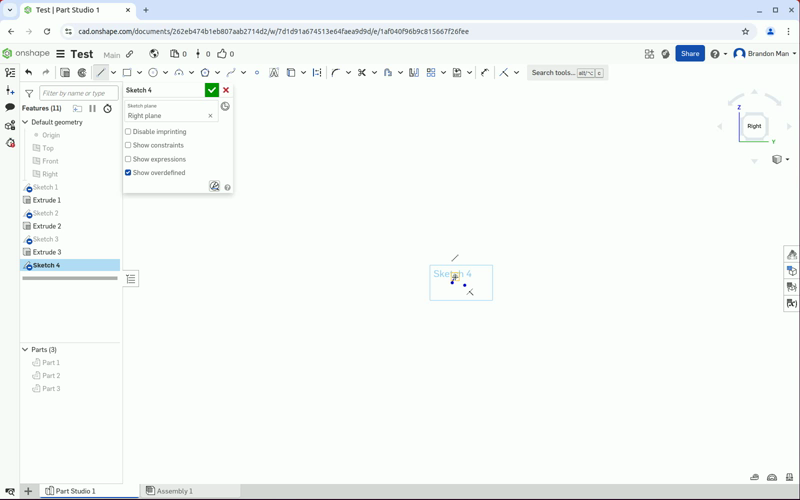
mouse_move(485, 276)
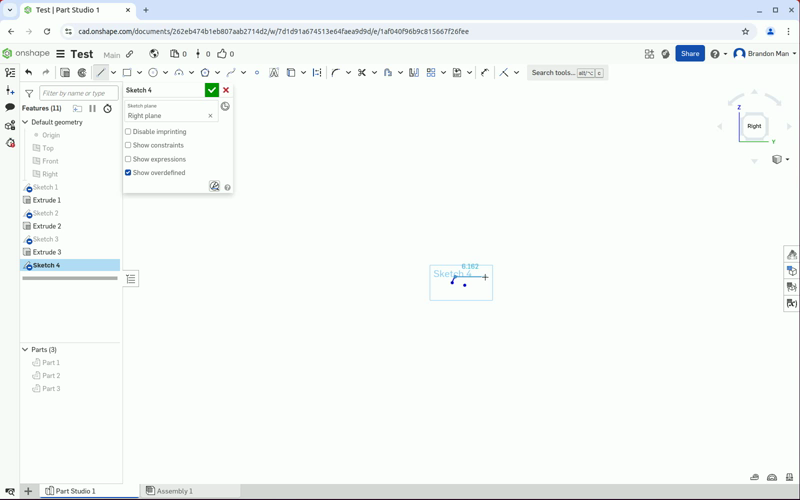
mouse_move(455, 258)
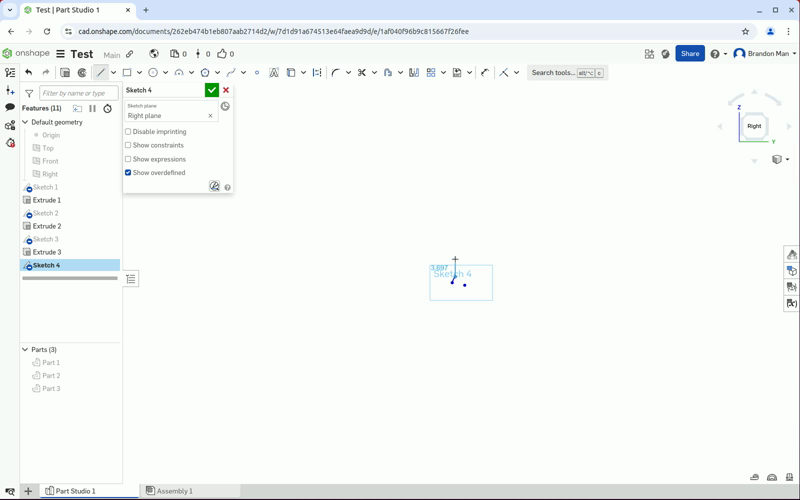
click(455, 258)
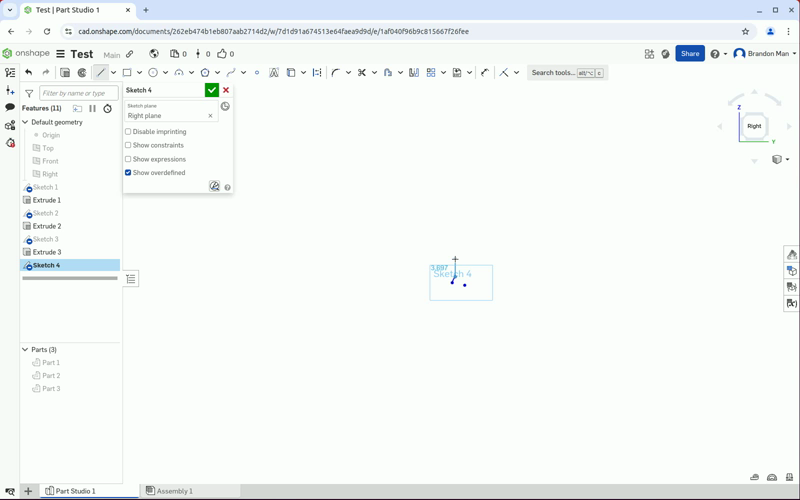
key_up(shift)
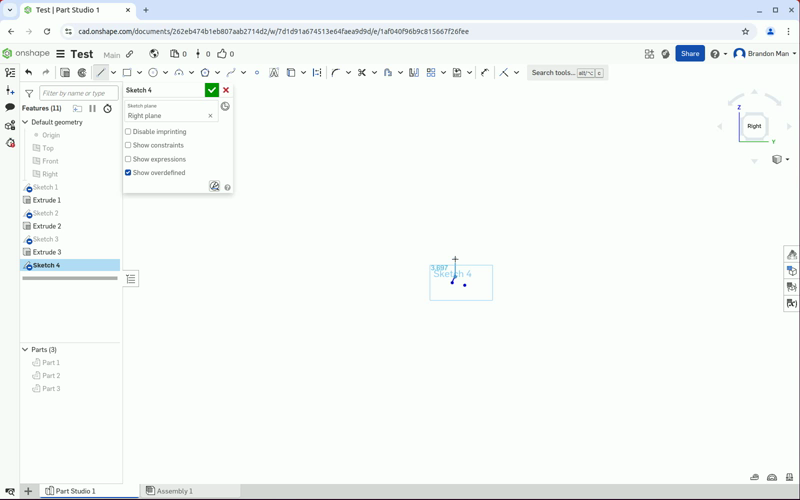
key(esc)
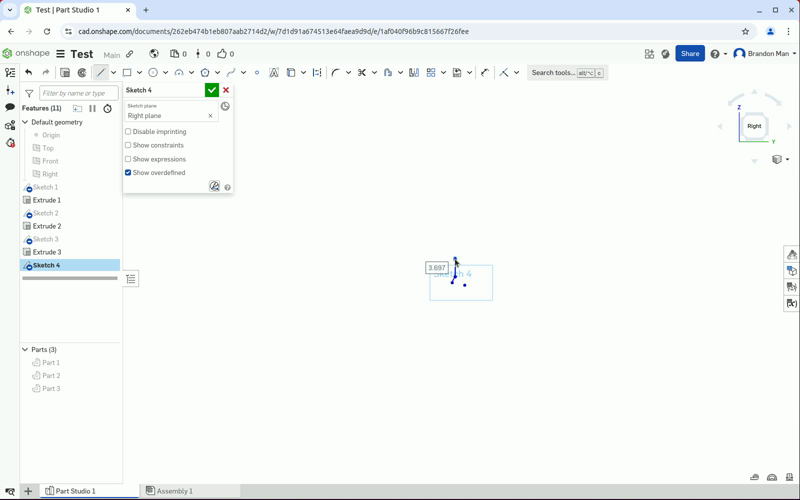
key(a)
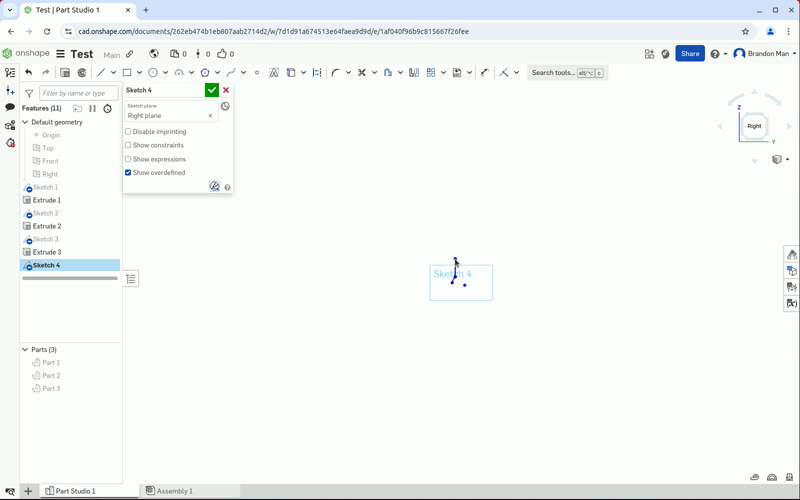
mouse_move(455, 258)
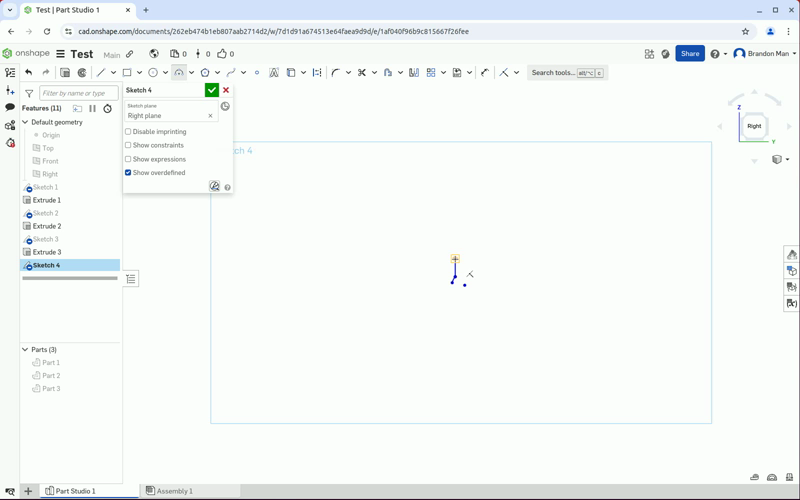
click(455, 258)
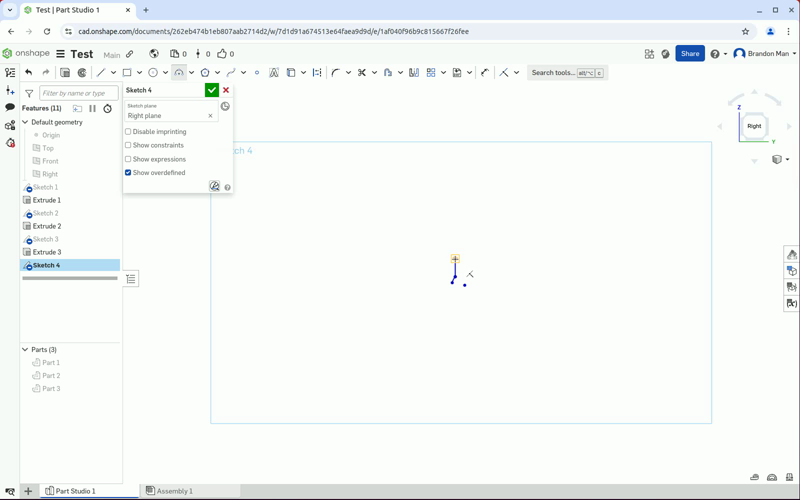
key_down(shift)
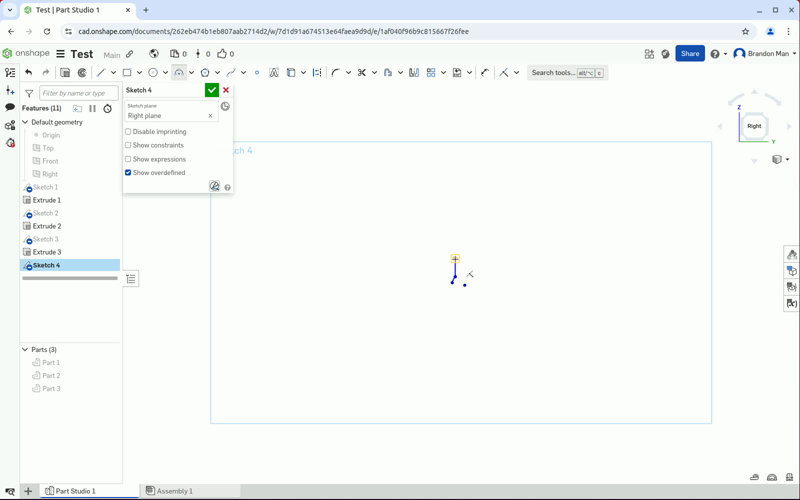
mouse_move(456, 257)
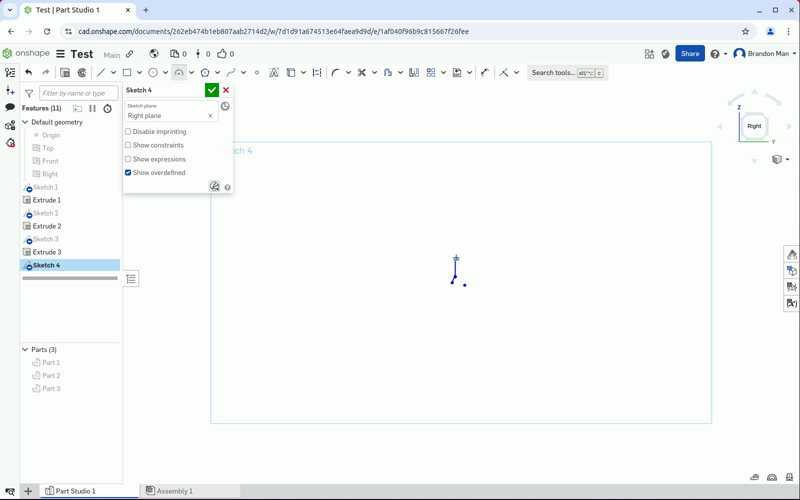
scroll(6)
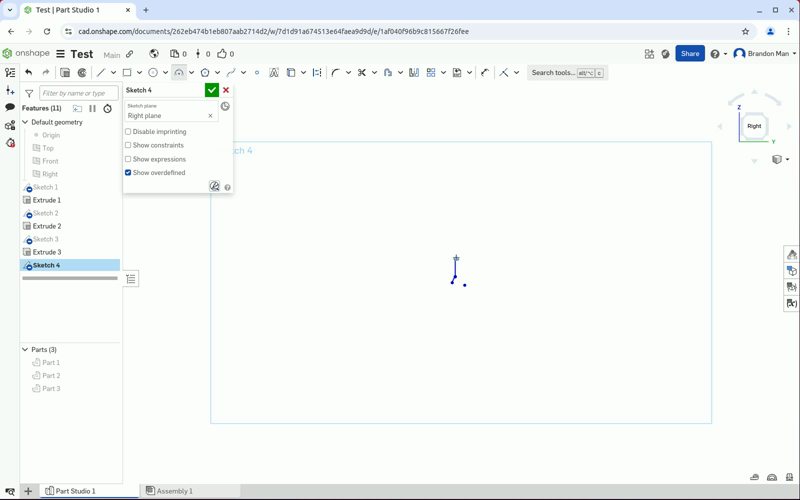
scroll(6)
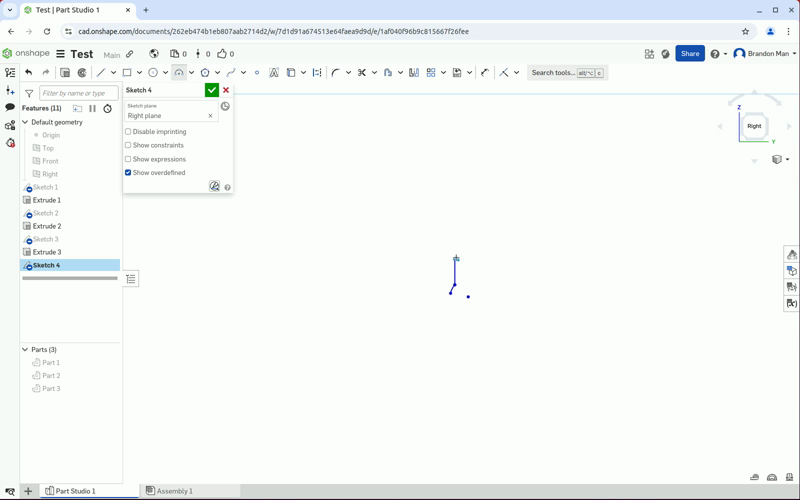
scroll(6)
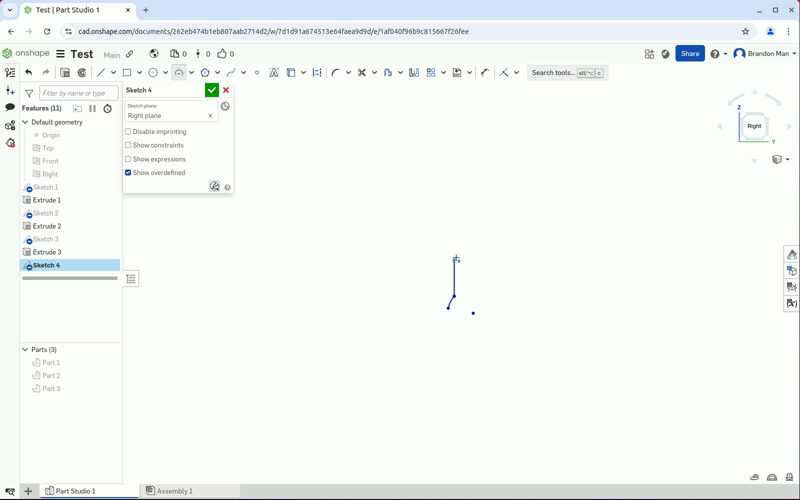
scroll(6)
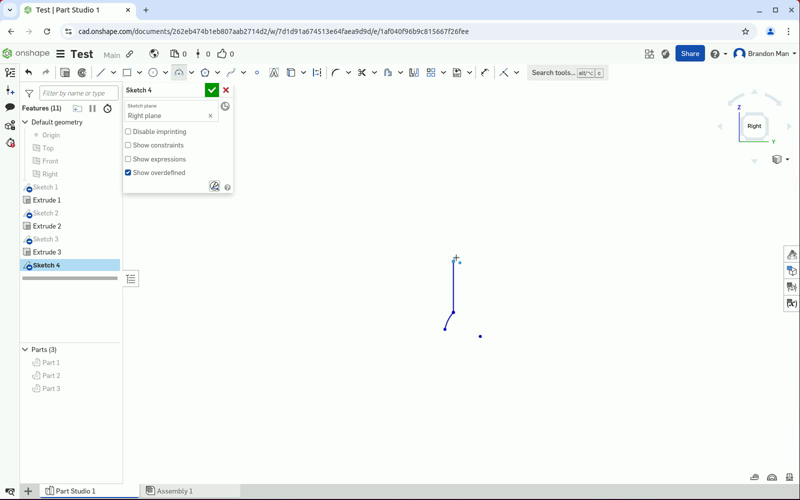
scroll(6)
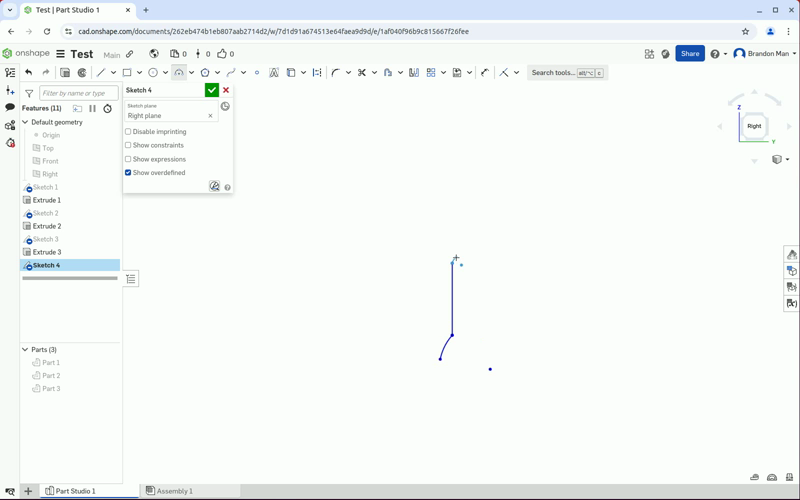
scroll(6)
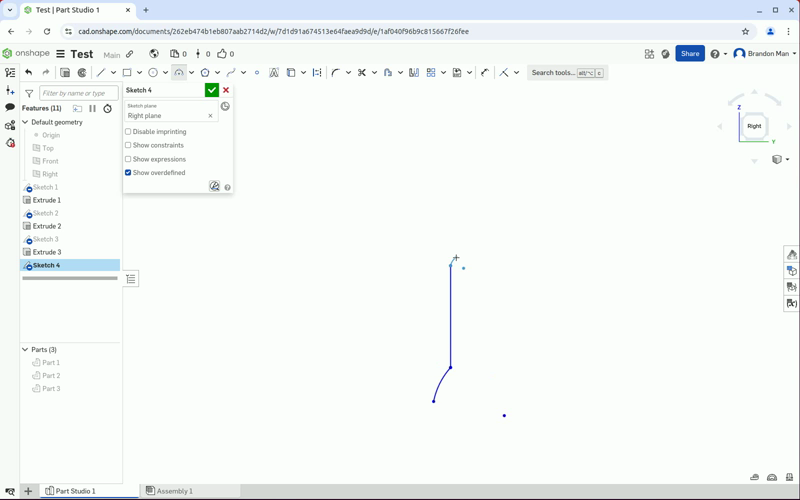
scroll(6)
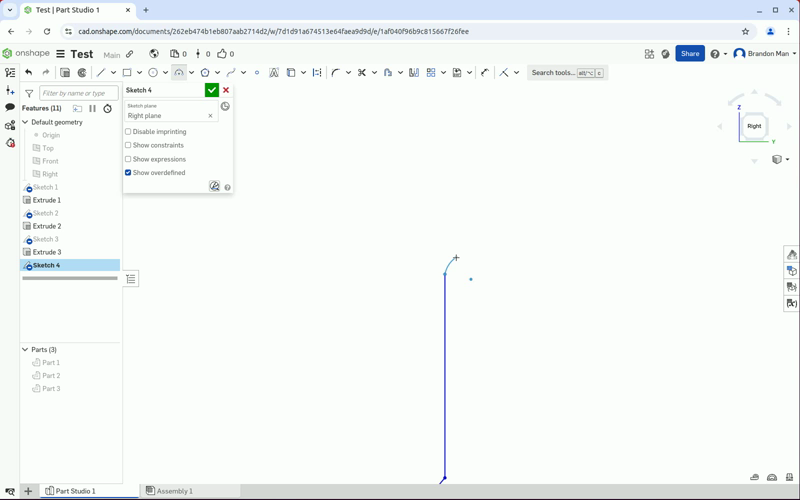
click(456, 257)
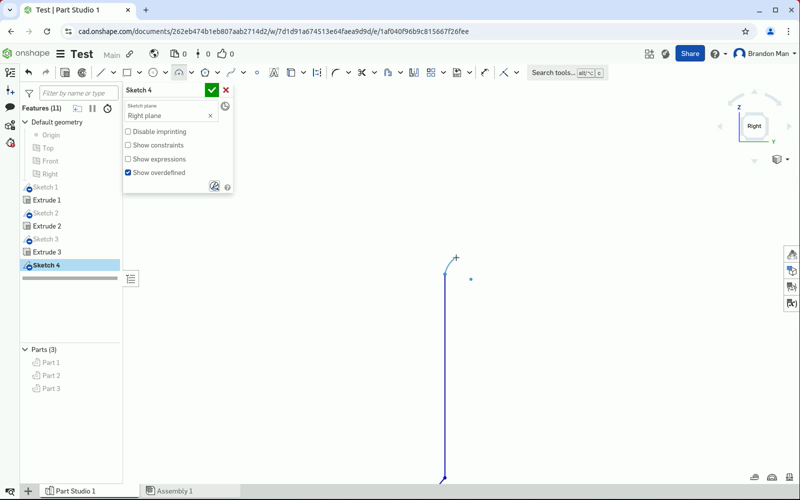
scroll(-6)
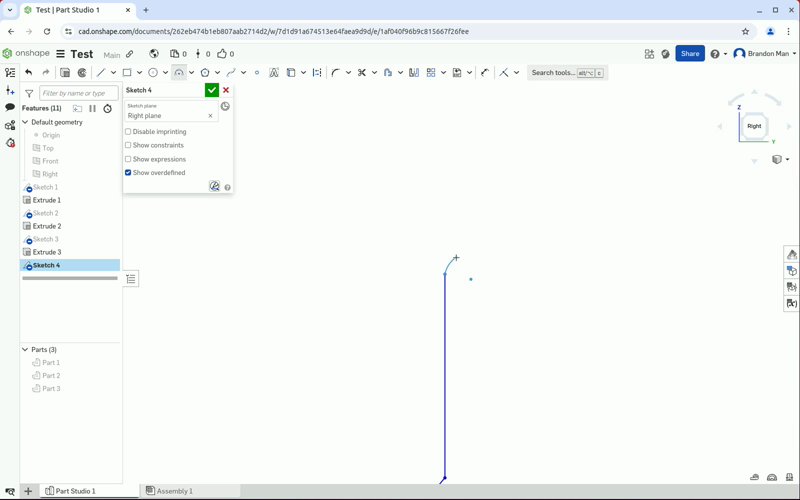
scroll(-6)
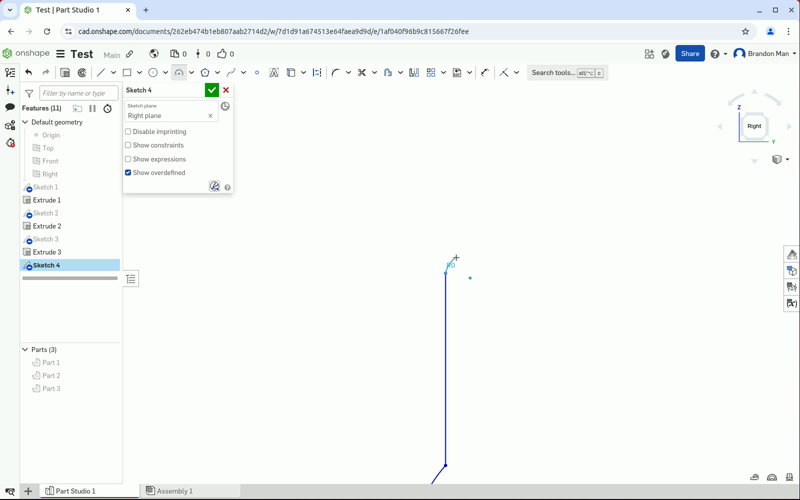
scroll(-6)
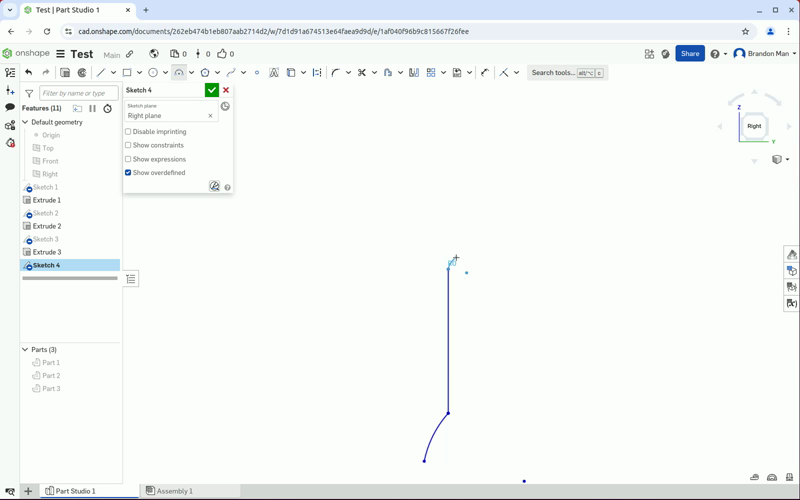
scroll(-6)
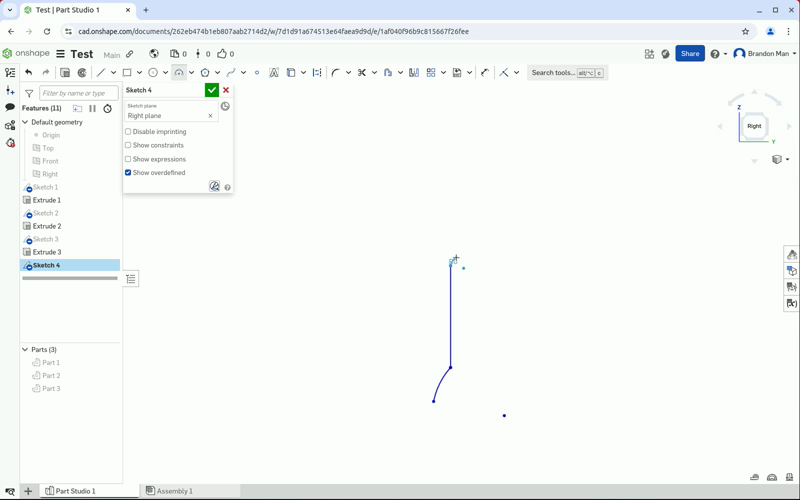
scroll(-6)
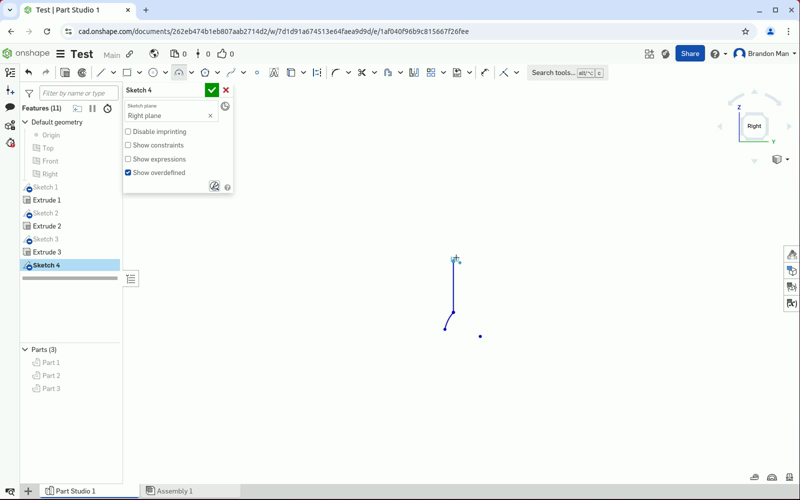
scroll(-6)
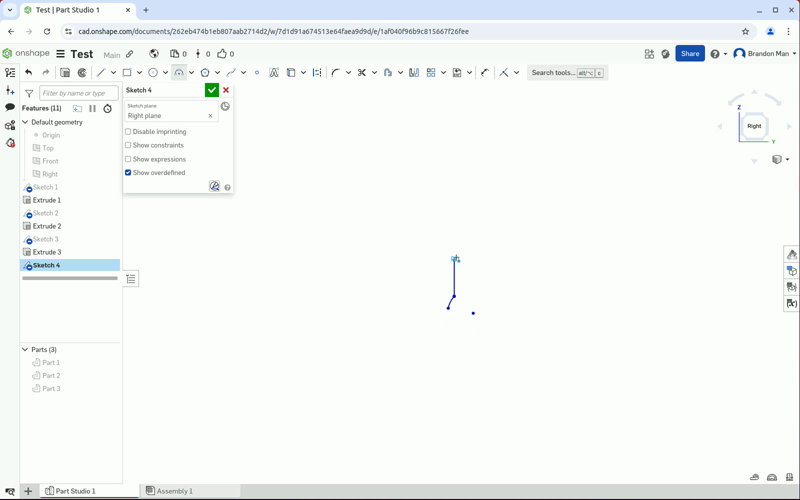
scroll(-6)
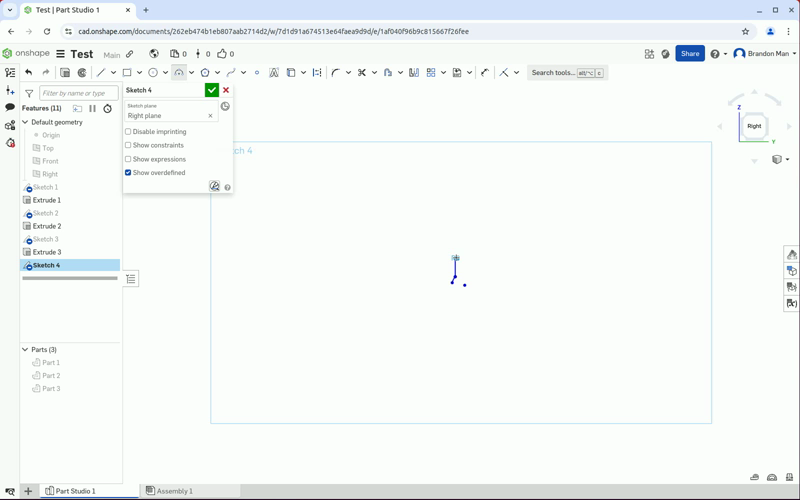
mouse_move(455, 258)
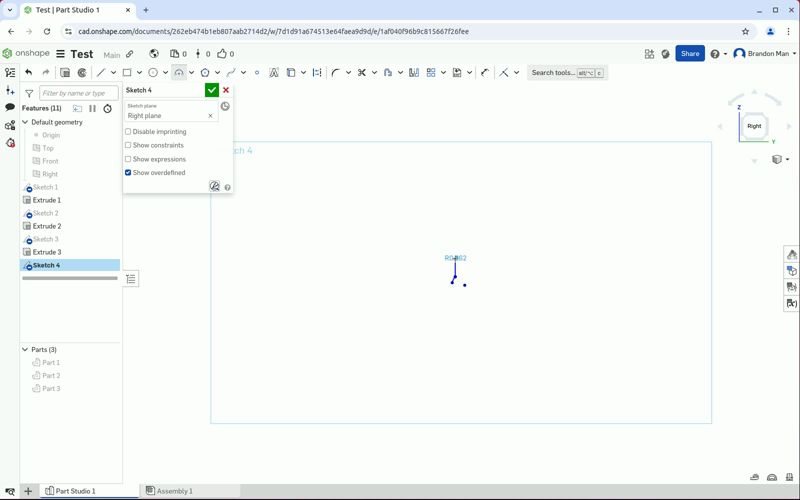
scroll(6)
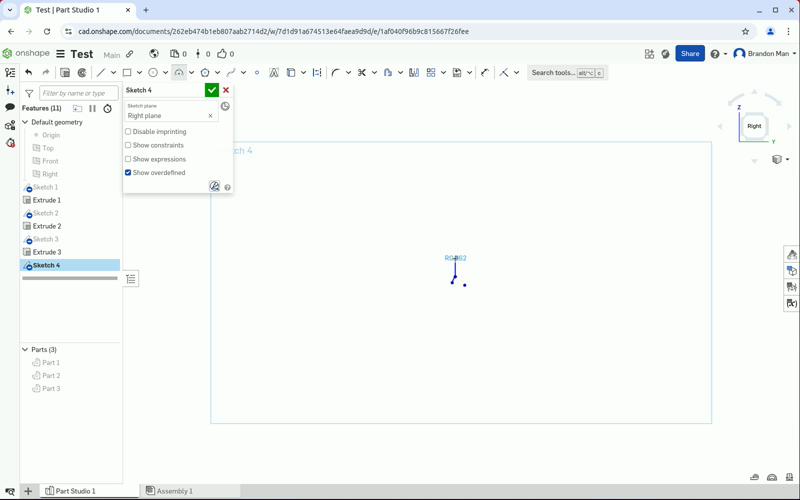
scroll(6)
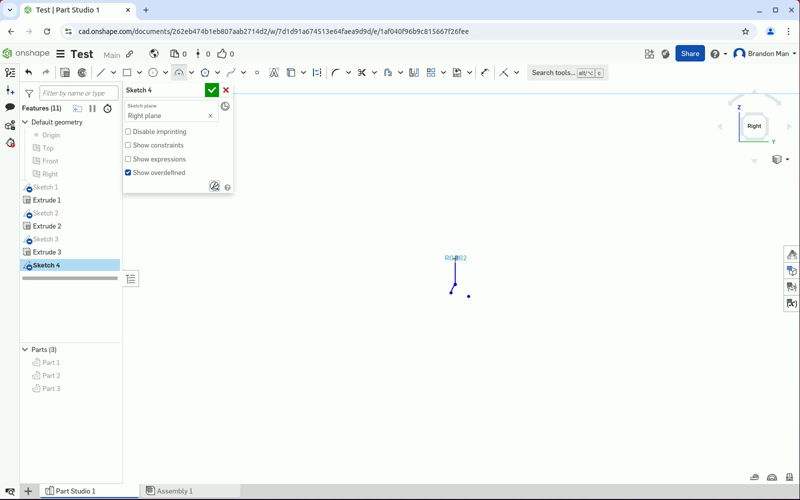
scroll(6)
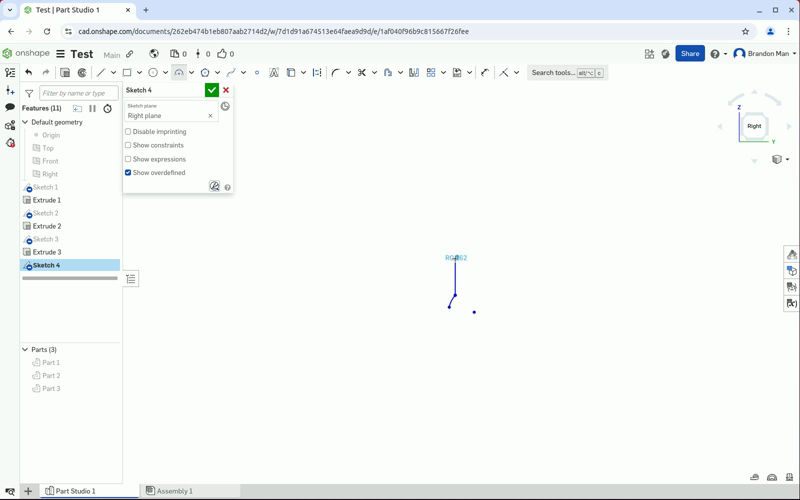
scroll(6)
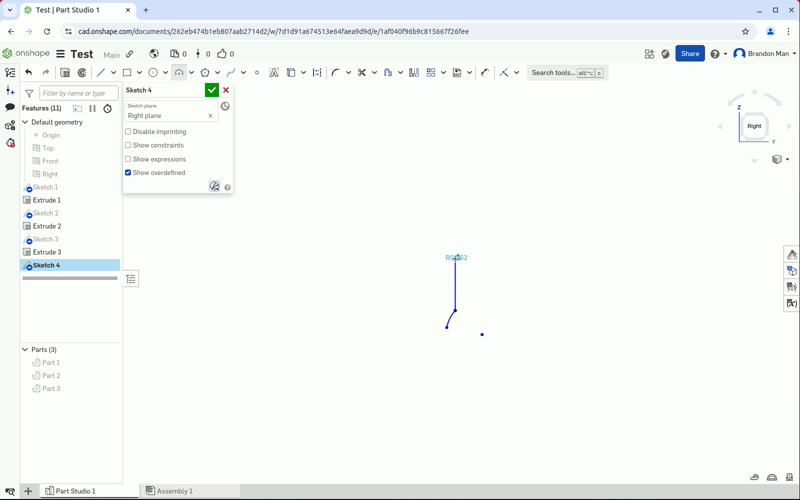
scroll(6)
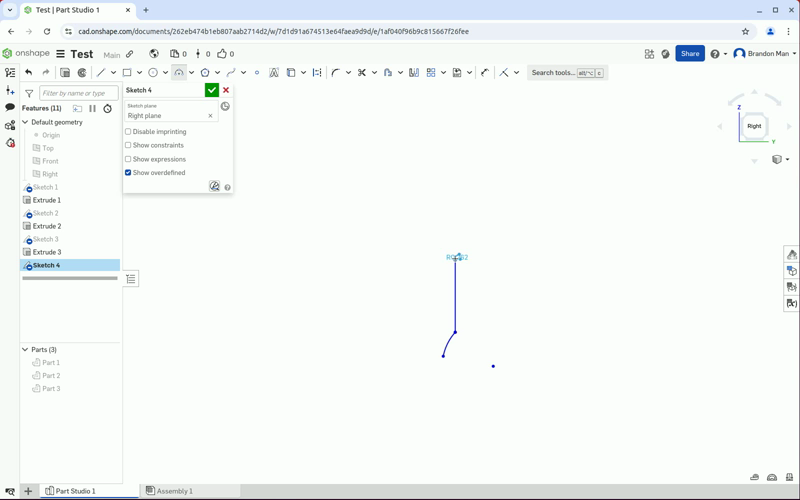
scroll(6)
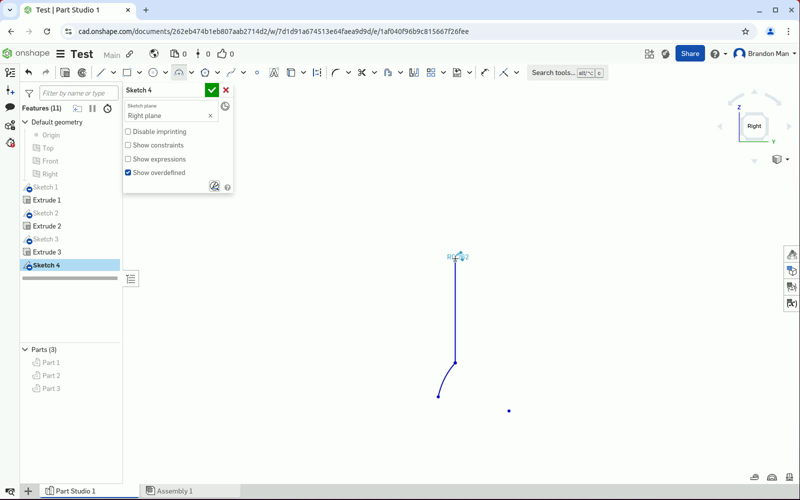
scroll(6)
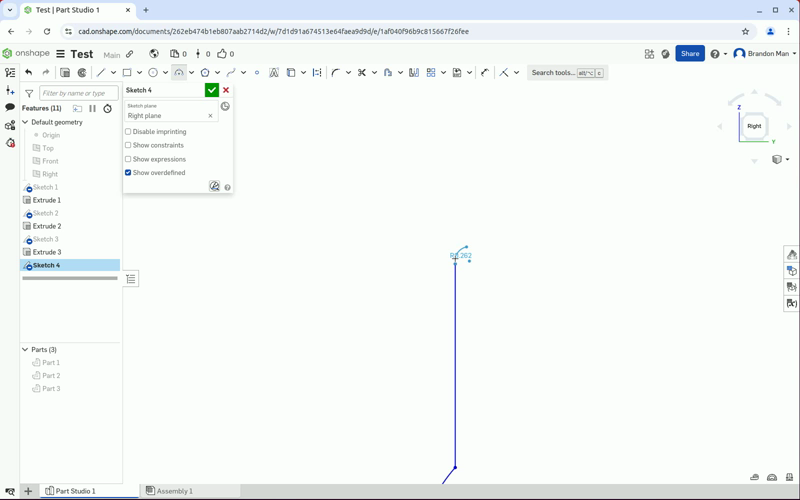
click(455, 258)
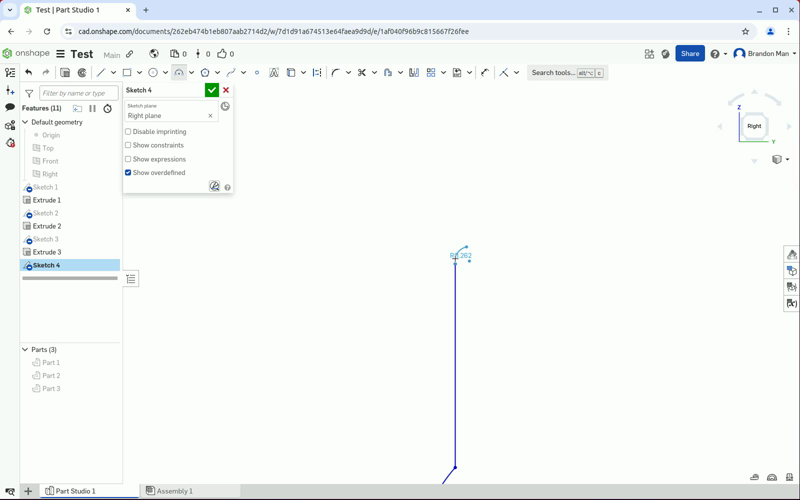
scroll(-6)
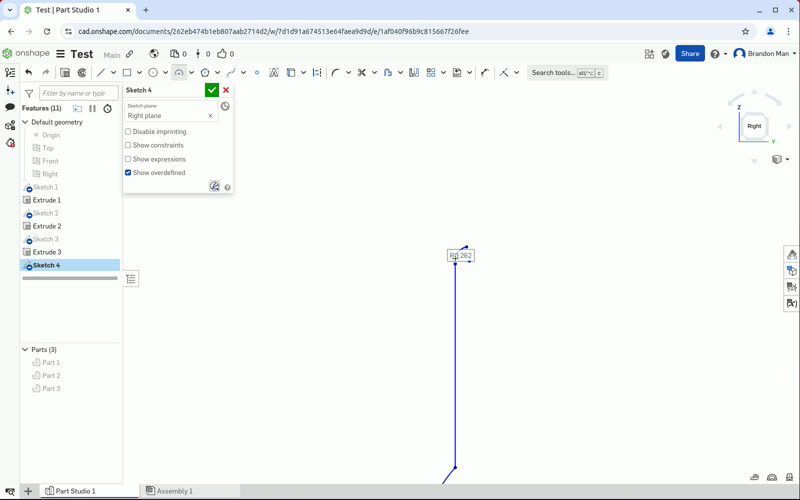
scroll(-6)
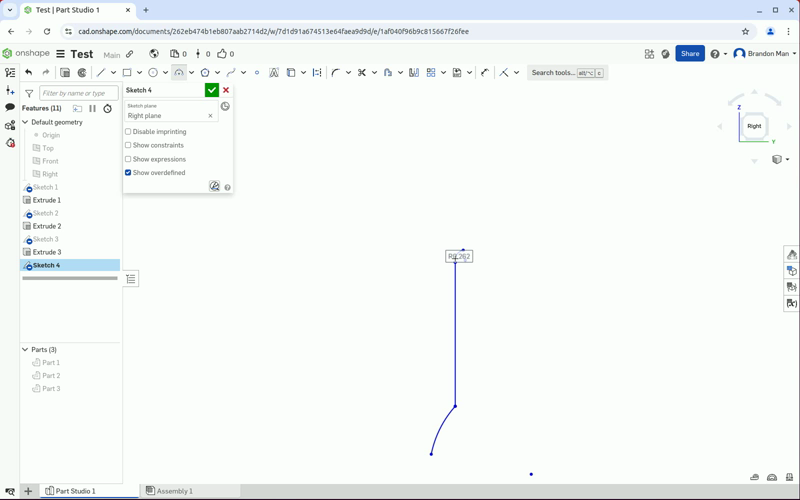
scroll(-6)
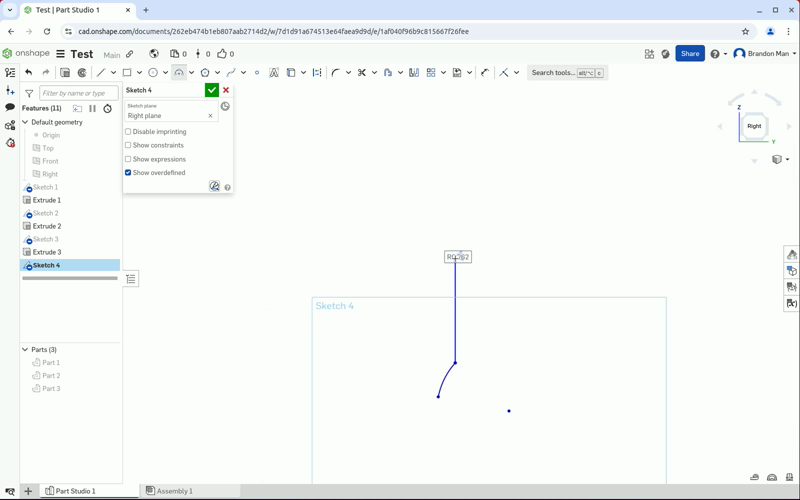
scroll(-6)
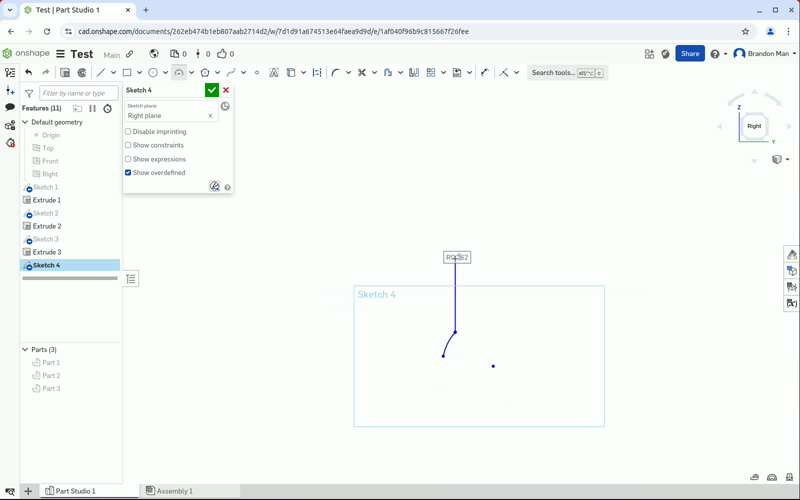
scroll(-6)
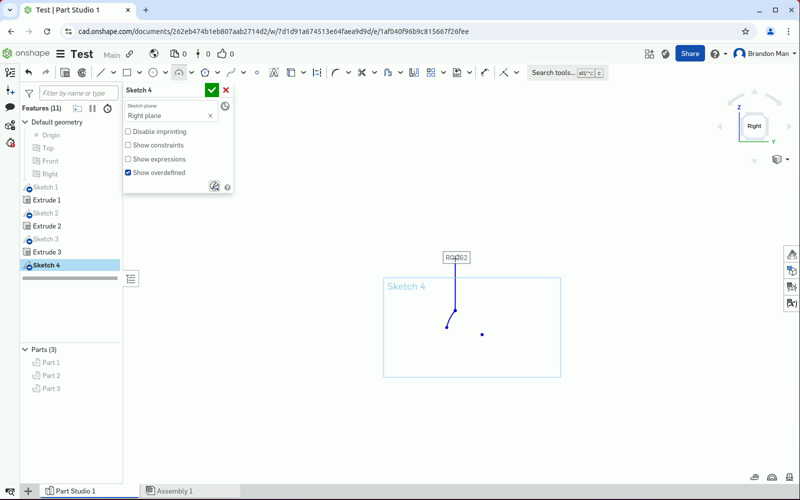
scroll(-6)
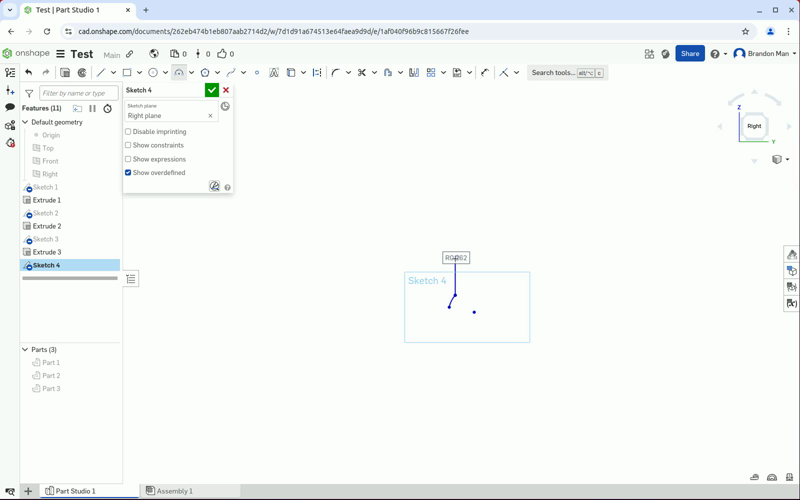
scroll(-6)
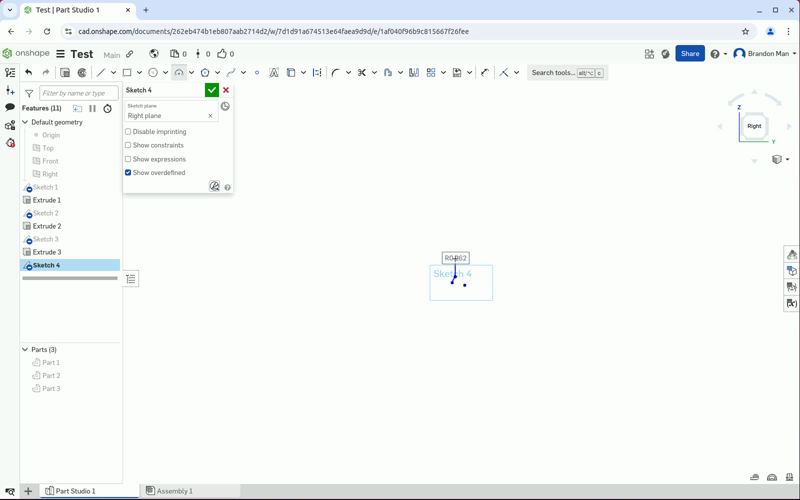
key_up(shift)
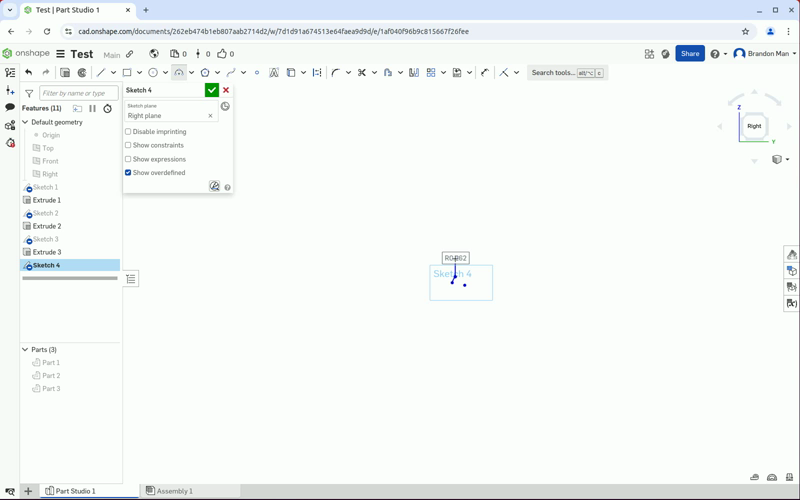
key(esc)
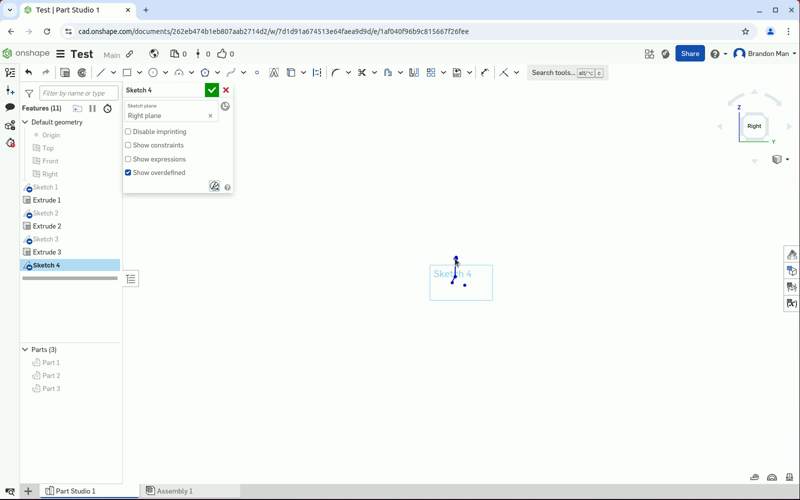
key(l)
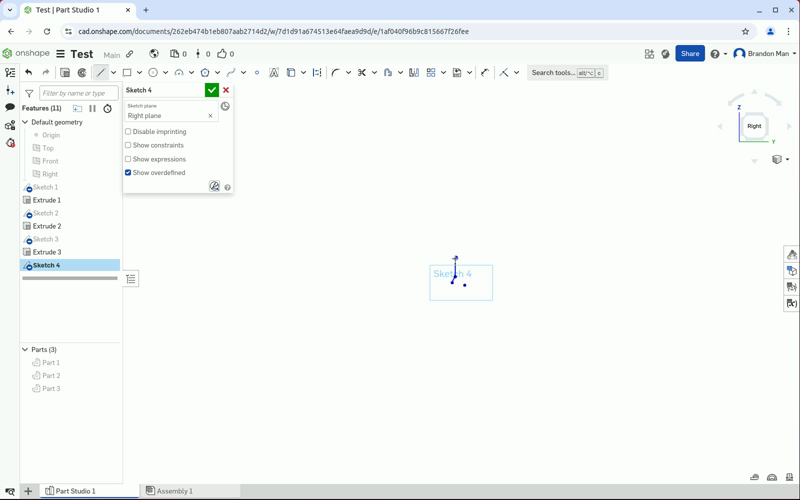
mouse_move(456, 257)
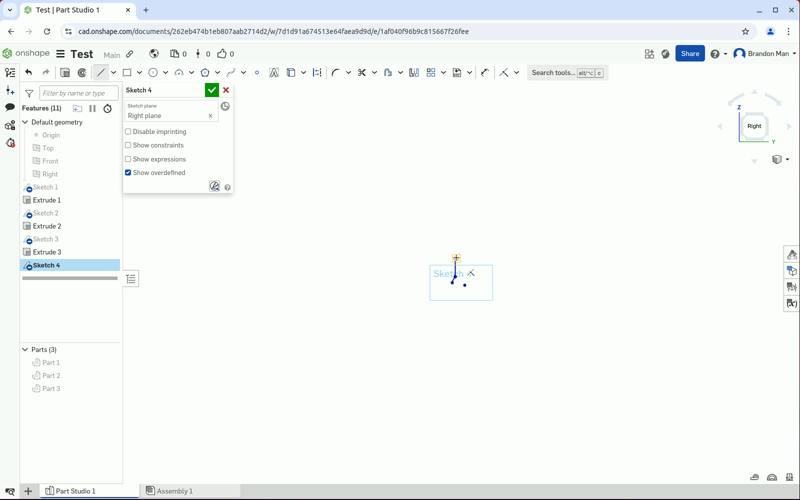
scroll(6)
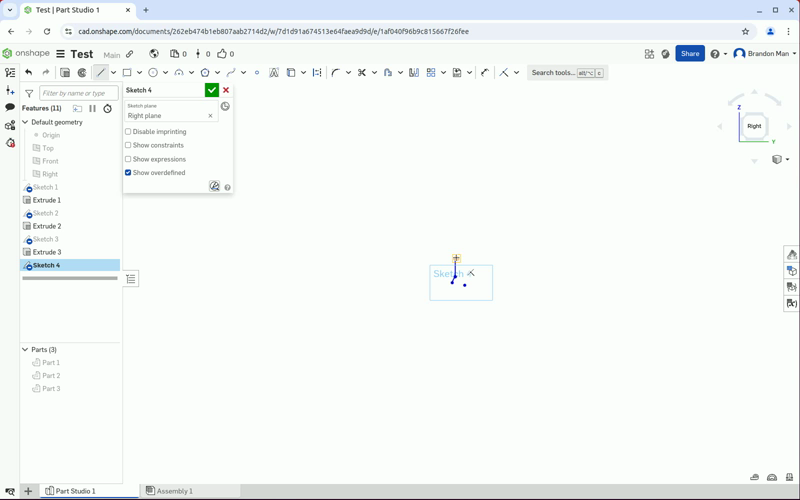
scroll(6)
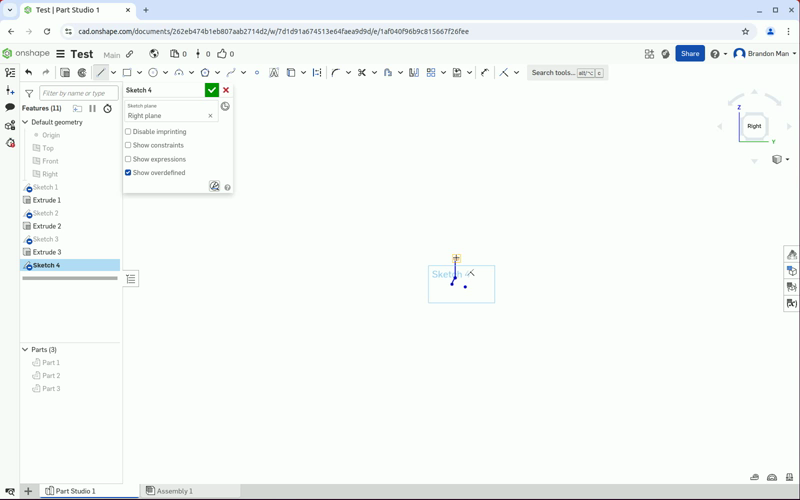
scroll(6)
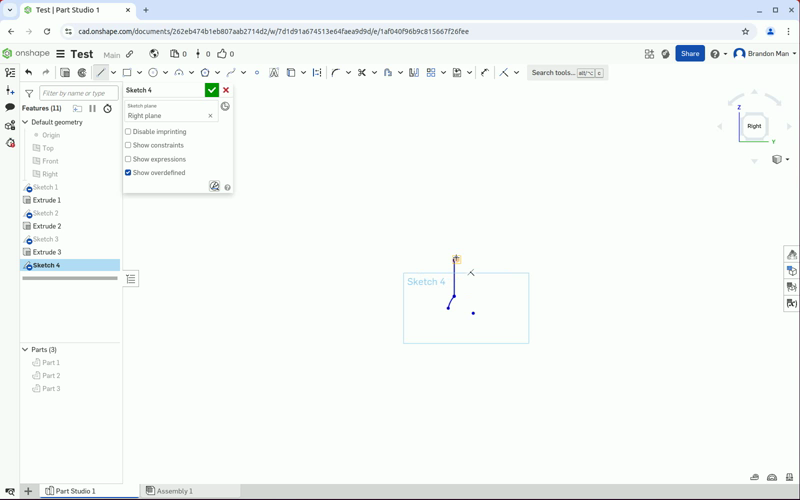
scroll(6)
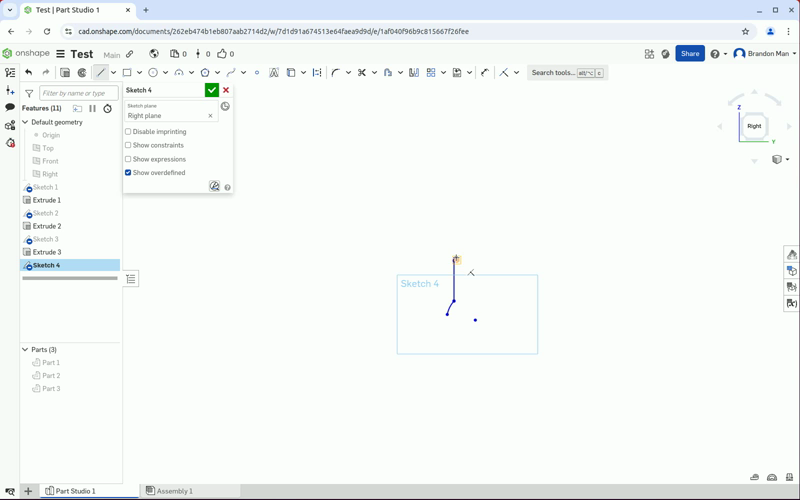
scroll(6)
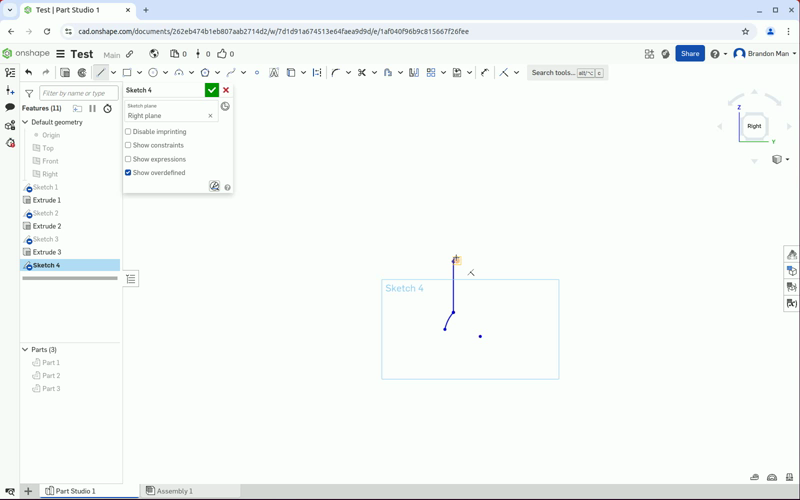
scroll(6)
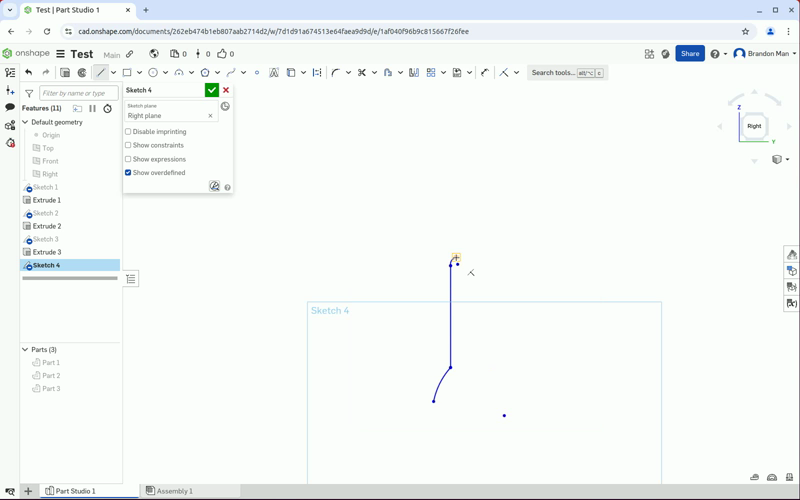
scroll(6)
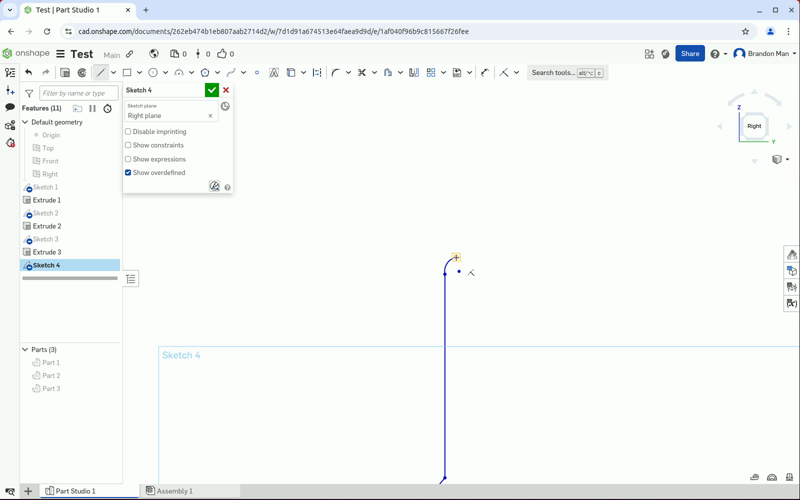
click(456, 257)
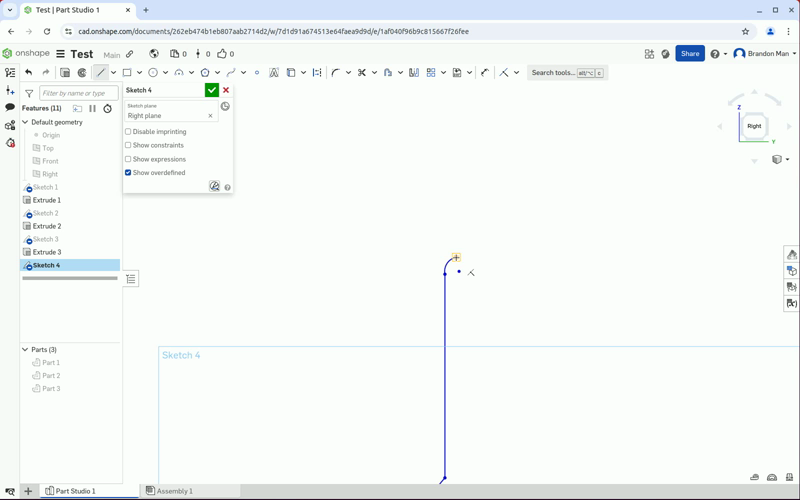
scroll(-6)
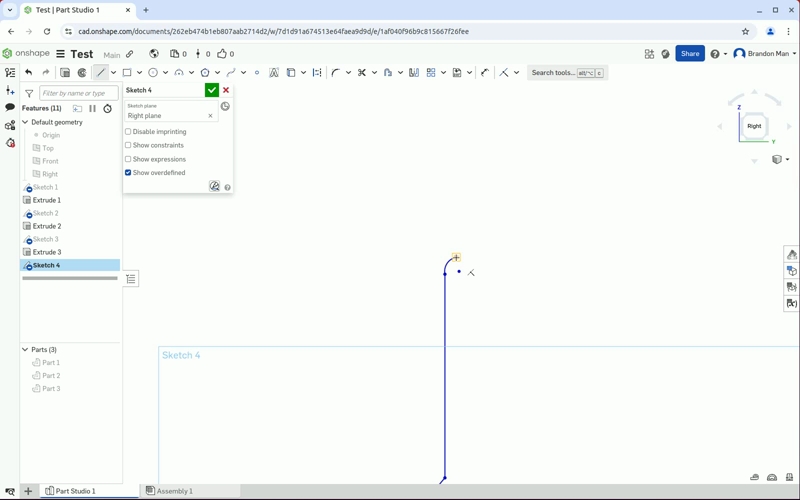
scroll(-6)
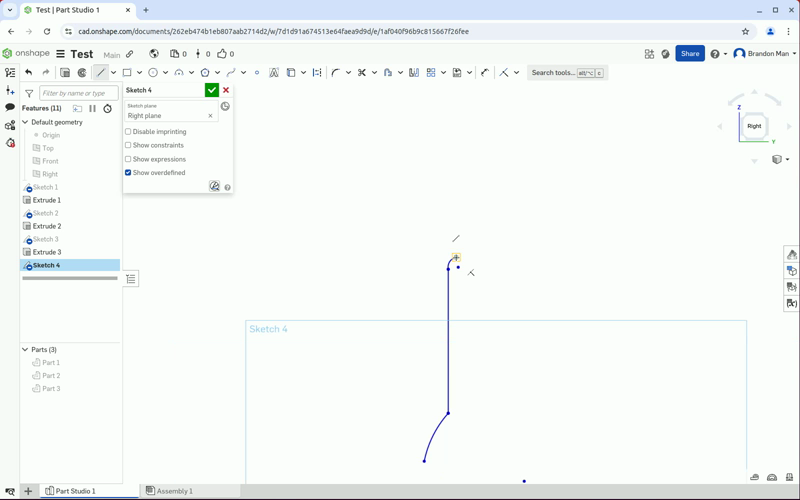
scroll(-6)
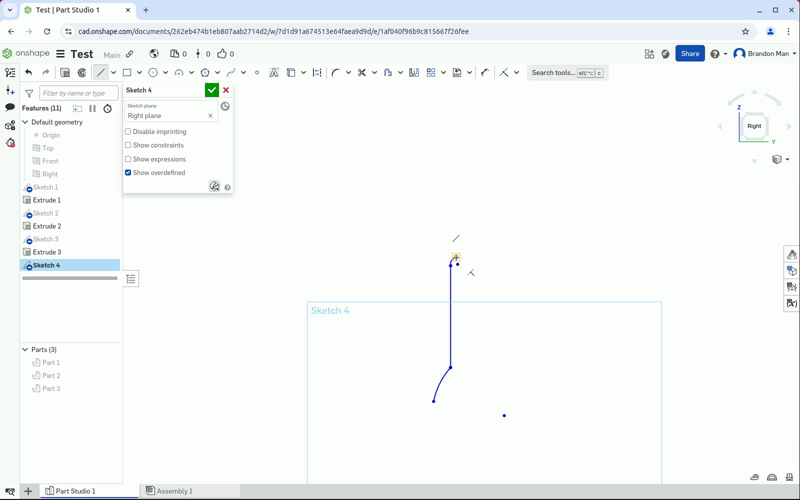
scroll(-6)
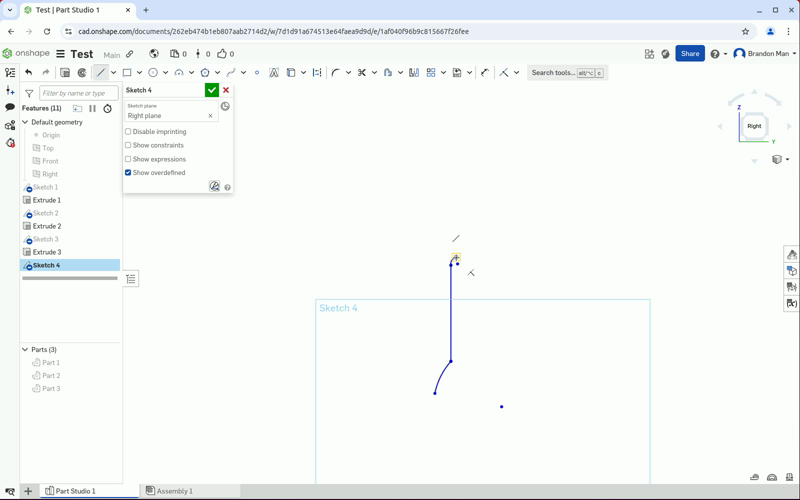
scroll(-6)
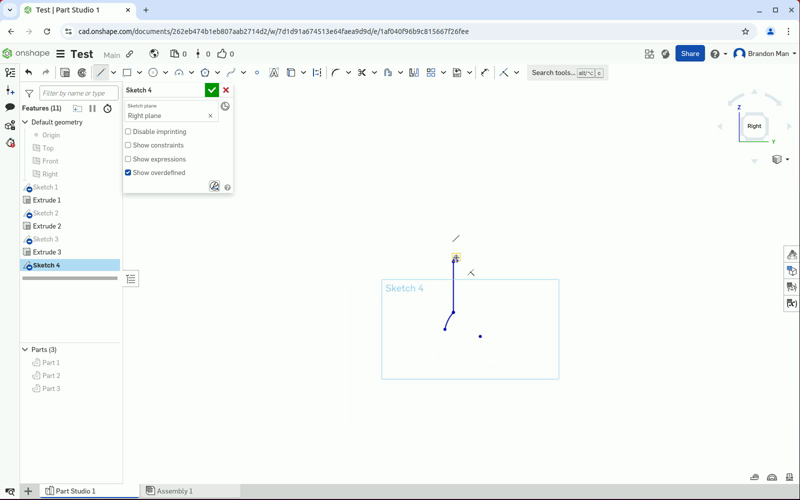
scroll(-6)
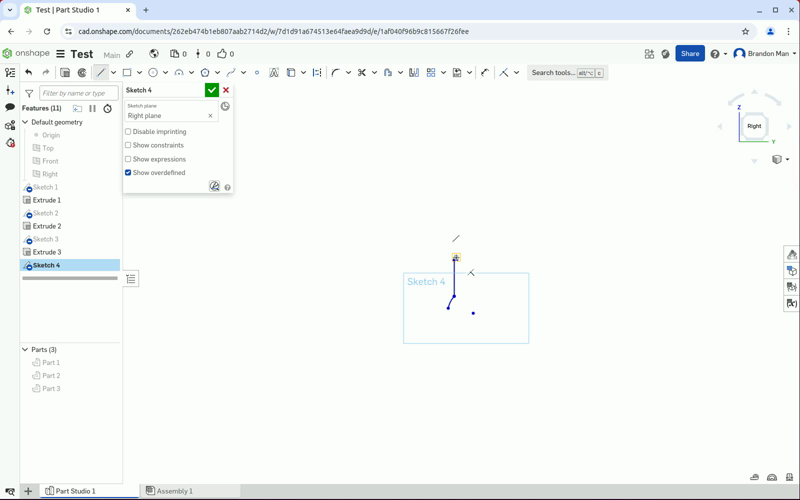
scroll(-6)
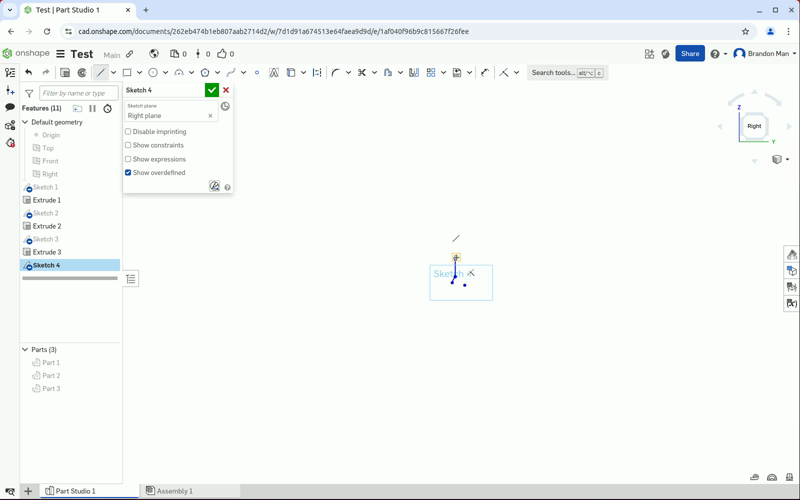
key_down(shift)
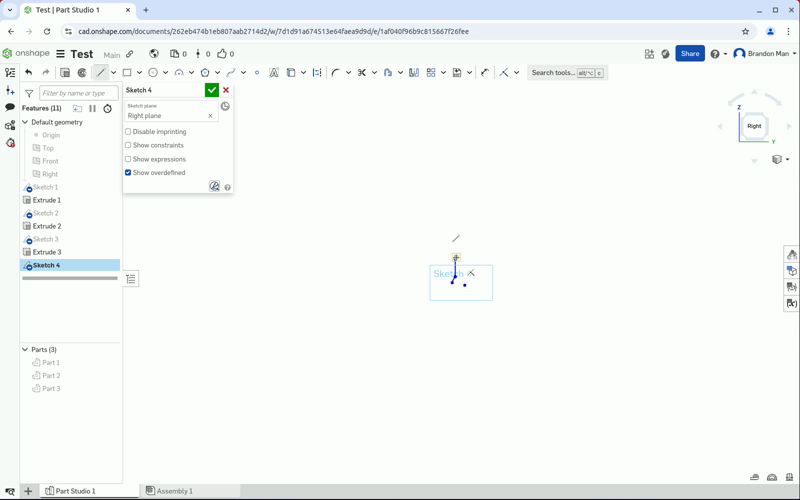
mouse_move(573, 257)
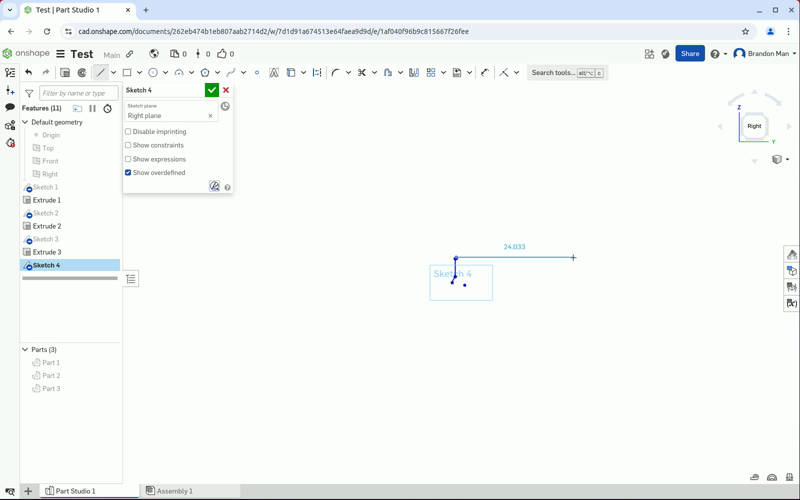
click(573, 257)
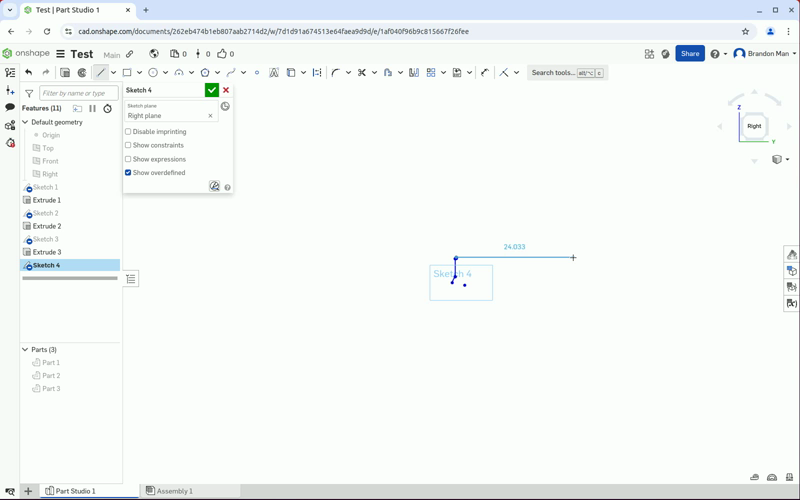
key_up(shift)
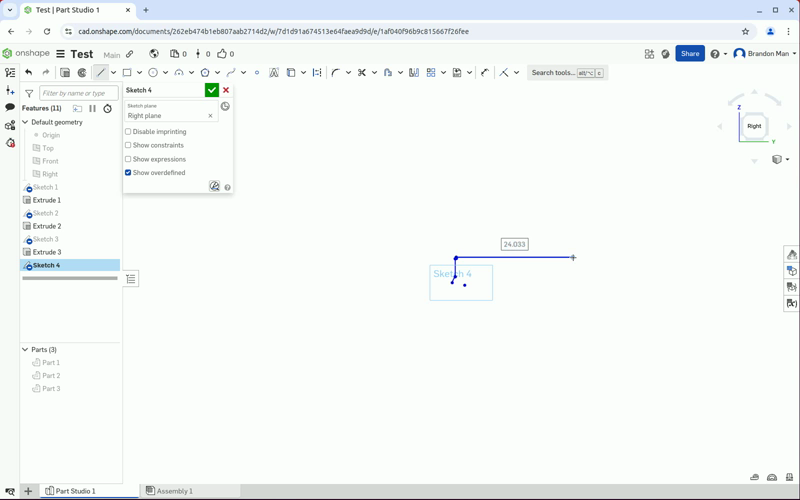
key_down(shift)
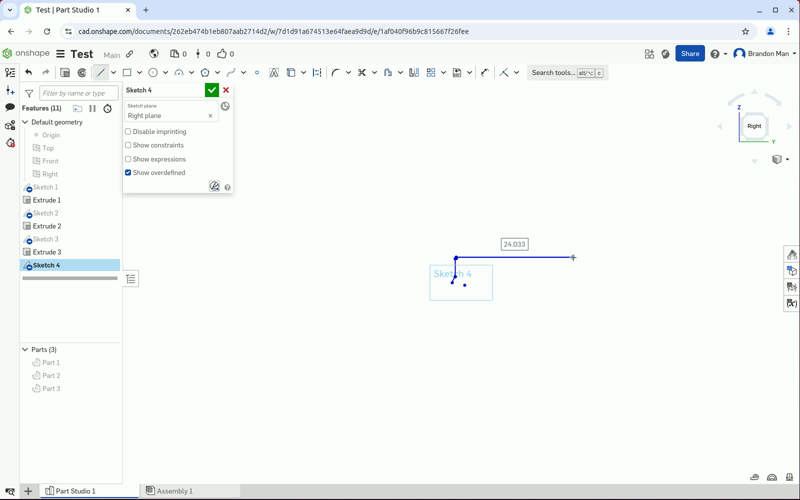
mouse_move(589, 257)
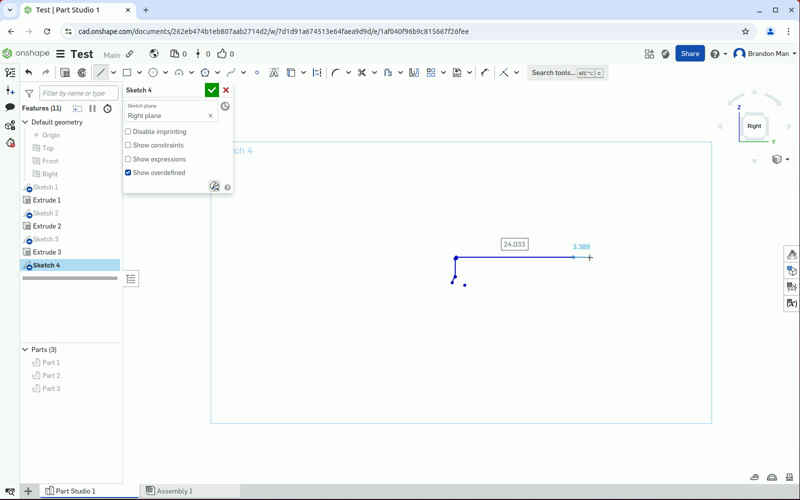
mouse_move(573, 255)
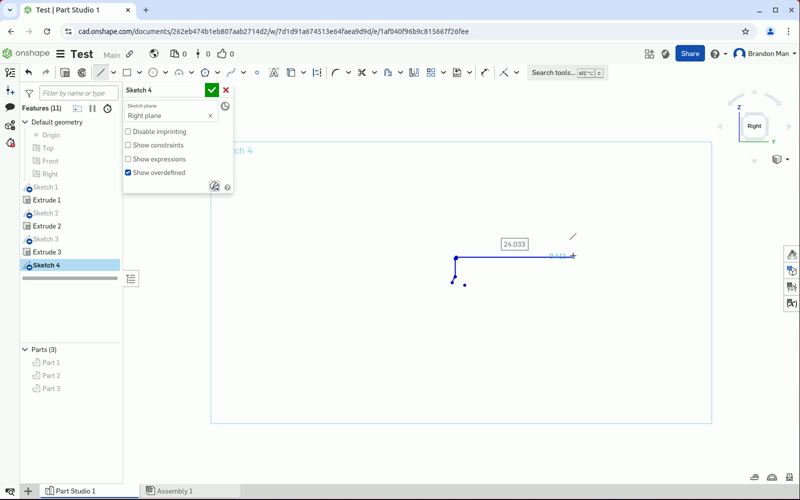
scroll(6)
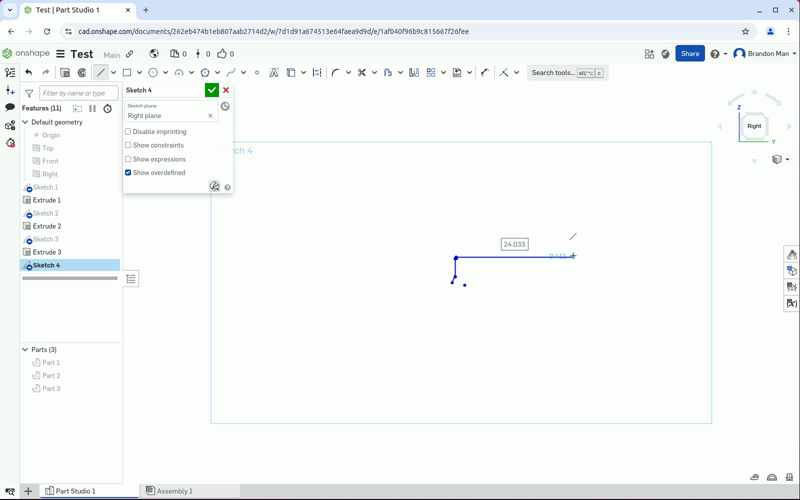
scroll(6)
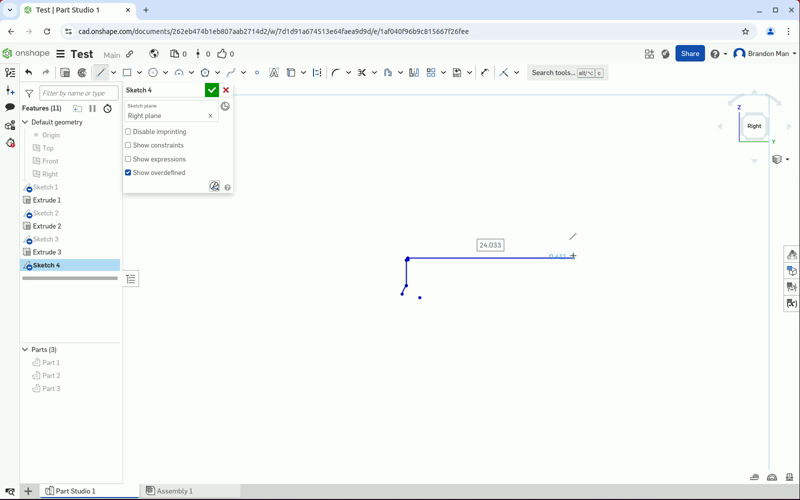
scroll(6)
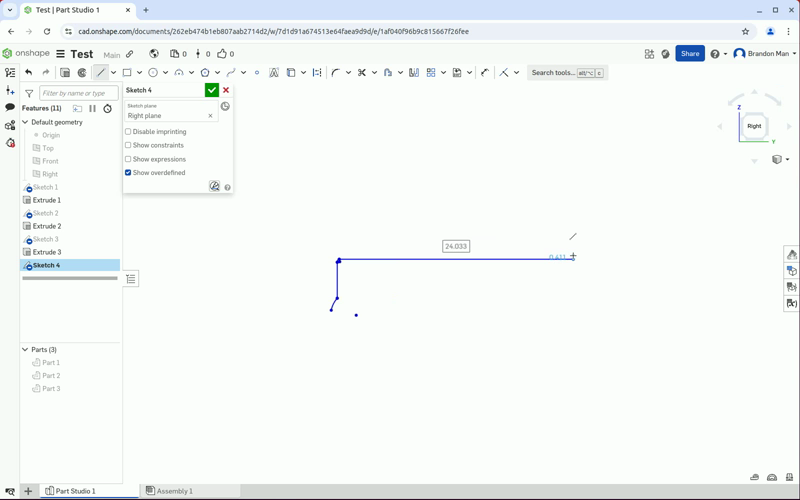
scroll(6)
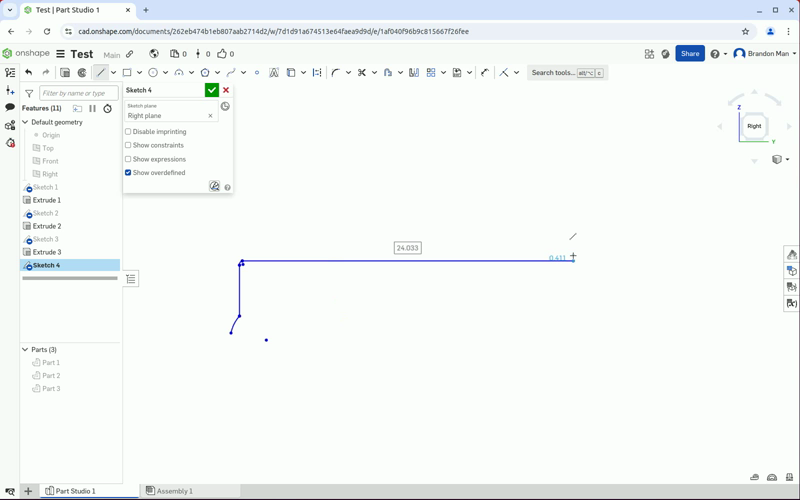
scroll(6)
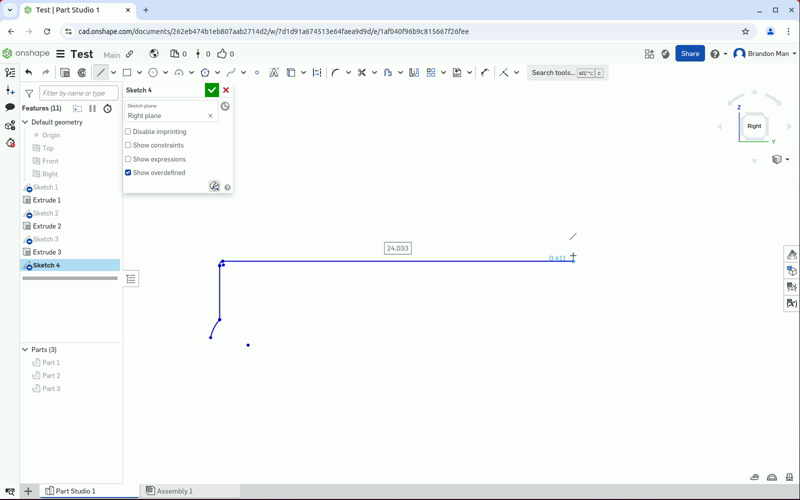
scroll(6)
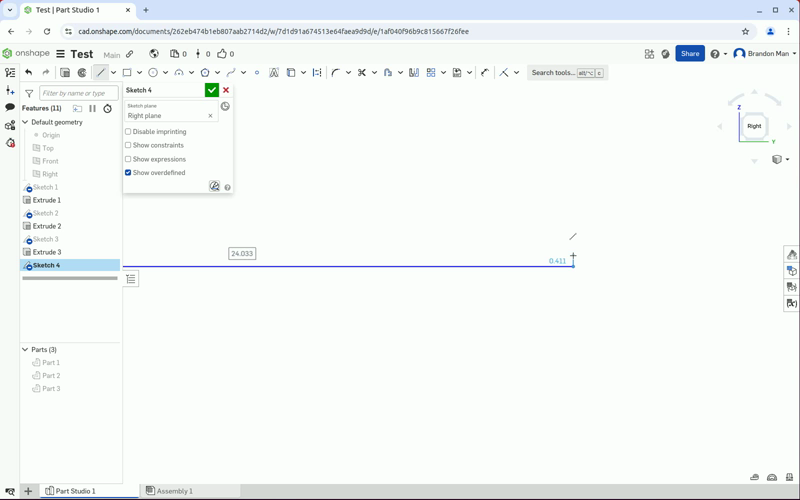
scroll(6)
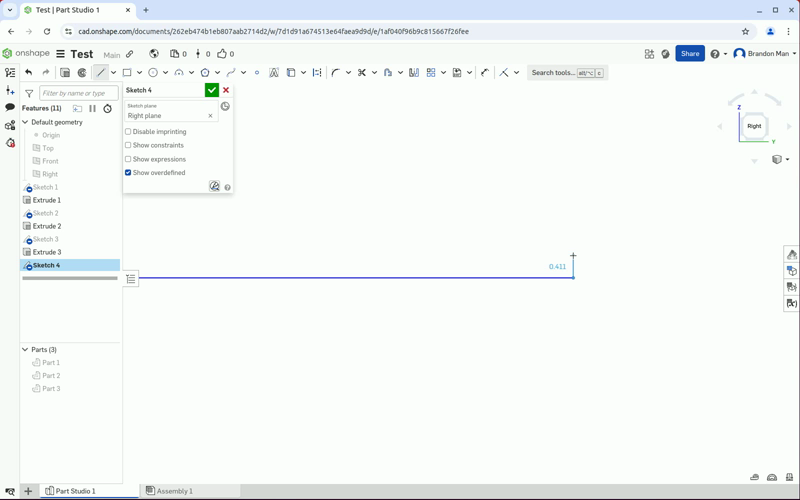
click(573, 255)
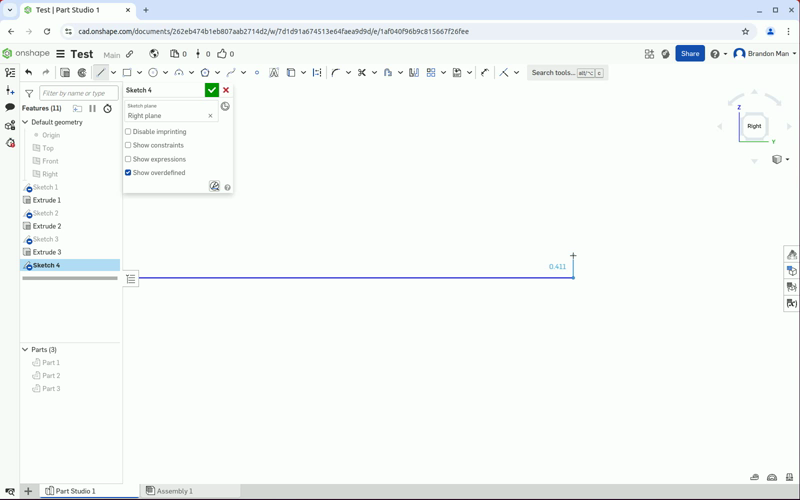
scroll(-6)
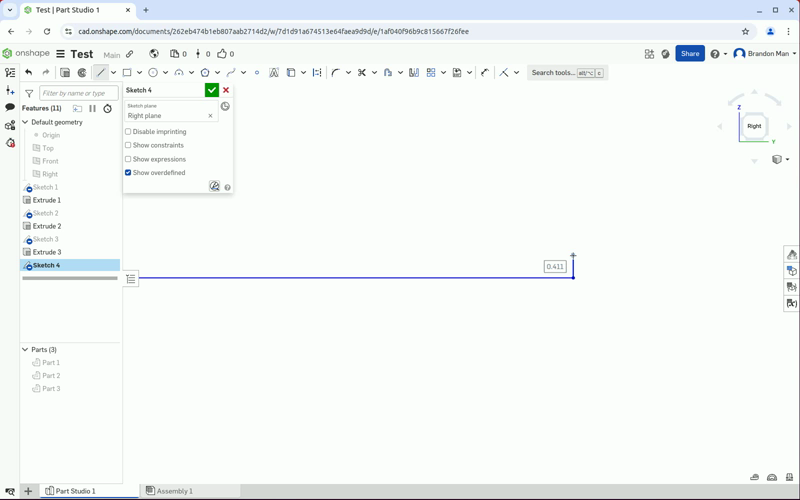
scroll(-6)
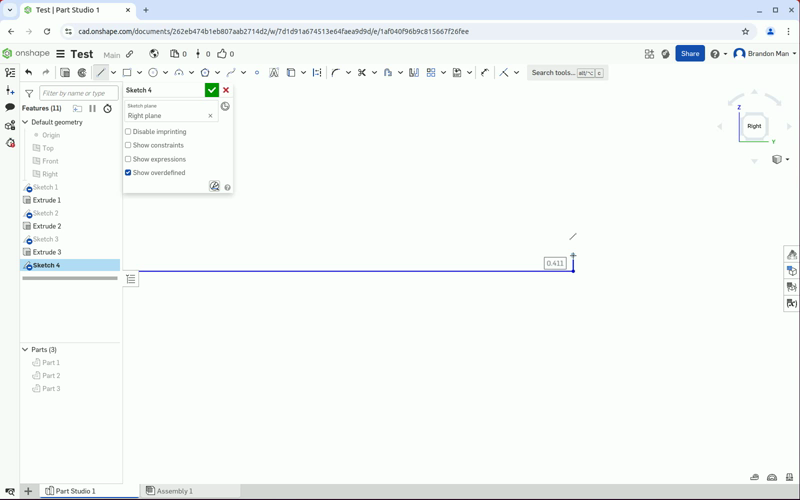
scroll(-6)
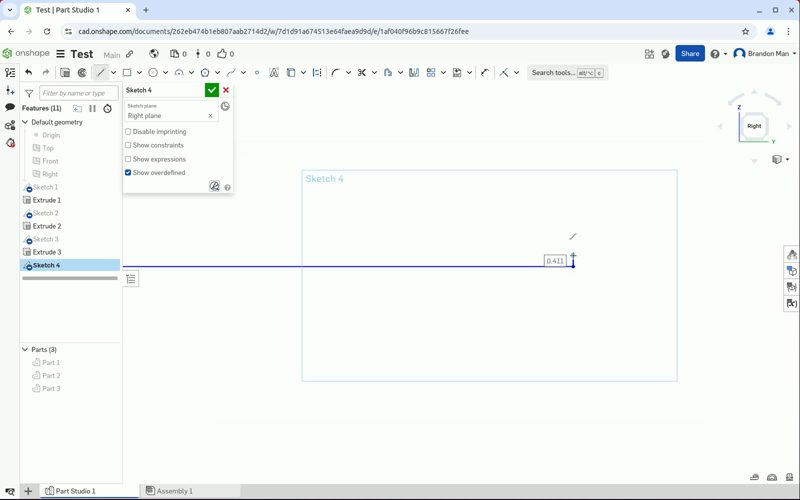
scroll(-6)
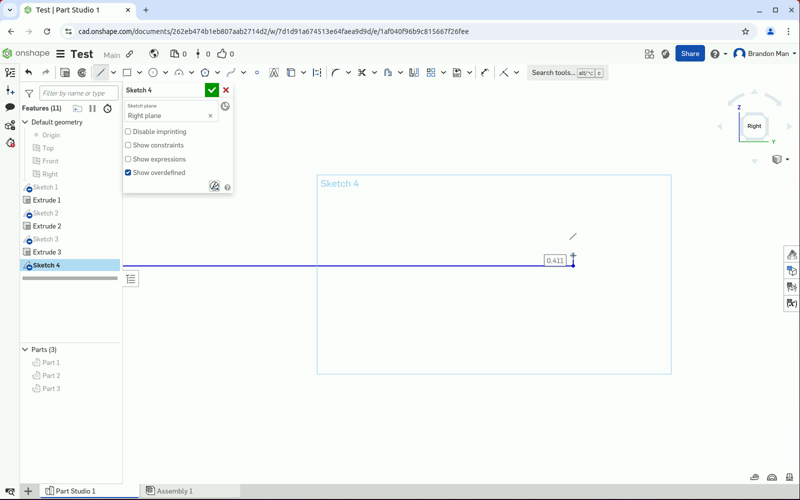
scroll(-6)
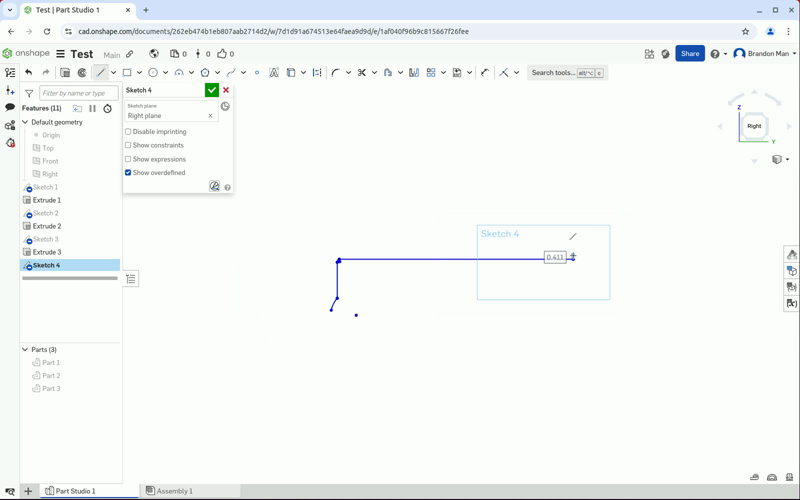
scroll(-6)
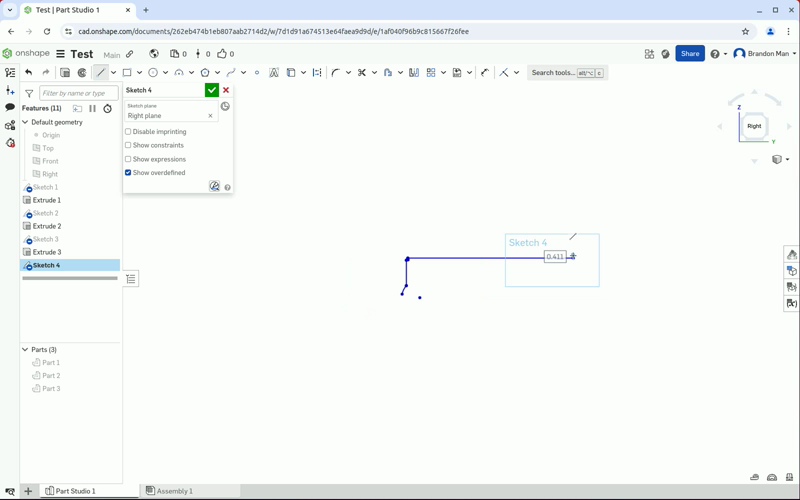
scroll(-6)
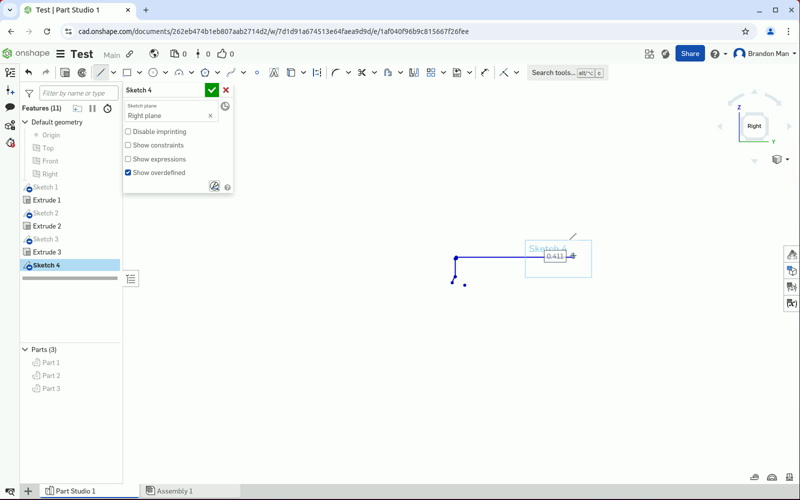
key_up(shift)
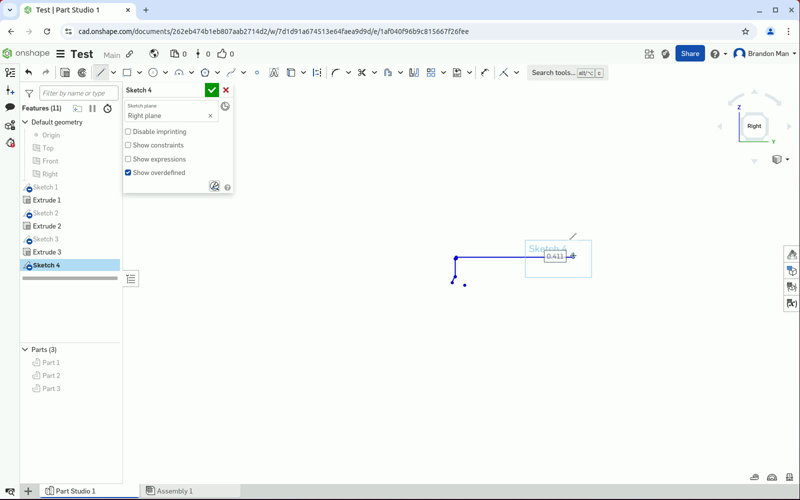
key_down(shift)
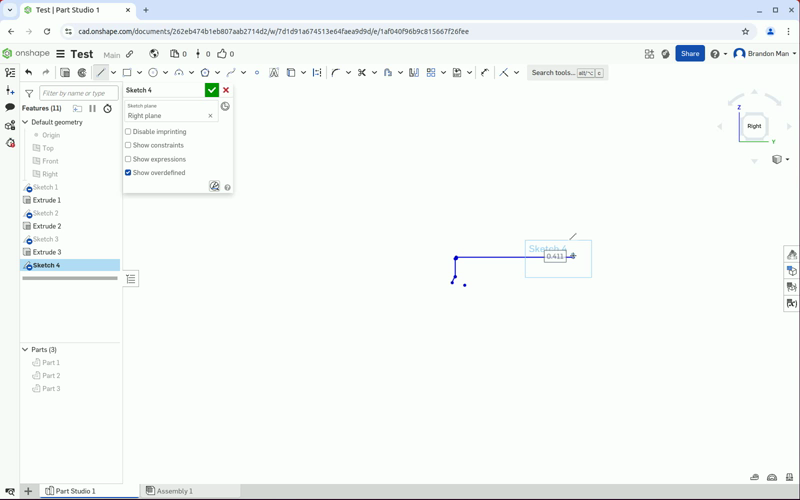
mouse_move(589, 255)
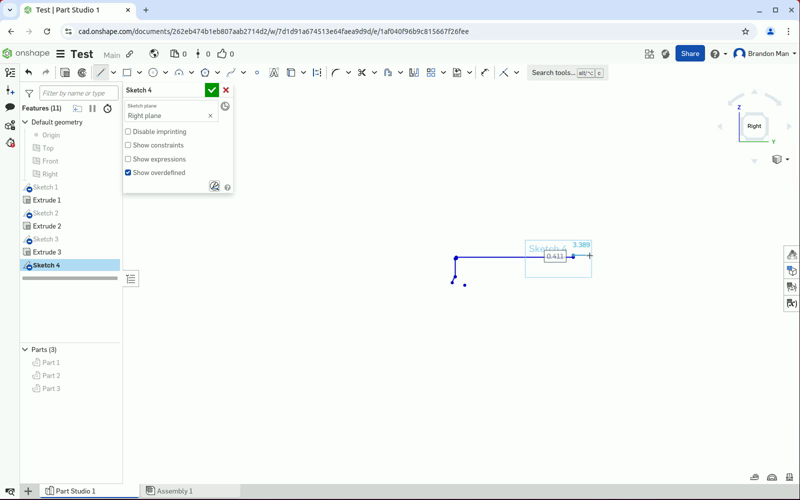
mouse_move(555, 255)
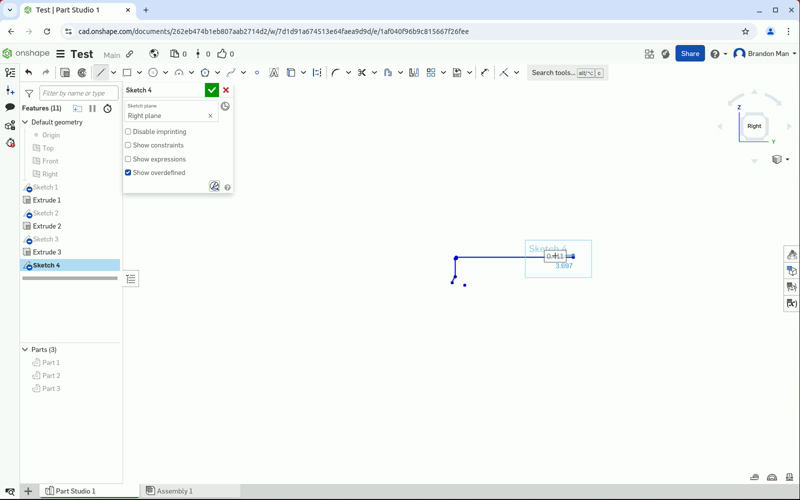
click(555, 255)
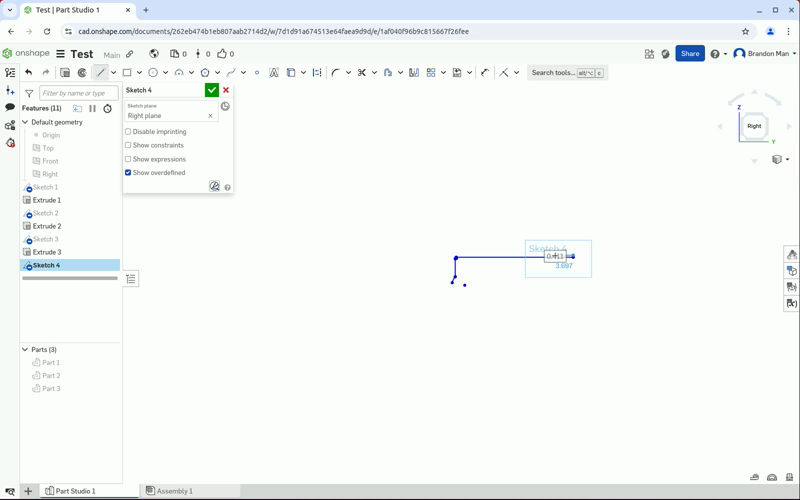
key_up(shift)
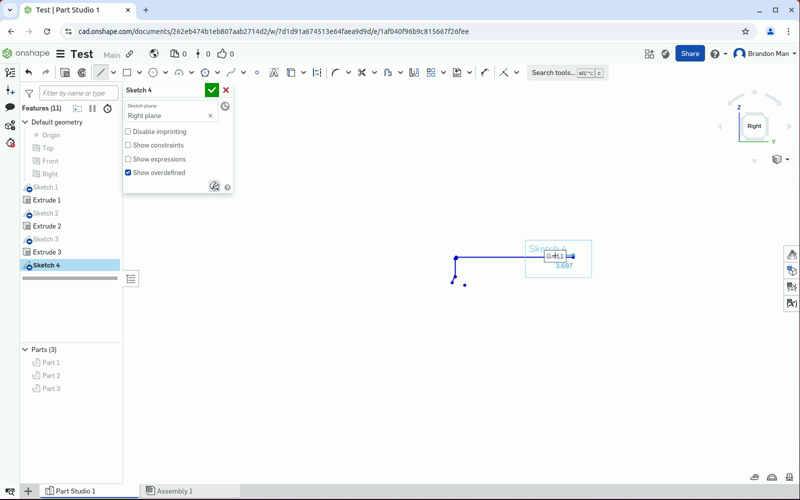
key_down(shift)
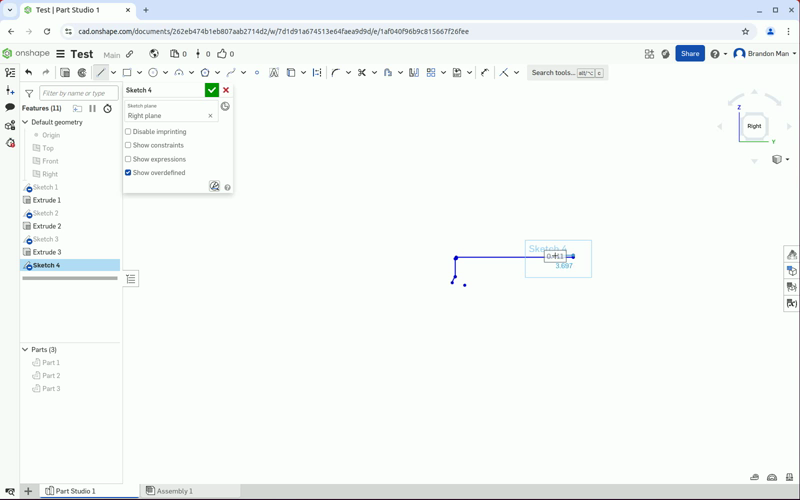
mouse_move(455, 255)
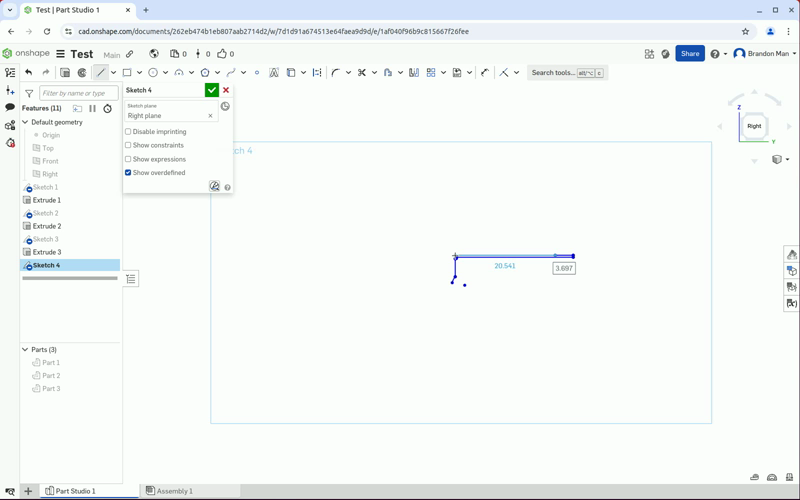
scroll(6)
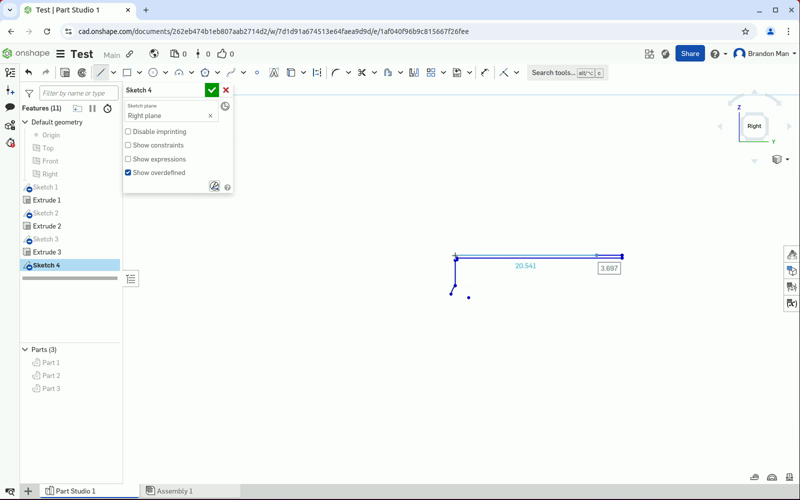
scroll(6)
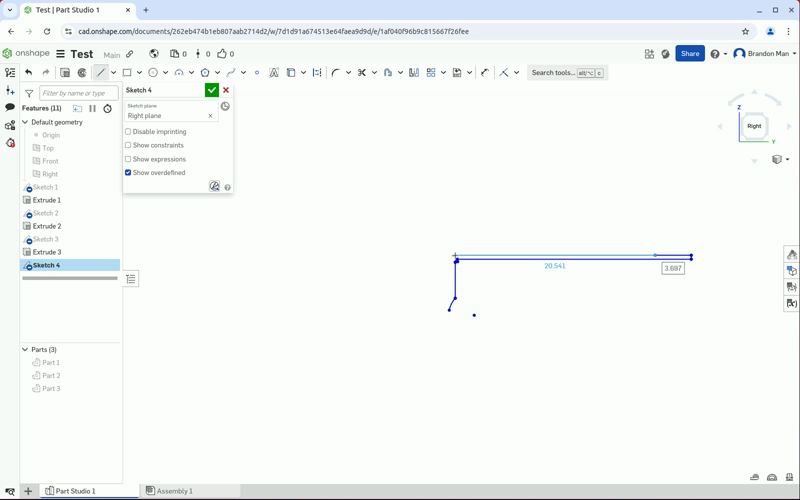
scroll(6)
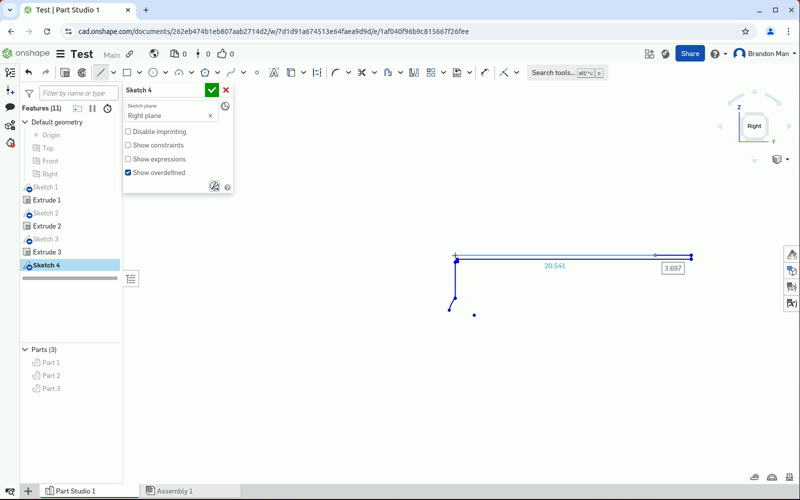
scroll(6)
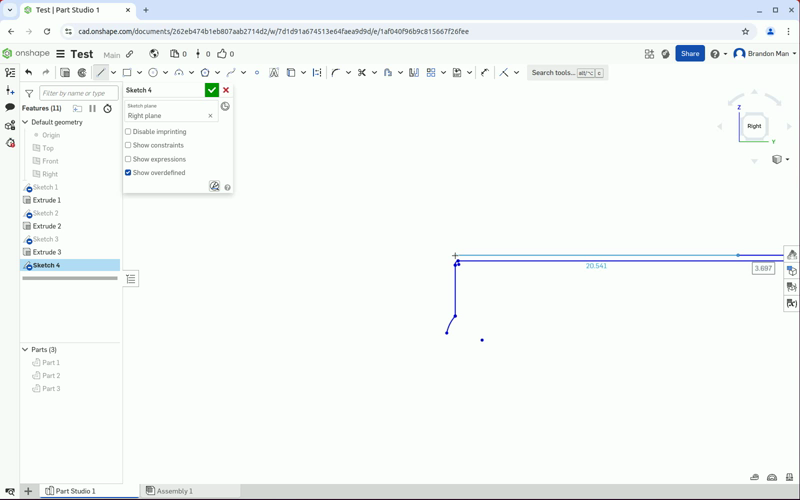
scroll(6)
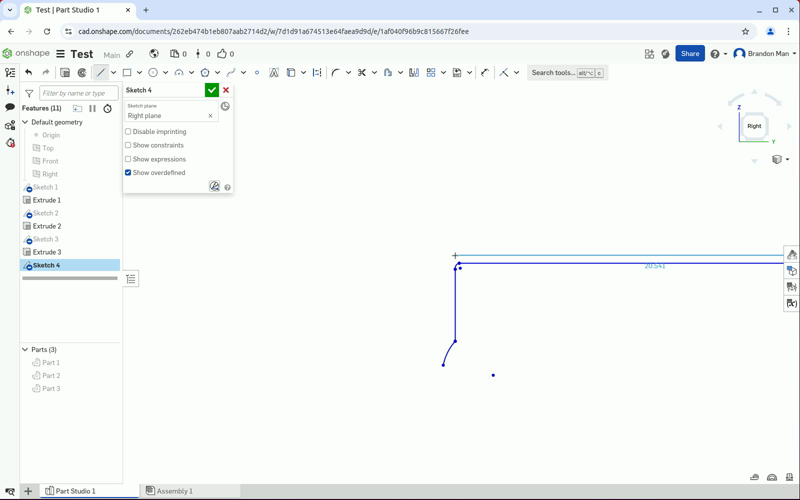
scroll(6)
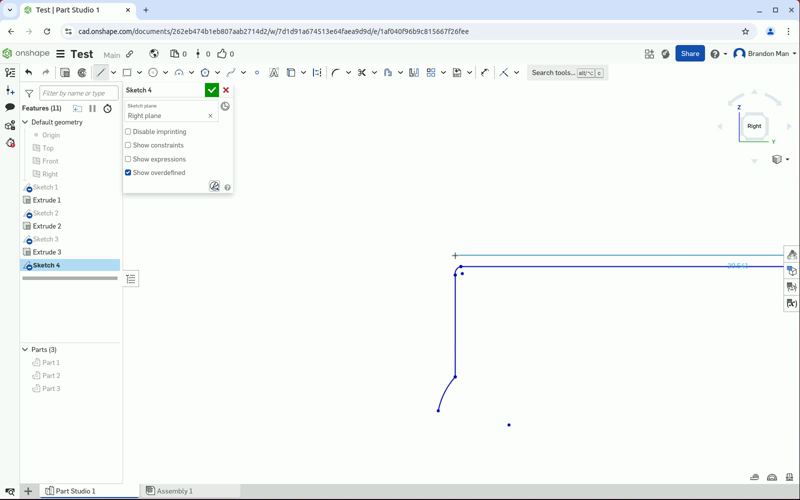
scroll(6)
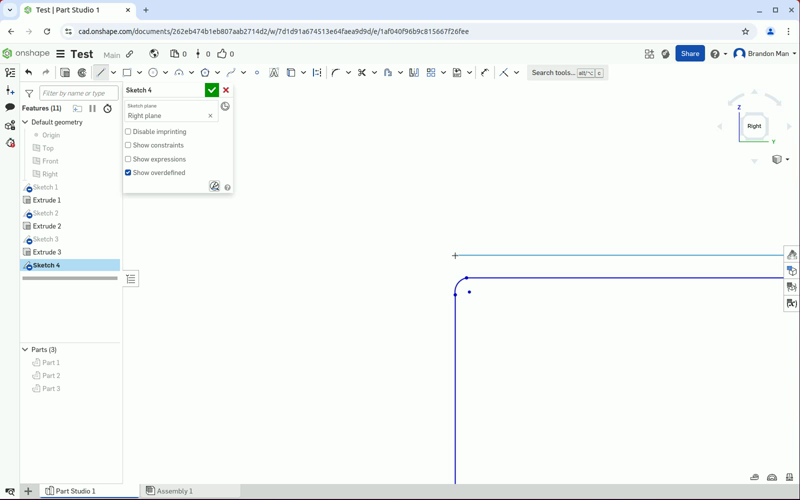
click(455, 255)
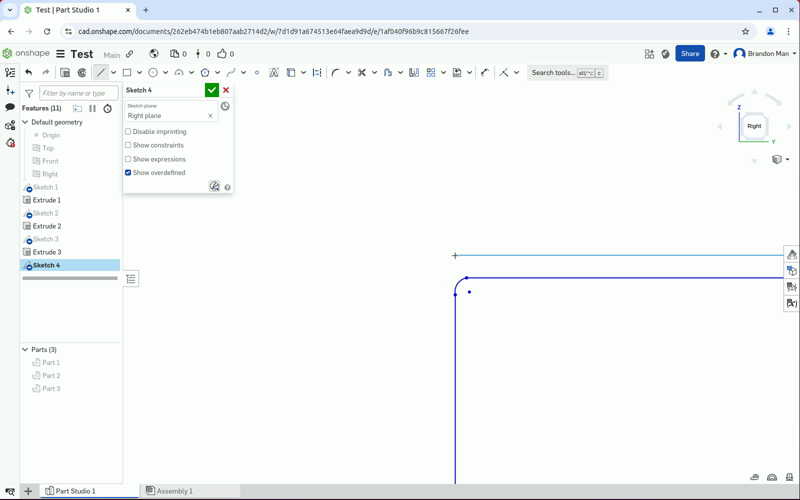
scroll(-6)
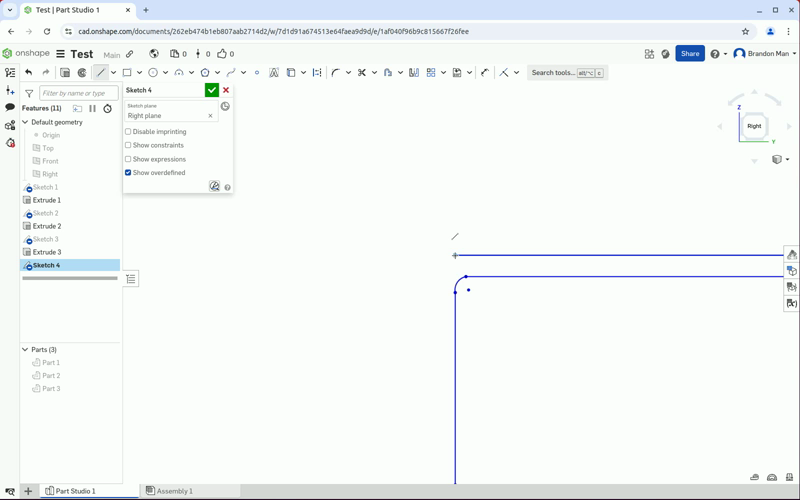
scroll(-6)
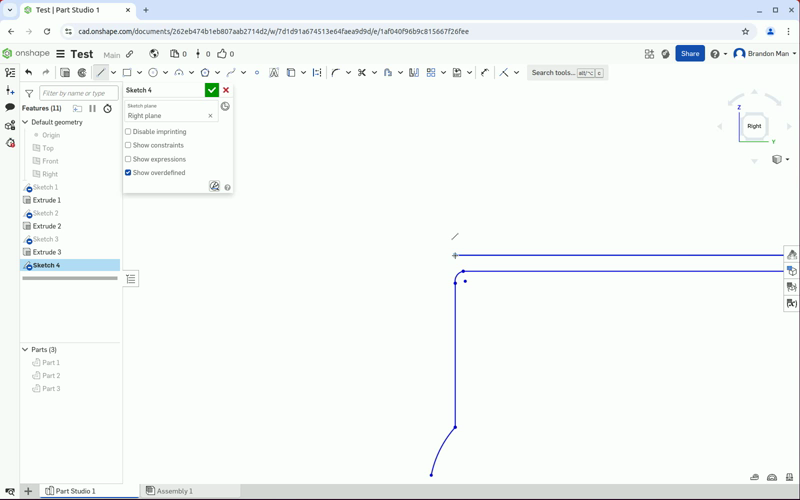
scroll(-6)
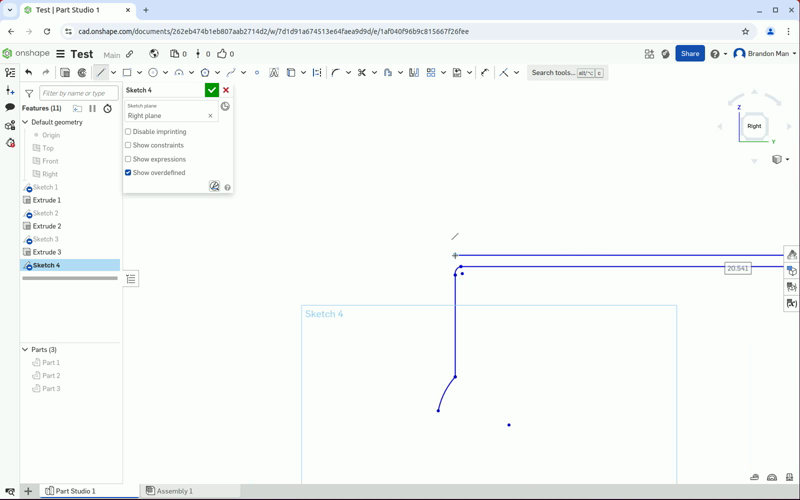
scroll(-6)
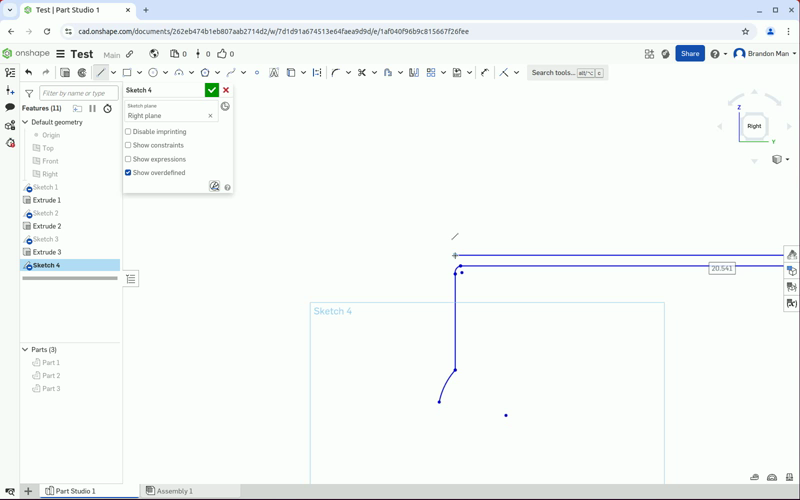
scroll(-6)
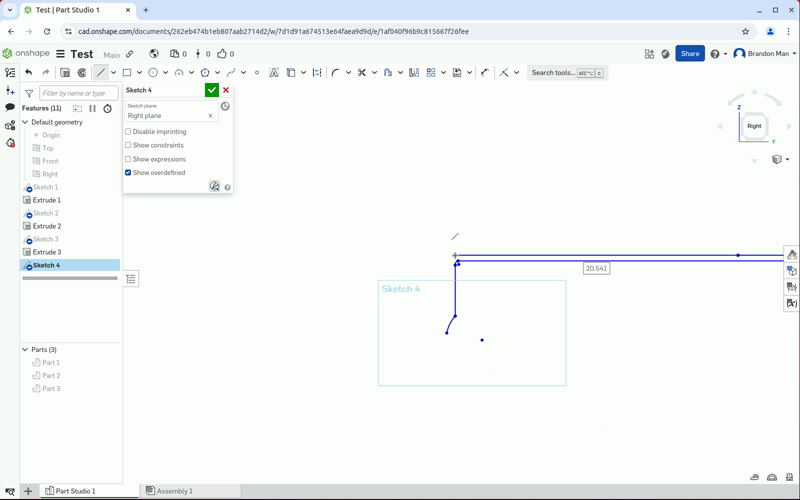
scroll(-6)
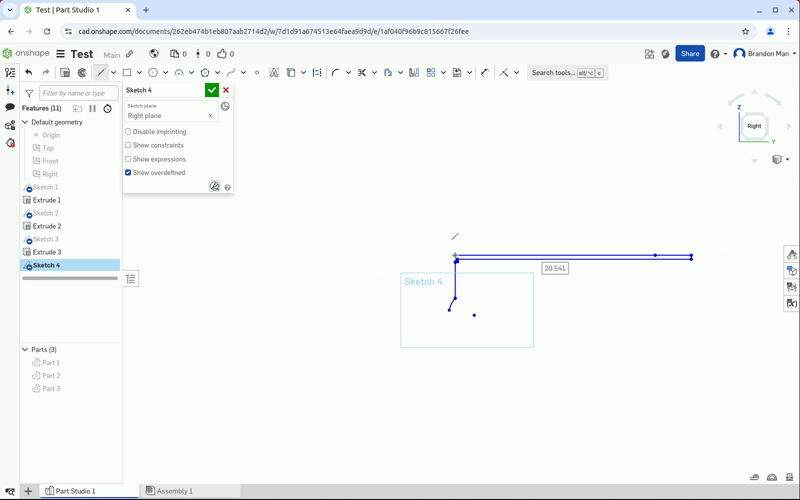
scroll(-6)
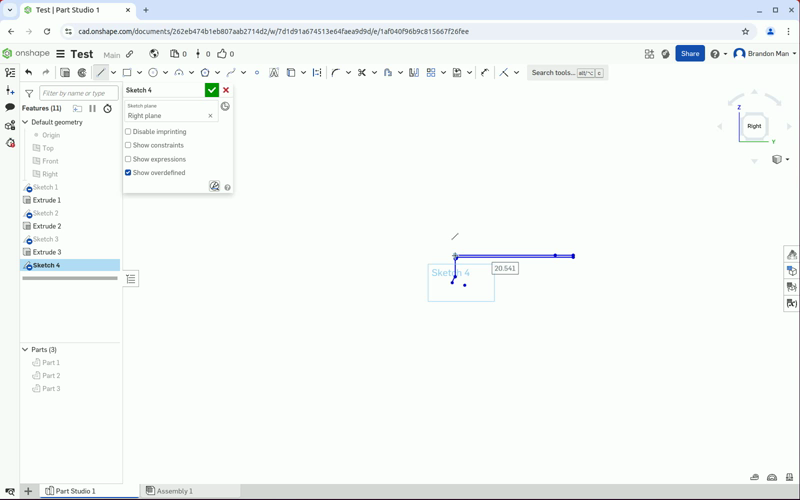
key_up(shift)
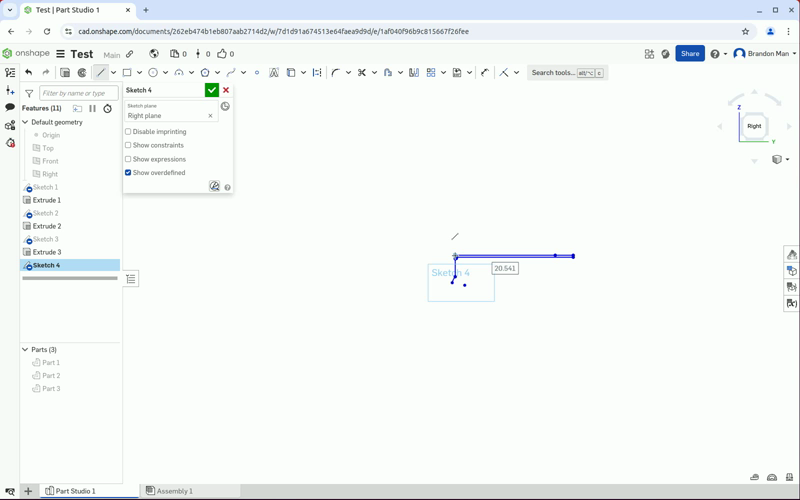
key(esc)
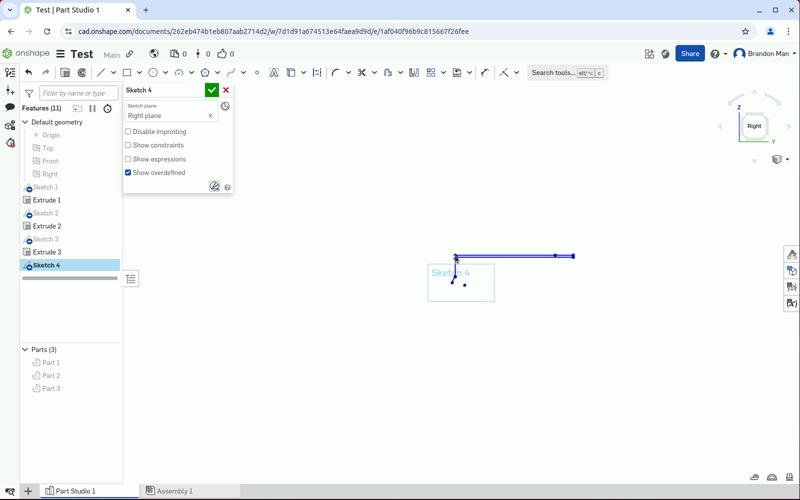
key(a)
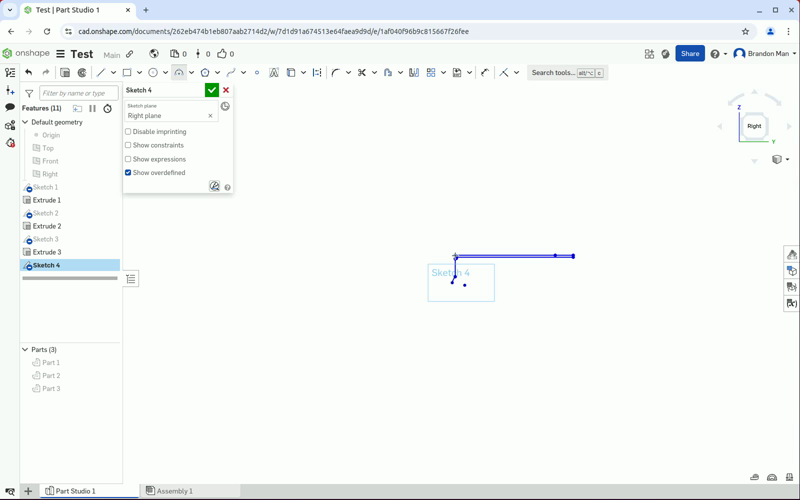
mouse_move(455, 255)
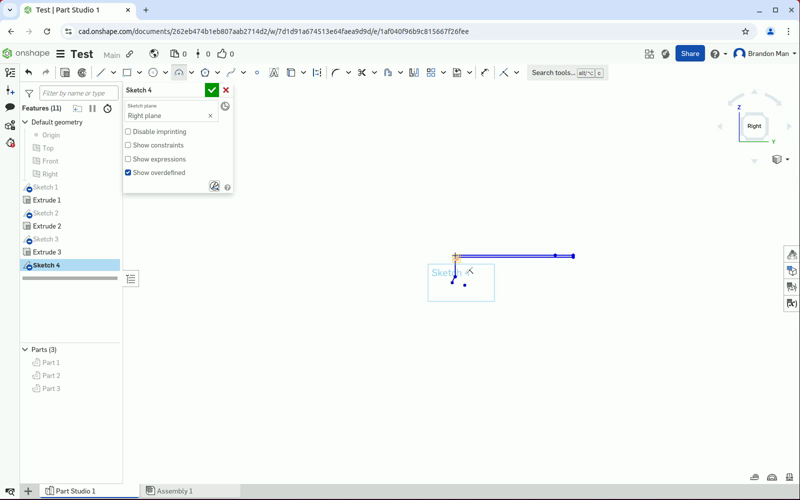
scroll(6)
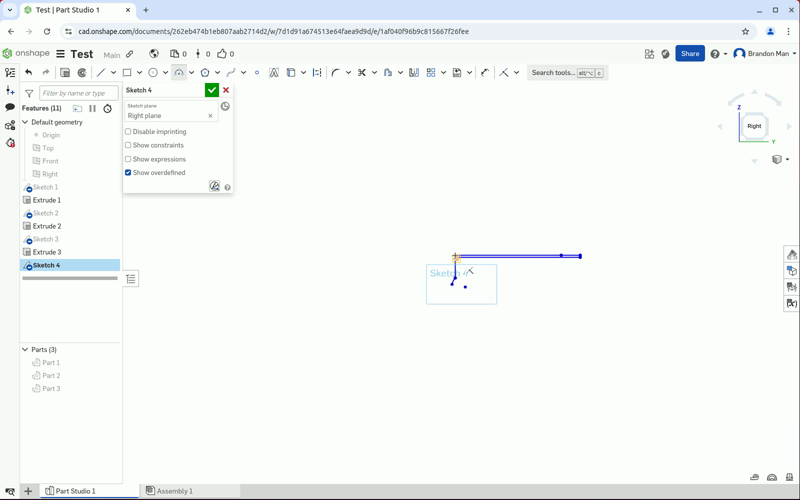
scroll(6)
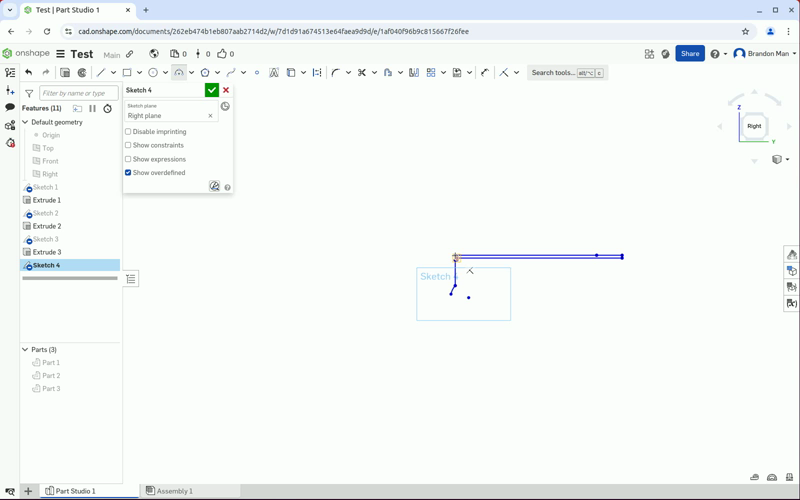
scroll(6)
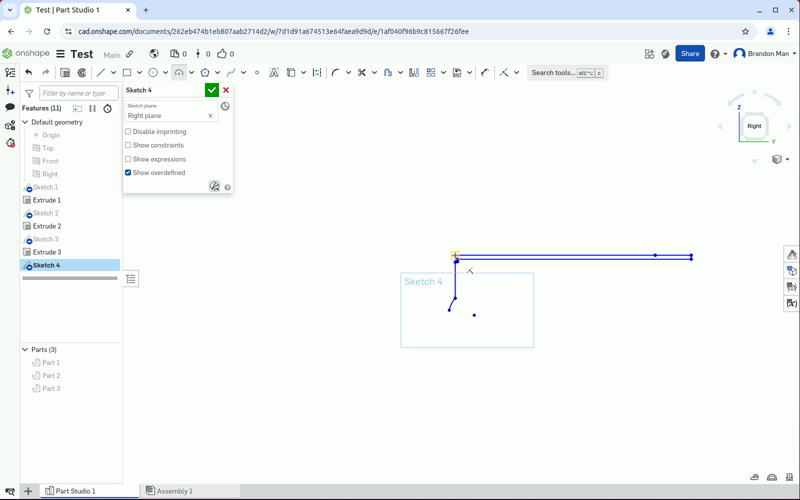
scroll(6)
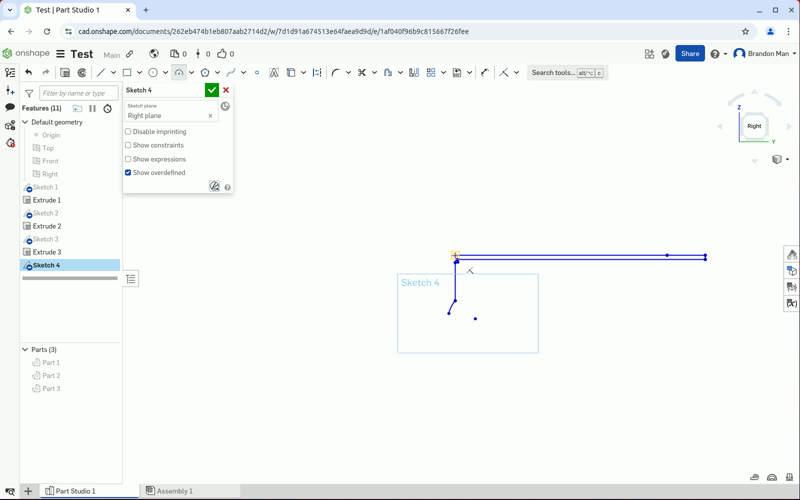
scroll(6)
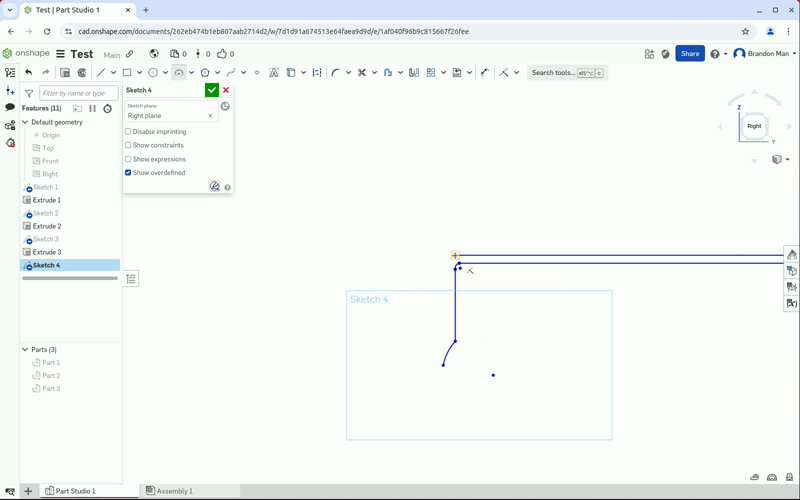
scroll(6)
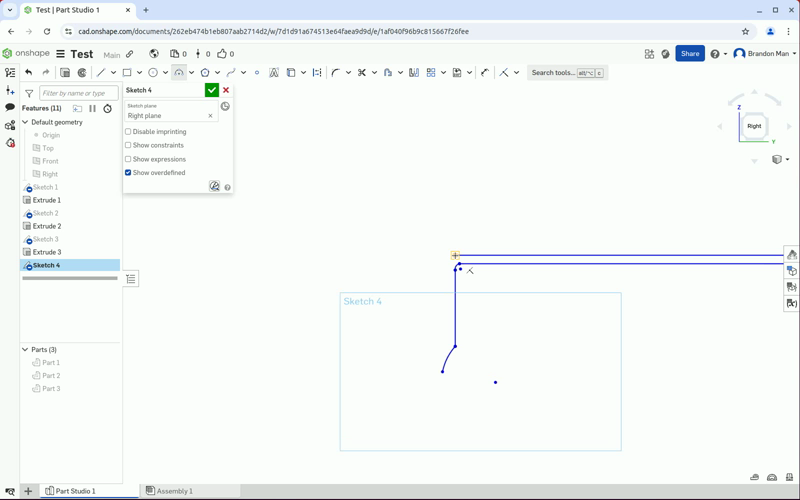
scroll(6)
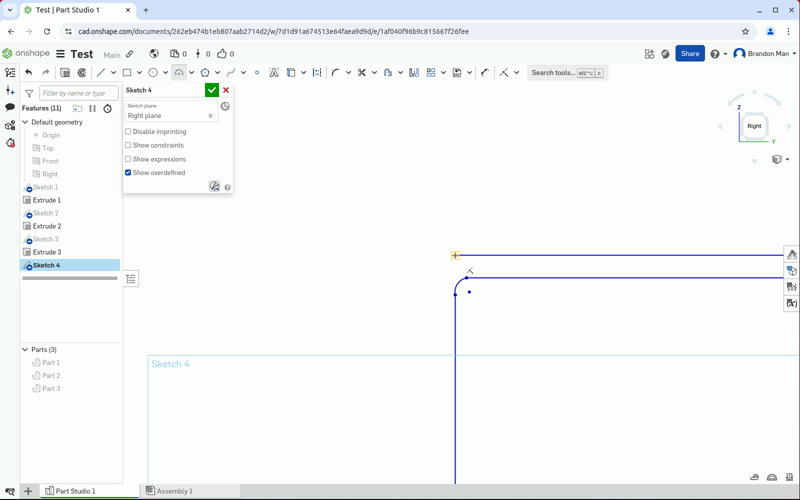
click(455, 255)
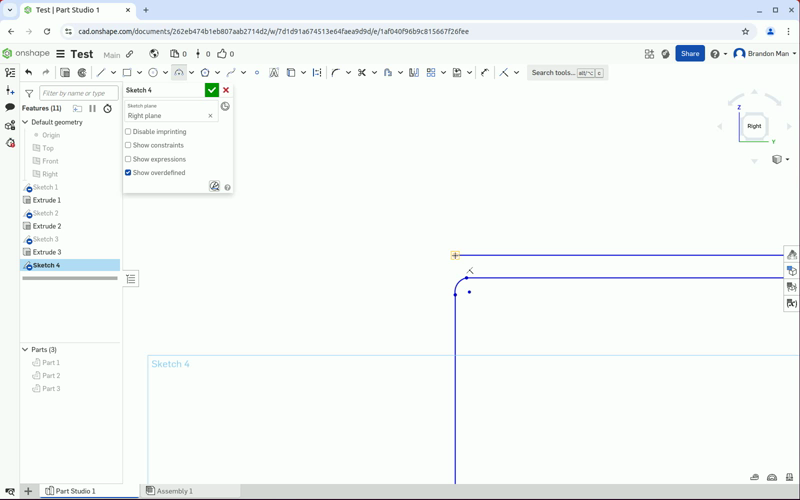
scroll(-6)
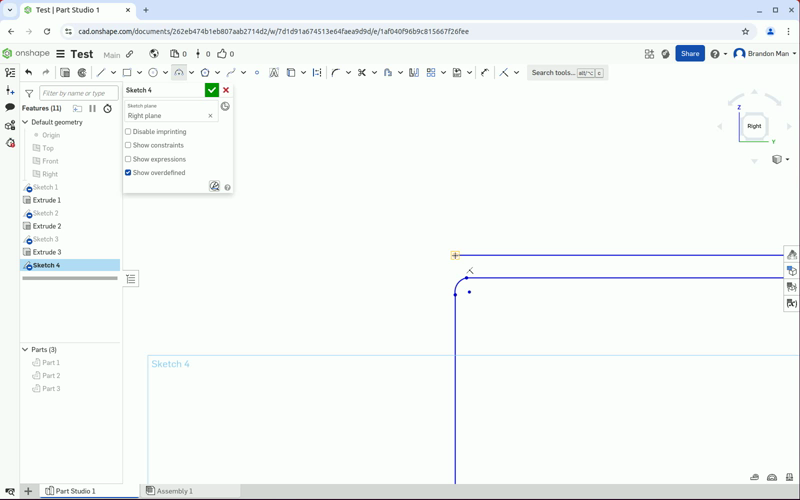
scroll(-6)
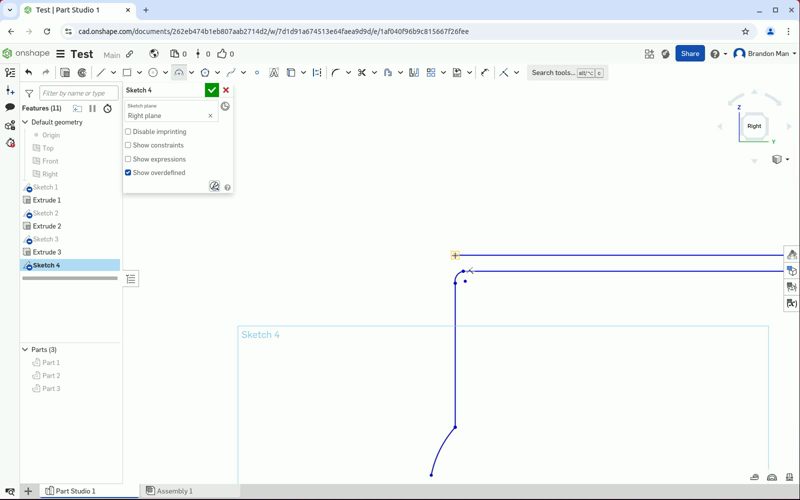
scroll(-6)
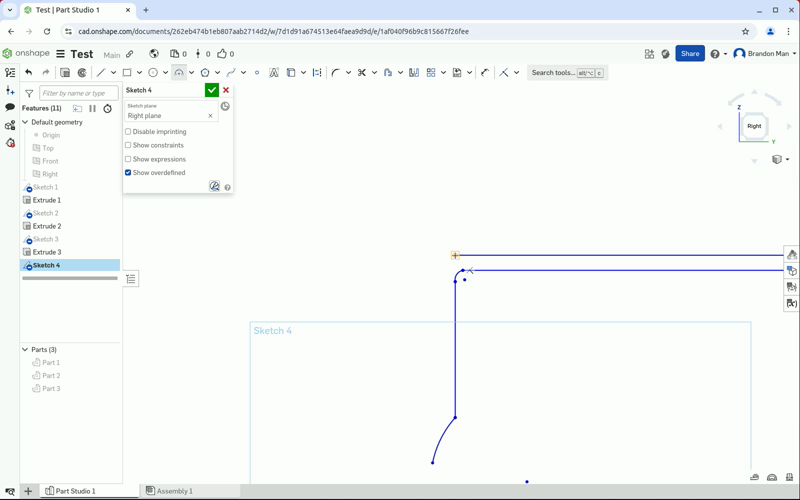
scroll(-6)
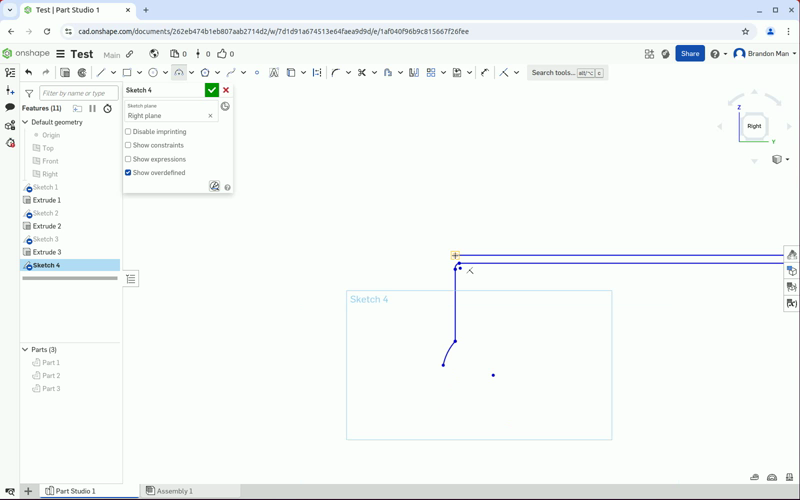
scroll(-6)
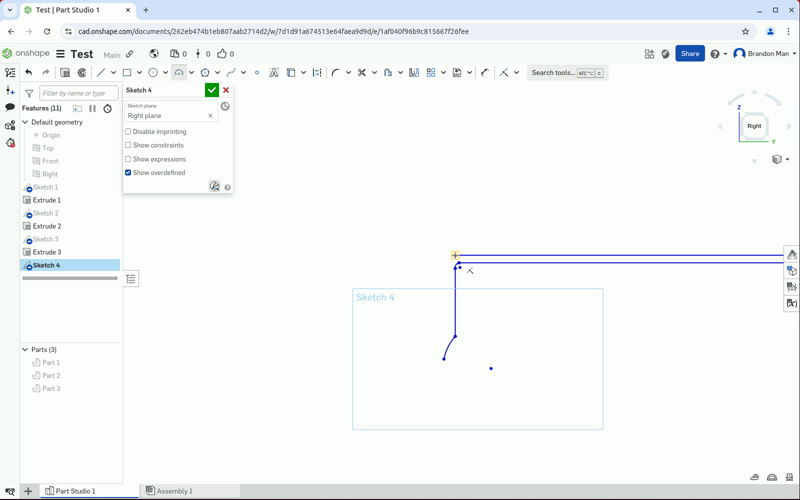
scroll(-6)
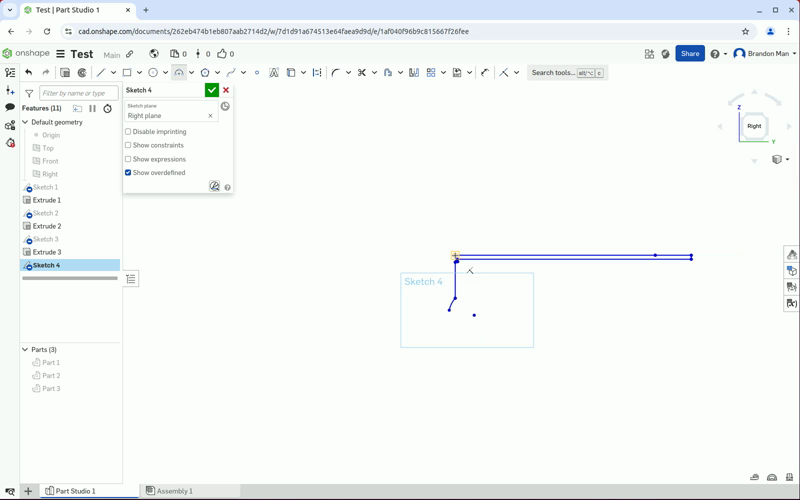
scroll(-6)
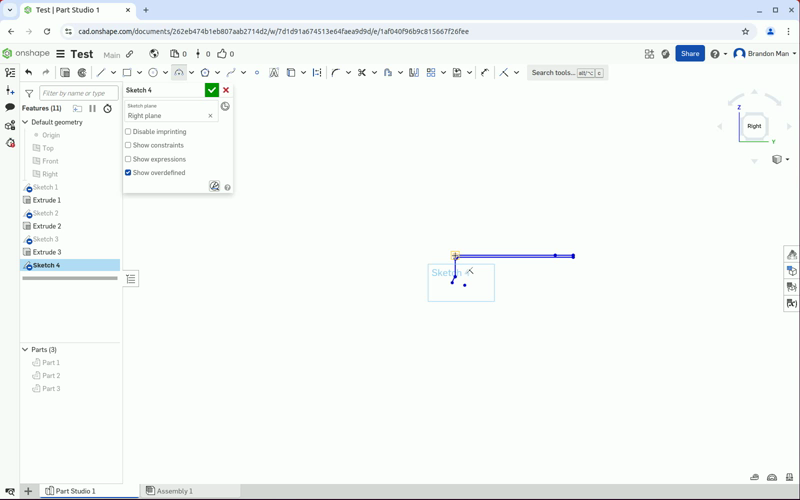
key_down(shift)
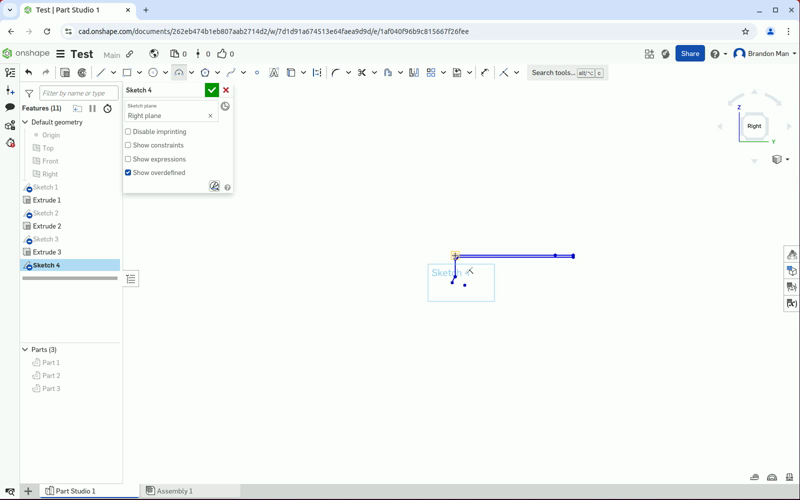
mouse_move(452, 257)
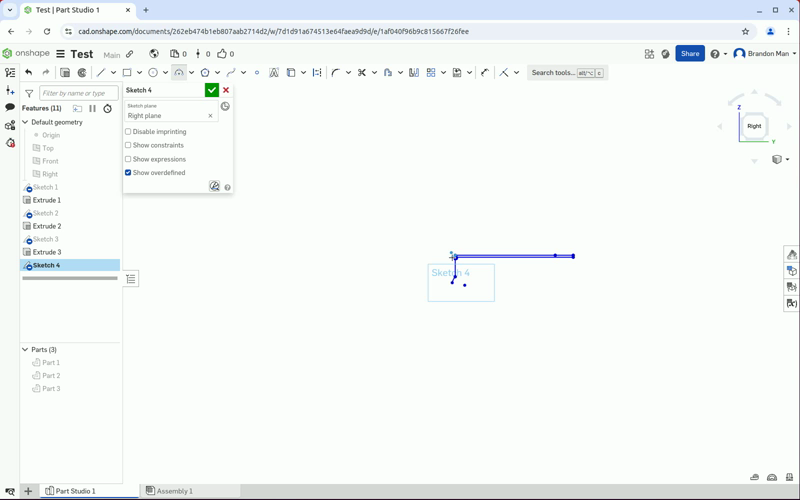
scroll(6)
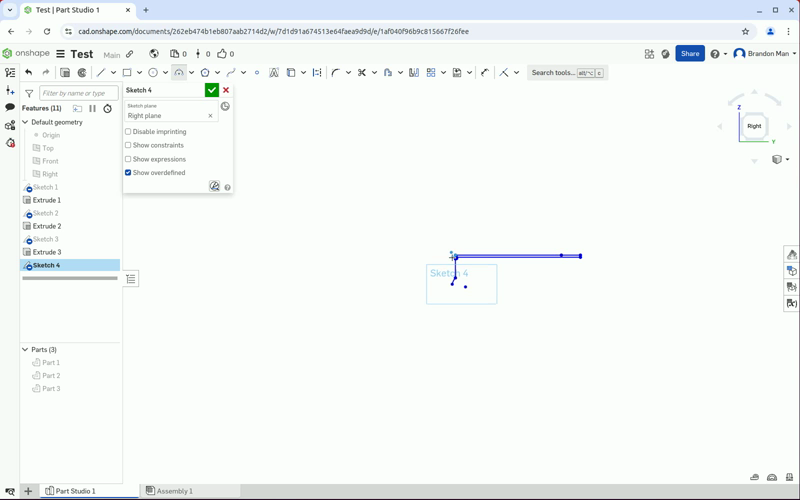
scroll(6)
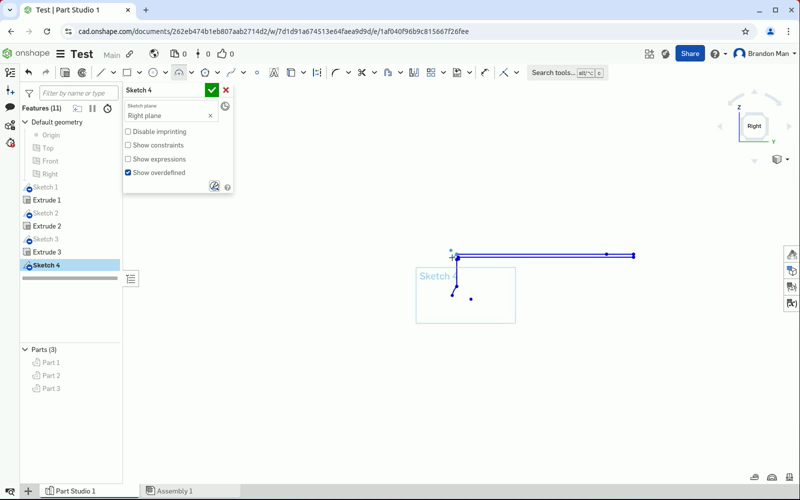
scroll(6)
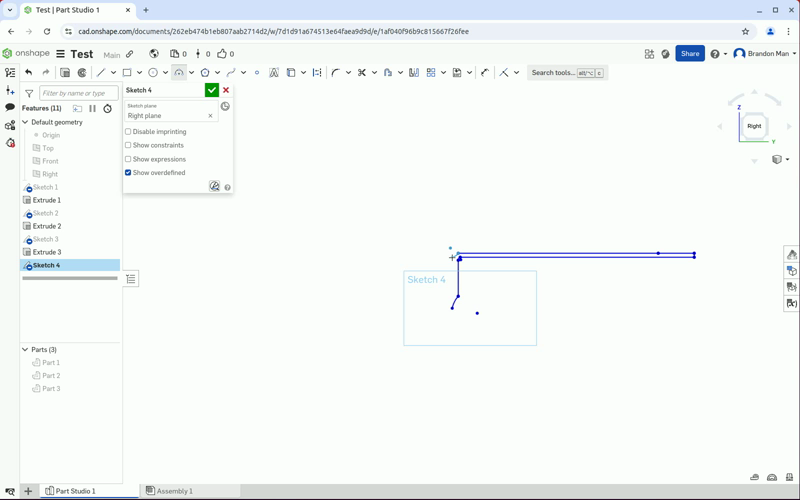
scroll(6)
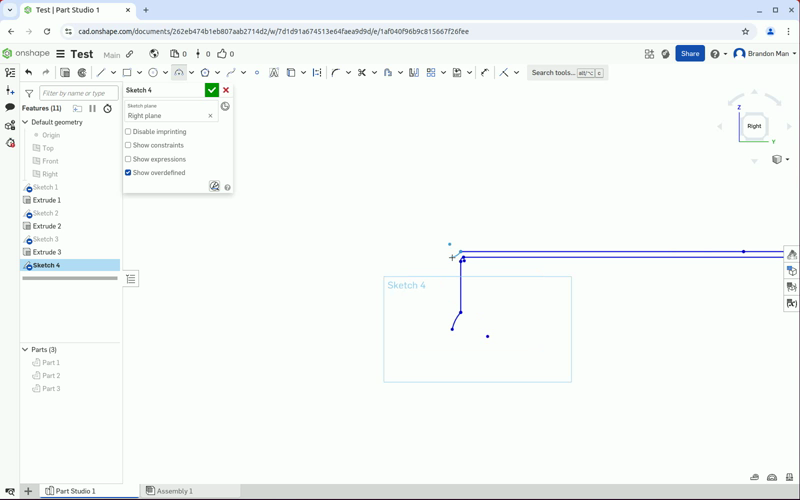
scroll(6)
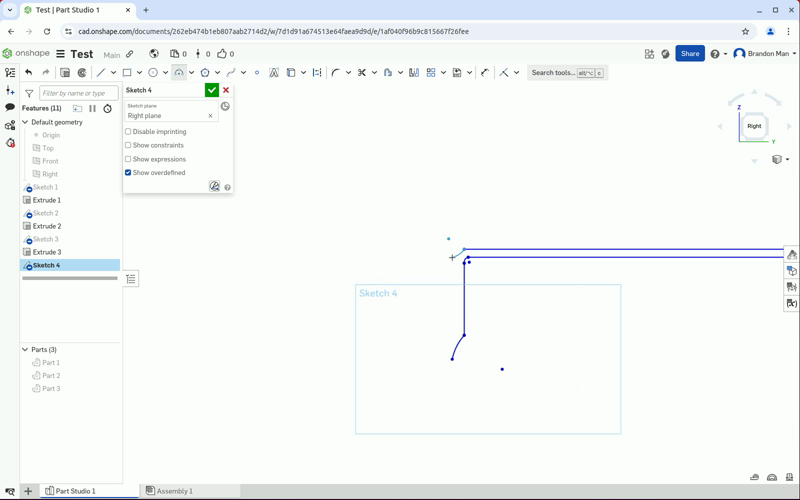
scroll(6)
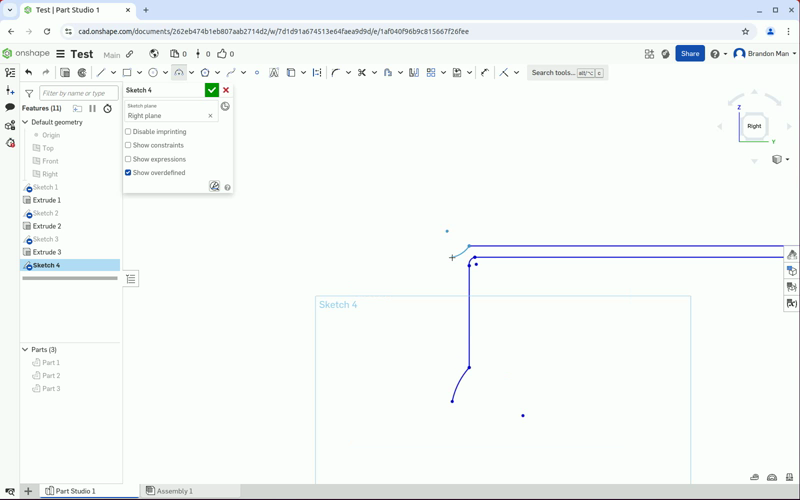
scroll(6)
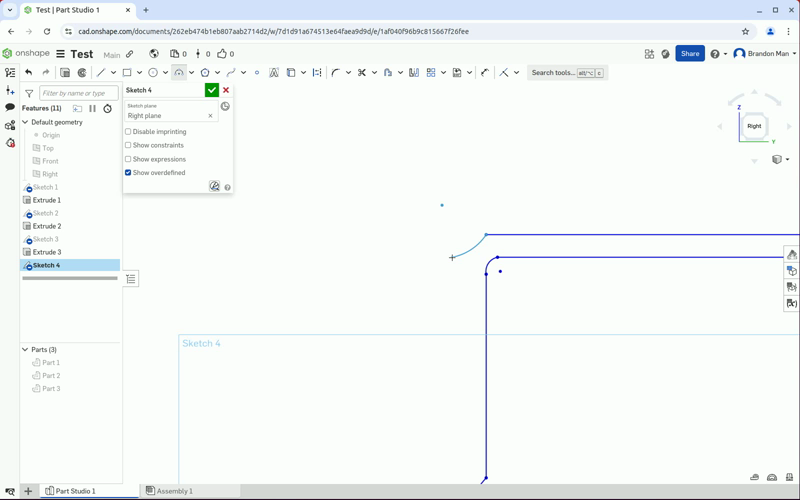
click(452, 257)
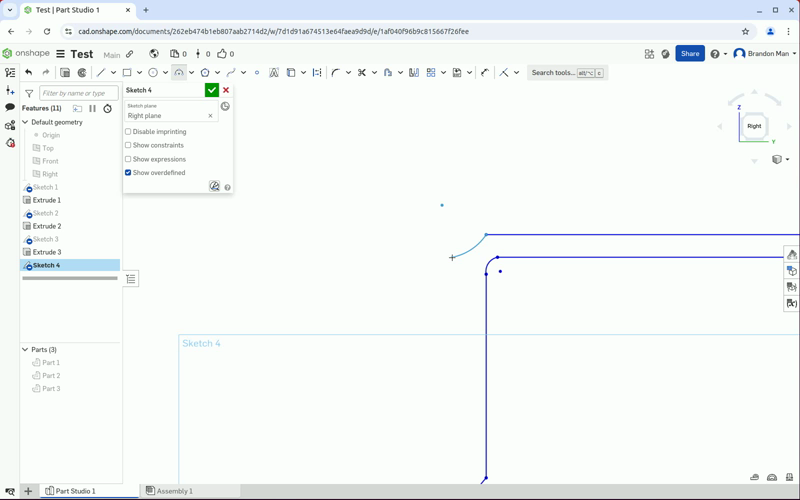
scroll(-6)
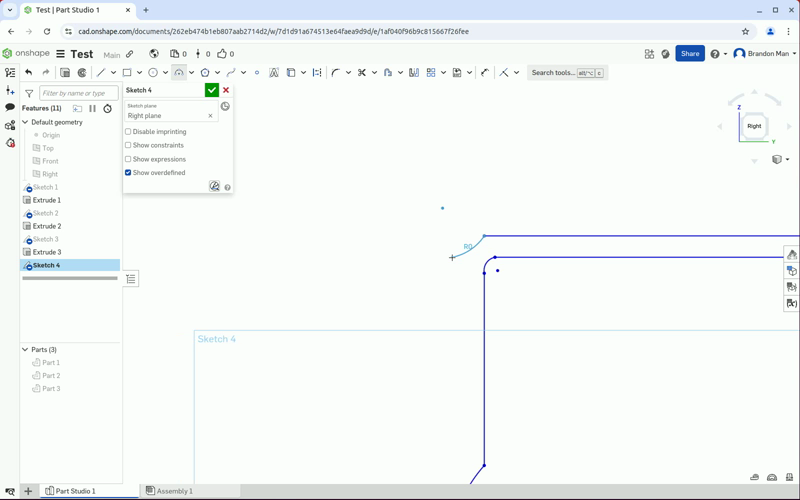
scroll(-6)
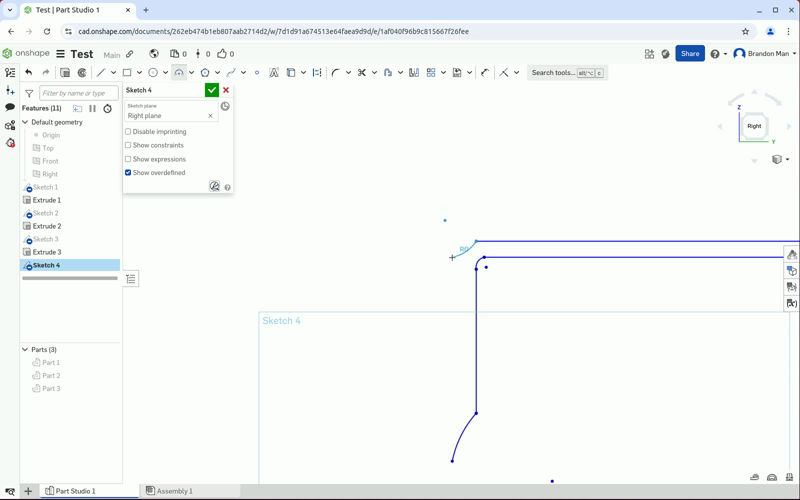
scroll(-6)
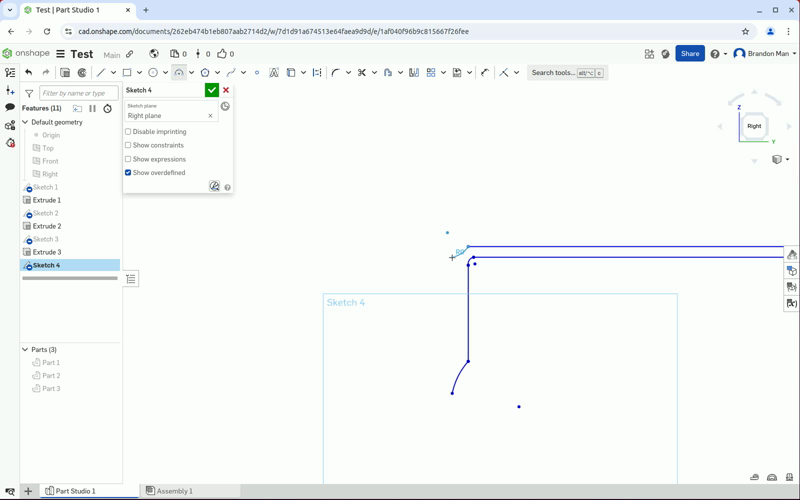
scroll(-6)
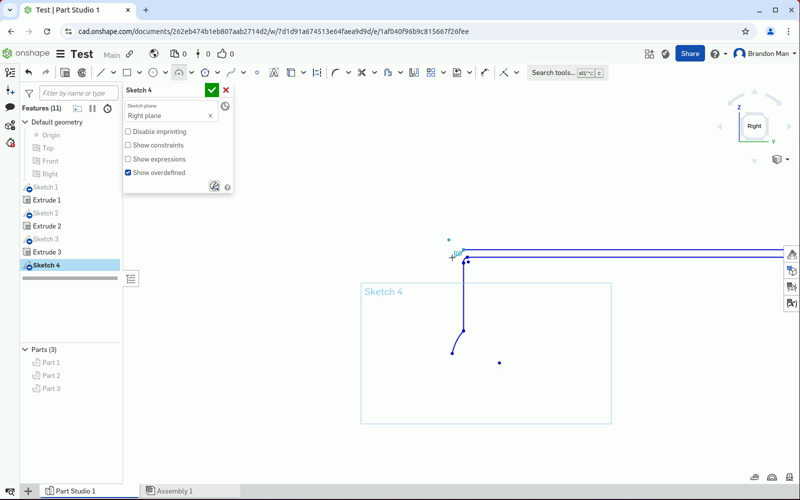
scroll(-6)
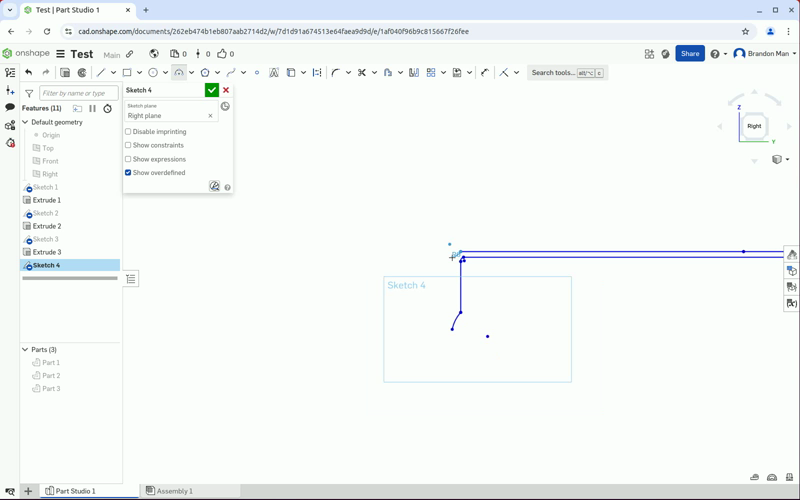
scroll(-6)
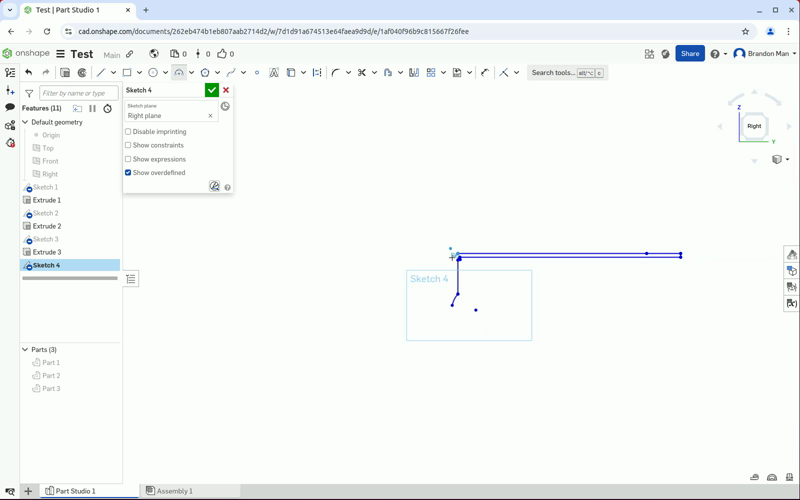
scroll(-6)
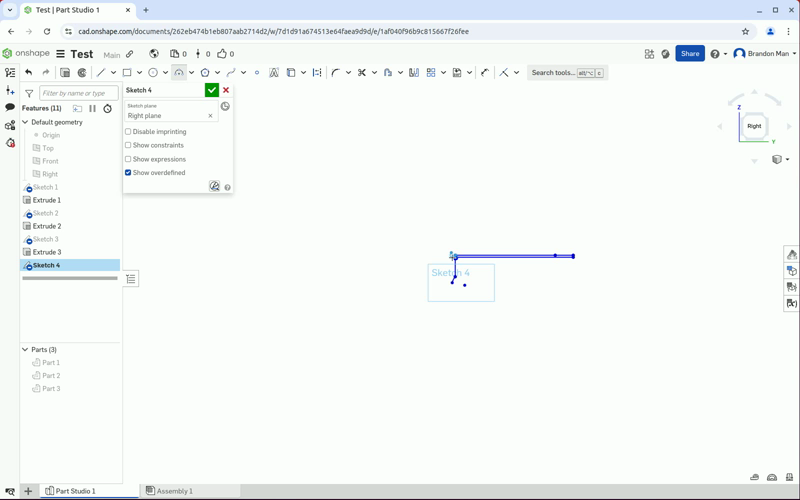
mouse_move(453, 255)
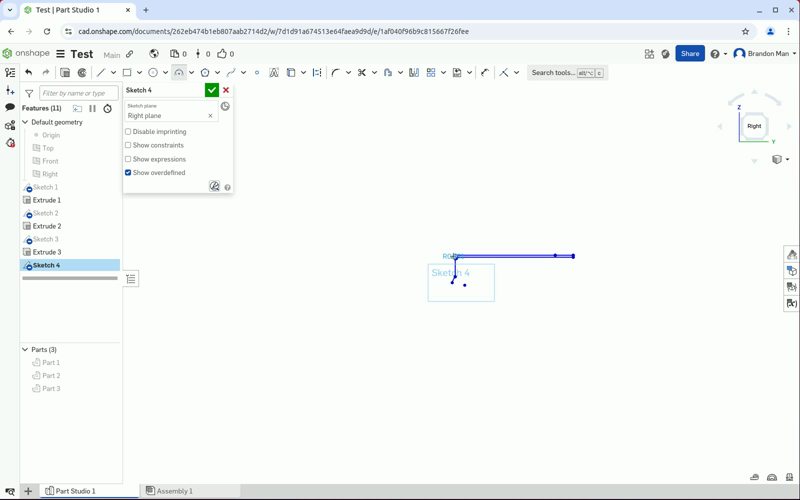
scroll(6)
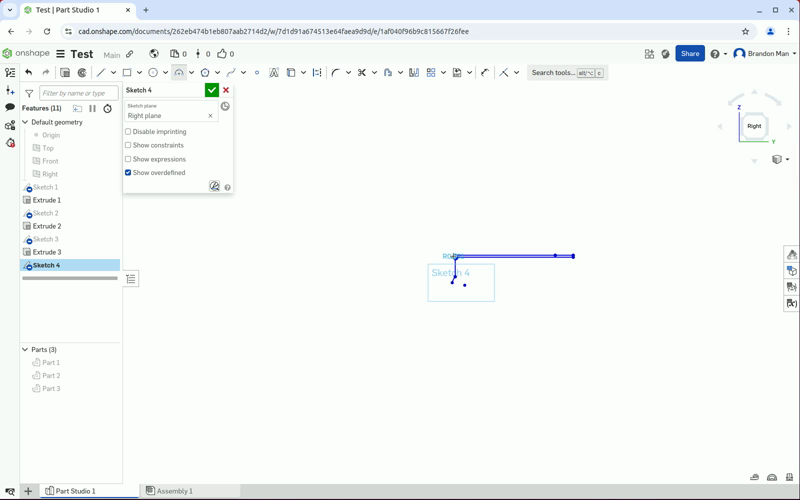
scroll(6)
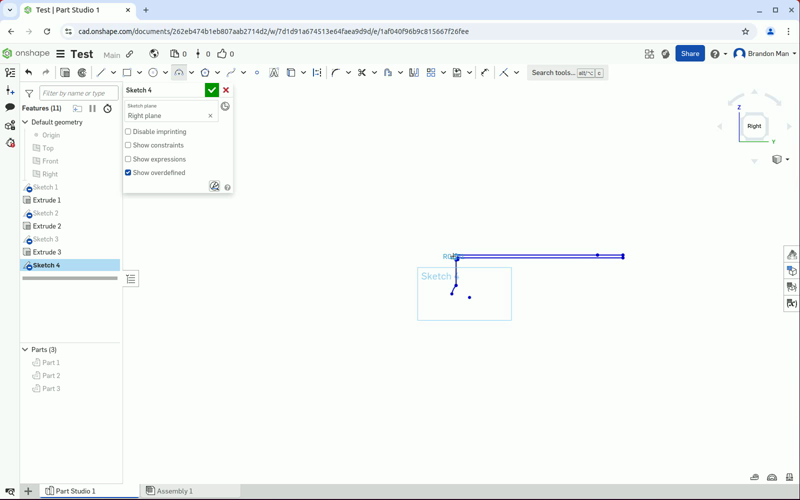
scroll(6)
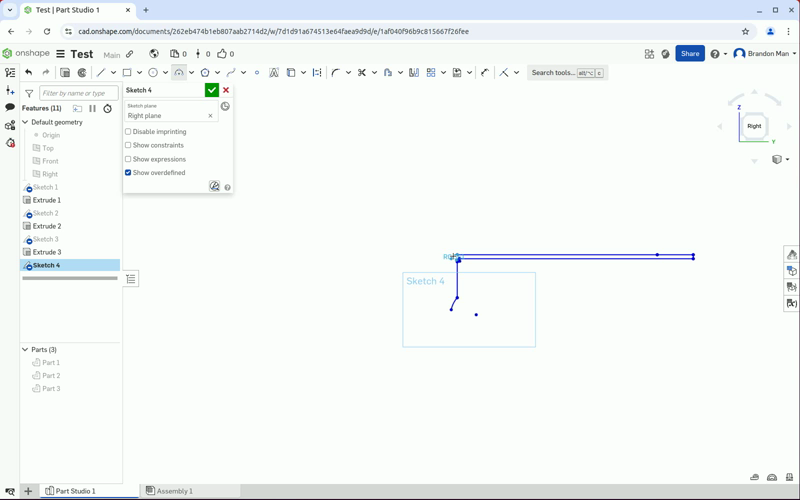
scroll(6)
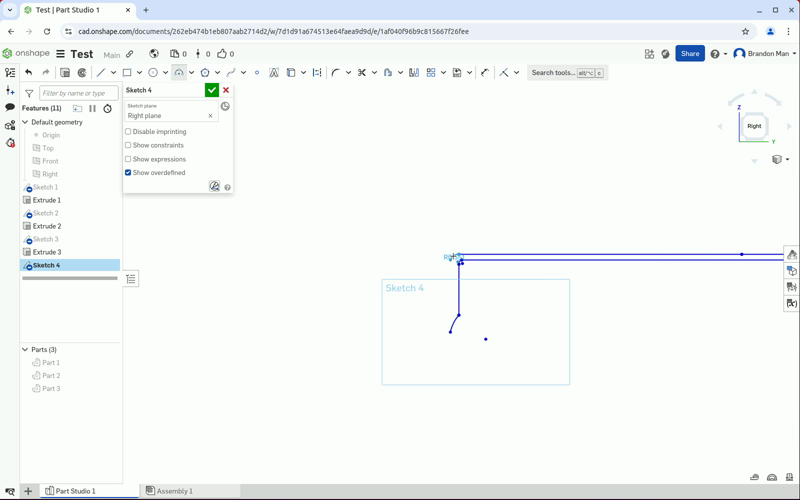
scroll(6)
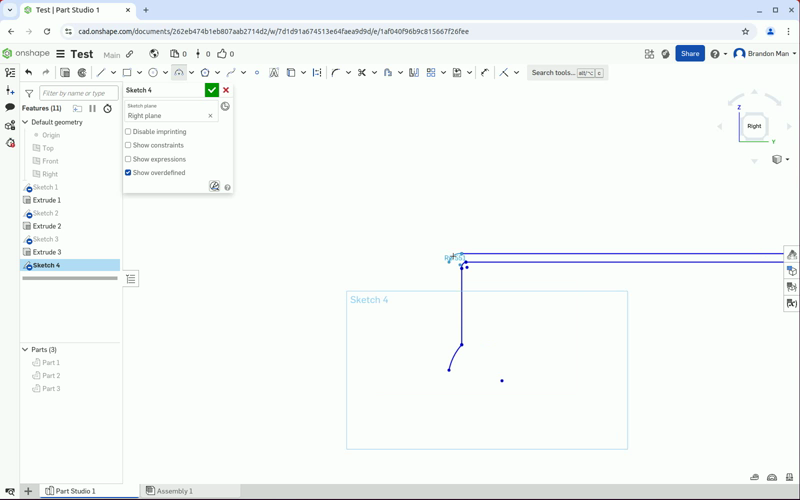
scroll(6)
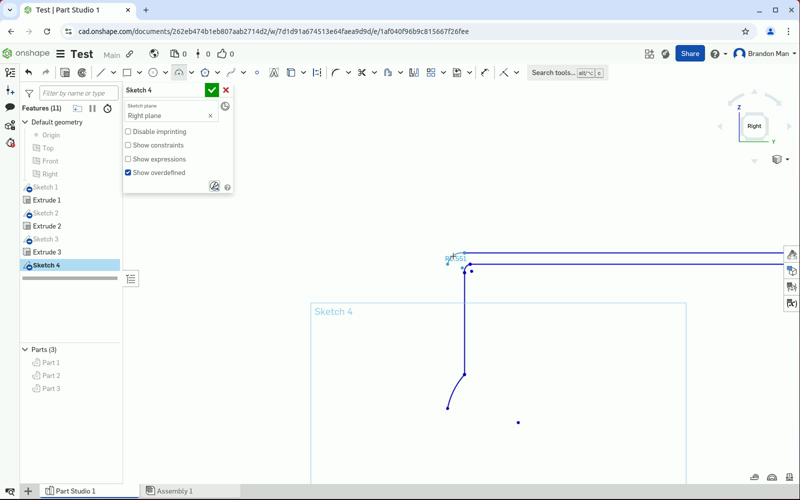
scroll(6)
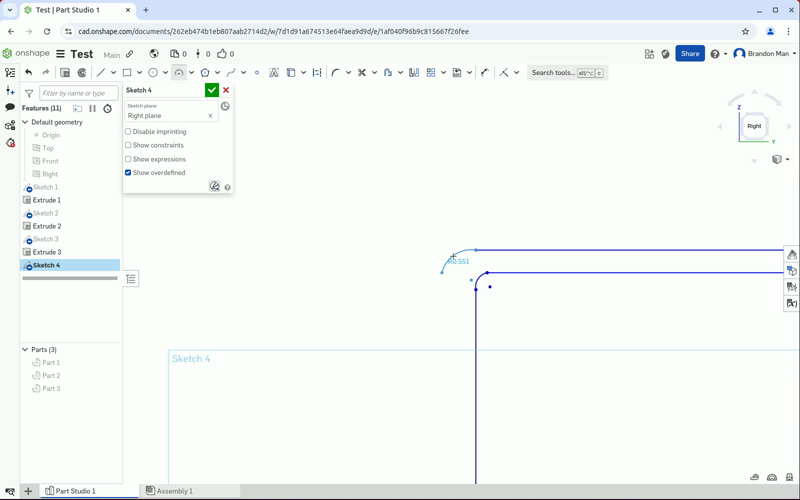
click(453, 255)
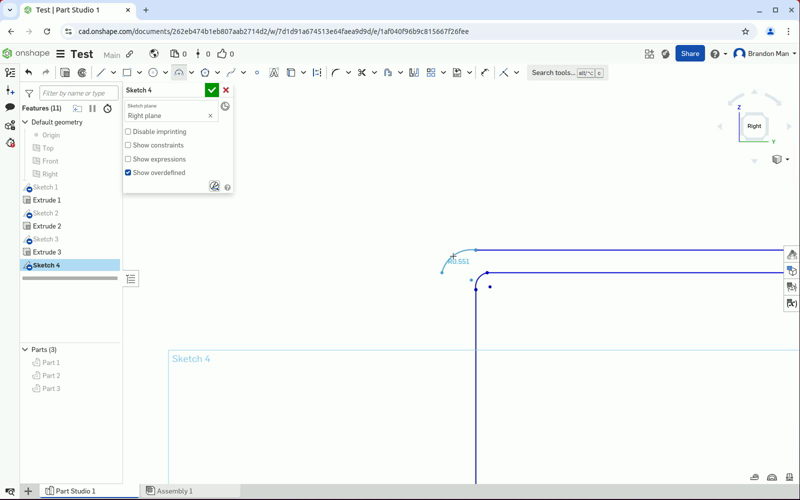
scroll(-6)
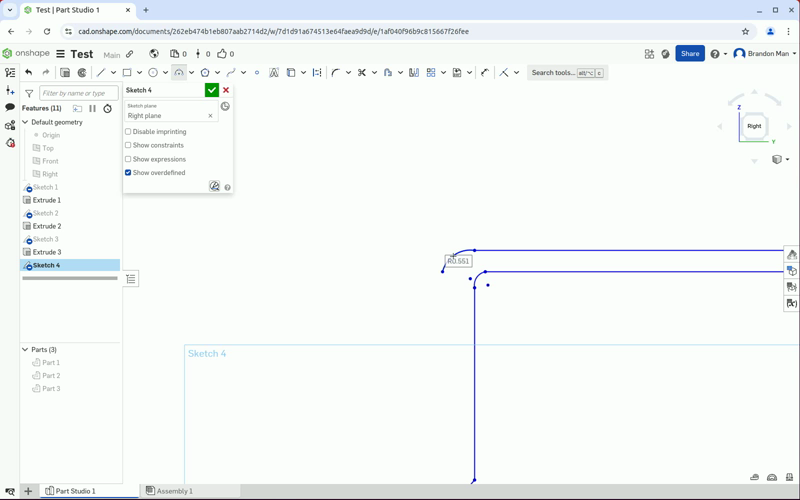
scroll(-6)
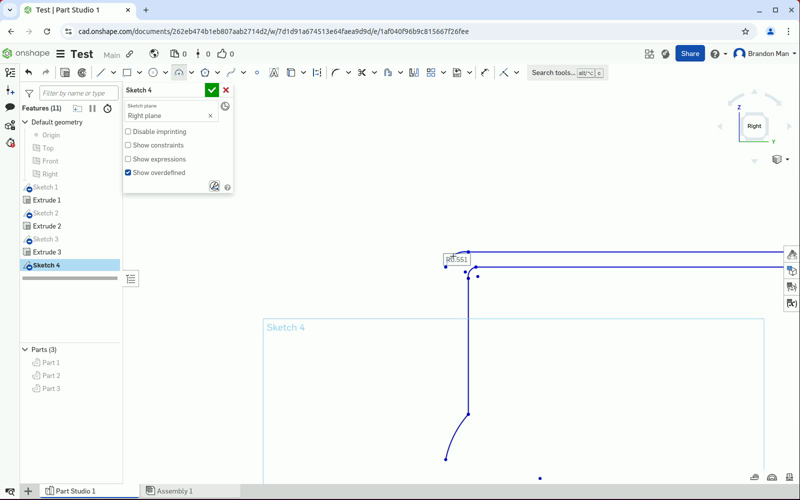
scroll(-6)
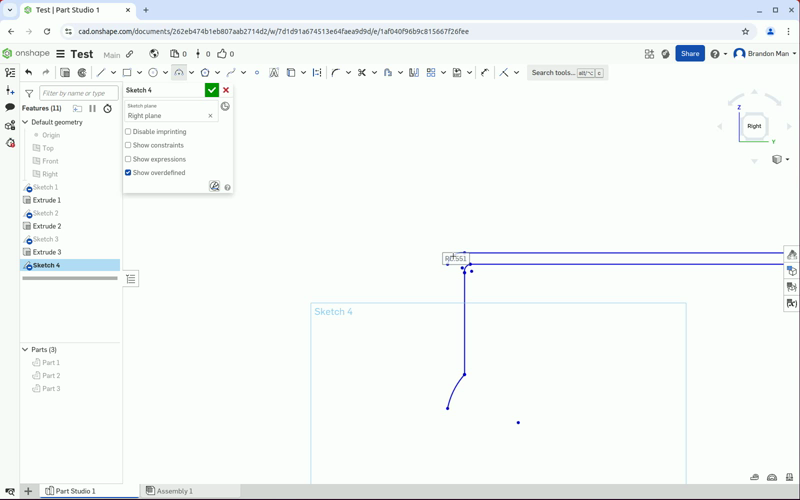
scroll(-6)
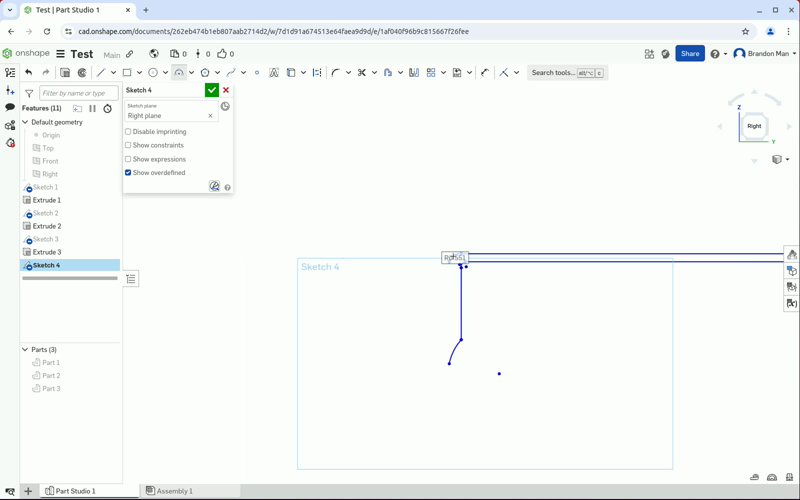
scroll(-6)
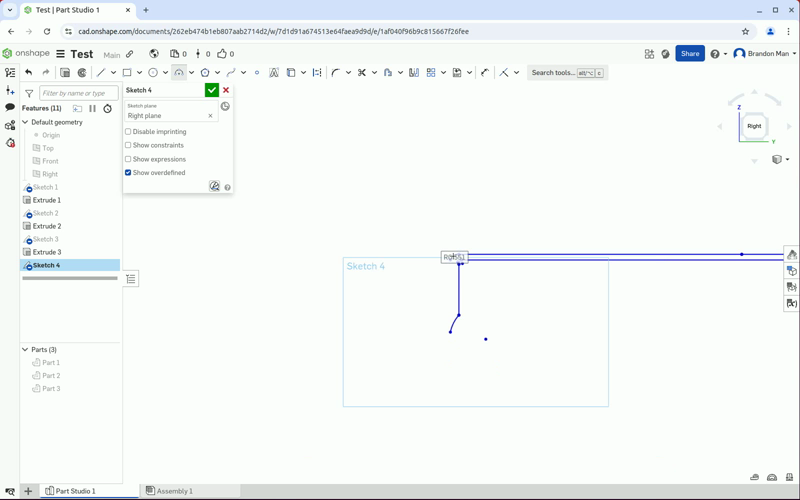
scroll(-6)
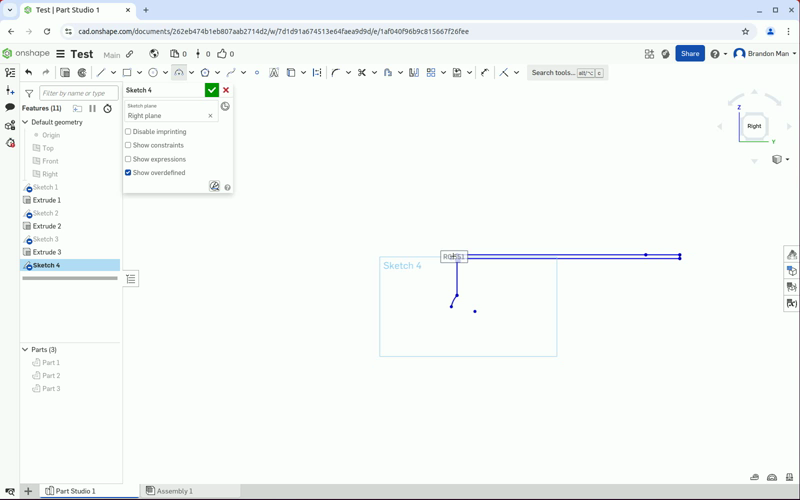
scroll(-6)
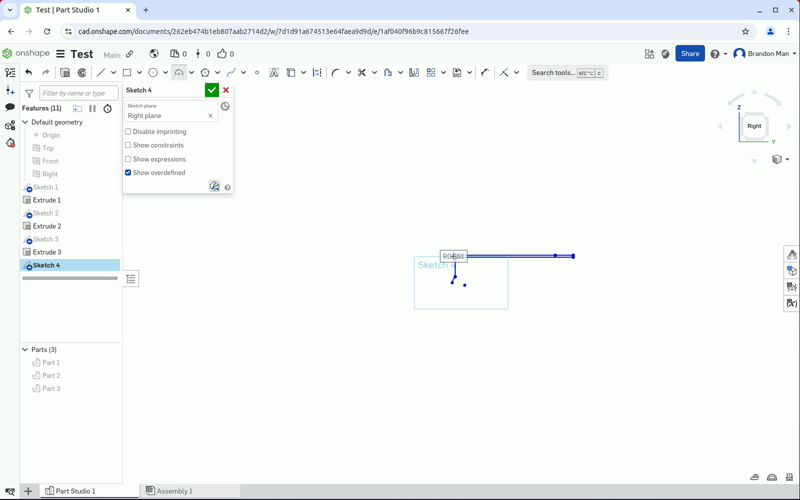
key_up(shift)
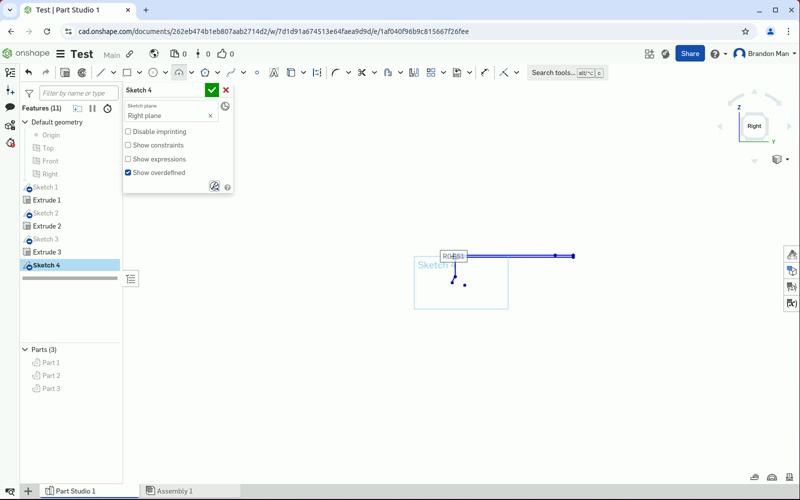
key(esc)
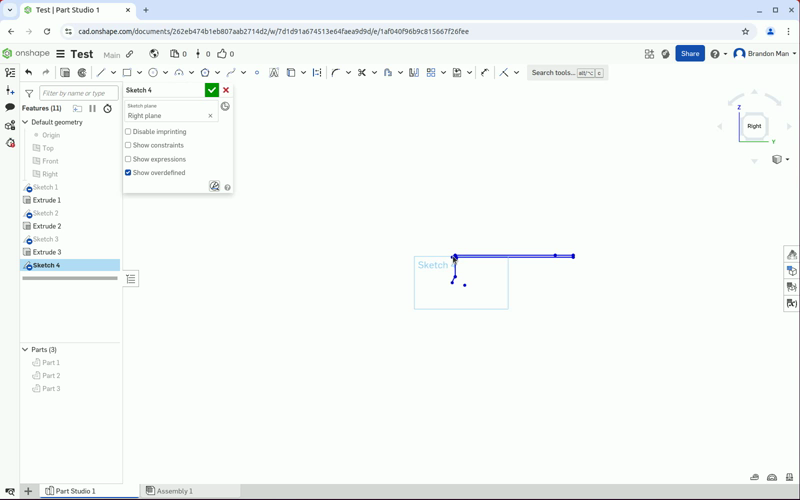
key(l)
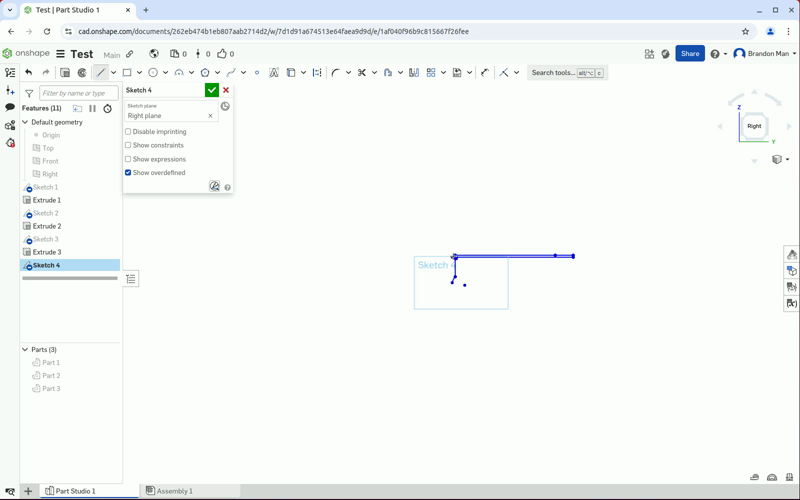
mouse_move(452, 257)
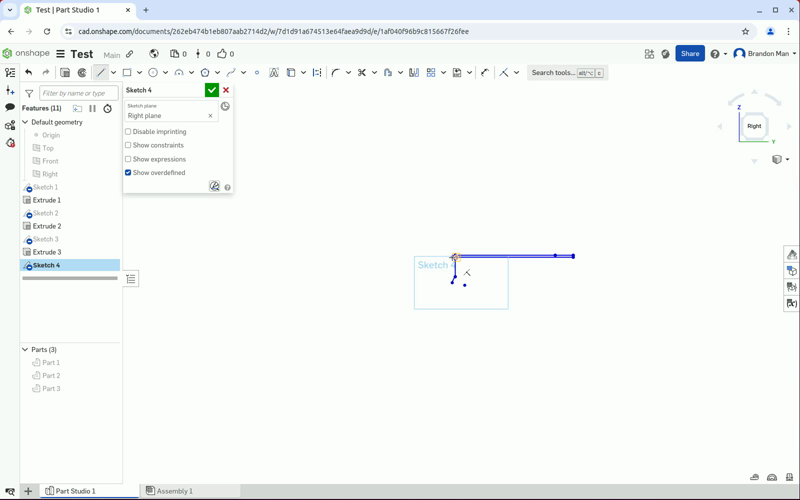
scroll(6)
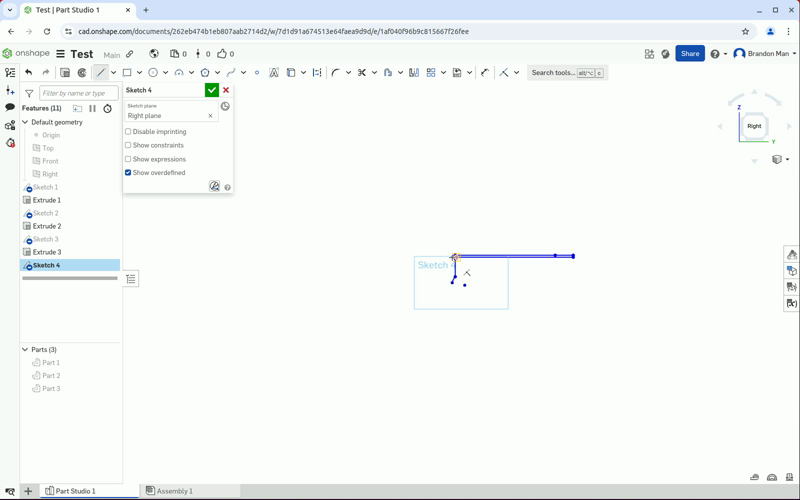
scroll(6)
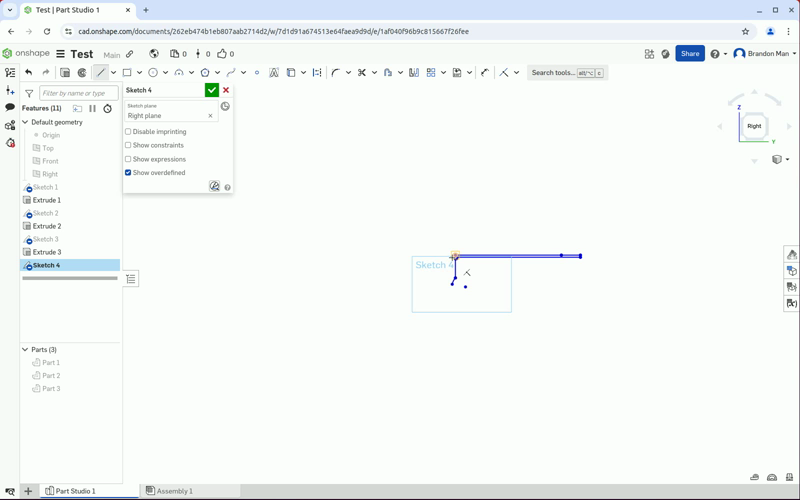
scroll(6)
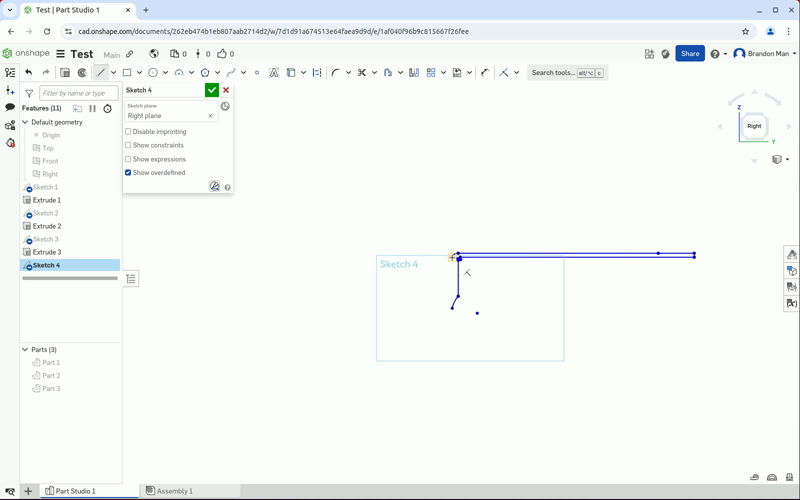
scroll(6)
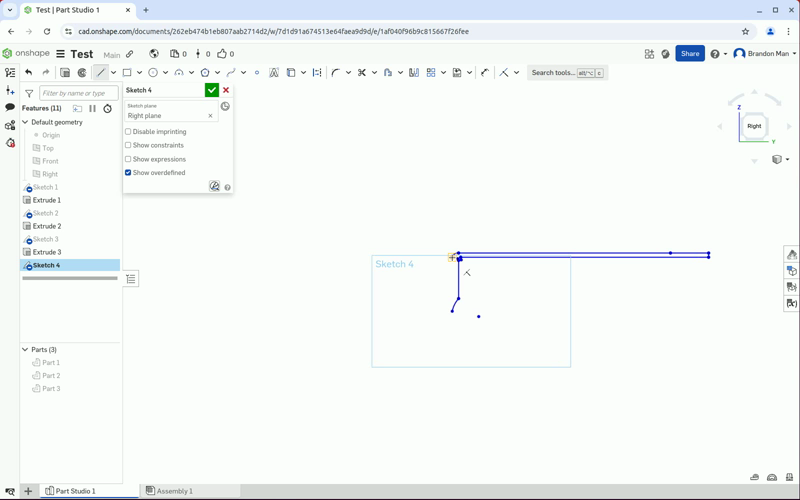
scroll(6)
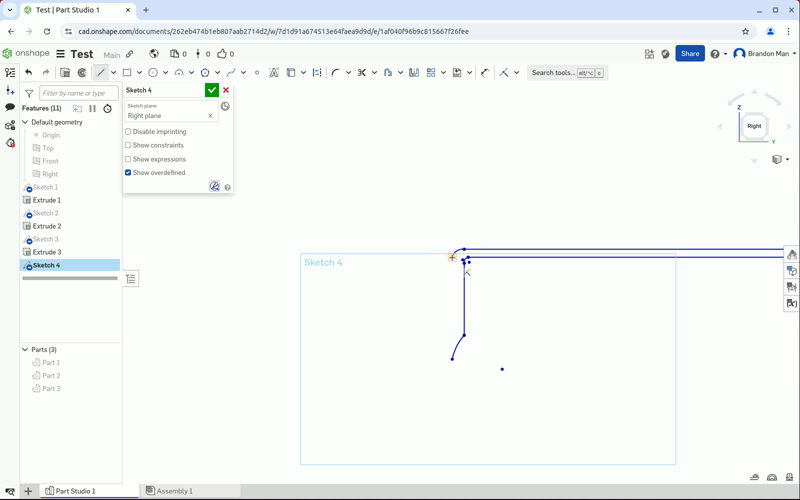
scroll(6)
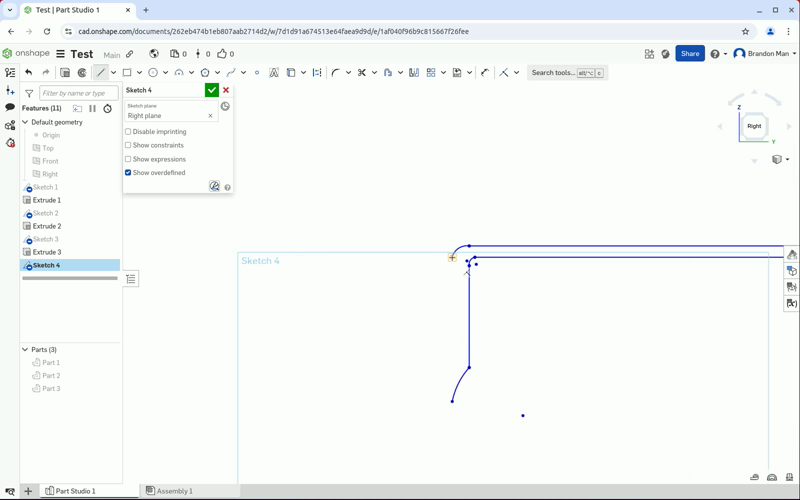
scroll(6)
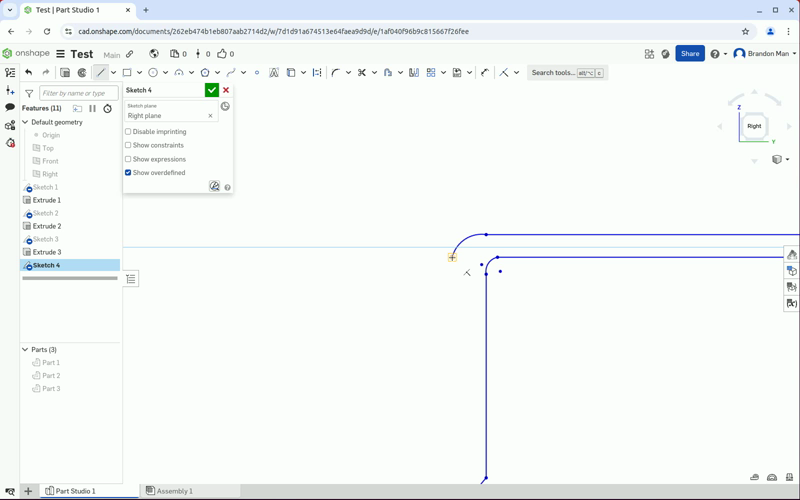
click(452, 257)
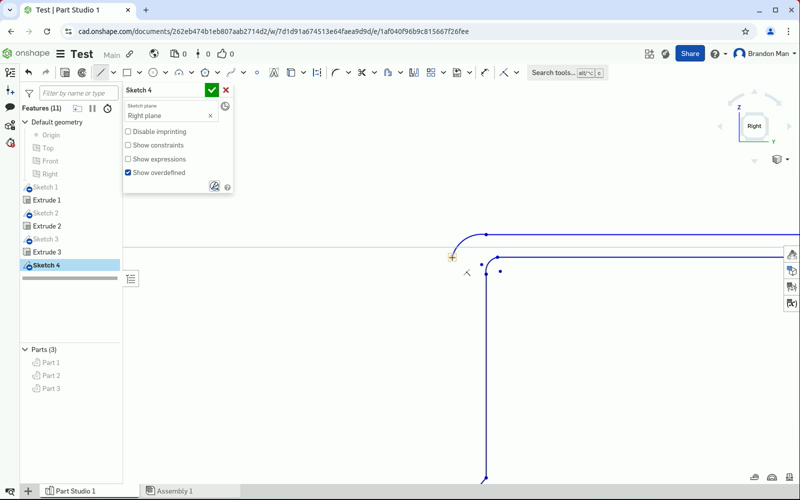
scroll(-6)
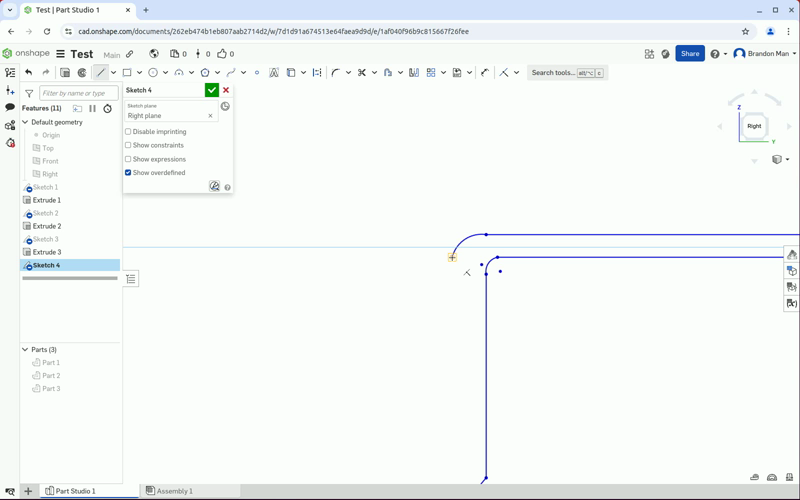
scroll(-6)
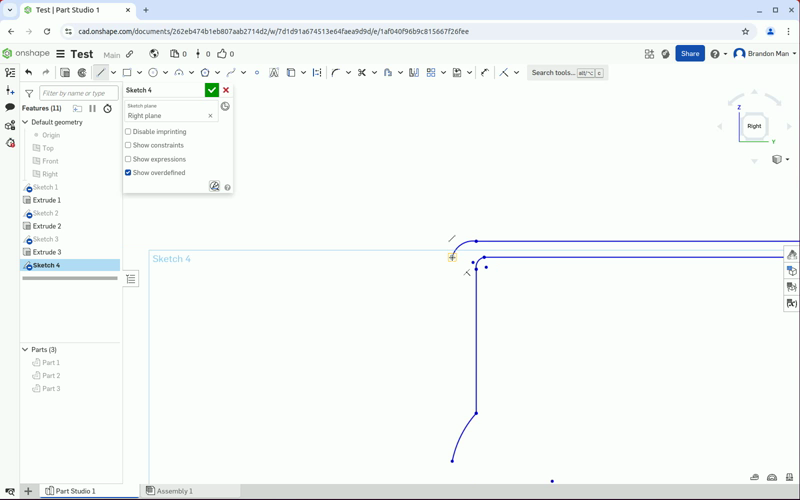
scroll(-6)
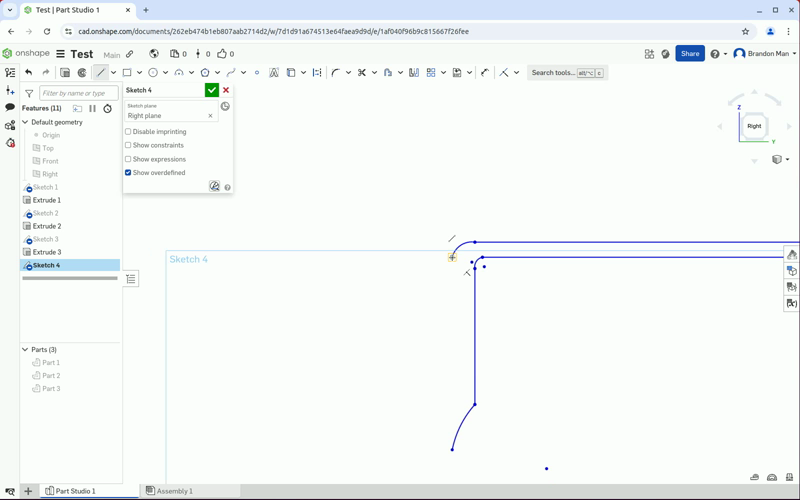
scroll(-6)
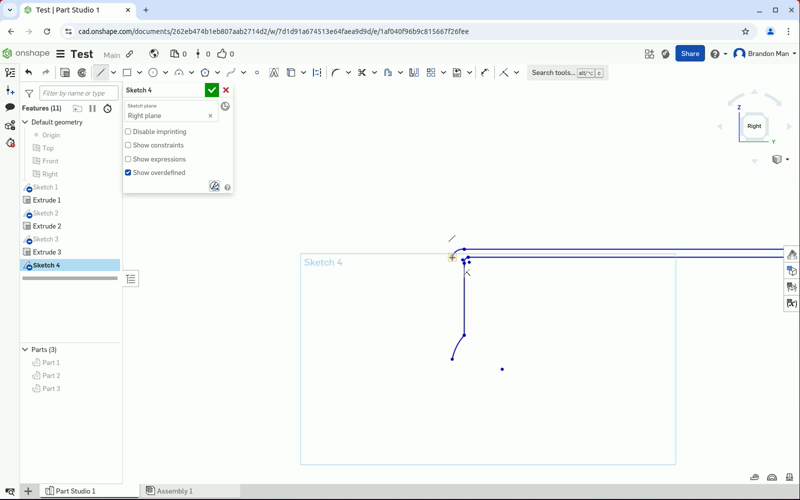
scroll(-6)
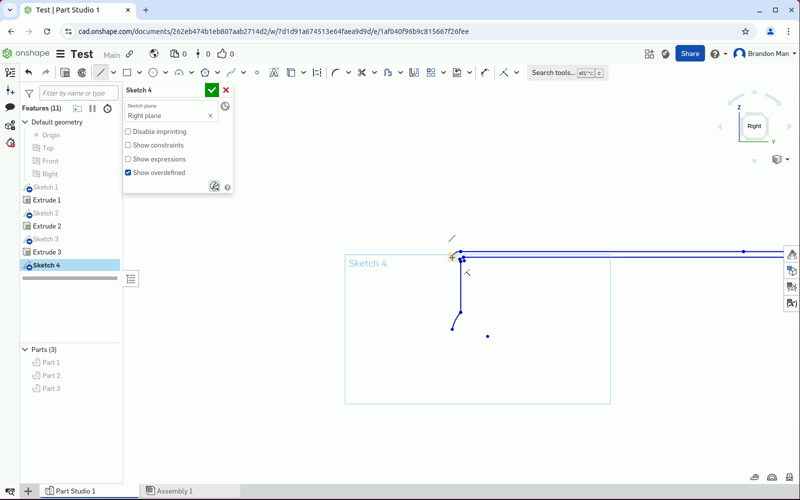
scroll(-6)
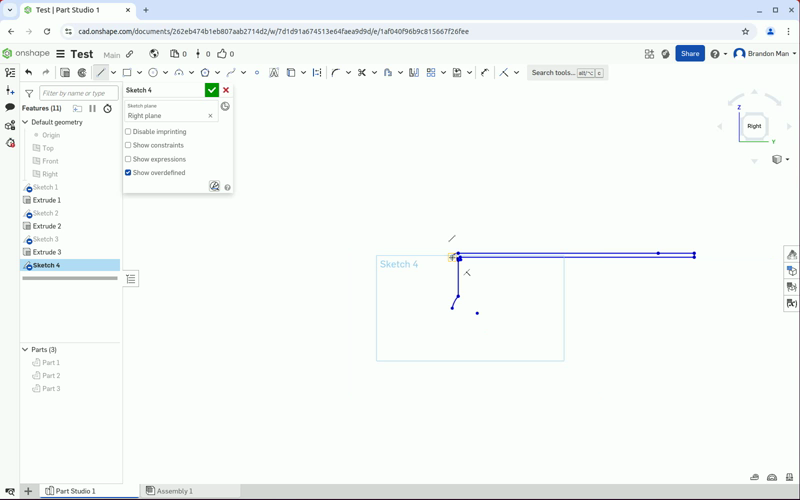
scroll(-6)
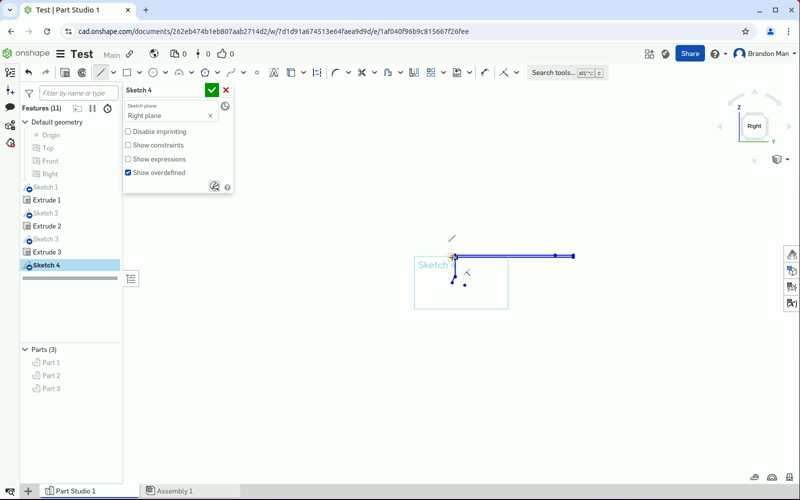
mouse_move(482, 257)
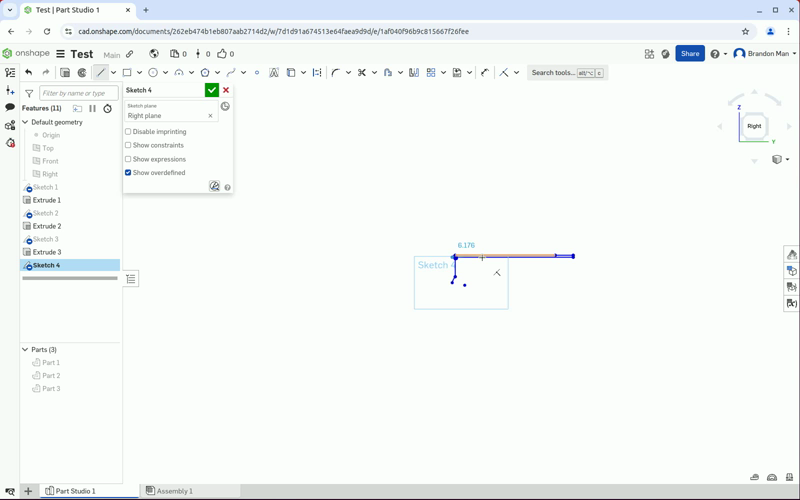
key_down(shift)
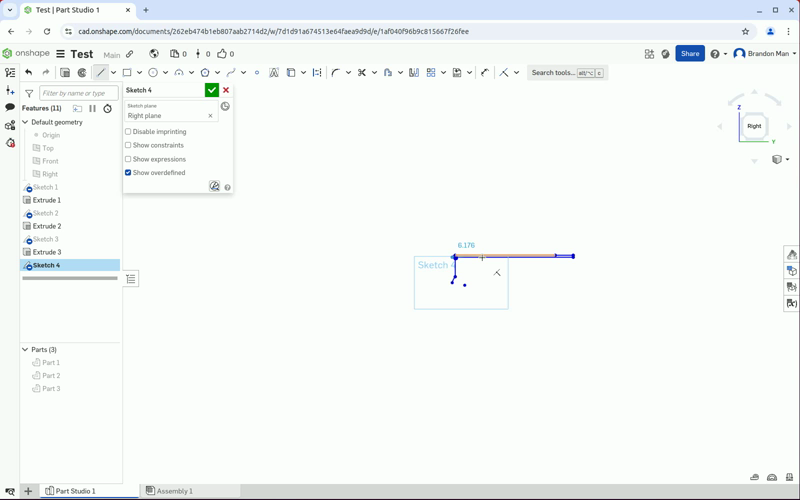
mouse_move(452, 282)
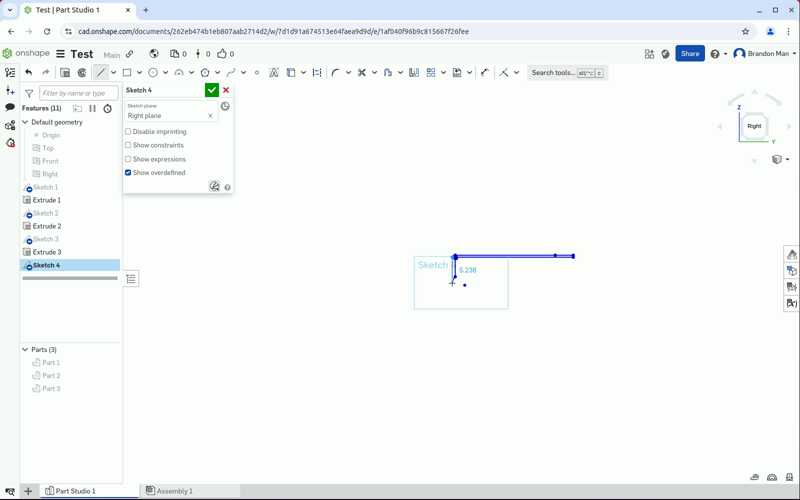
scroll(6)
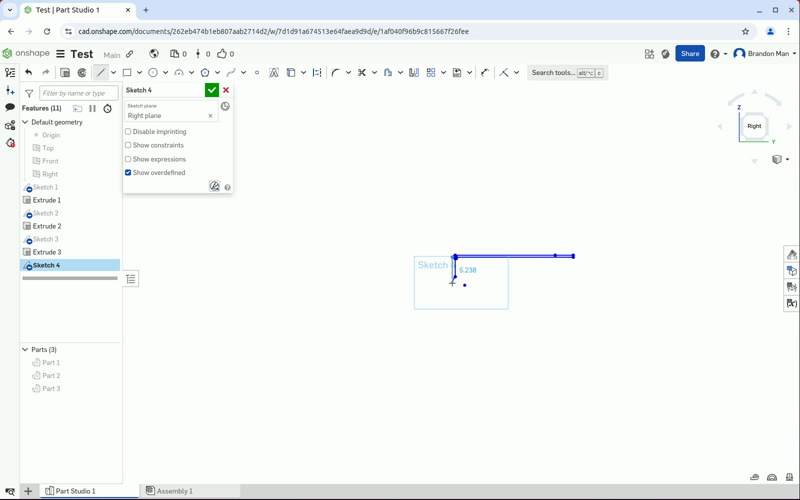
scroll(6)
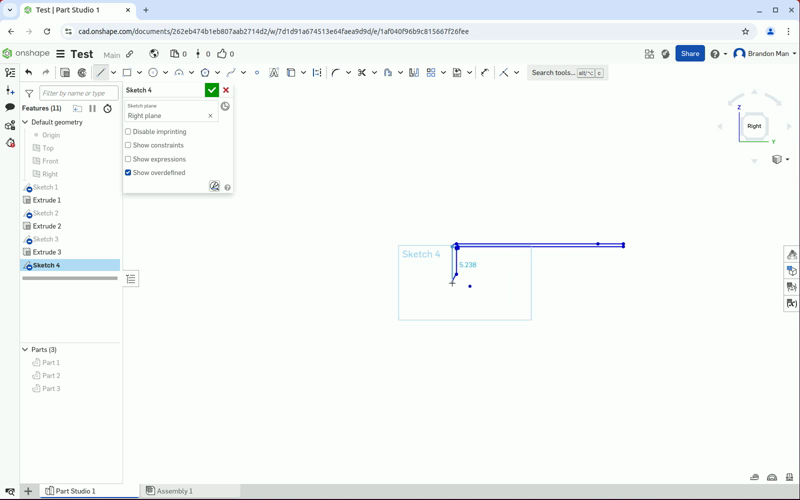
scroll(6)
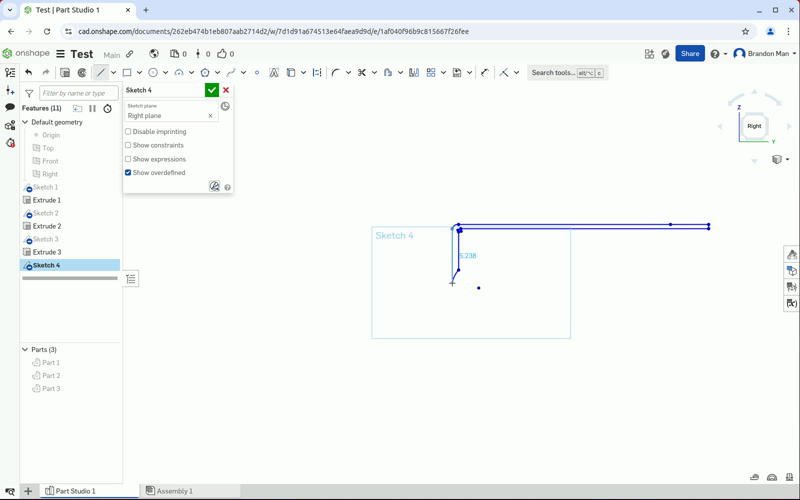
scroll(6)
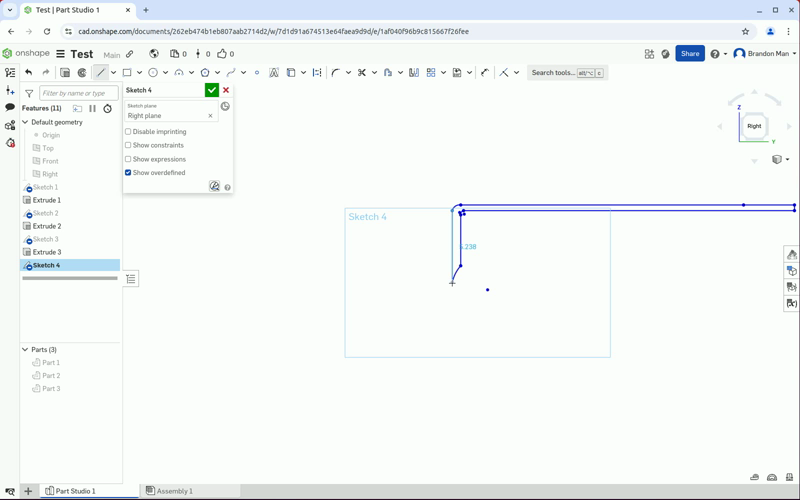
scroll(6)
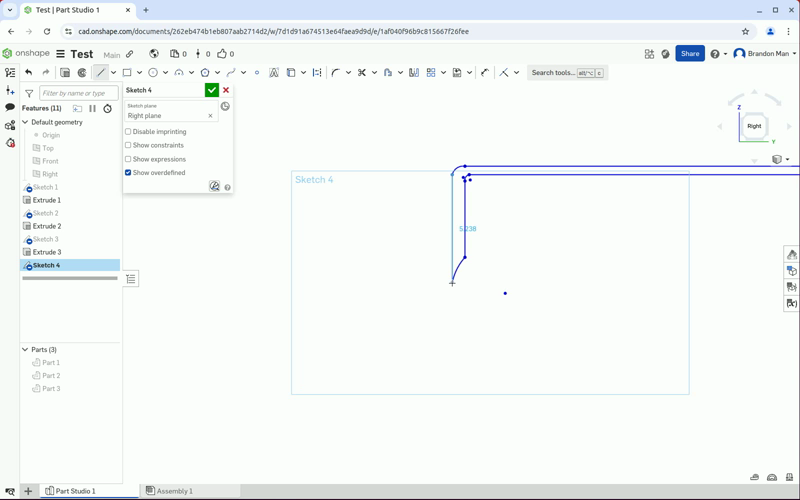
scroll(6)
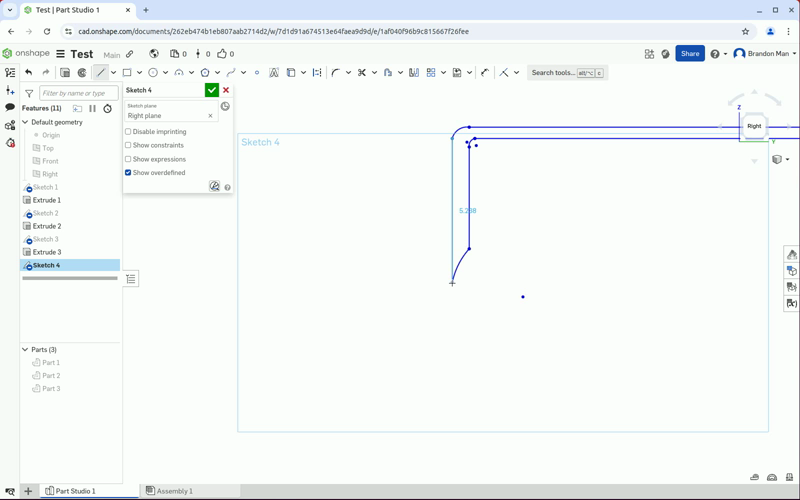
scroll(6)
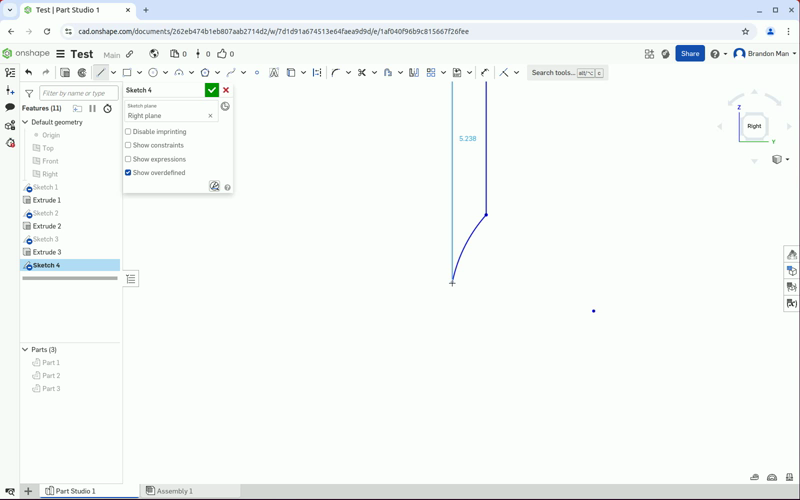
key_up(shift)
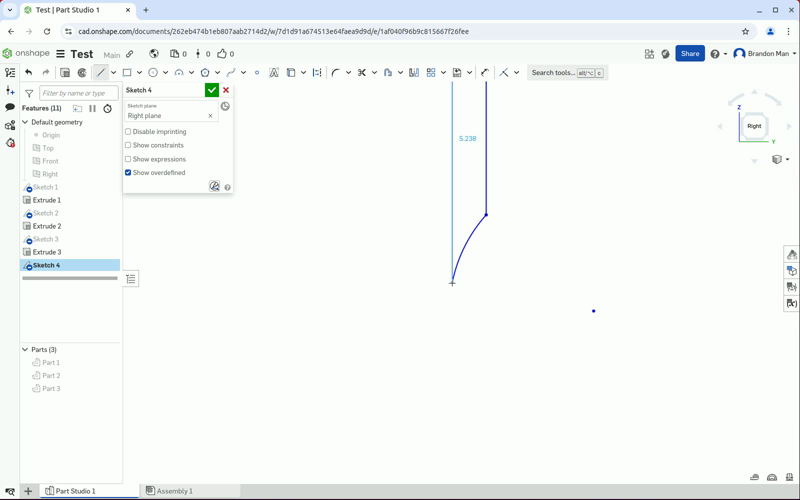
click(452, 282)
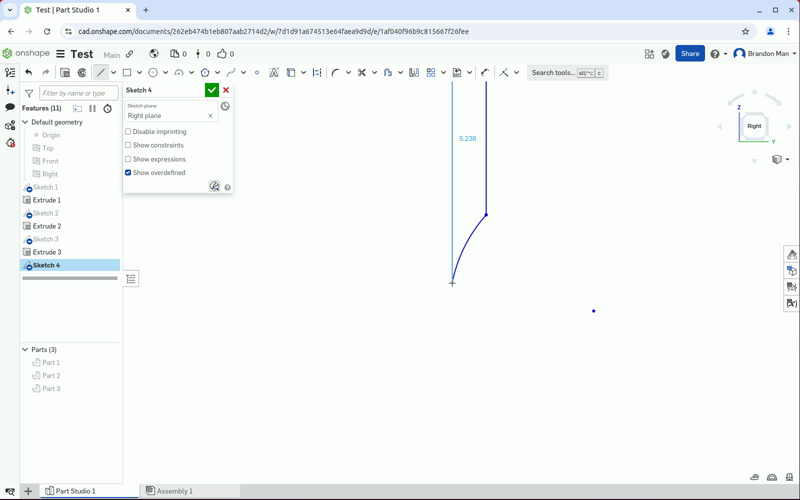
scroll(-6)
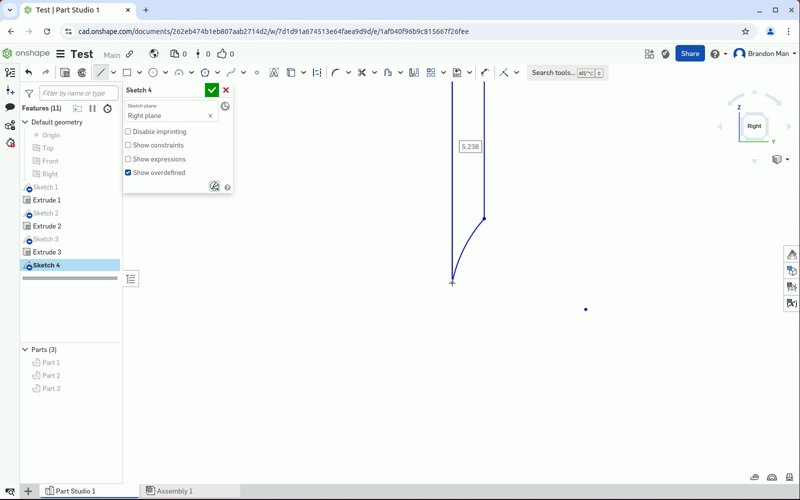
scroll(-6)
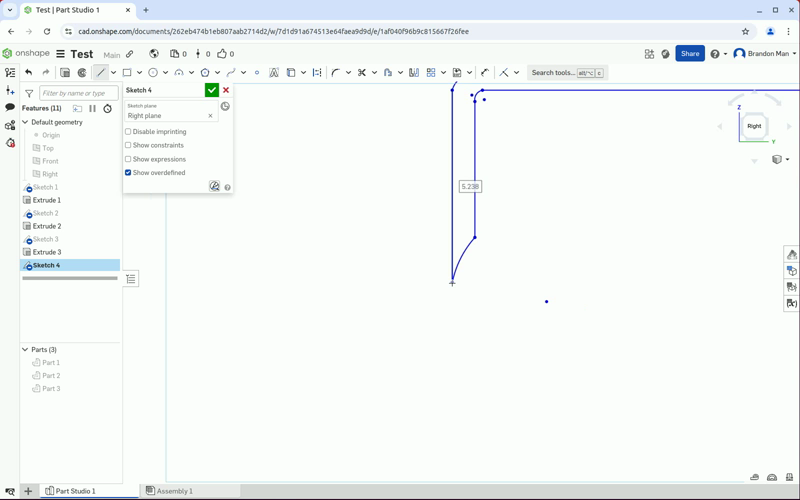
scroll(-6)
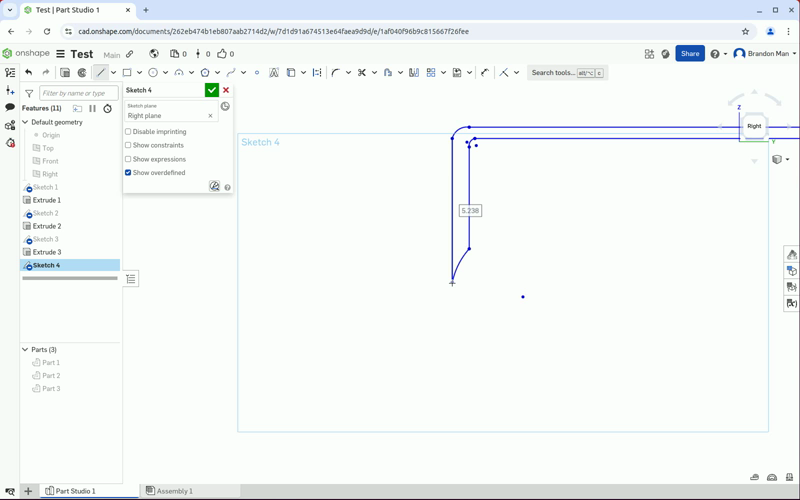
scroll(-6)
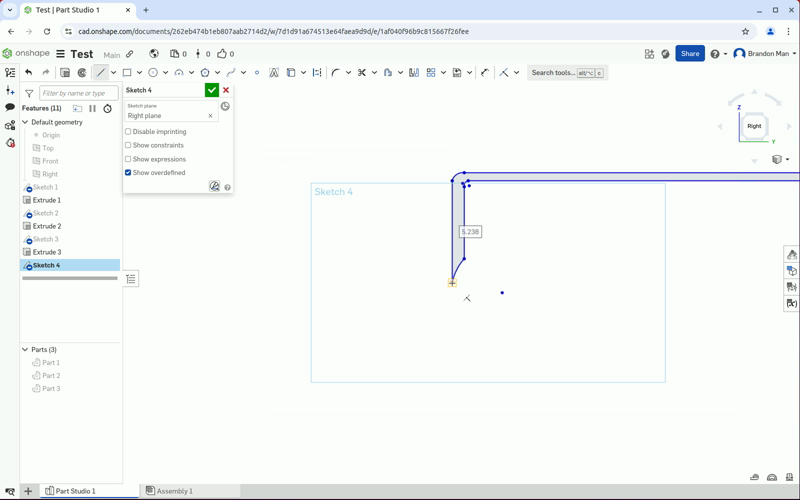
scroll(-6)
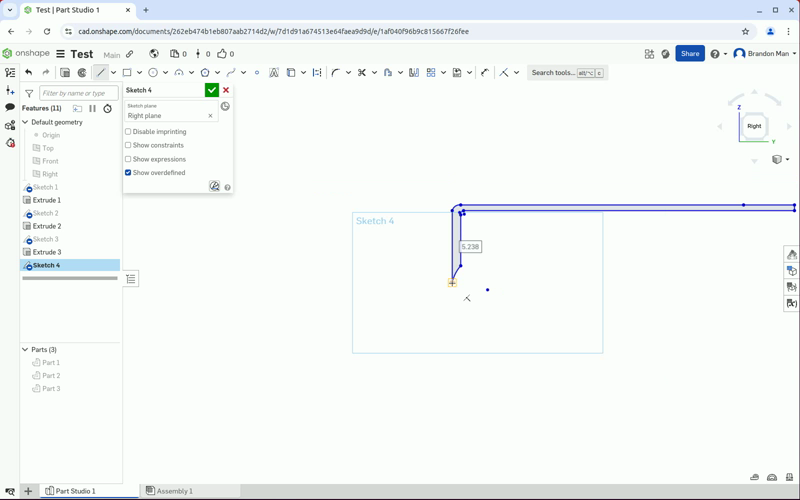
scroll(-6)
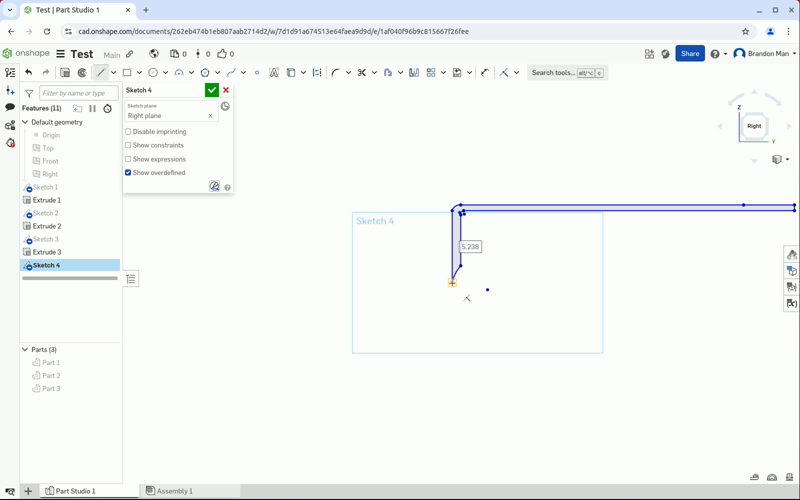
scroll(-6)
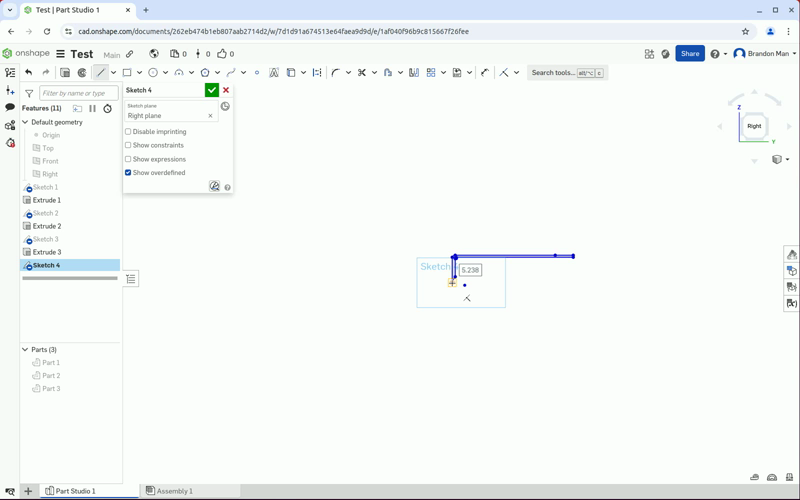
key(esc)
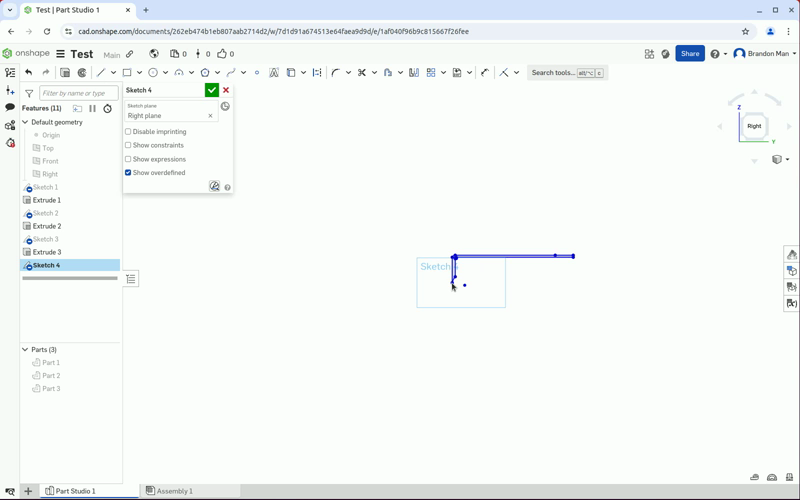
mouse_move(518, 256)
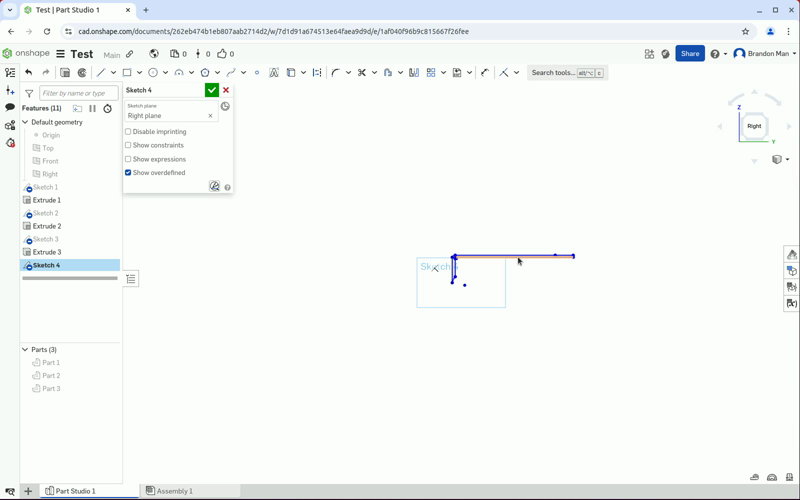
scroll(6)
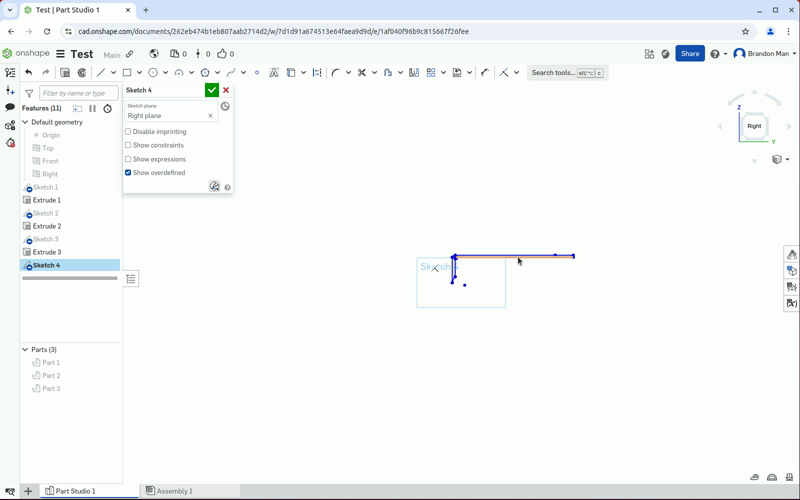
scroll(6)
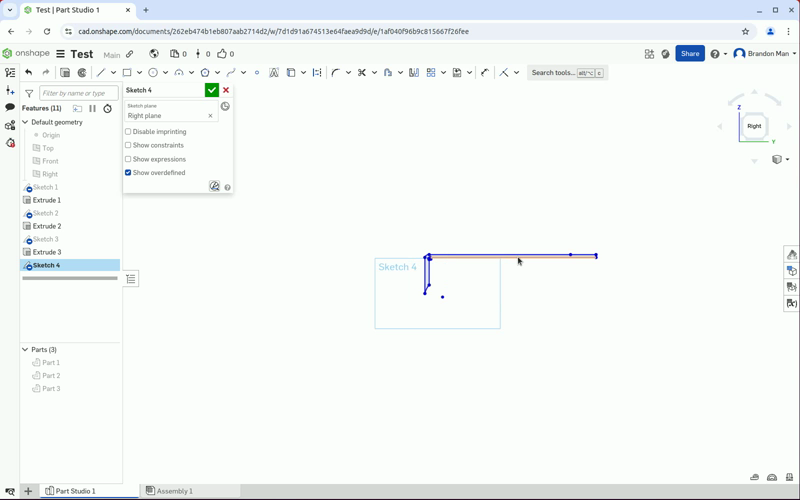
scroll(6)
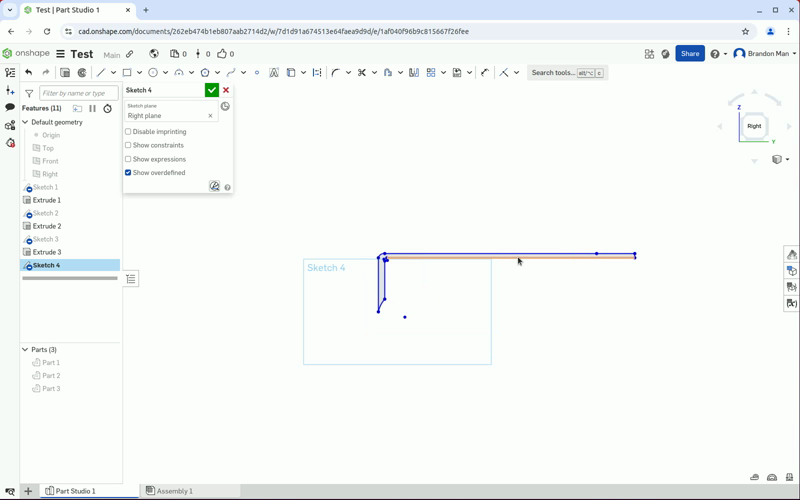
scroll(6)
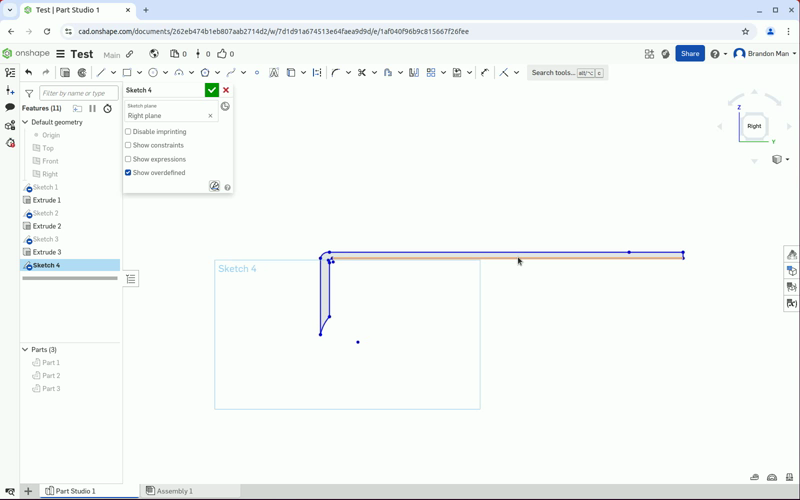
scroll(6)
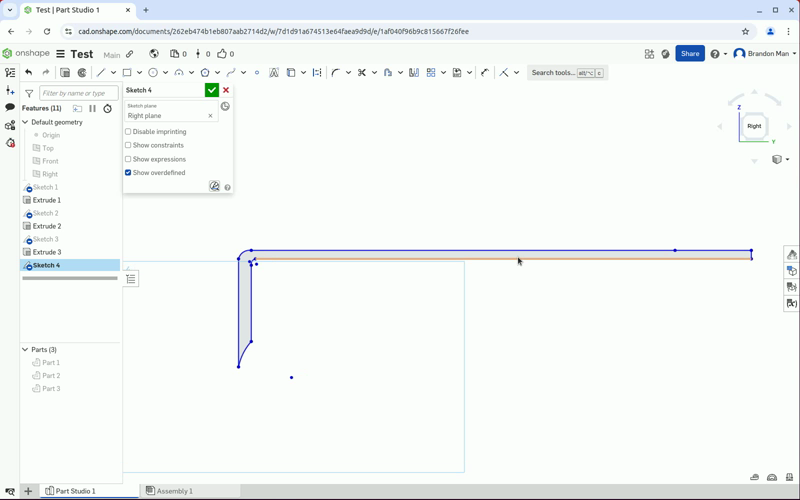
scroll(6)
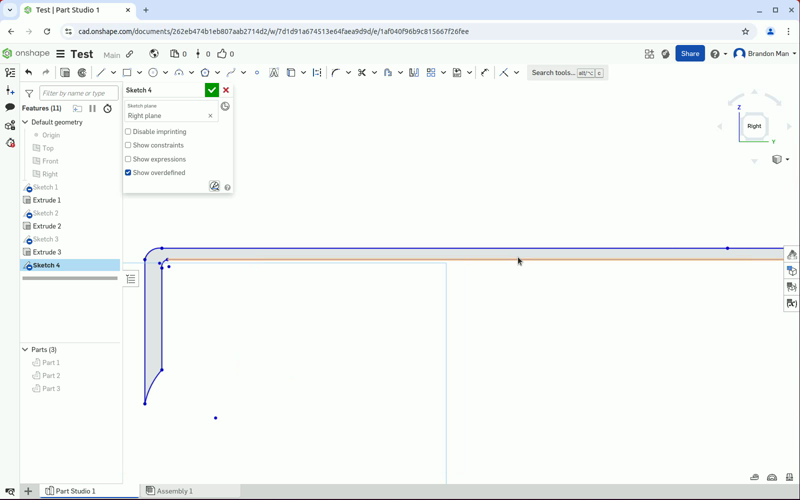
scroll(6)
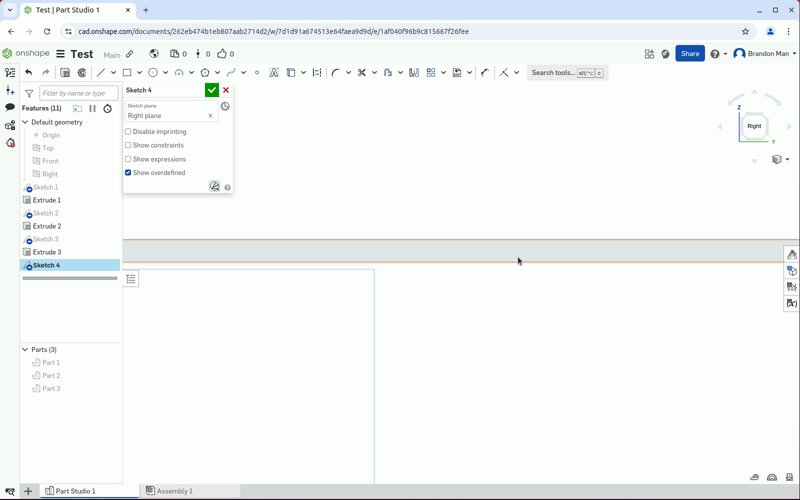
click(518, 256)
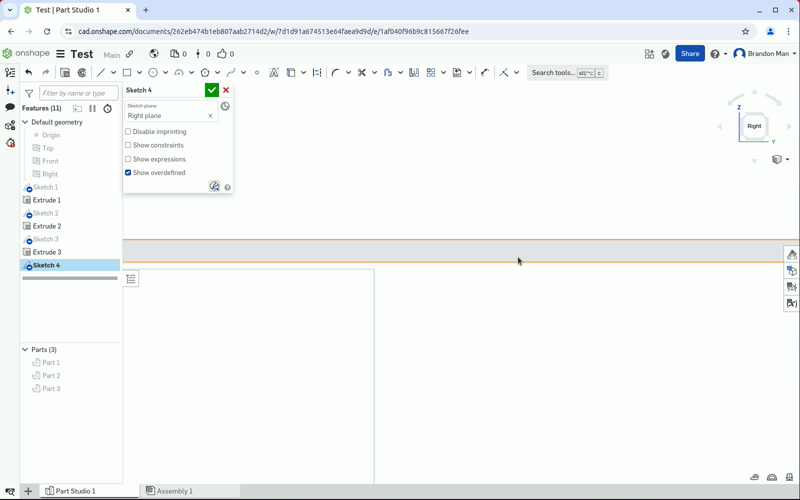
scroll(-6)
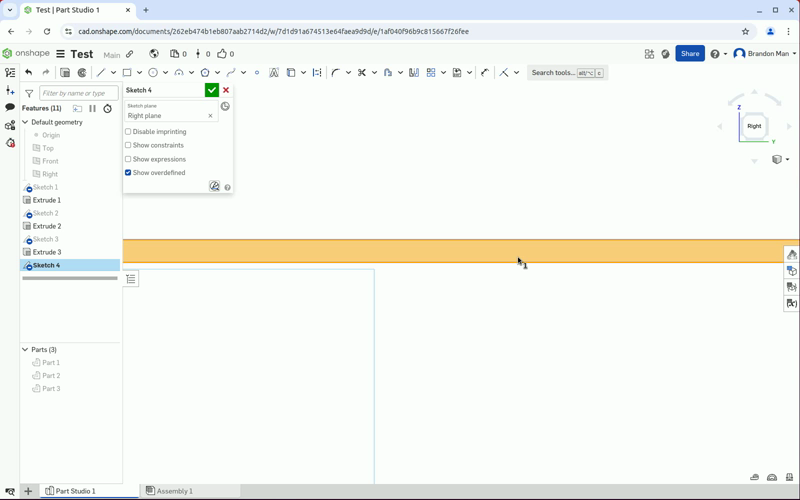
scroll(-6)
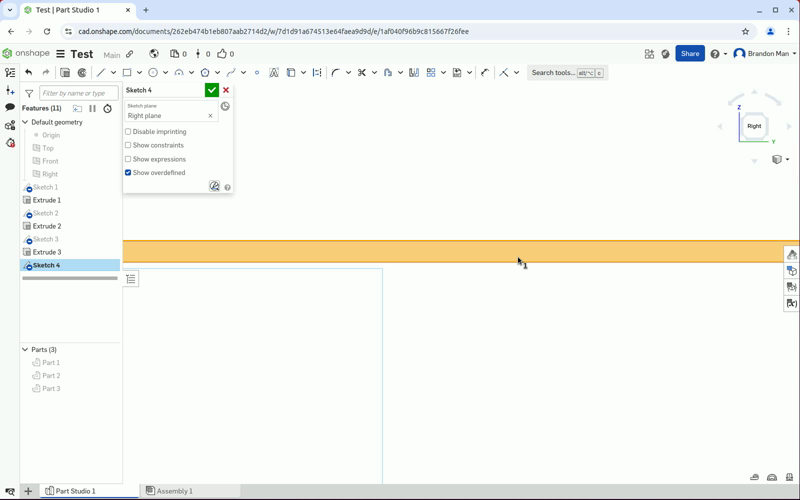
scroll(-6)
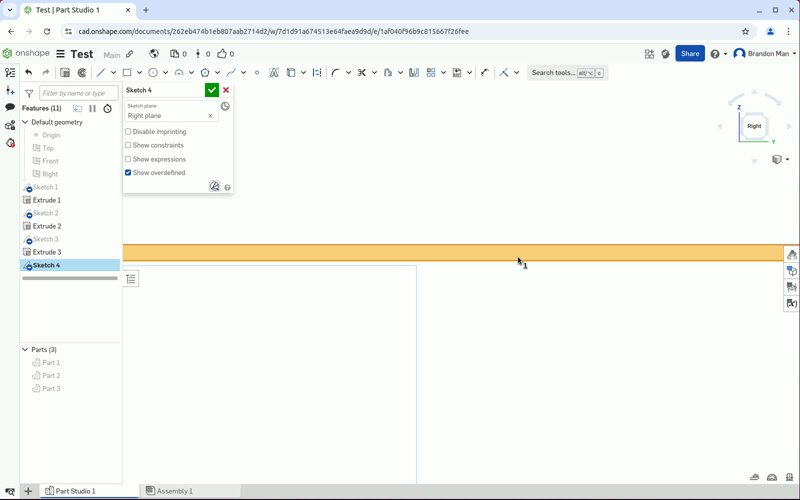
scroll(-6)
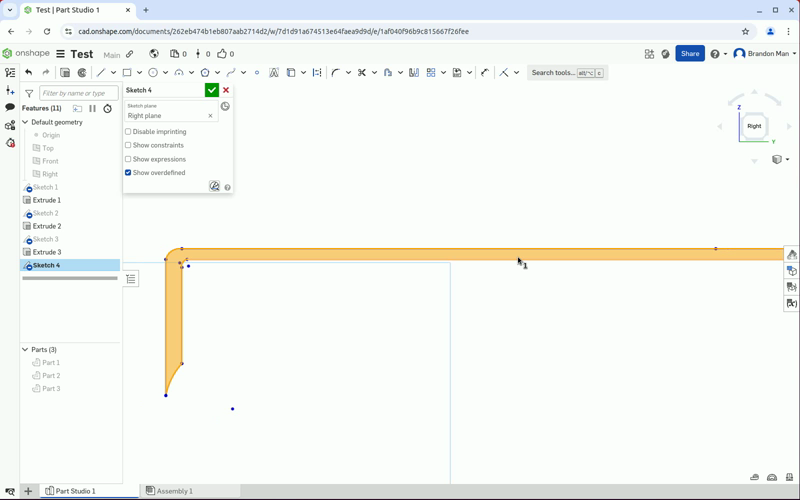
scroll(-6)
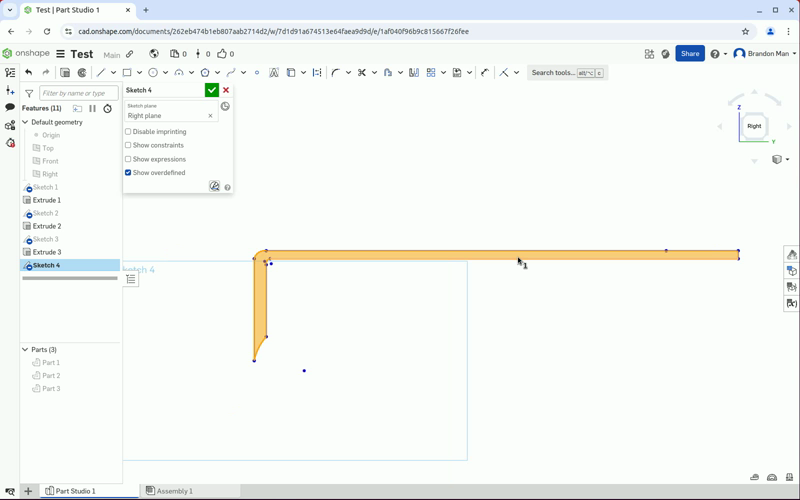
scroll(-6)
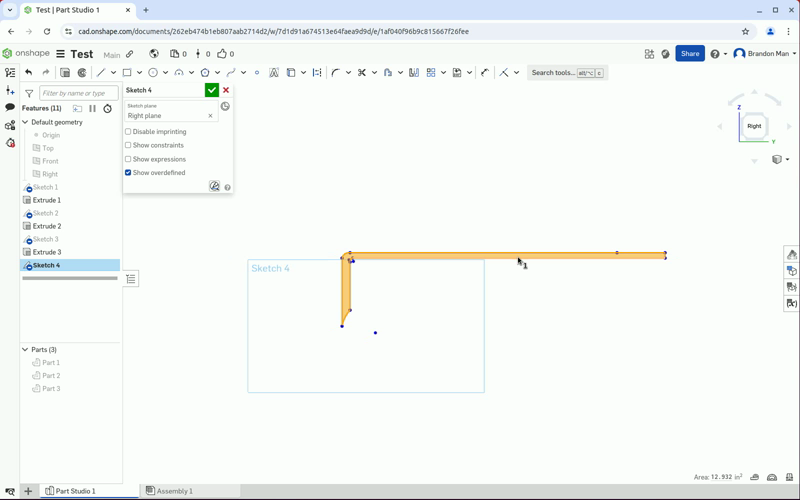
scroll(-6)
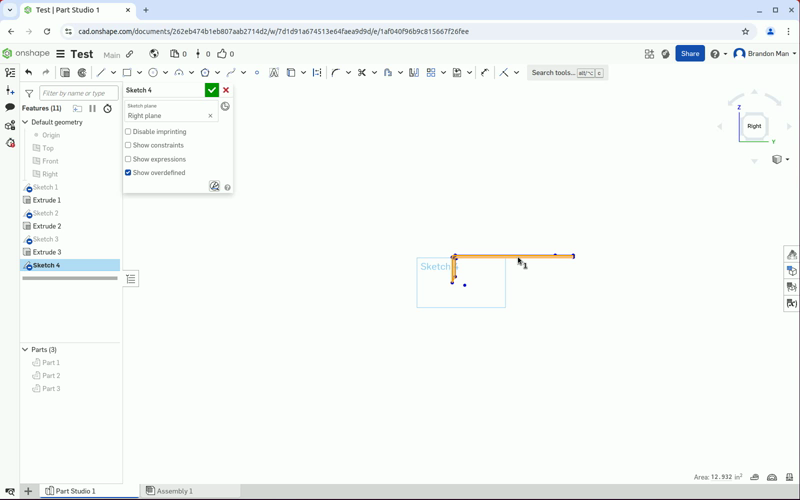
mouse_move(73, 352)
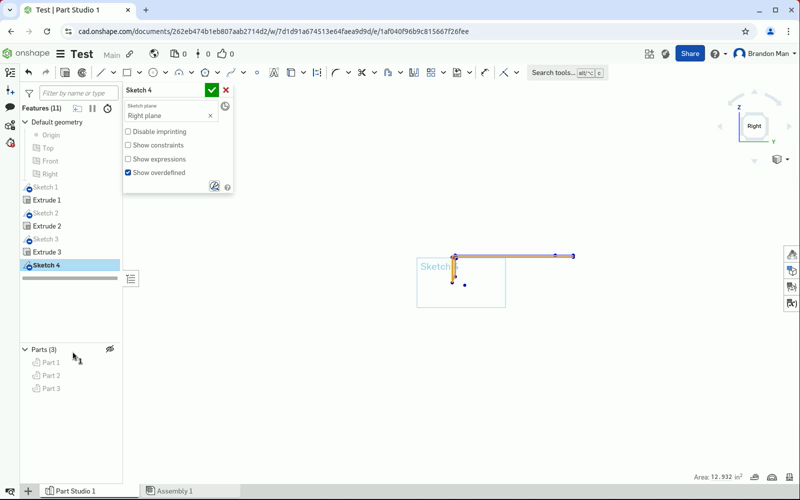
key(shift+y)
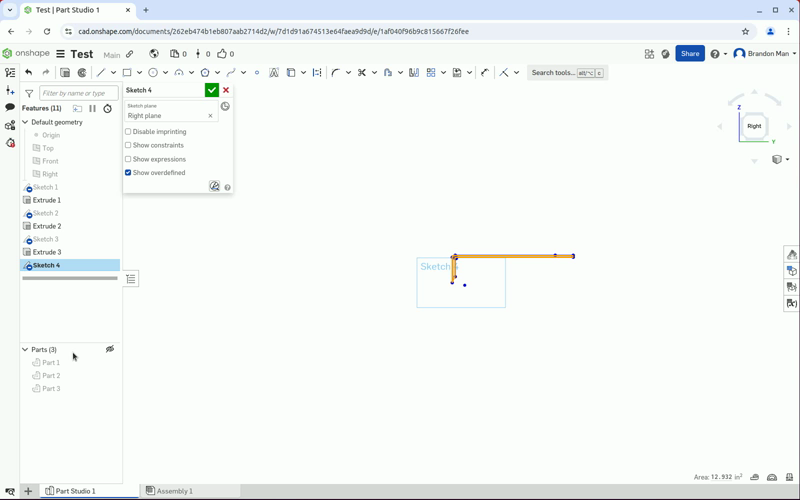
key(shift+e)
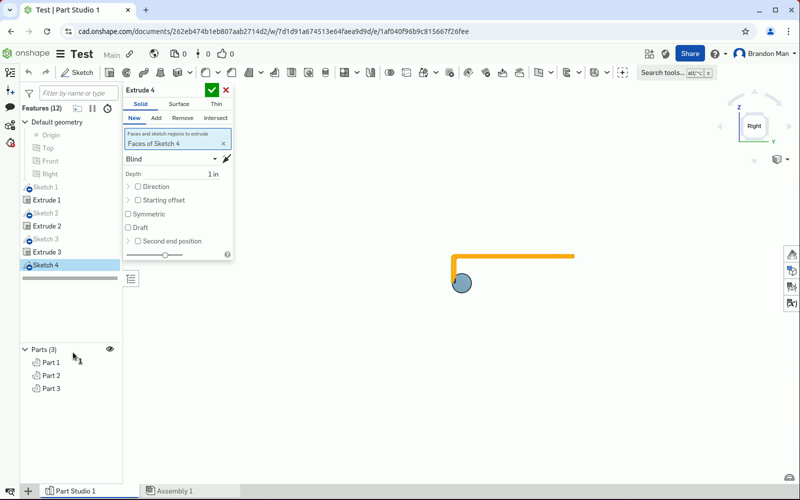
mouse_move(143, 106)
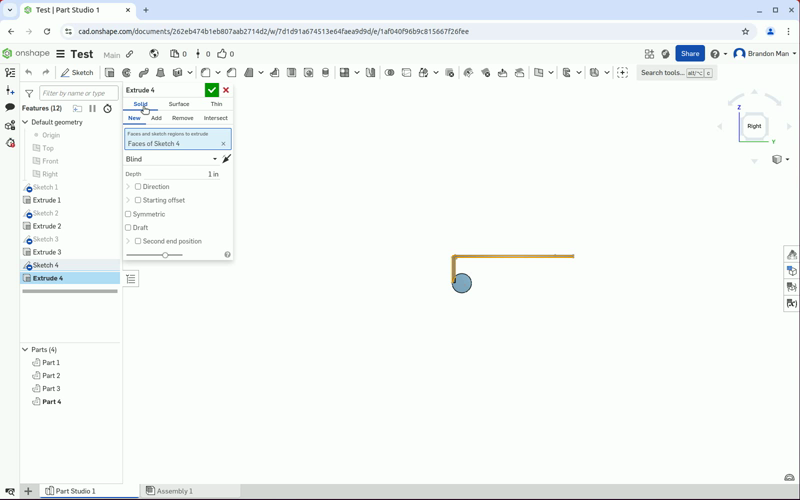
click(143, 106)
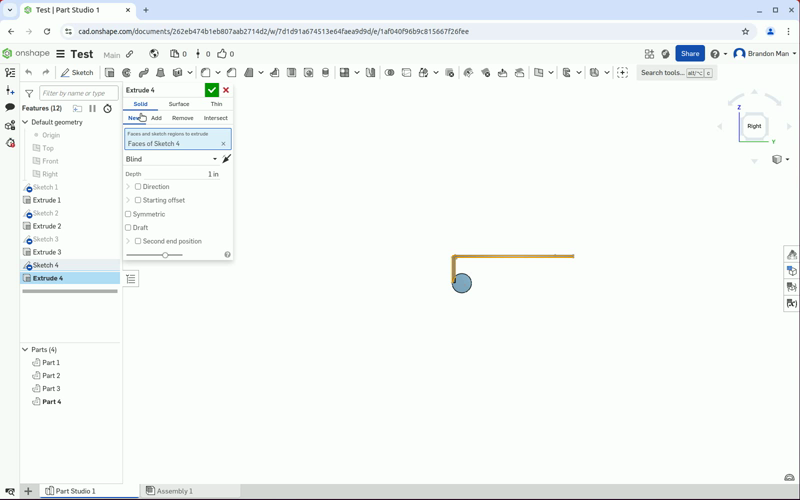
mouse_move(137, 120)
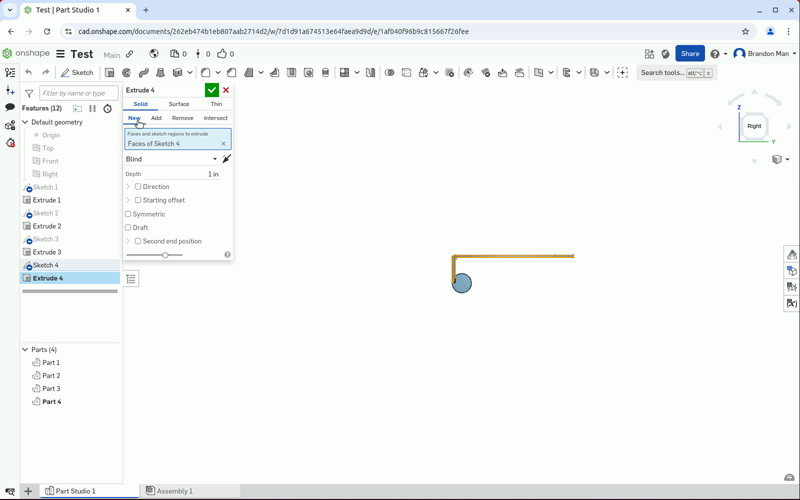
click(137, 120)
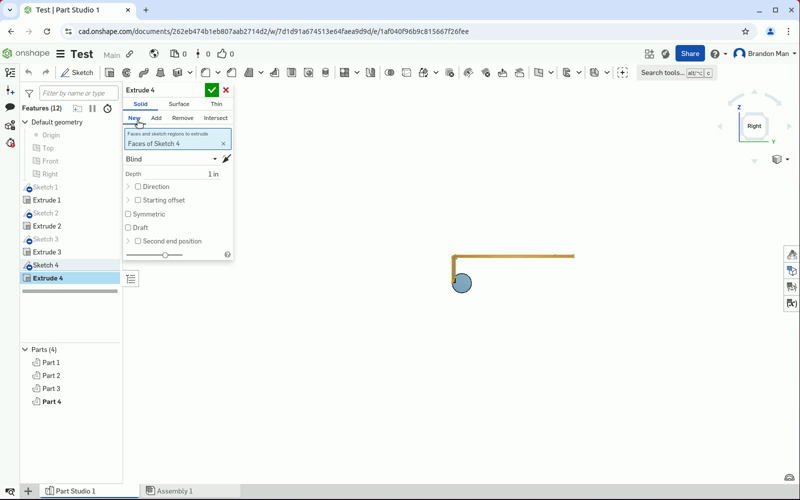
key(tab, 4)
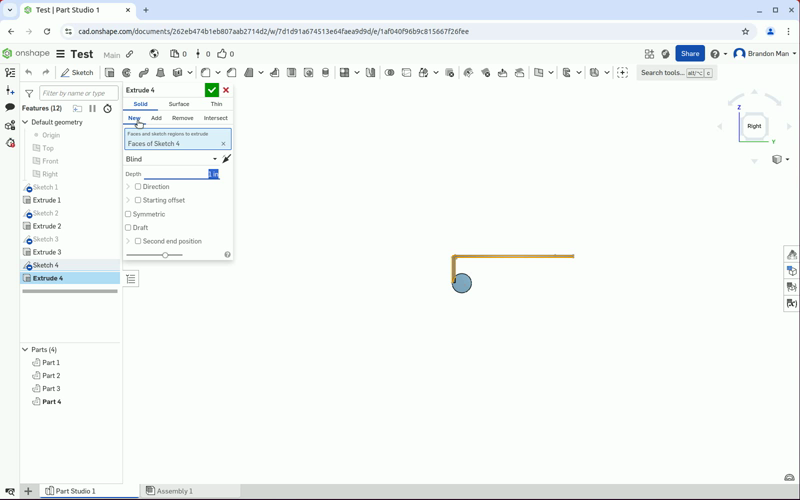
text(5.536)
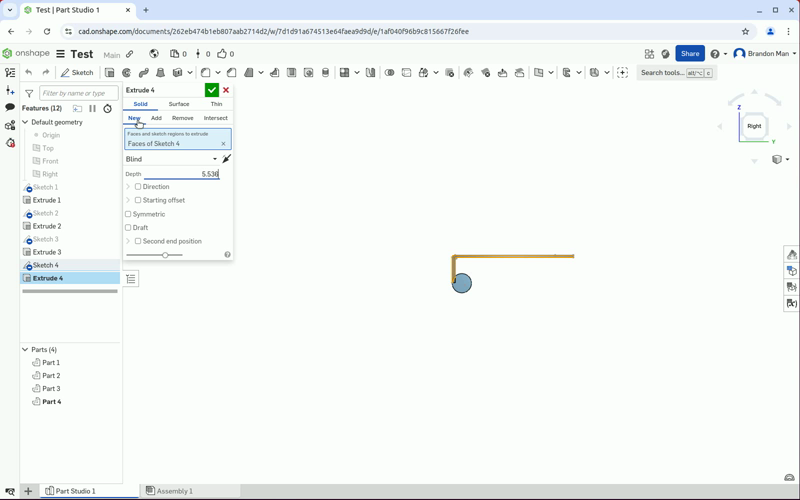
key(tab, 3)
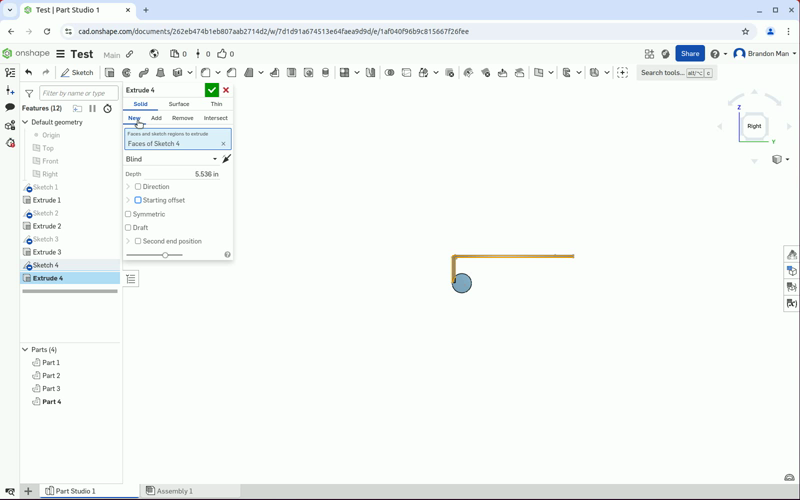
key(tab, 2)
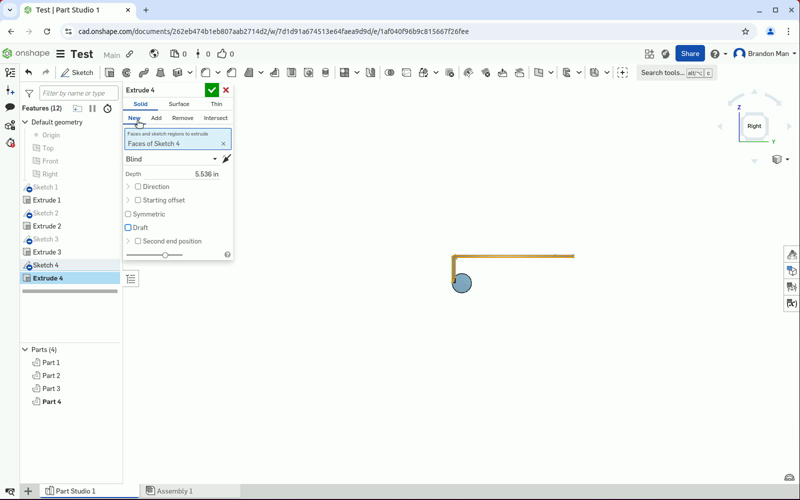
key(space)
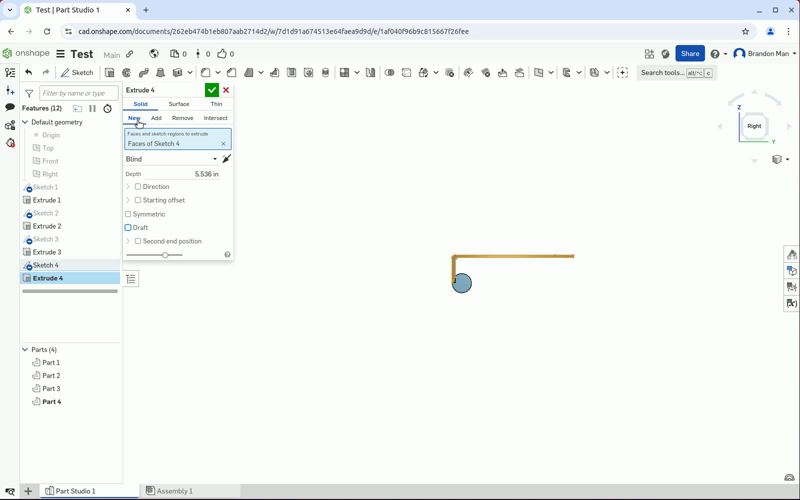
key(tab, 3)
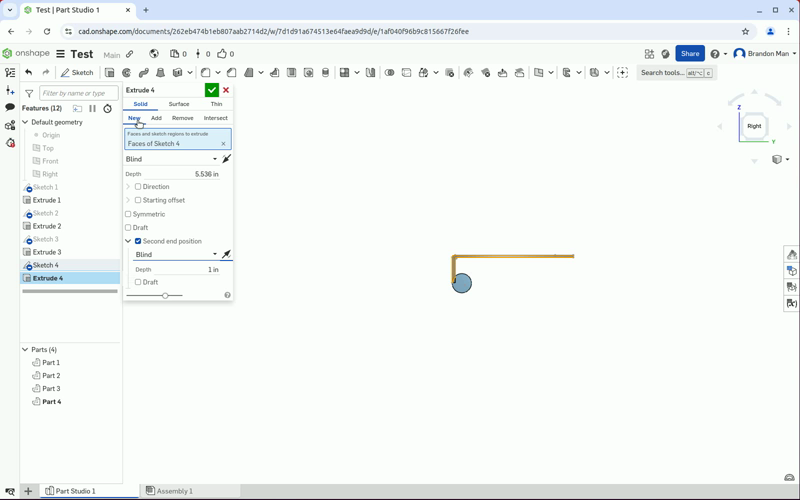
text(3.37)
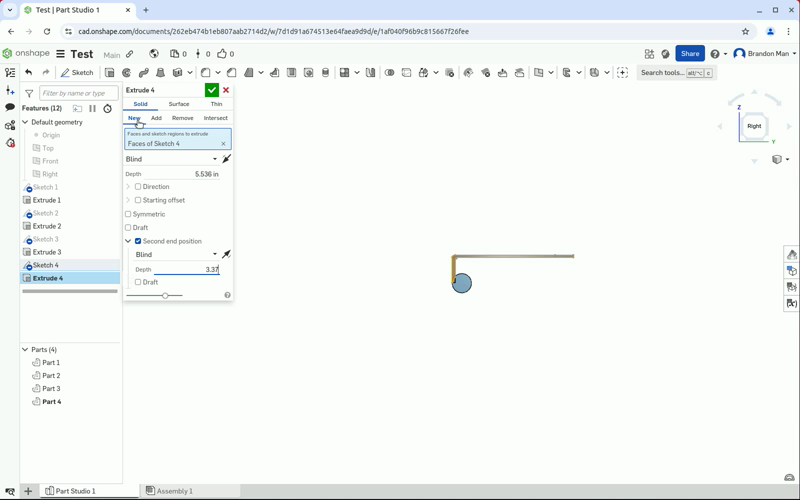
key(enter)
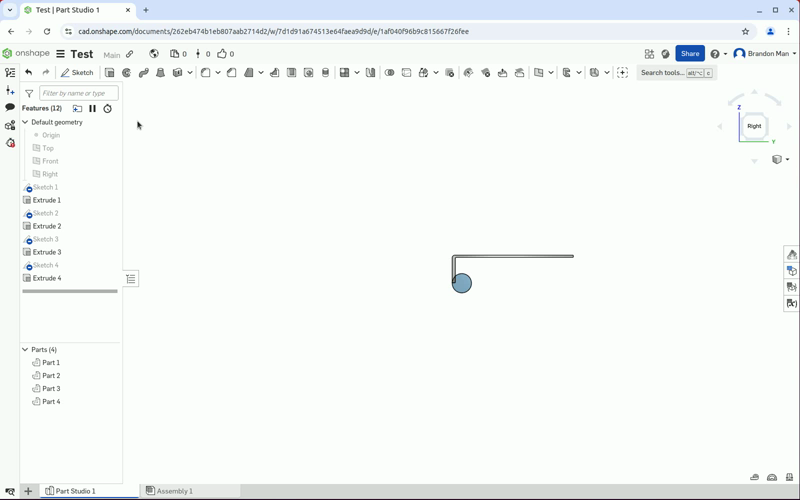
key(shift+h)
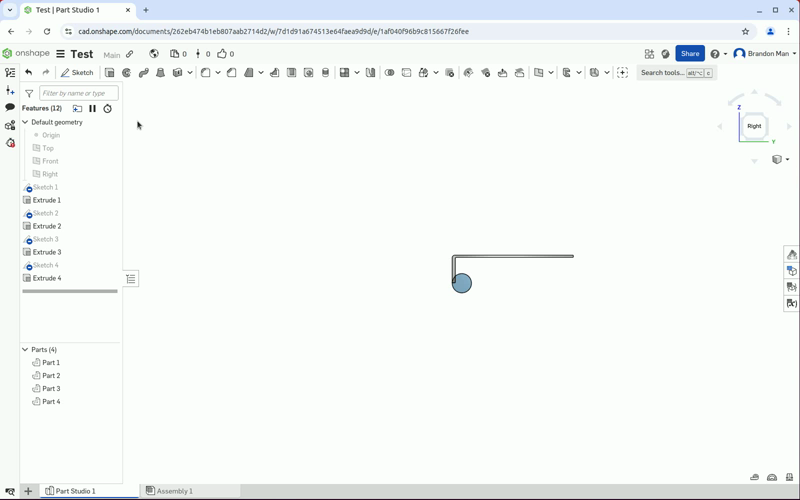
key(shift+h)
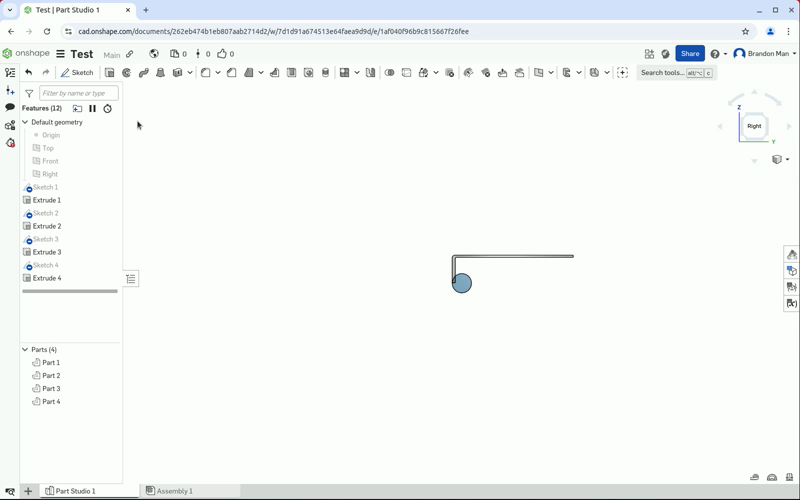
mouse_move(73, 189)
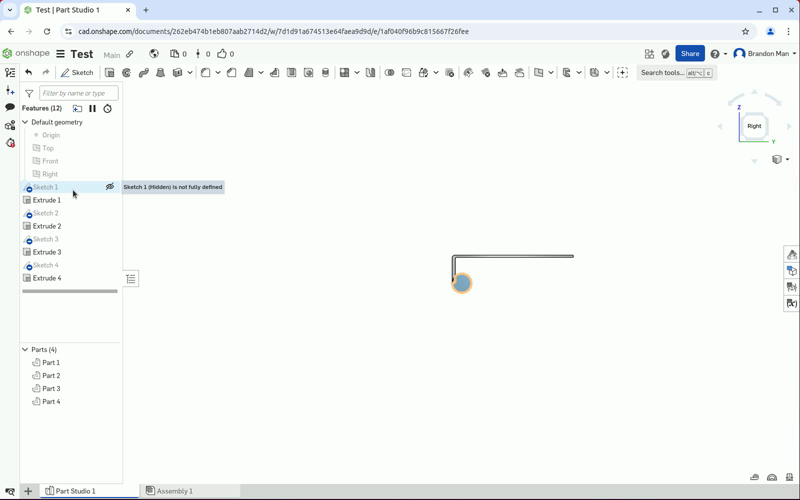
click(73, 189)
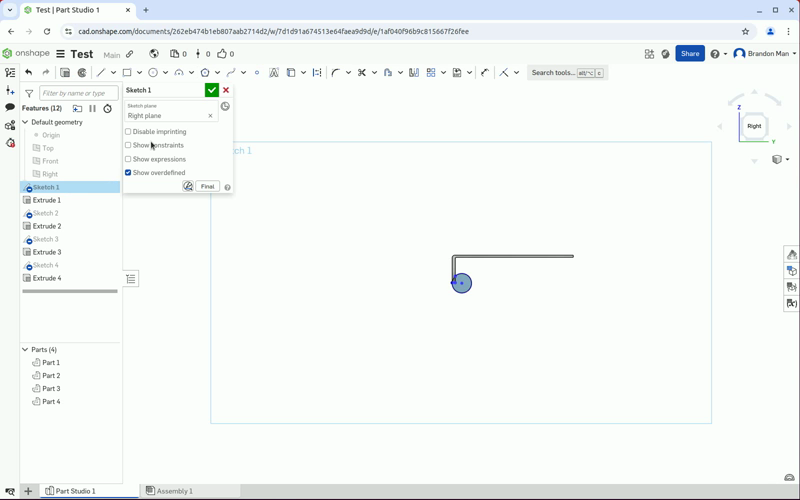
mouse_move(229, 92)
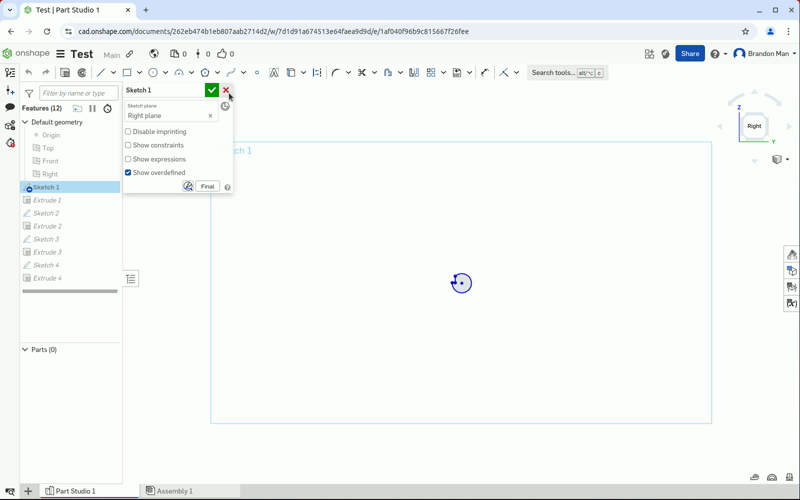
click(229, 92)
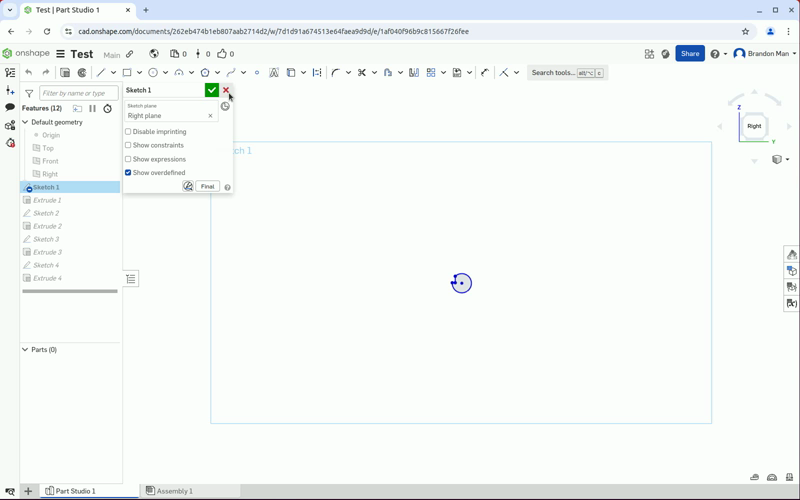
key(shift+s)
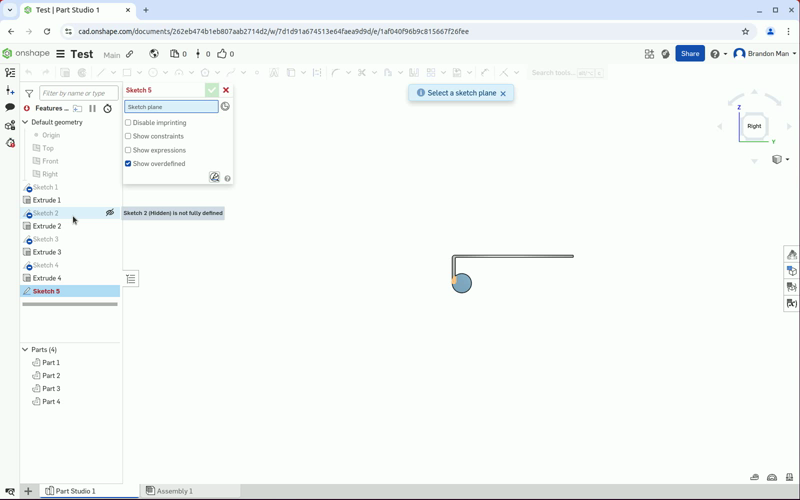
scroll(3)
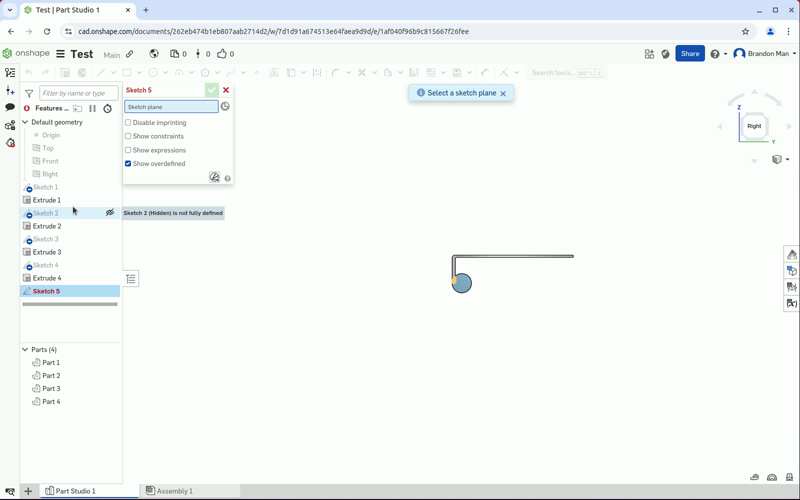
mouse_move(73, 176)
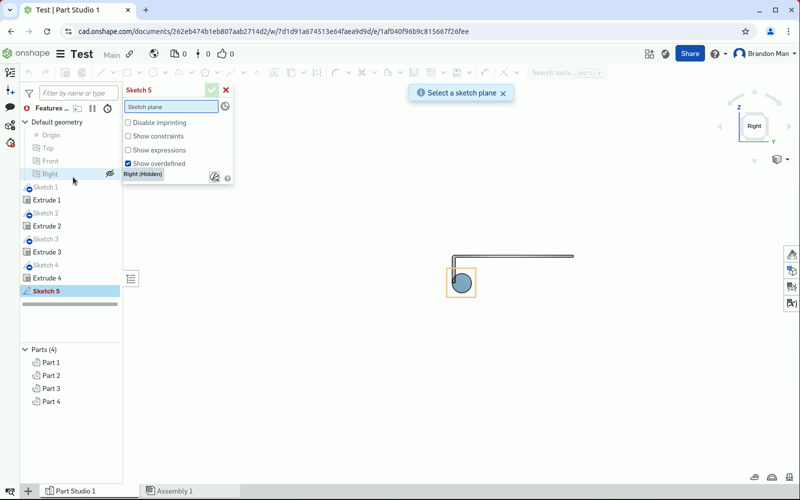
click(73, 176)
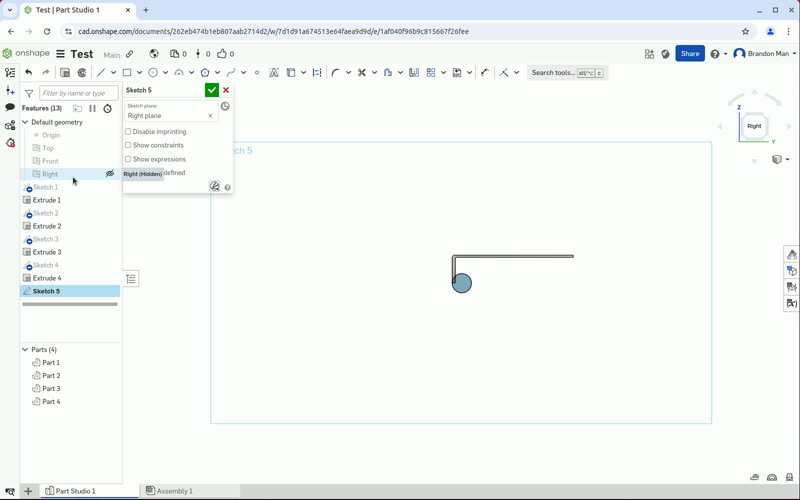
mouse_move(73, 352)
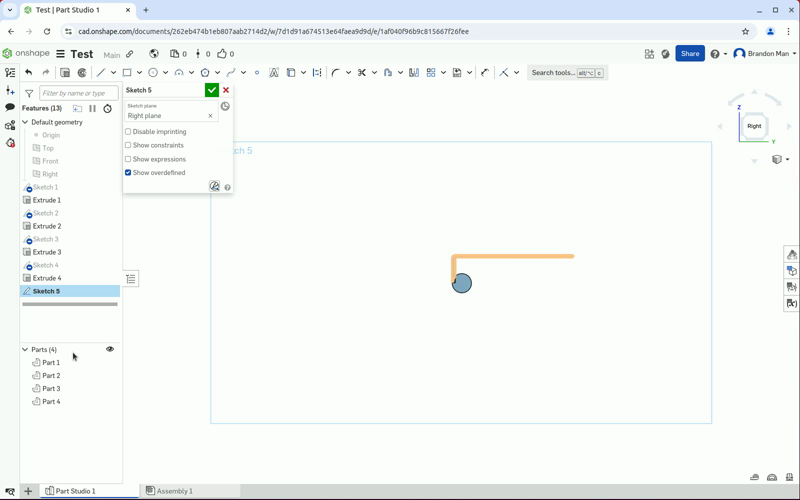
key(y)
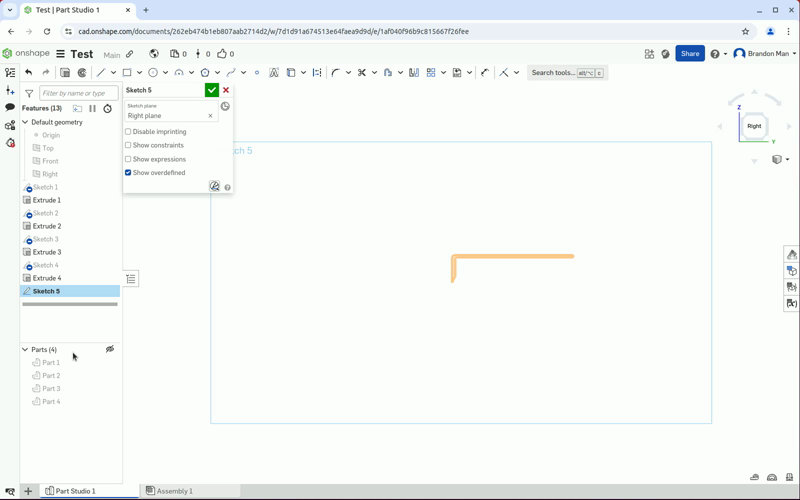
key(l)
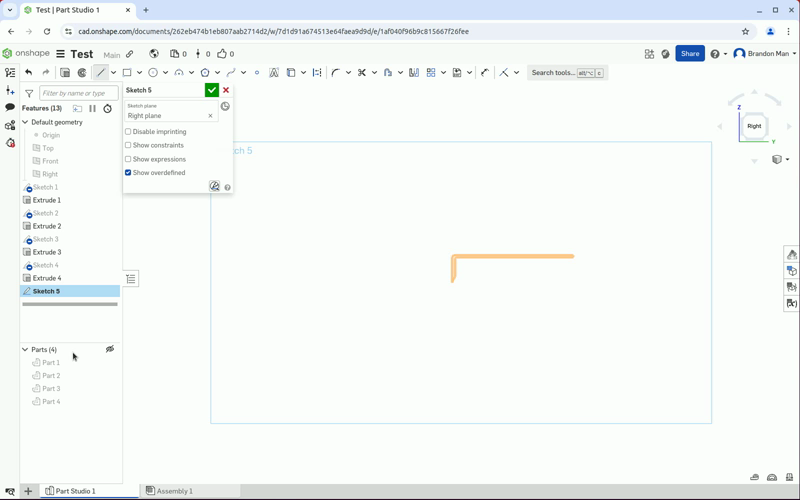
key_down(shift)
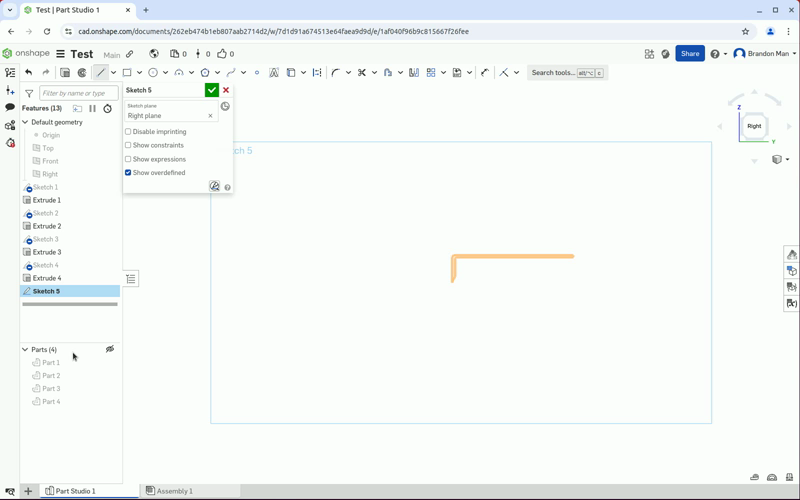
mouse_move(555, 254)
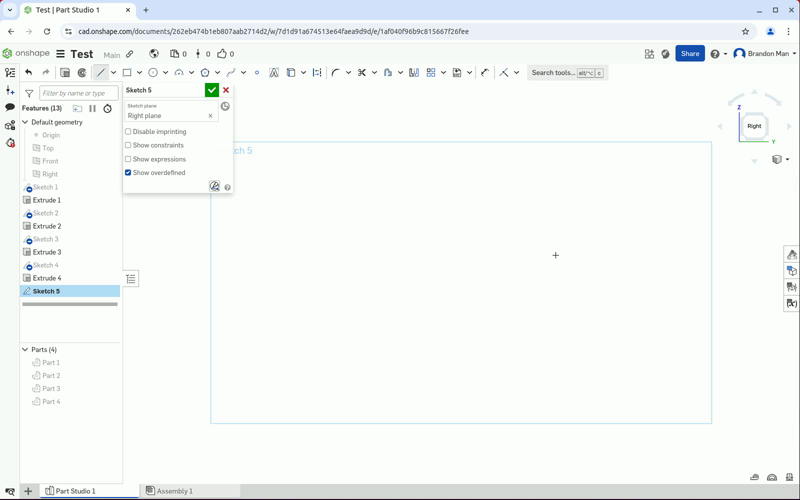
click(555, 254)
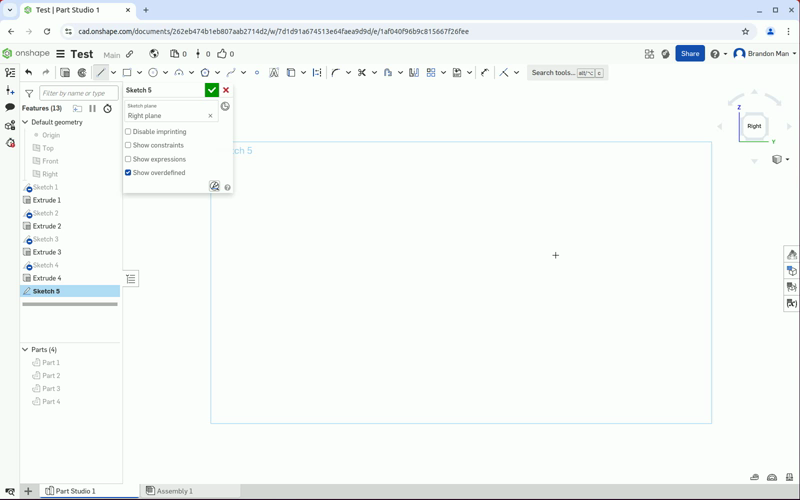
key_up(shift)
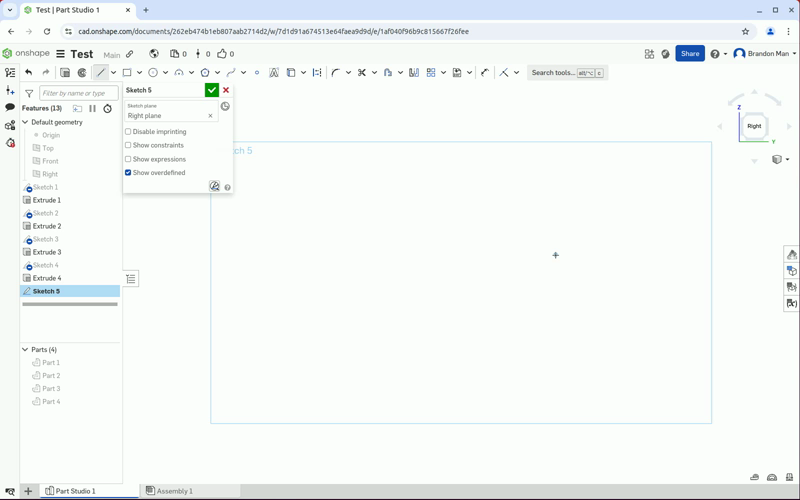
key_down(shift)
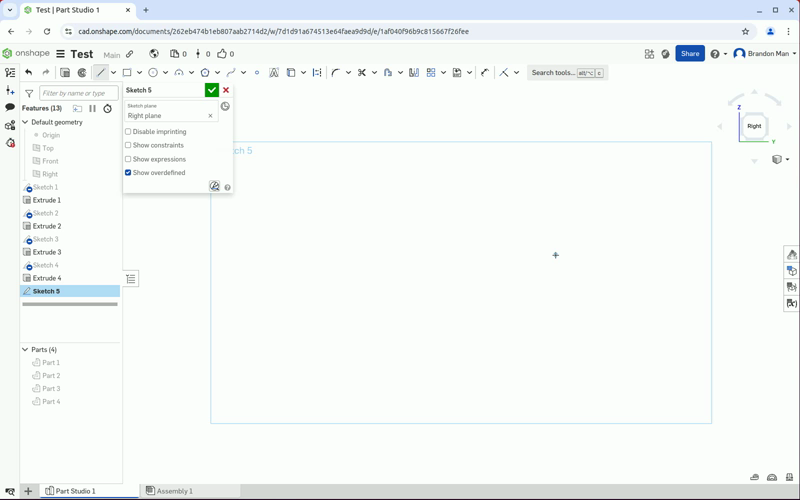
mouse_move(585, 254)
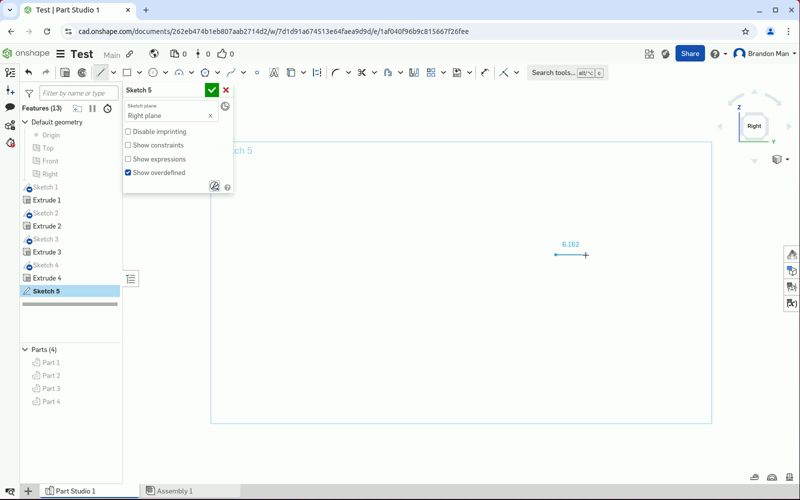
mouse_move(573, 254)
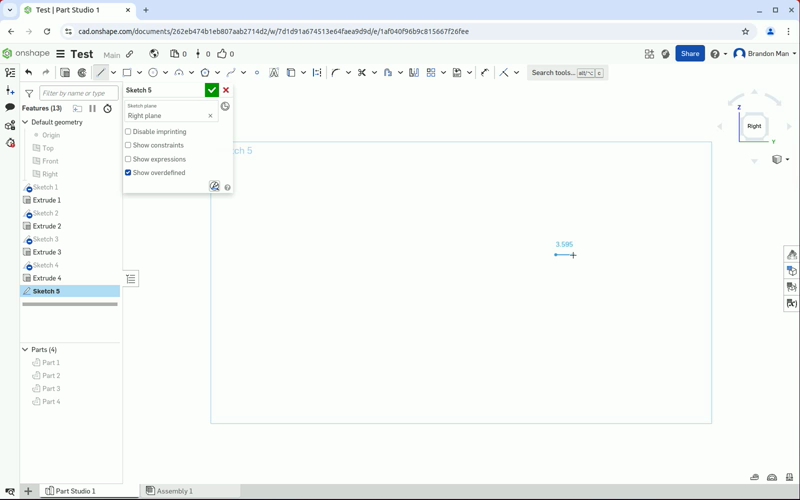
click(573, 254)
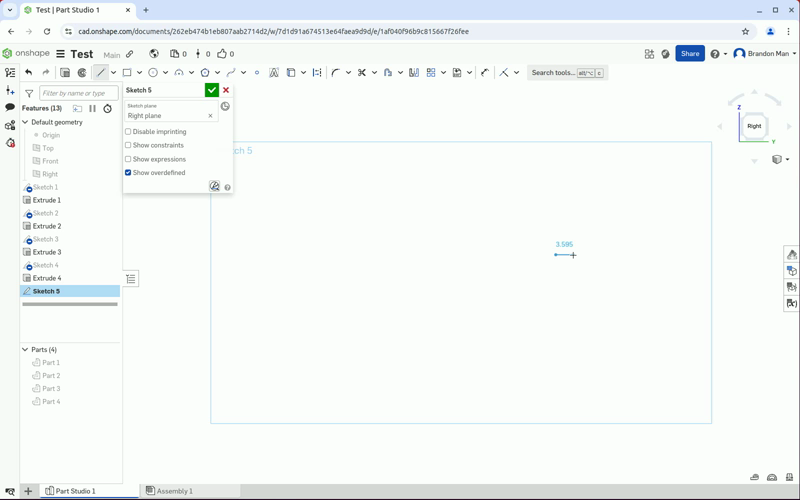
key_up(shift)
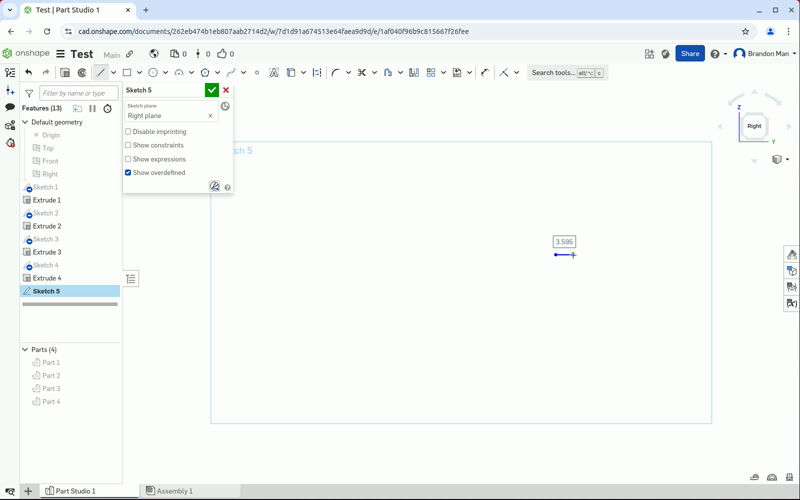
key_down(shift)
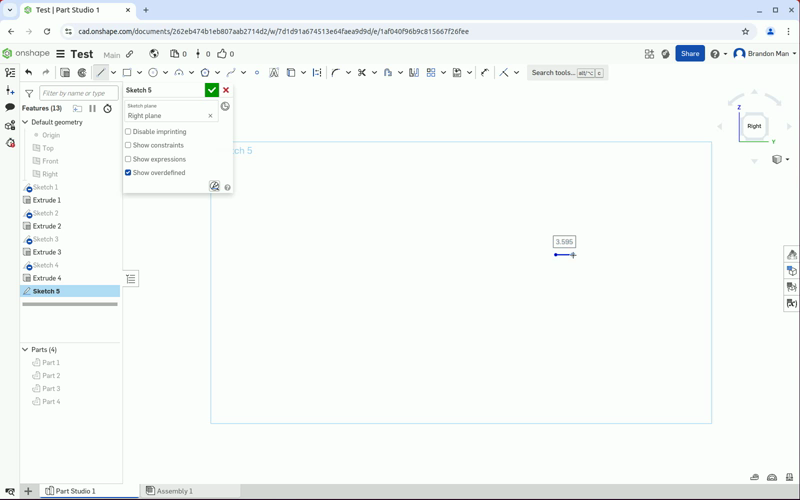
mouse_move(589, 254)
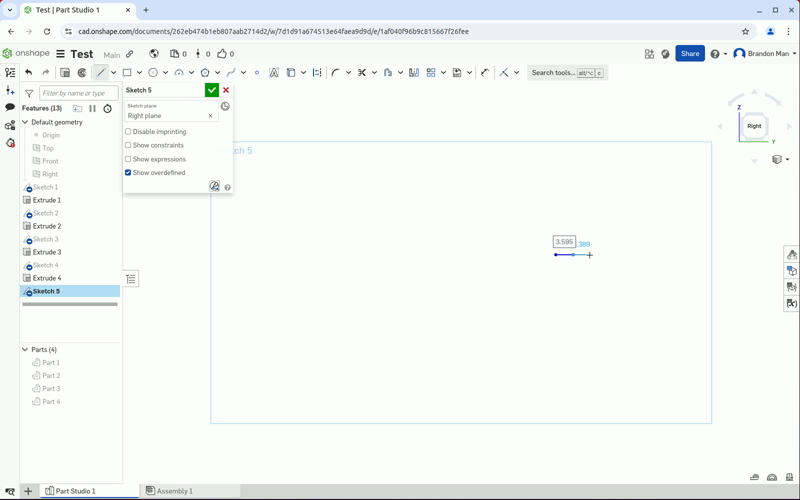
mouse_move(573, 241)
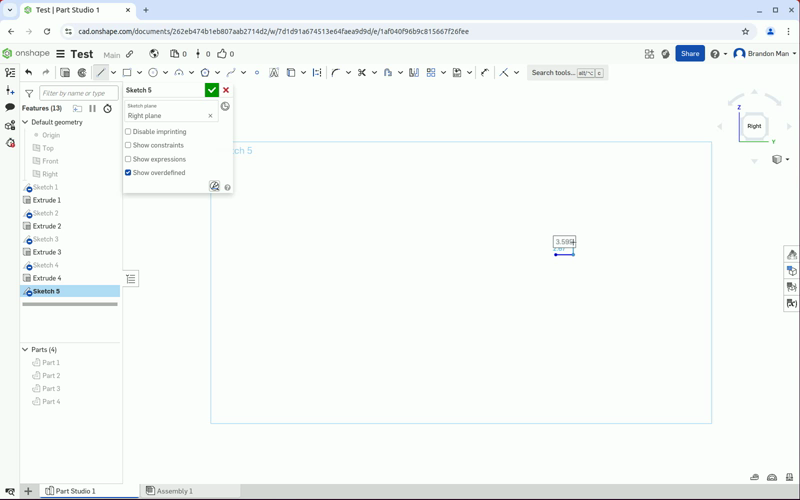
click(573, 241)
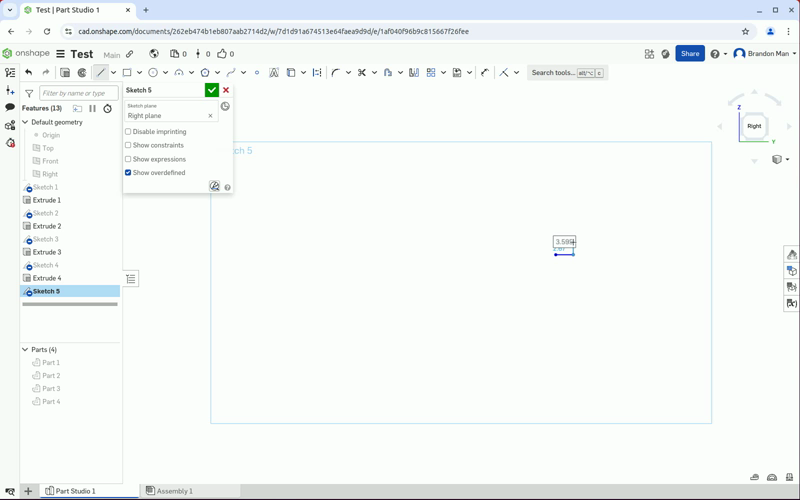
key_up(shift)
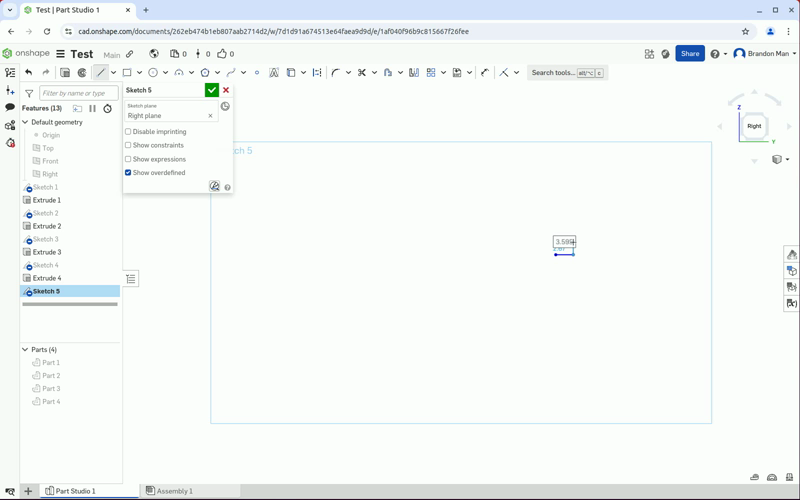
key(esc)
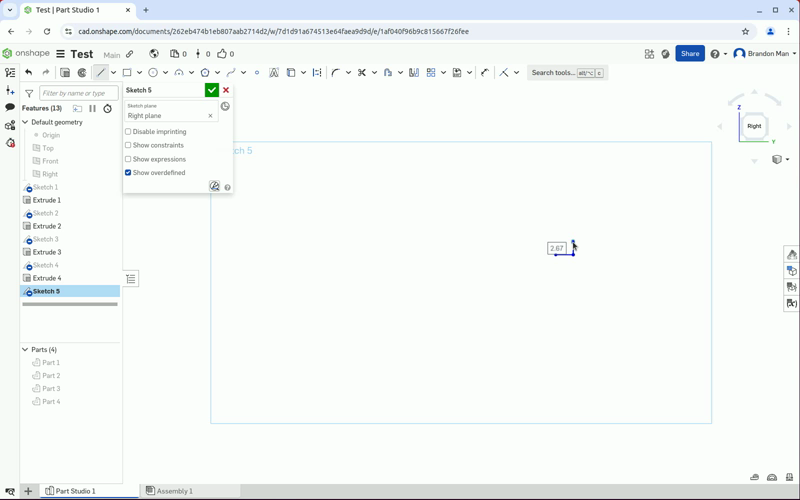
key(a)
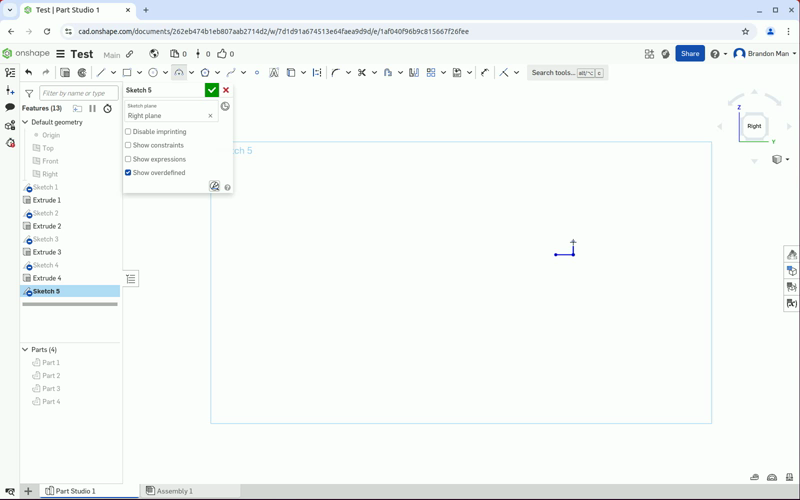
mouse_move(573, 241)
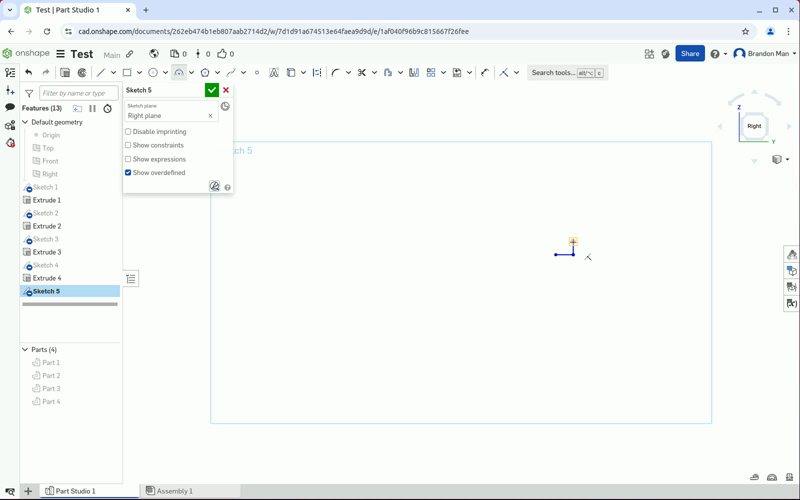
click(573, 241)
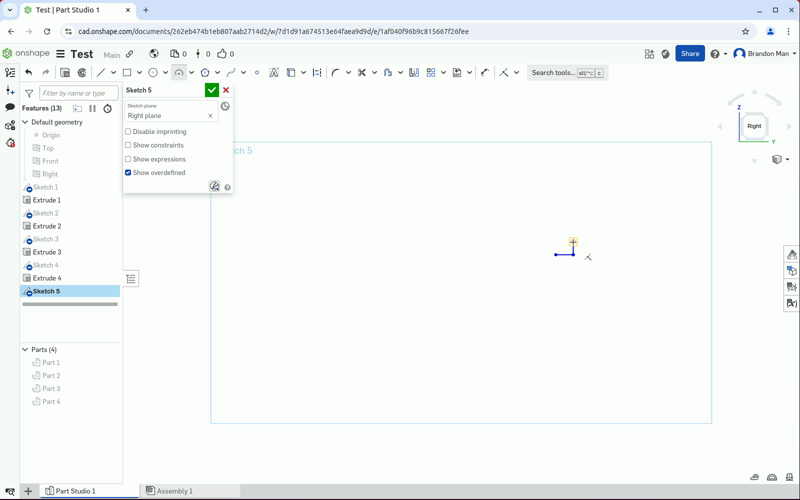
key_down(shift)
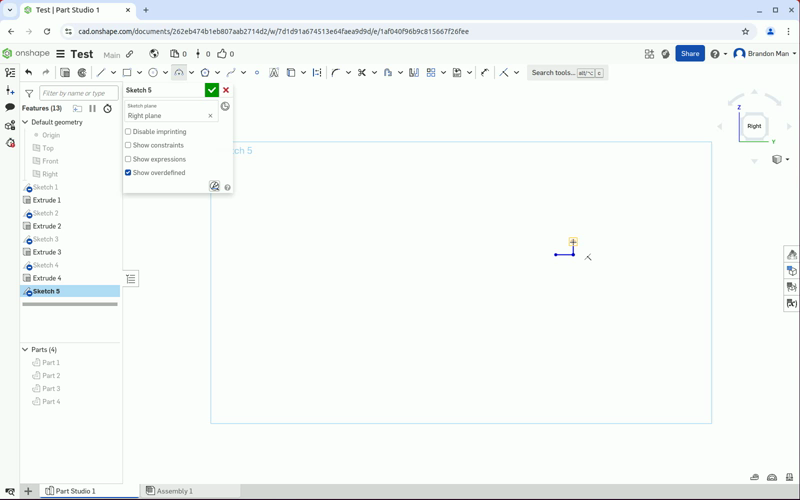
mouse_move(555, 241)
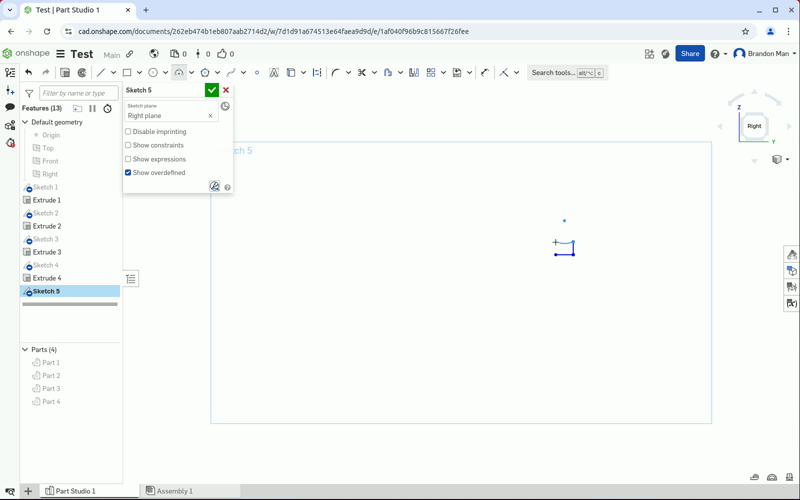
click(555, 241)
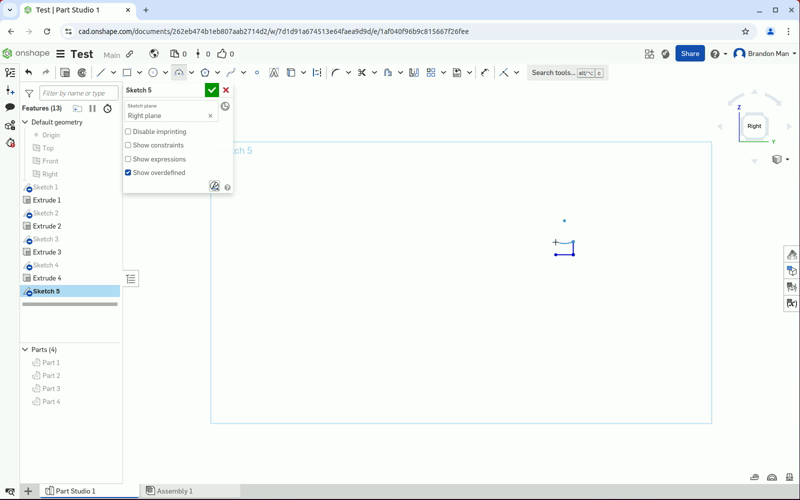
mouse_move(564, 232)
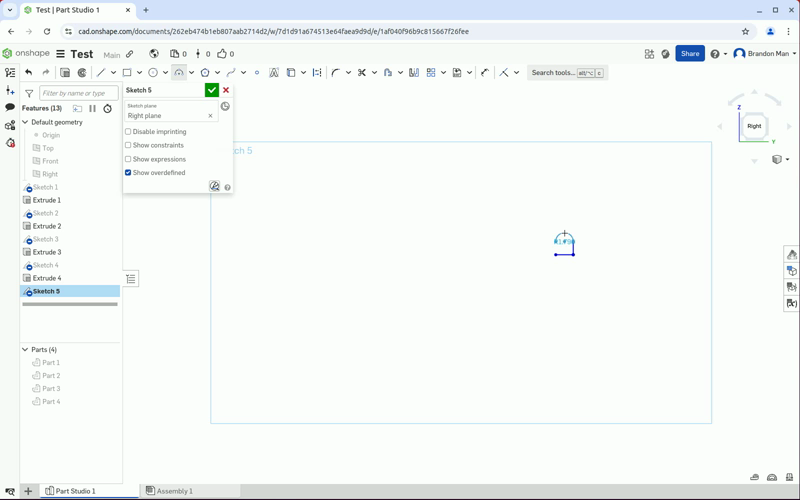
click(564, 232)
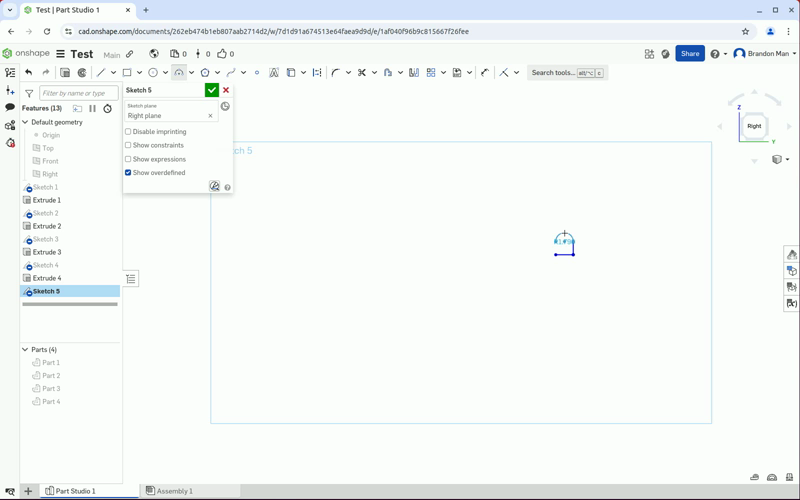
key_up(shift)
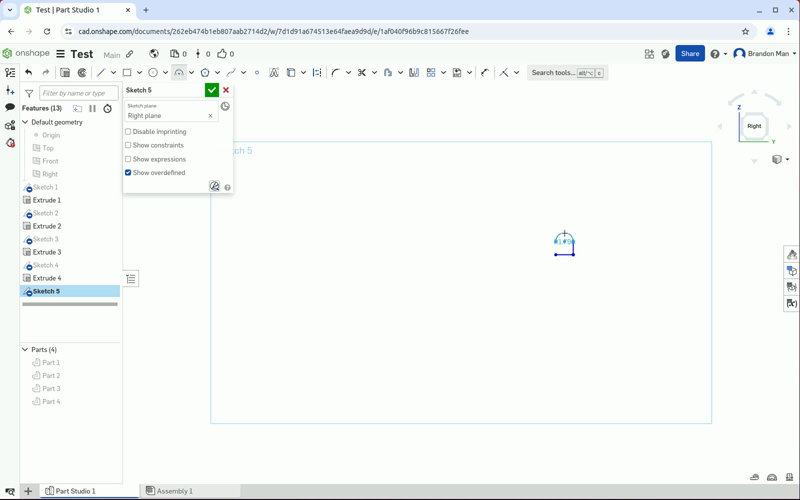
key(esc)
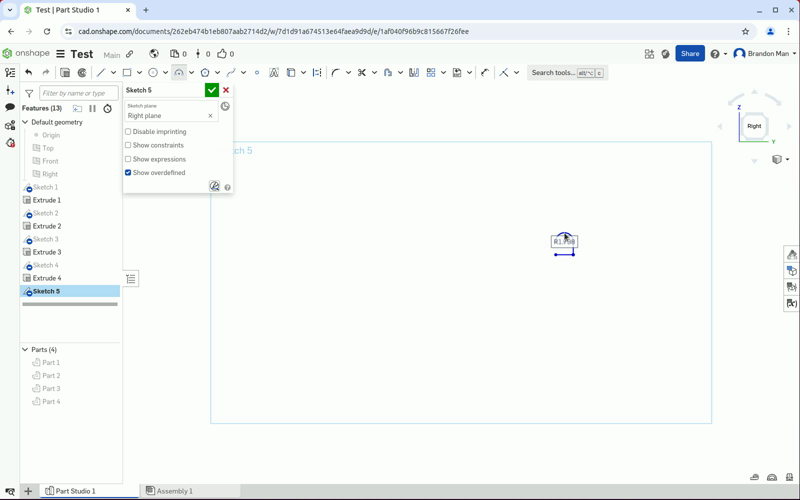
key(l)
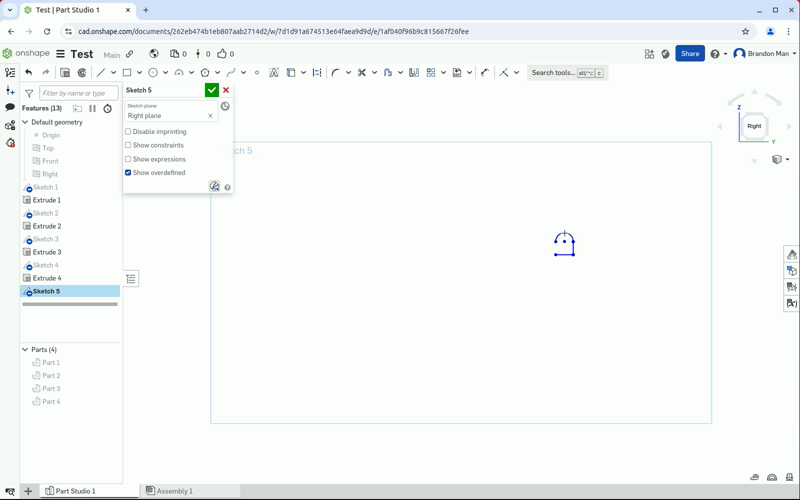
mouse_move(555, 241)
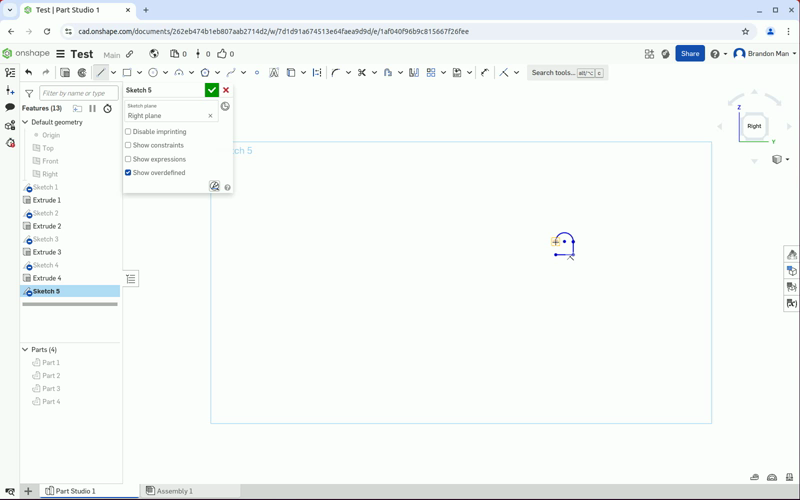
click(555, 241)
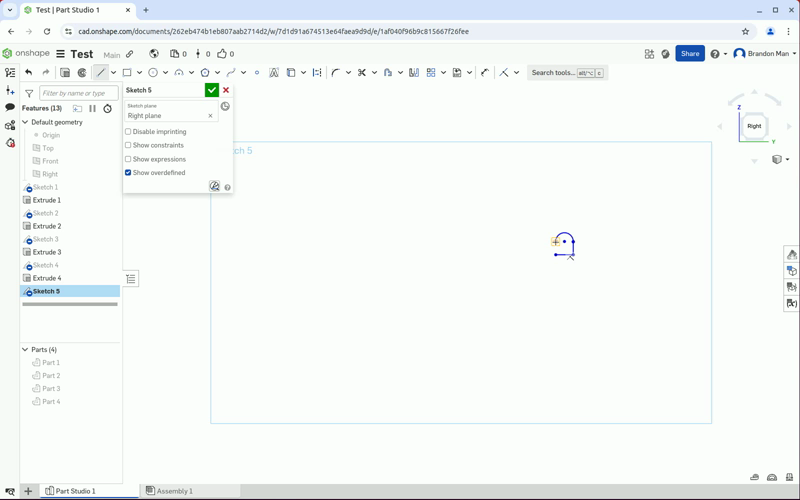
mouse_move(585, 241)
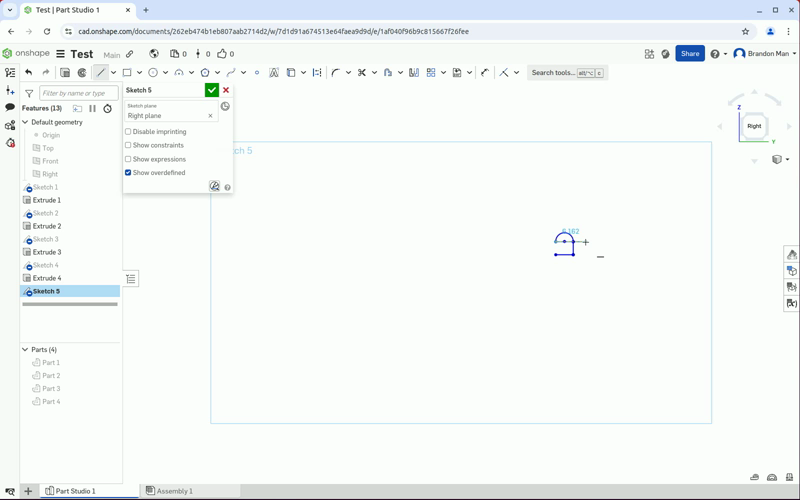
key_down(shift)
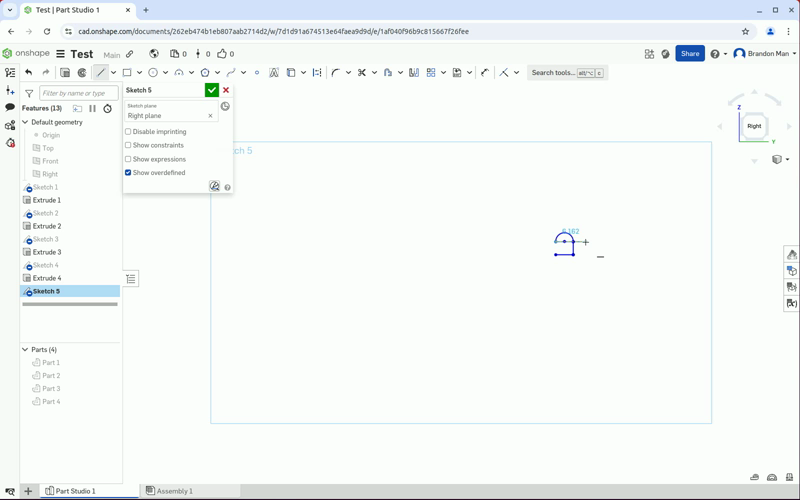
mouse_move(555, 254)
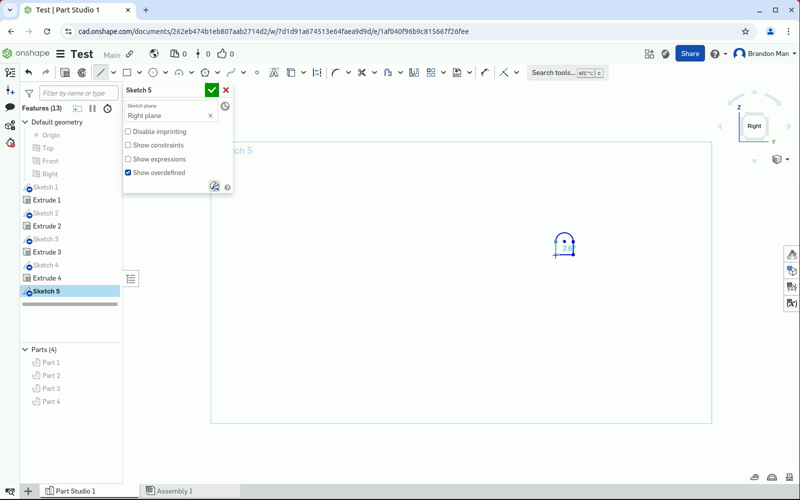
key_up(shift)
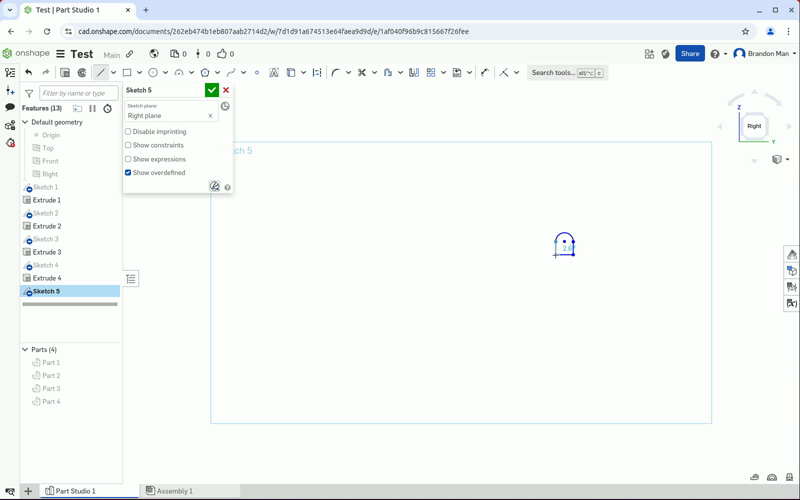
click(555, 254)
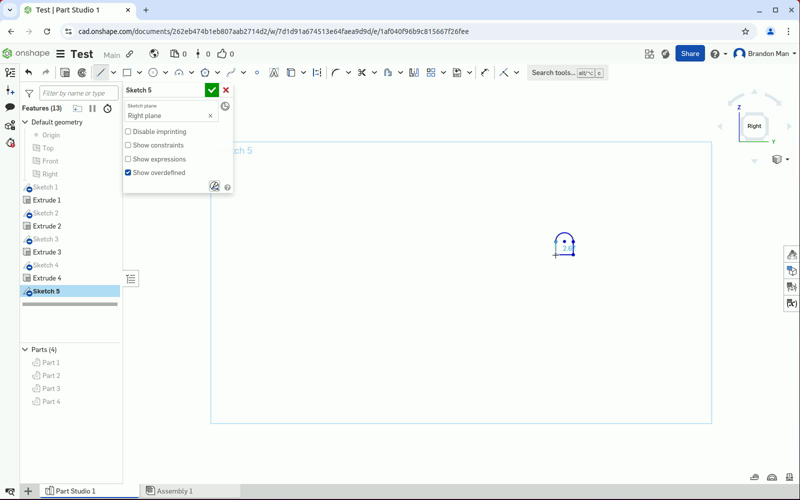
key(esc)
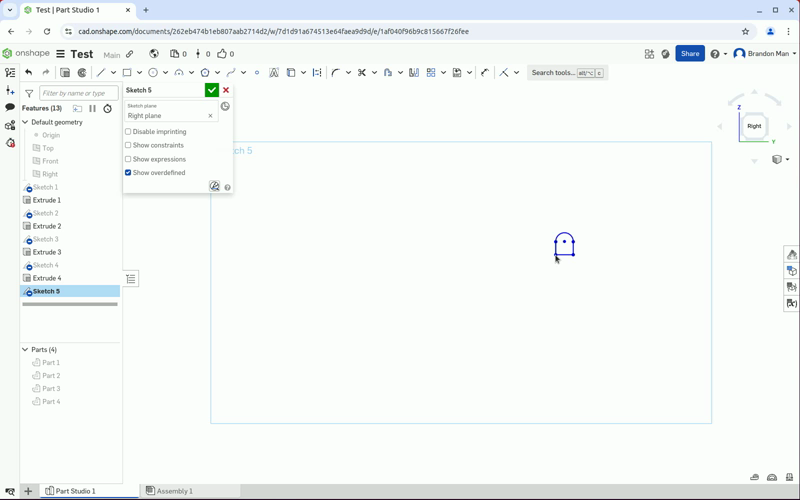
mouse_move(571, 243)
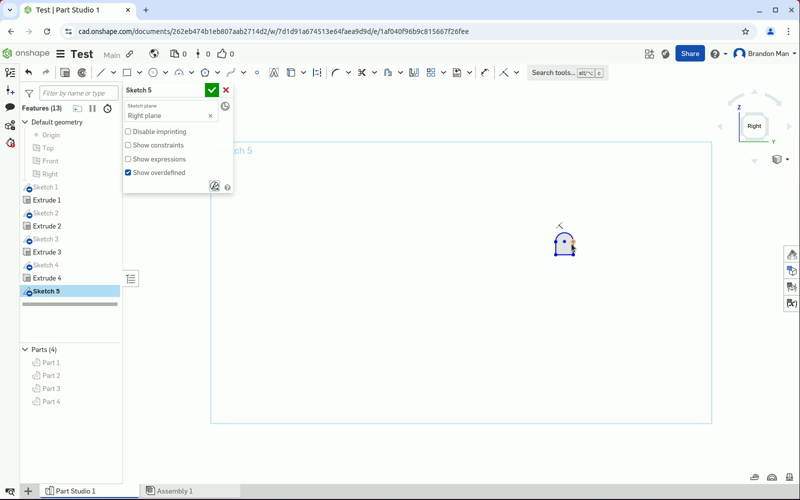
scroll(6)
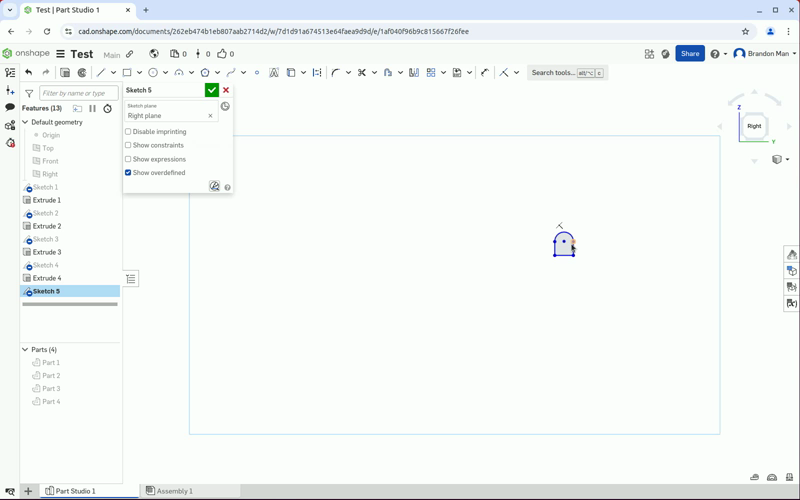
scroll(6)
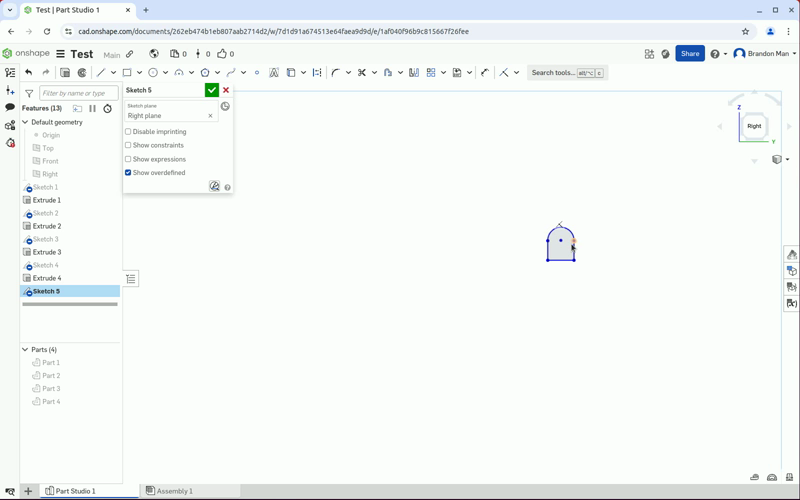
scroll(6)
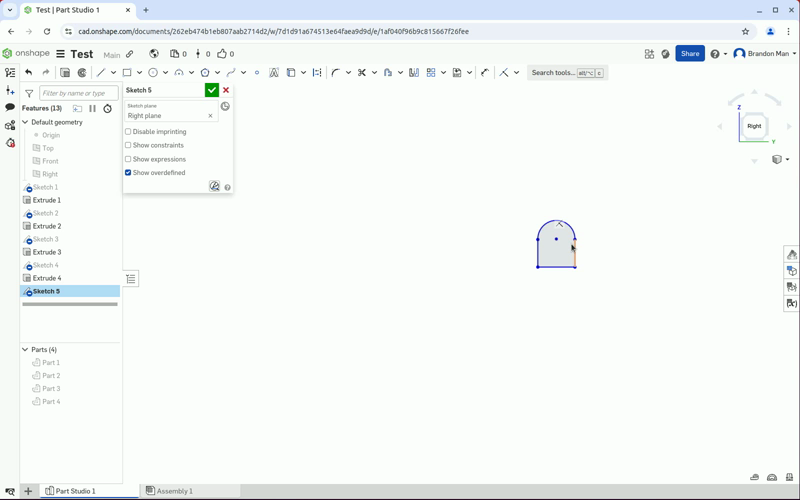
scroll(6)
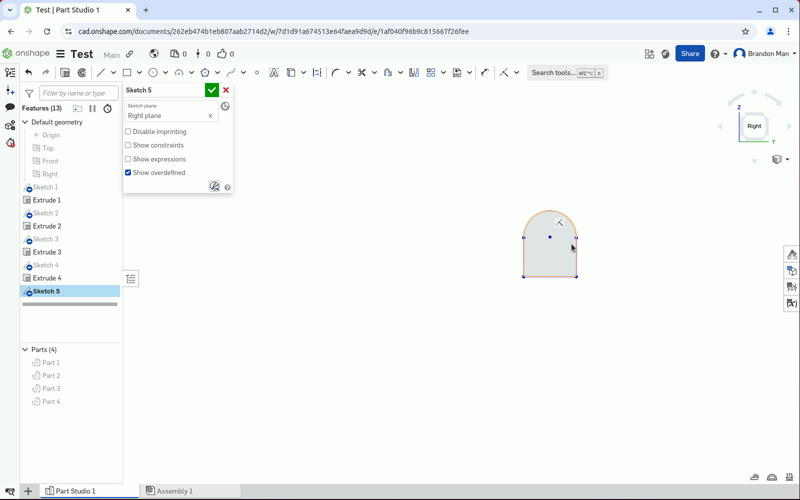
scroll(6)
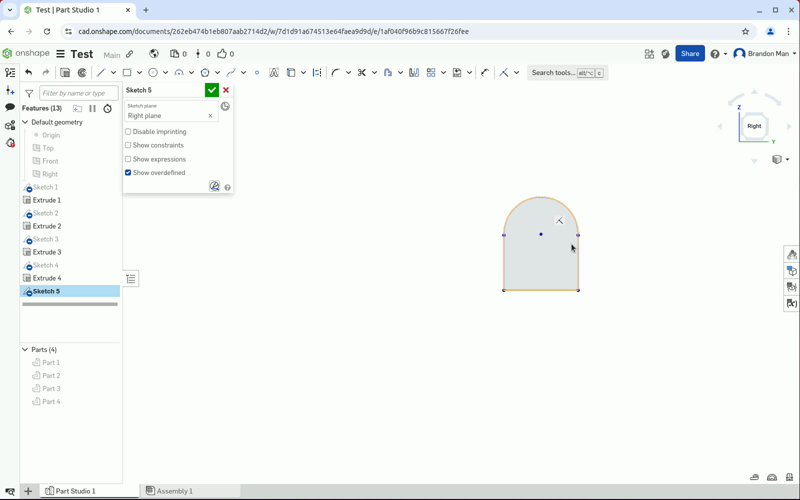
scroll(6)
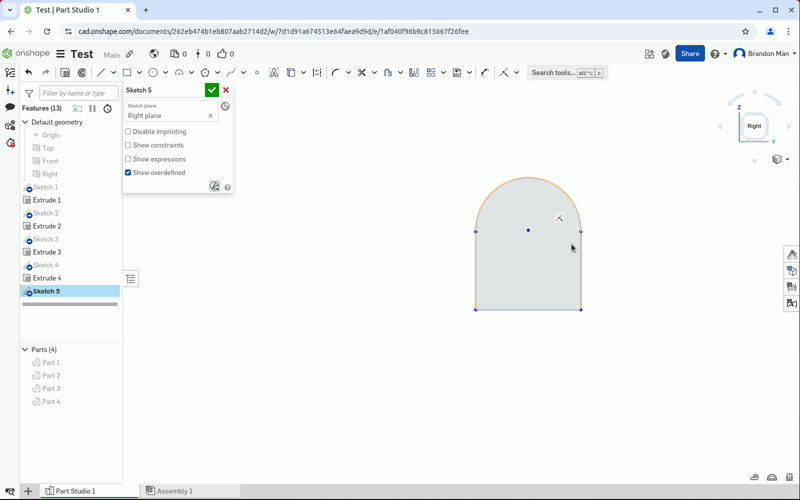
scroll(6)
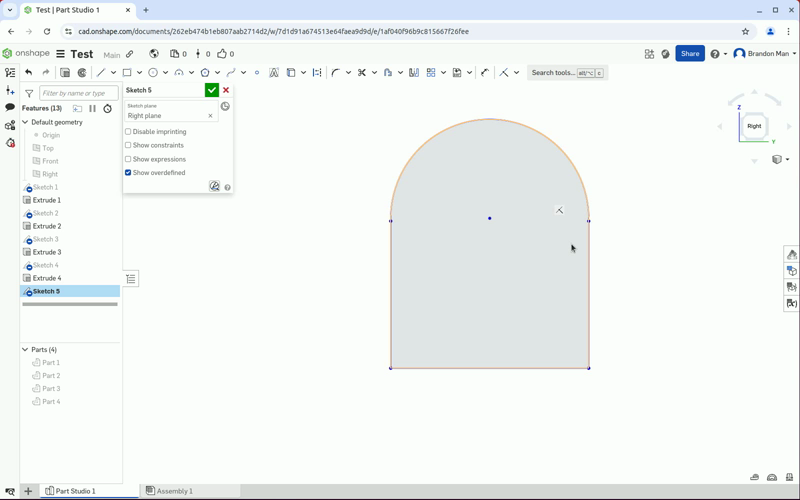
click(571, 243)
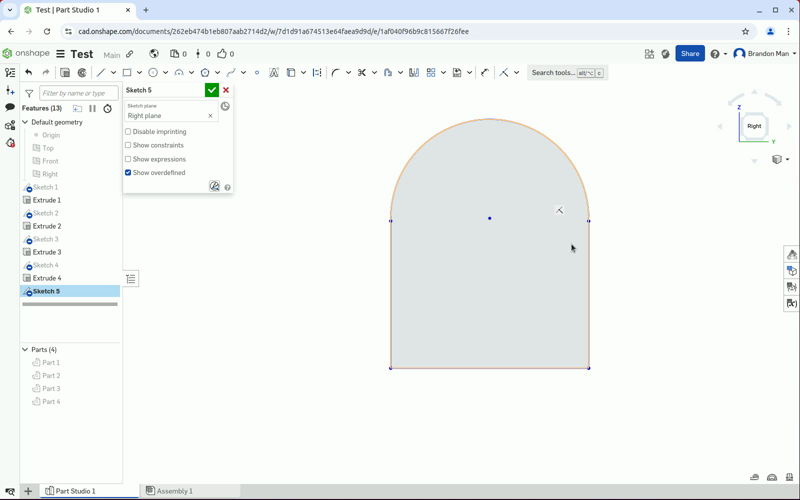
scroll(-6)
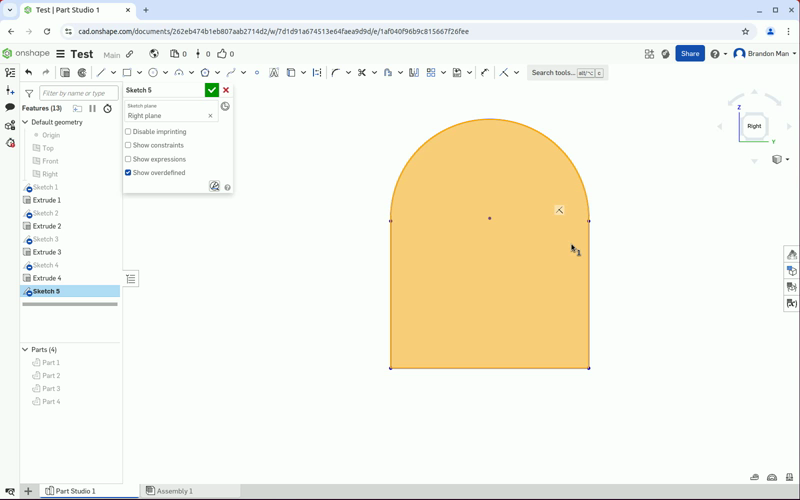
scroll(-6)
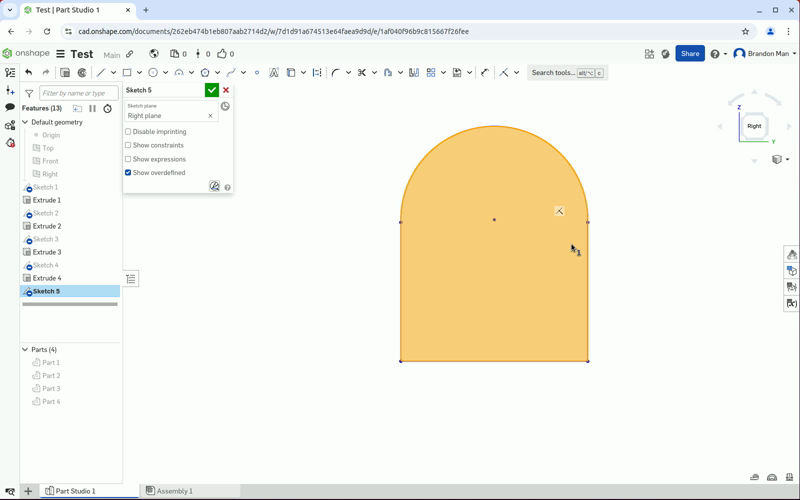
scroll(-6)
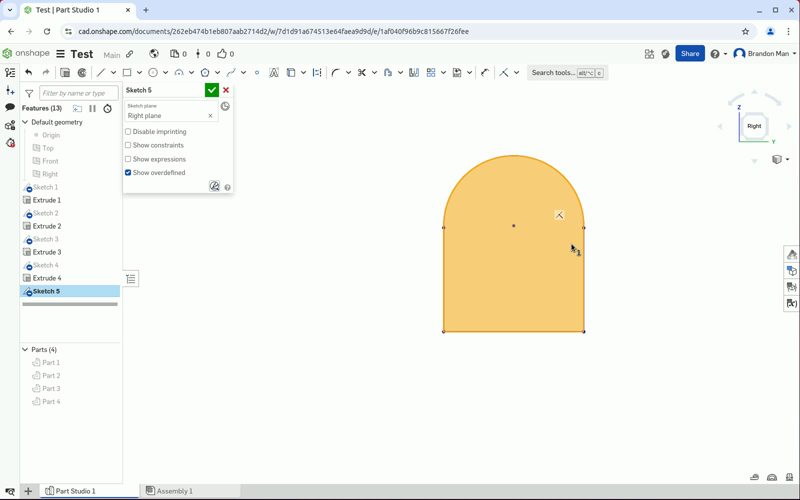
scroll(-6)
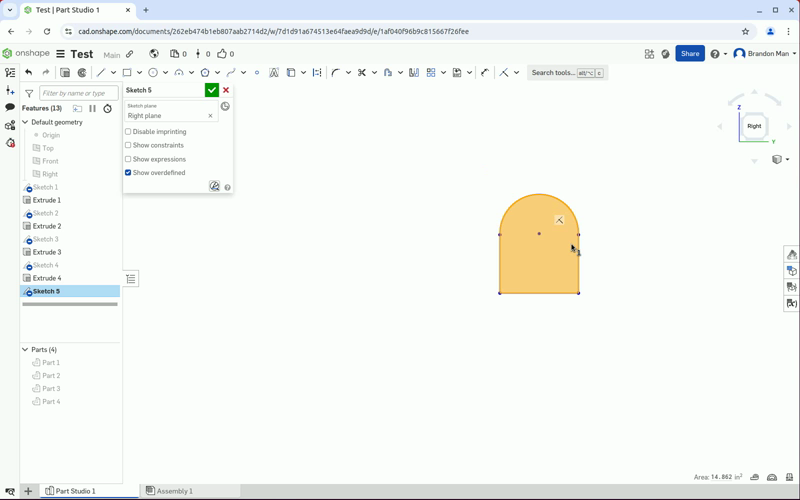
scroll(-6)
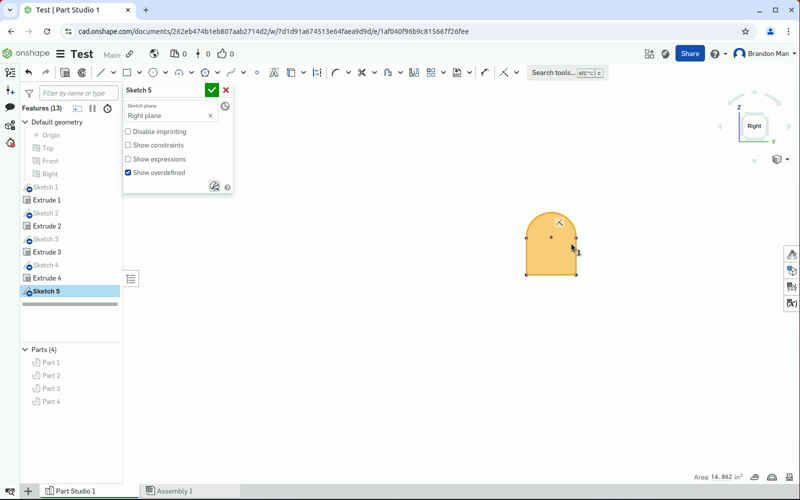
scroll(-6)
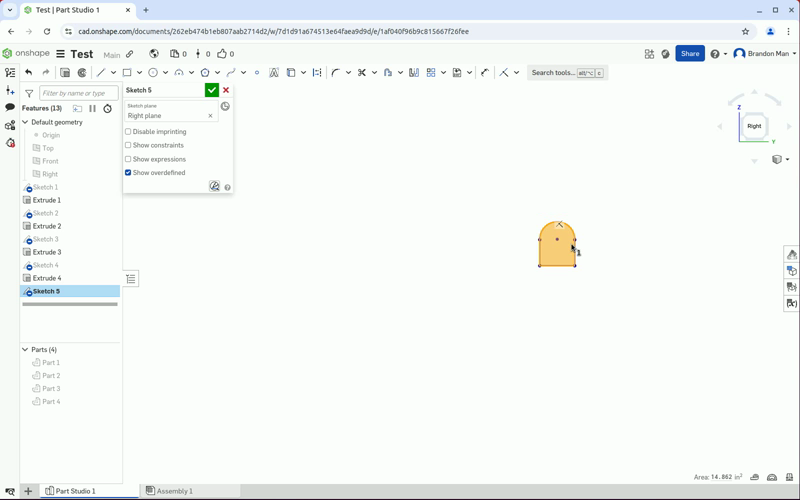
scroll(-6)
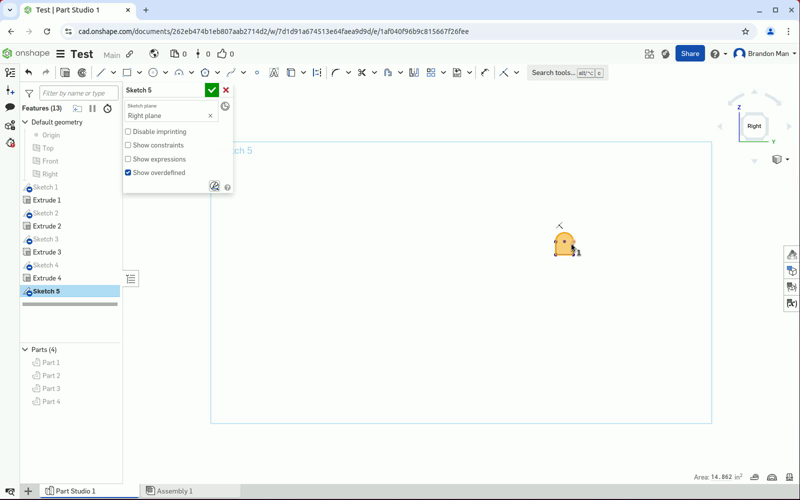
mouse_move(73, 352)
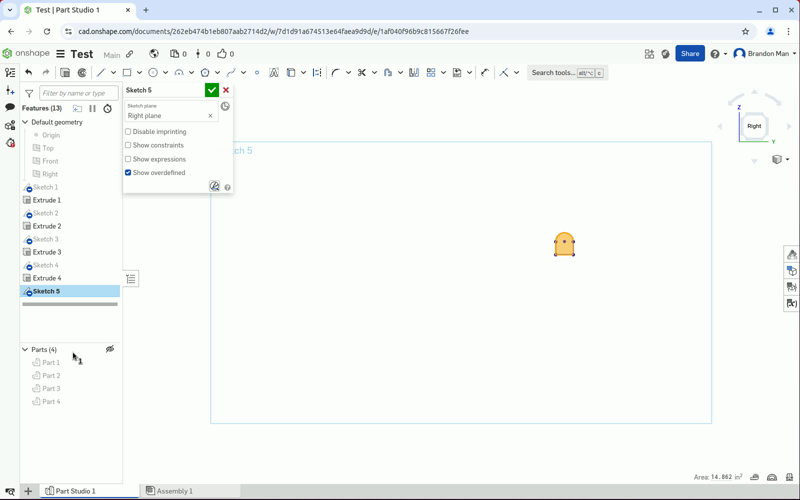
key(shift+y)
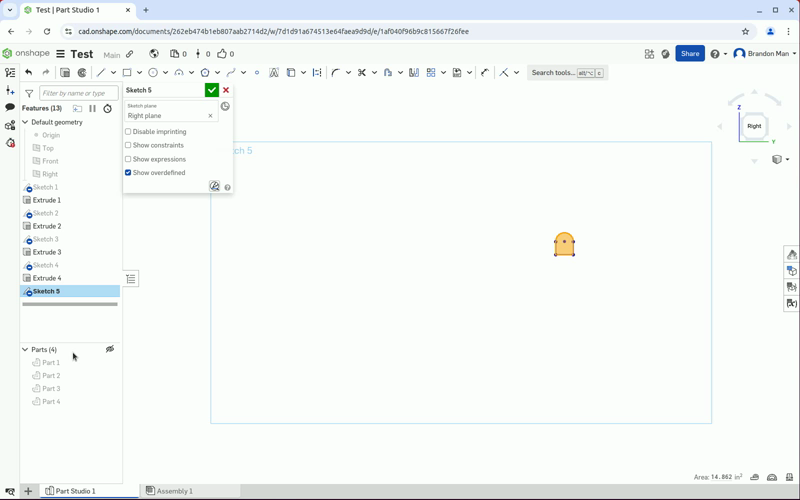
key(shift+e)
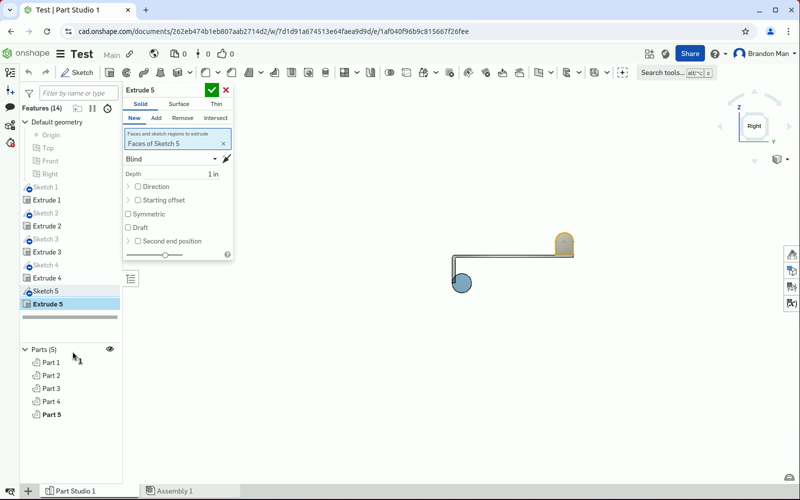
mouse_move(143, 106)
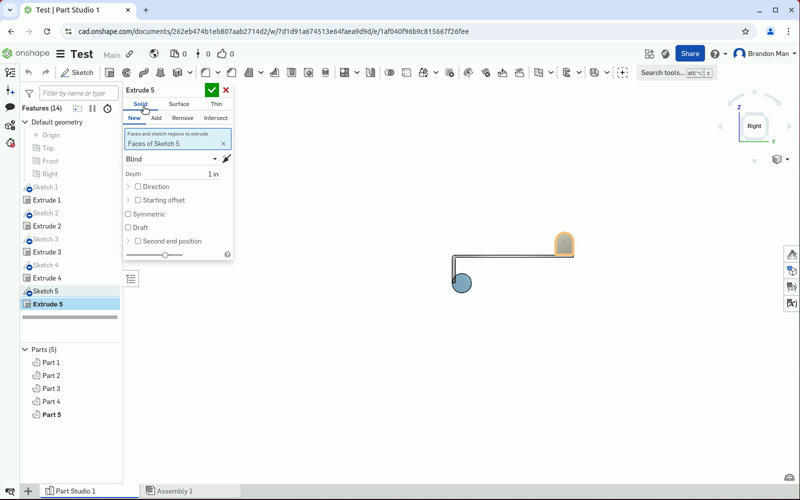
click(143, 106)
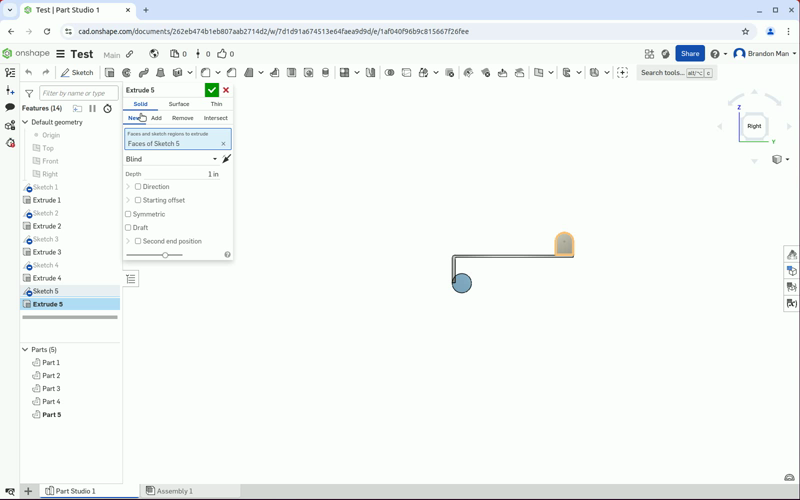
mouse_move(137, 120)
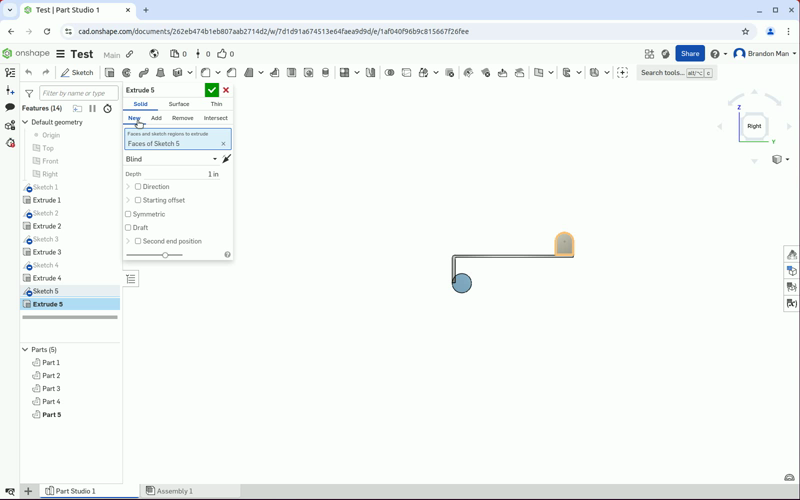
click(137, 120)
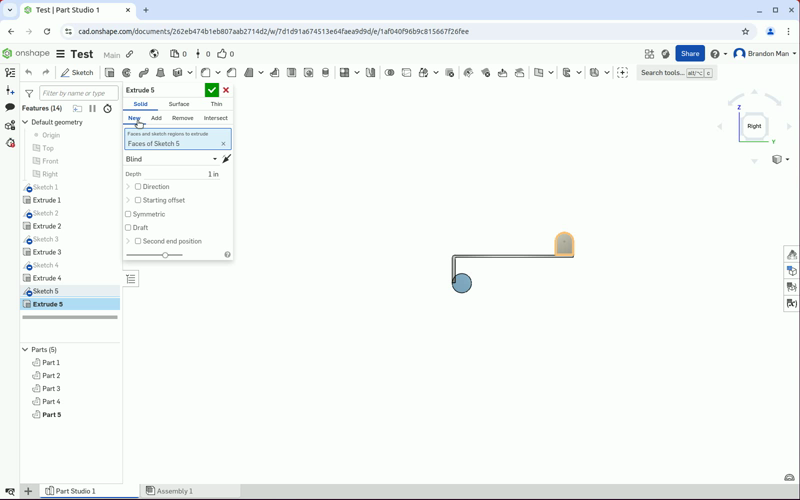
key(tab, 4)
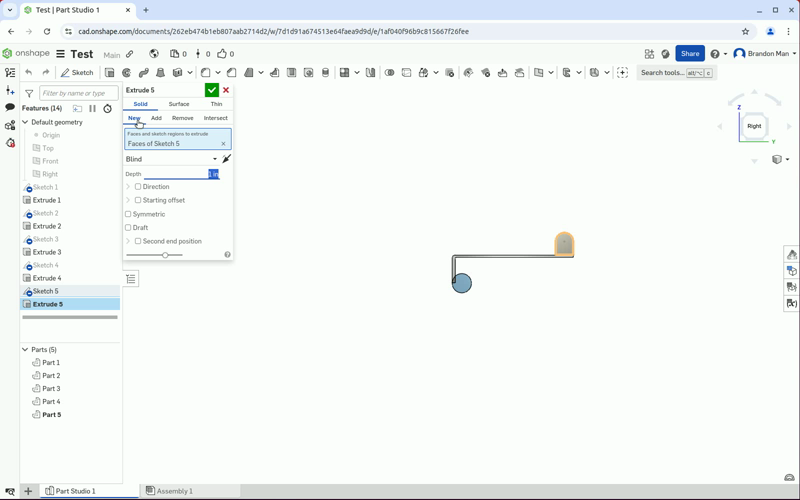
text(7.221)
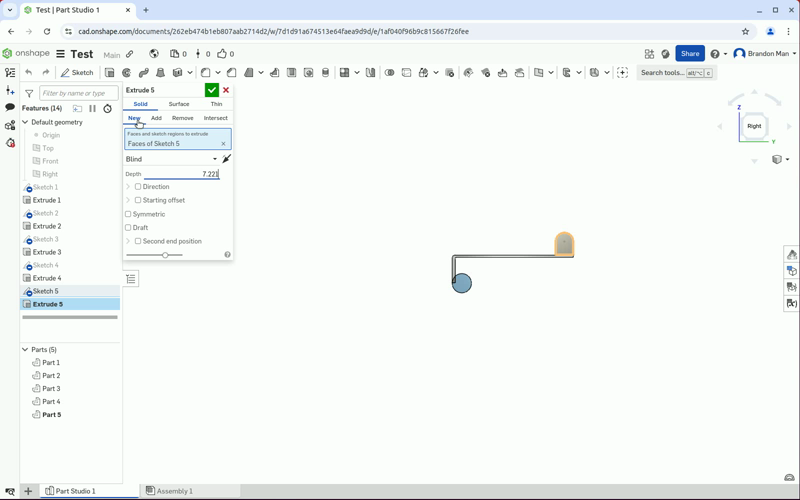
key(tab, 3)
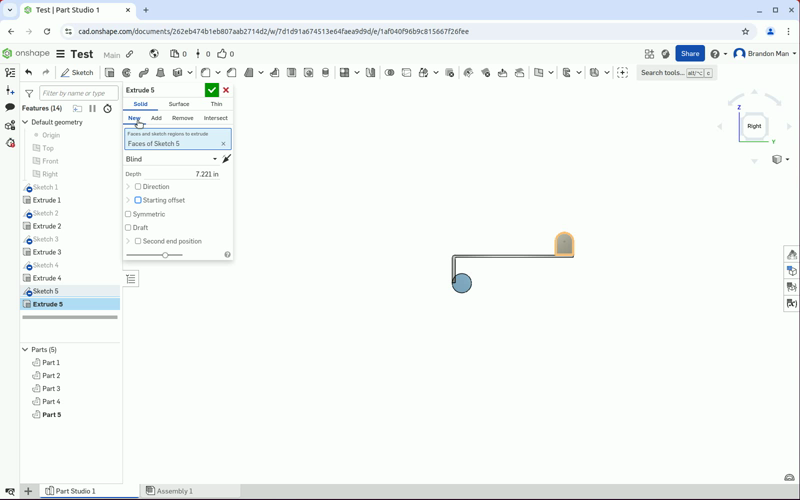
key(tab, 2)
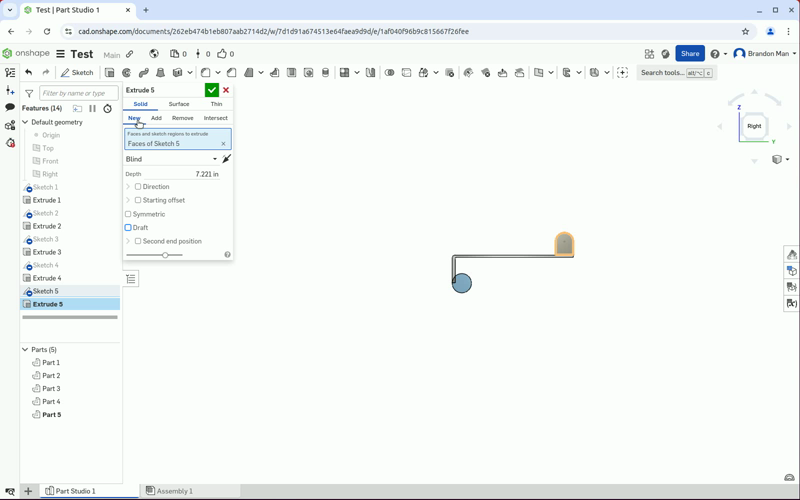
key(space)
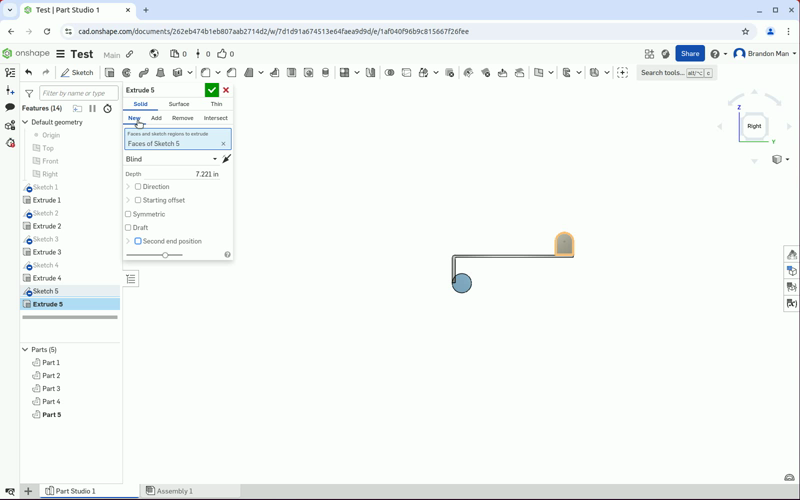
key(tab, 3)
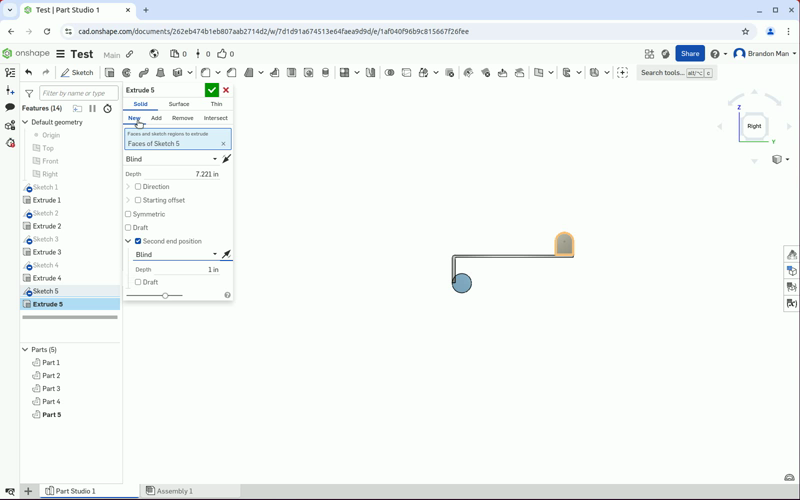
text(2.889)
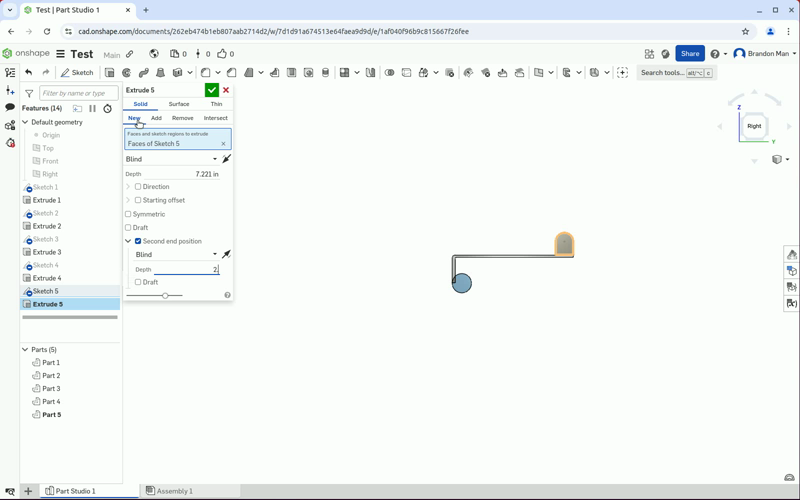
key(enter)
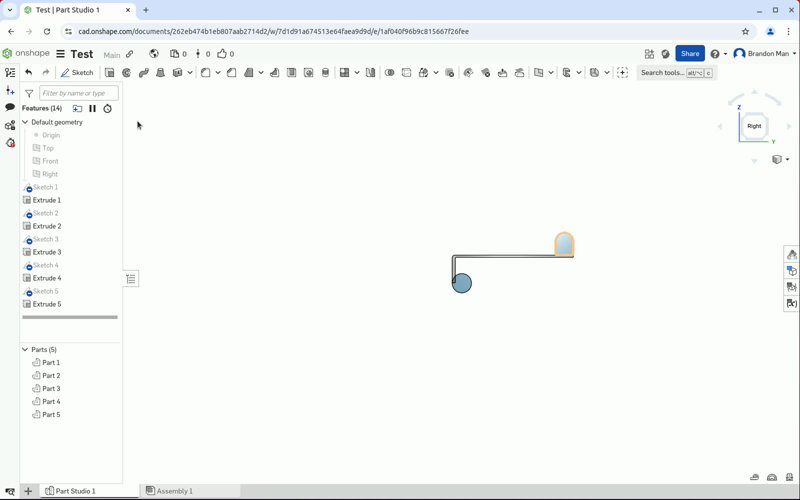
key(shift+h)
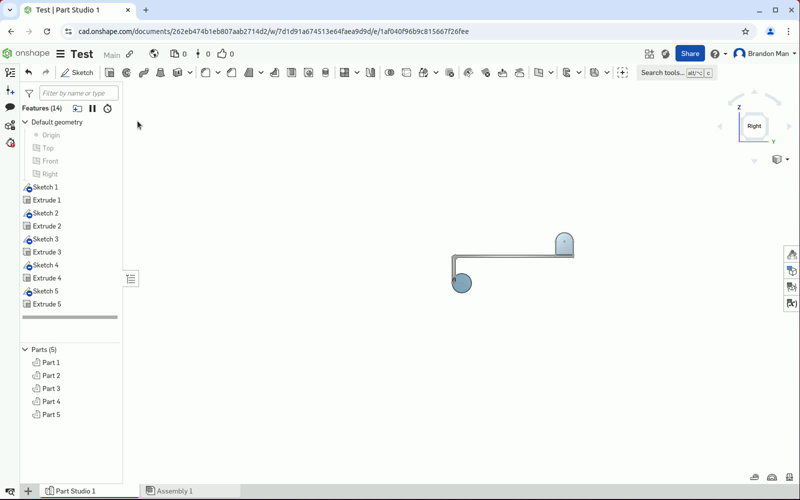
key(shift+h)
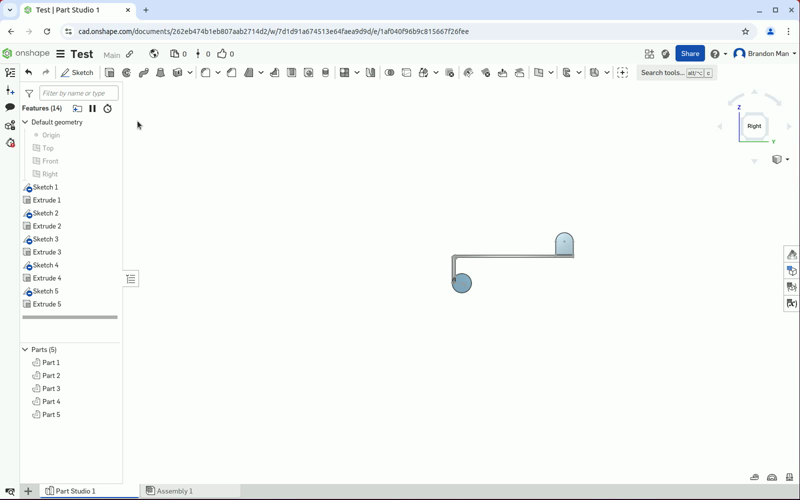
key(shift+7)
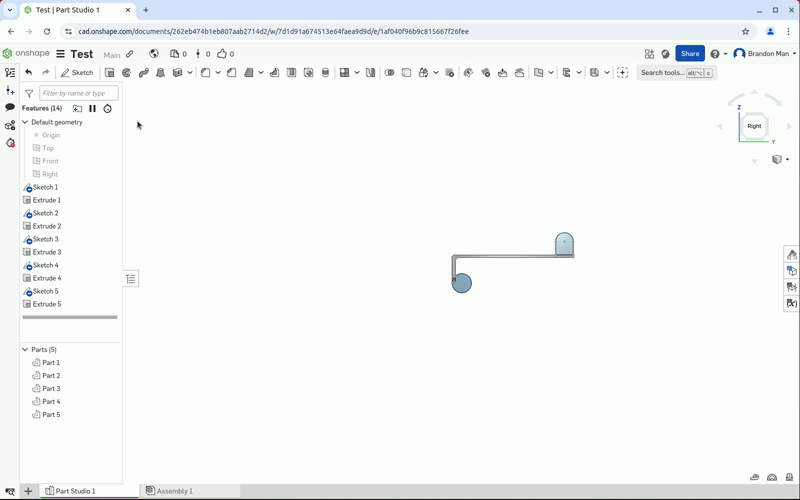
key(right, 2)
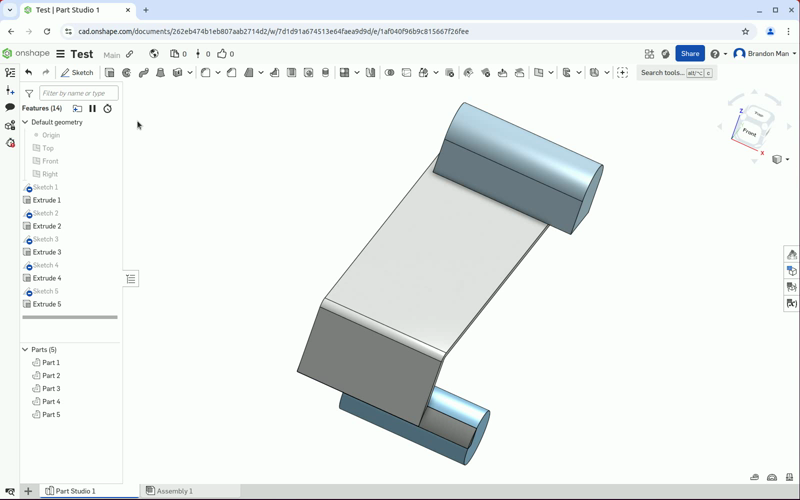
key(down, 2)
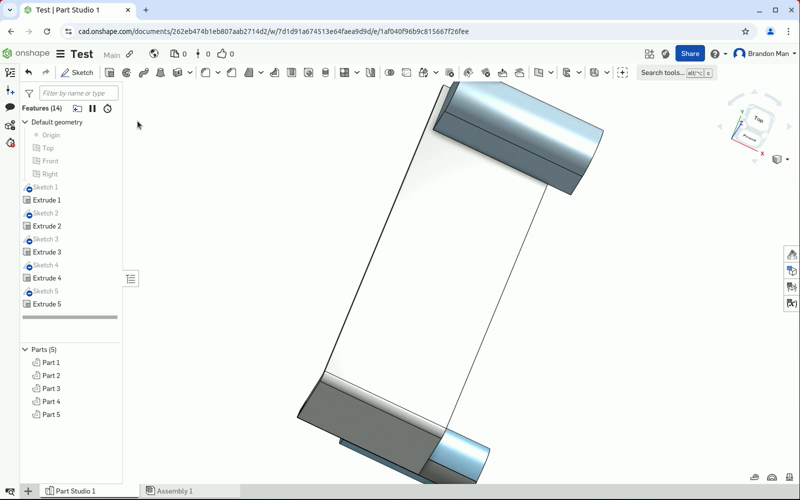
key(up, 2)
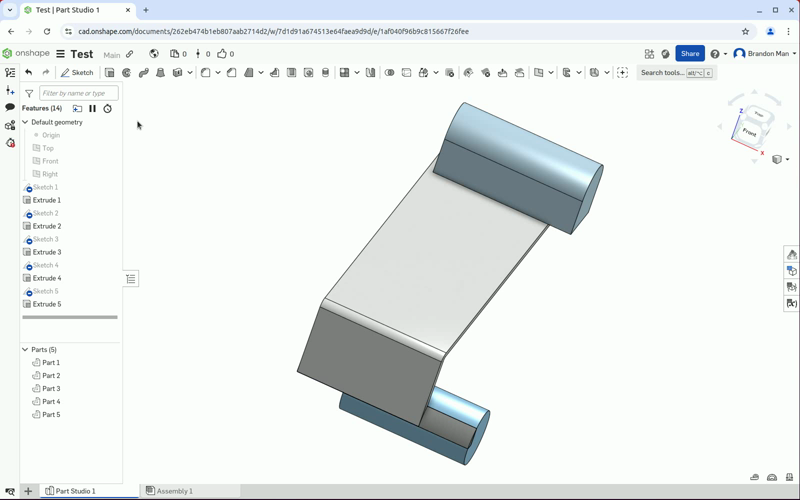
key(left, 2)
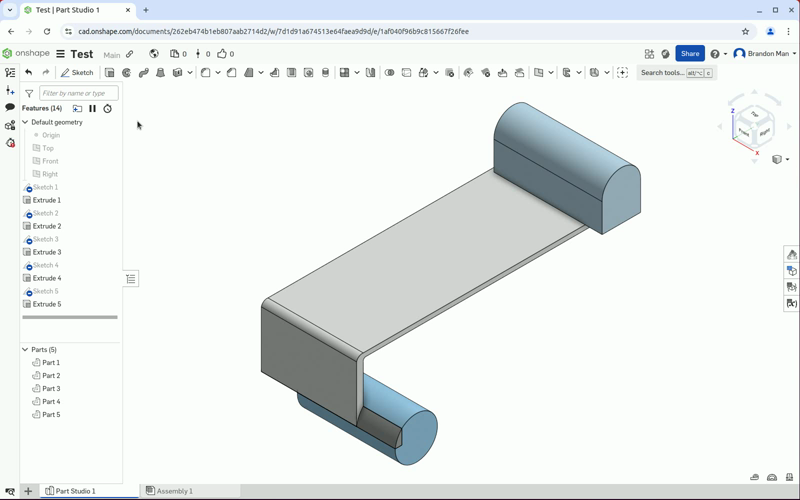
mouse_move(73, 189)
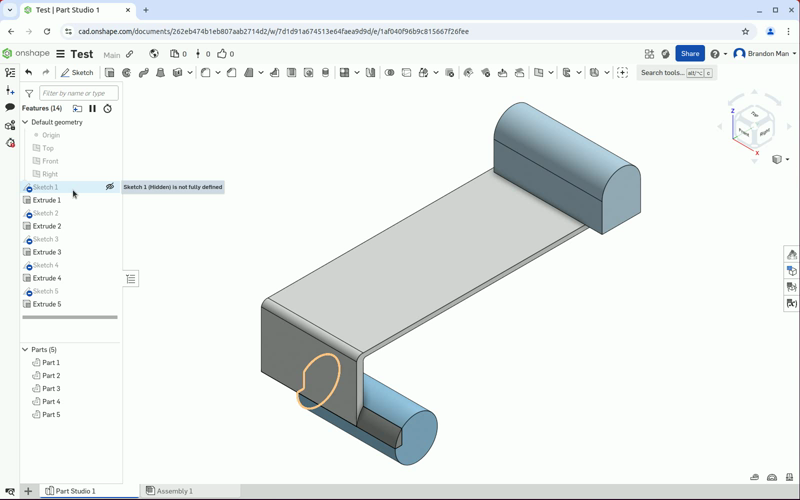
click(73, 189)